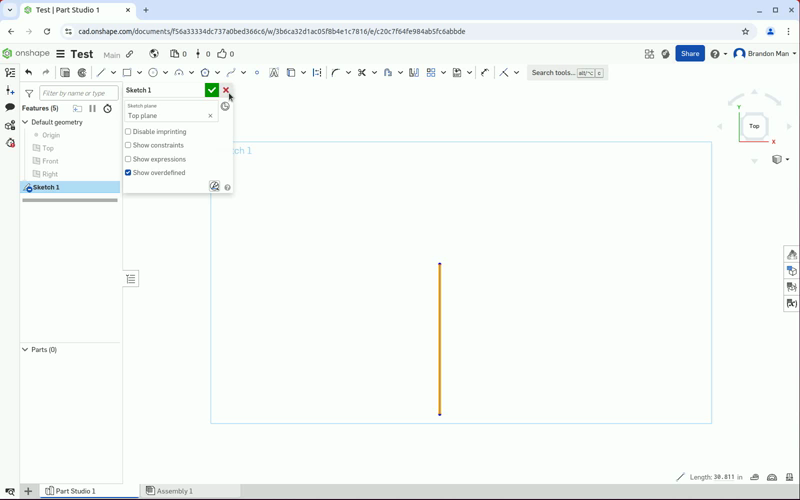
key(shift+h)
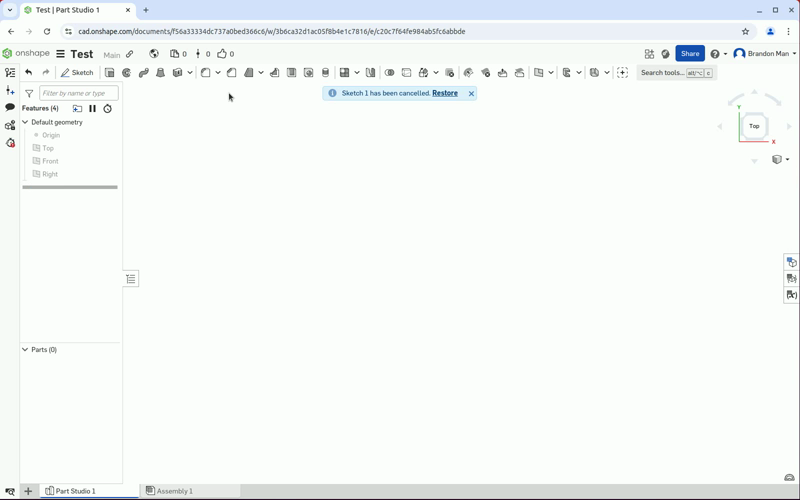
mouse_move(73, 352)
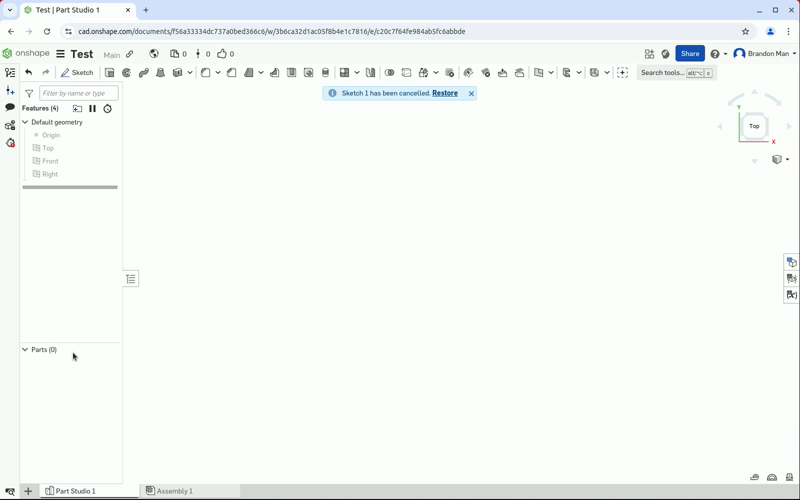
key(y)
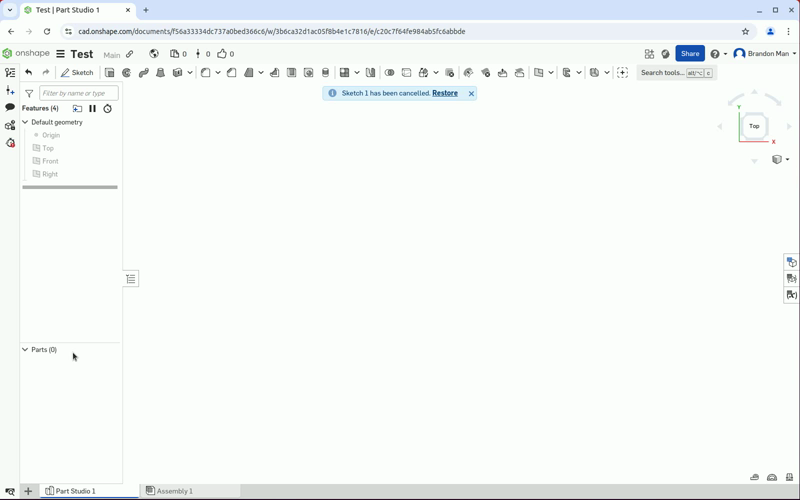
key(shift+p)
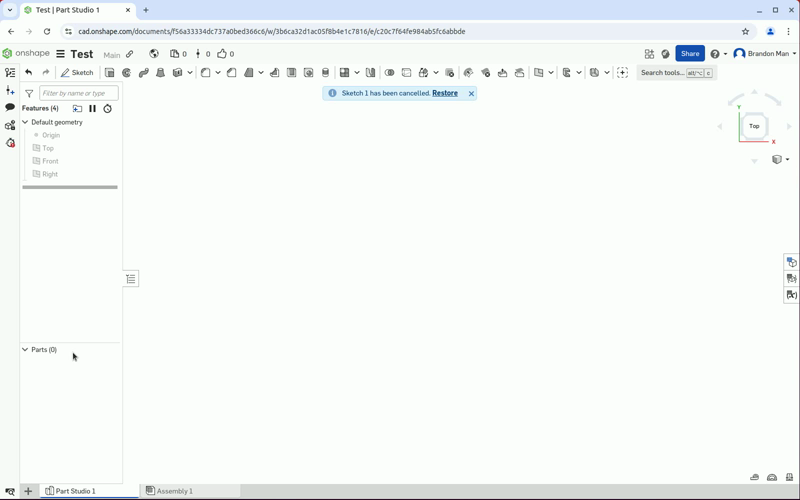
key(space)
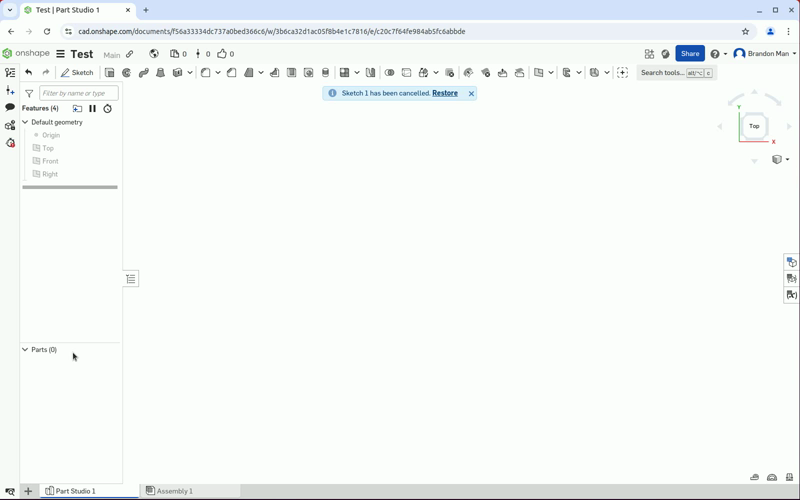
key_down(shift)
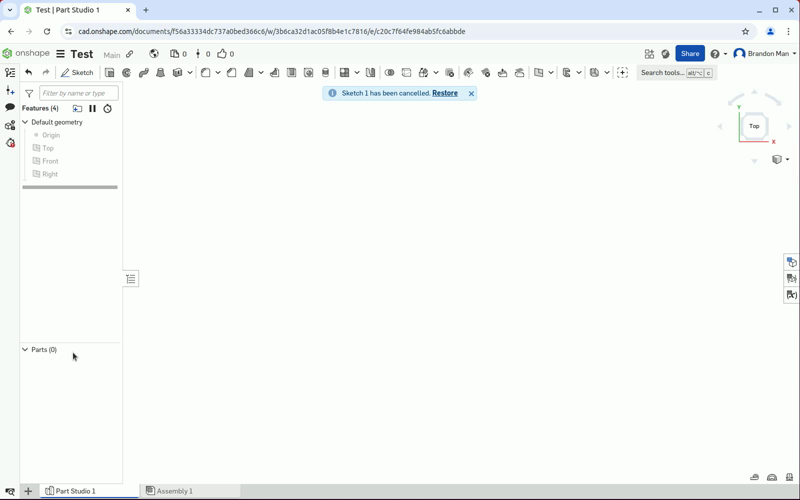
key(up)
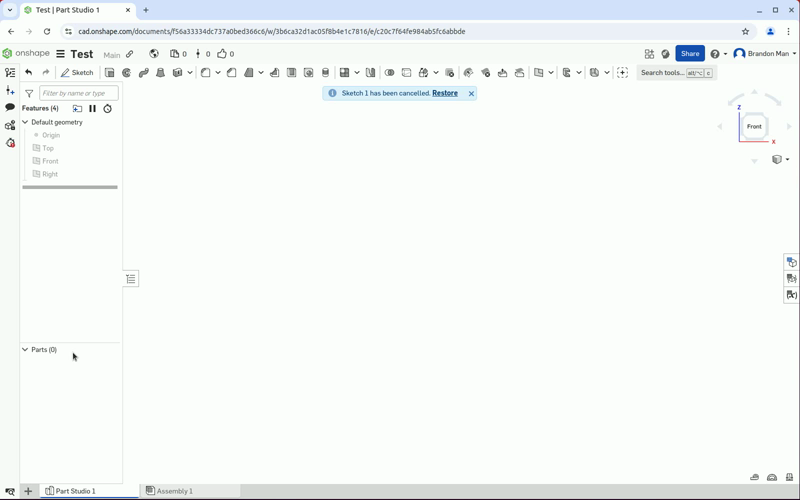
key_up(shift)
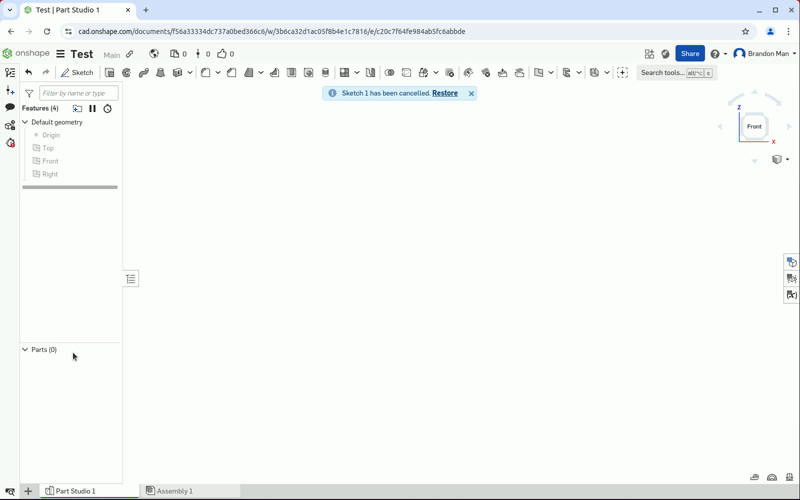
mouse_move(73, 352)
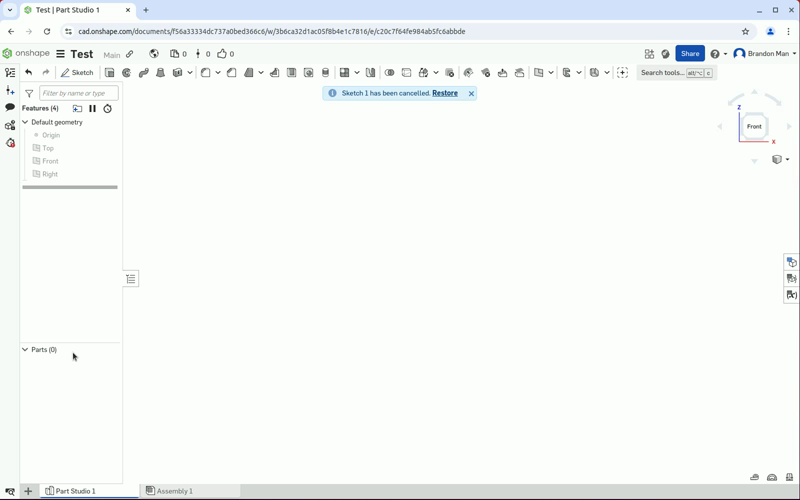
key(shift+y)
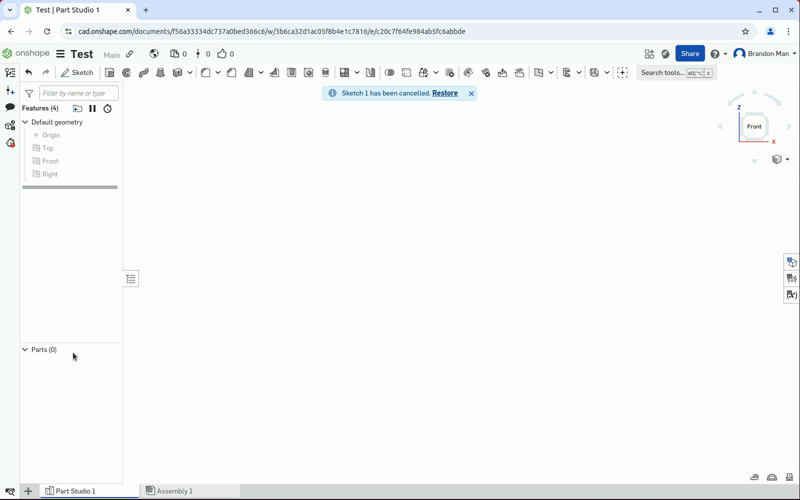
key(shift+s)
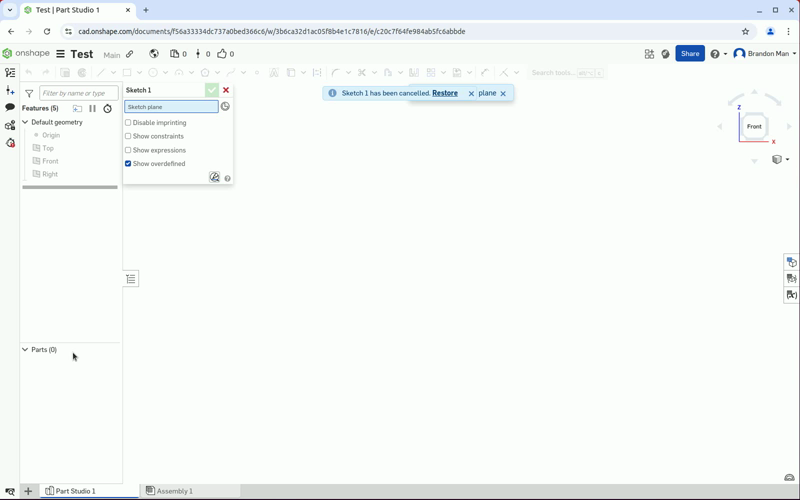
mouse_move(73, 163)
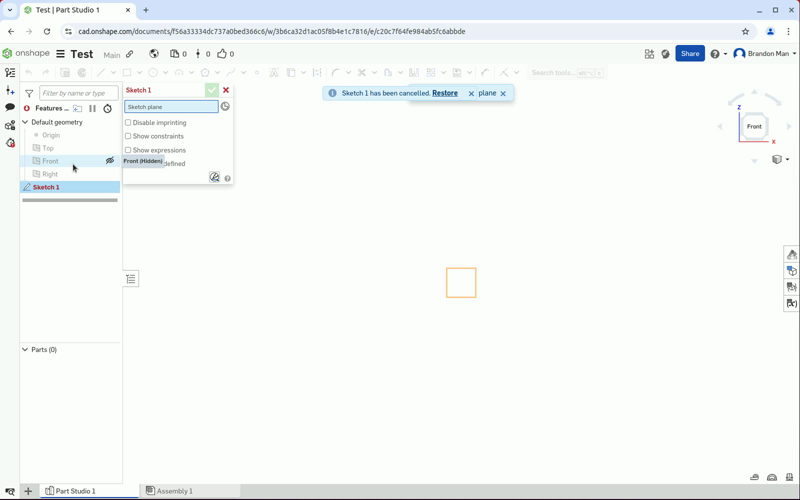
click(73, 163)
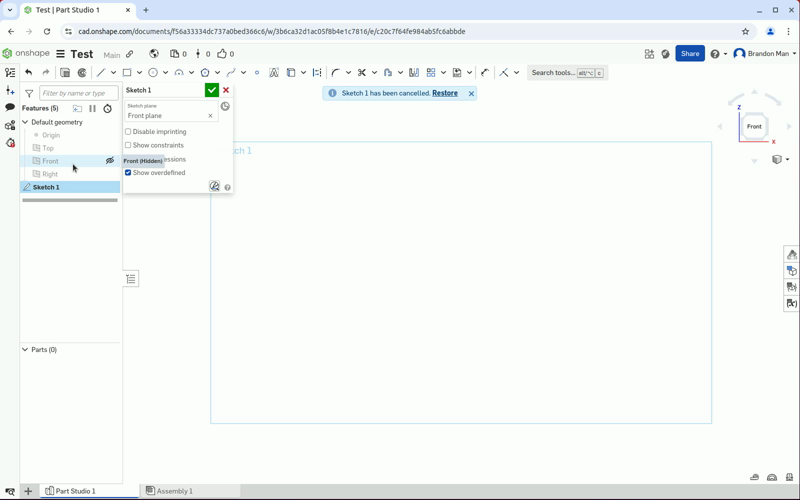
mouse_move(73, 352)
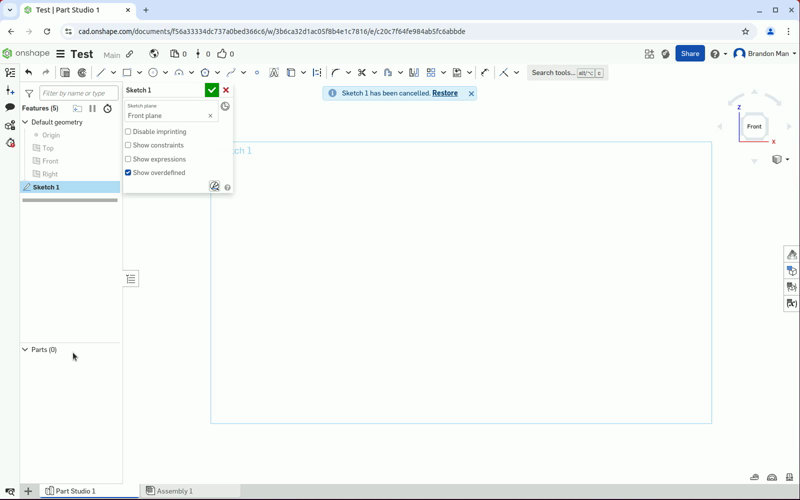
key(y)
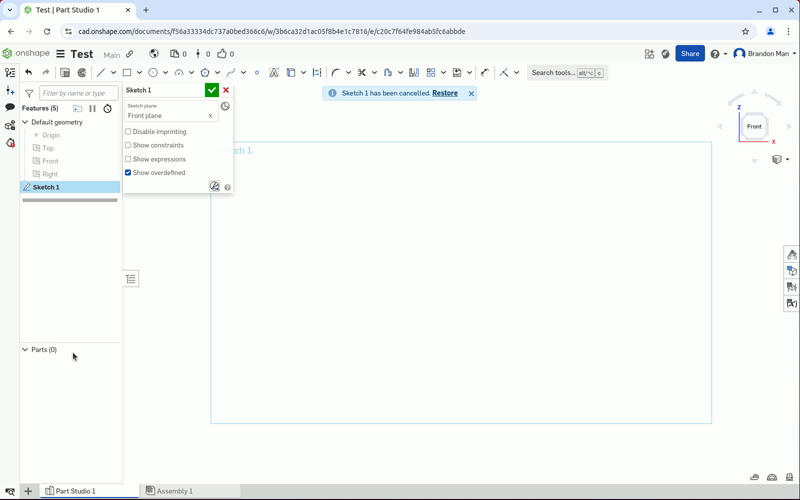
key(l)
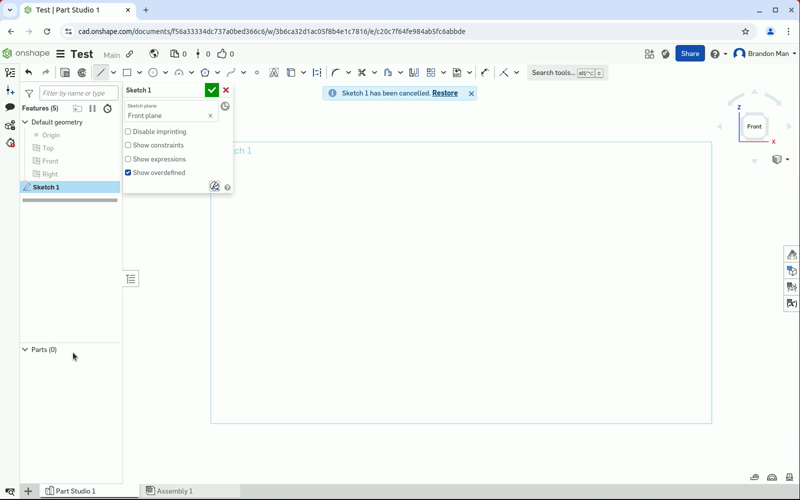
key_down(shift)
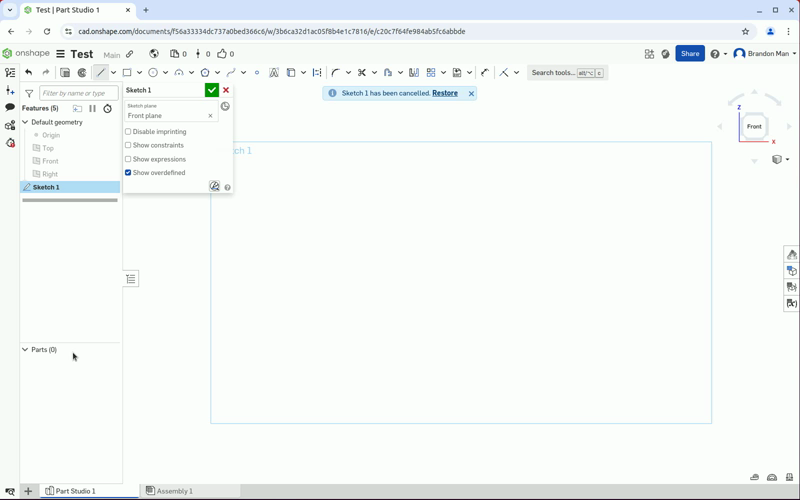
mouse_move(348, 282)
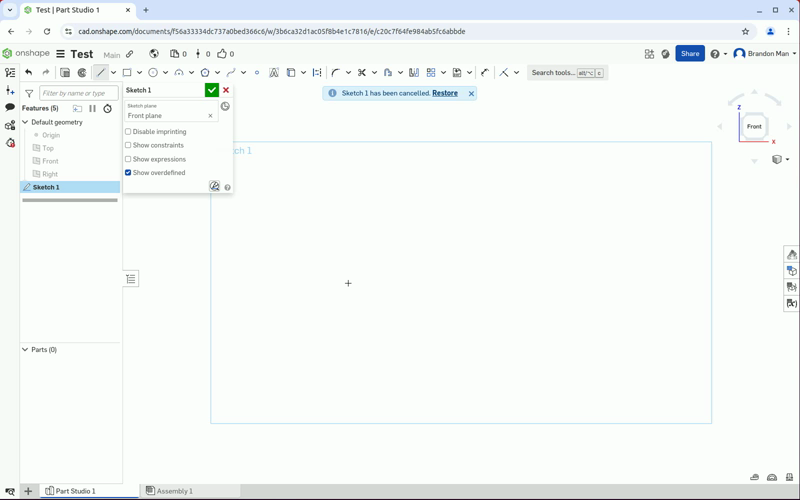
click(348, 282)
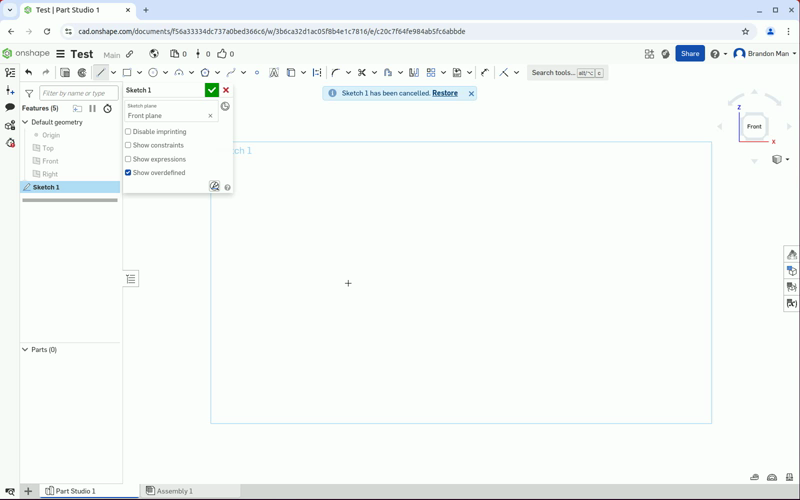
key_up(shift)
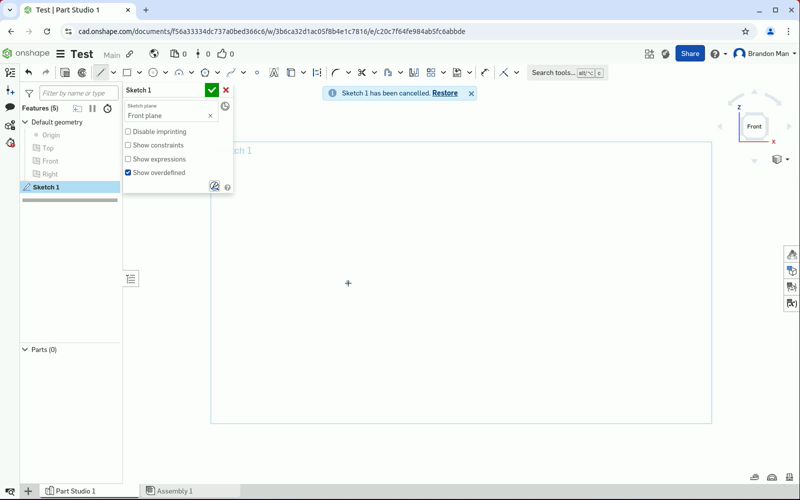
key_down(shift)
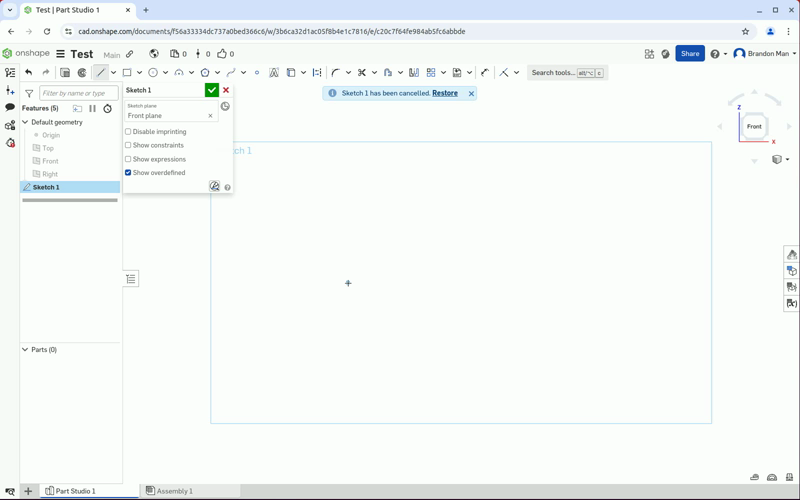
mouse_move(460, 282)
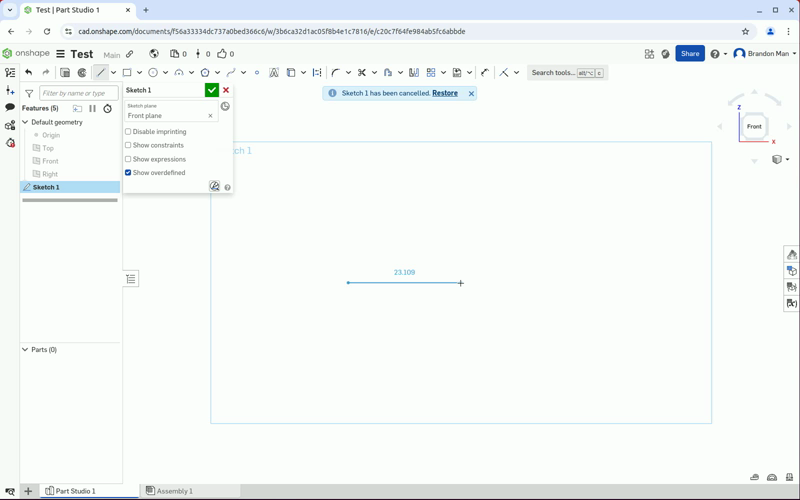
click(460, 282)
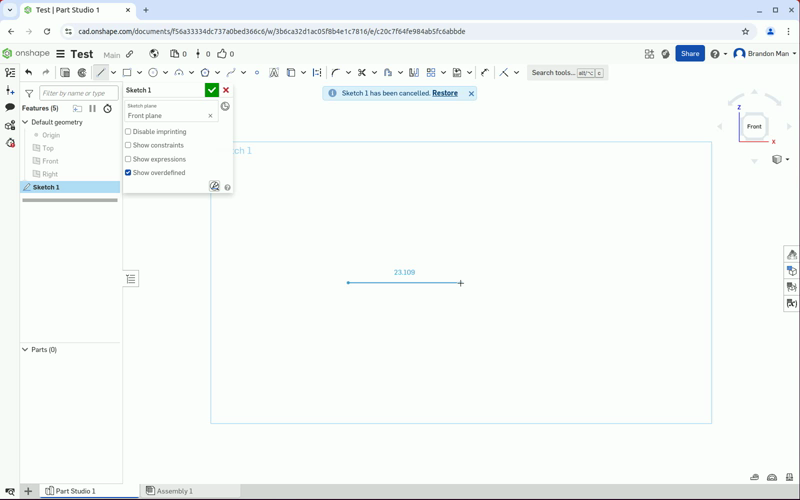
key_up(shift)
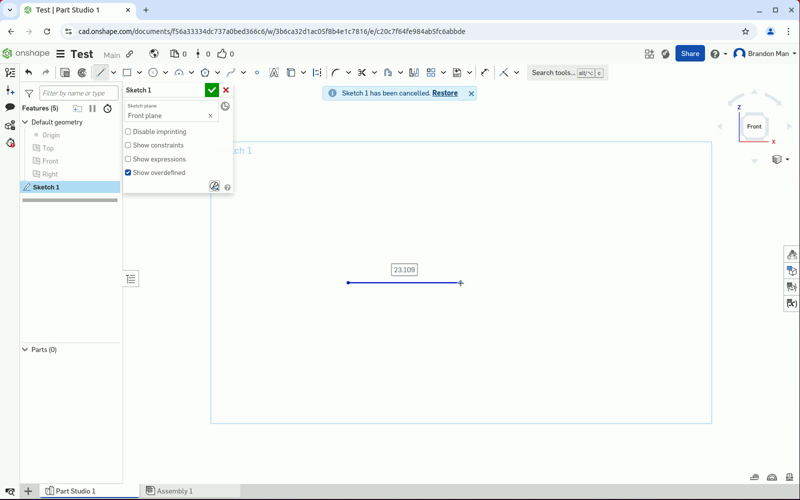
key_down(shift)
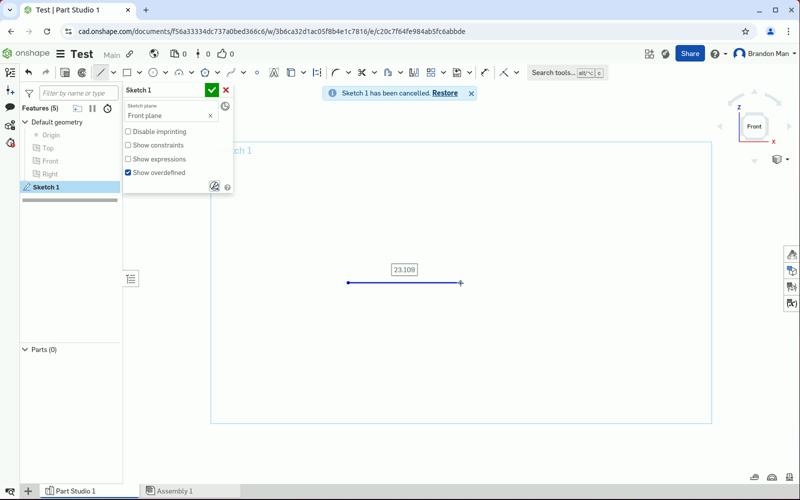
mouse_move(490, 282)
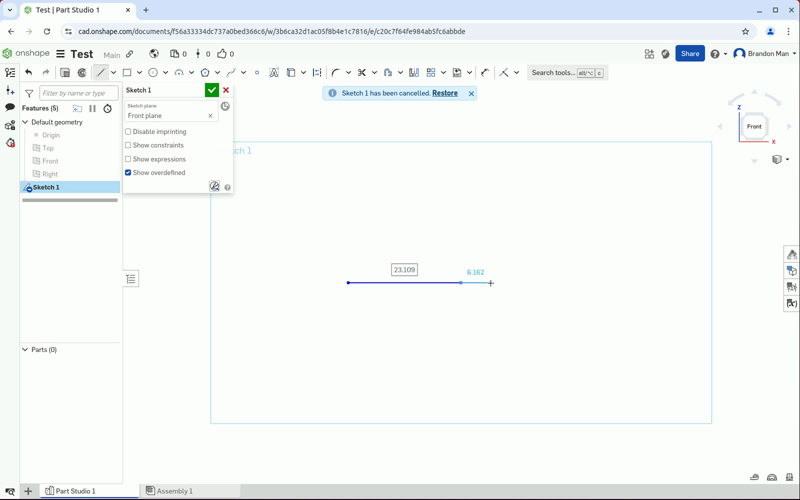
mouse_move(460, 252)
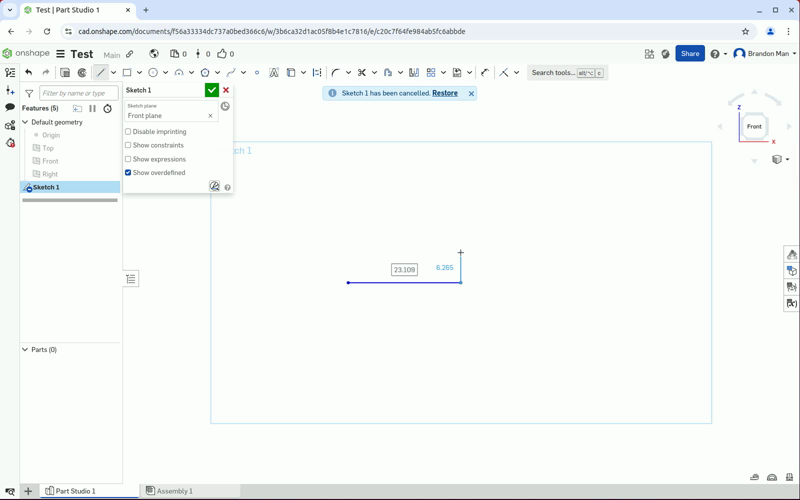
click(460, 252)
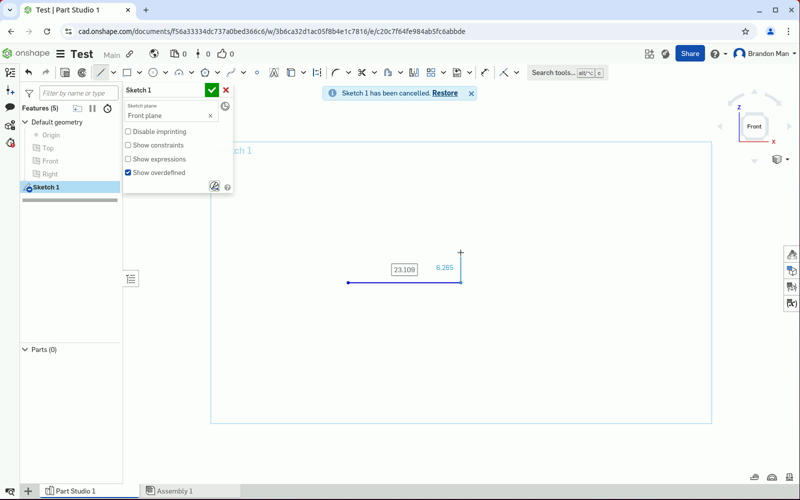
key_up(shift)
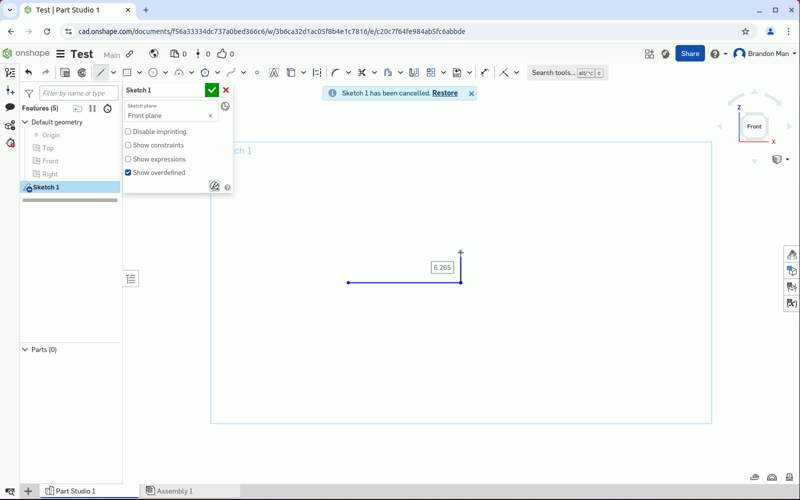
key_down(shift)
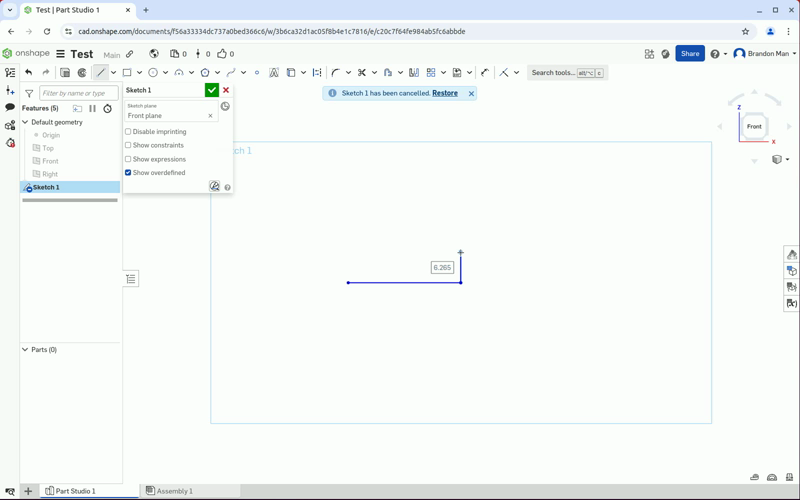
mouse_move(490, 252)
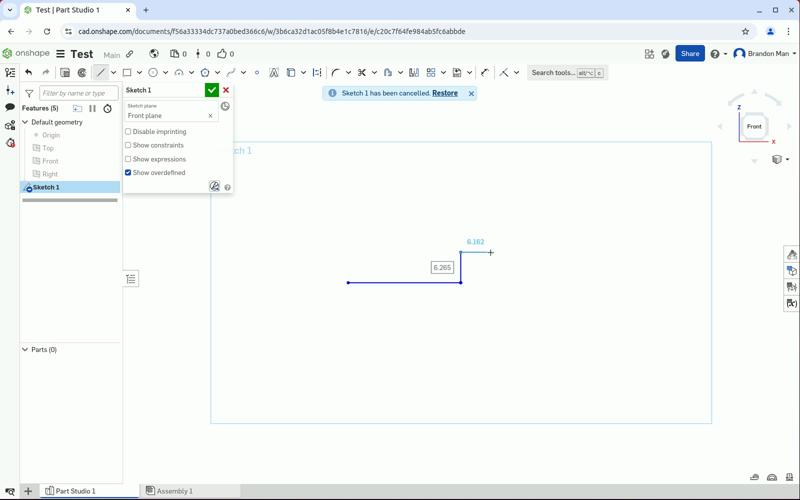
mouse_move(435, 252)
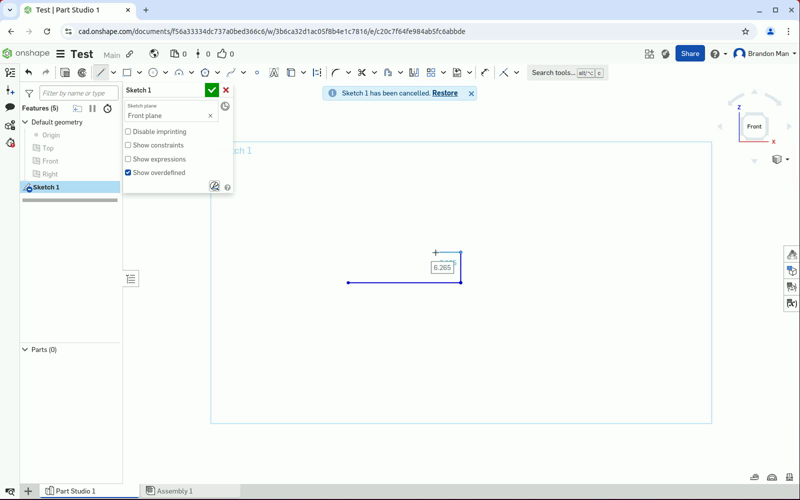
click(435, 252)
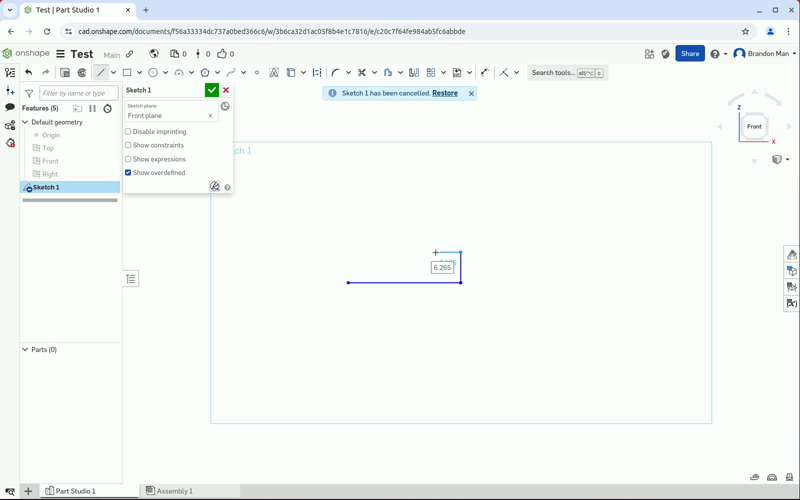
key_up(shift)
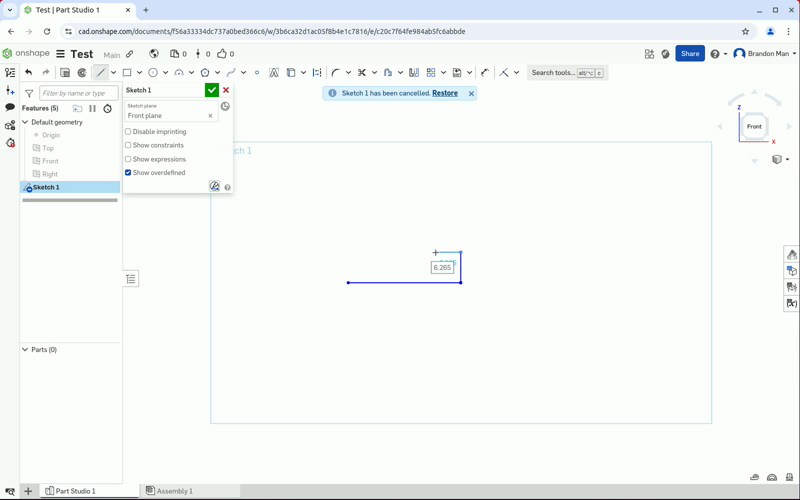
key_down(shift)
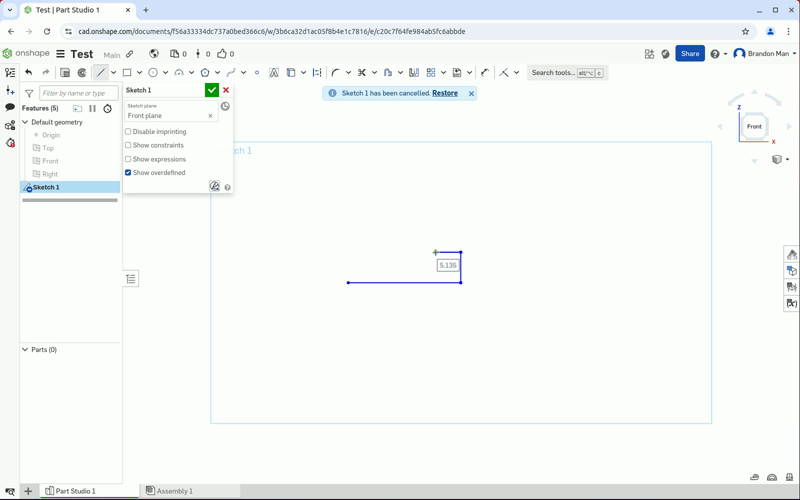
mouse_move(465, 252)
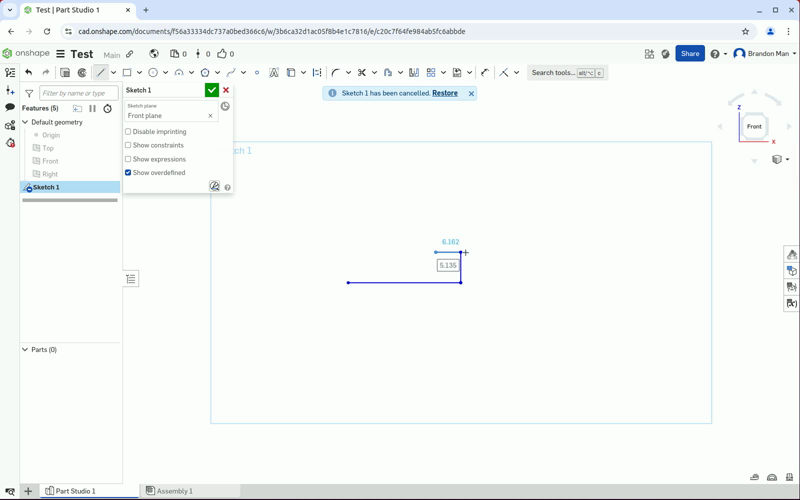
mouse_move(435, 266)
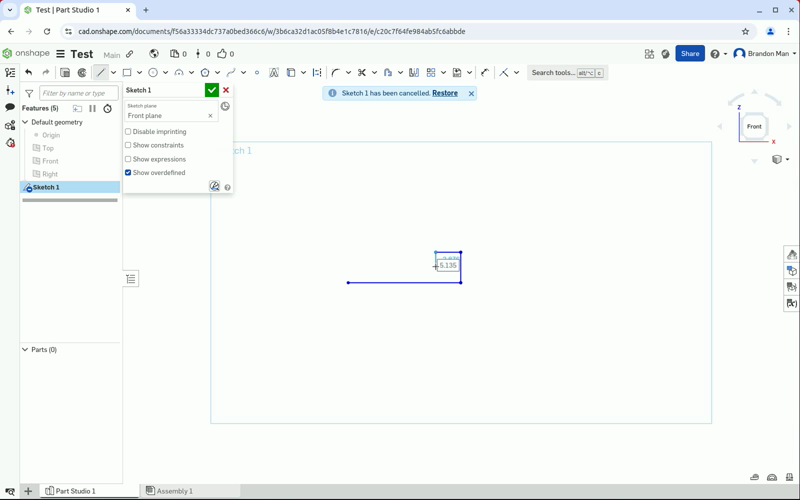
click(435, 266)
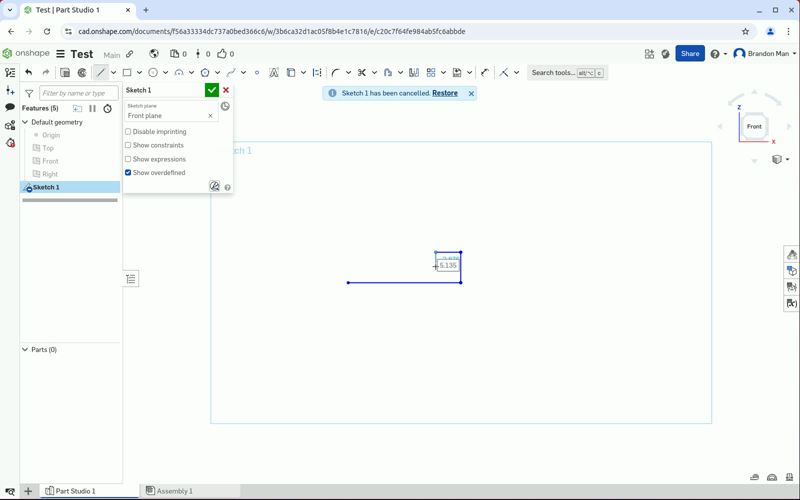
key_up(shift)
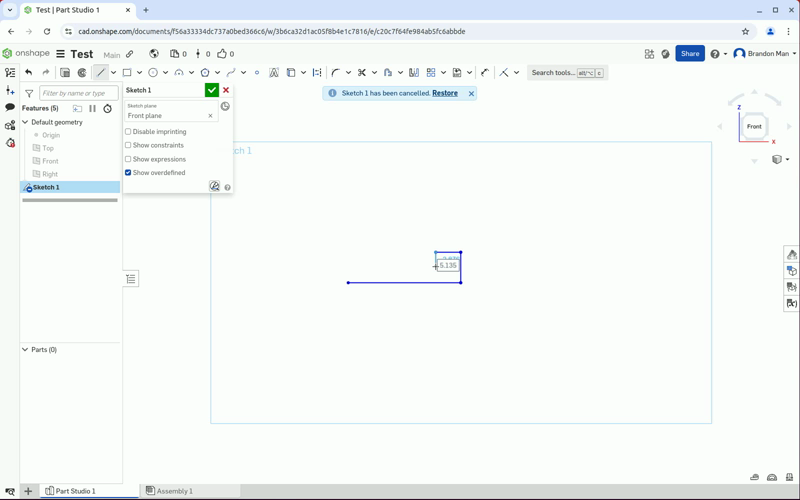
key(esc)
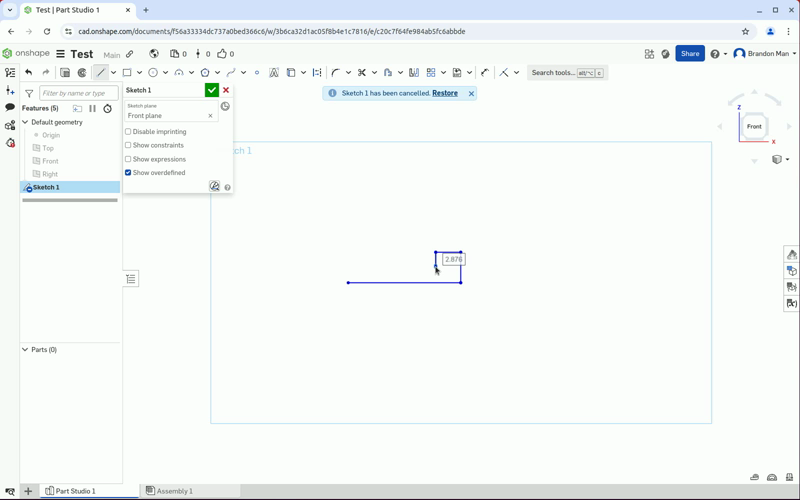
key(a)
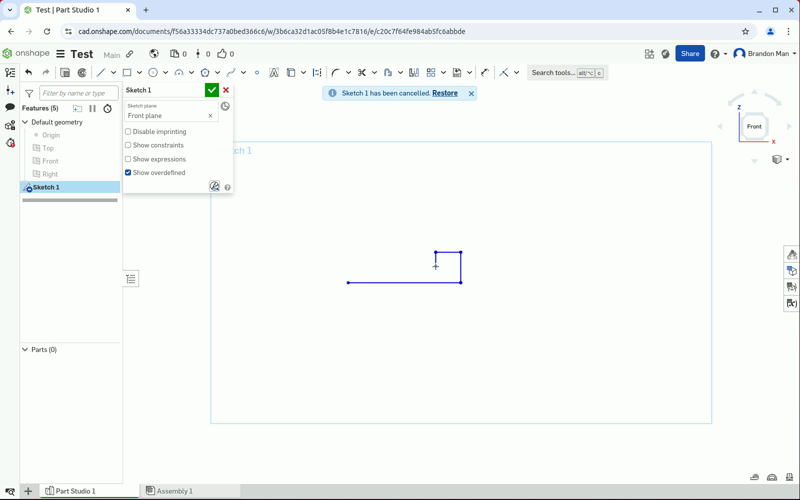
mouse_move(435, 266)
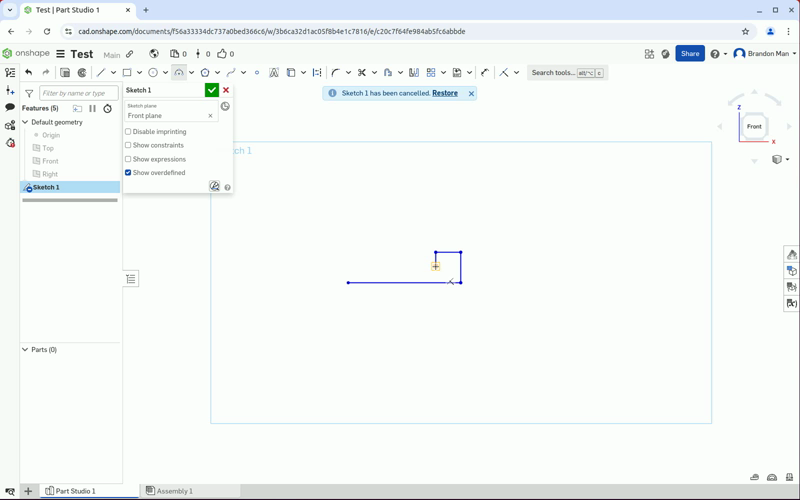
click(435, 266)
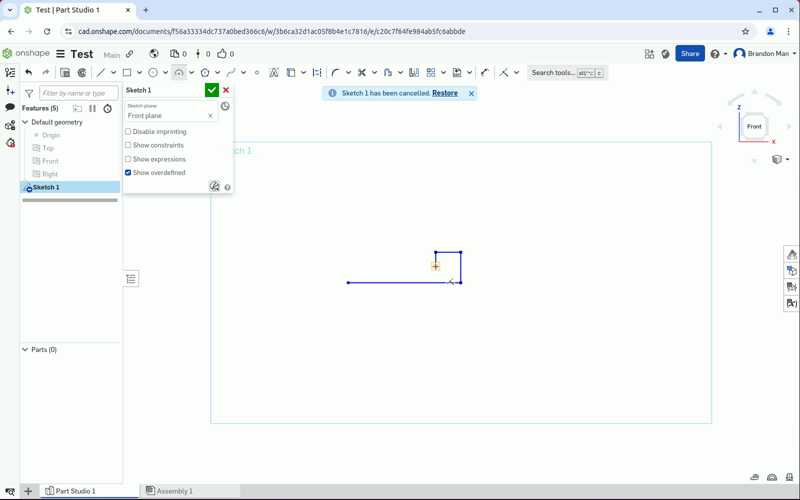
key_down(shift)
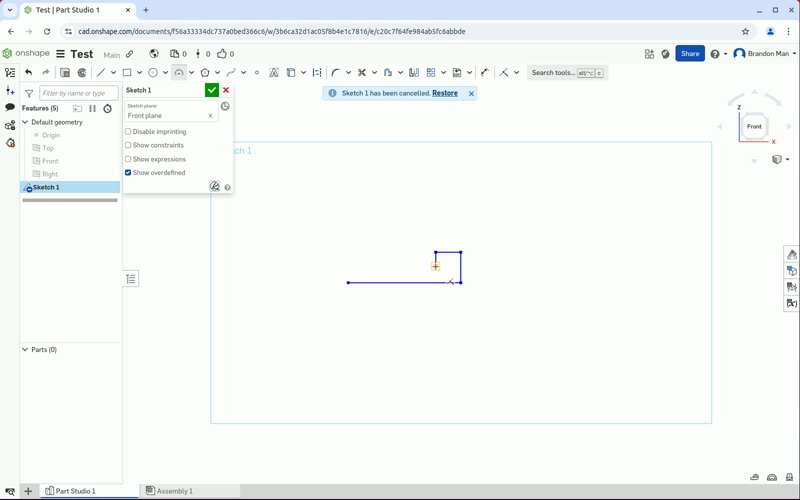
mouse_move(431, 262)
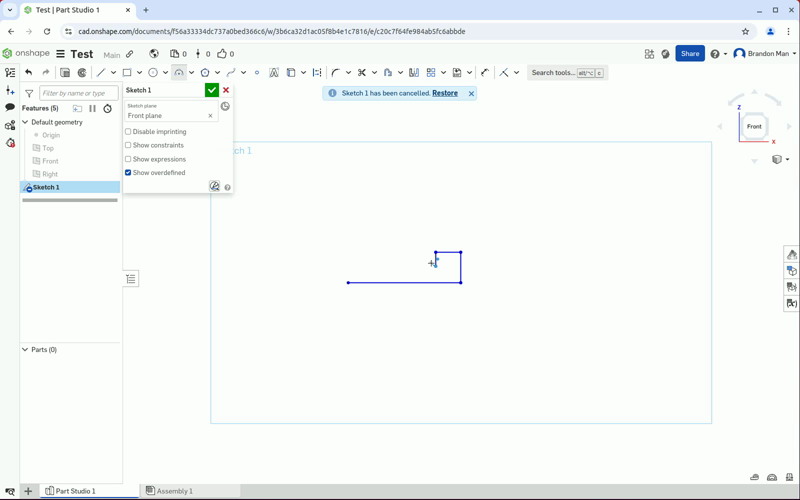
scroll(6)
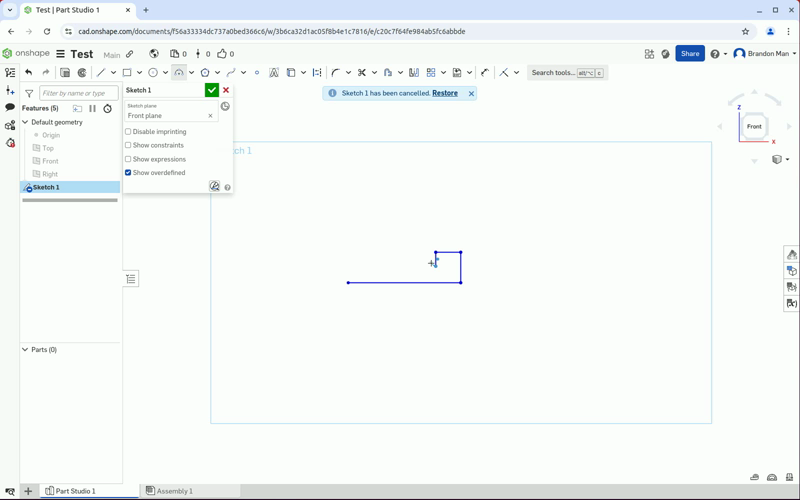
scroll(6)
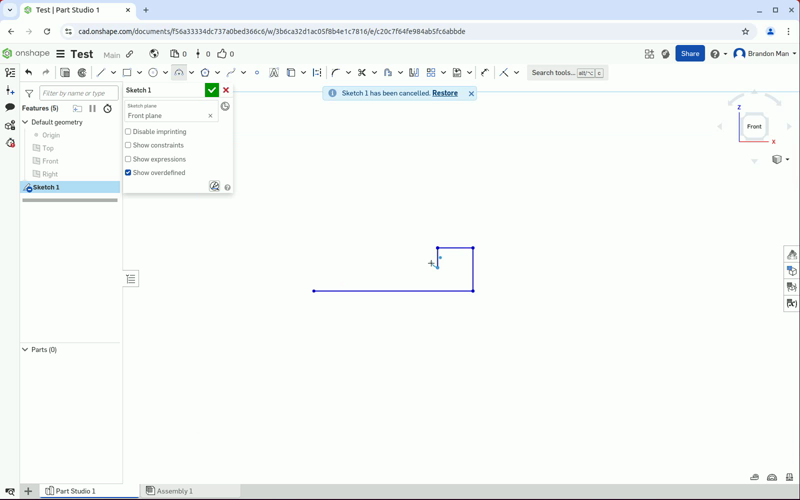
scroll(6)
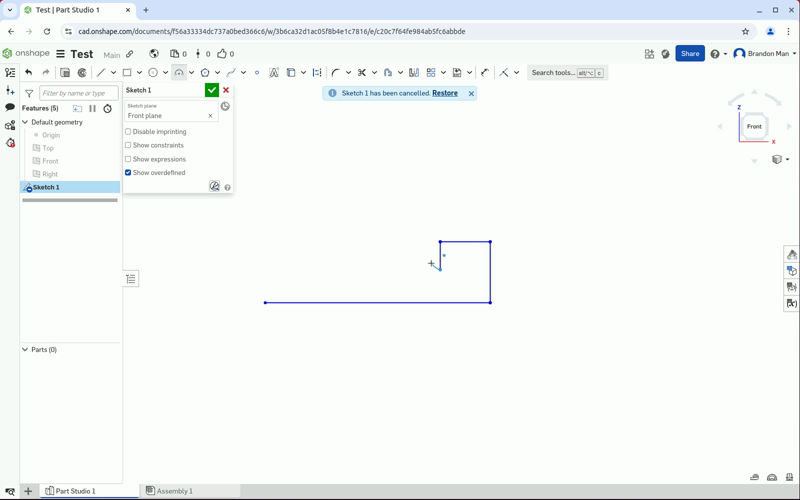
scroll(6)
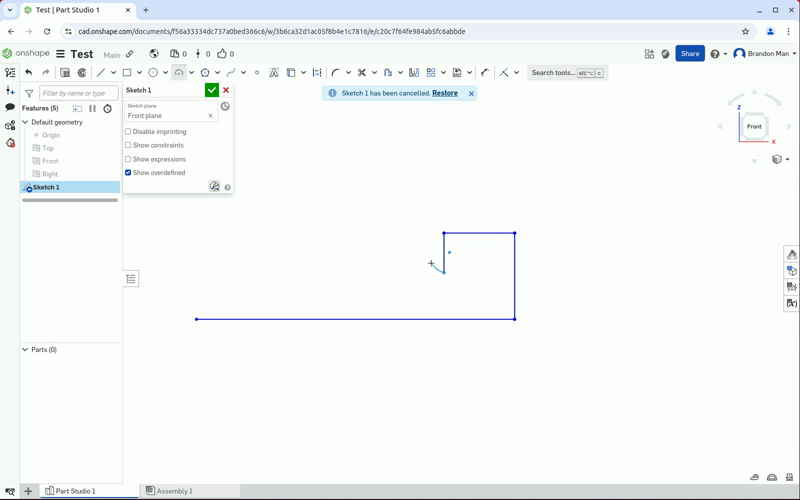
scroll(6)
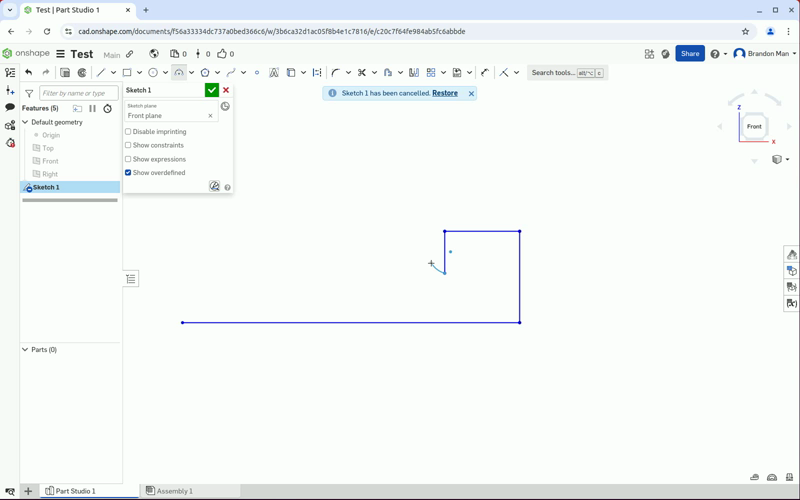
scroll(6)
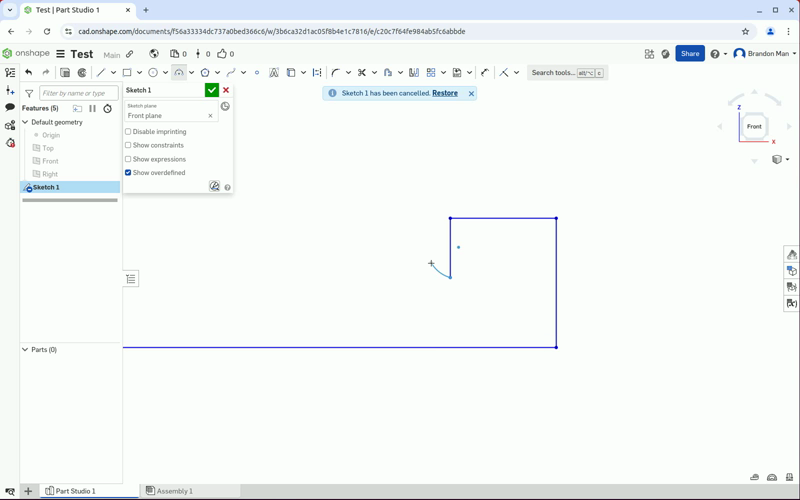
scroll(6)
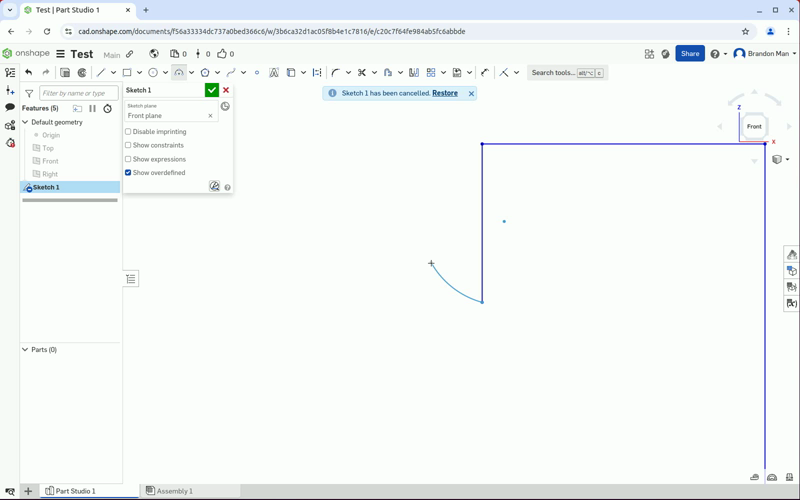
click(431, 262)
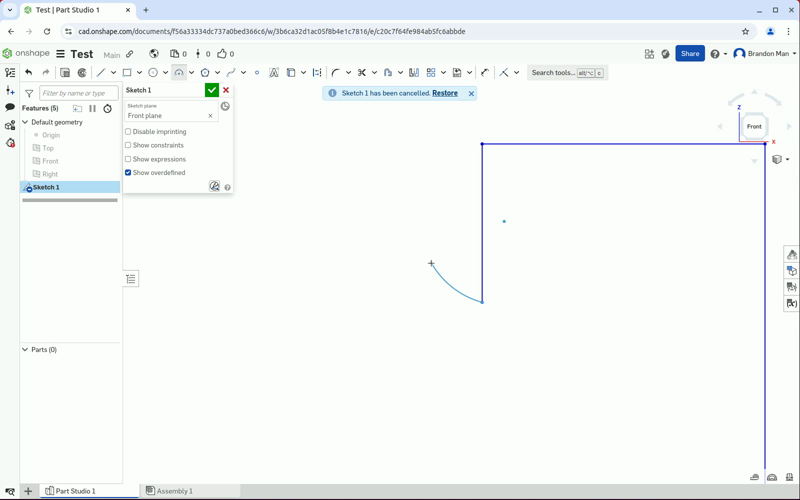
scroll(-6)
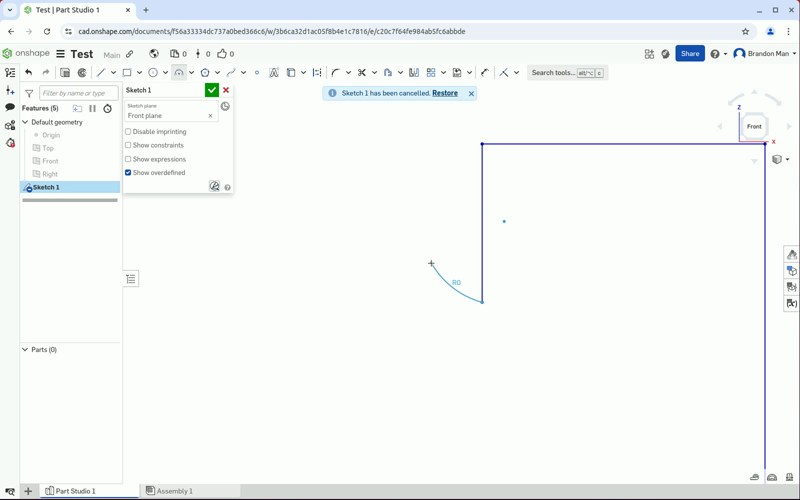
scroll(-6)
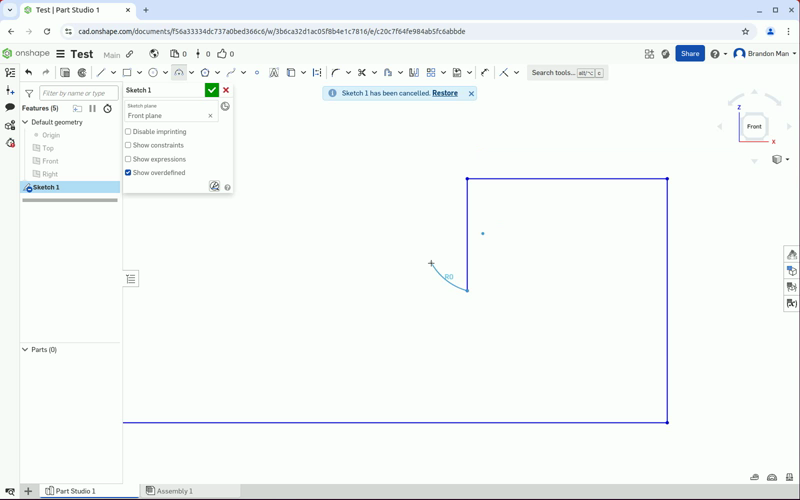
scroll(-6)
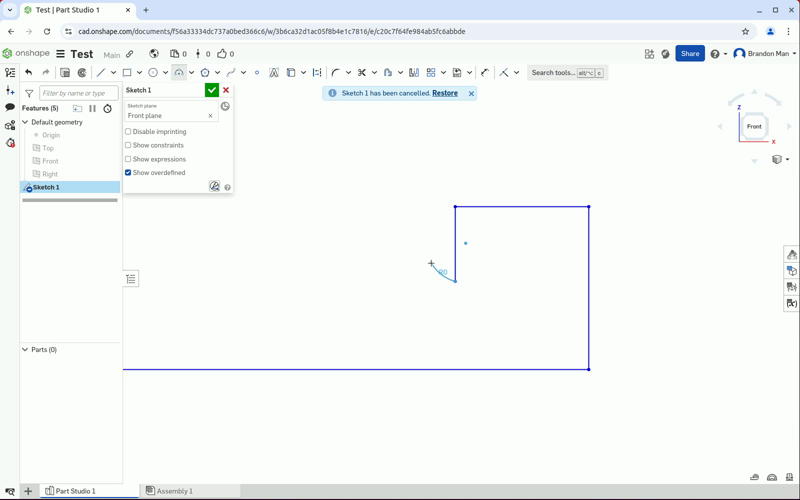
scroll(-6)
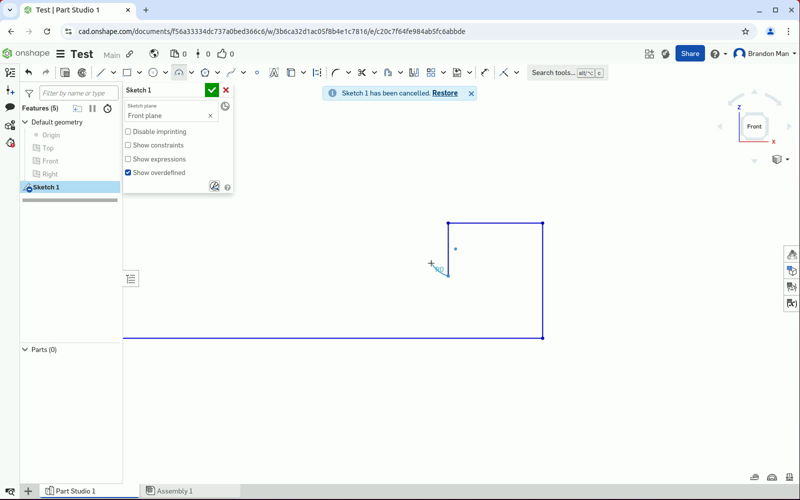
scroll(-6)
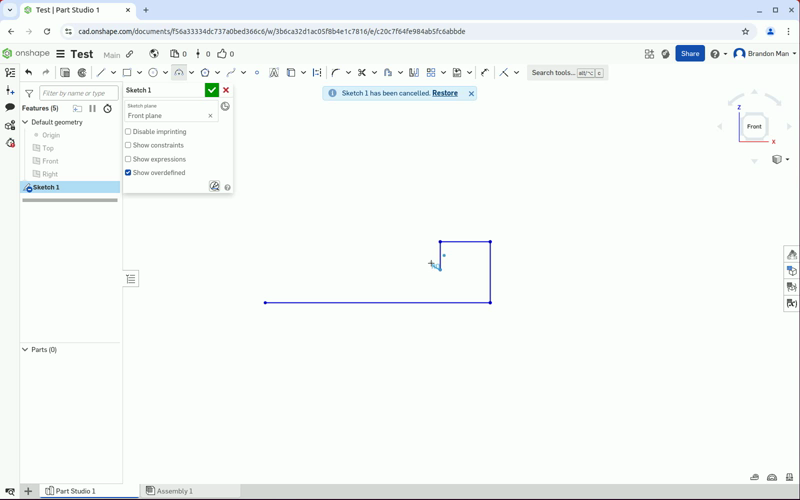
scroll(-6)
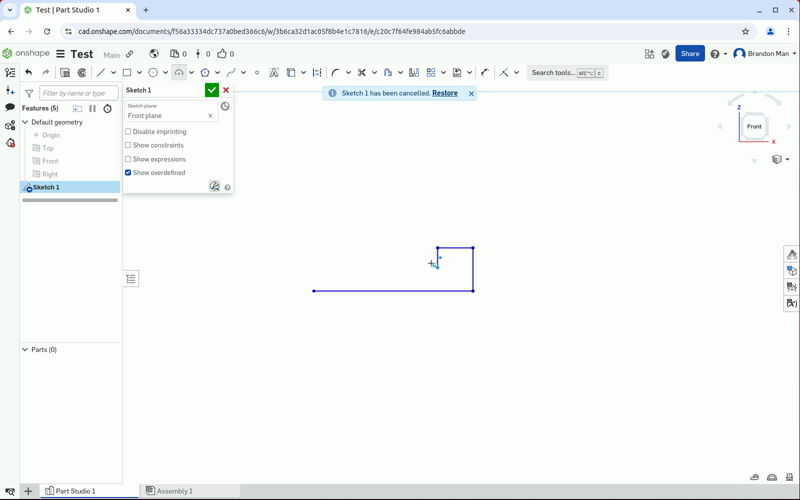
scroll(-6)
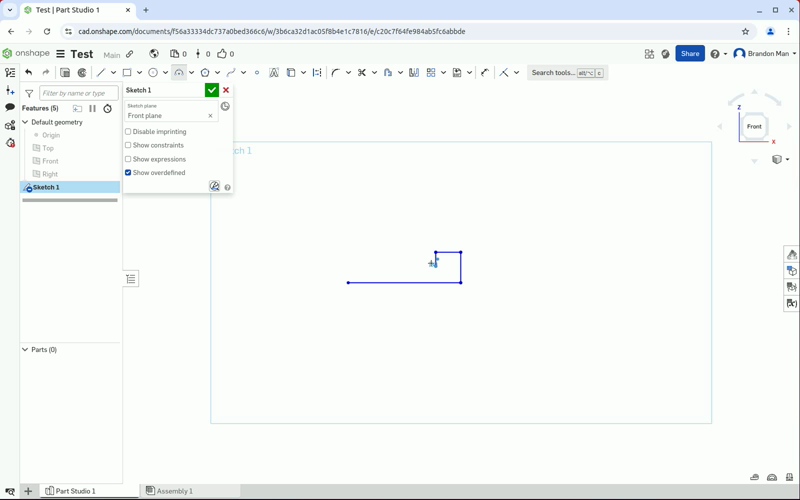
mouse_move(432, 265)
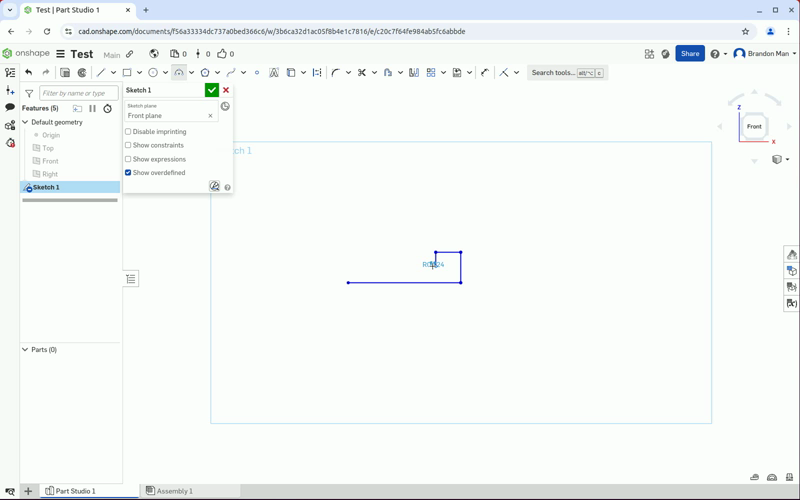
scroll(6)
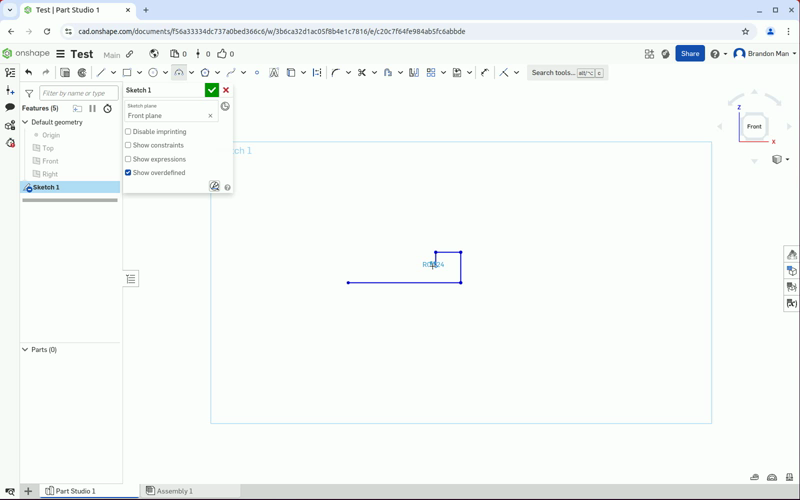
scroll(6)
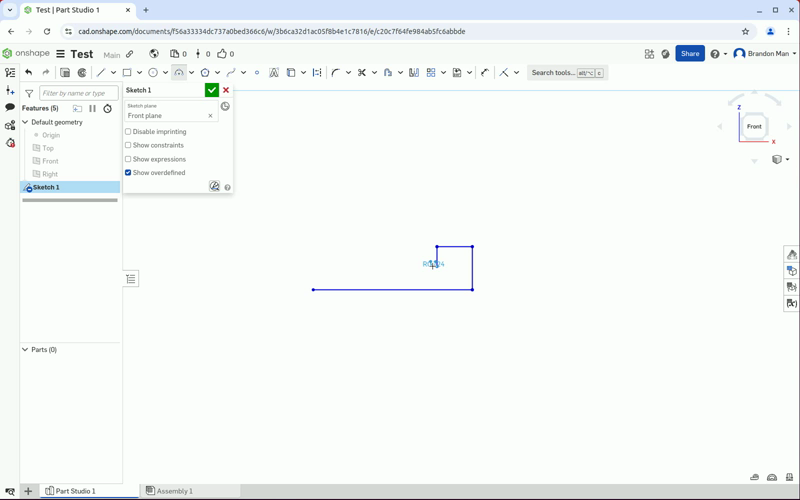
scroll(6)
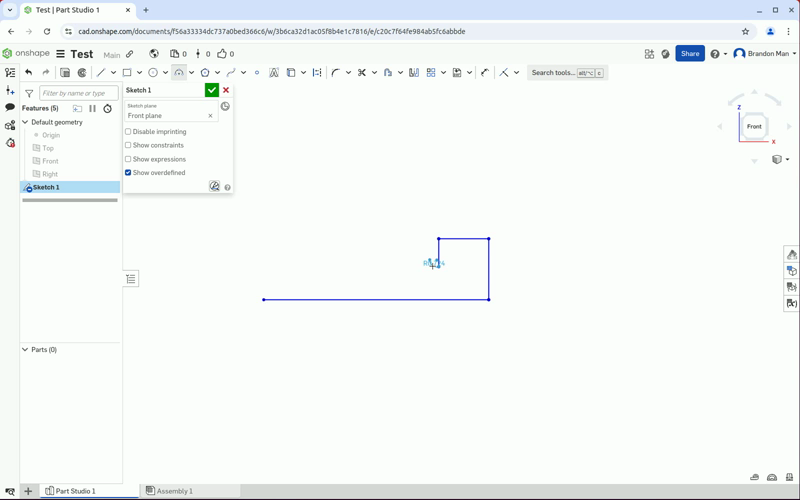
scroll(6)
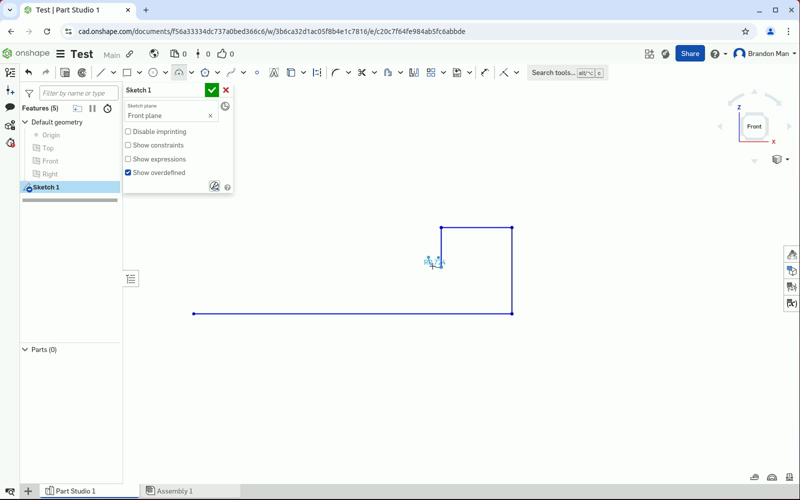
scroll(6)
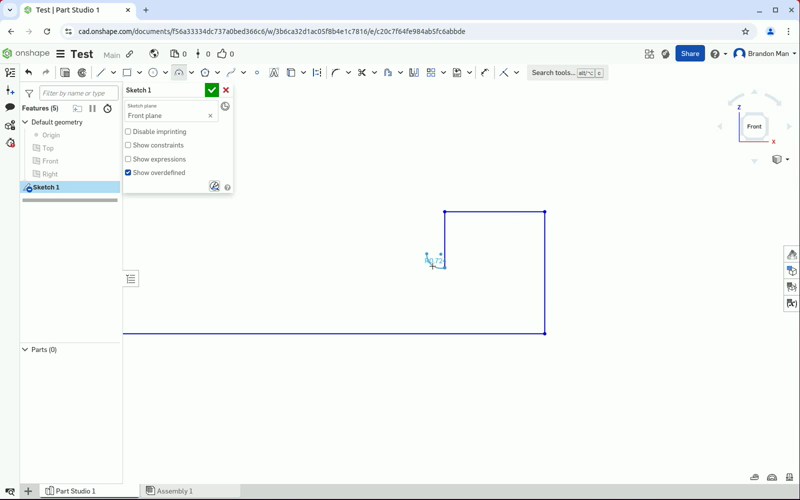
scroll(6)
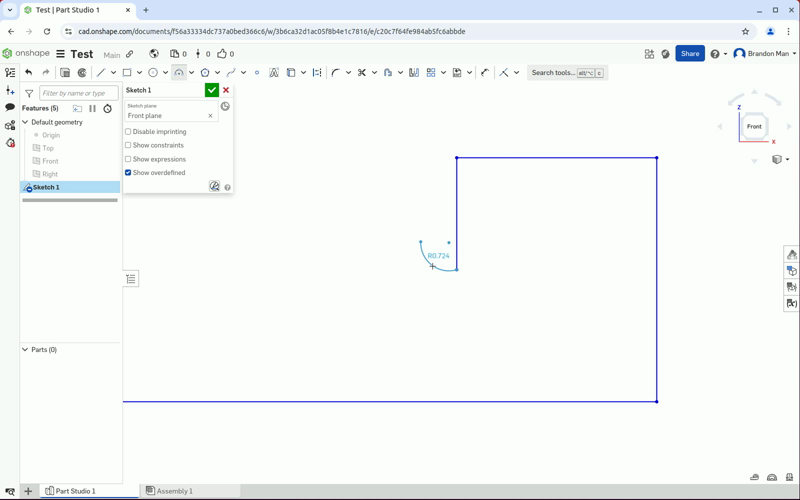
scroll(6)
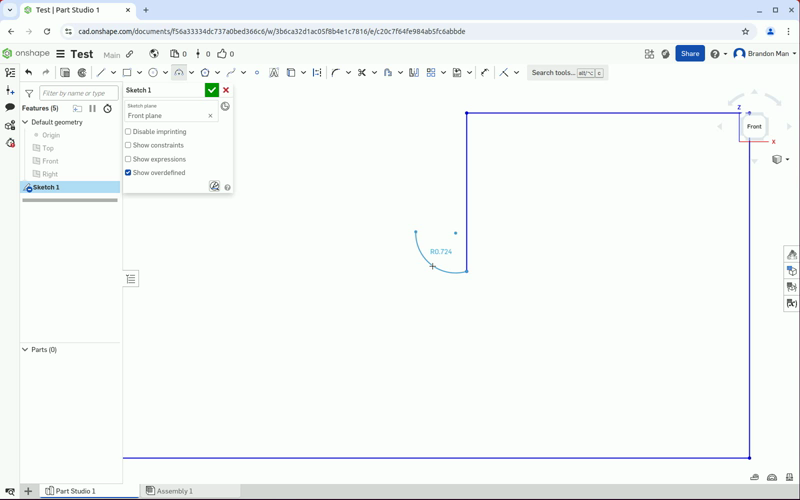
click(432, 265)
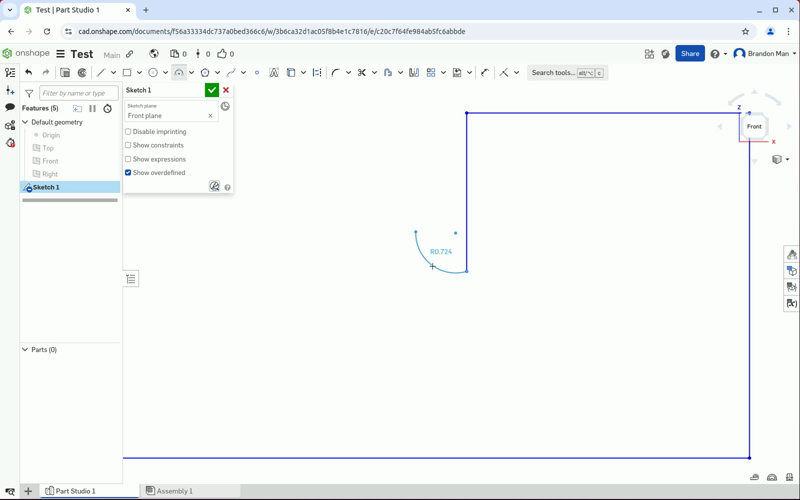
scroll(-6)
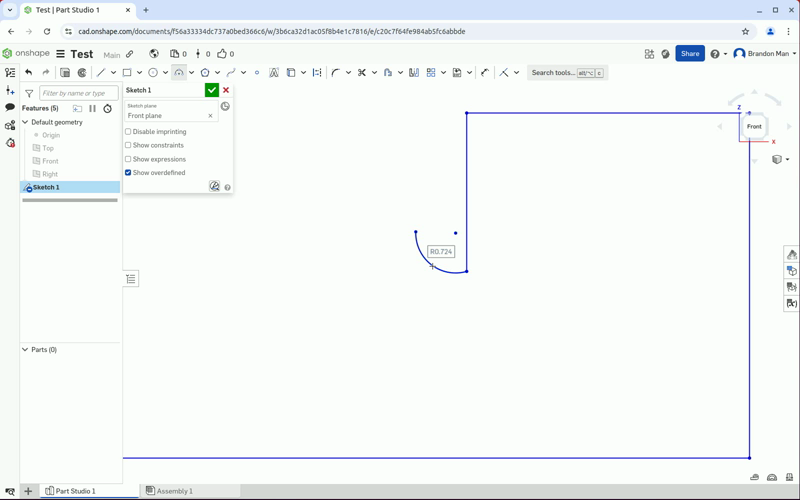
scroll(-6)
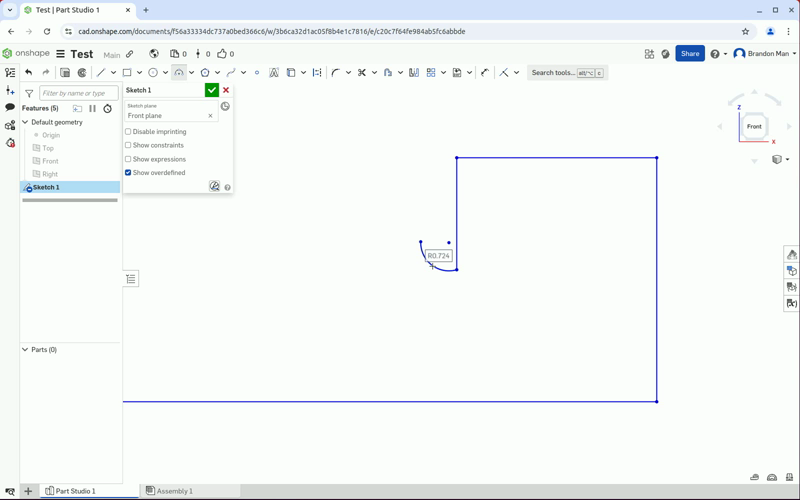
scroll(-6)
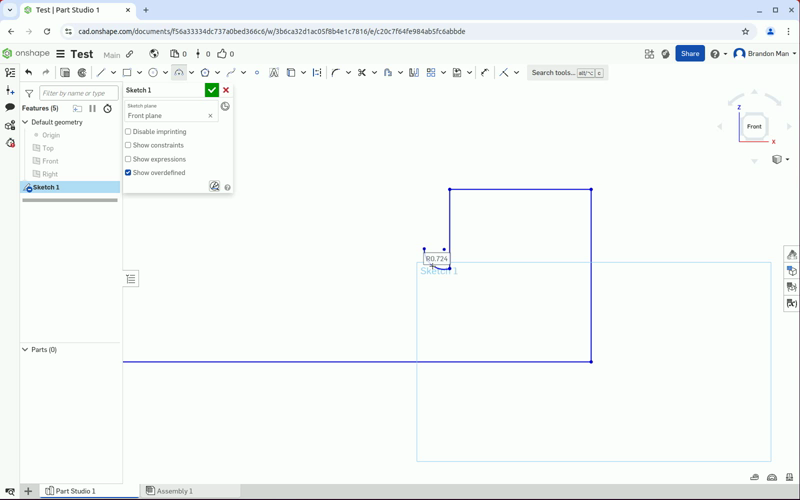
scroll(-6)
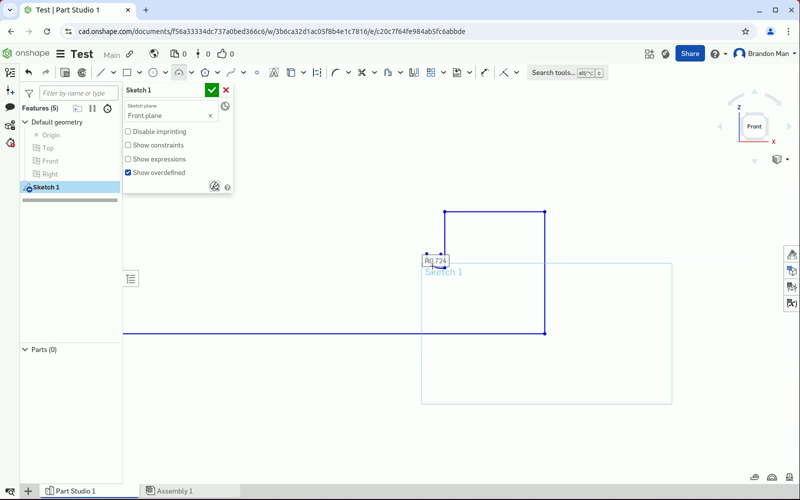
scroll(-6)
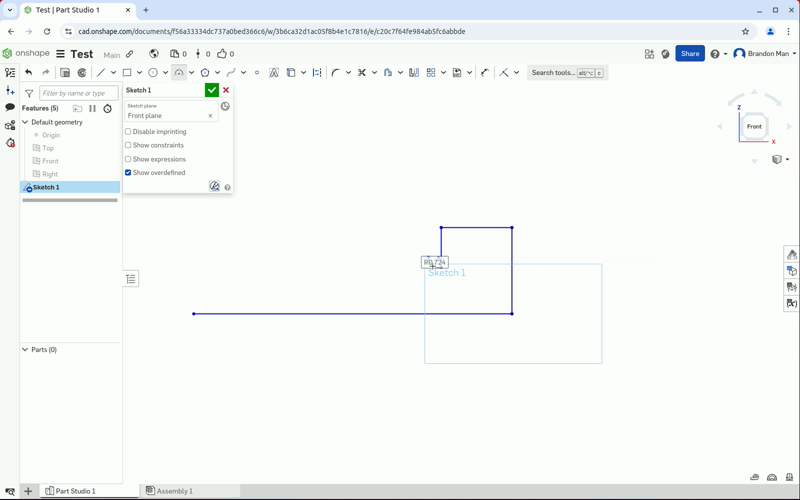
scroll(-6)
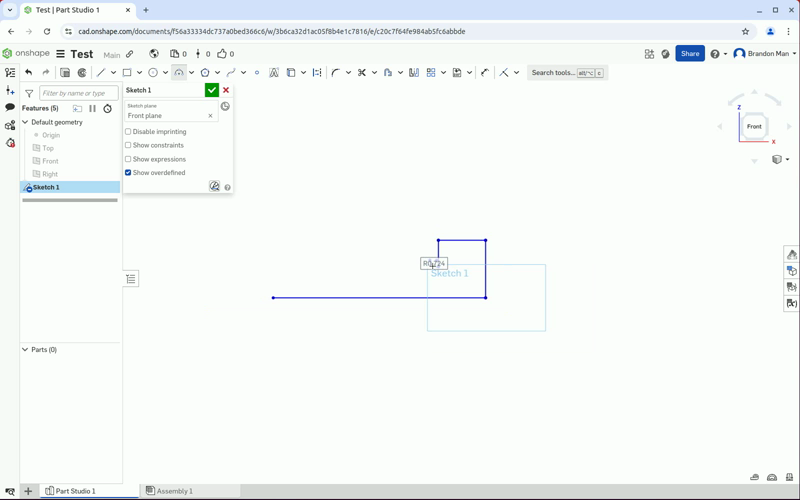
scroll(-6)
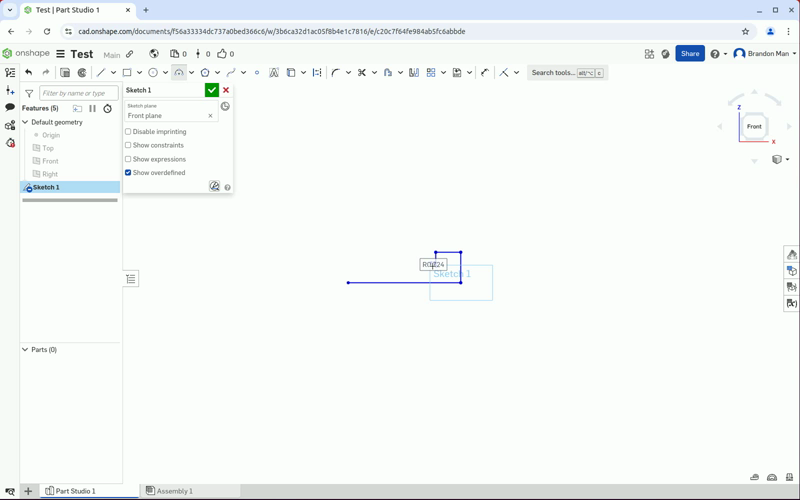
key_up(shift)
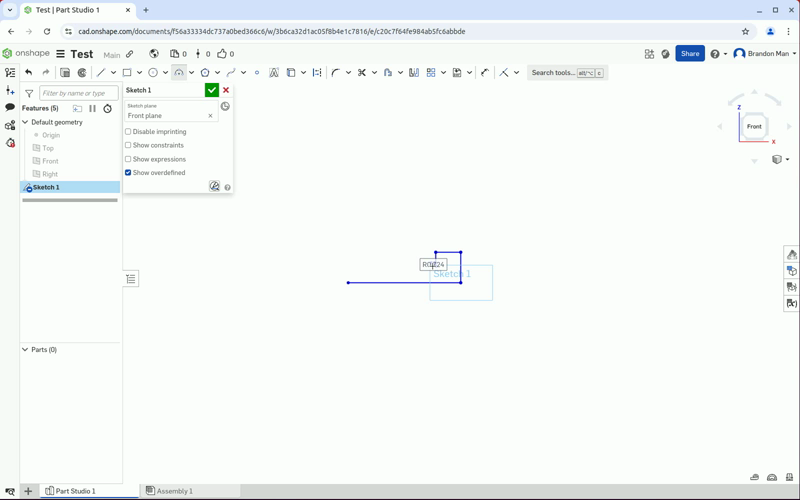
key(esc)
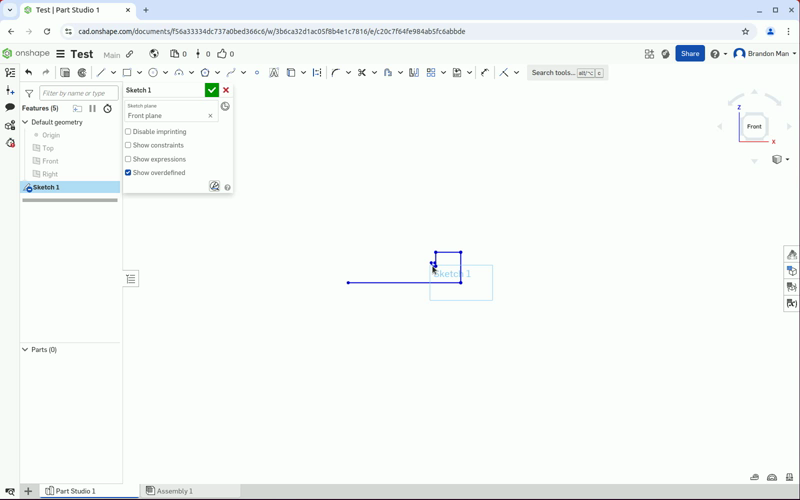
key(l)
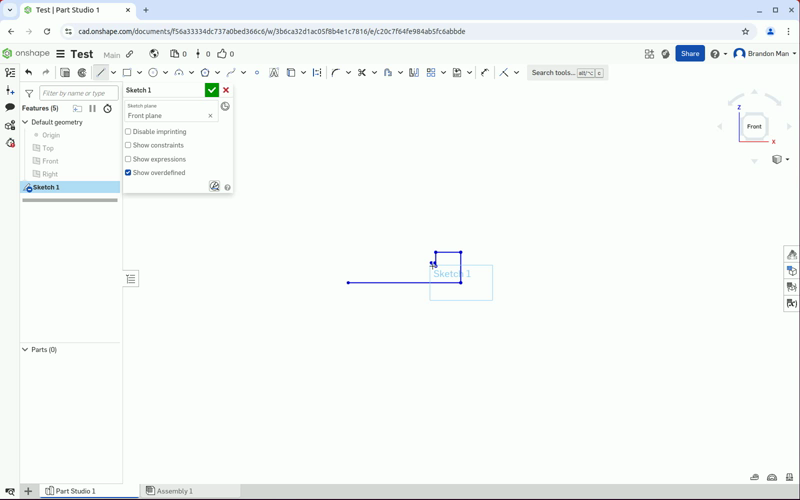
mouse_move(431, 262)
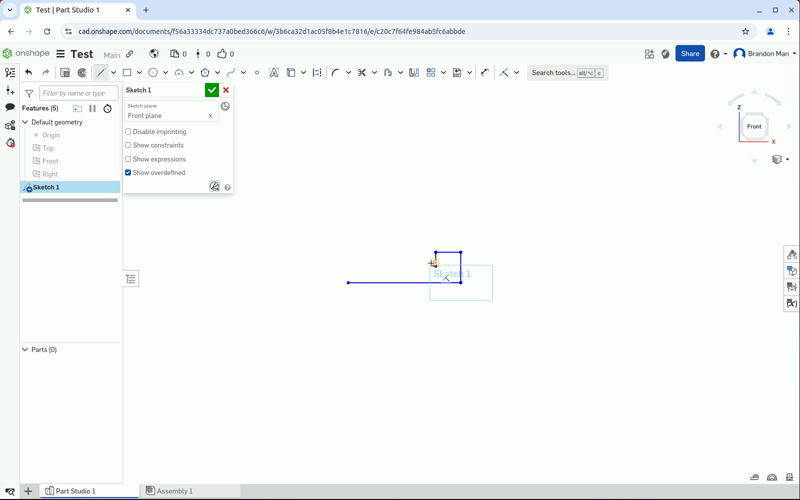
scroll(6)
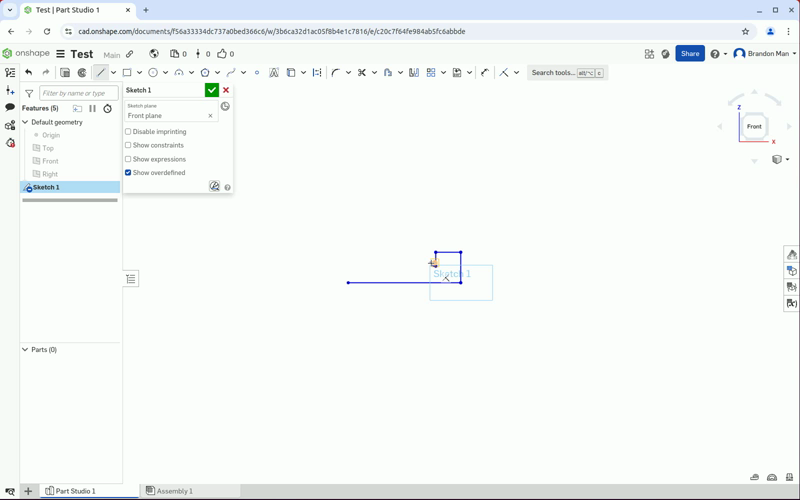
scroll(6)
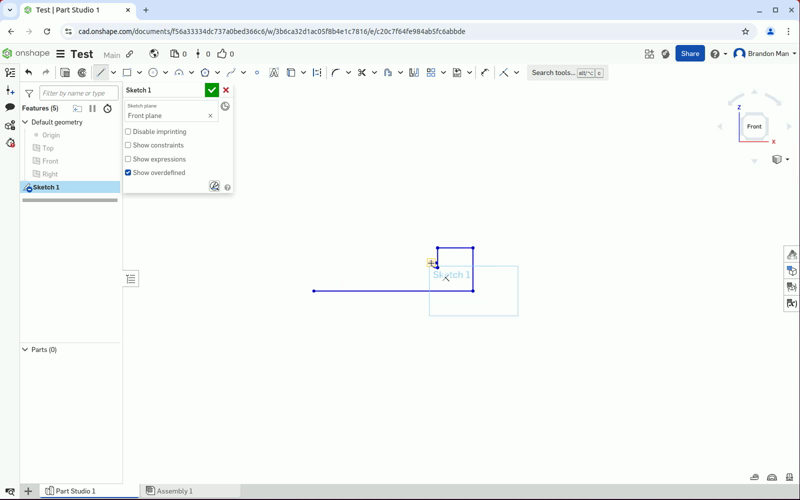
scroll(6)
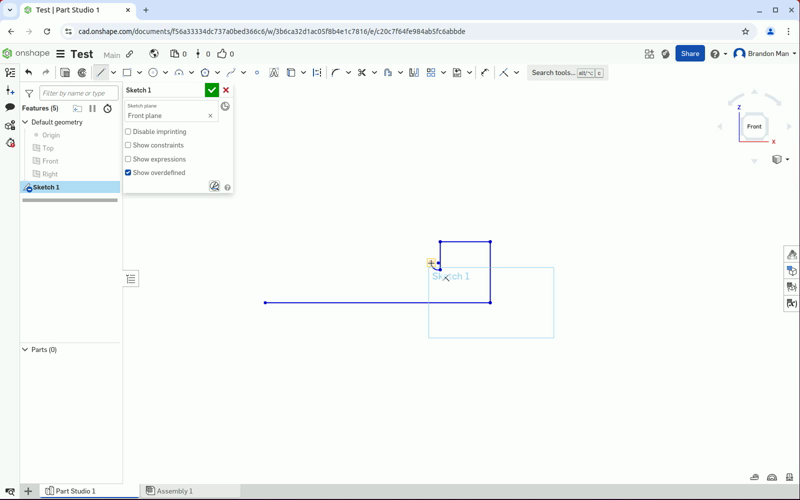
scroll(6)
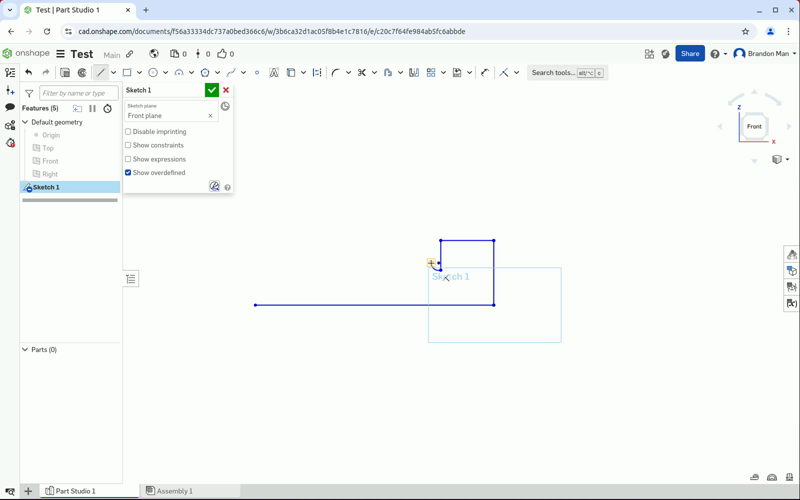
scroll(6)
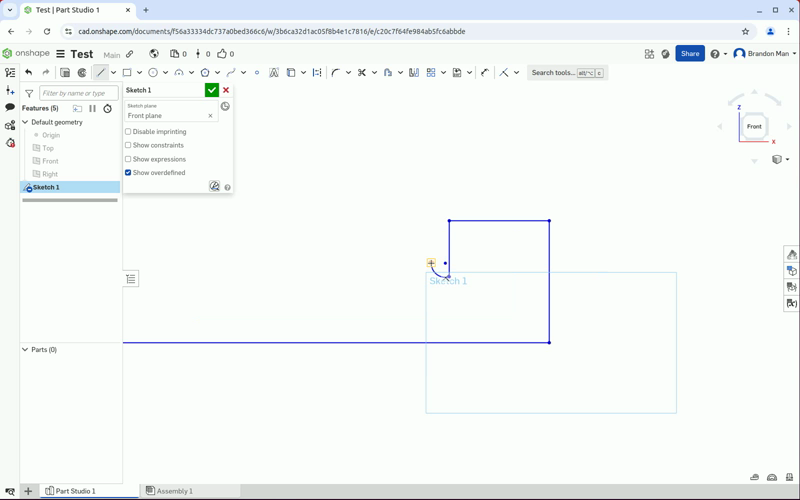
scroll(6)
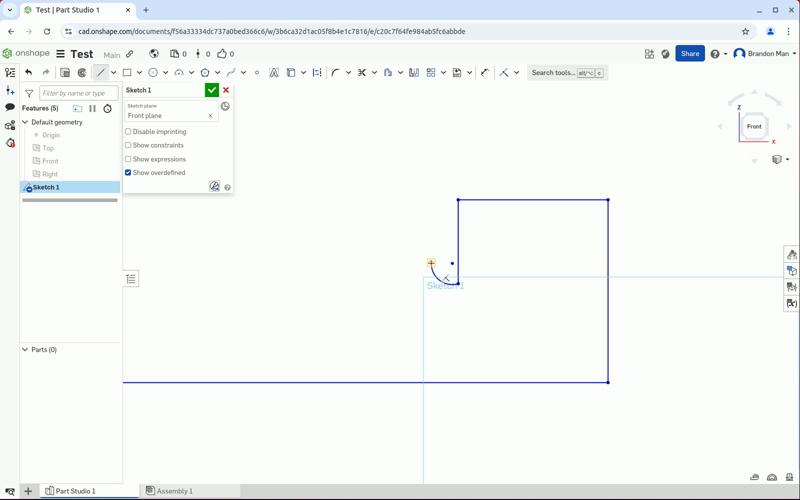
scroll(6)
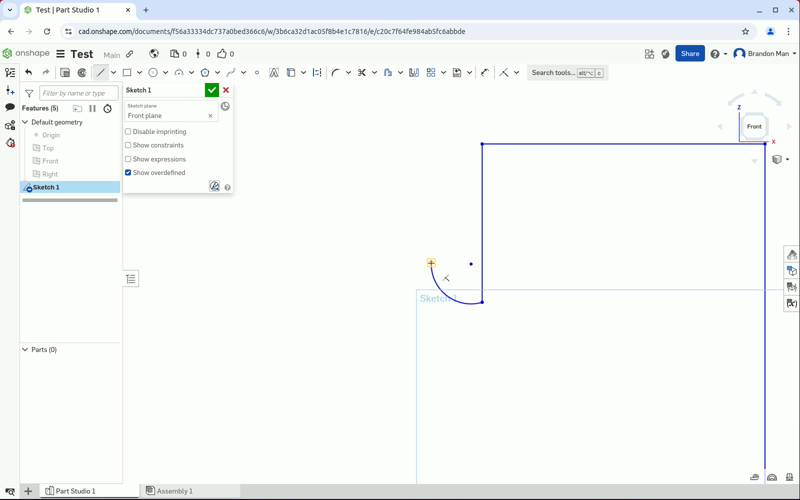
click(431, 262)
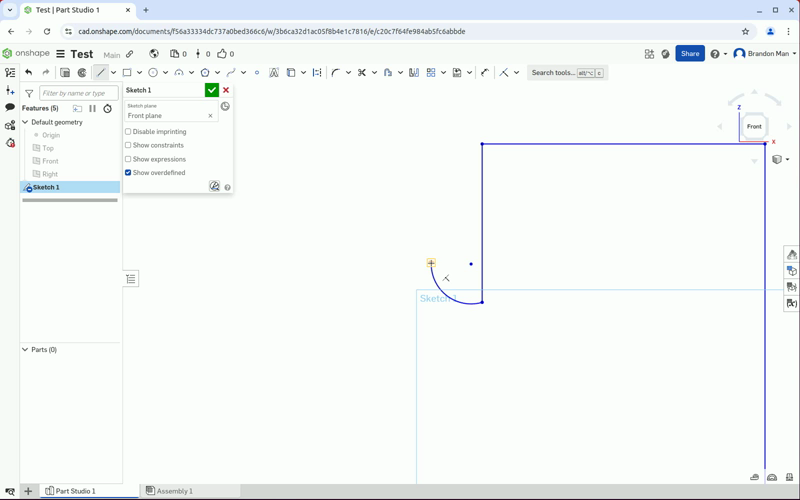
scroll(-6)
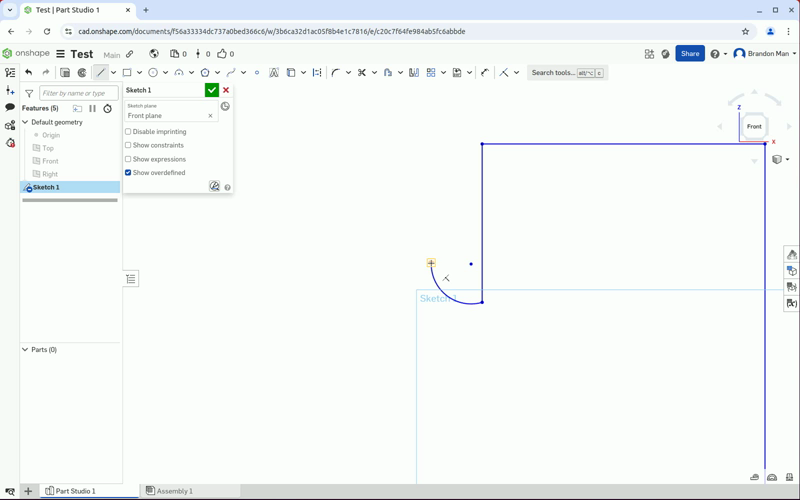
scroll(-6)
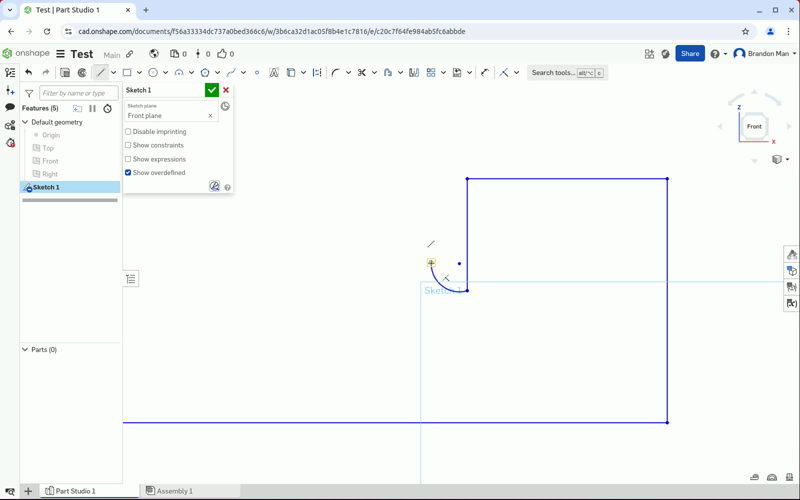
scroll(-6)
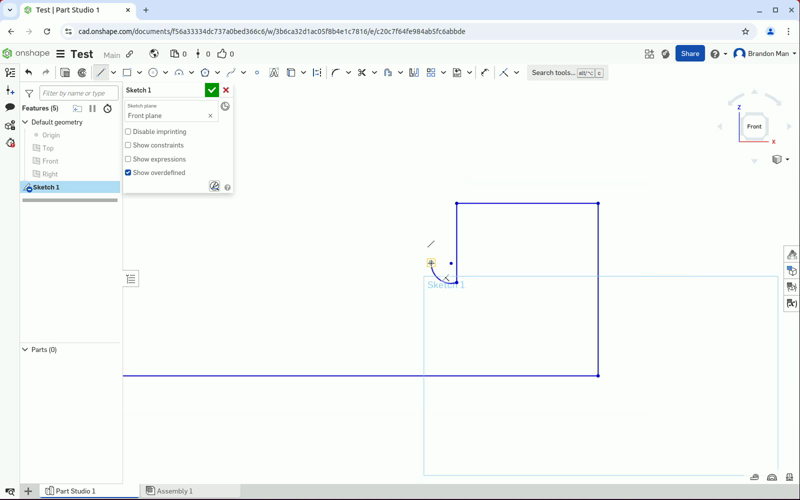
scroll(-6)
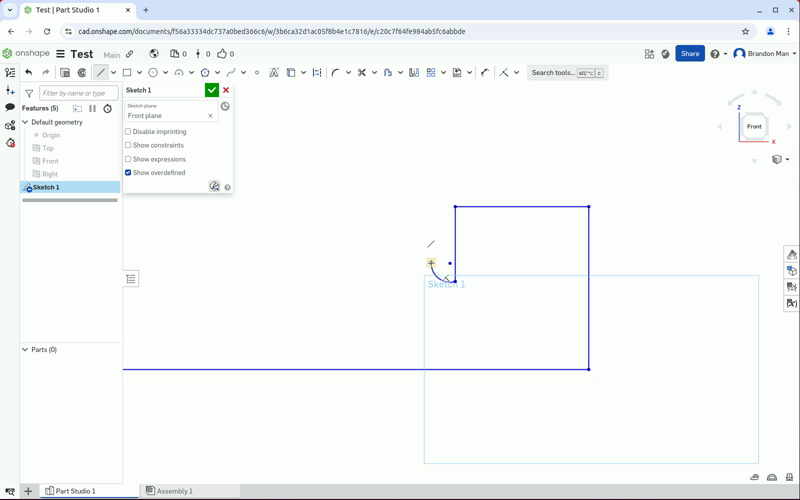
scroll(-6)
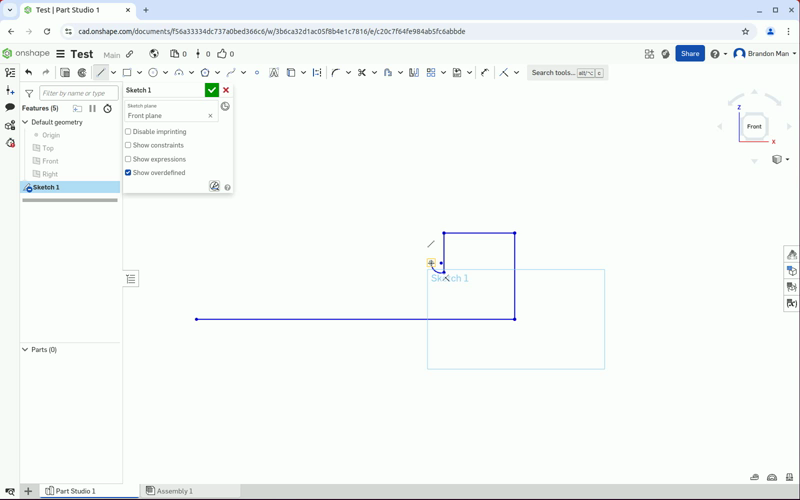
scroll(-6)
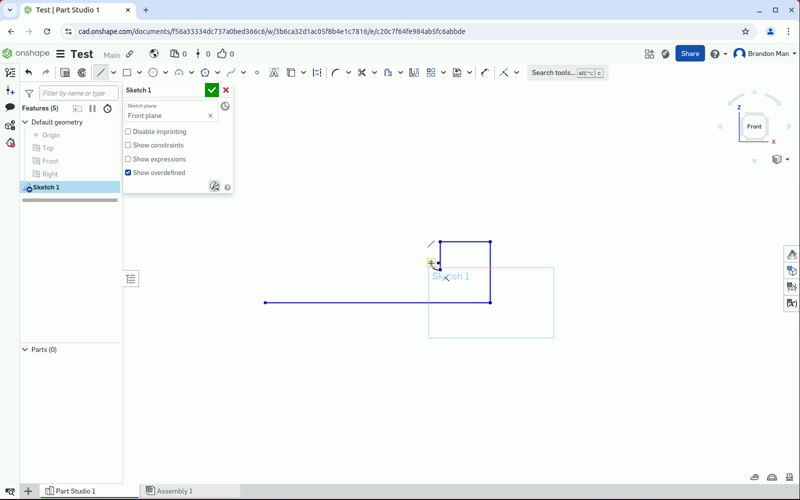
scroll(-6)
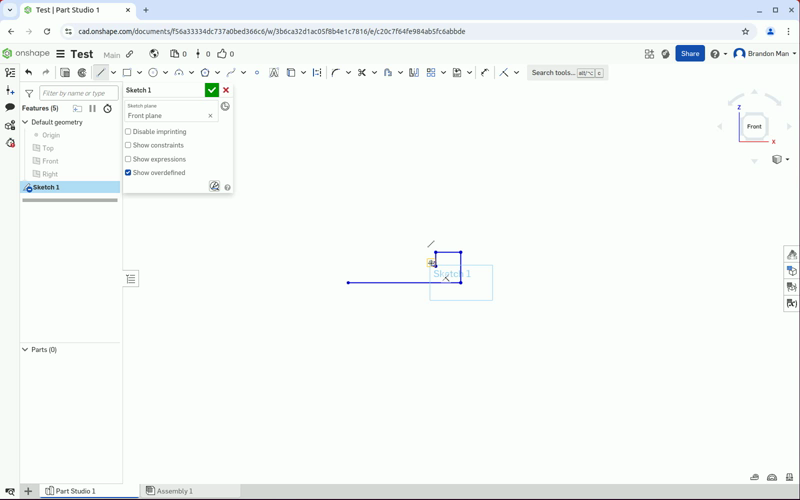
key_down(shift)
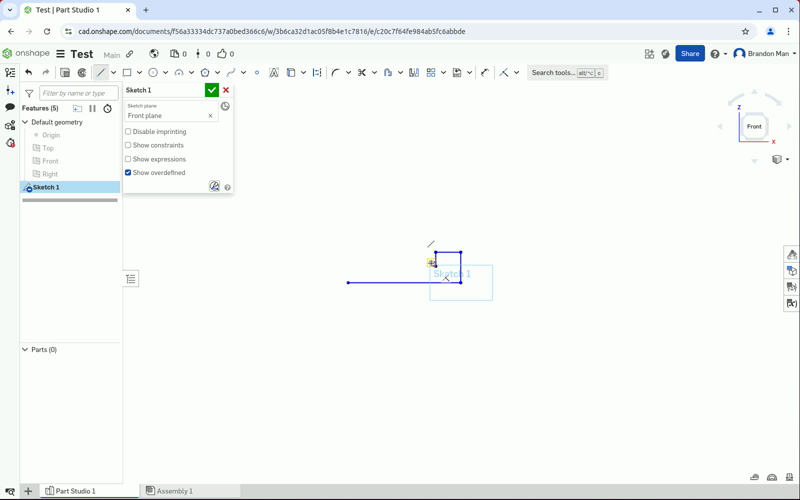
mouse_move(461, 262)
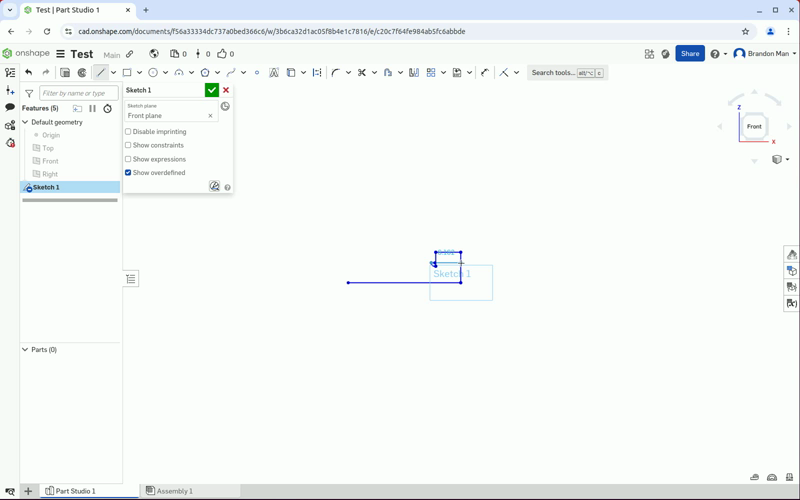
mouse_move(431, 249)
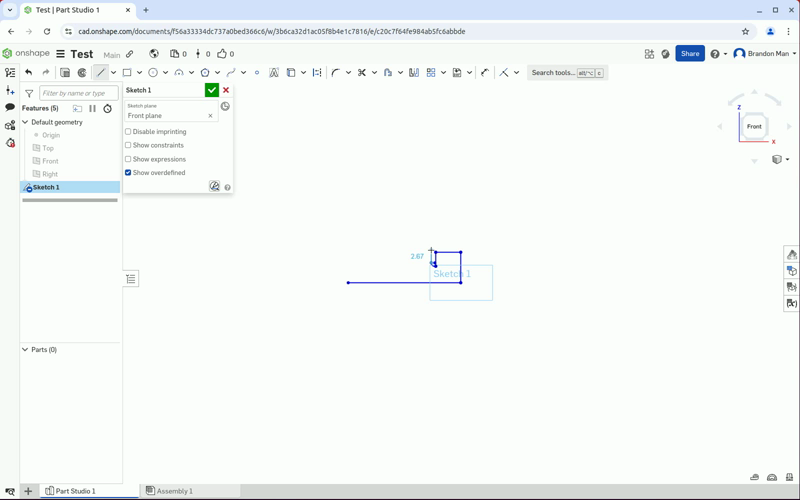
click(431, 249)
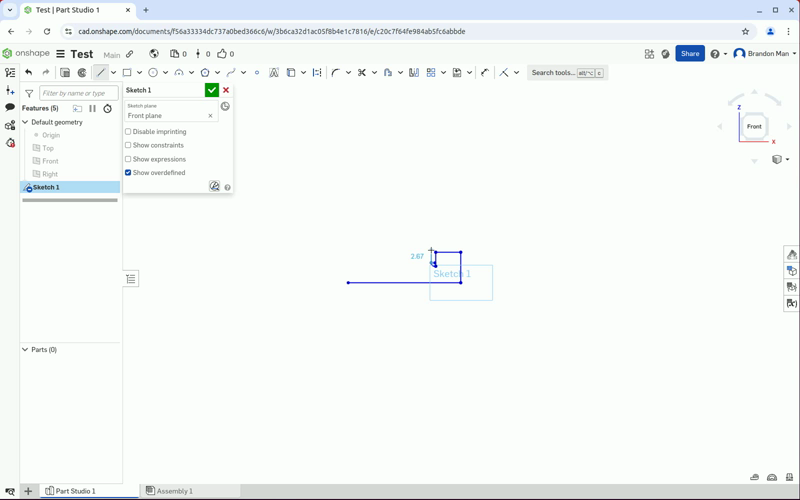
key_up(shift)
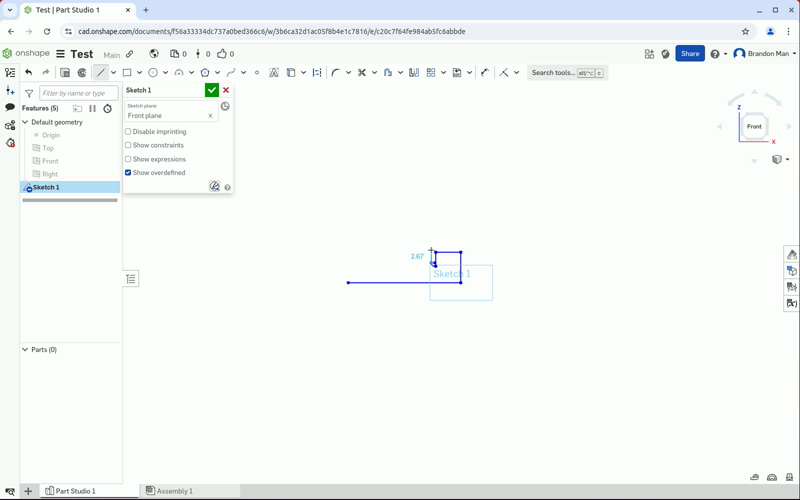
key(esc)
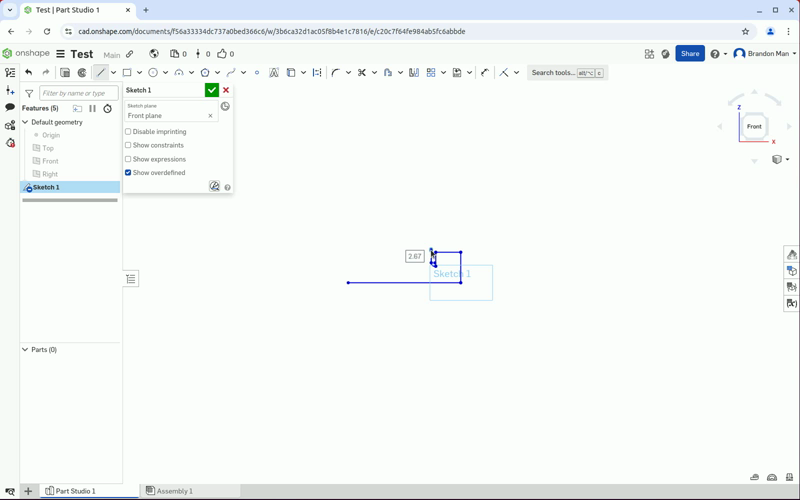
key(a)
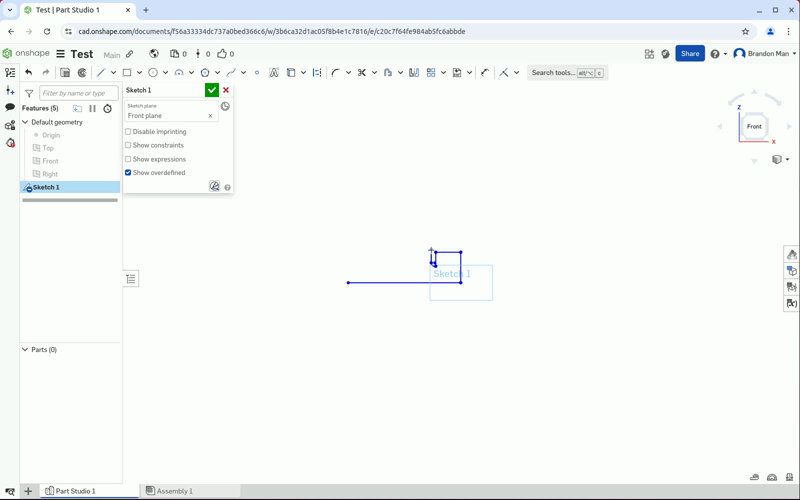
mouse_move(431, 249)
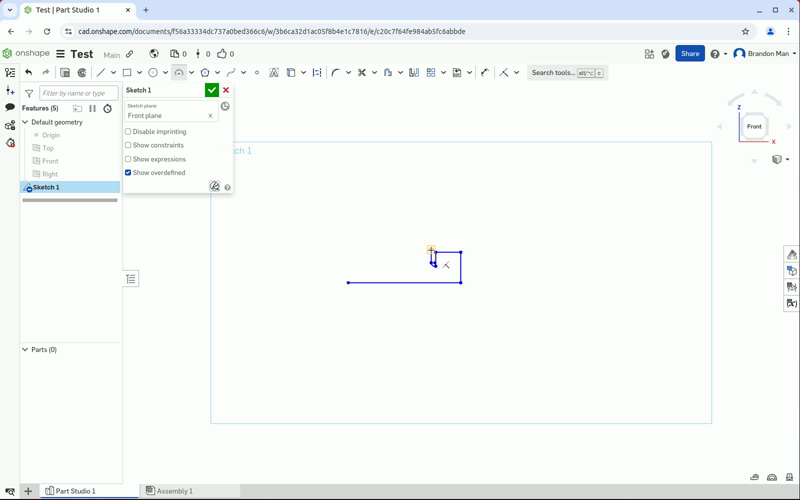
click(431, 249)
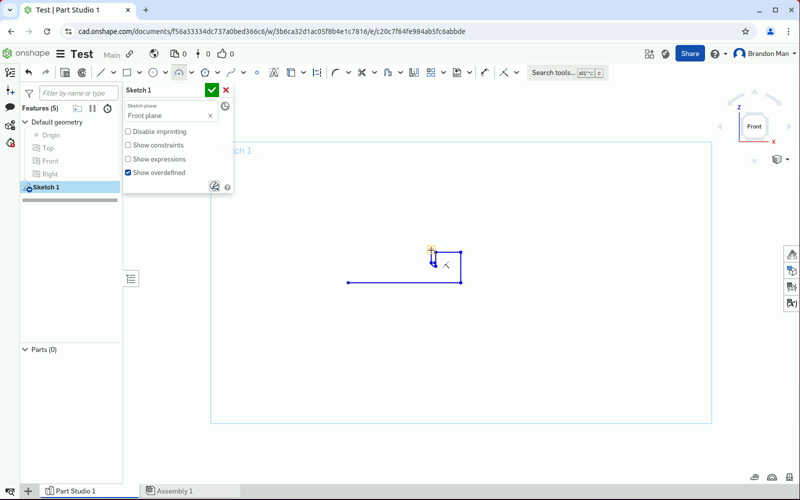
key_down(shift)
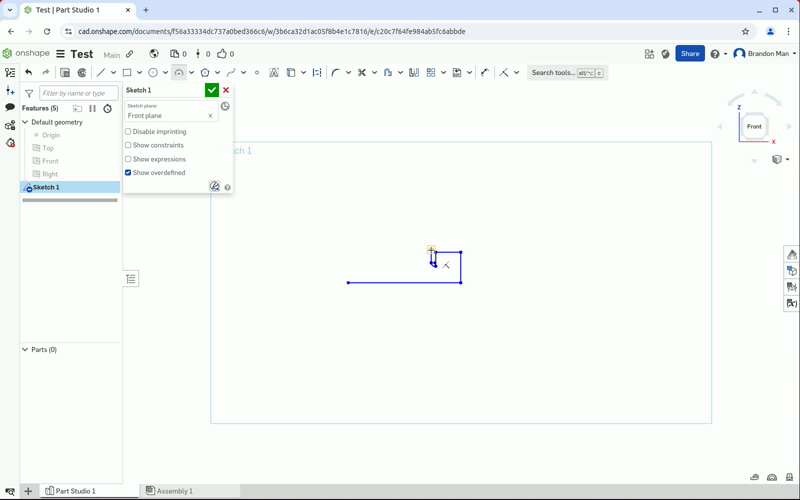
mouse_move(426, 245)
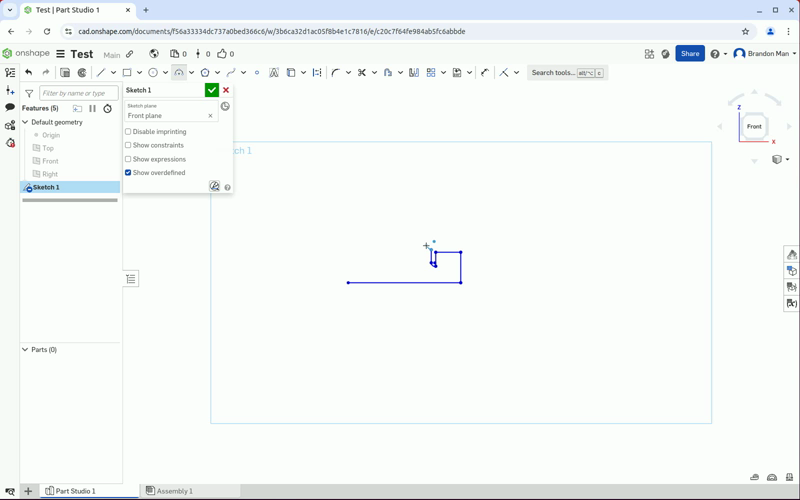
scroll(6)
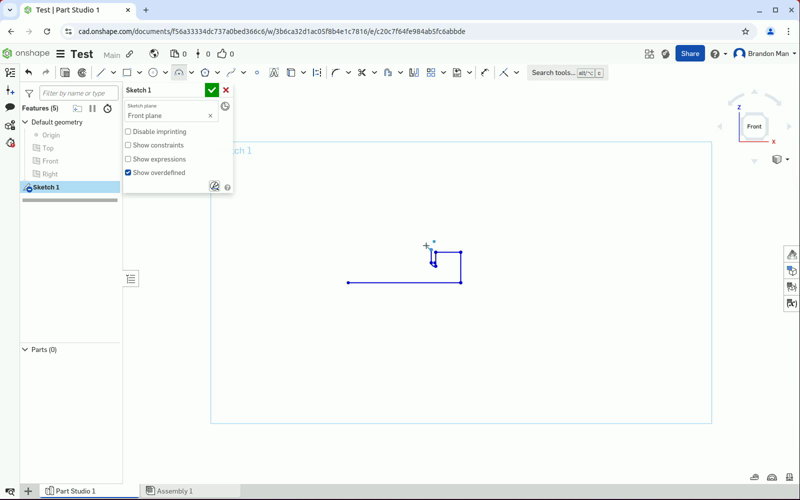
scroll(6)
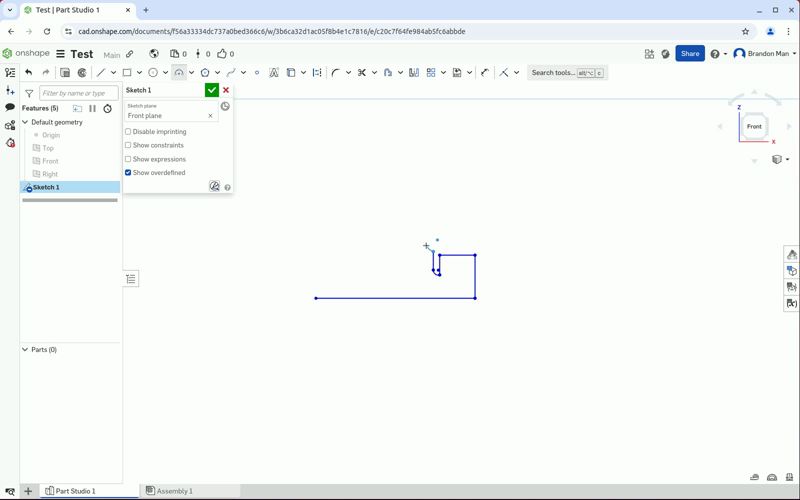
scroll(6)
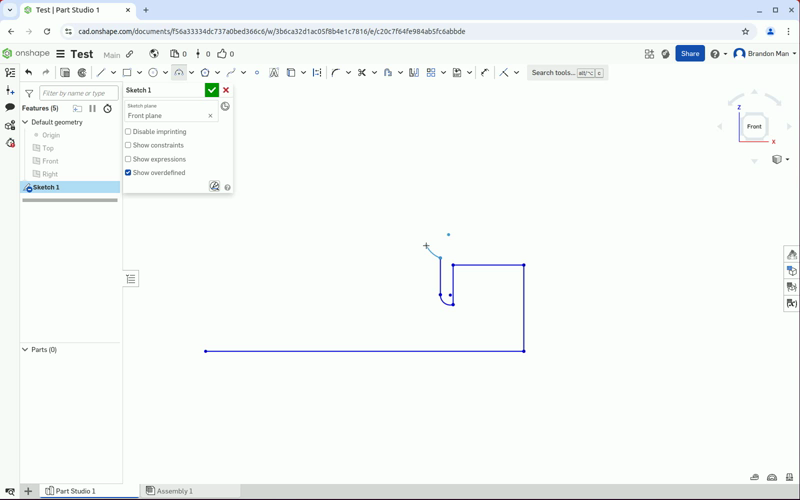
scroll(6)
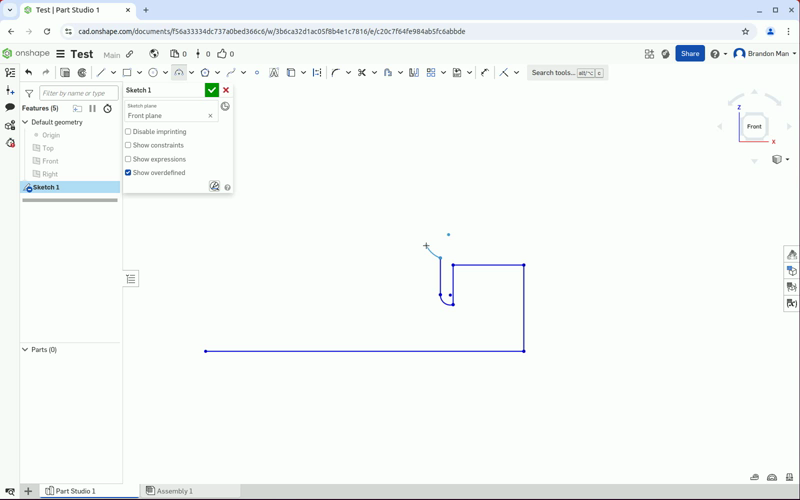
scroll(6)
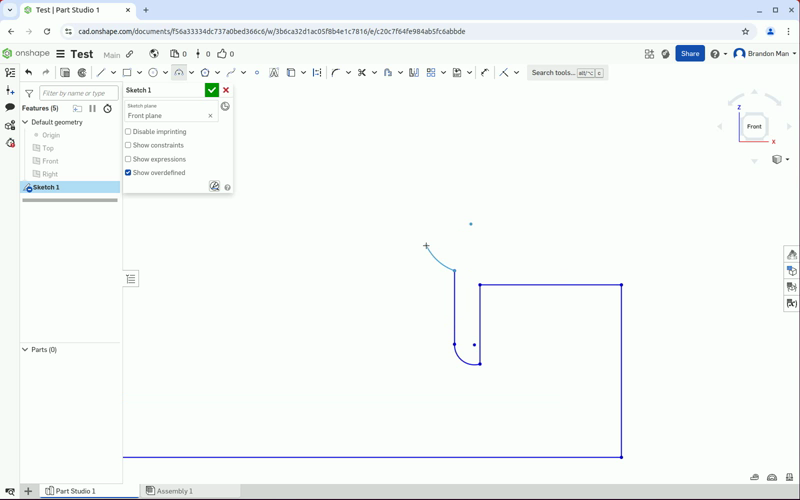
scroll(6)
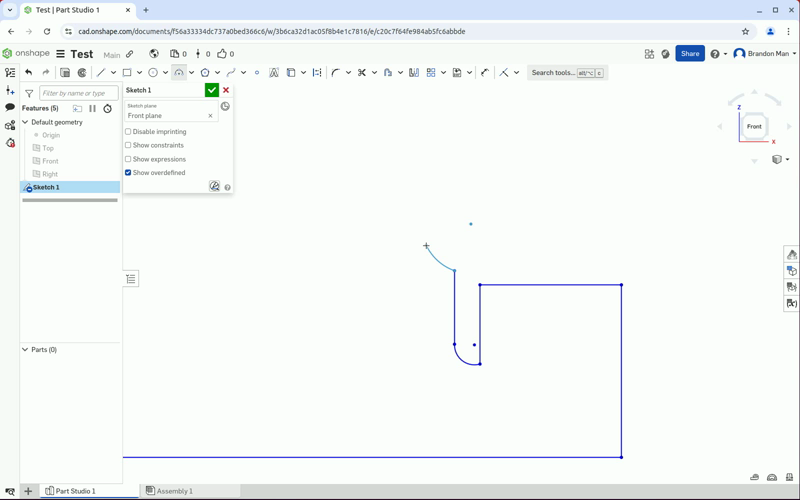
scroll(6)
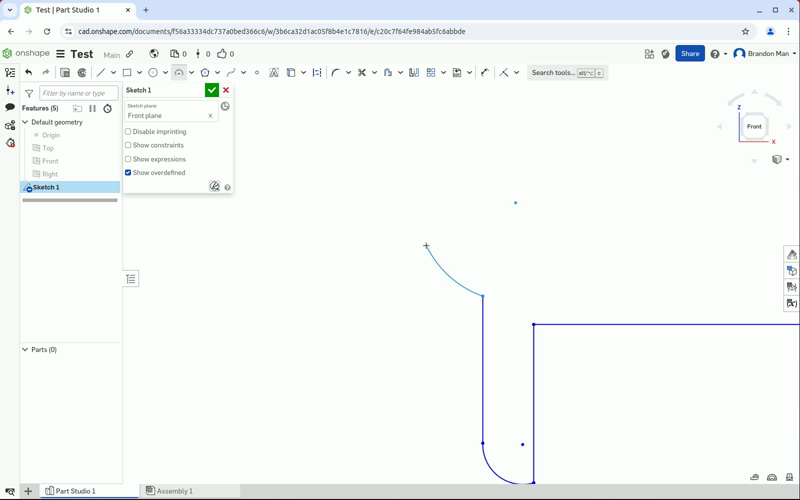
click(426, 245)
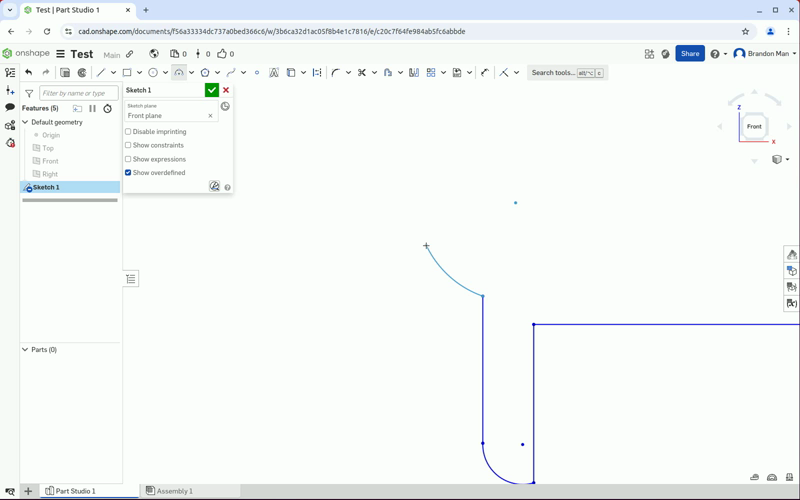
scroll(-6)
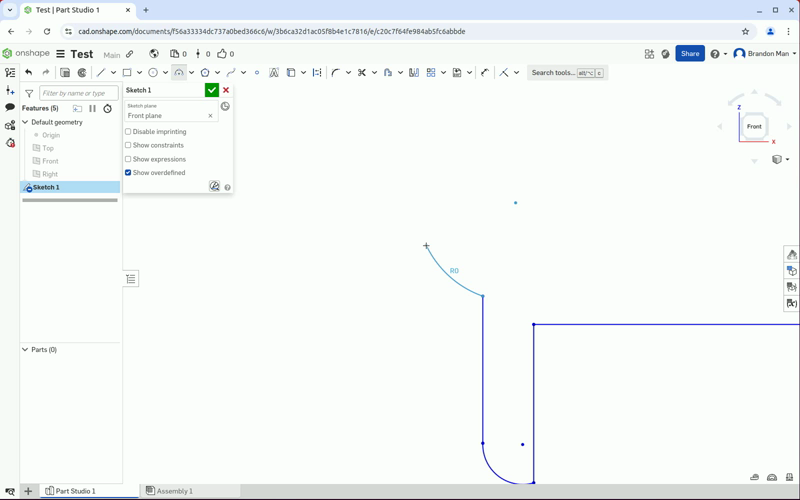
scroll(-6)
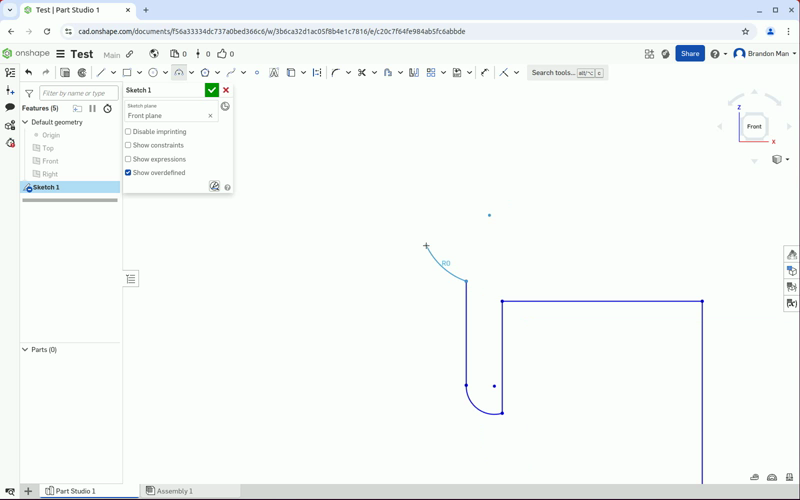
scroll(-6)
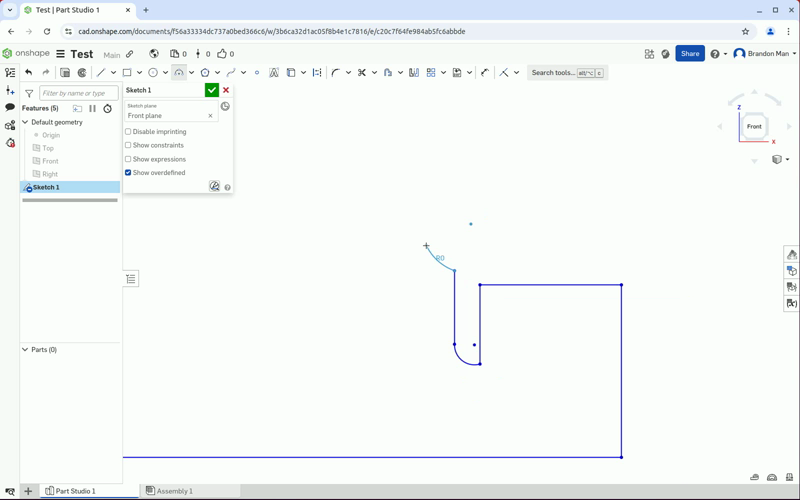
scroll(-6)
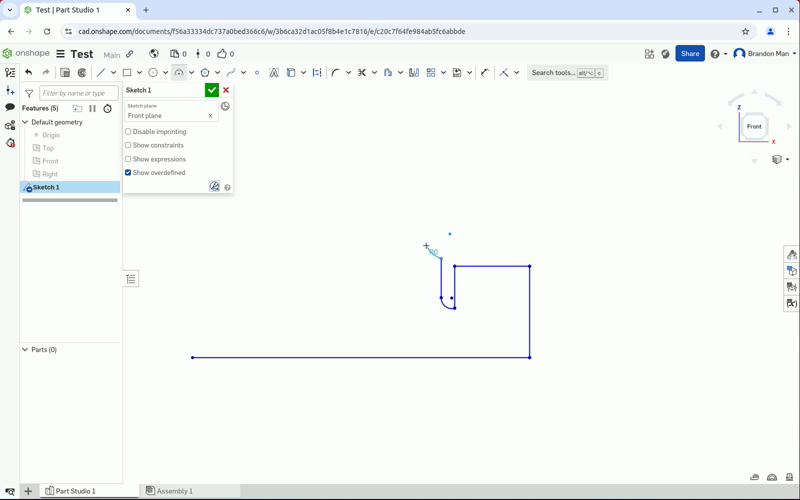
scroll(-6)
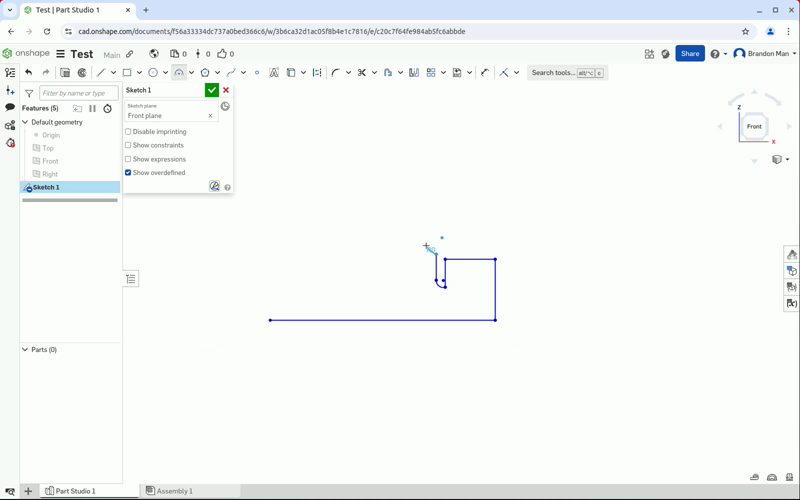
scroll(-6)
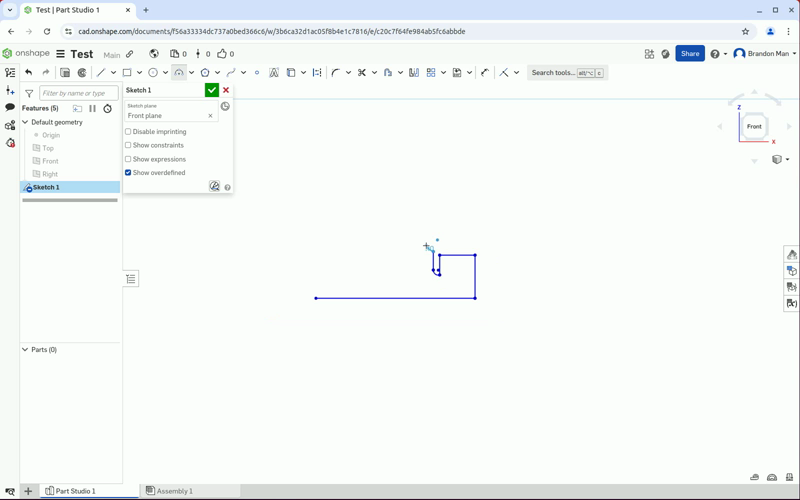
scroll(-6)
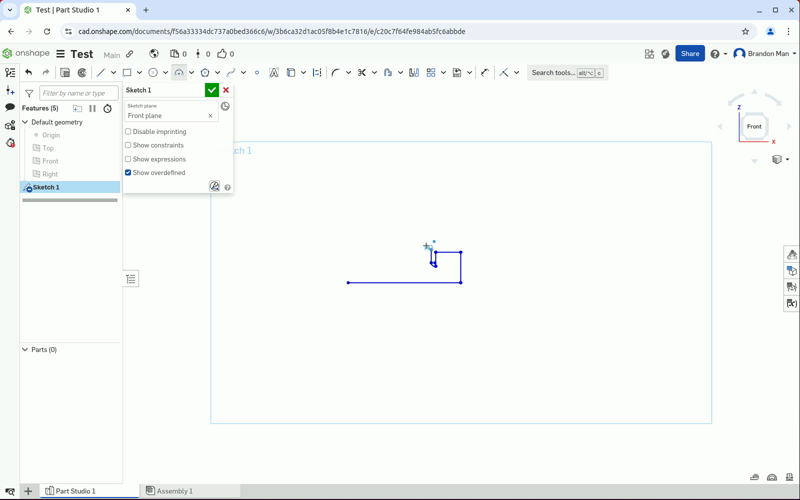
mouse_move(429, 246)
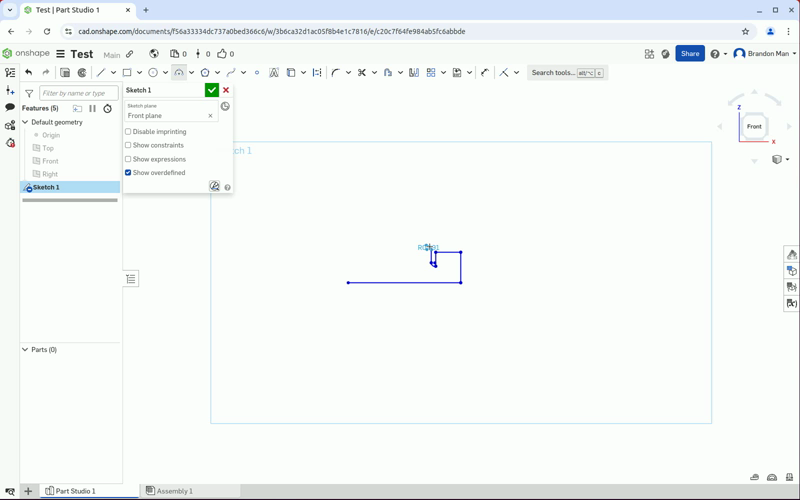
scroll(6)
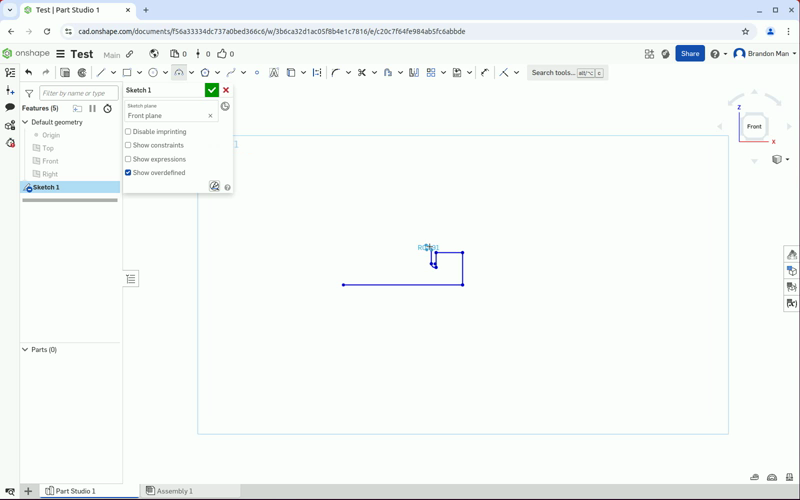
scroll(6)
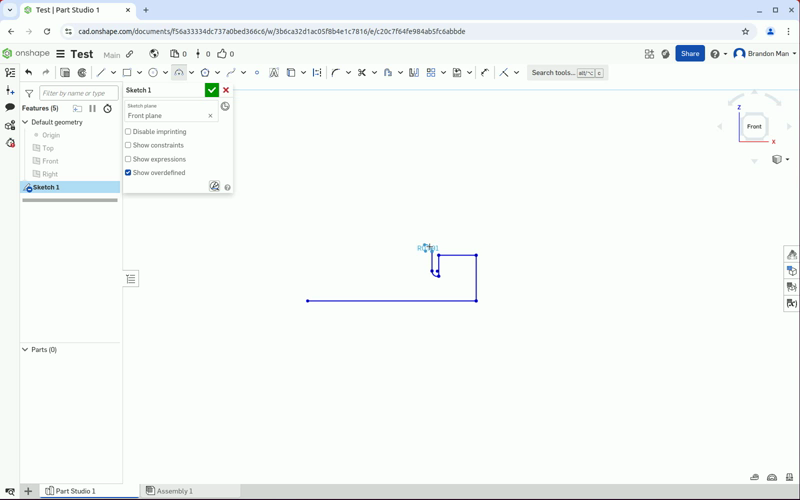
scroll(6)
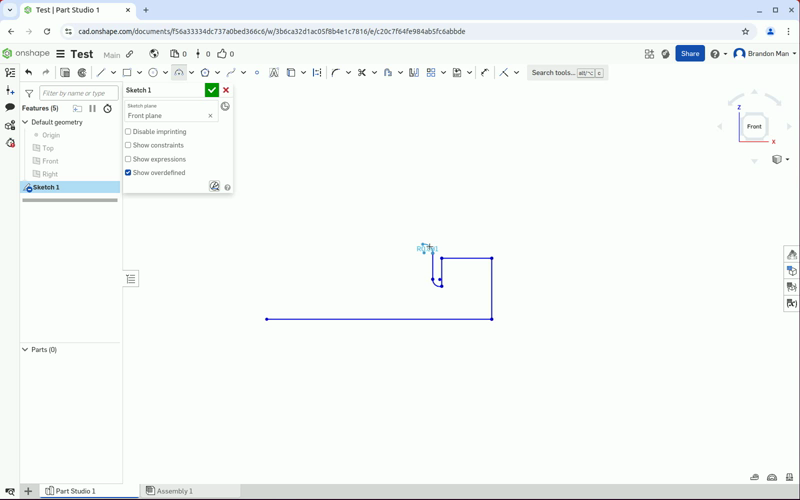
scroll(6)
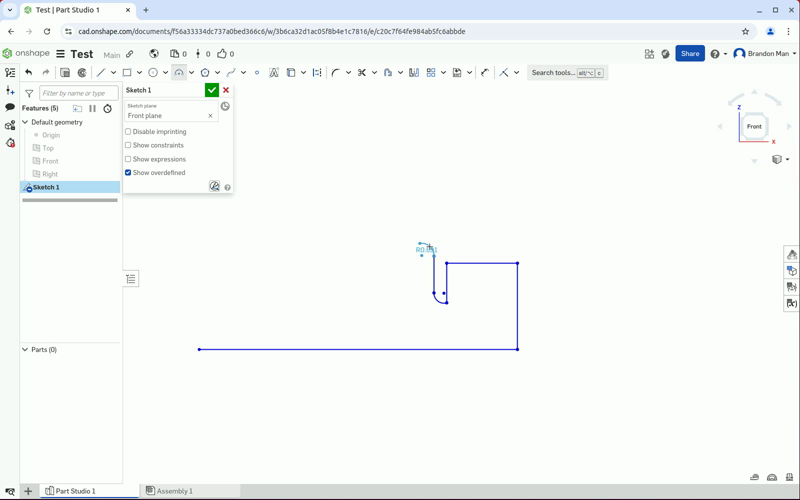
scroll(6)
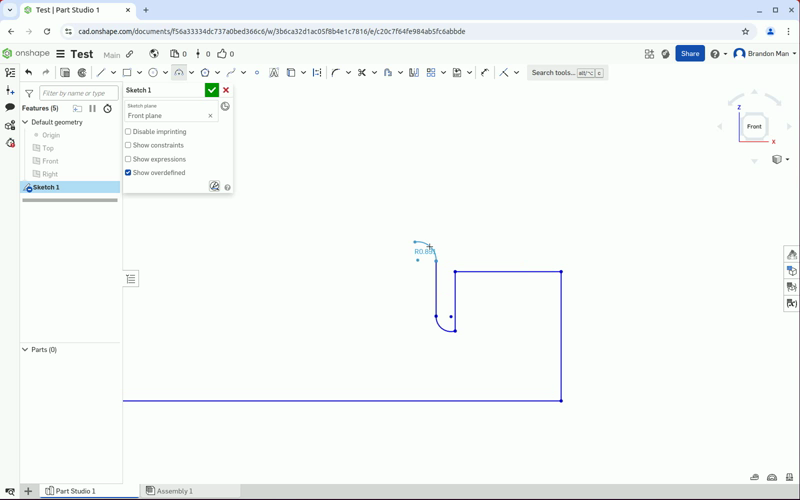
scroll(6)
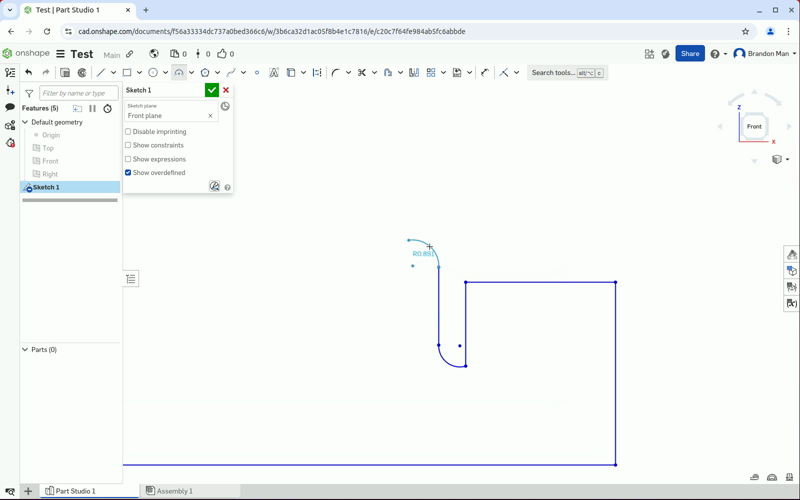
scroll(6)
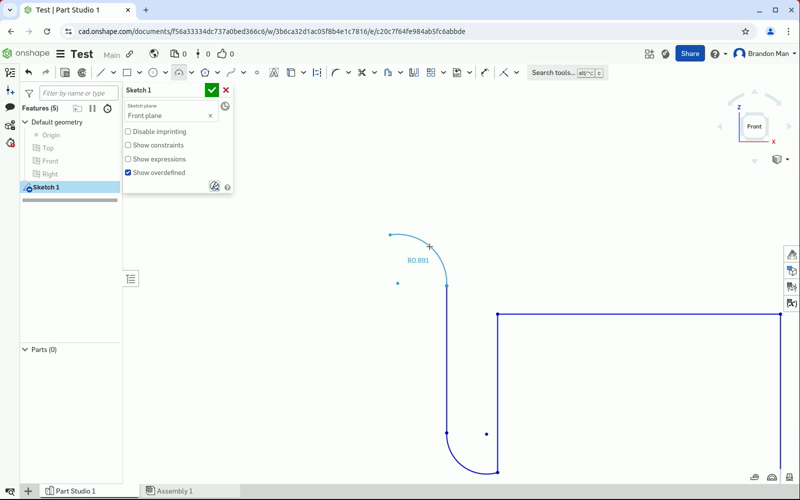
click(429, 246)
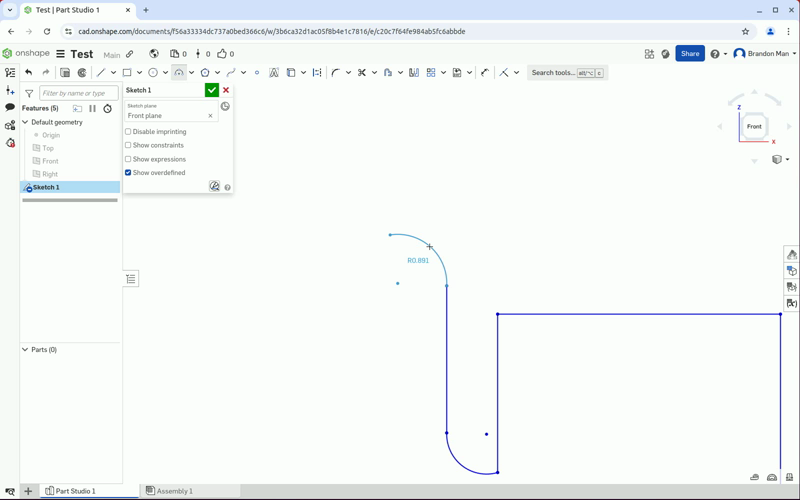
scroll(-6)
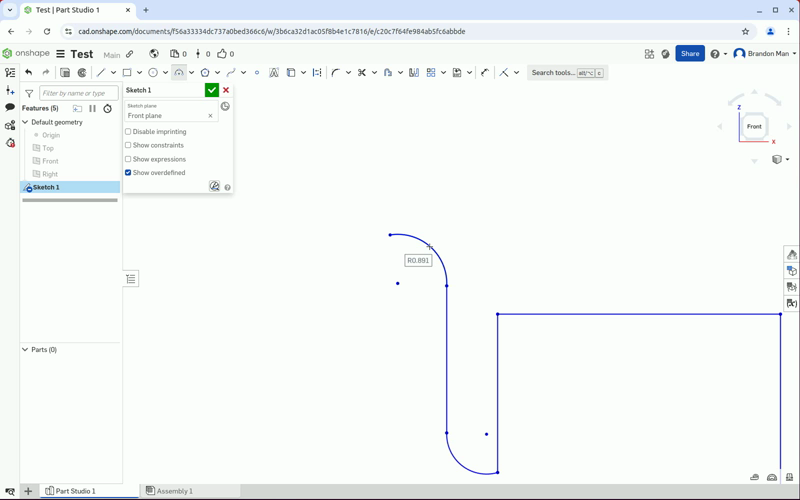
scroll(-6)
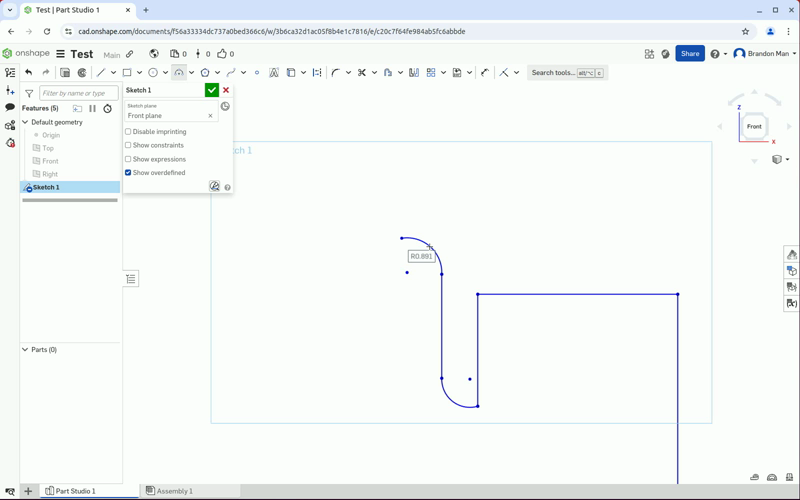
scroll(-6)
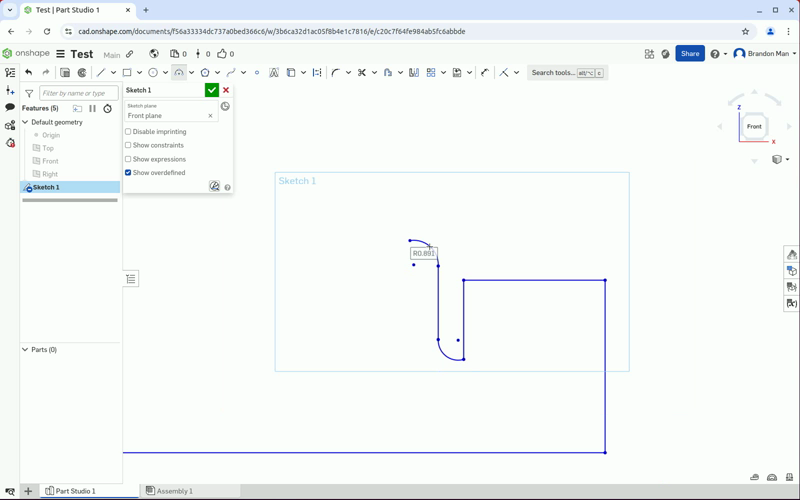
scroll(-6)
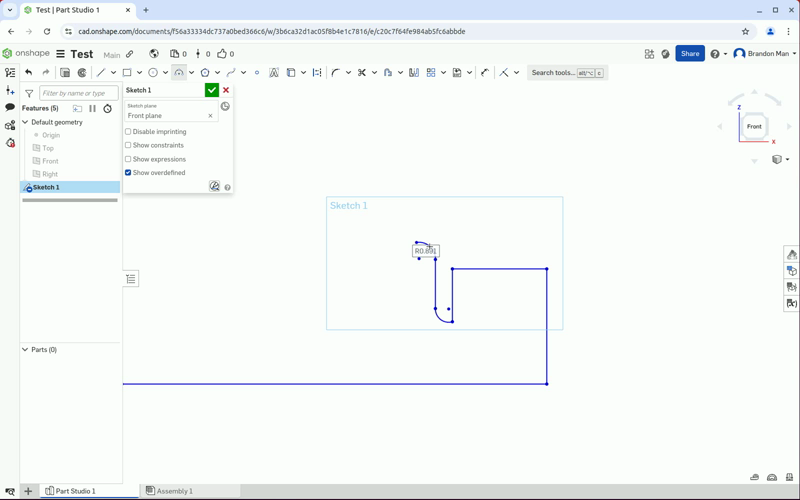
scroll(-6)
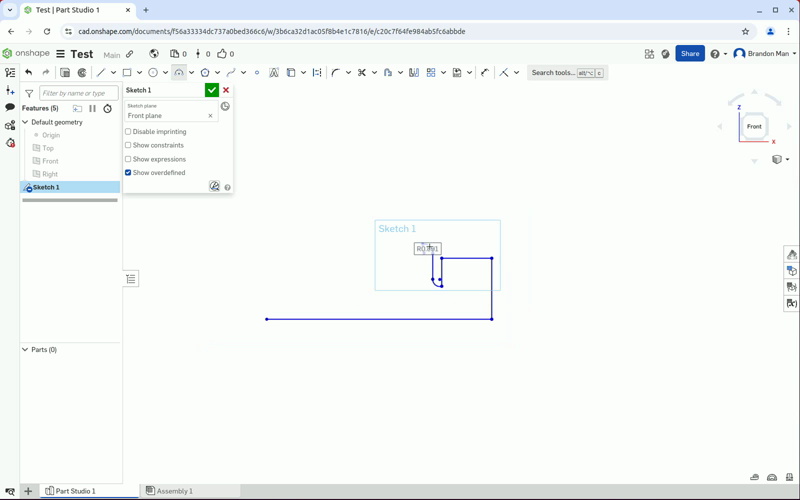
scroll(-6)
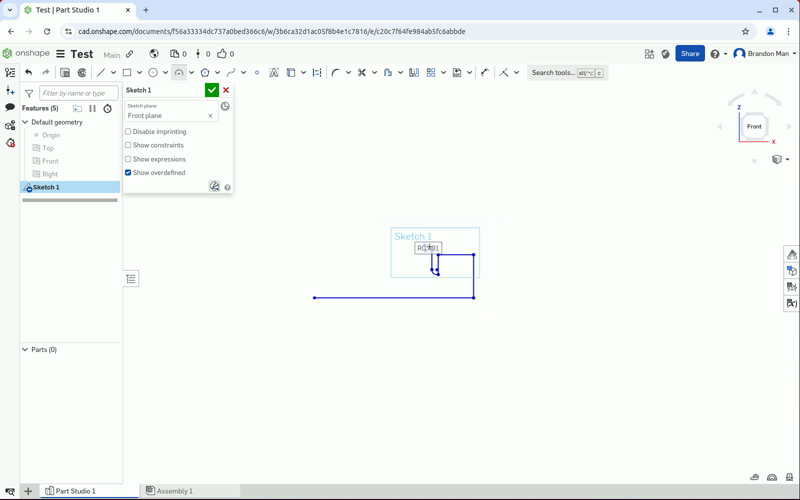
scroll(-6)
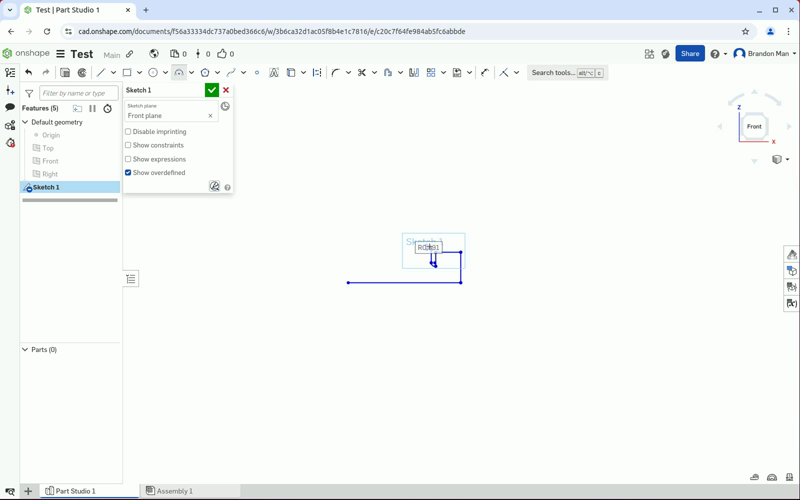
key_up(shift)
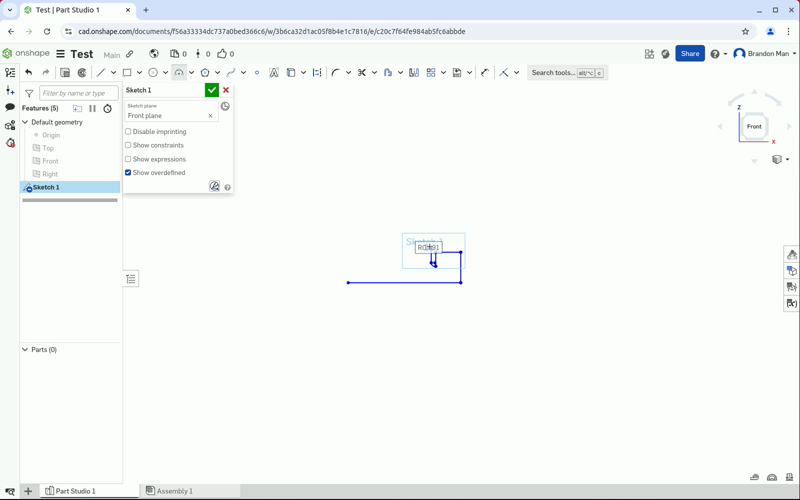
key(esc)
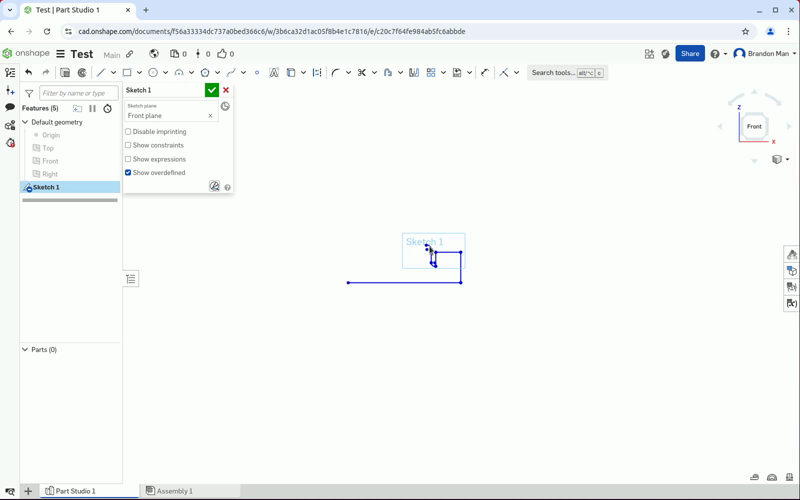
key(l)
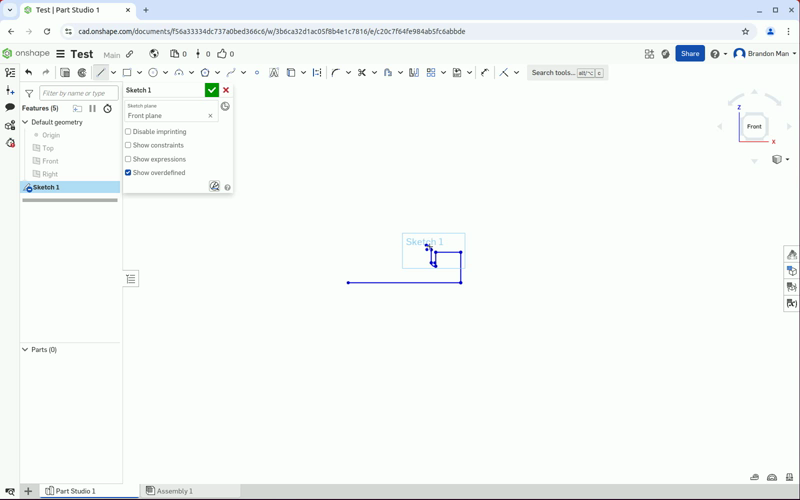
mouse_move(426, 245)
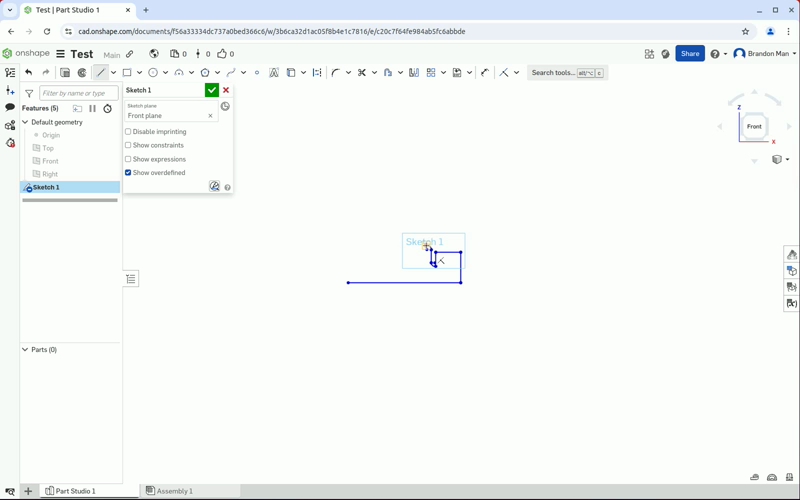
scroll(6)
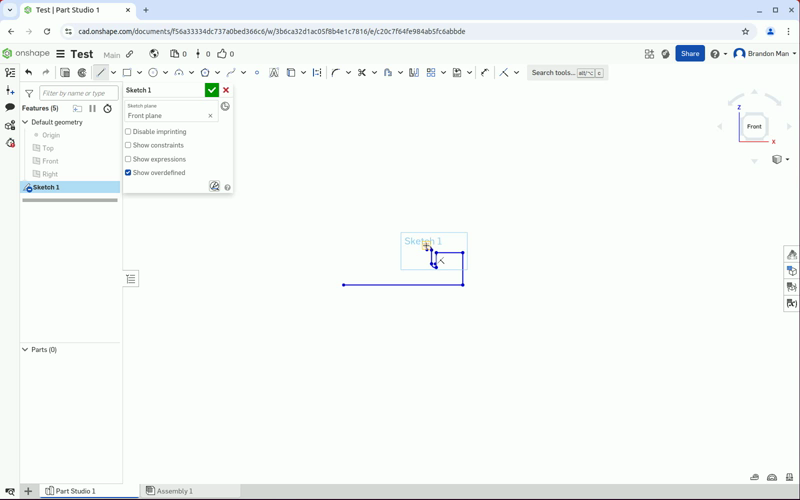
scroll(6)
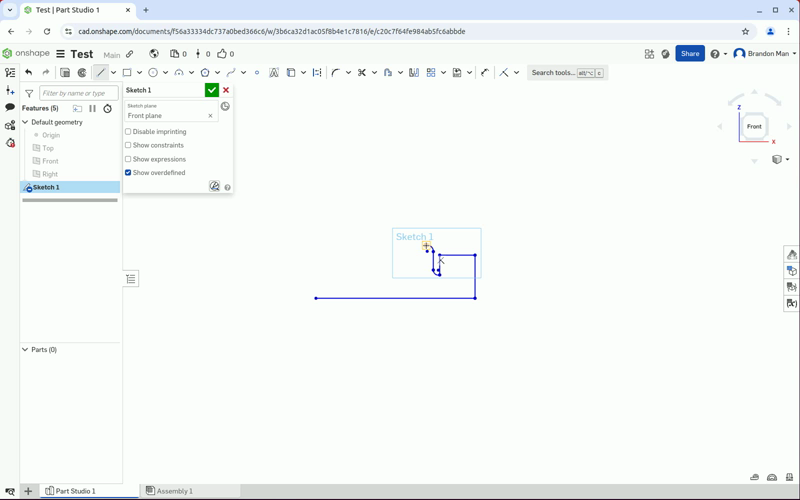
scroll(6)
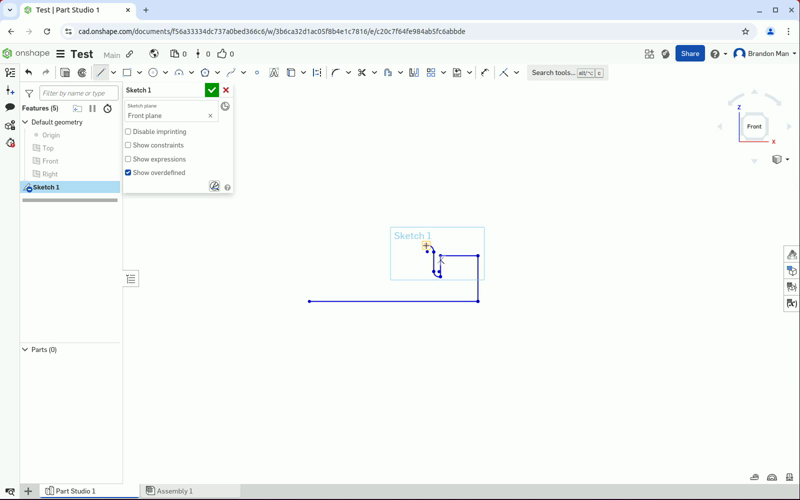
scroll(6)
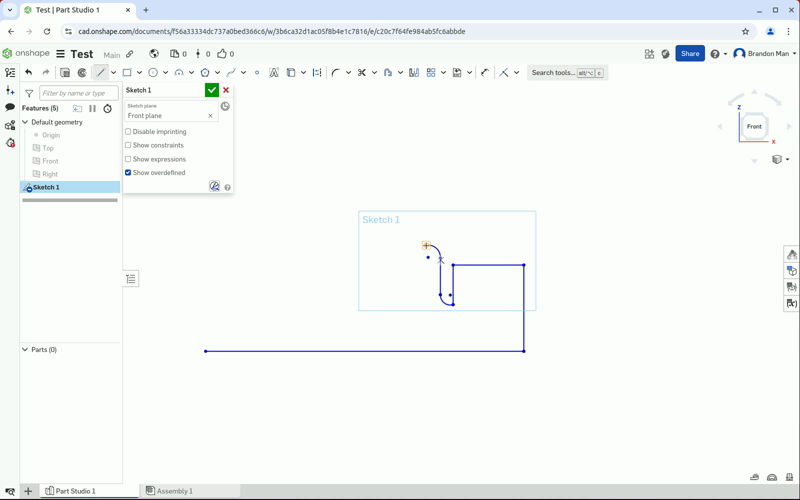
scroll(6)
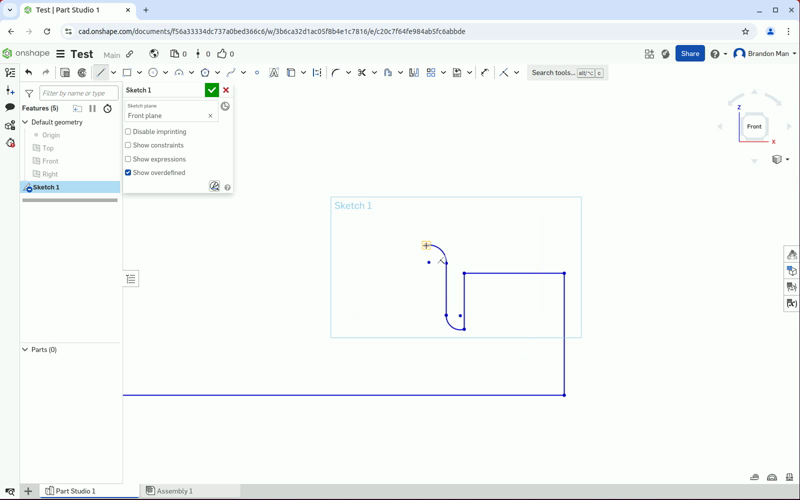
scroll(6)
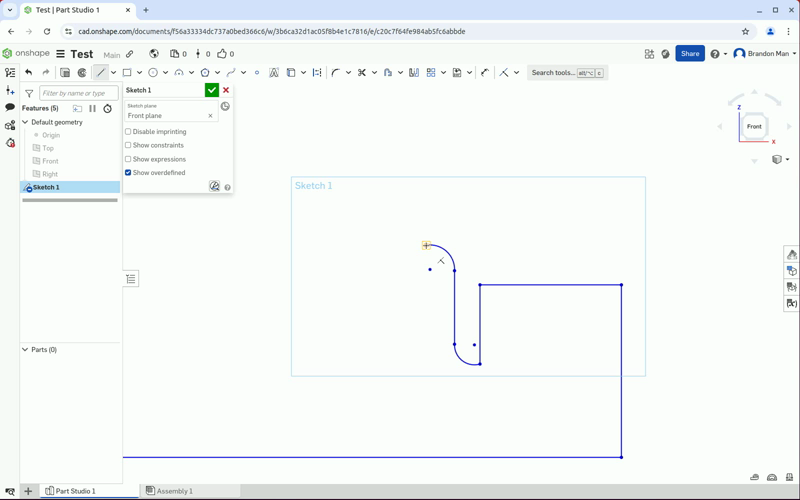
scroll(6)
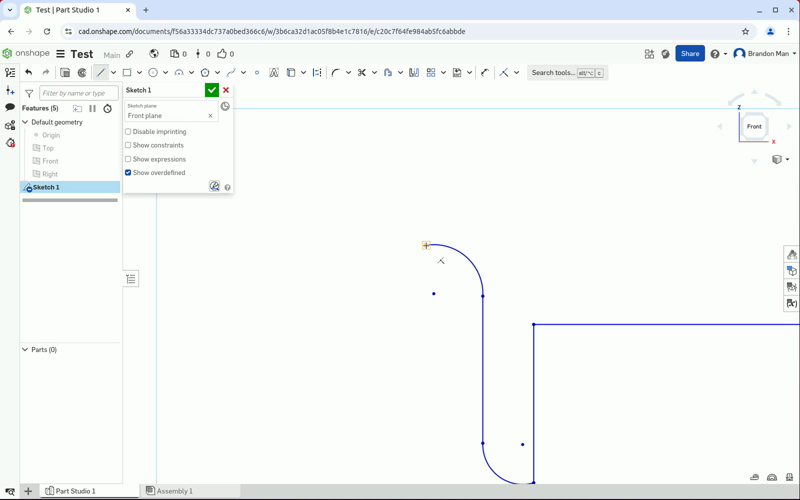
click(426, 245)
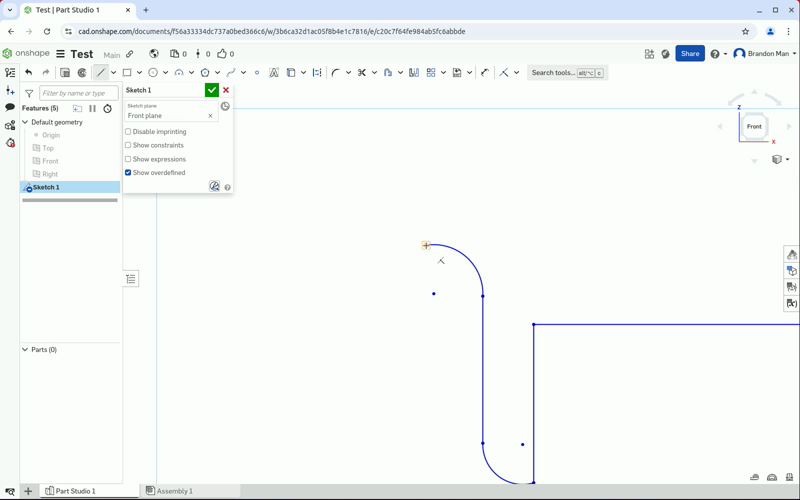
scroll(-6)
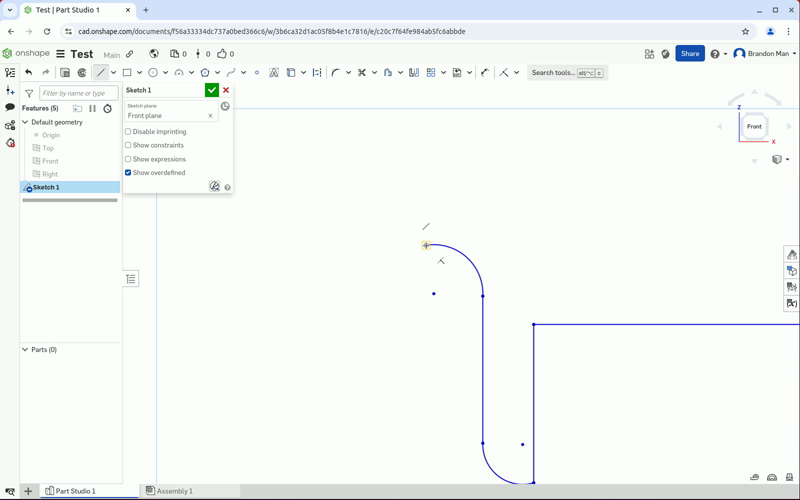
scroll(-6)
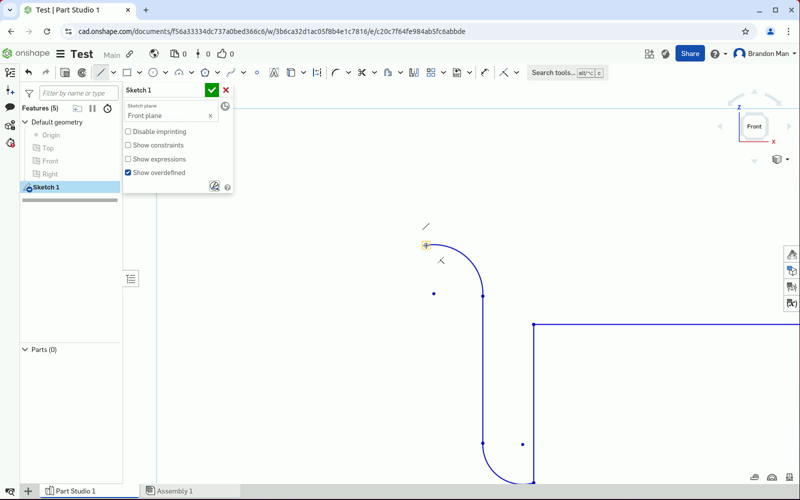
scroll(-6)
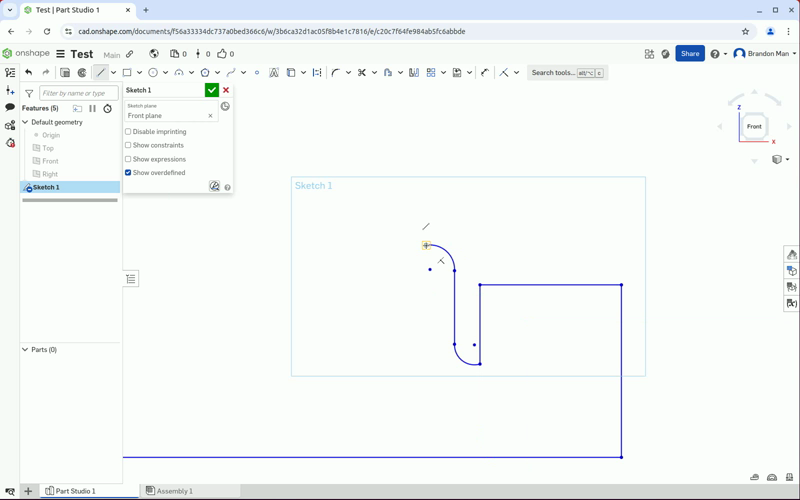
scroll(-6)
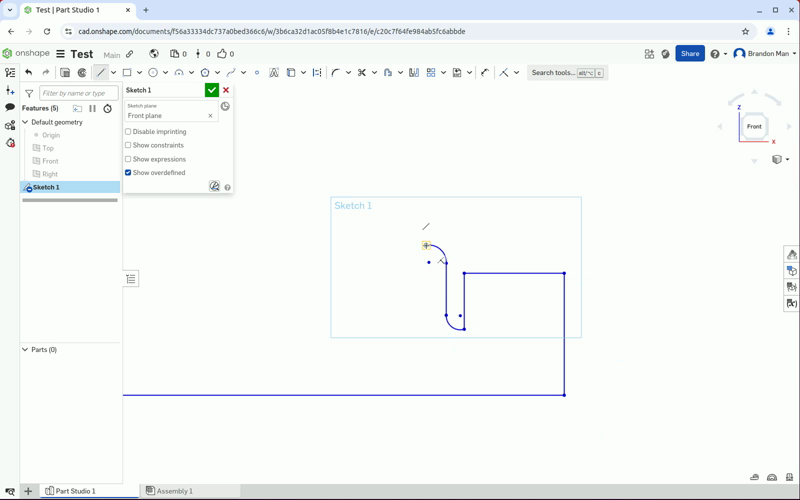
scroll(-6)
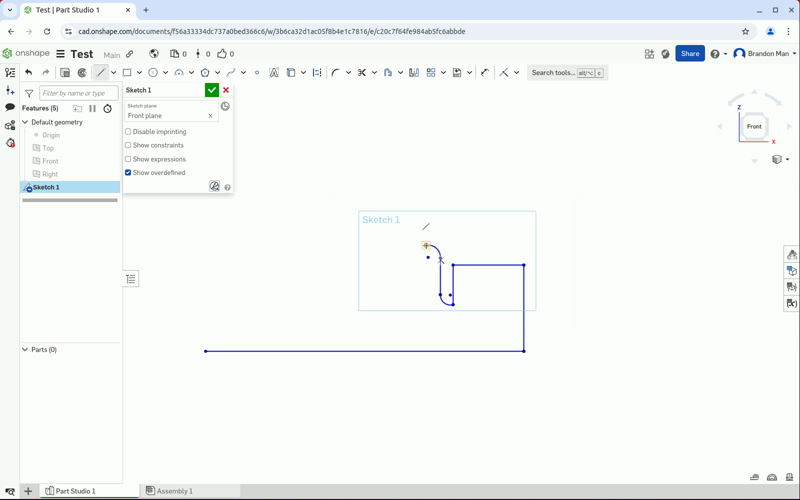
scroll(-6)
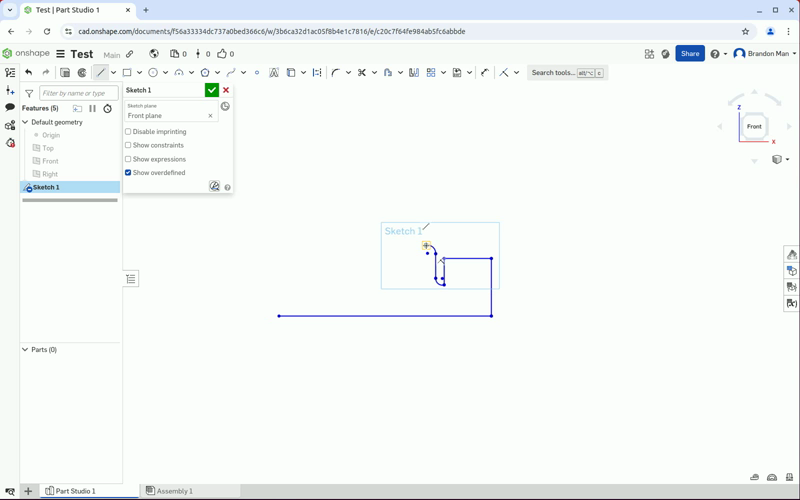
scroll(-6)
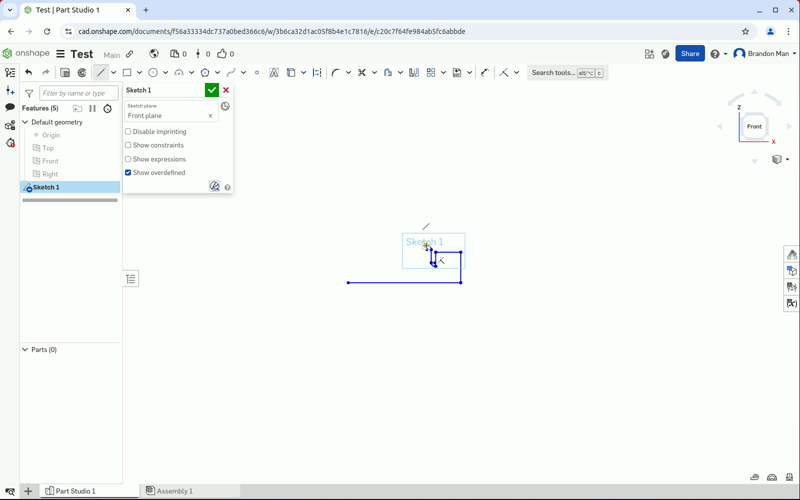
key_down(shift)
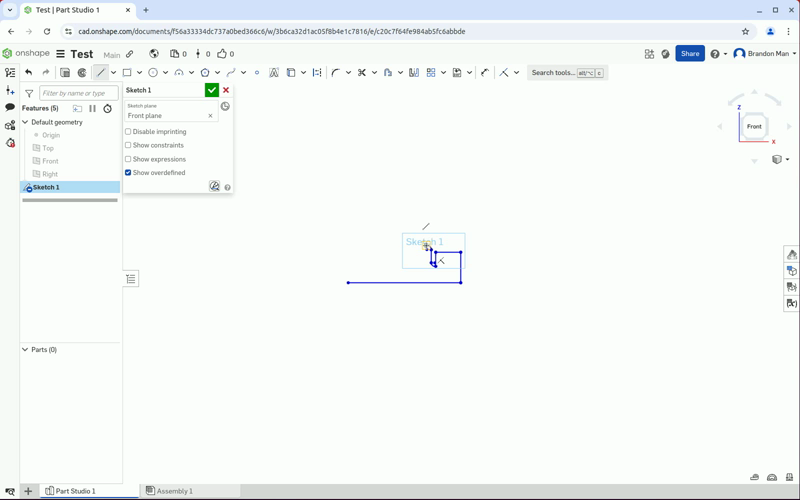
mouse_move(357, 245)
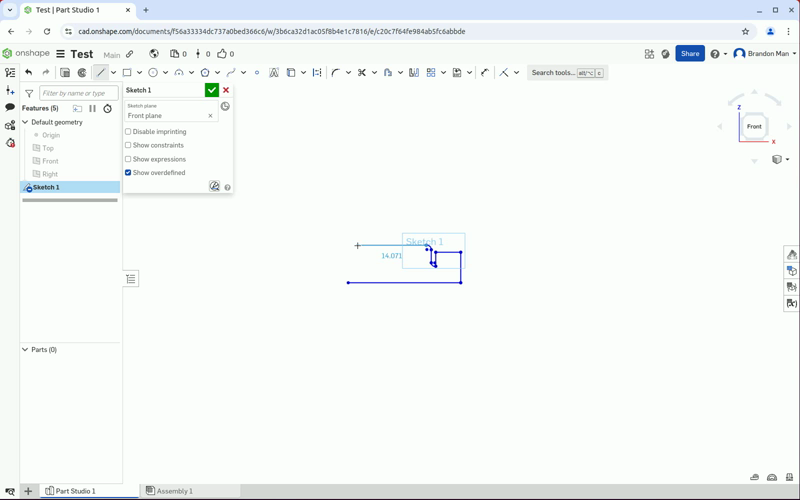
click(357, 245)
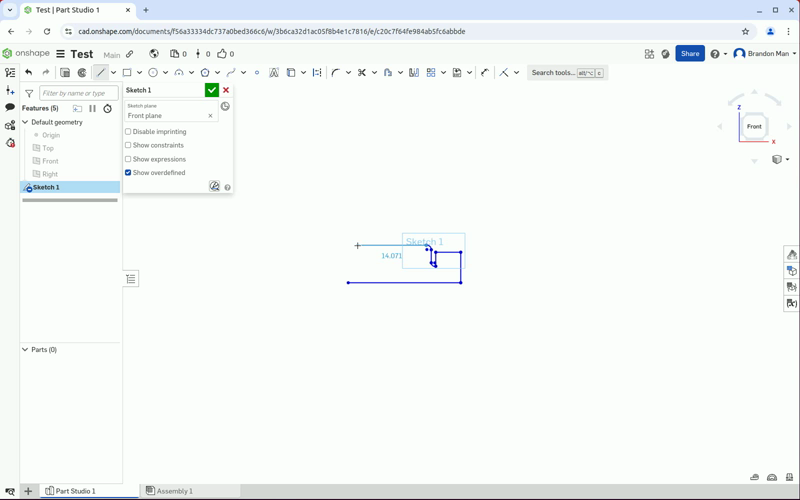
key_up(shift)
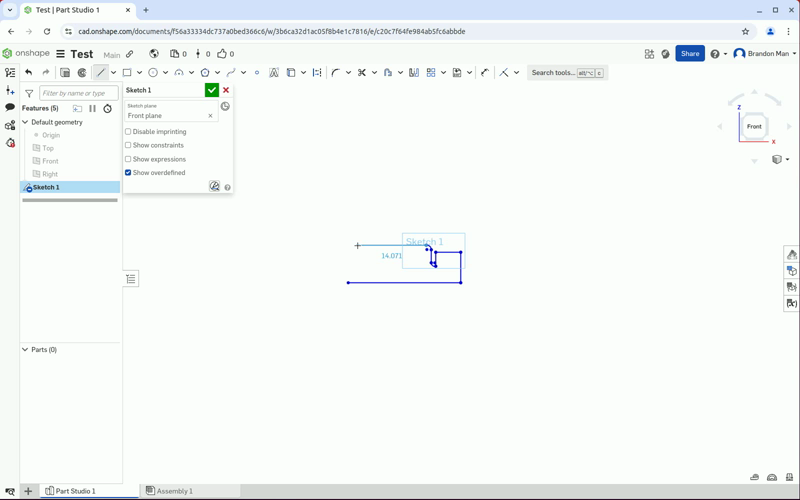
key(esc)
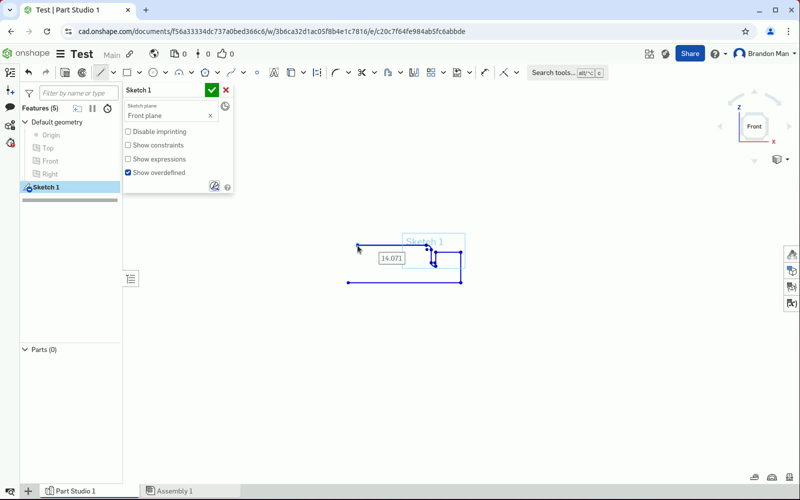
key(a)
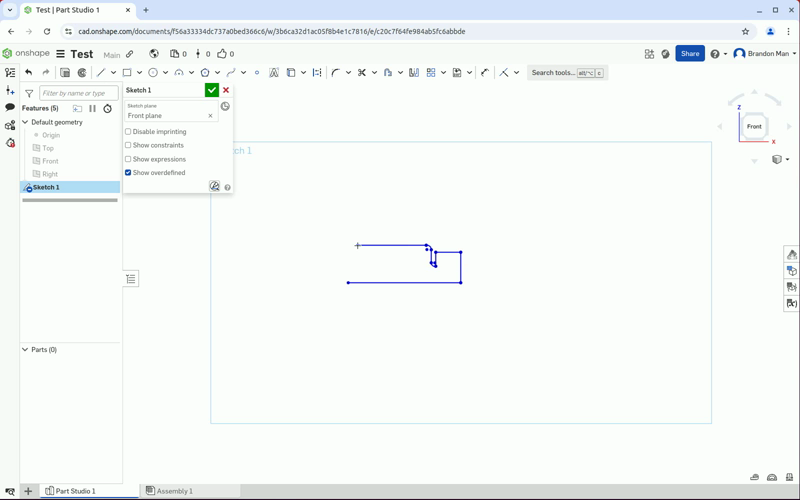
mouse_move(357, 245)
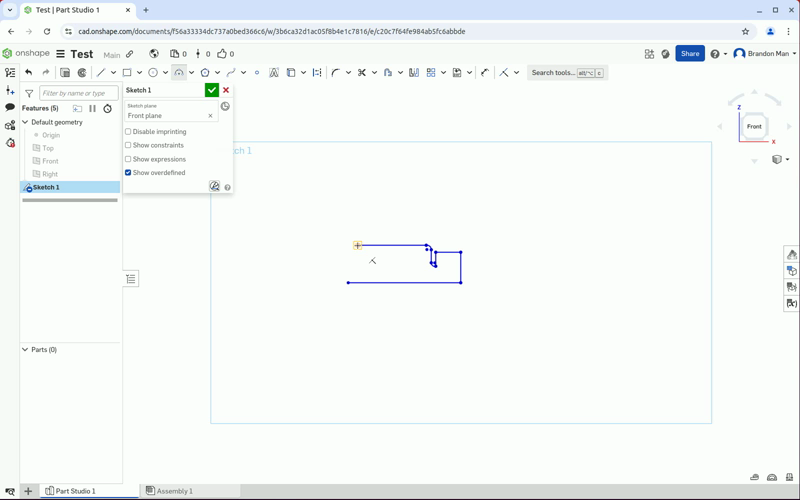
click(357, 245)
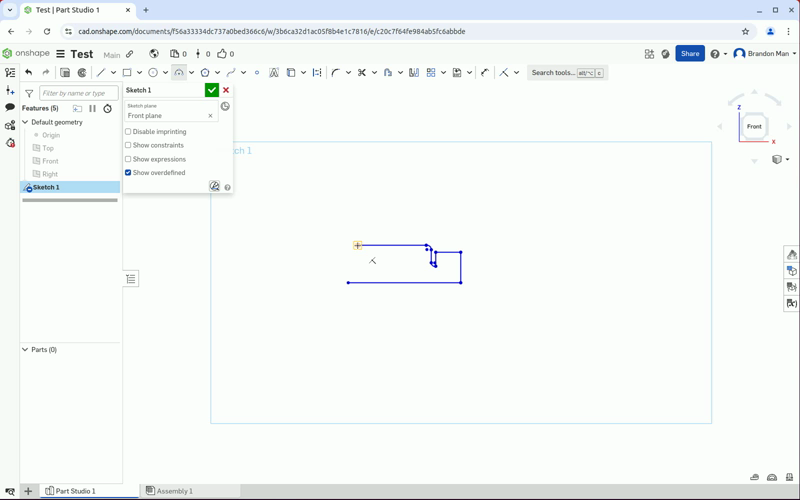
key_down(shift)
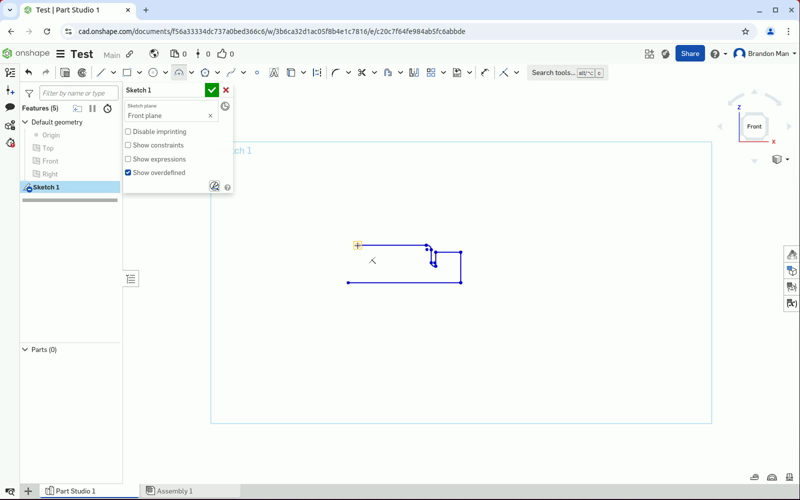
mouse_move(348, 254)
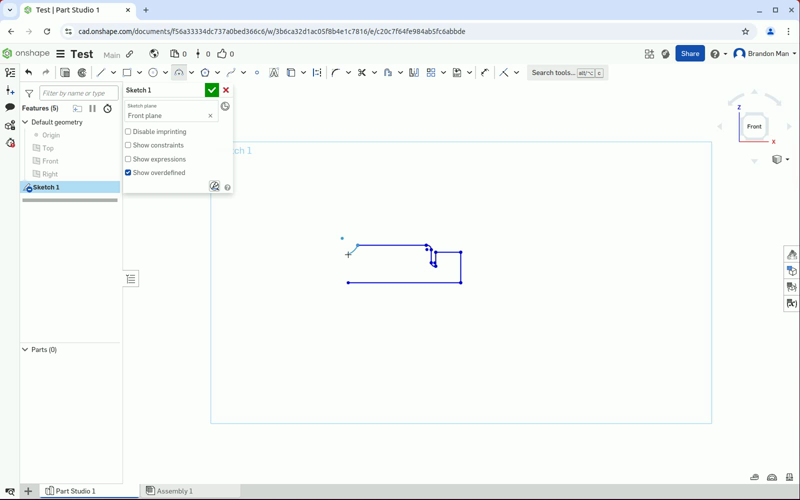
click(348, 254)
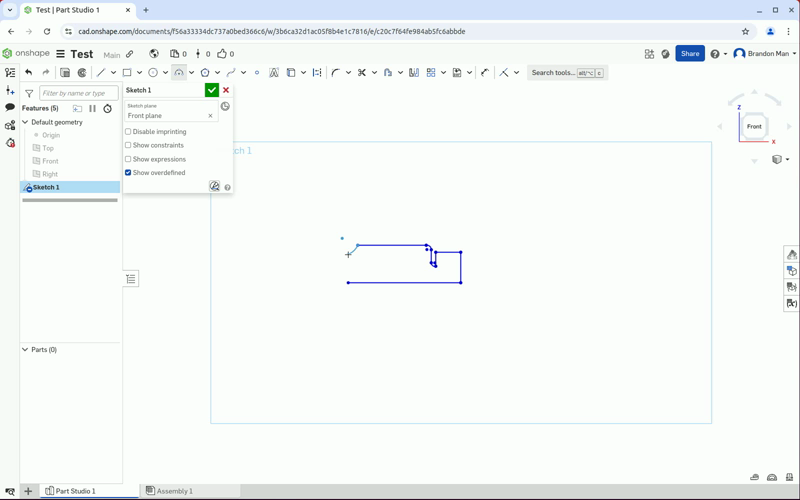
mouse_move(350, 247)
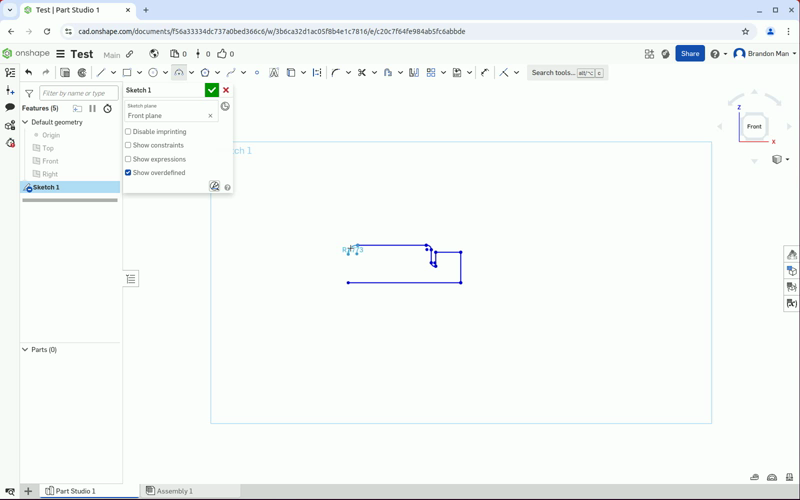
click(350, 247)
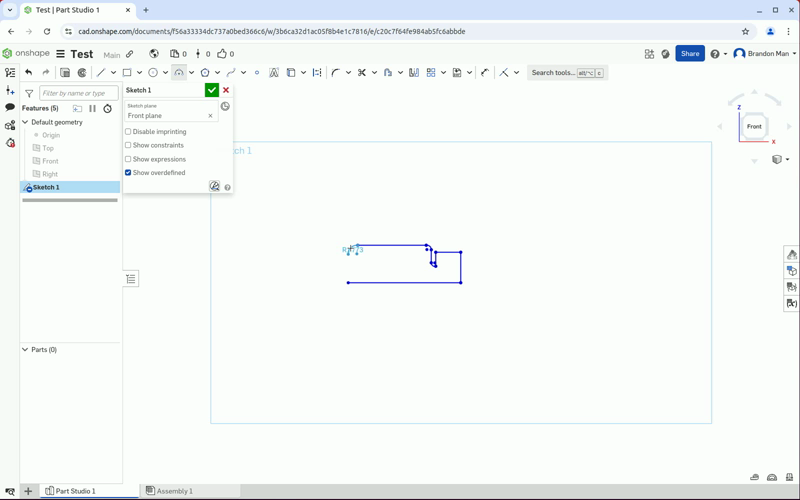
key_up(shift)
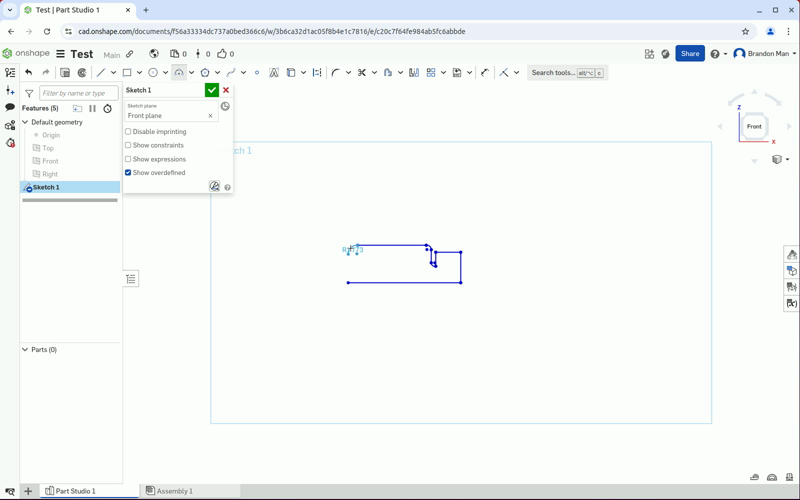
key(esc)
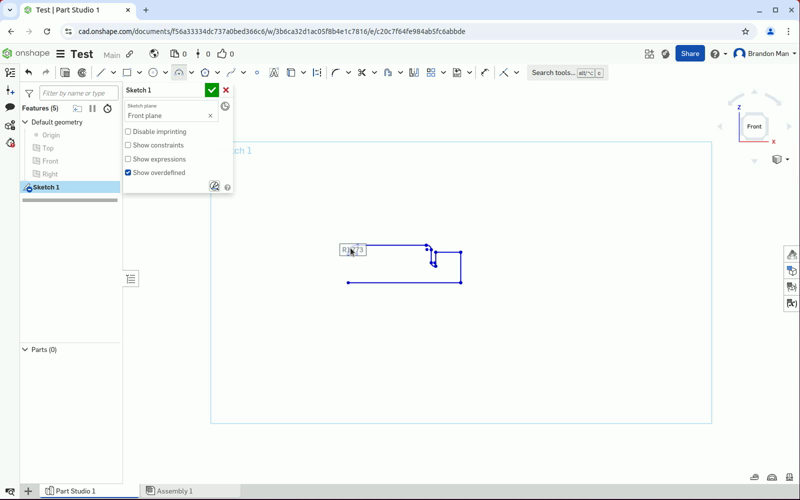
key(l)
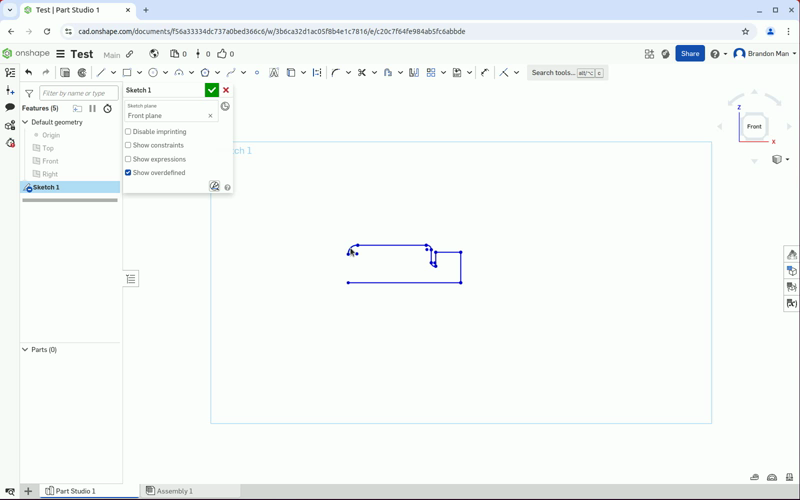
mouse_move(348, 254)
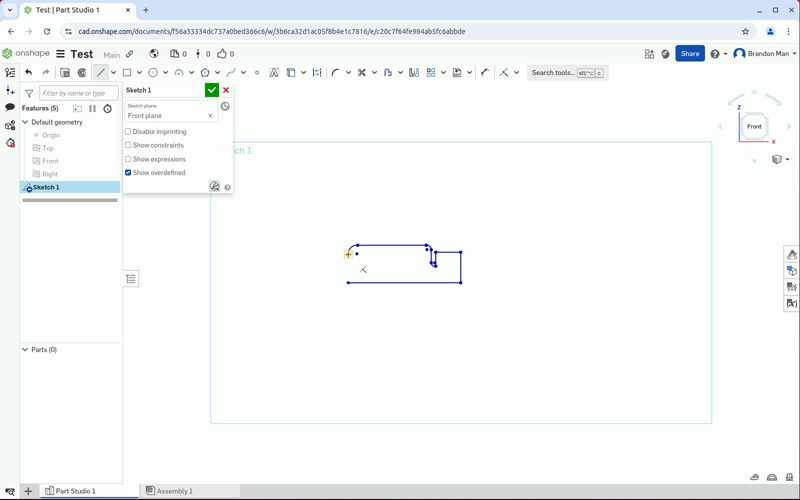
click(348, 254)
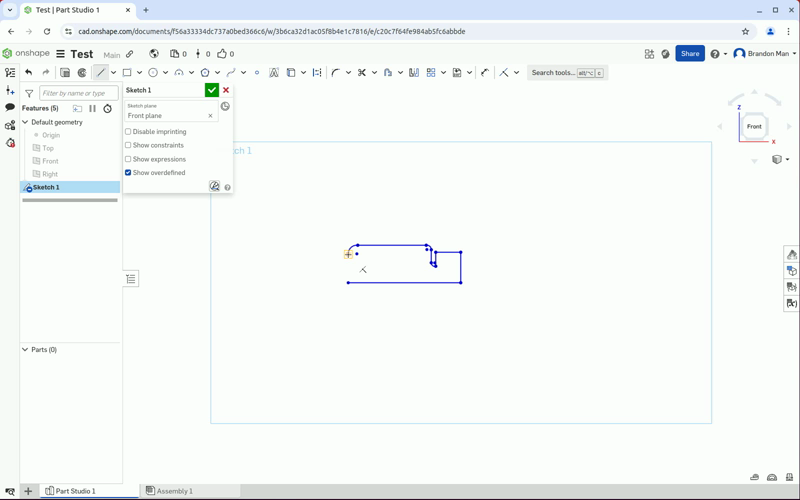
mouse_move(378, 254)
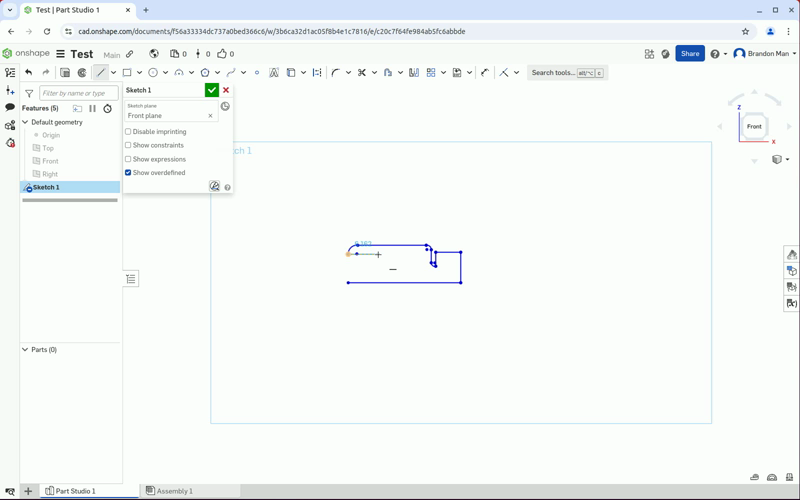
key_down(shift)
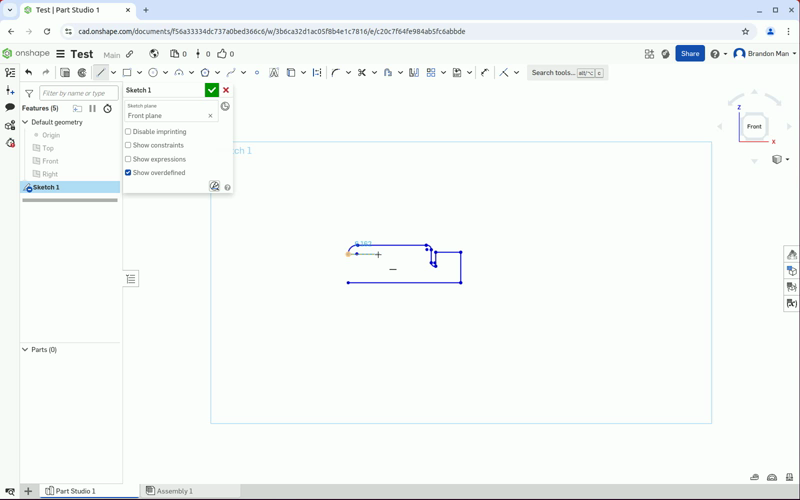
mouse_move(348, 282)
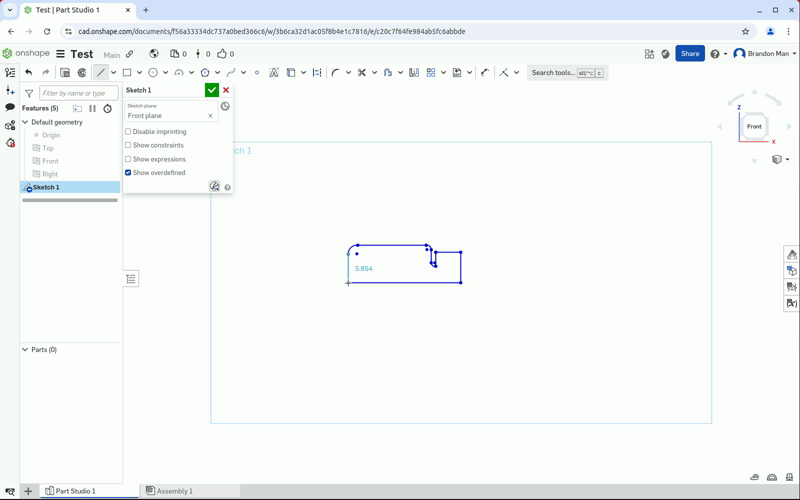
key_up(shift)
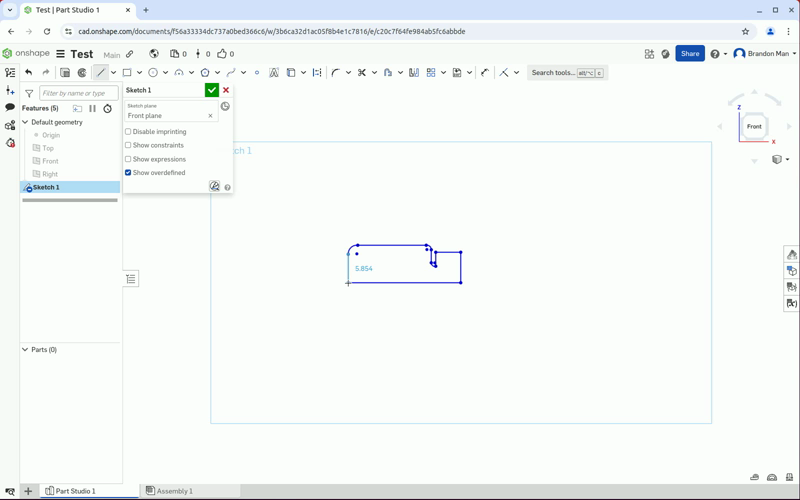
click(348, 282)
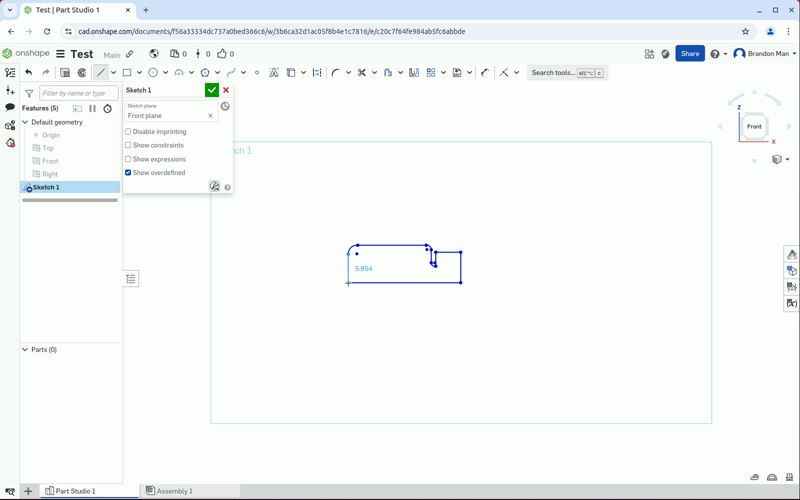
key(esc)
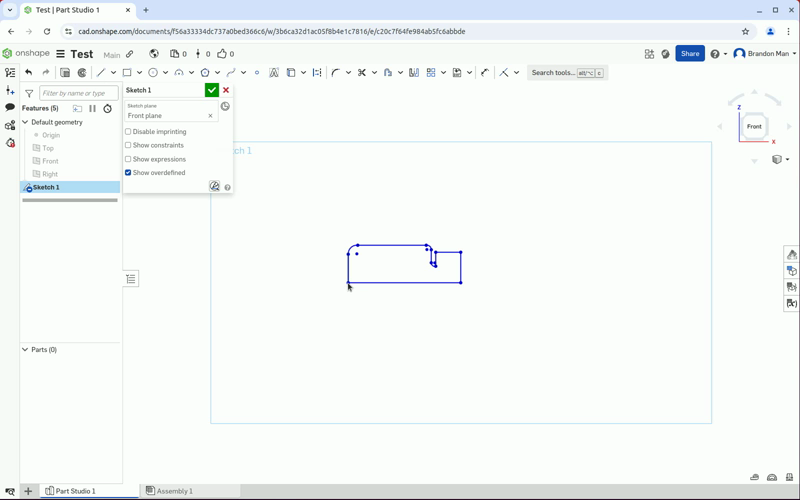
mouse_move(422, 248)
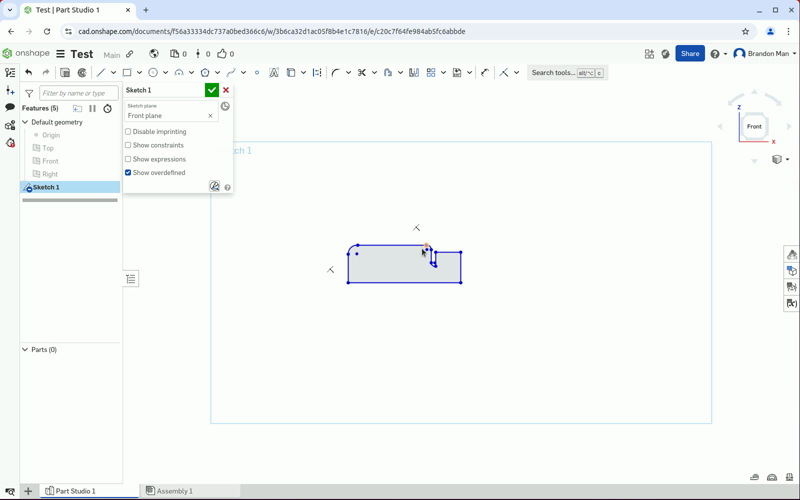
click(422, 248)
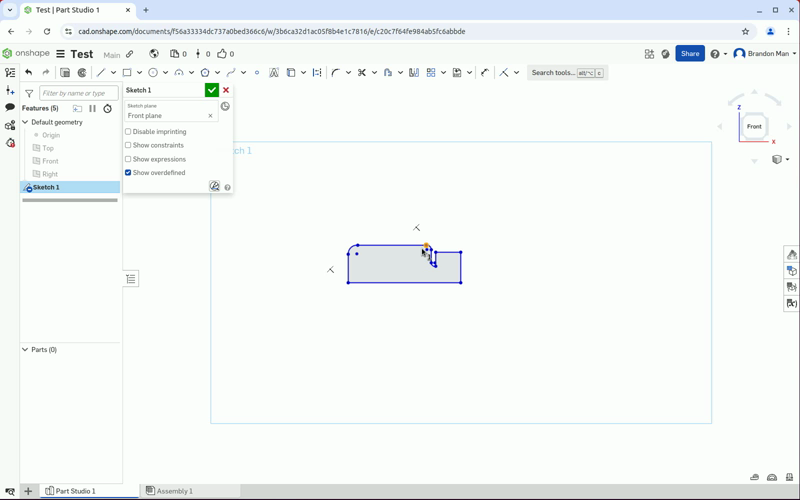
mouse_move(73, 352)
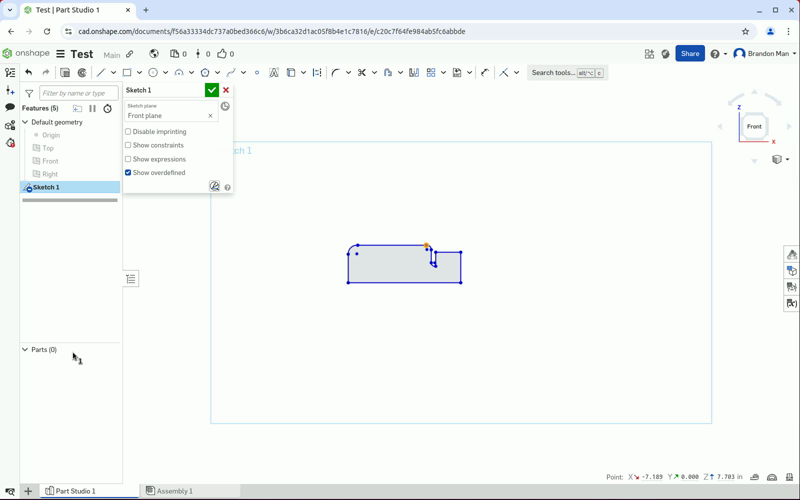
key(shift+y)
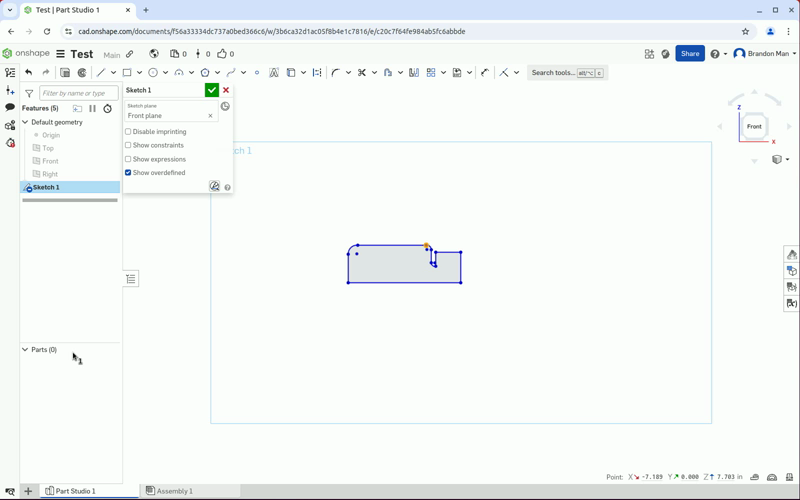
key(shift+e)
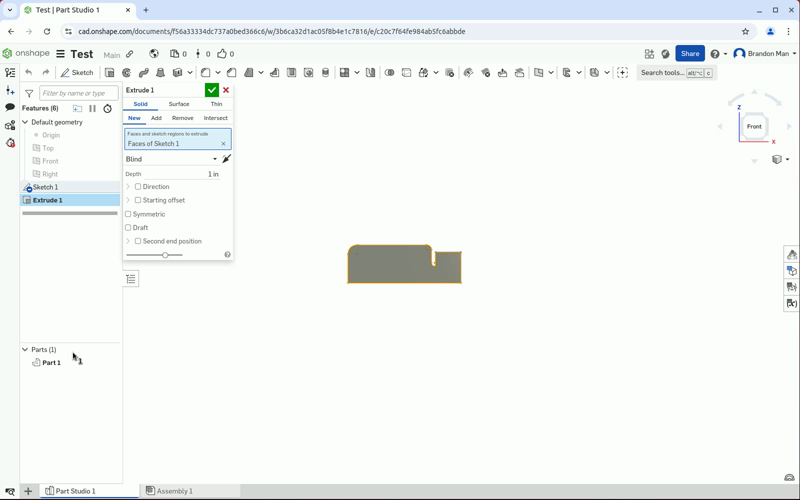
mouse_move(143, 106)
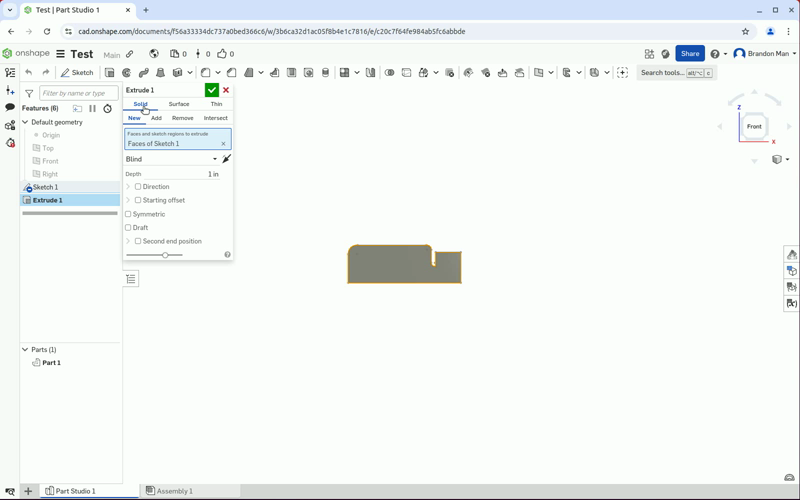
click(143, 106)
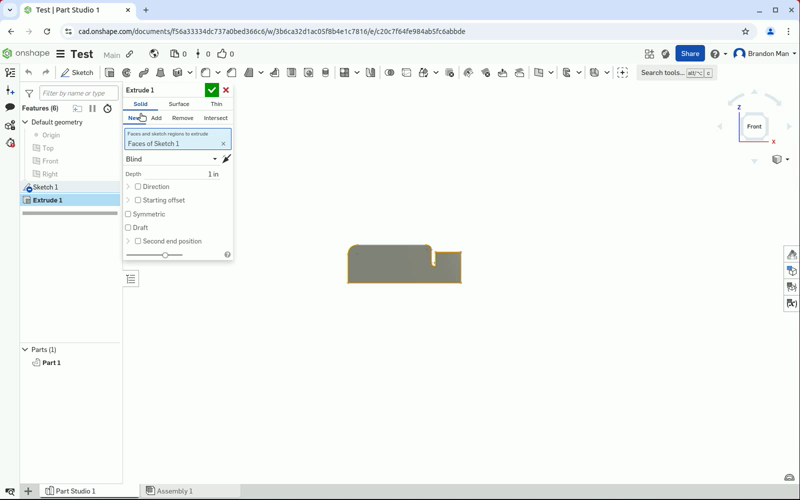
mouse_move(137, 120)
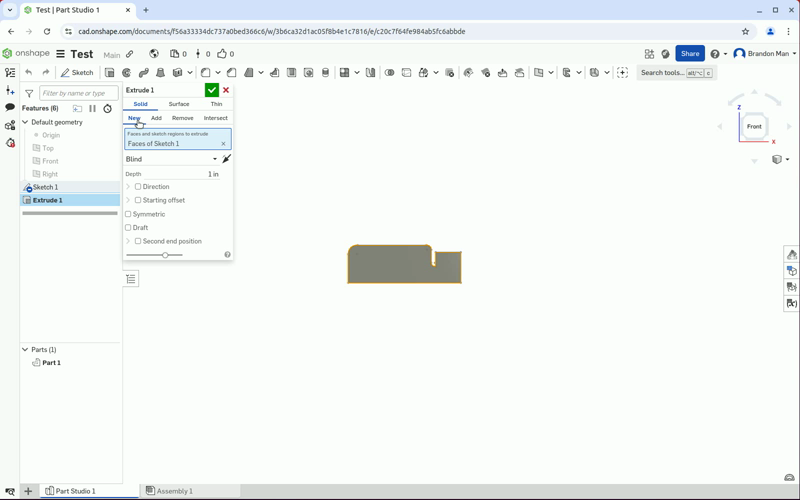
click(137, 120)
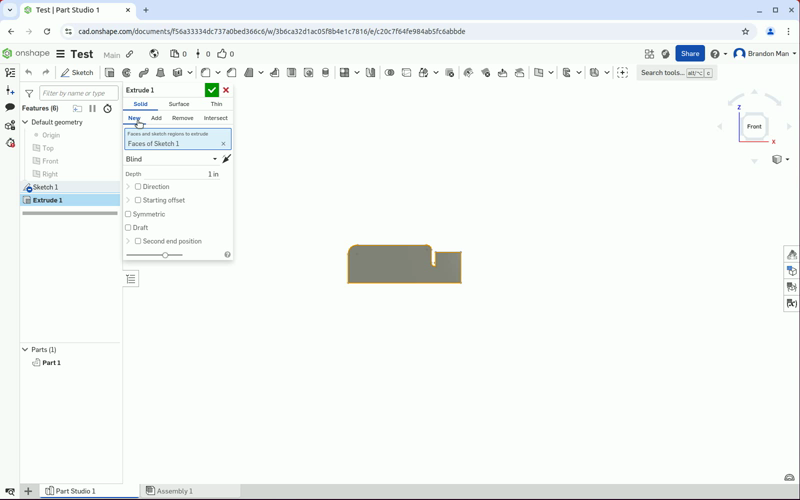
key(tab, 4)
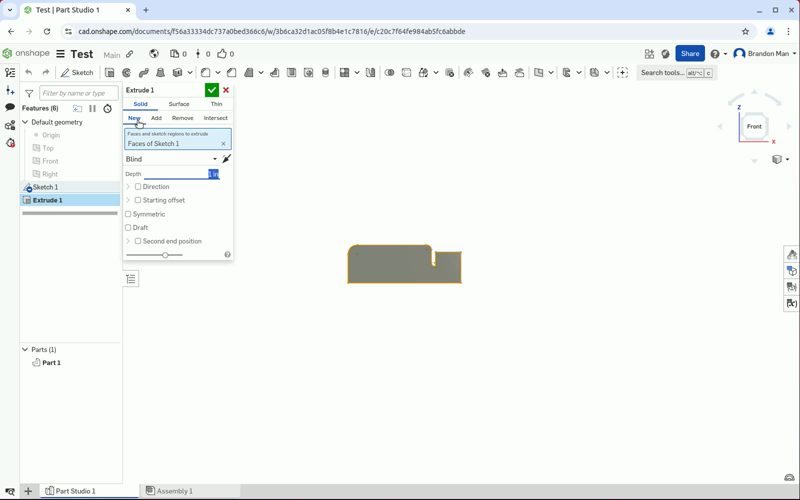
text(19.979)
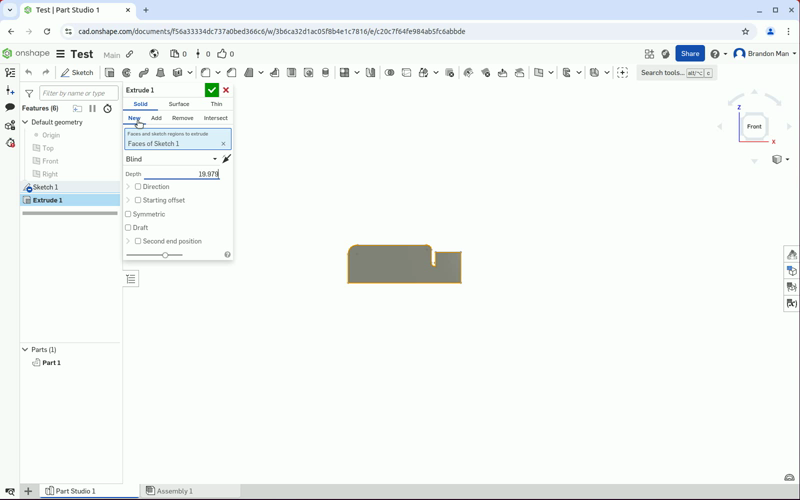
key(enter)
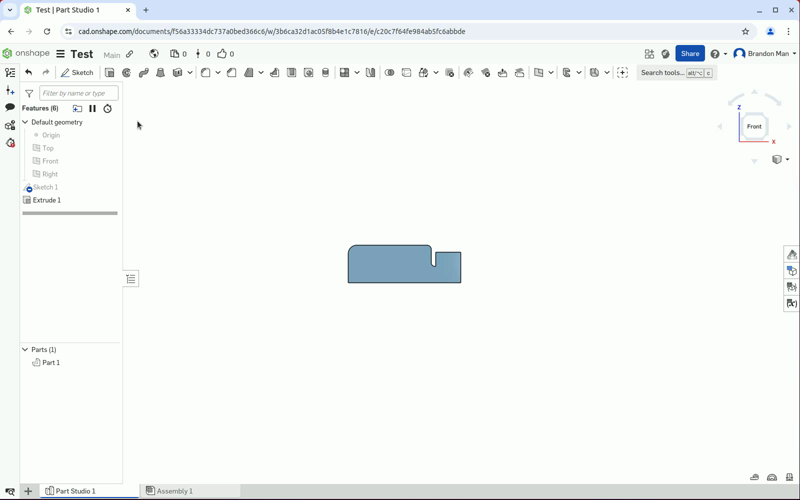
key(shift+h)
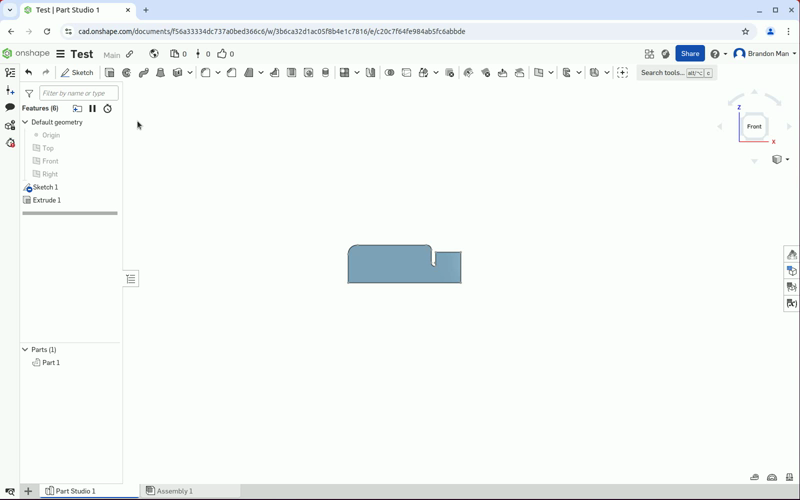
key(shift+h)
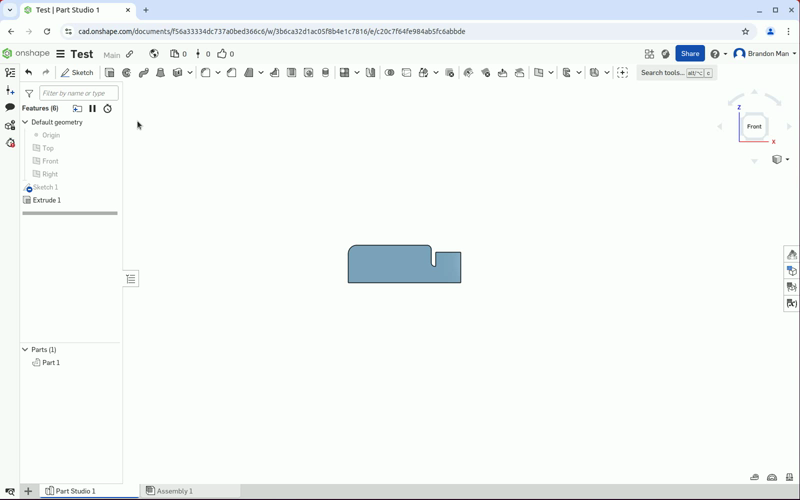
mouse_move(73, 189)
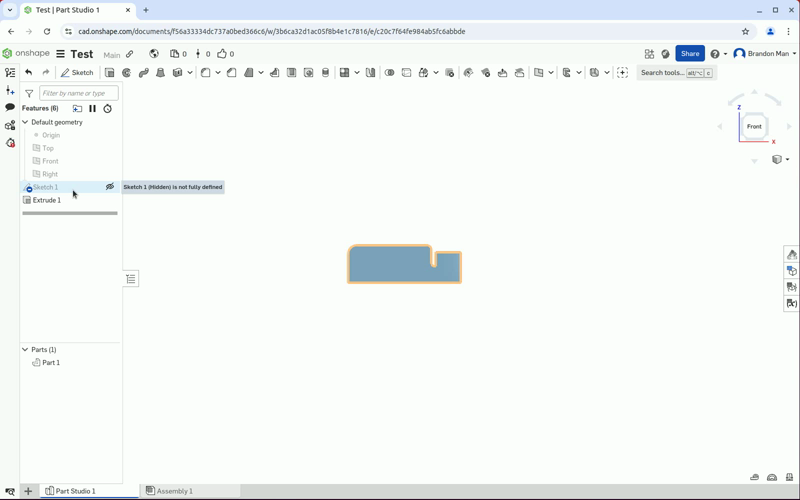
click(73, 189)
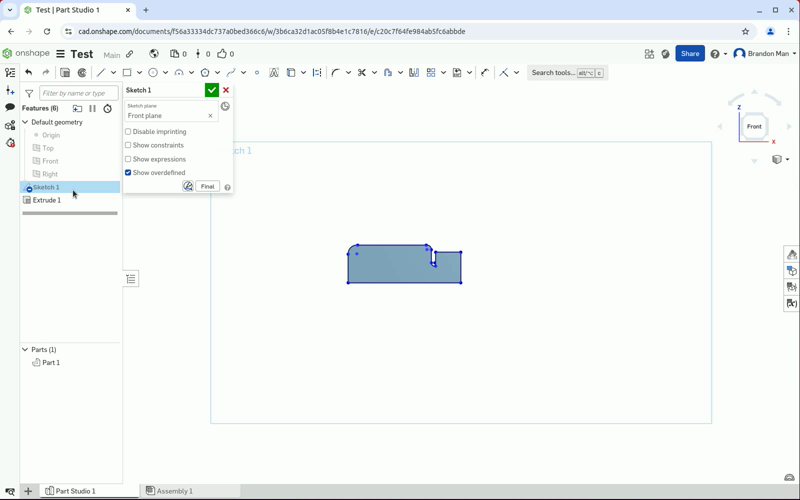
mouse_move(229, 92)
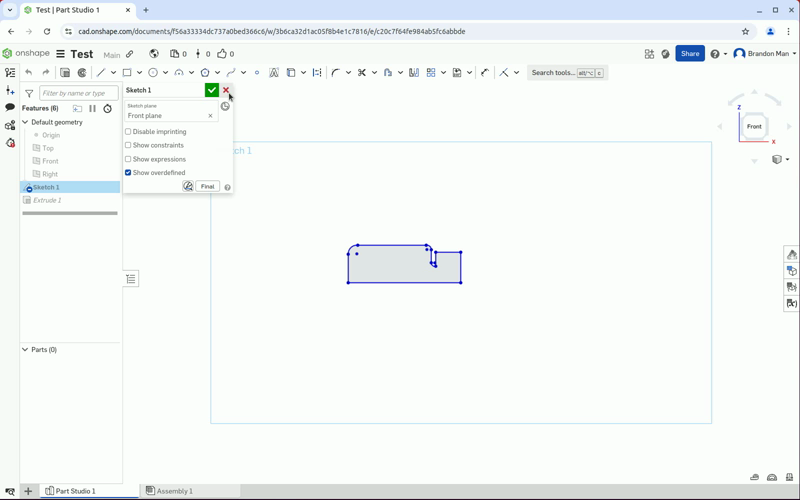
click(229, 92)
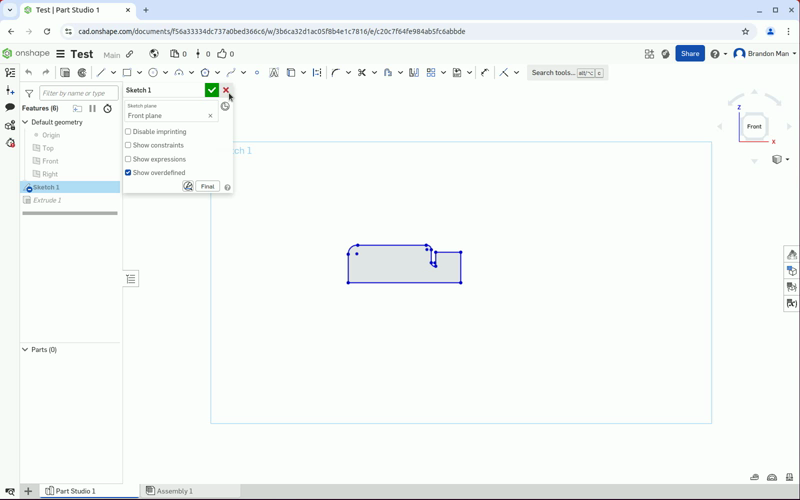
key(shift+s)
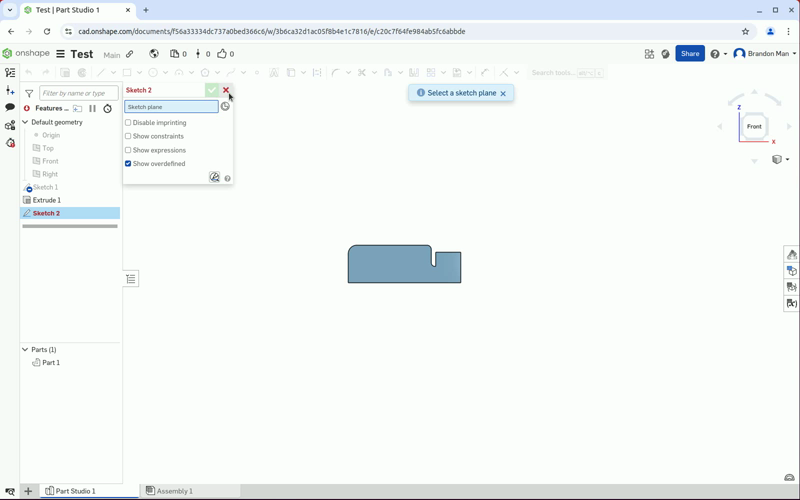
mouse_move(73, 163)
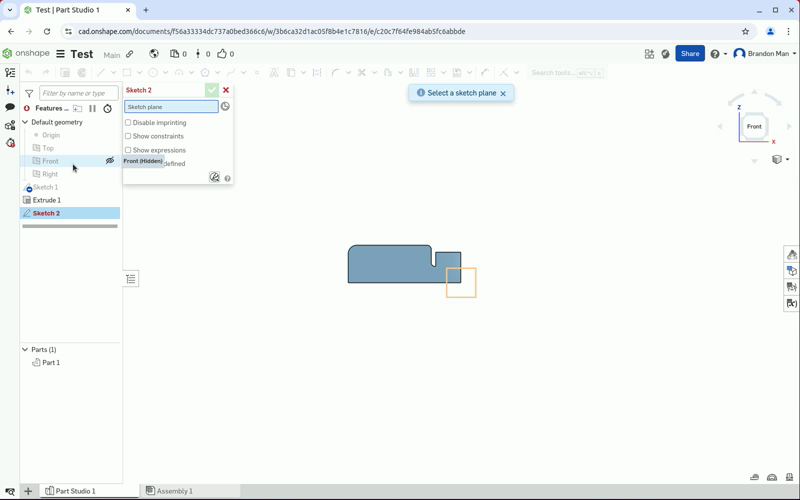
click(73, 163)
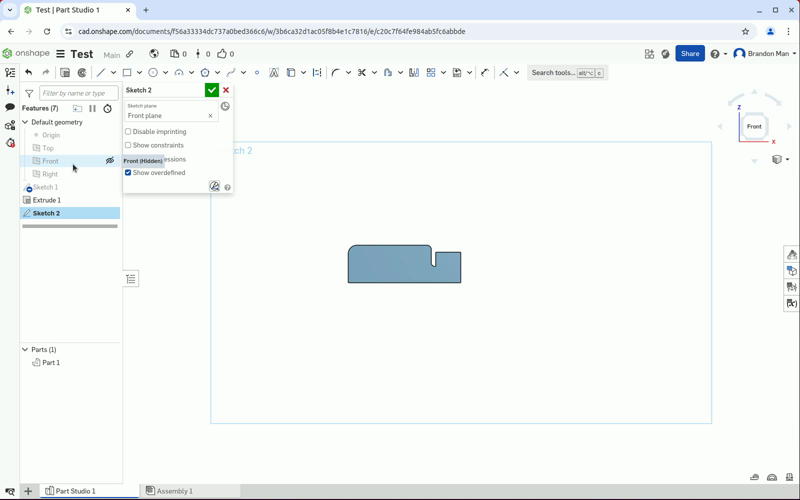
mouse_move(73, 352)
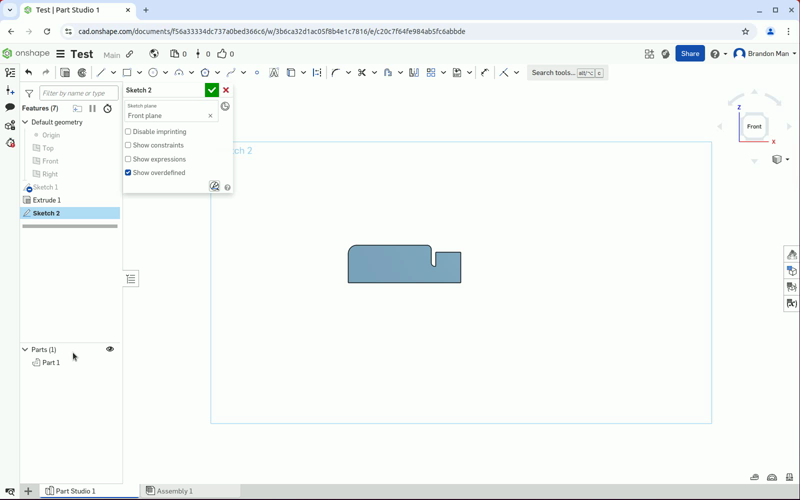
key(y)
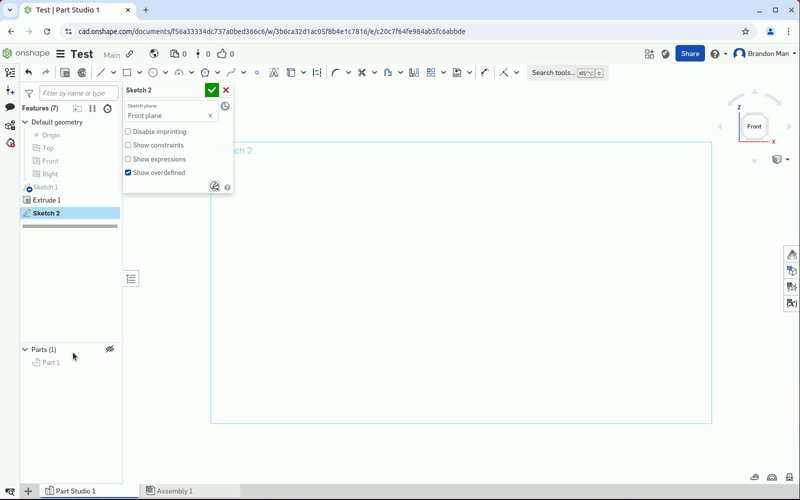
key(l)
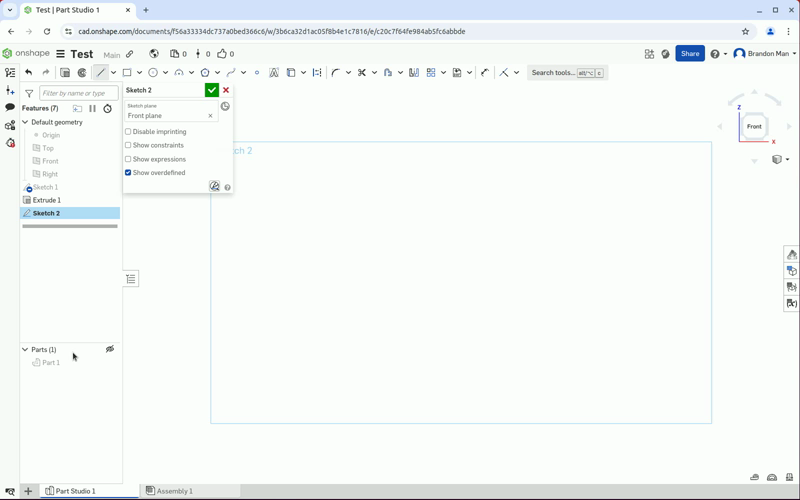
key_down(shift)
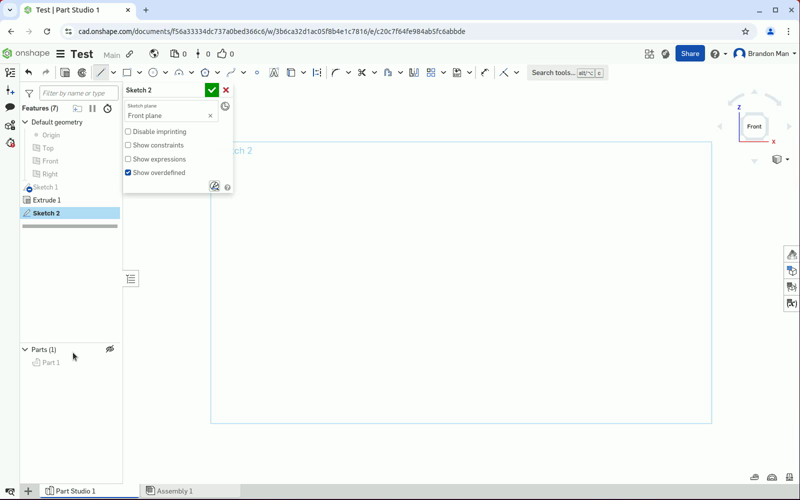
mouse_move(460, 282)
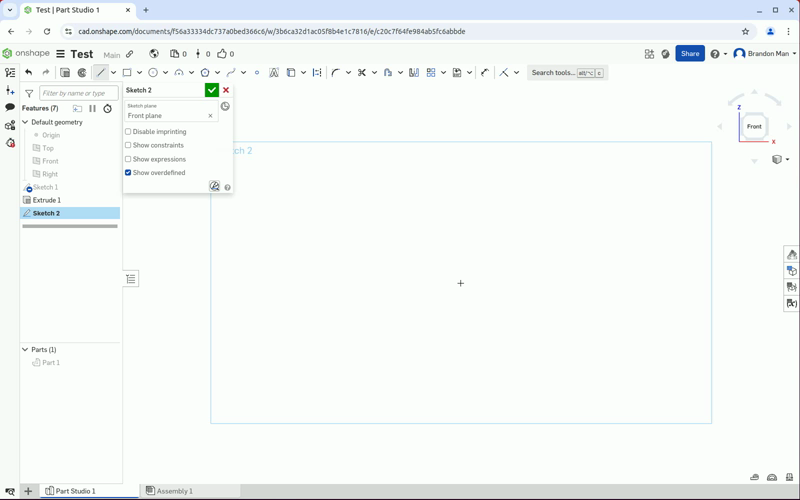
click(460, 282)
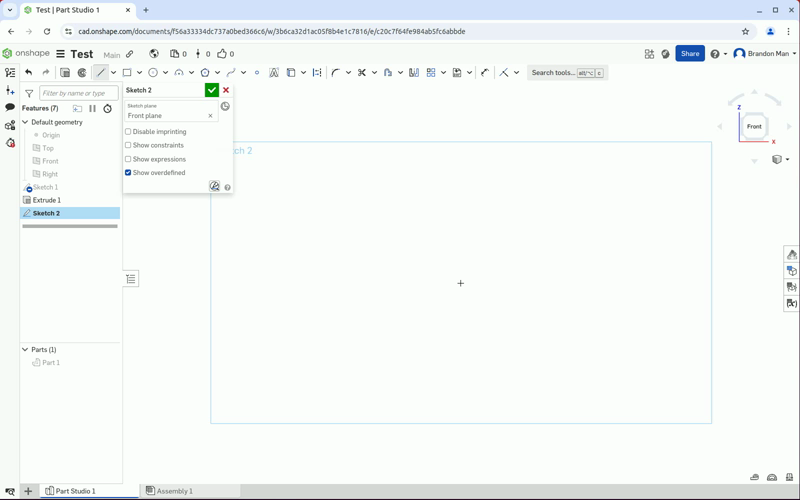
key_up(shift)
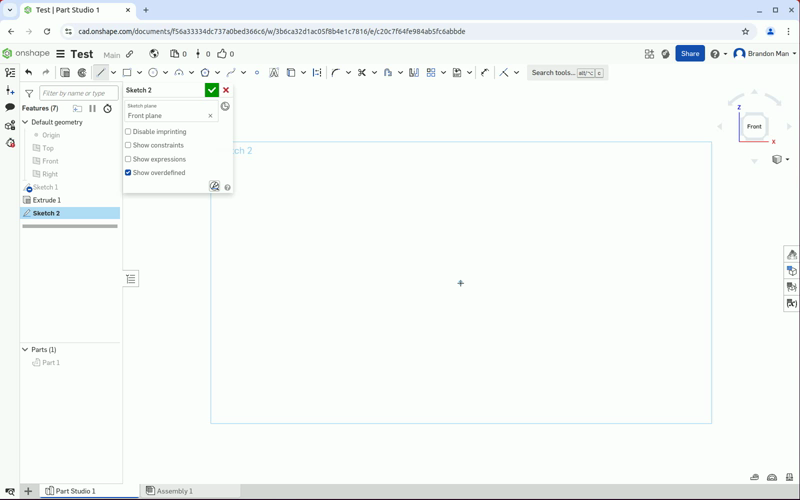
key_down(shift)
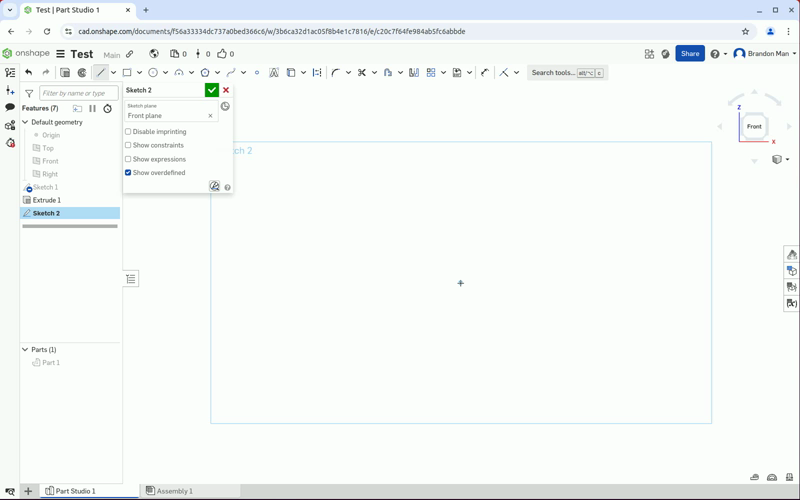
mouse_move(573, 282)
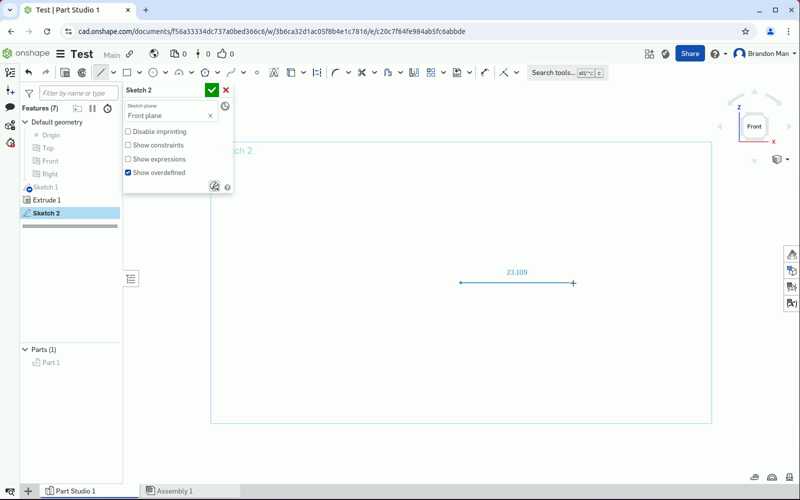
click(573, 282)
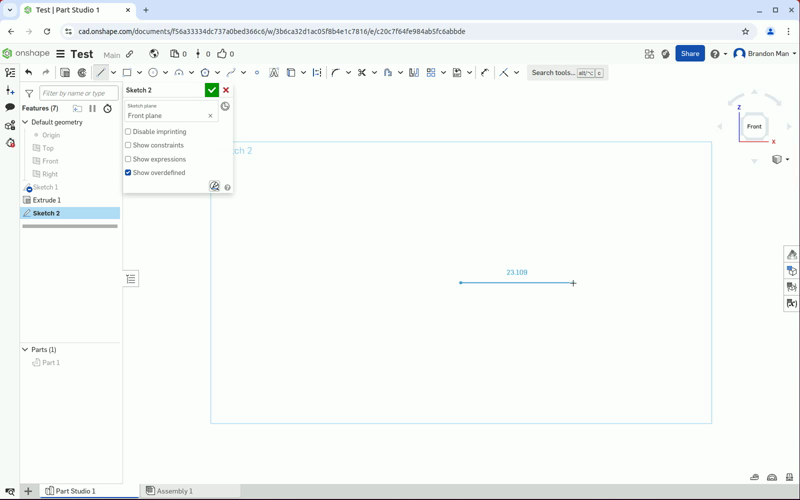
key_up(shift)
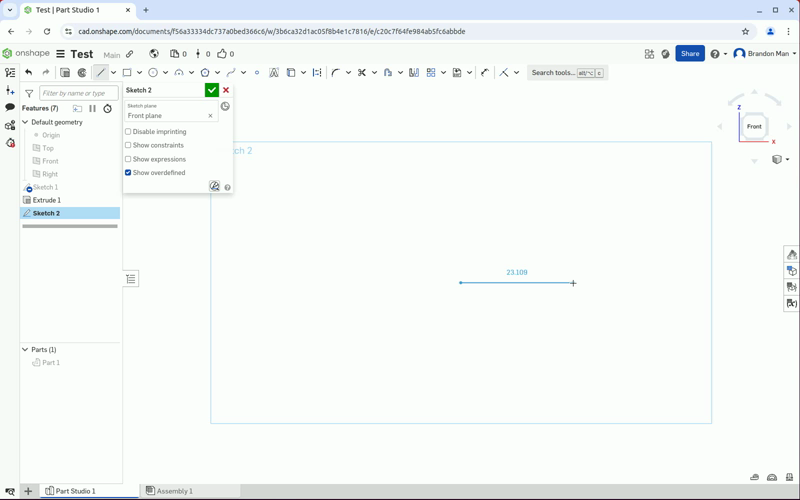
key_down(shift)
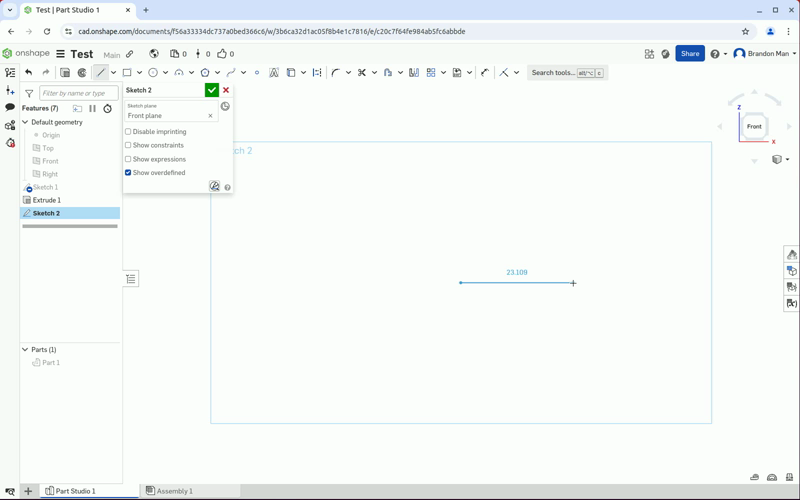
mouse_move(589, 282)
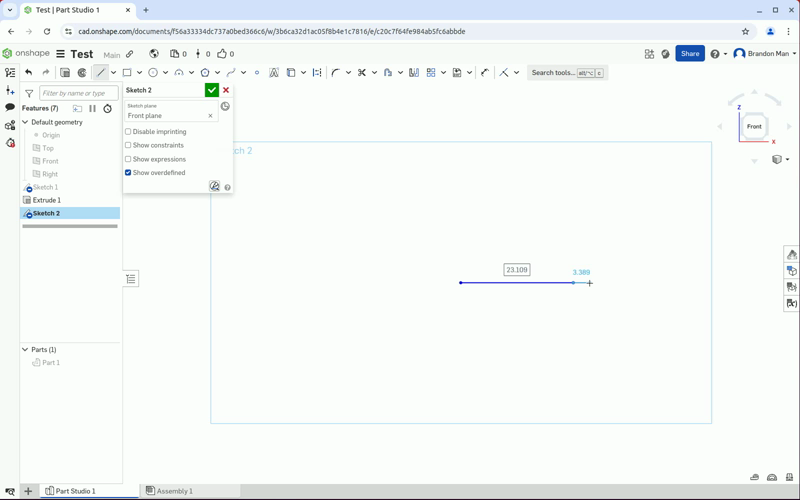
mouse_move(573, 254)
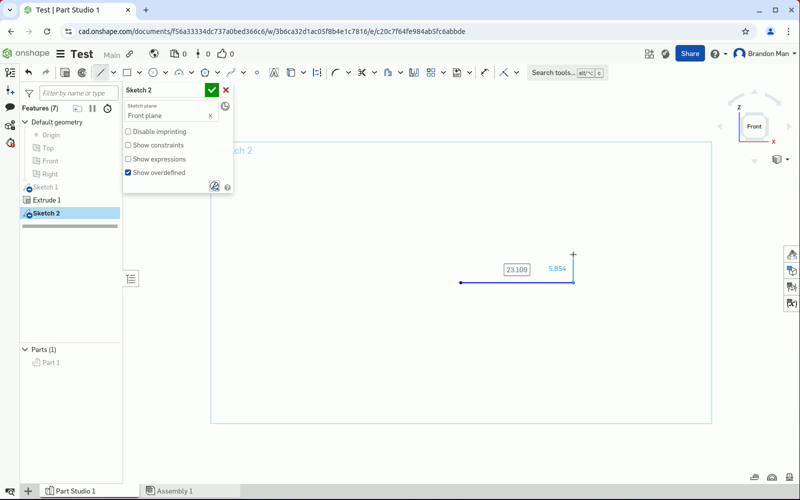
click(573, 254)
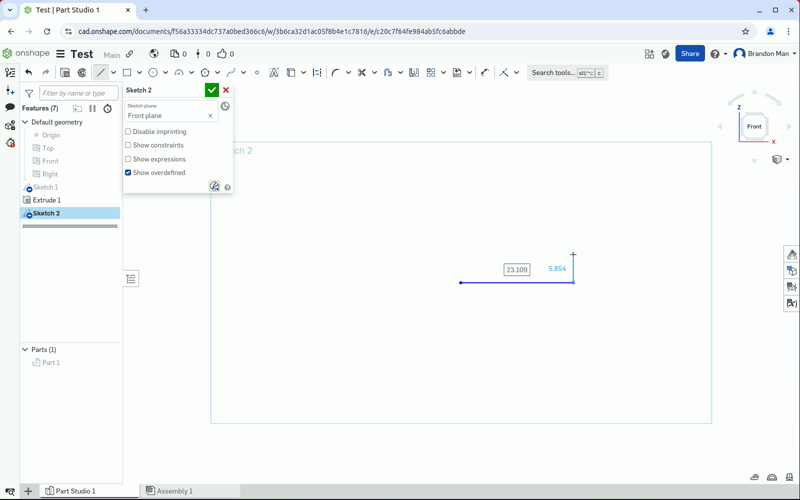
key_up(shift)
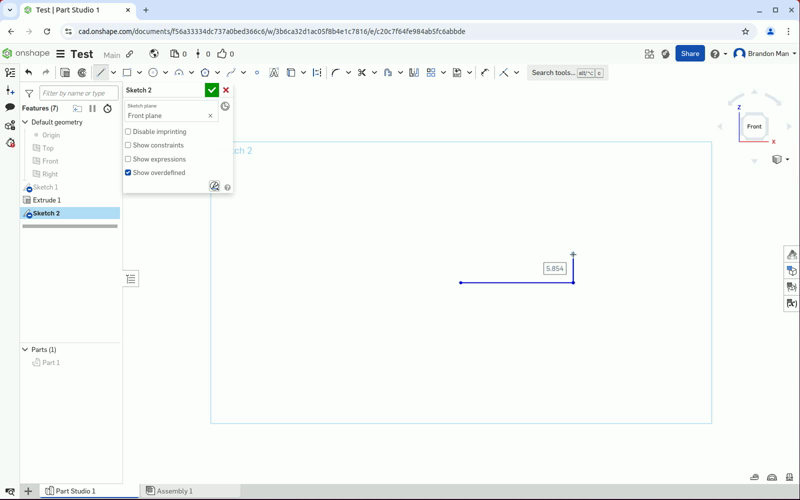
key(esc)
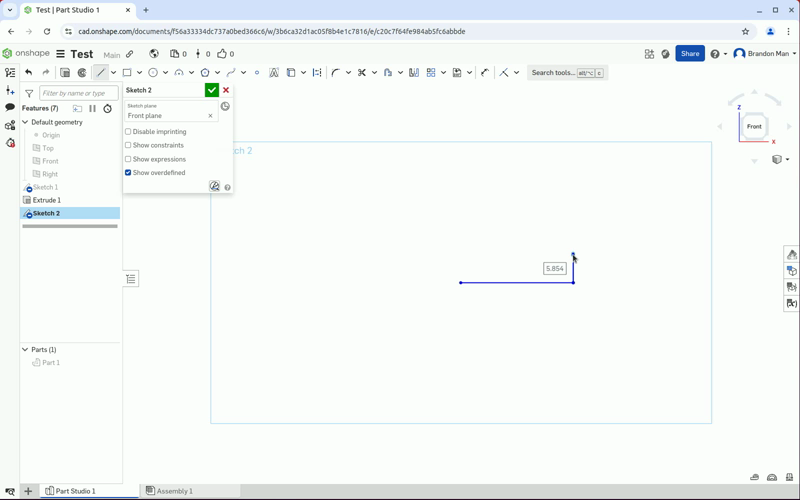
key(a)
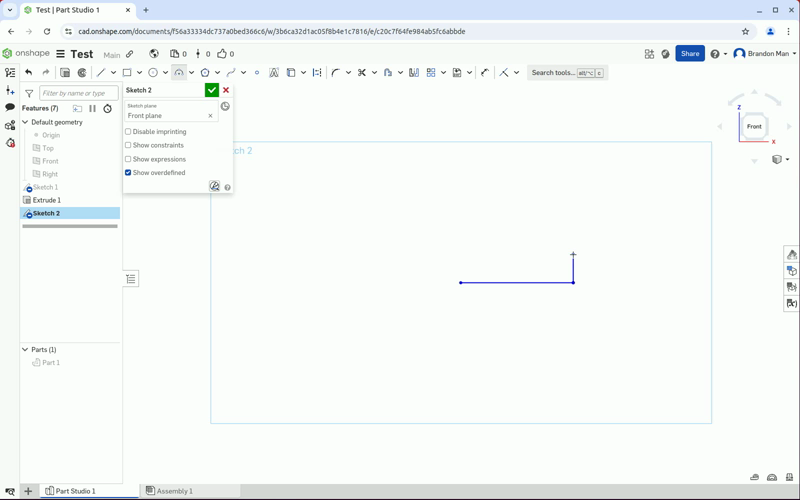
mouse_move(573, 254)
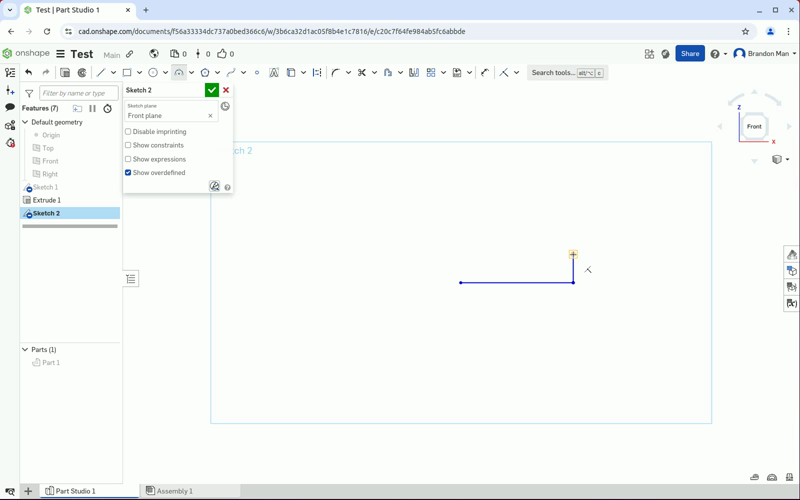
click(573, 254)
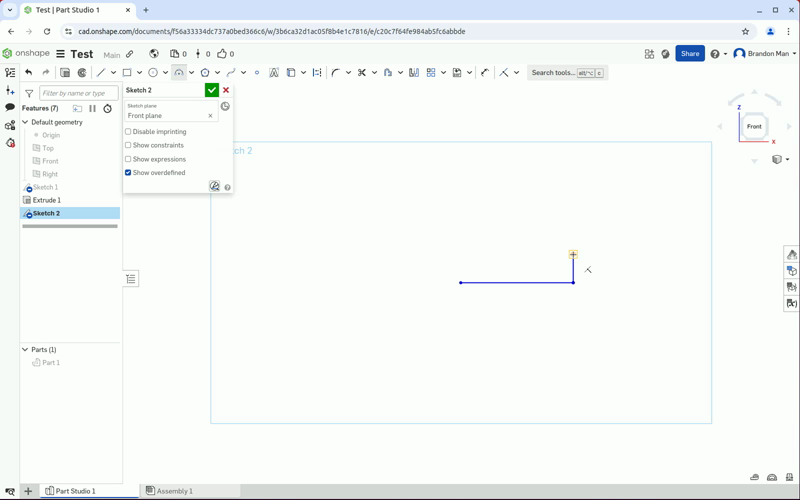
key_down(shift)
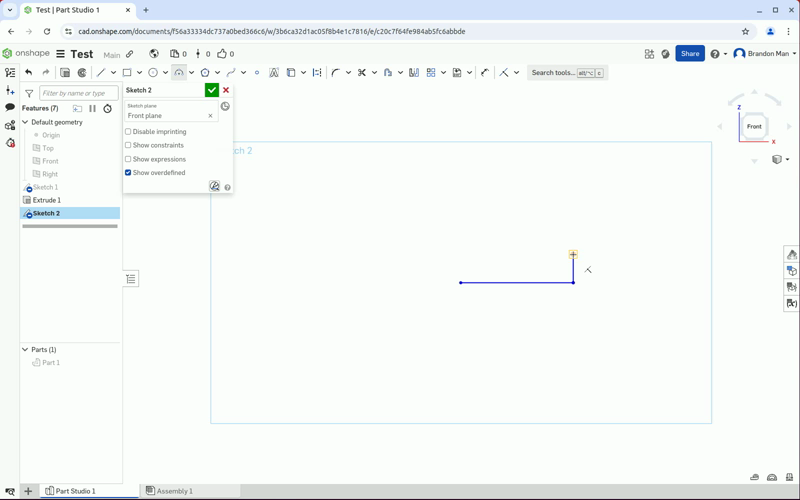
mouse_move(563, 245)
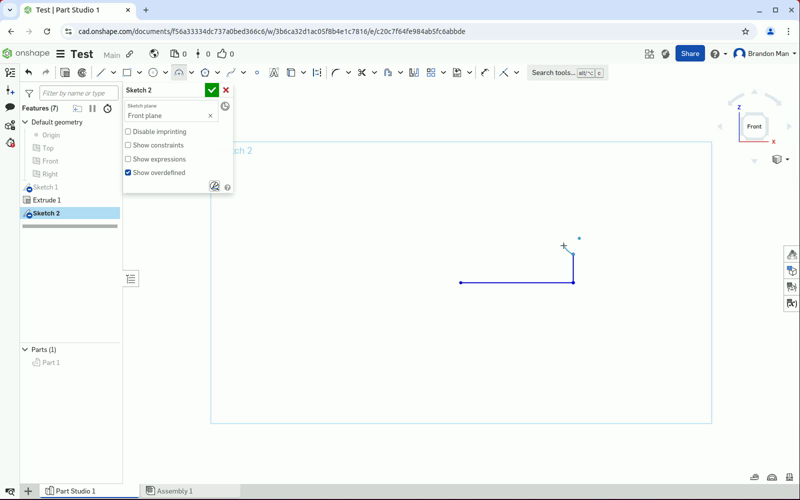
click(563, 245)
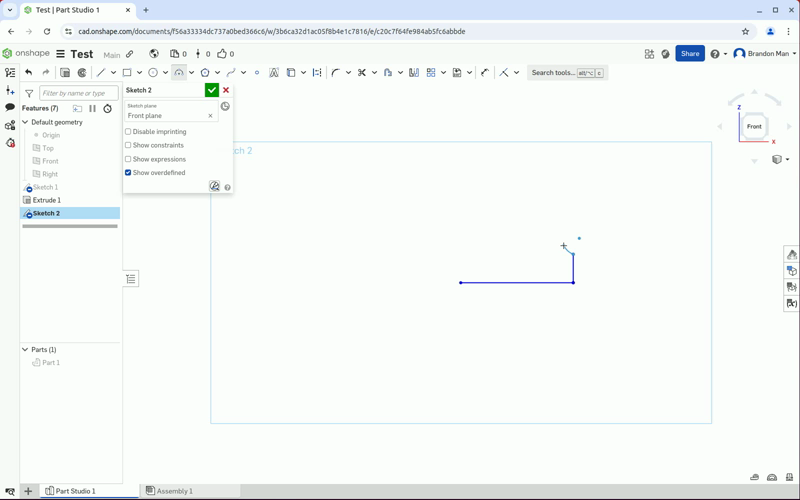
mouse_move(570, 247)
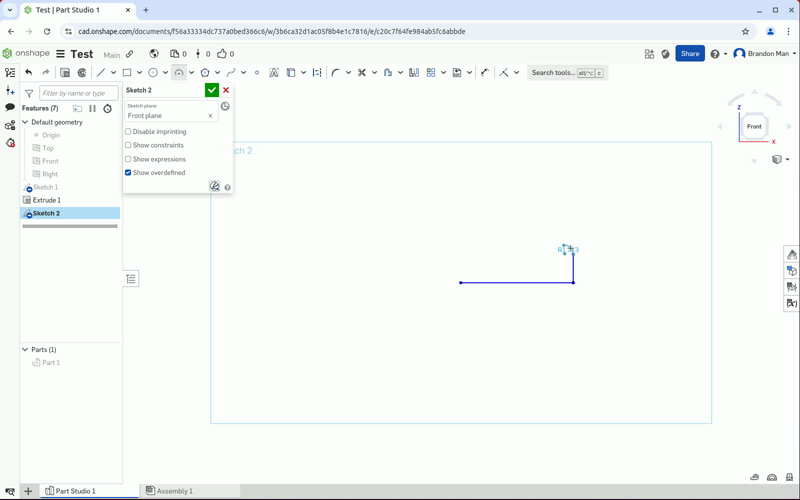
click(570, 247)
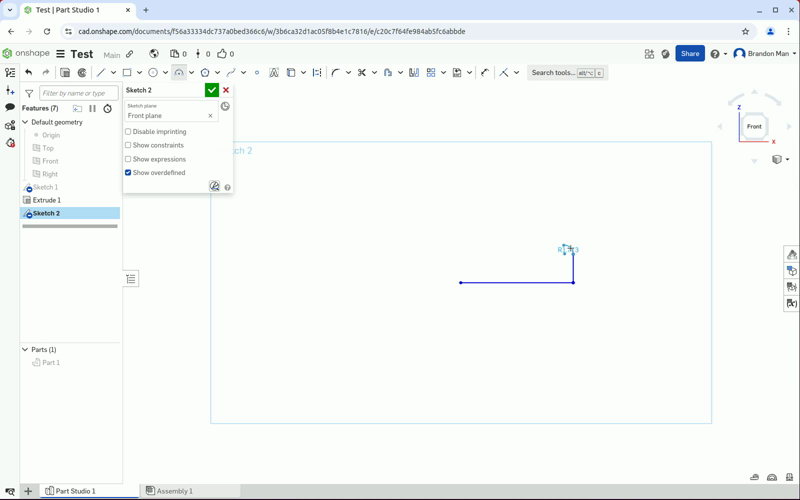
key_up(shift)
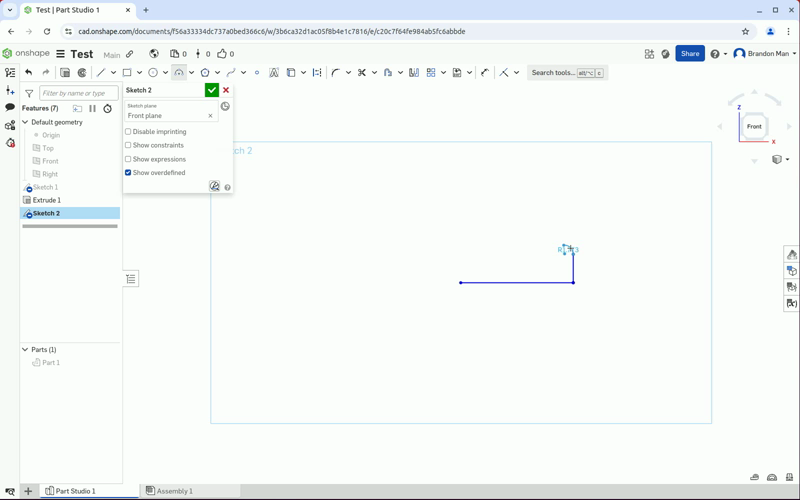
key(esc)
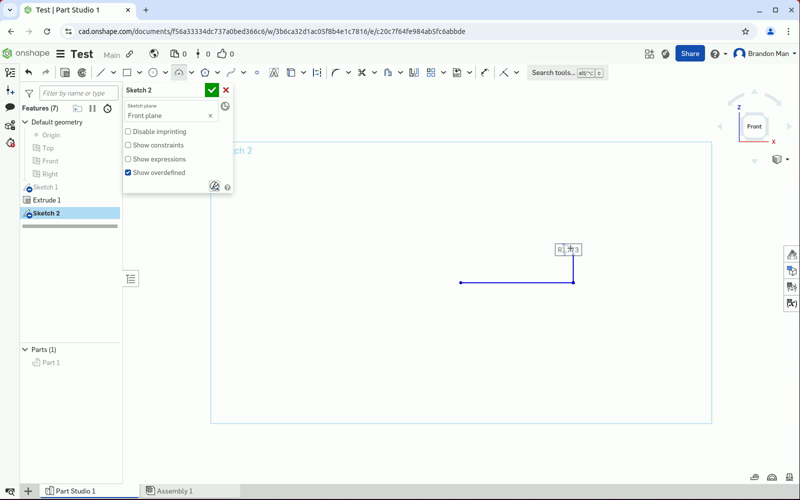
key(l)
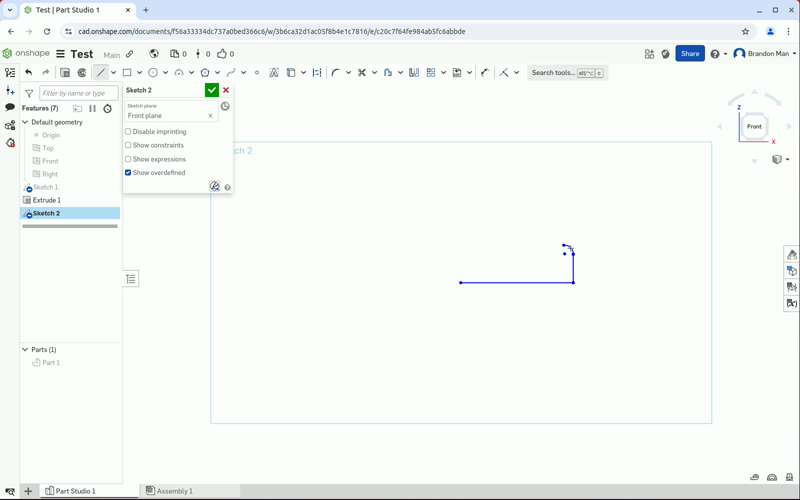
mouse_move(563, 245)
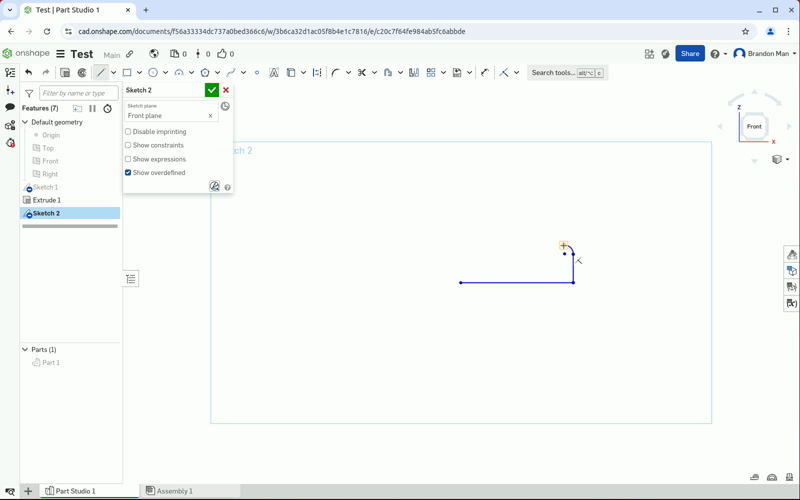
click(563, 245)
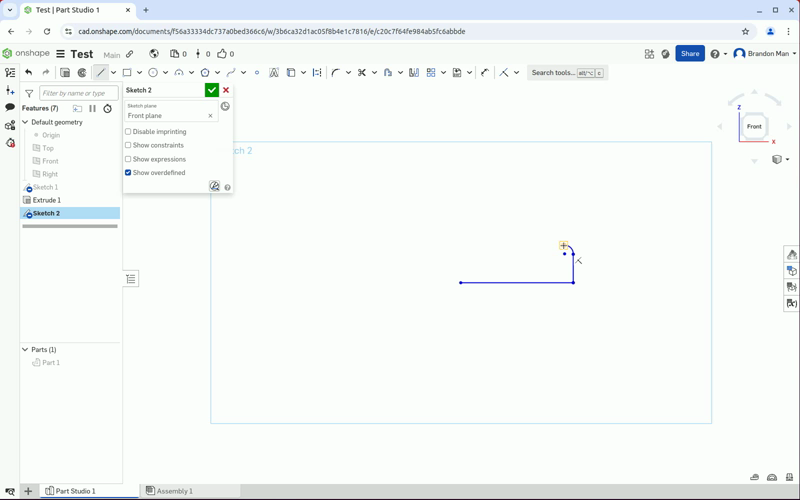
key_down(shift)
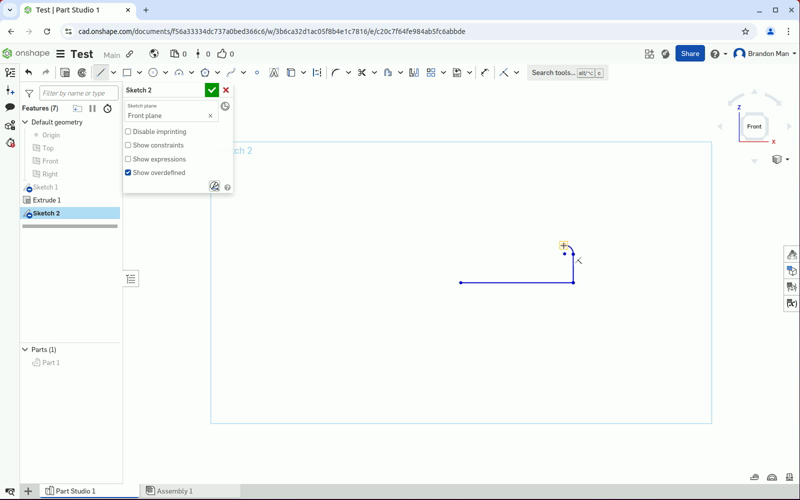
mouse_move(495, 245)
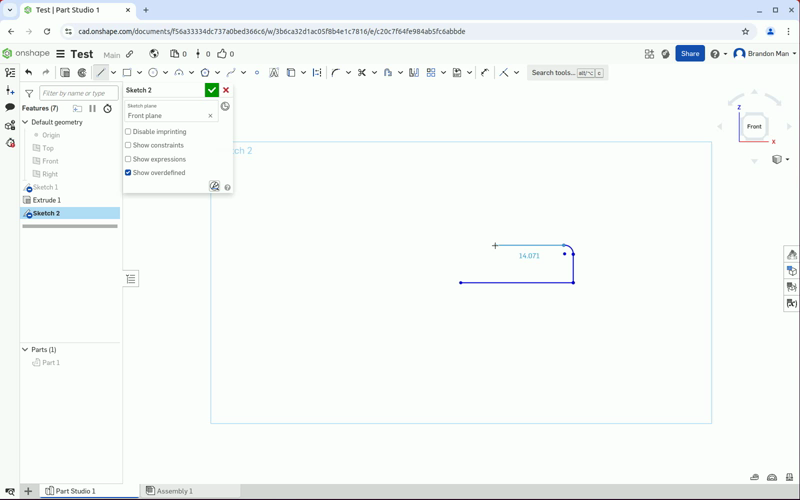
click(495, 245)
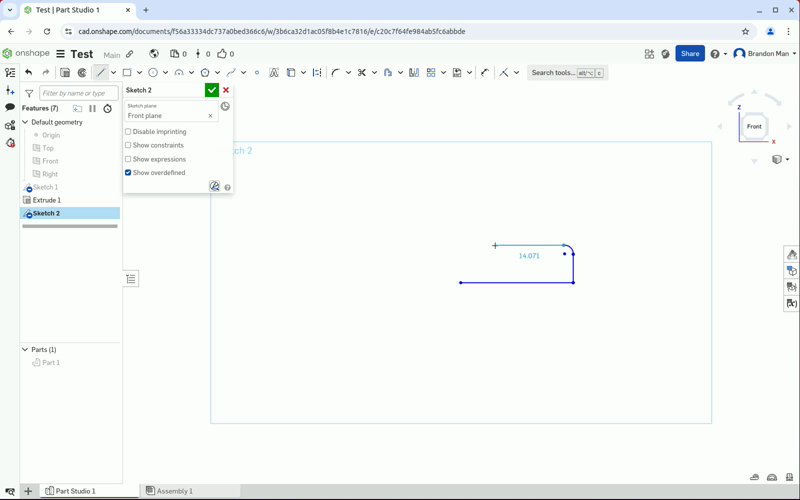
key_up(shift)
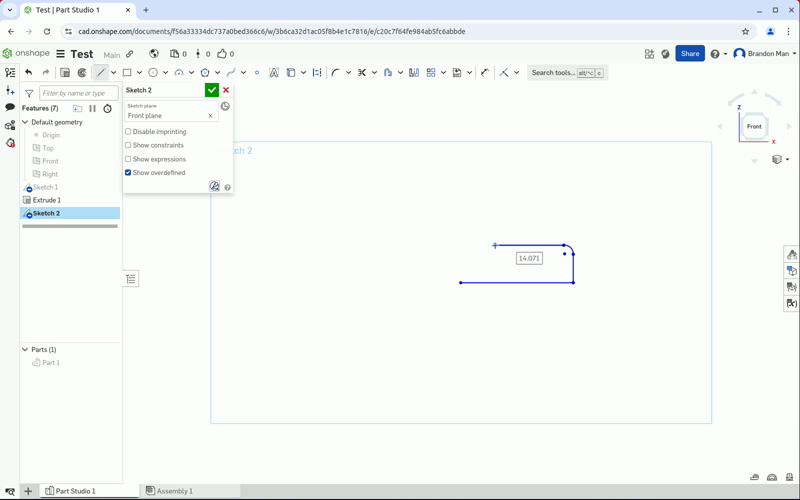
key(esc)
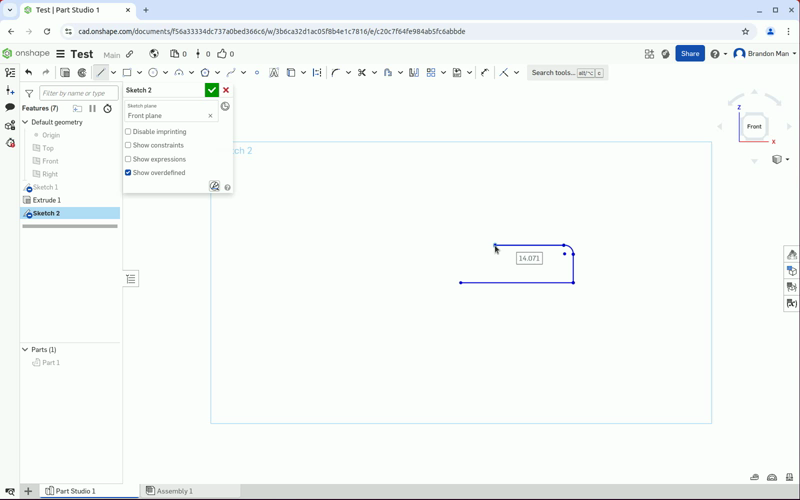
key(a)
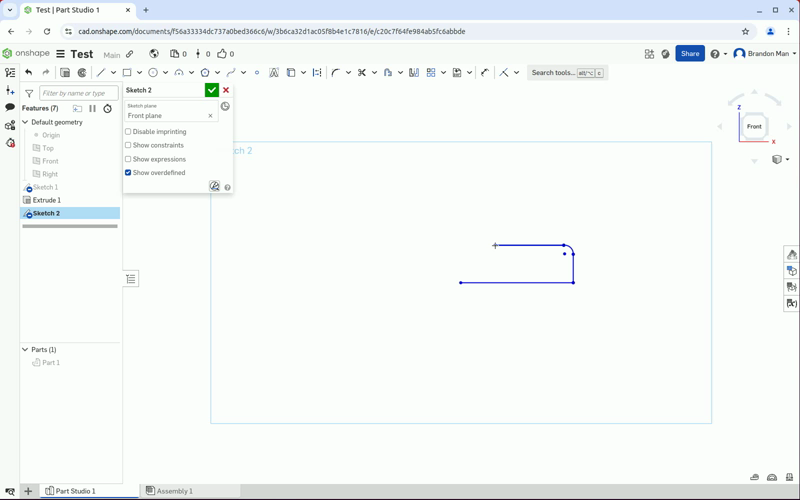
mouse_move(495, 245)
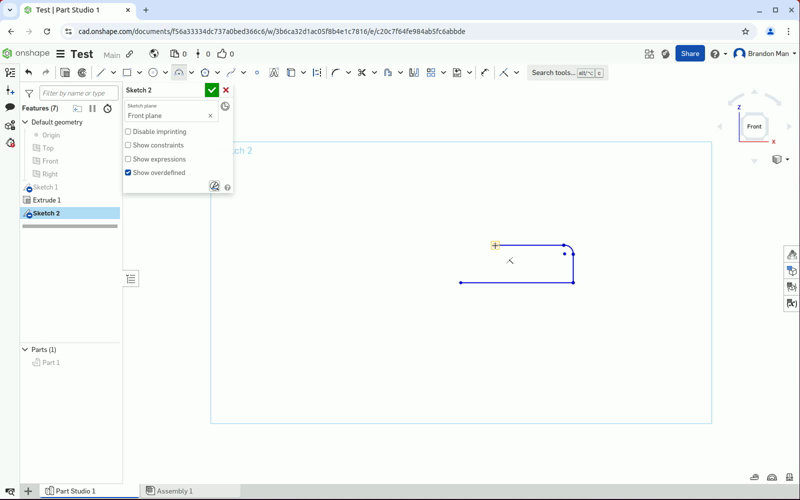
click(495, 245)
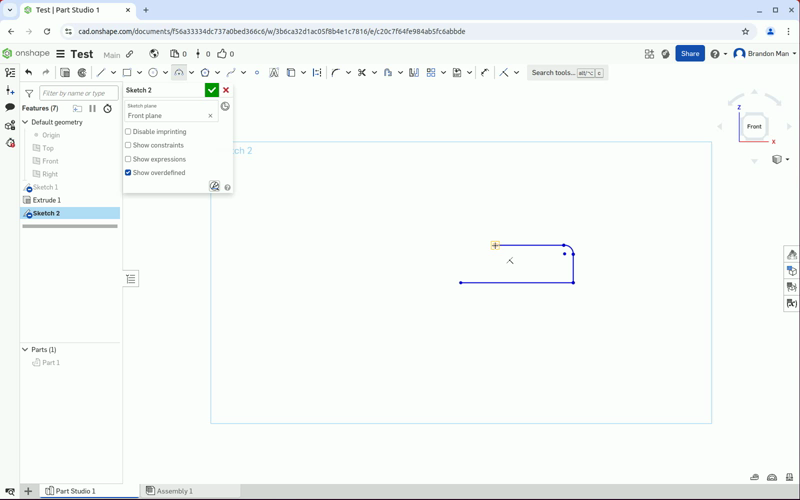
key_down(shift)
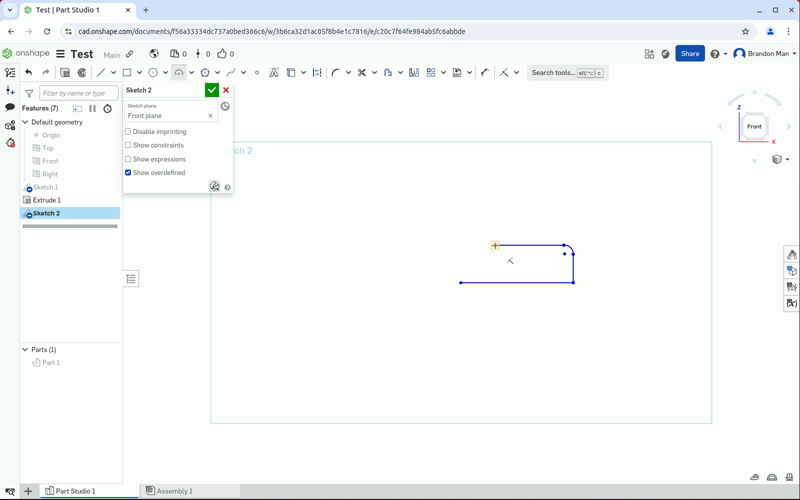
mouse_move(490, 249)
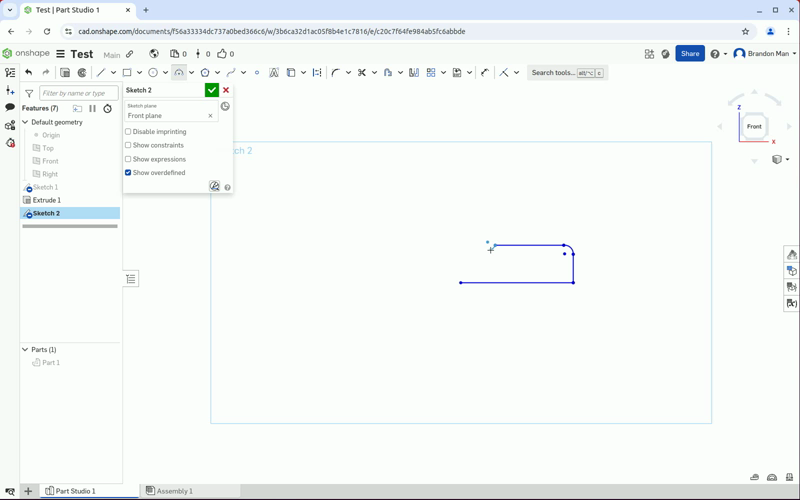
scroll(6)
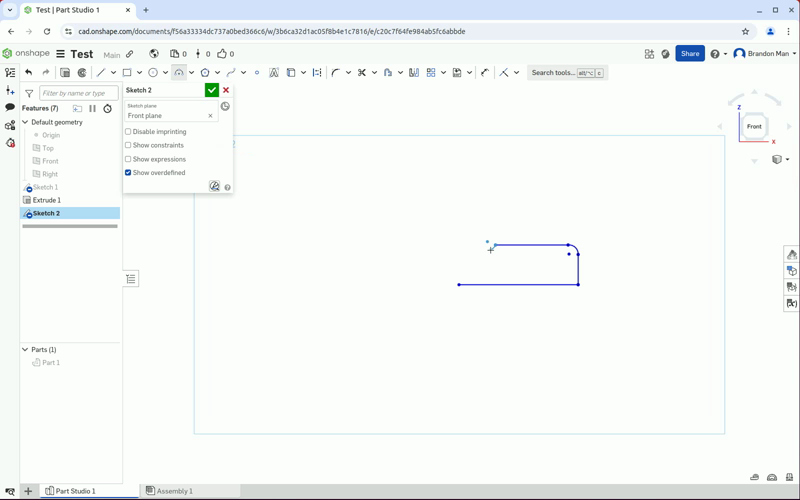
scroll(6)
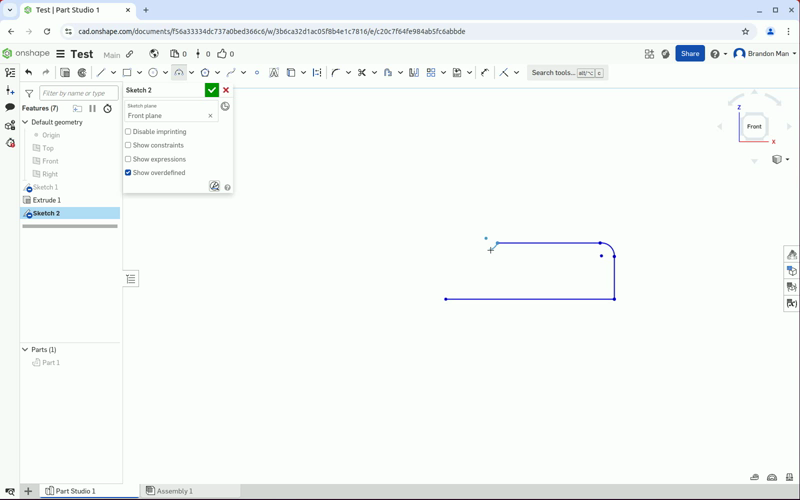
scroll(6)
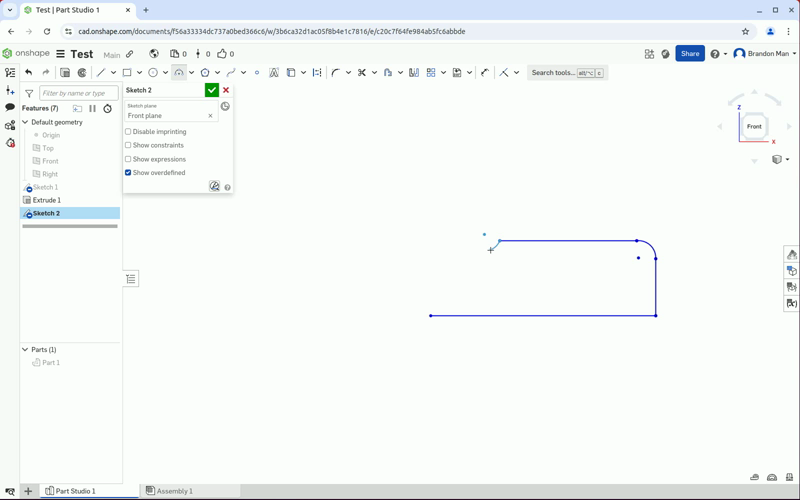
scroll(6)
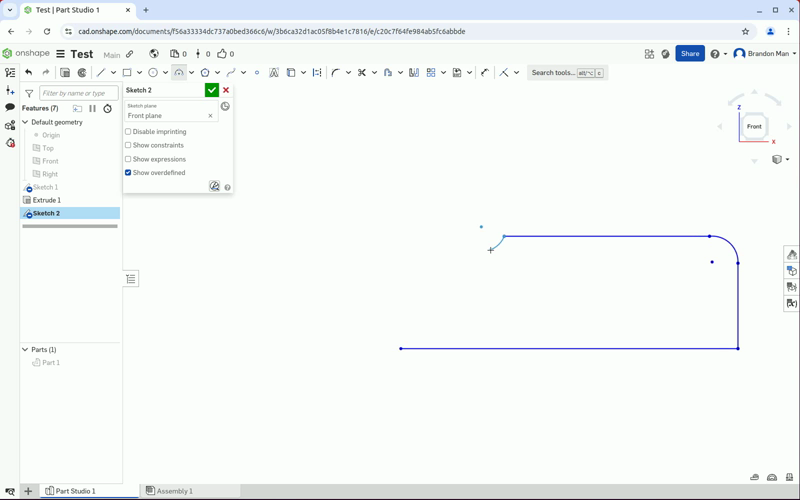
scroll(6)
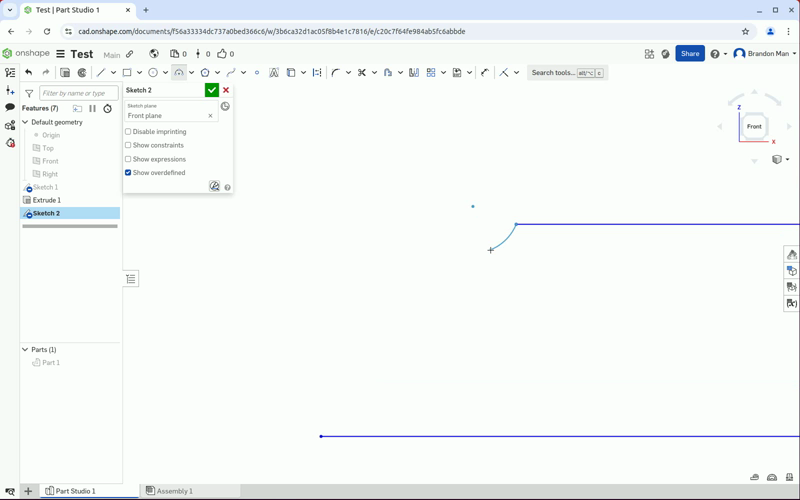
scroll(6)
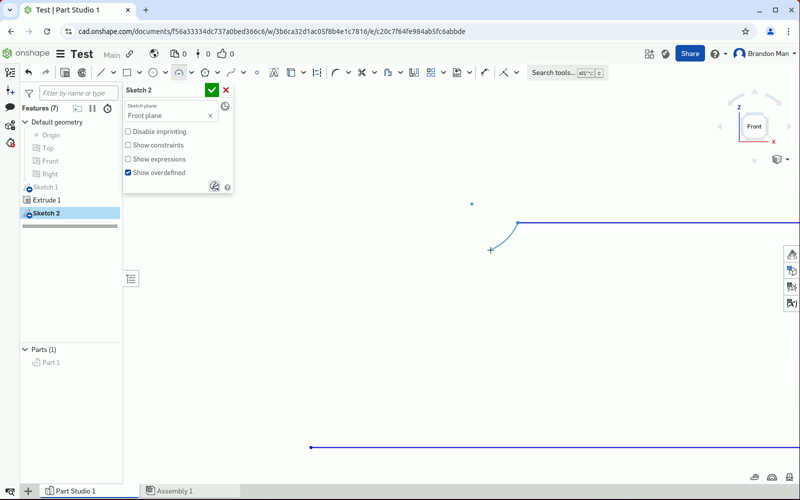
scroll(6)
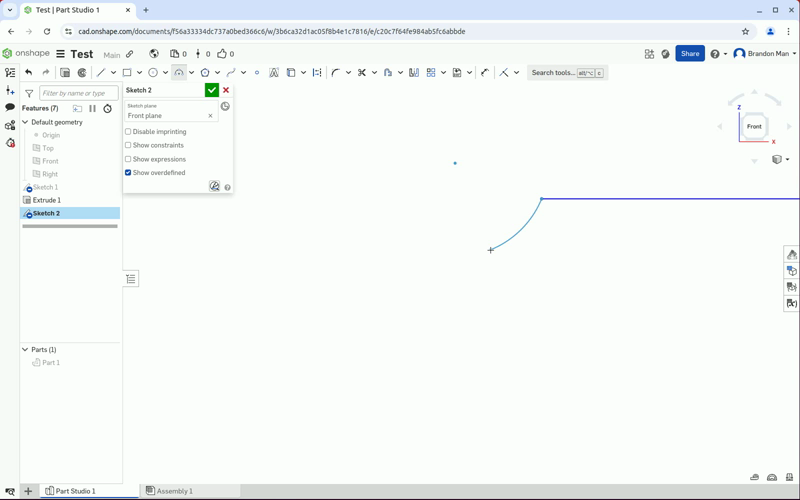
click(490, 249)
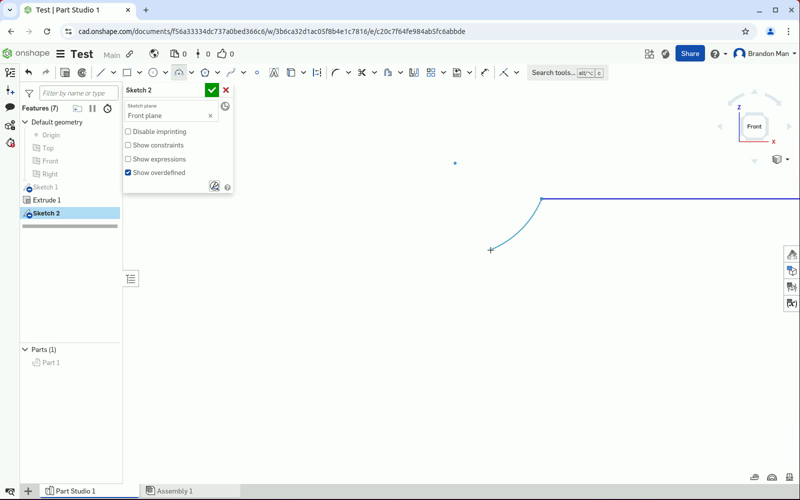
scroll(-6)
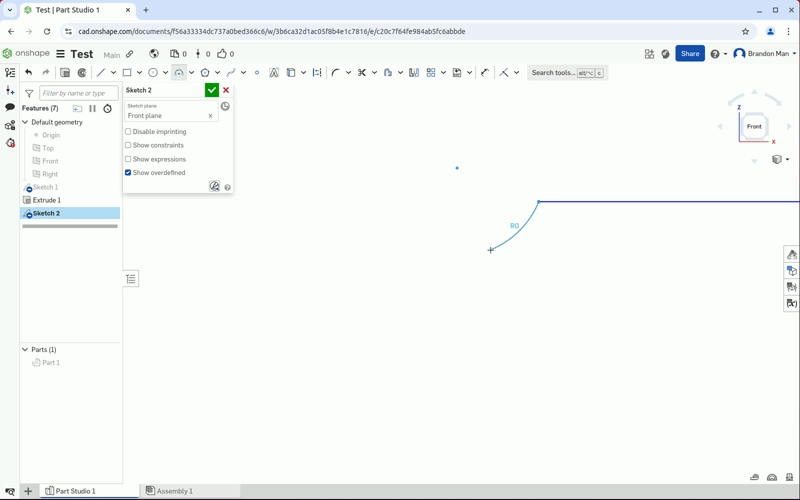
scroll(-6)
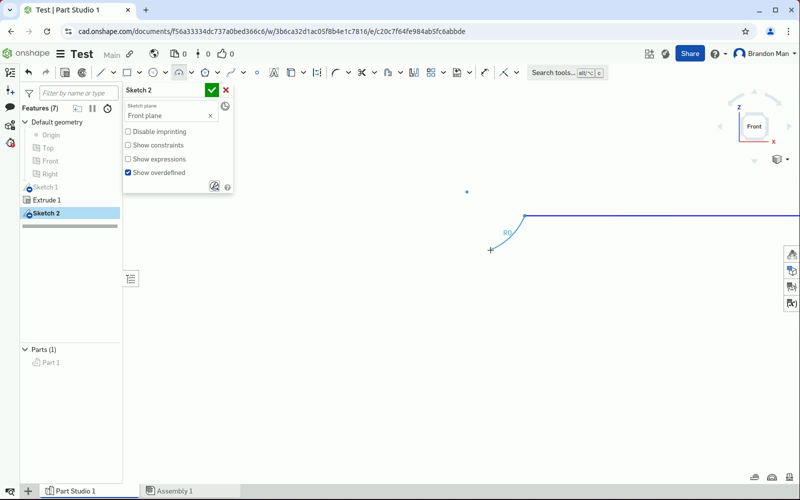
scroll(-6)
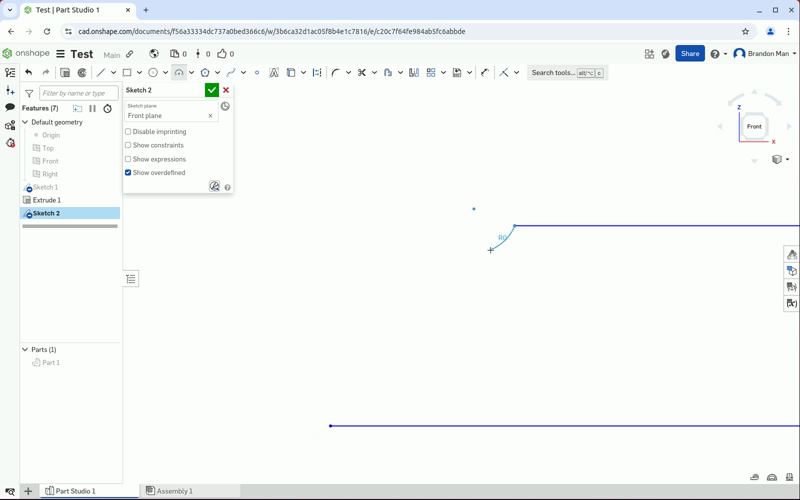
scroll(-6)
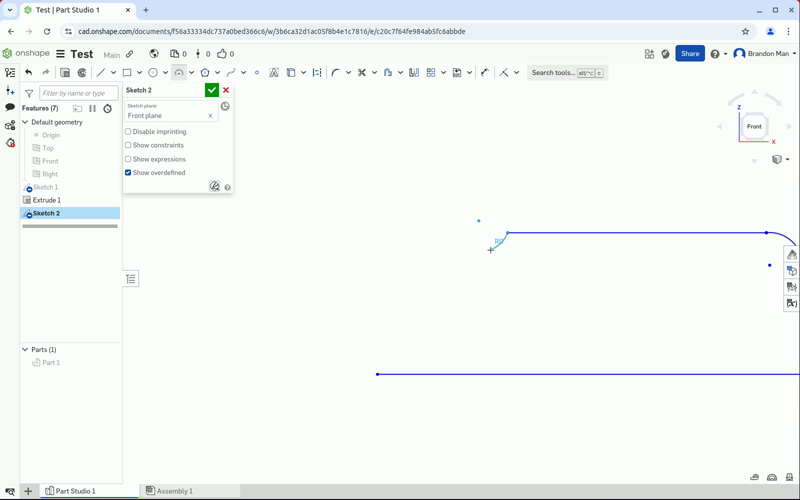
scroll(-6)
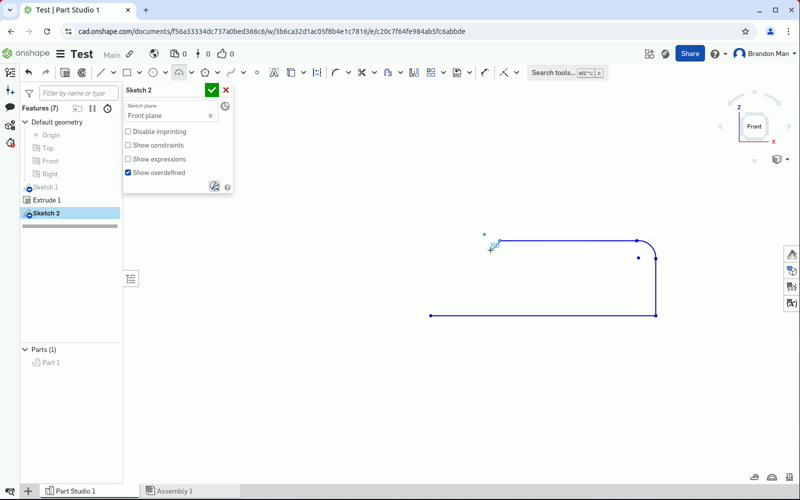
scroll(-6)
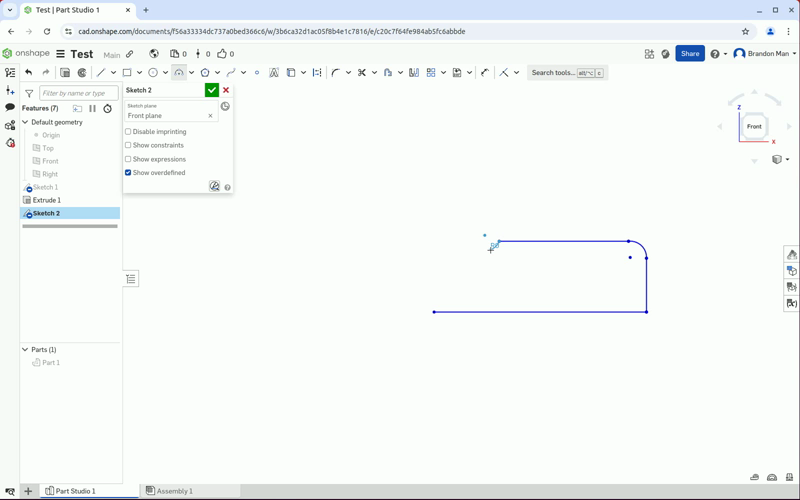
scroll(-6)
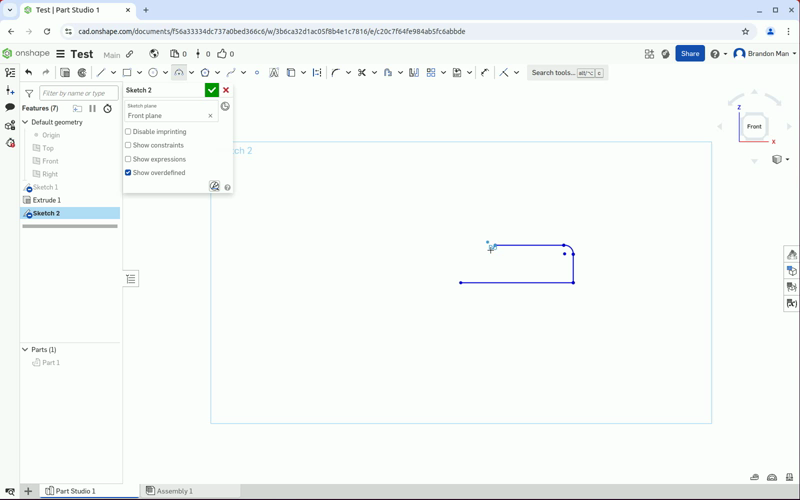
mouse_move(491, 246)
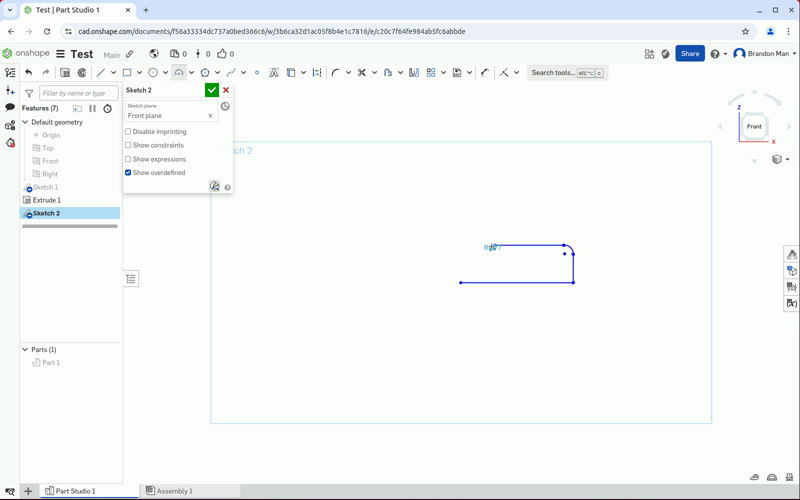
scroll(6)
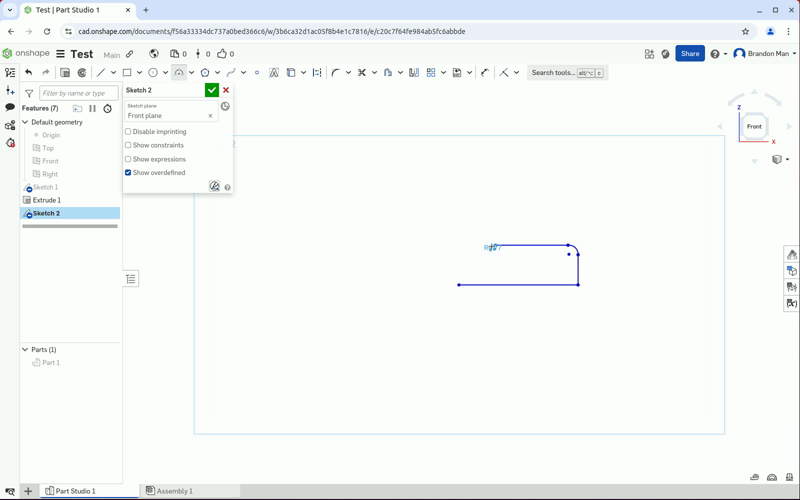
scroll(6)
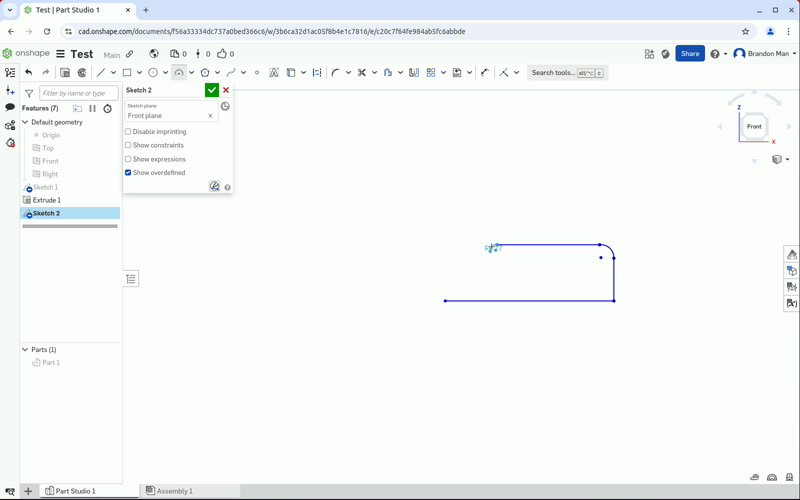
scroll(6)
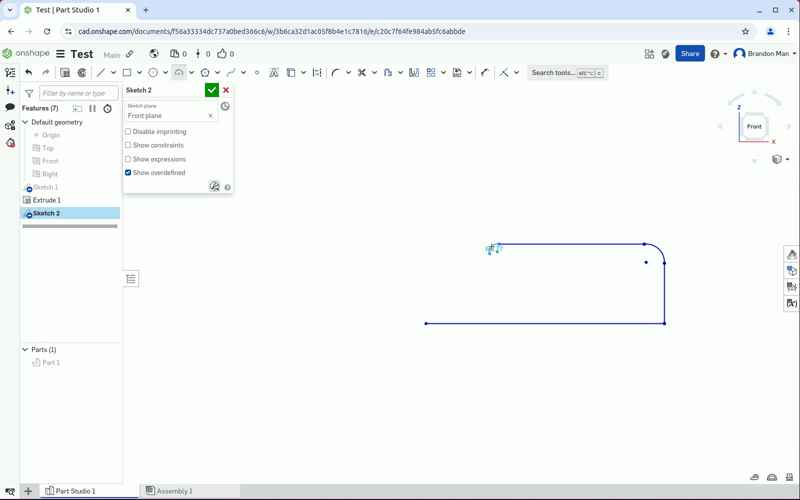
scroll(6)
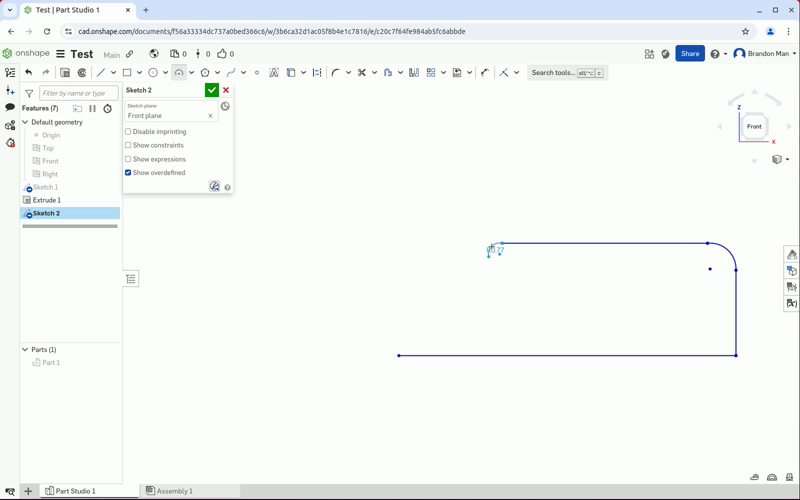
scroll(6)
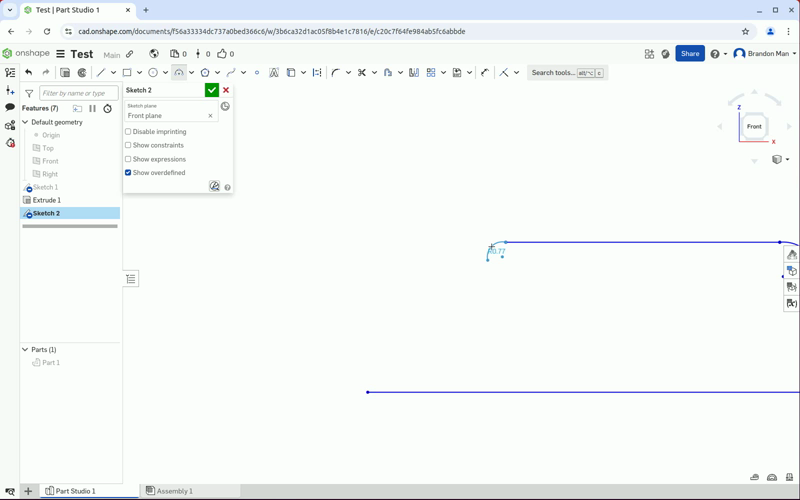
scroll(6)
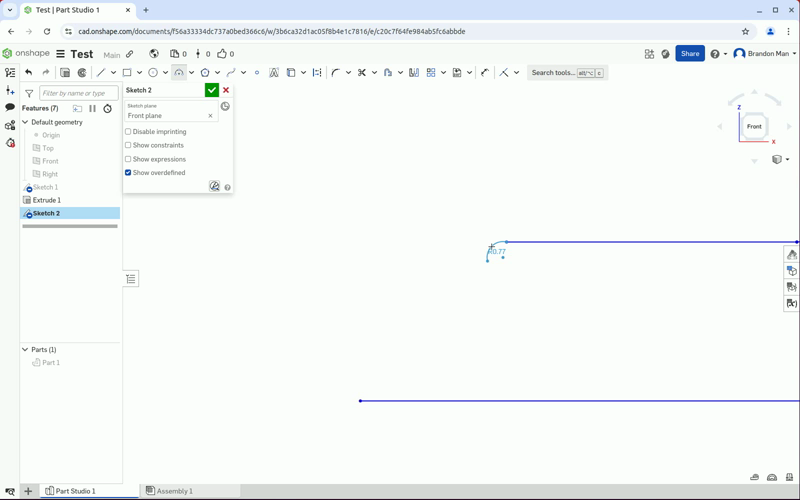
scroll(6)
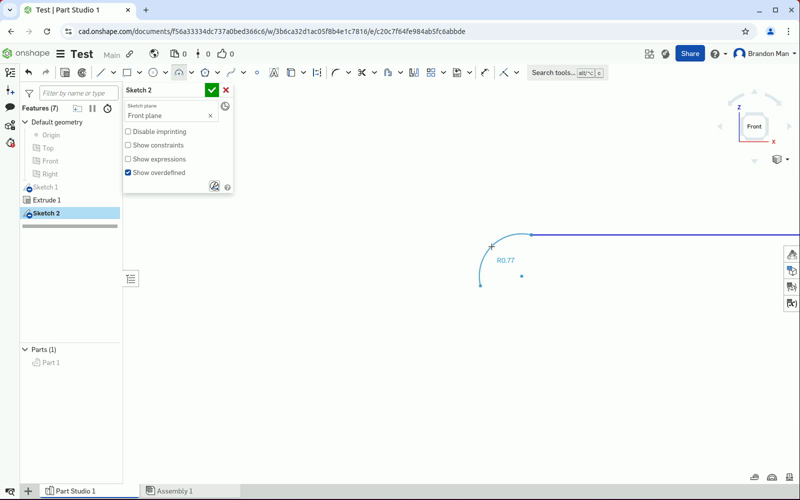
click(491, 246)
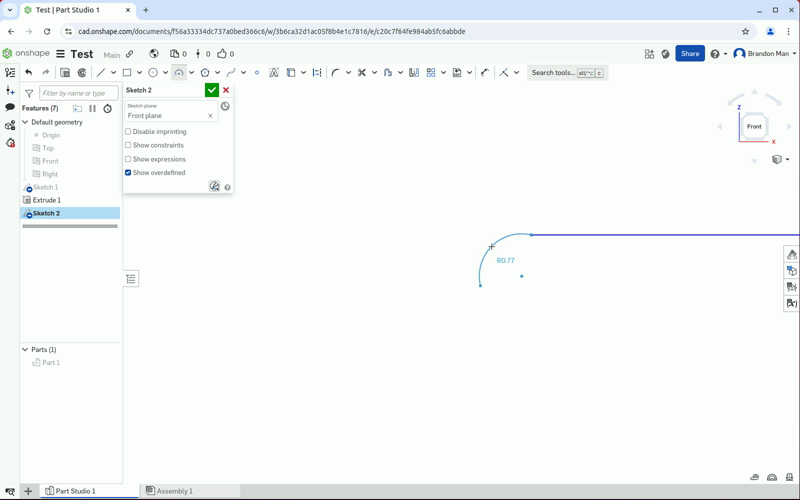
scroll(-6)
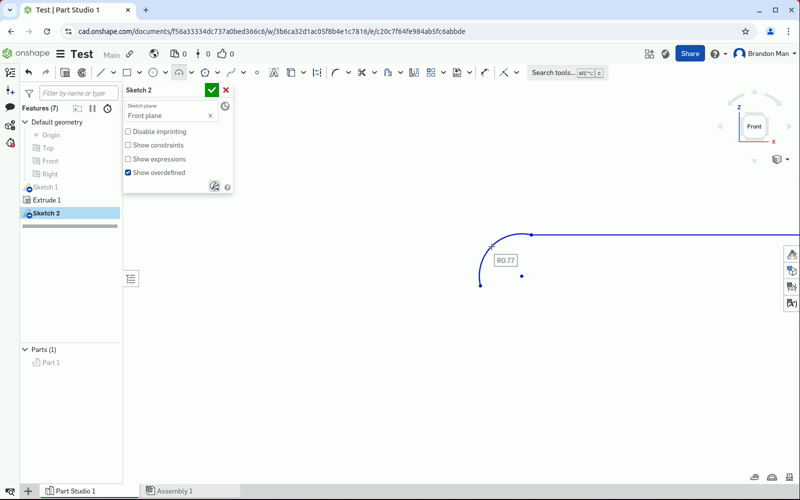
scroll(-6)
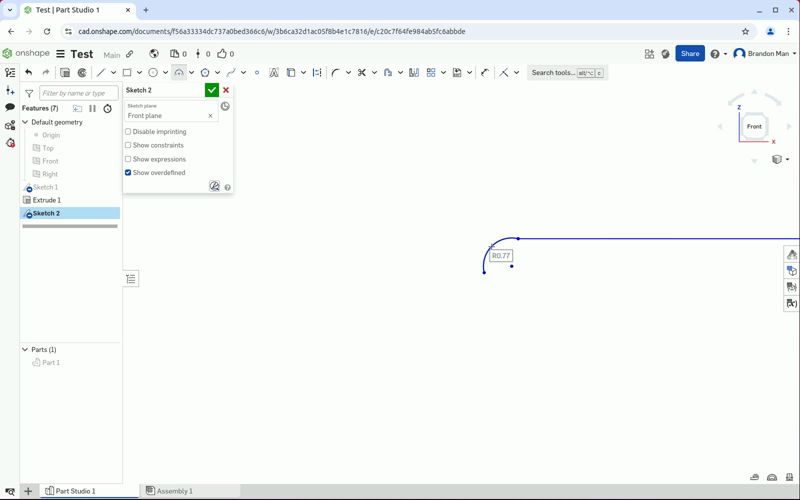
scroll(-6)
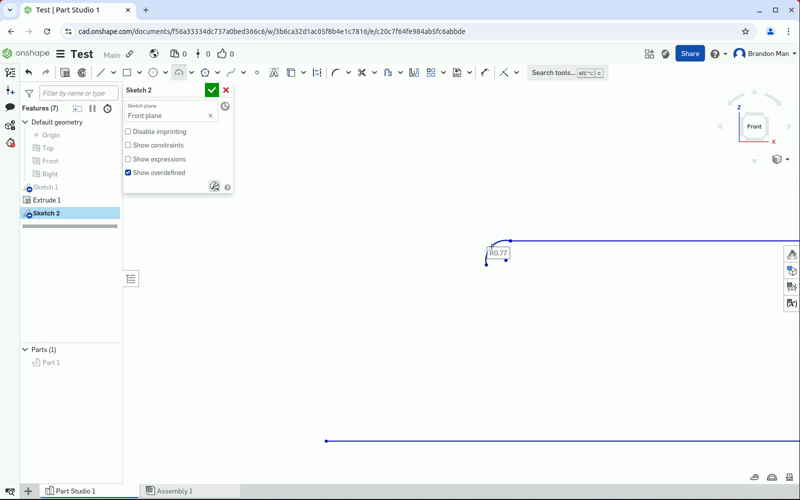
scroll(-6)
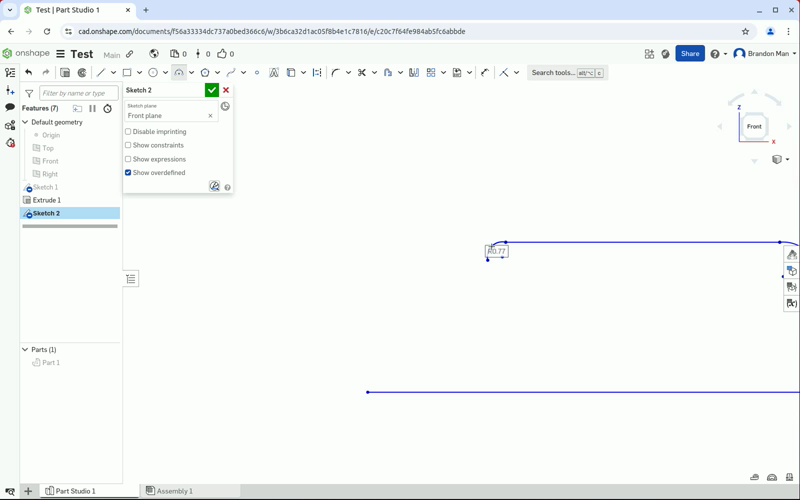
scroll(-6)
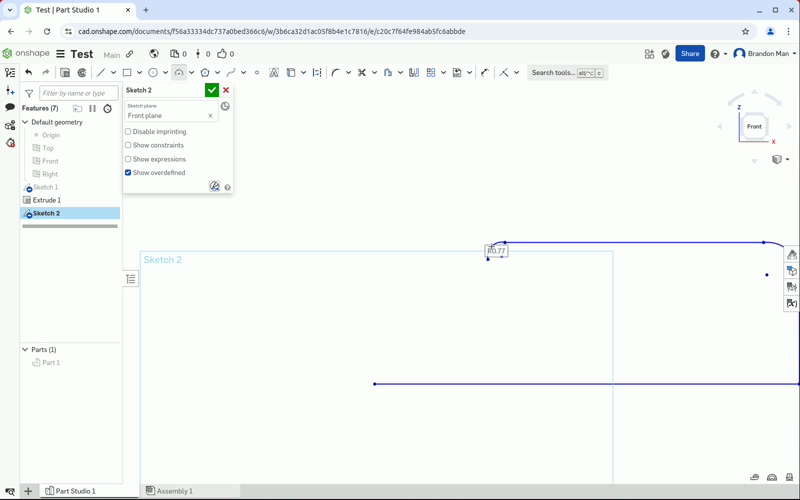
scroll(-6)
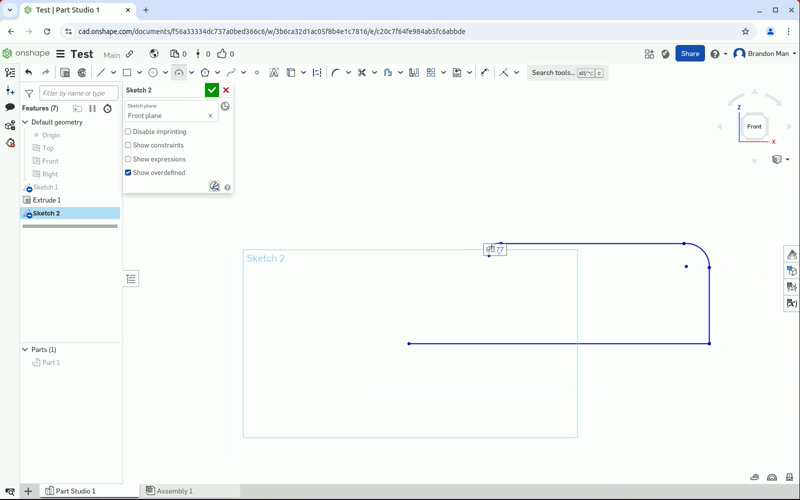
scroll(-6)
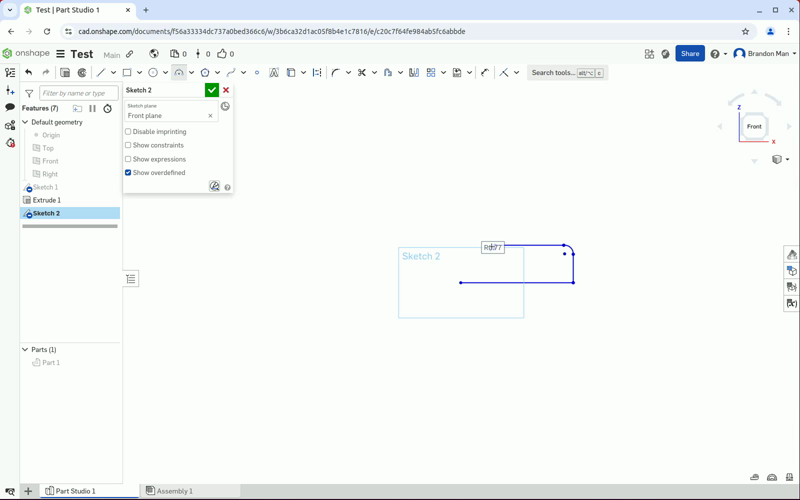
key_up(shift)
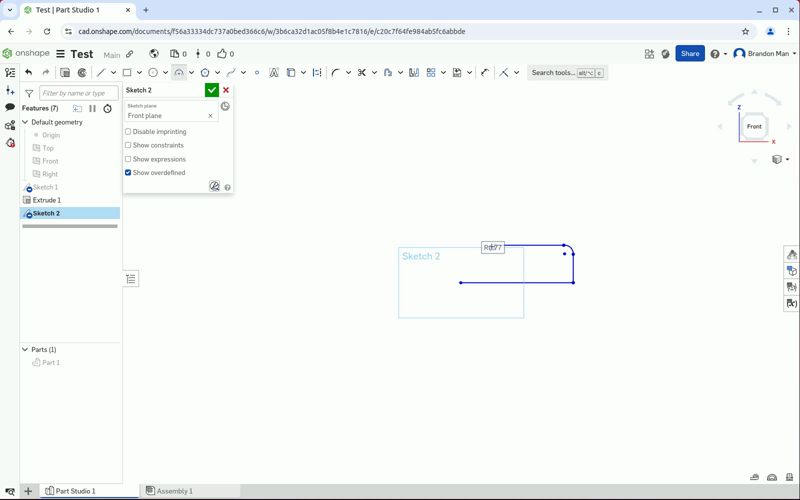
key(esc)
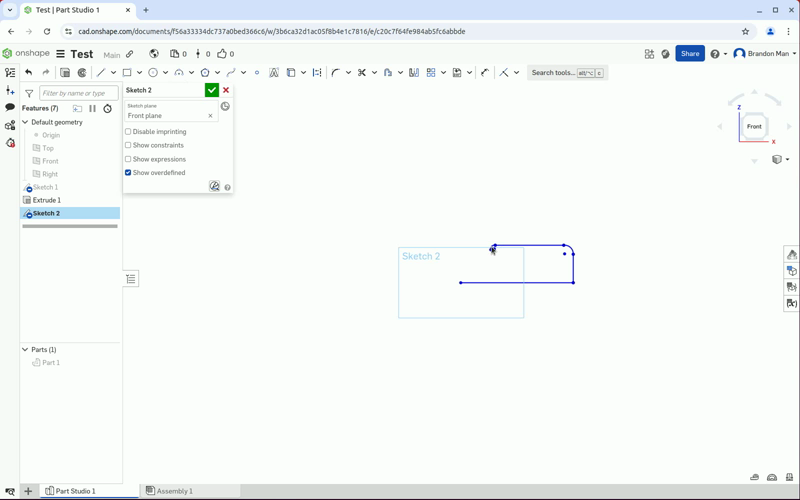
key(l)
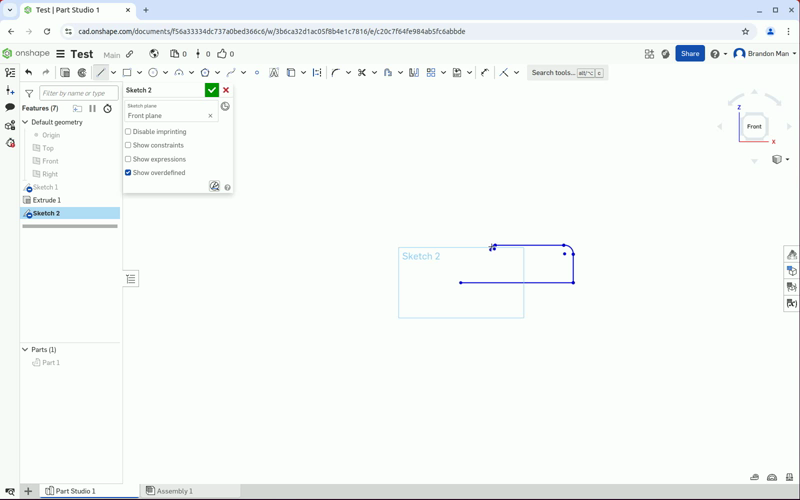
mouse_move(490, 249)
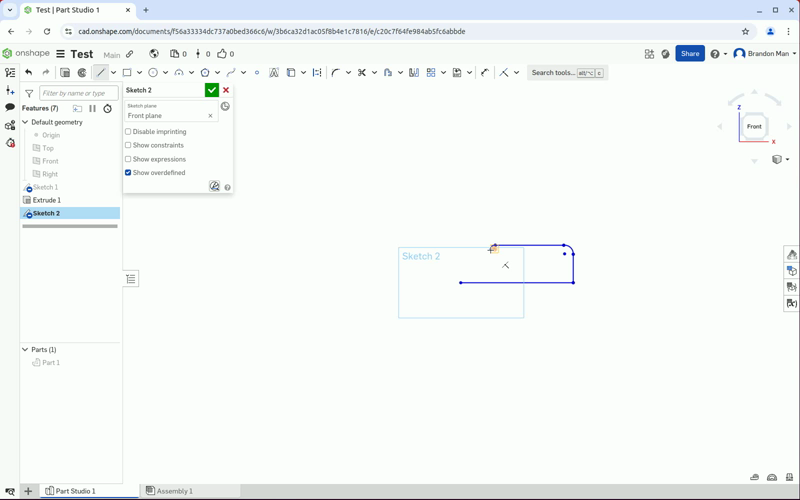
scroll(6)
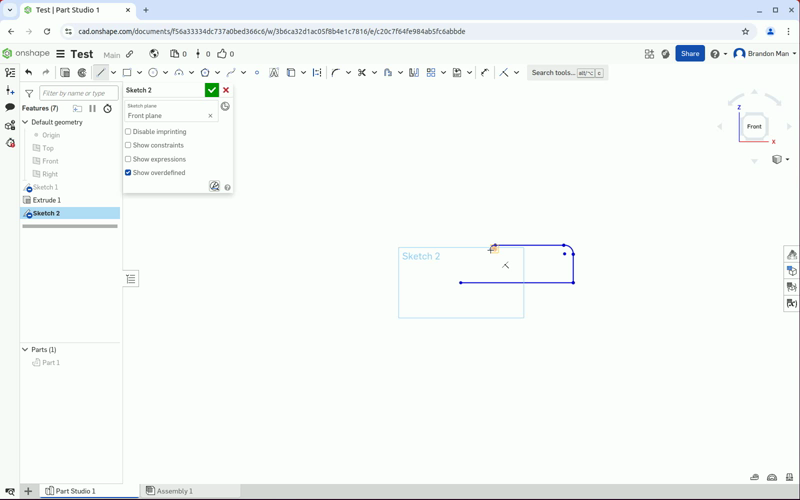
scroll(6)
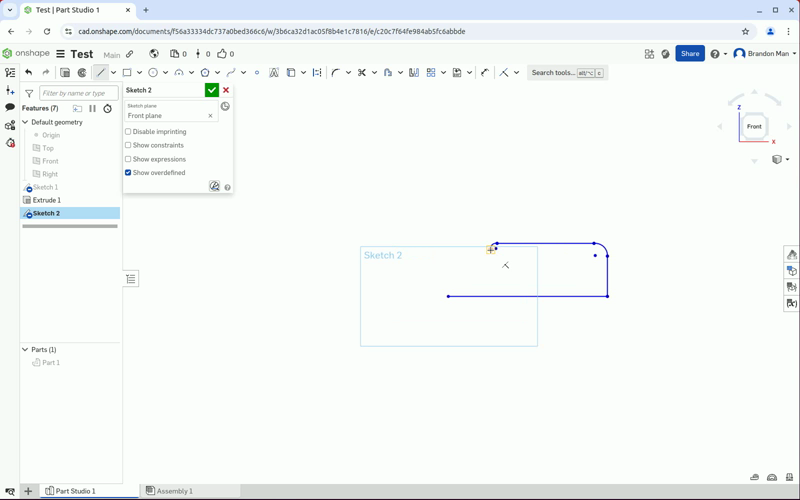
scroll(6)
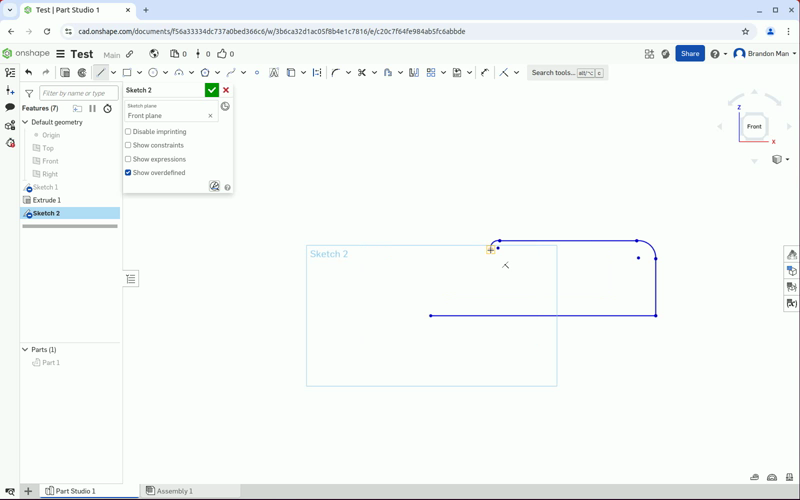
scroll(6)
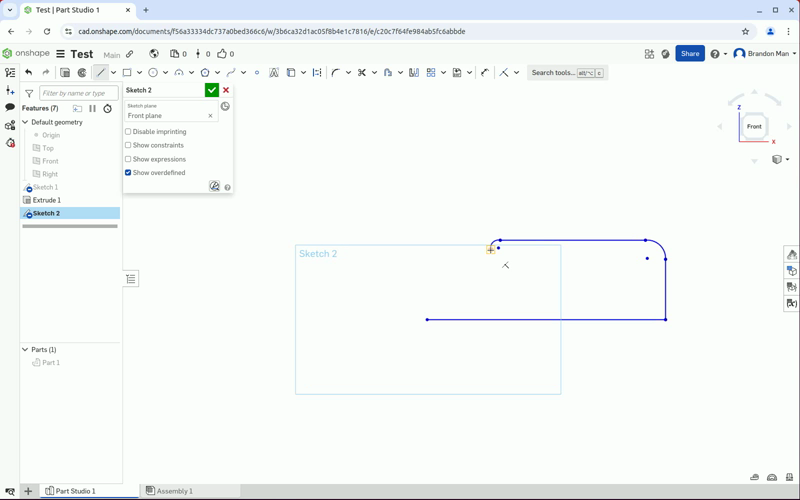
scroll(6)
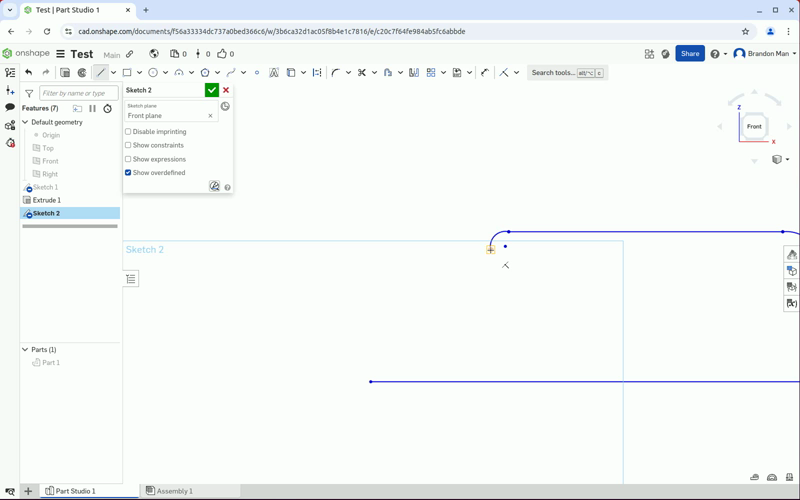
scroll(6)
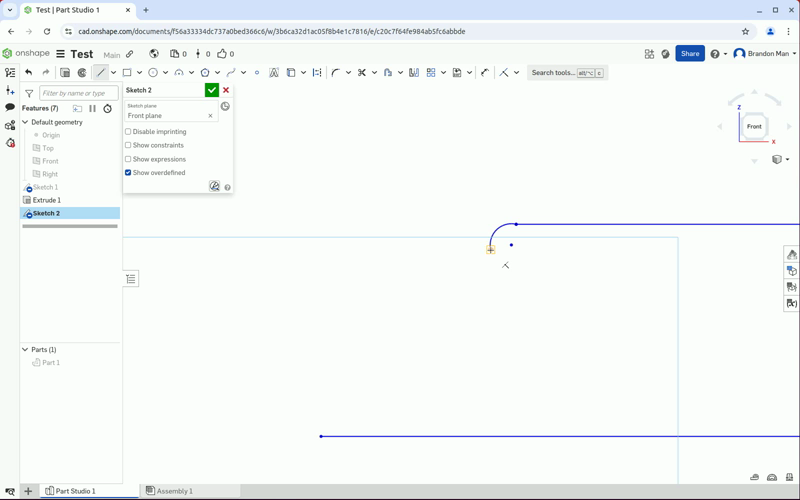
scroll(6)
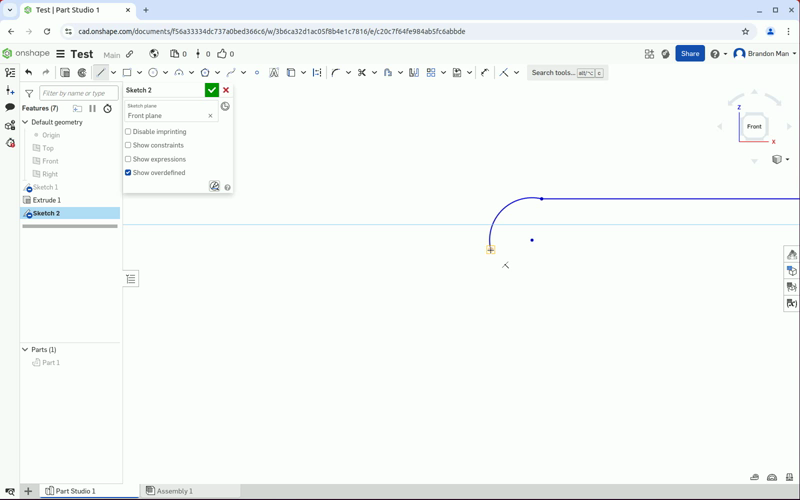
click(490, 249)
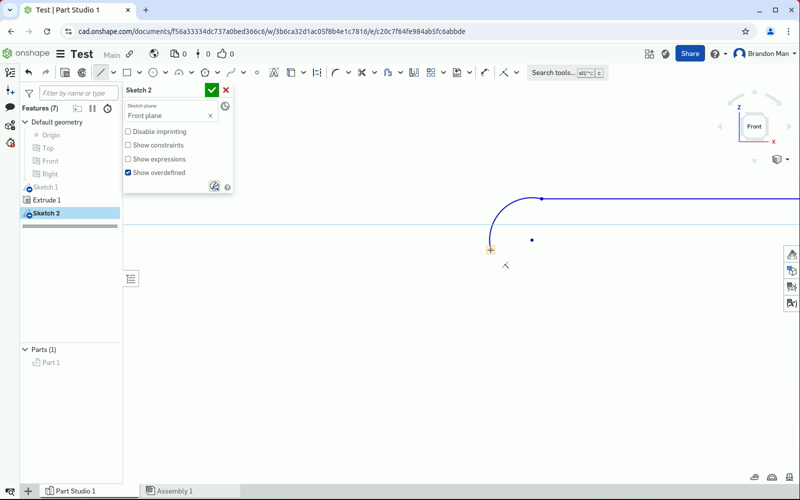
scroll(-6)
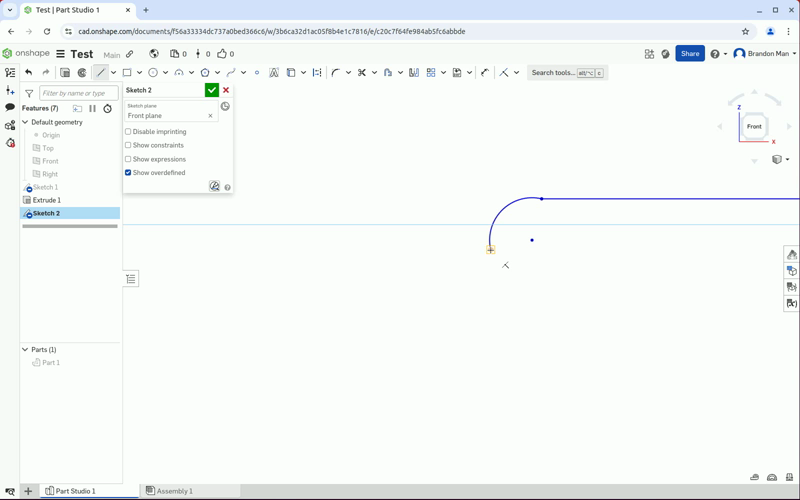
scroll(-6)
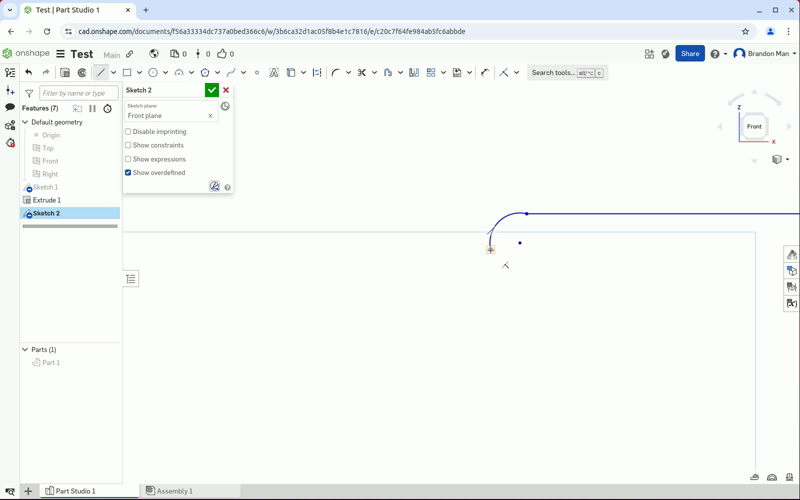
scroll(-6)
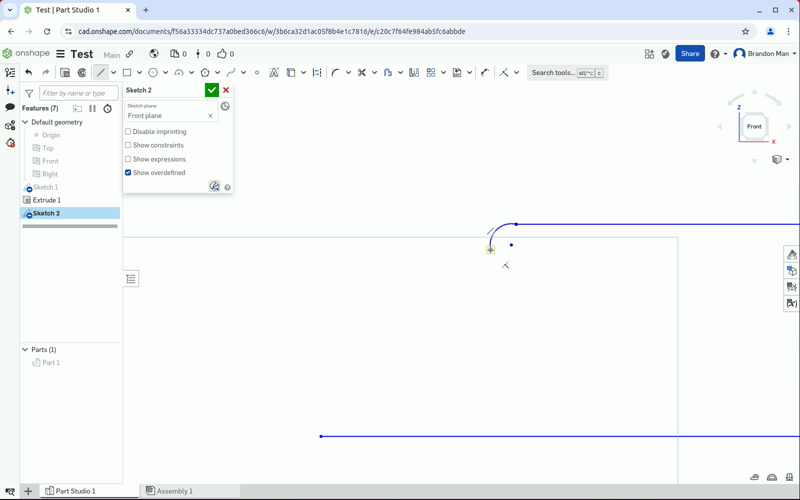
scroll(-6)
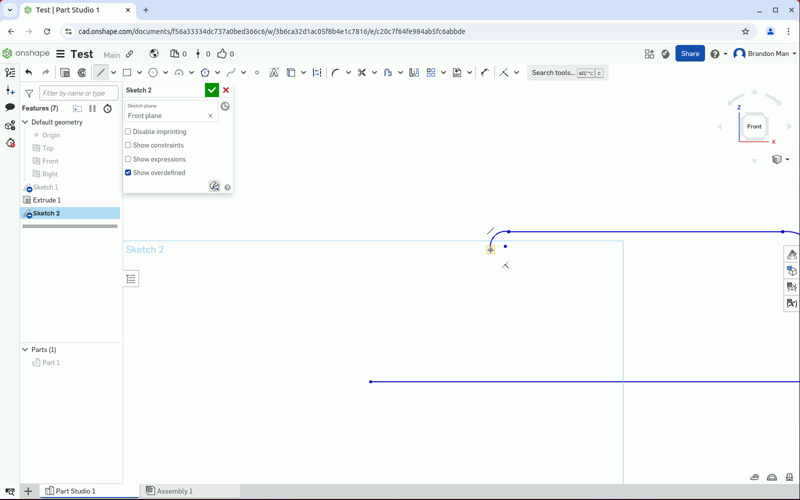
scroll(-6)
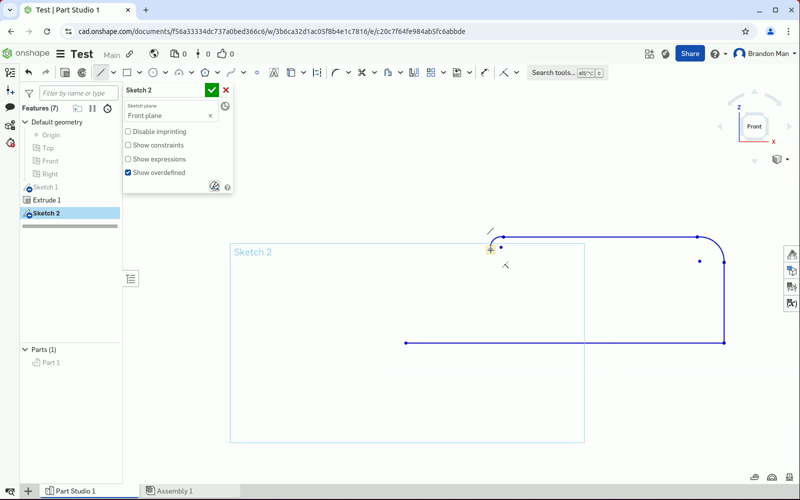
scroll(-6)
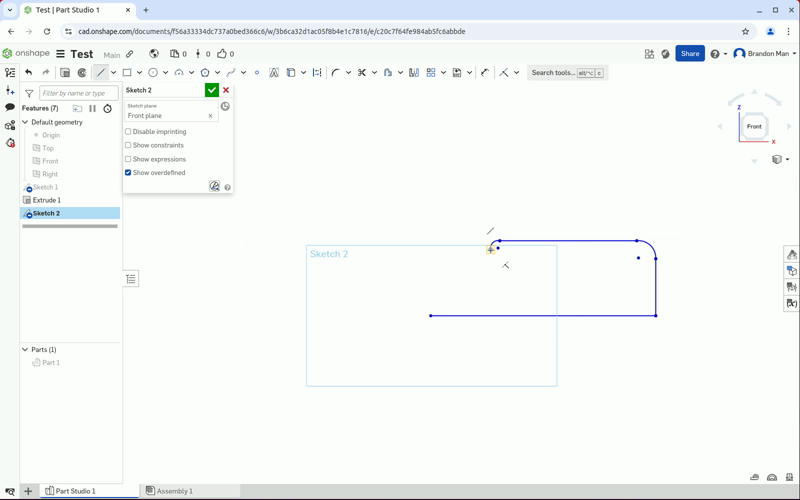
scroll(-6)
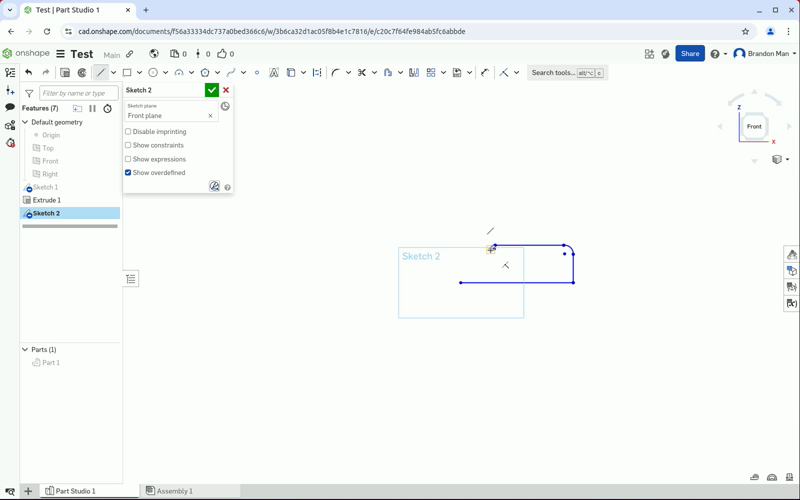
key_down(shift)
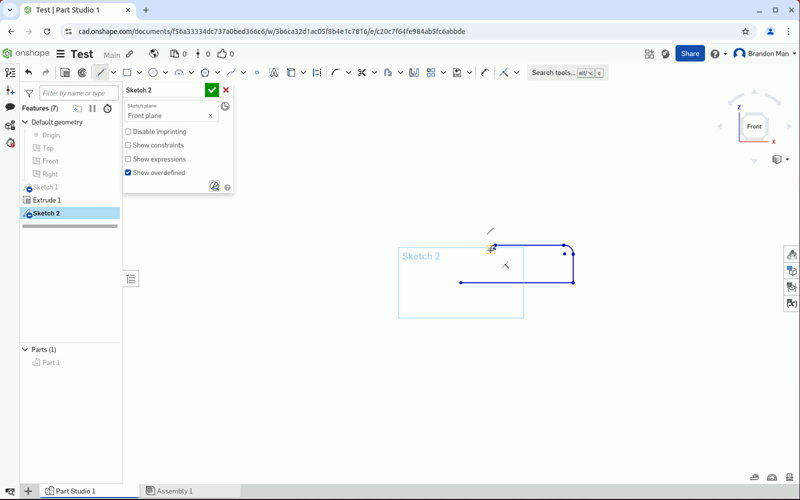
mouse_move(520, 249)
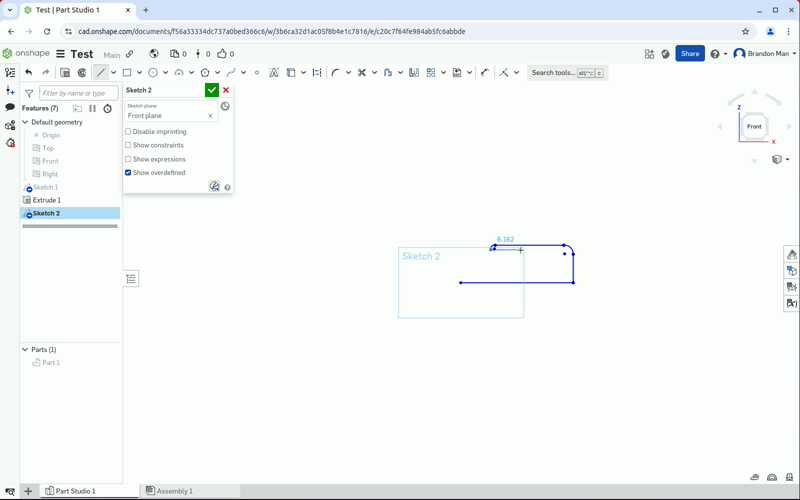
mouse_move(490, 262)
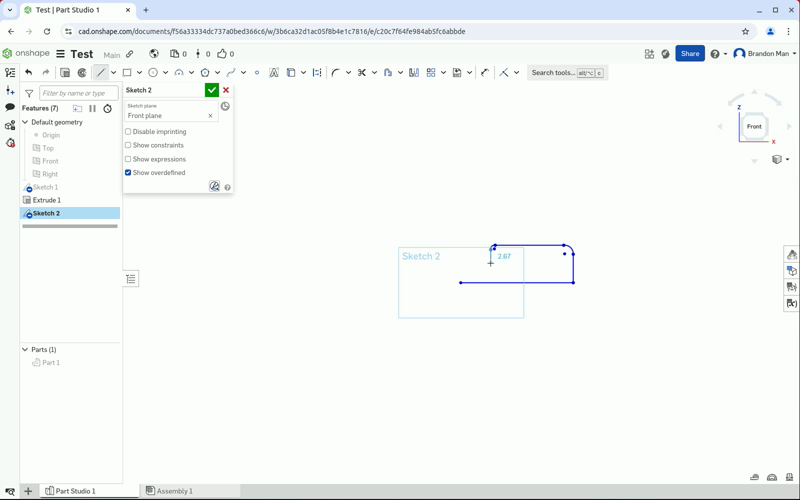
click(490, 262)
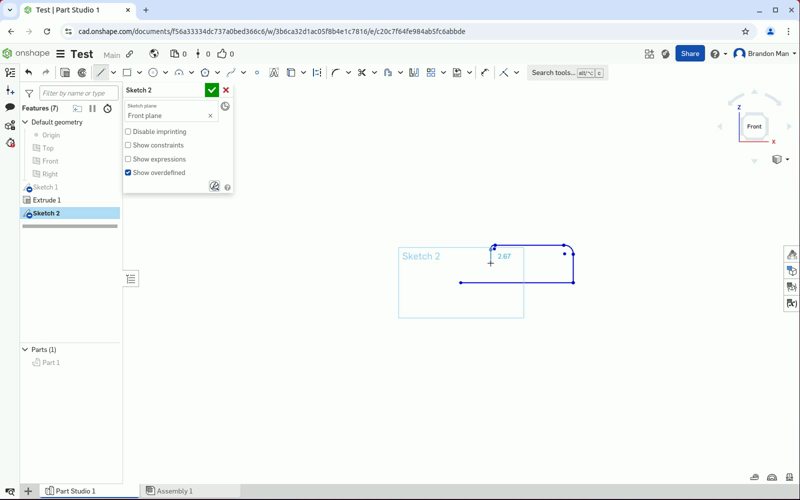
key_up(shift)
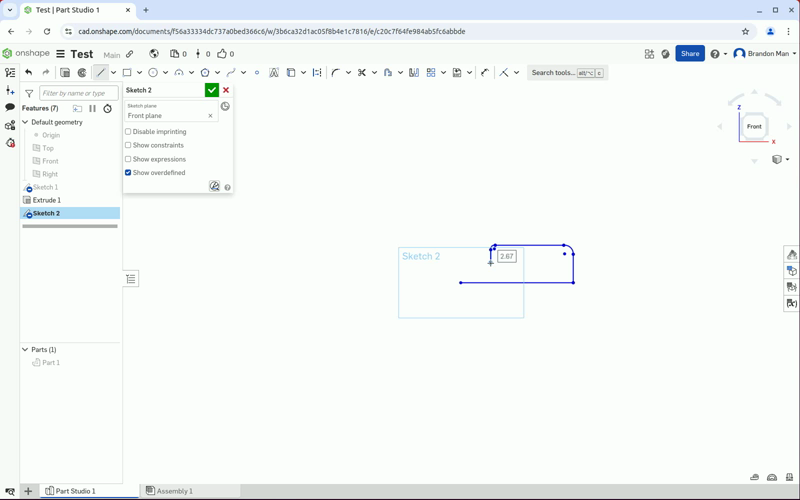
key(esc)
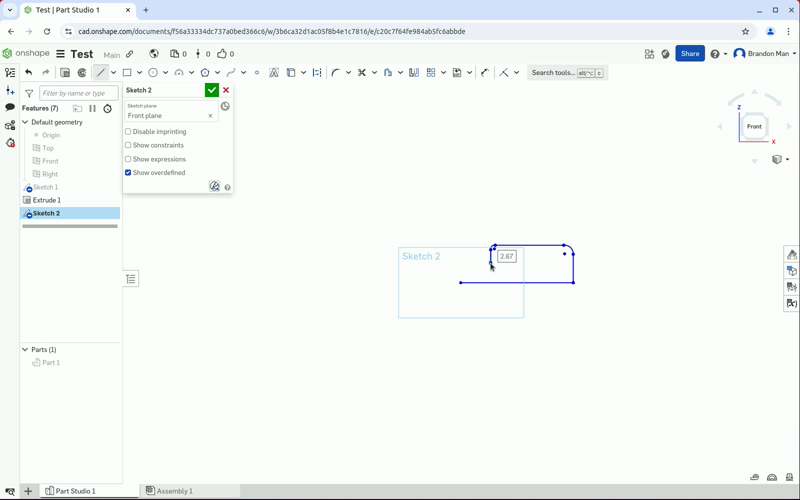
key(a)
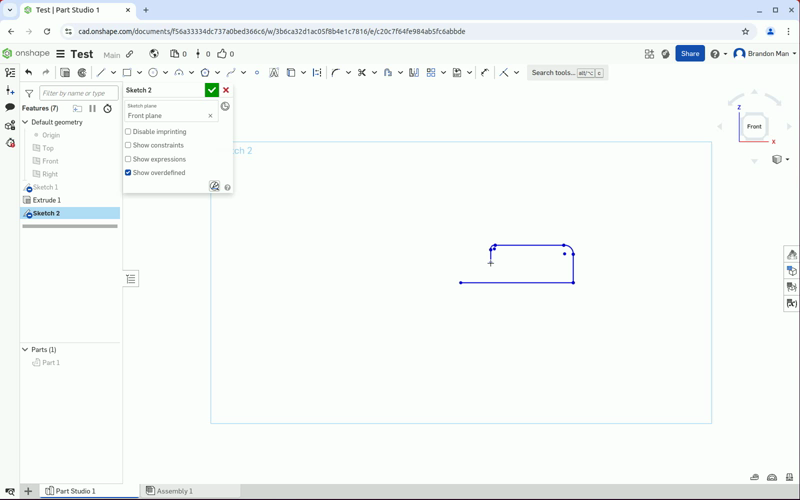
mouse_move(490, 262)
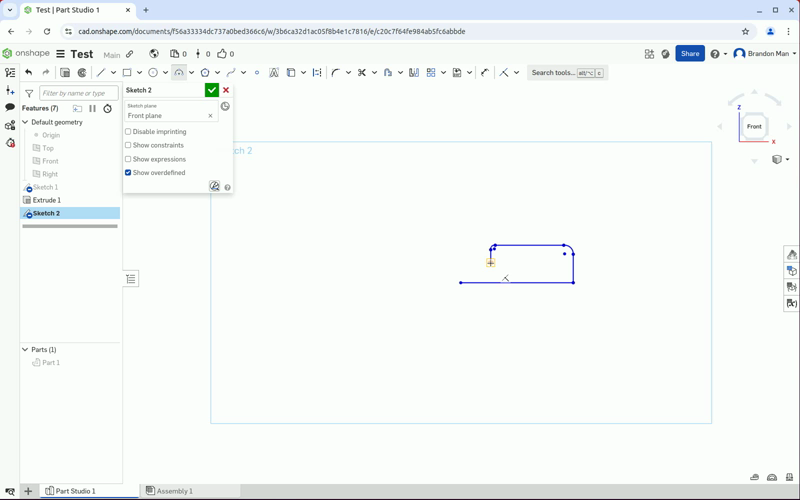
click(490, 262)
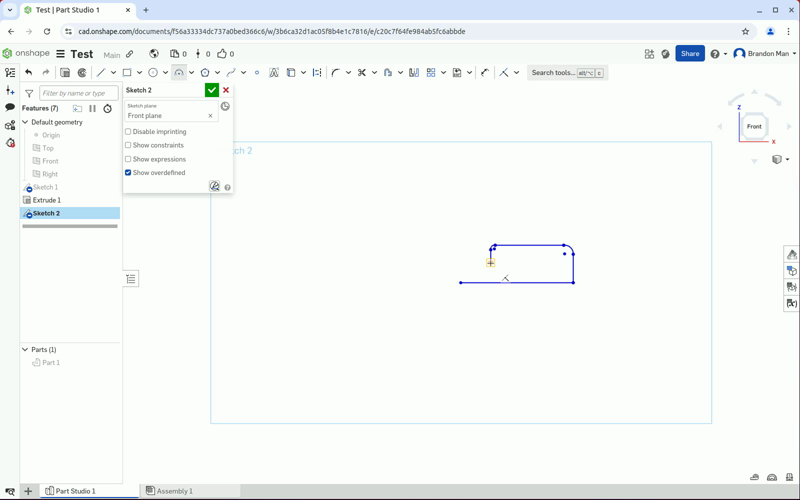
key_down(shift)
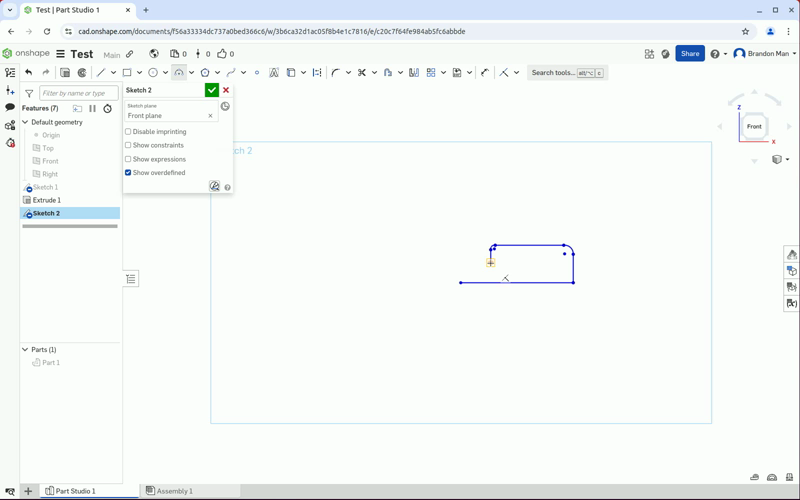
mouse_move(485, 266)
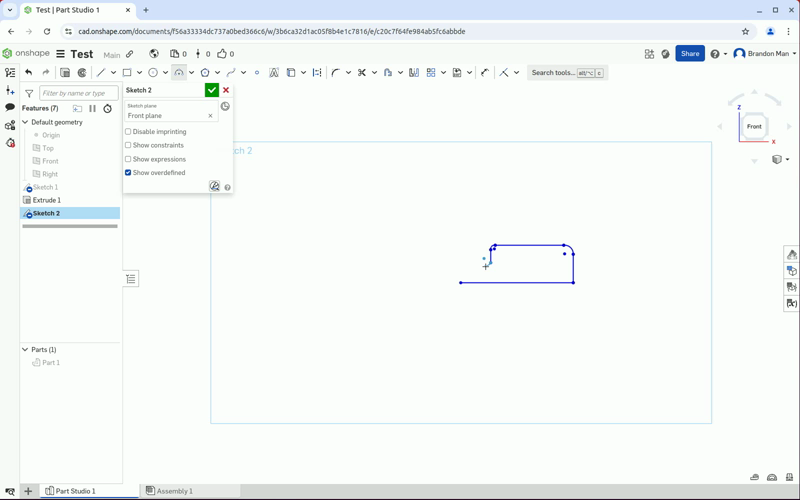
scroll(6)
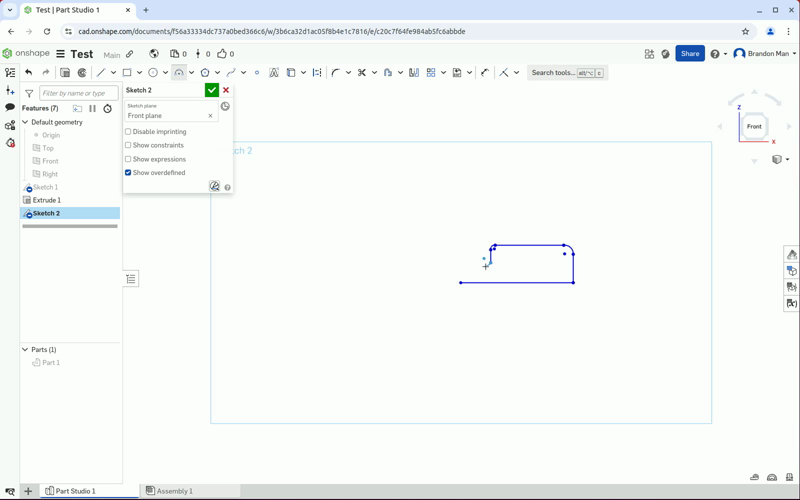
scroll(6)
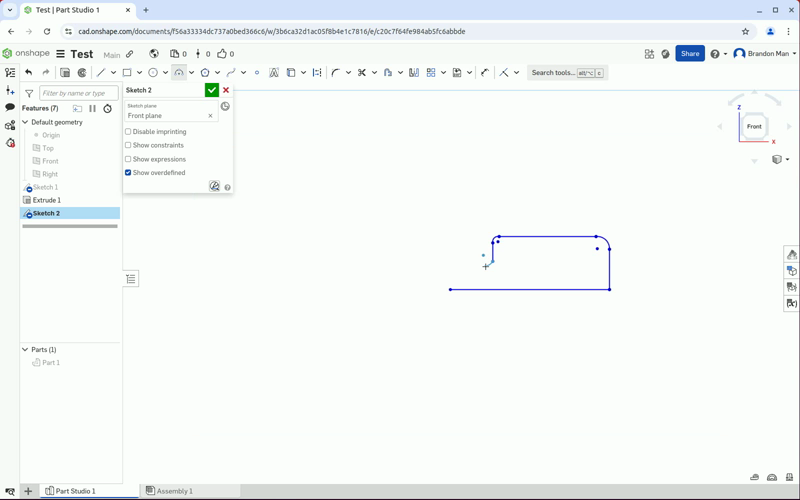
scroll(6)
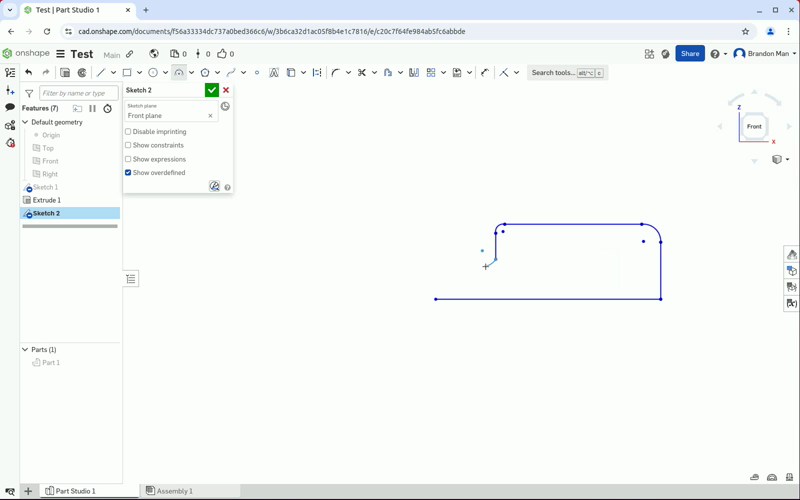
scroll(6)
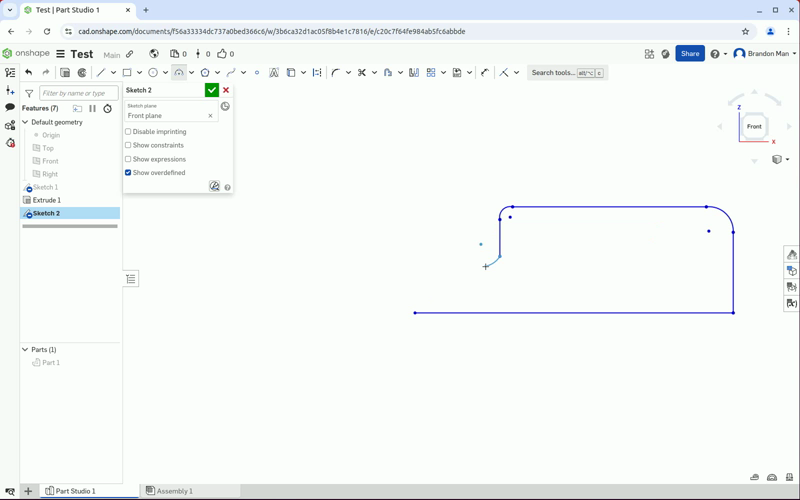
scroll(6)
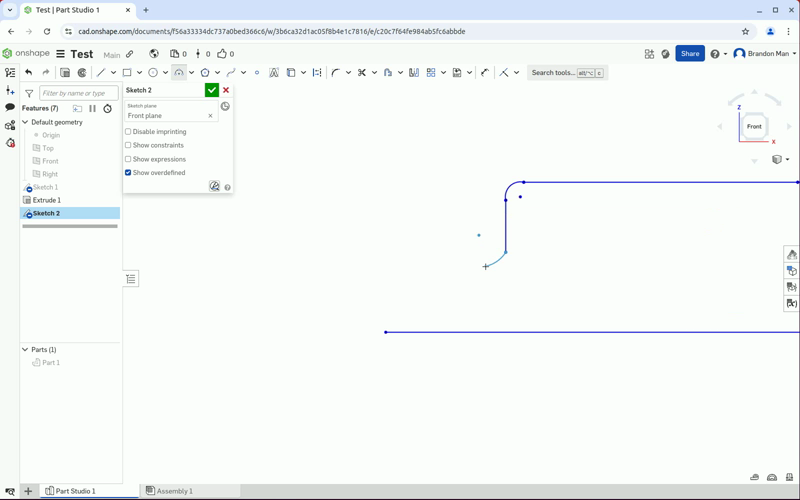
scroll(6)
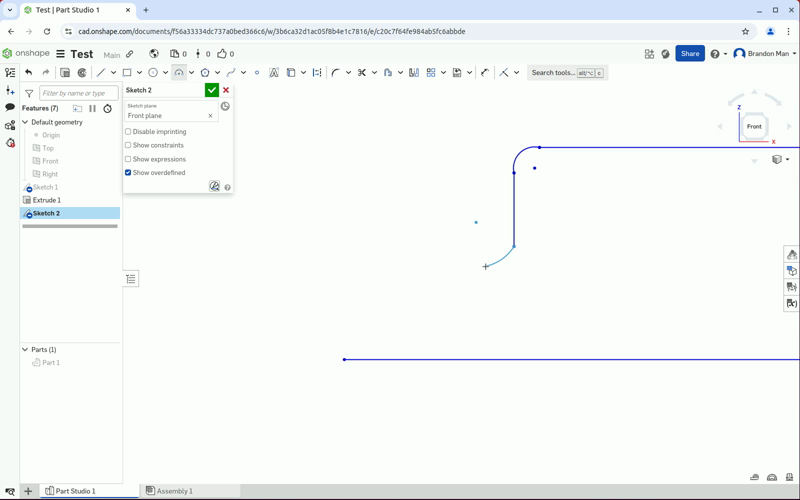
scroll(6)
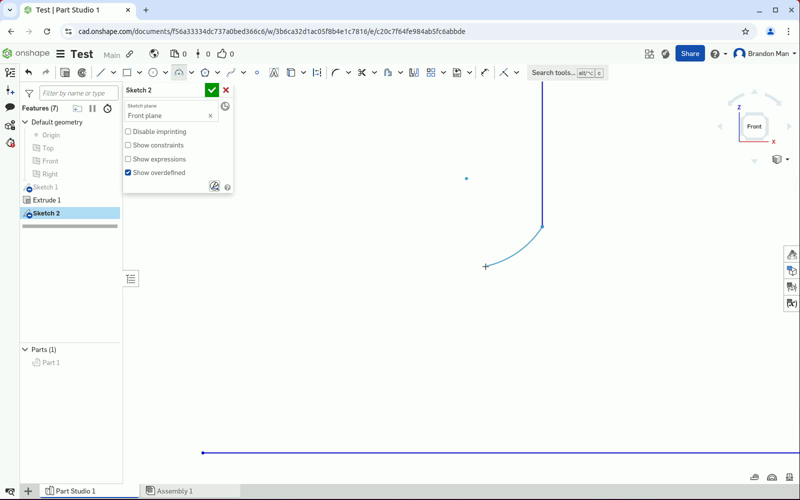
click(485, 266)
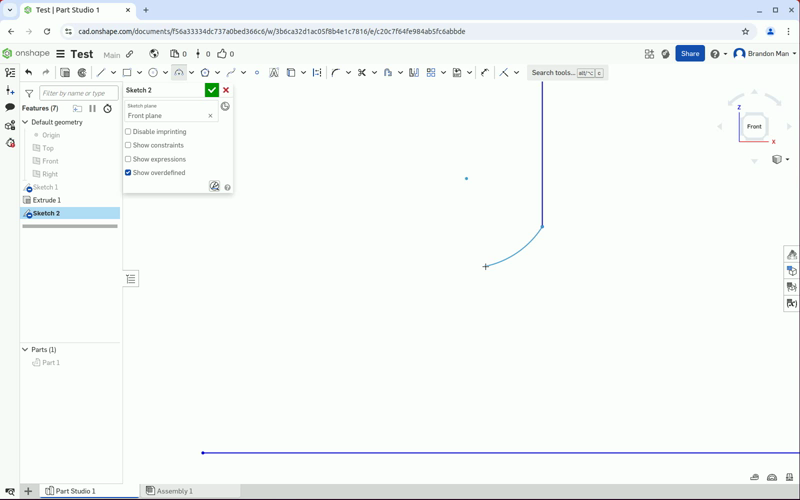
scroll(-6)
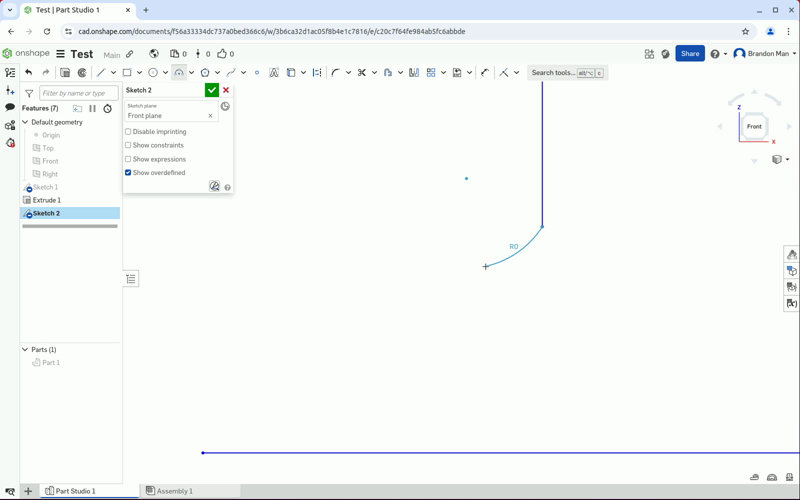
scroll(-6)
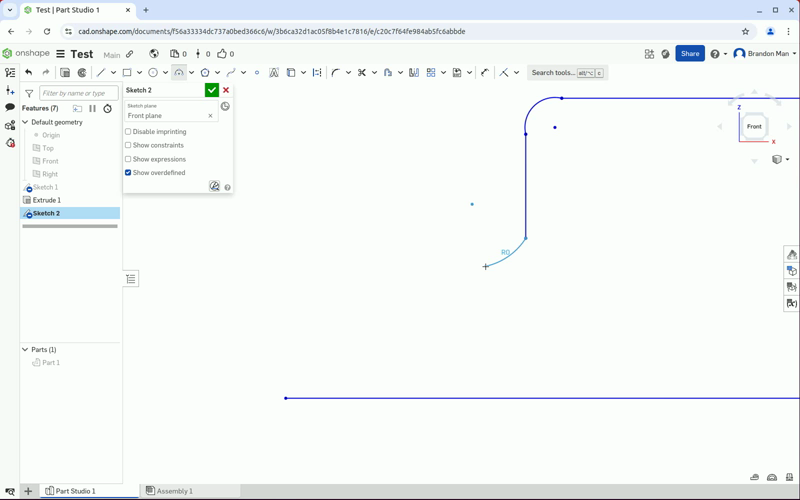
scroll(-6)
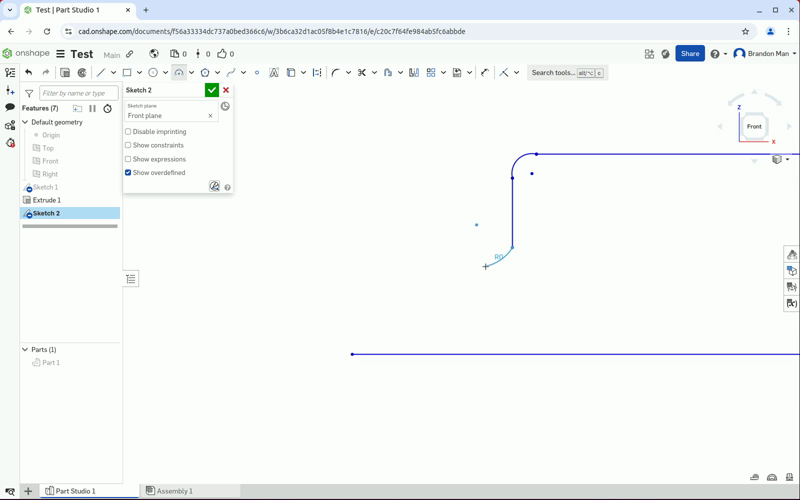
scroll(-6)
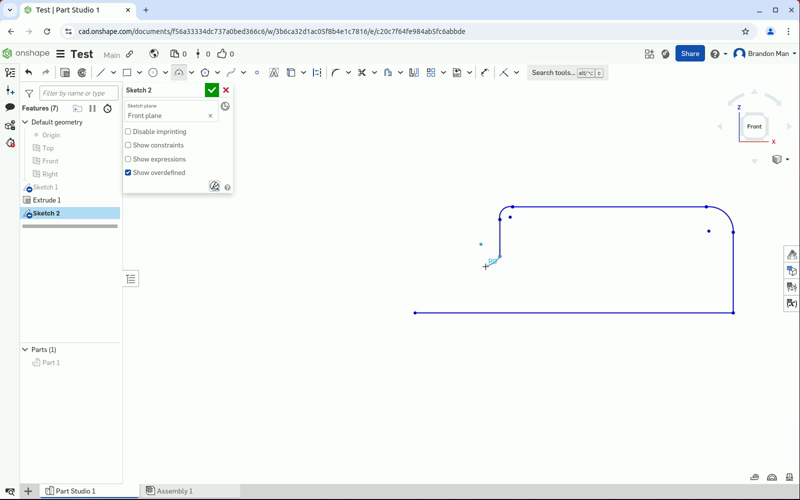
scroll(-6)
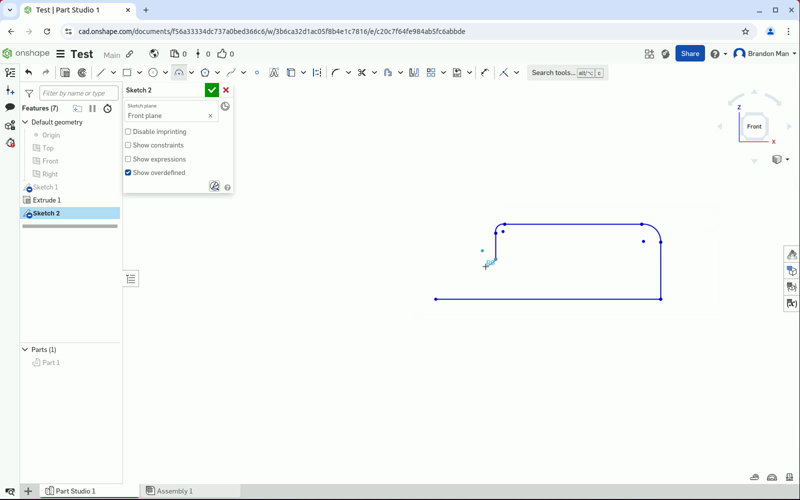
scroll(-6)
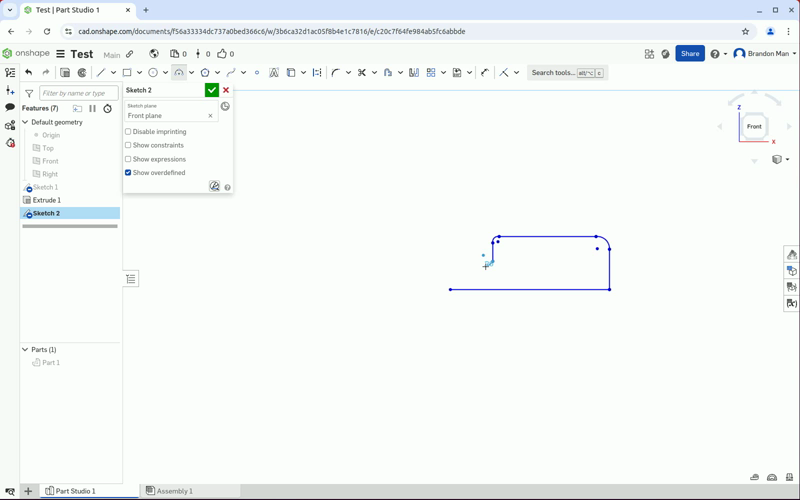
scroll(-6)
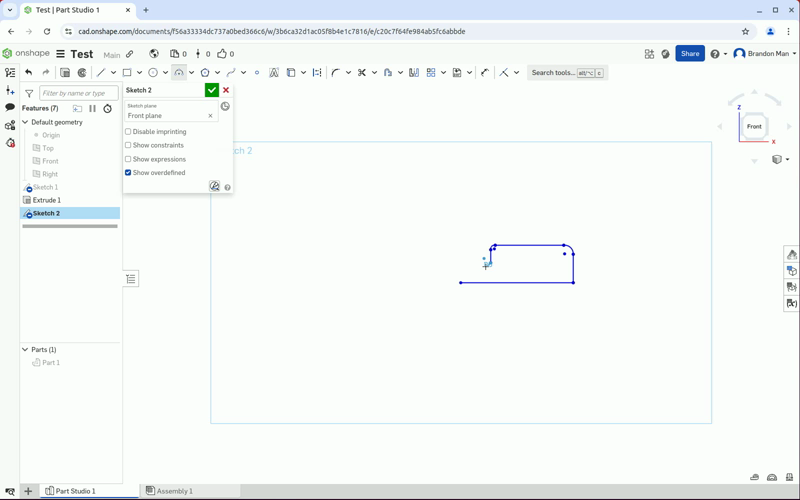
mouse_move(488, 265)
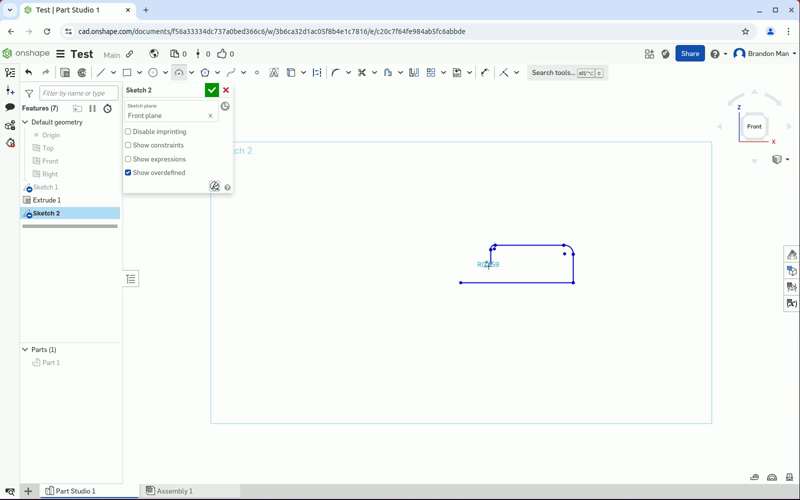
scroll(6)
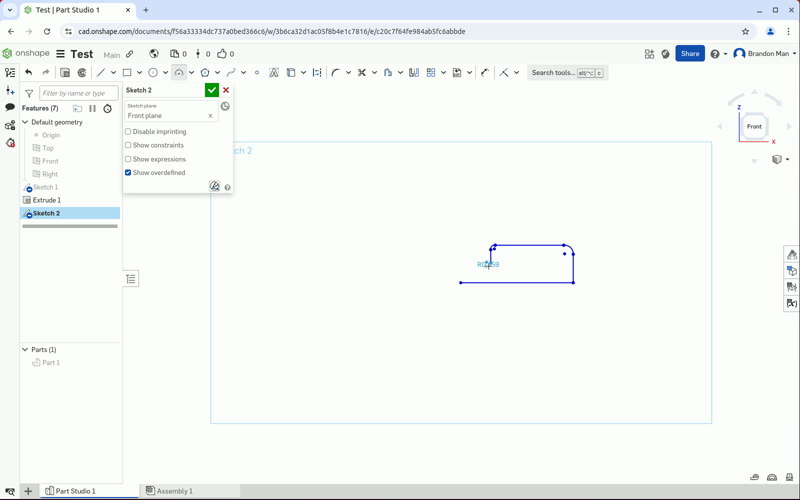
scroll(6)
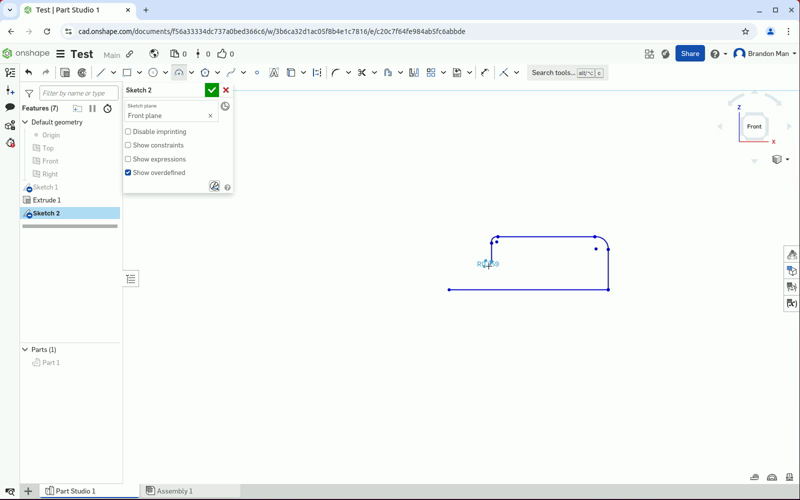
scroll(6)
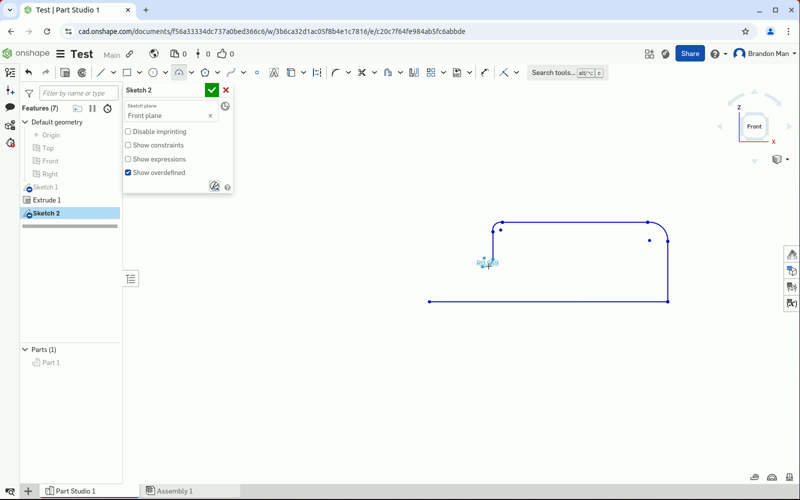
scroll(6)
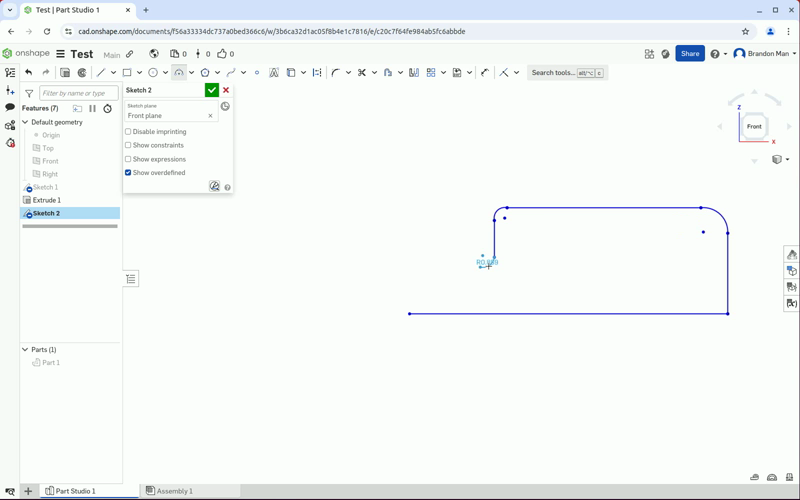
scroll(6)
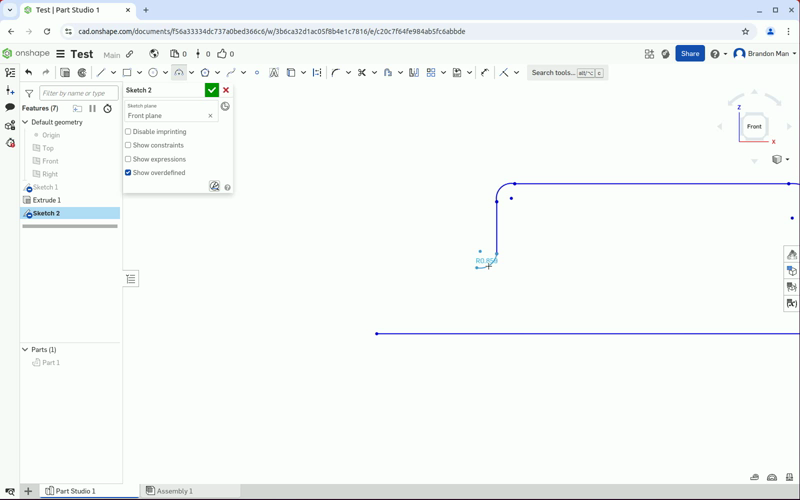
scroll(6)
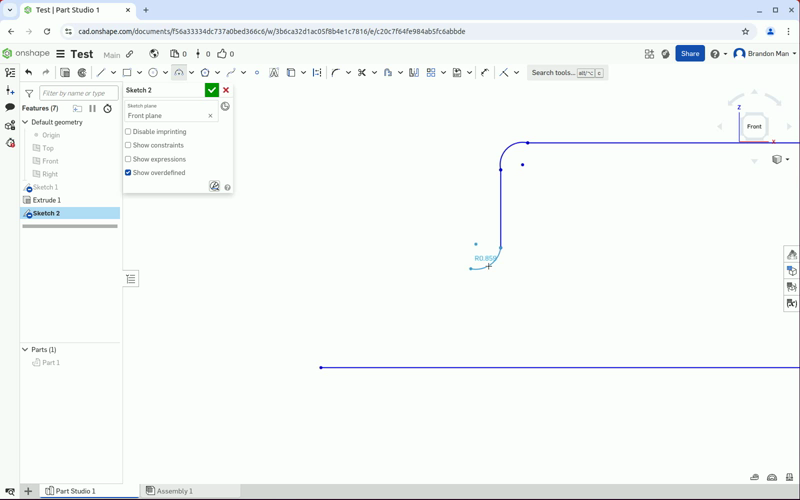
scroll(6)
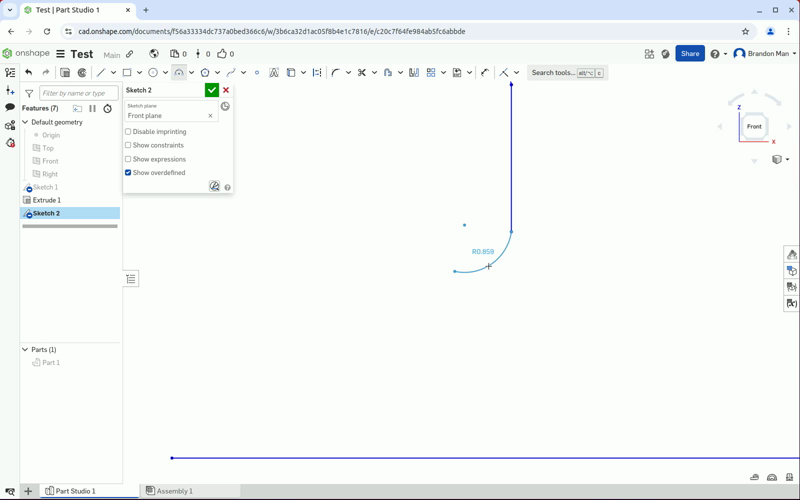
click(488, 265)
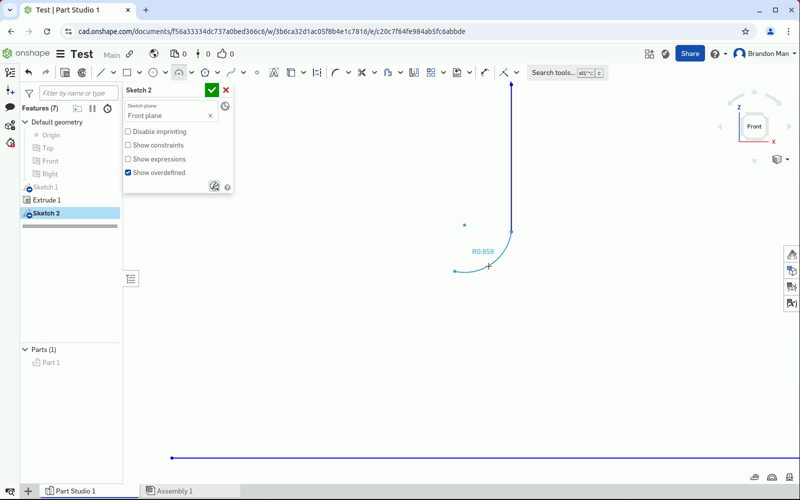
scroll(-6)
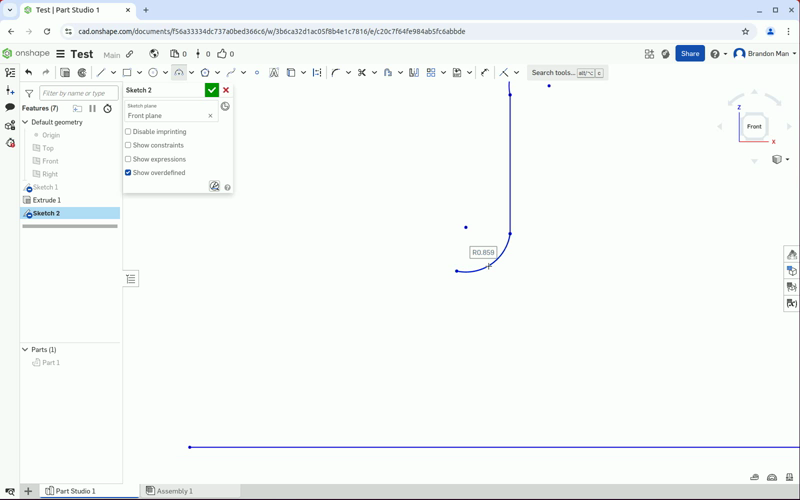
scroll(-6)
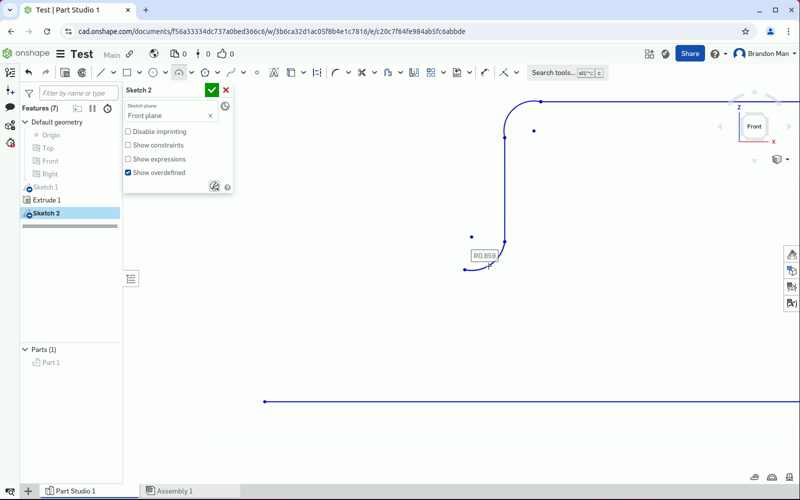
scroll(-6)
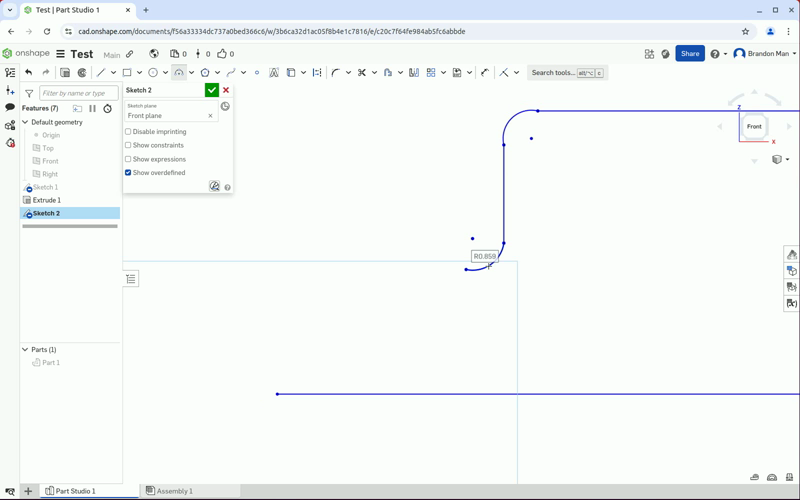
scroll(-6)
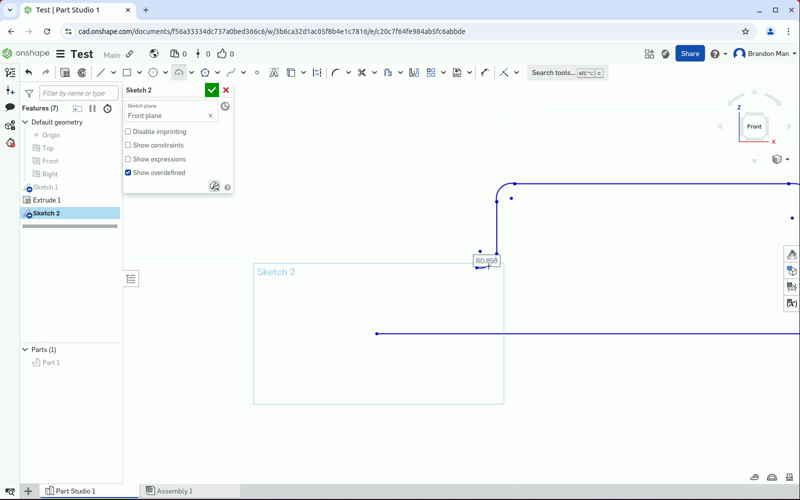
scroll(-6)
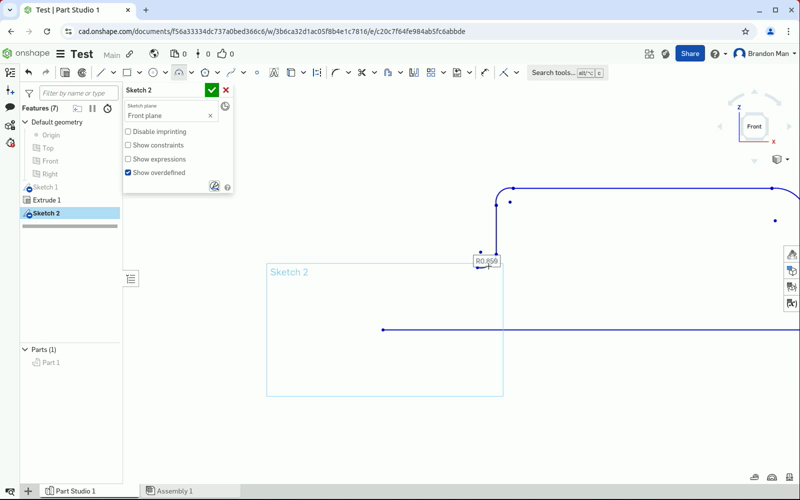
scroll(-6)
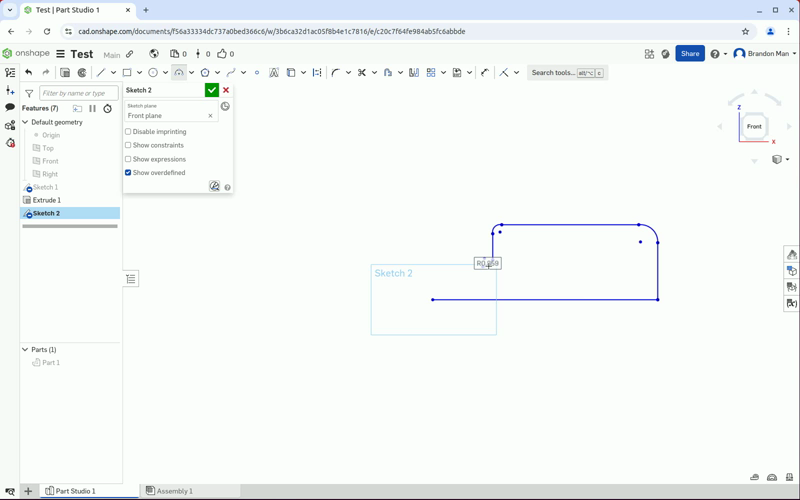
scroll(-6)
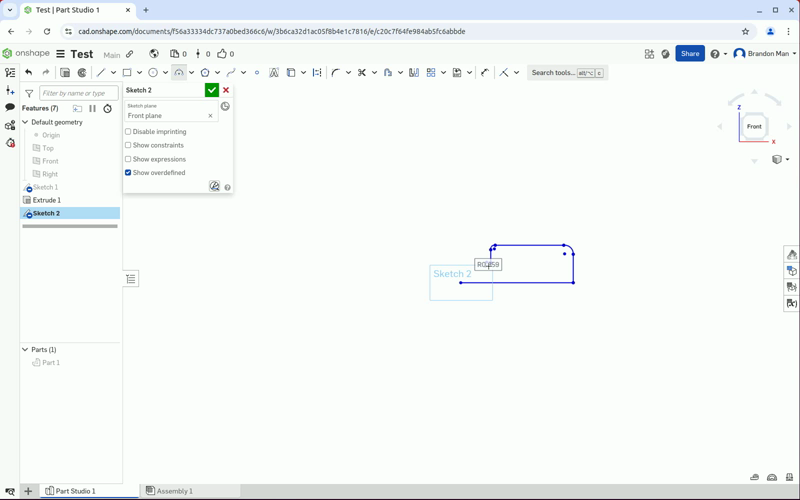
key_up(shift)
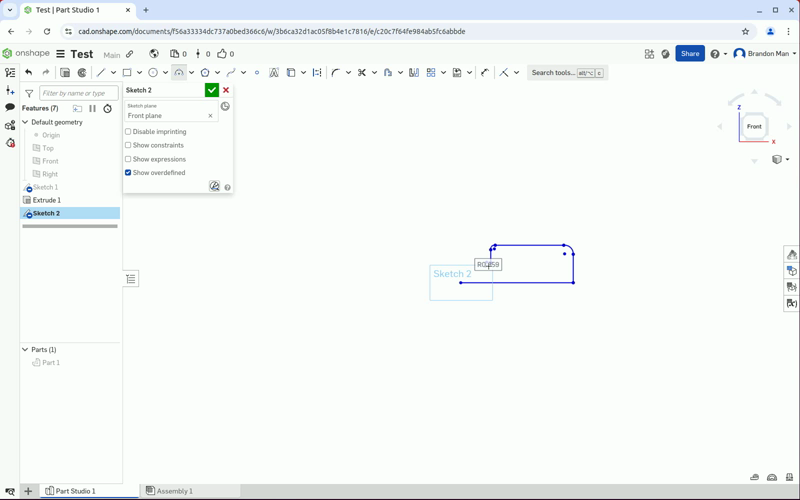
key(esc)
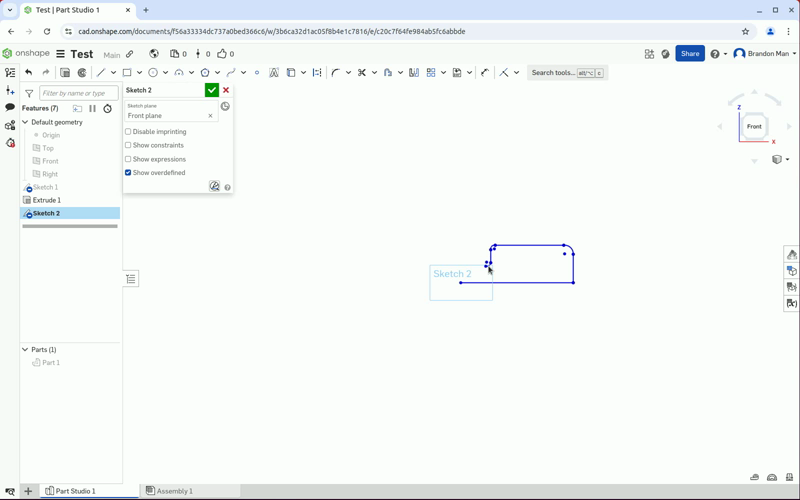
key(l)
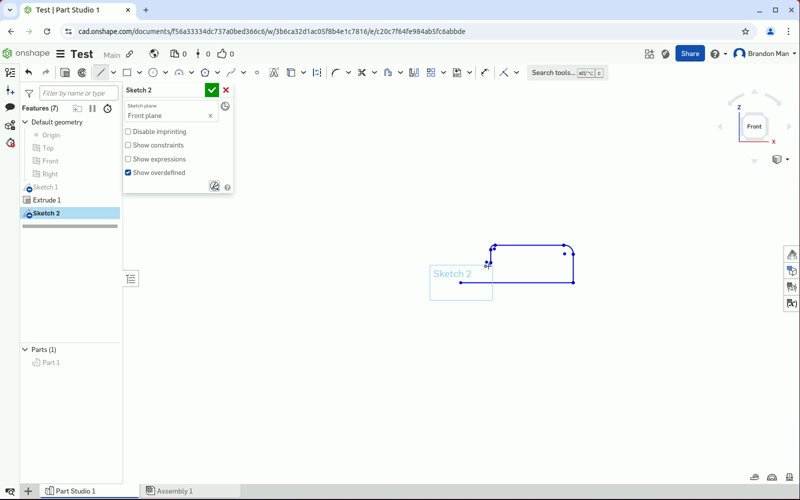
mouse_move(485, 266)
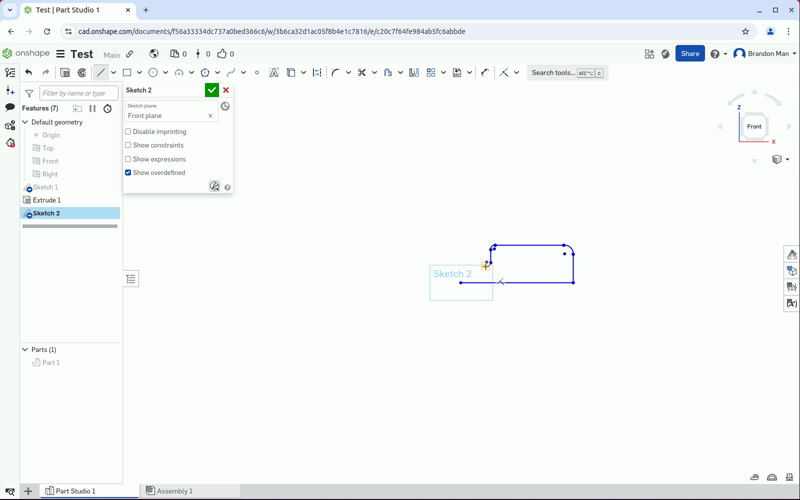
scroll(6)
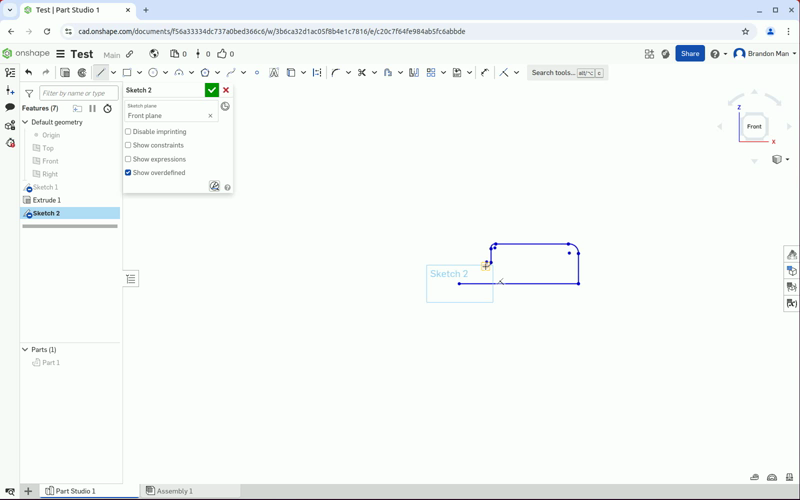
scroll(6)
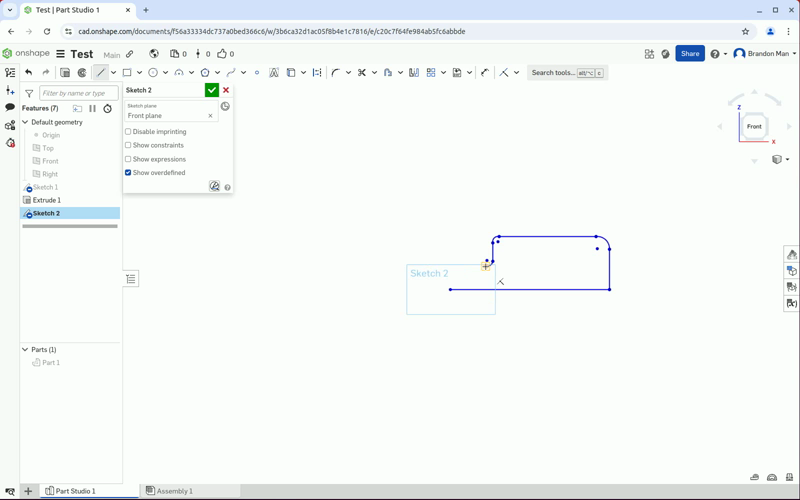
scroll(6)
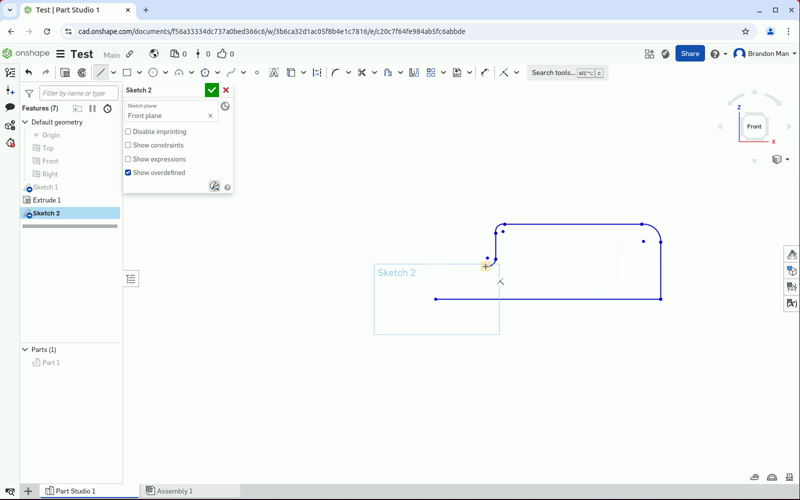
scroll(6)
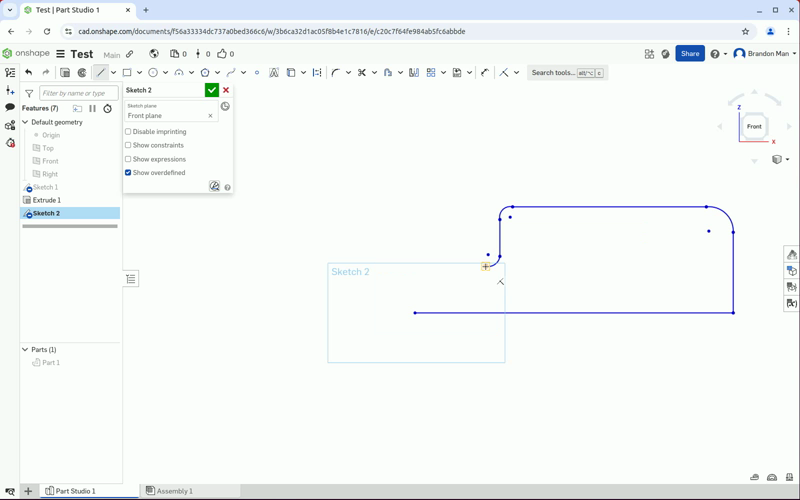
scroll(6)
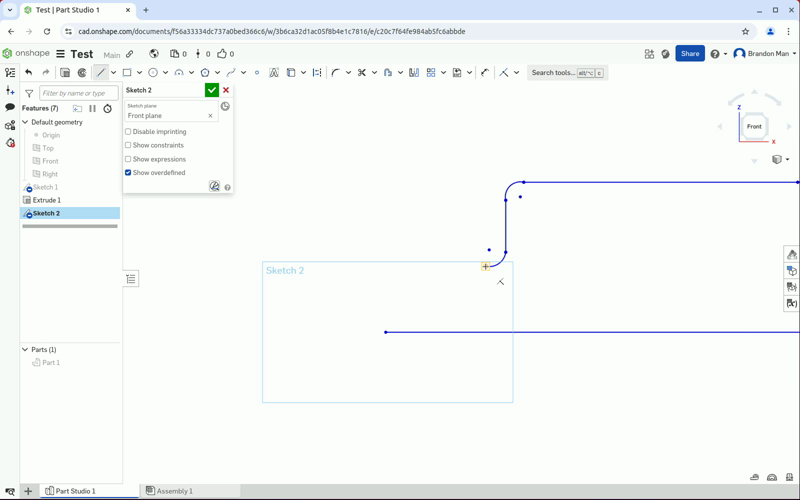
scroll(6)
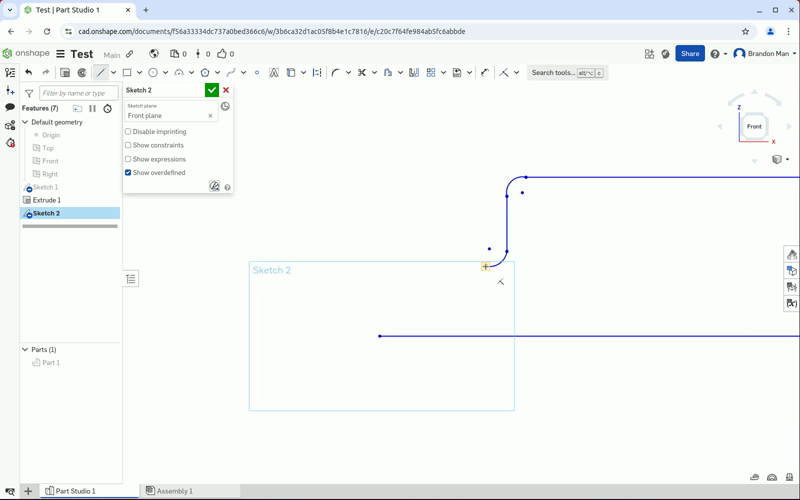
scroll(6)
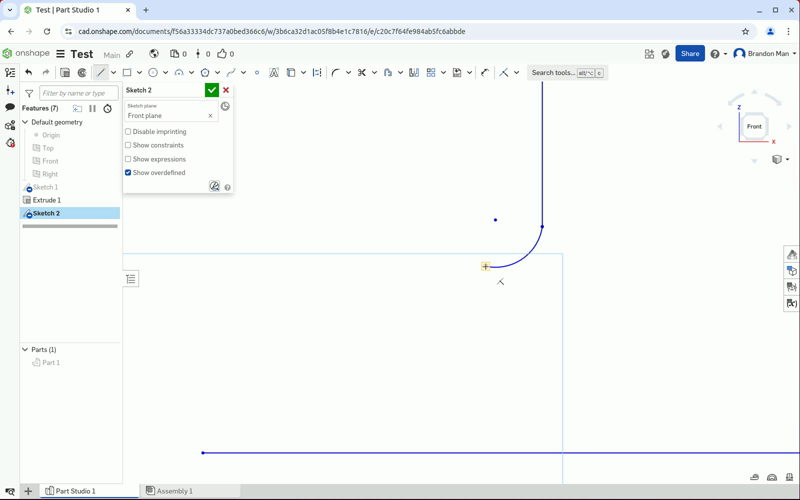
click(485, 266)
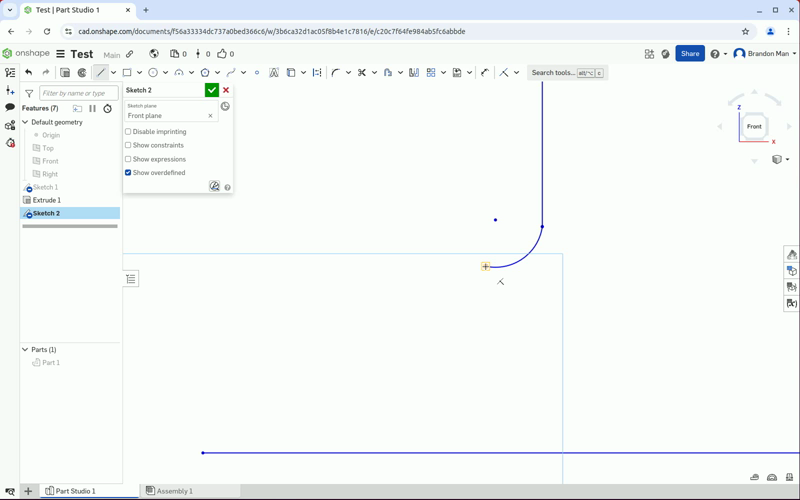
scroll(-6)
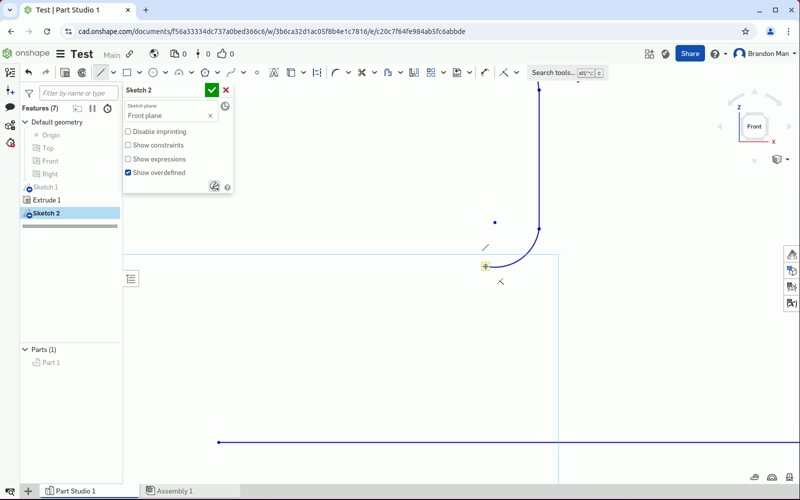
scroll(-6)
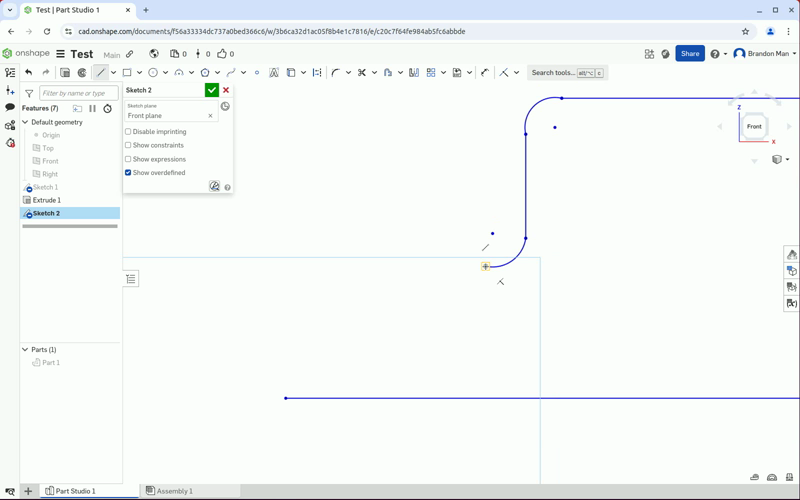
scroll(-6)
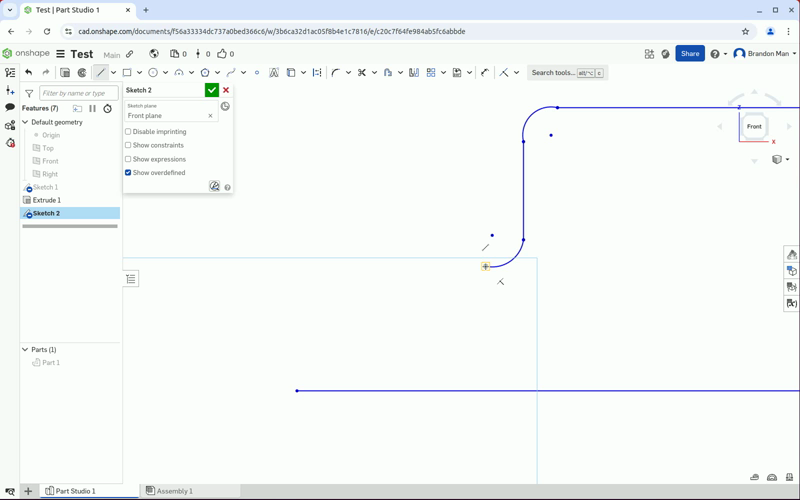
scroll(-6)
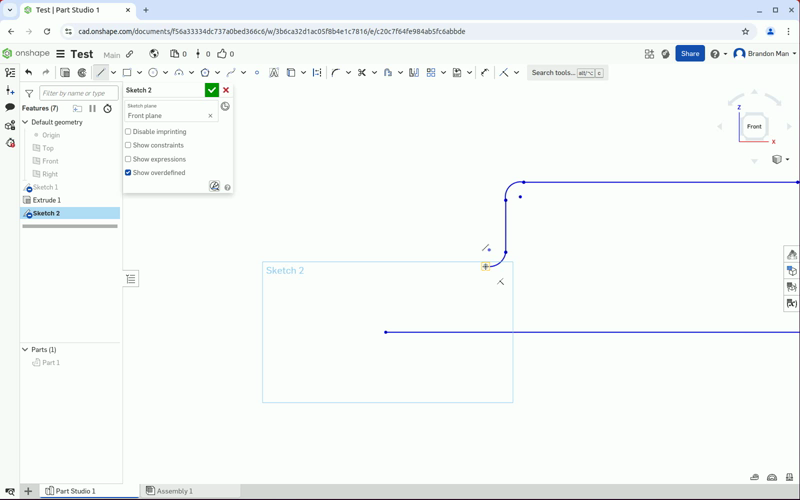
scroll(-6)
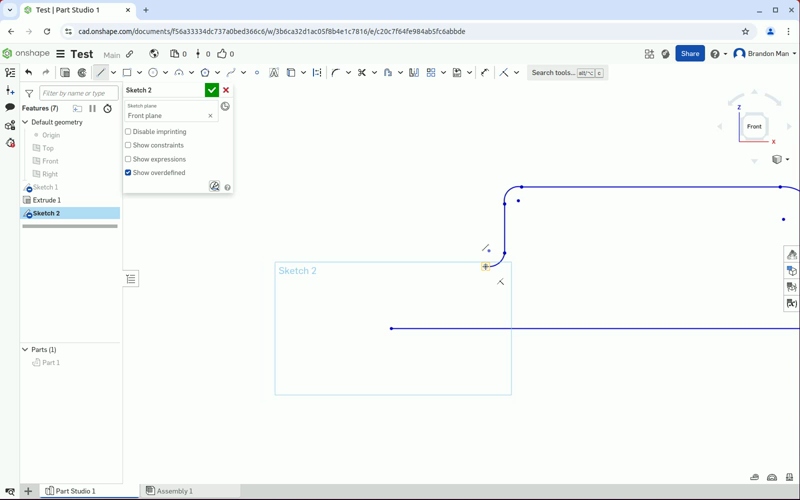
scroll(-6)
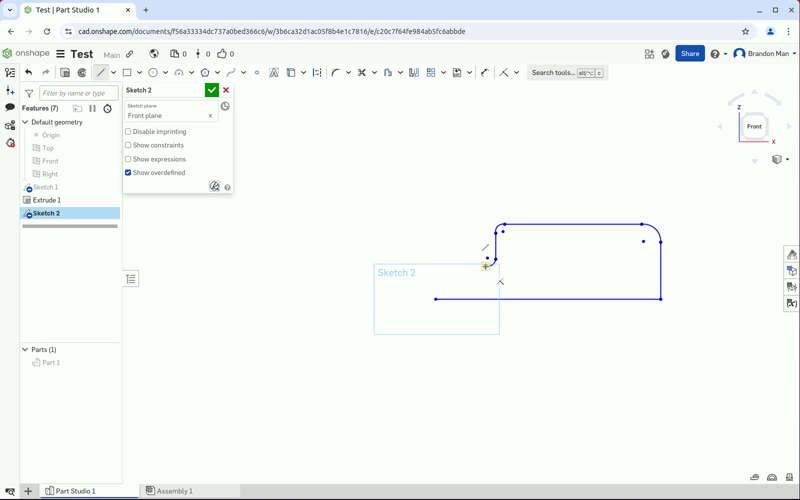
scroll(-6)
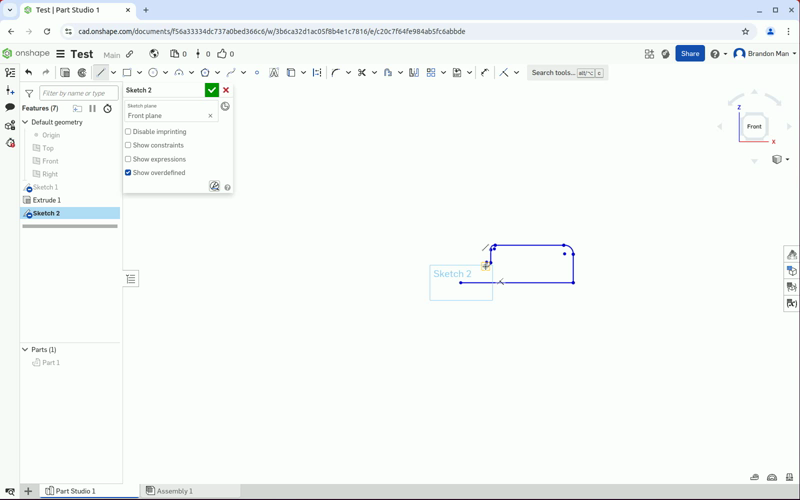
key_down(shift)
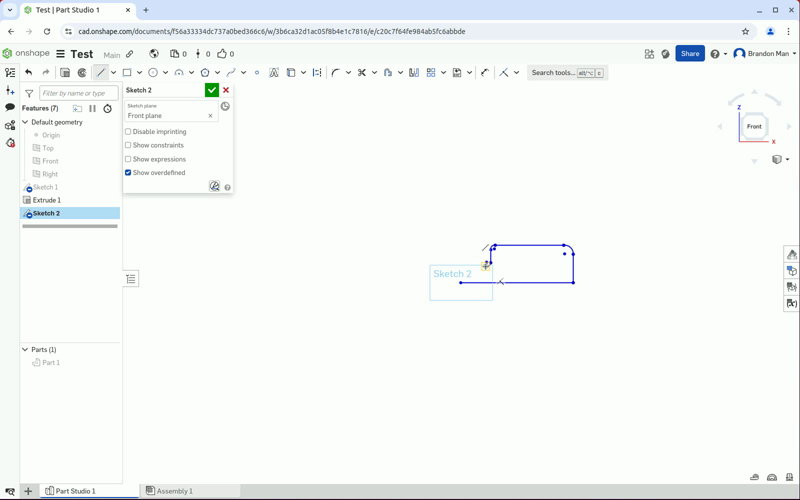
mouse_move(515, 266)
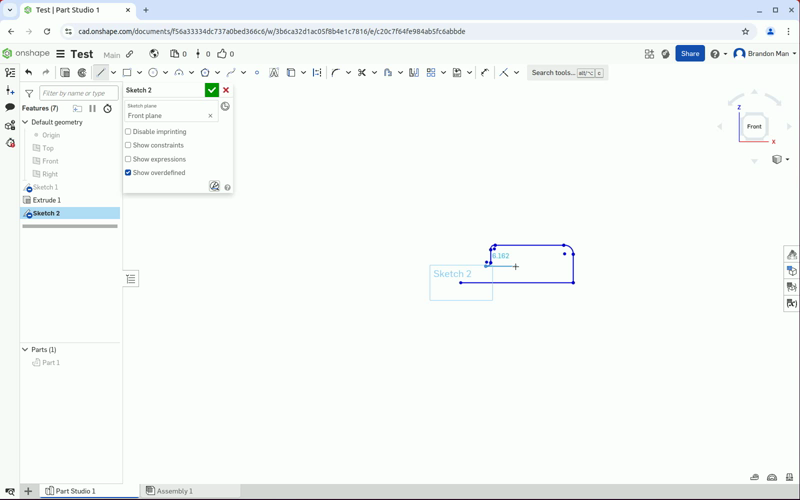
mouse_move(485, 252)
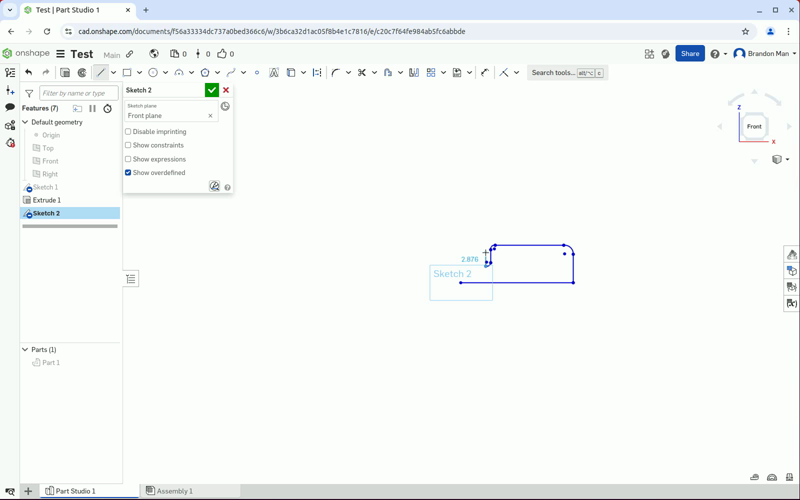
click(485, 252)
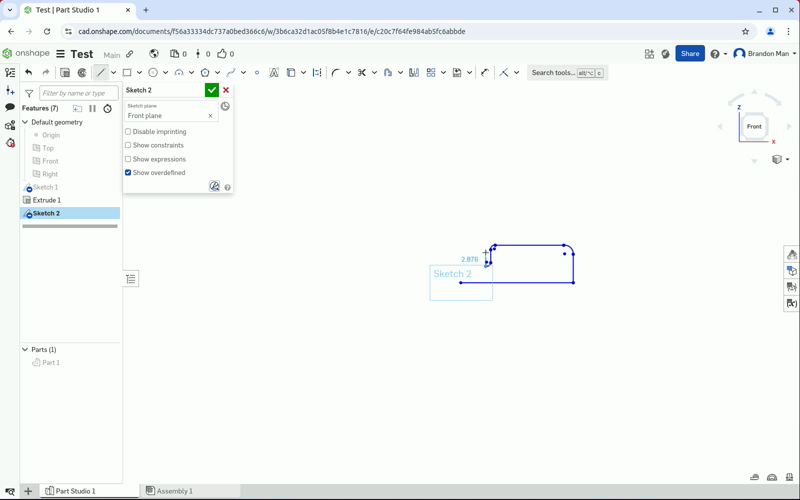
key_up(shift)
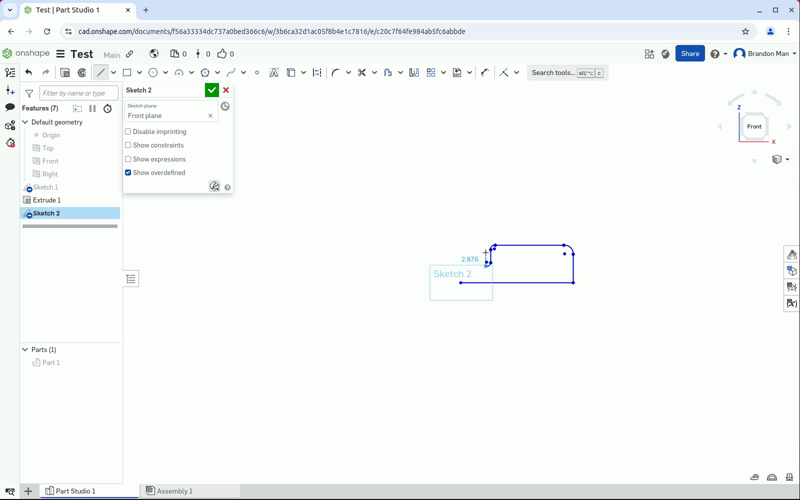
key_down(shift)
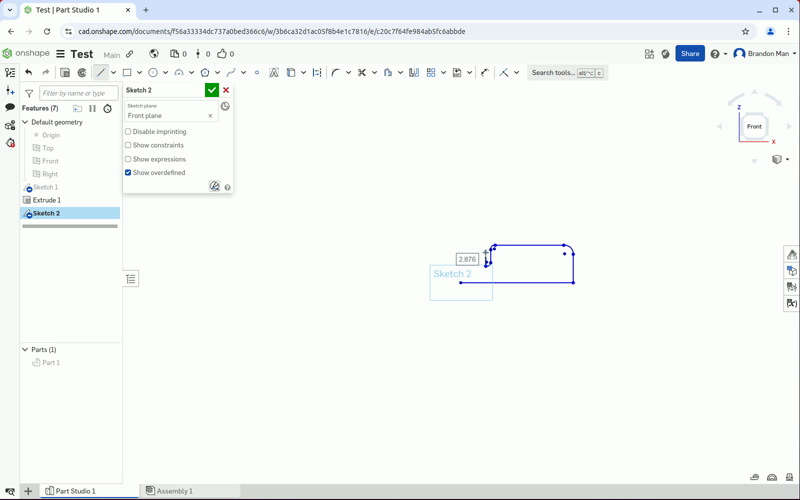
mouse_move(515, 252)
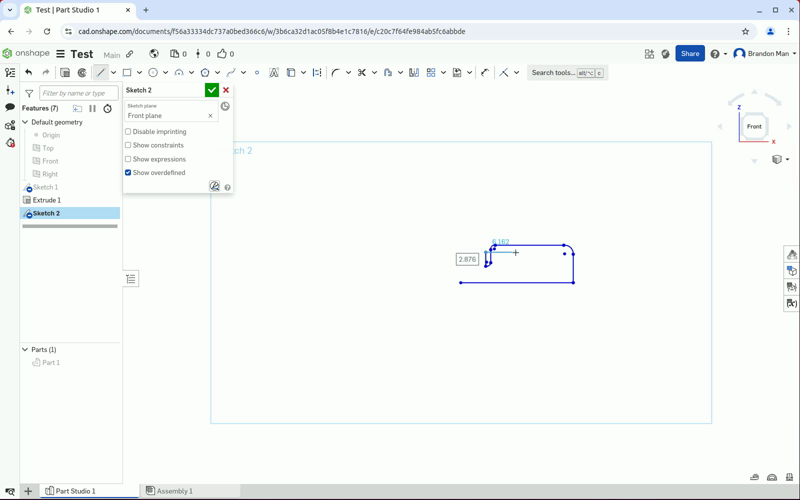
mouse_move(460, 252)
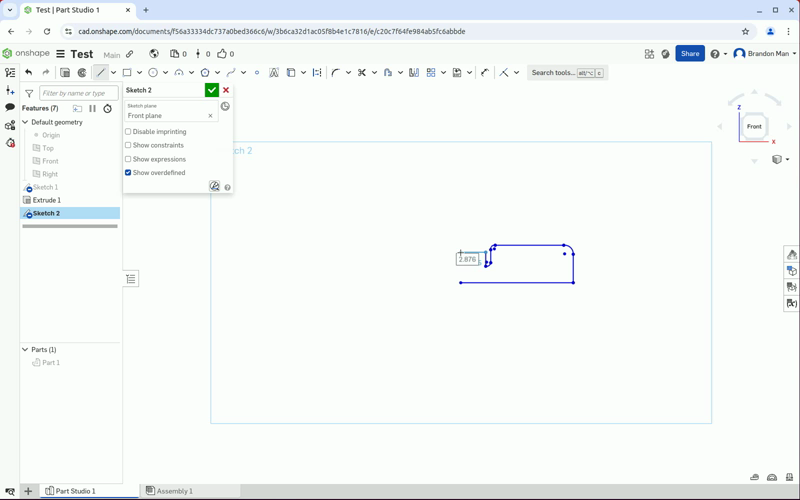
click(460, 252)
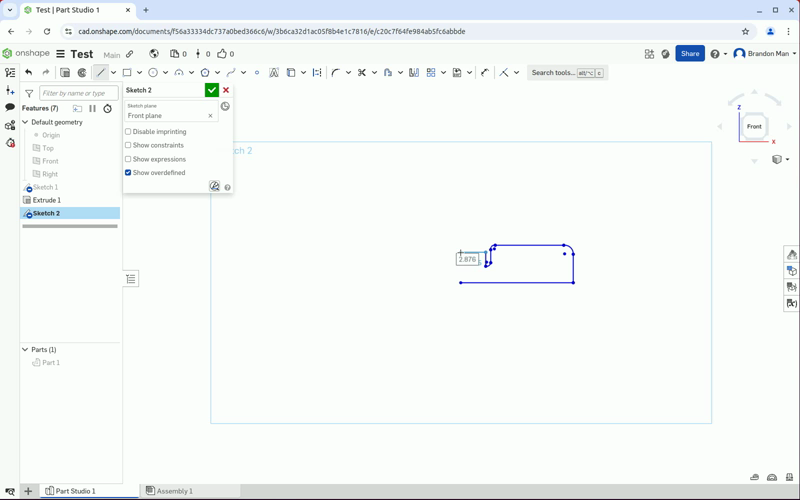
key_up(shift)
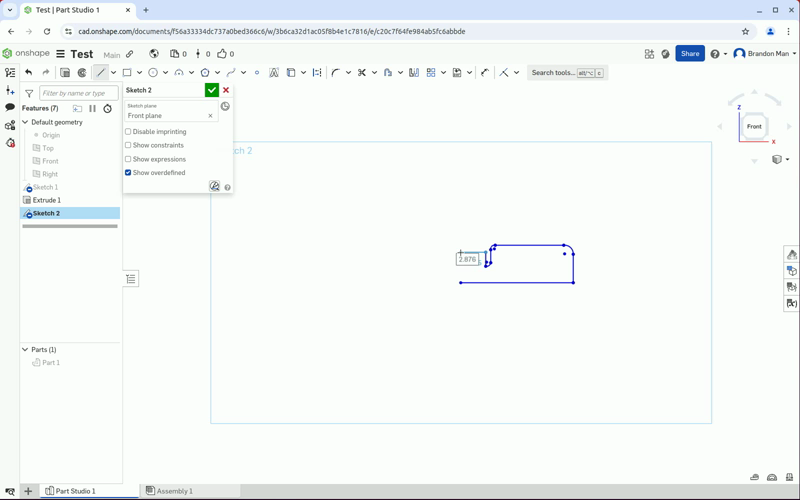
mouse_move(490, 252)
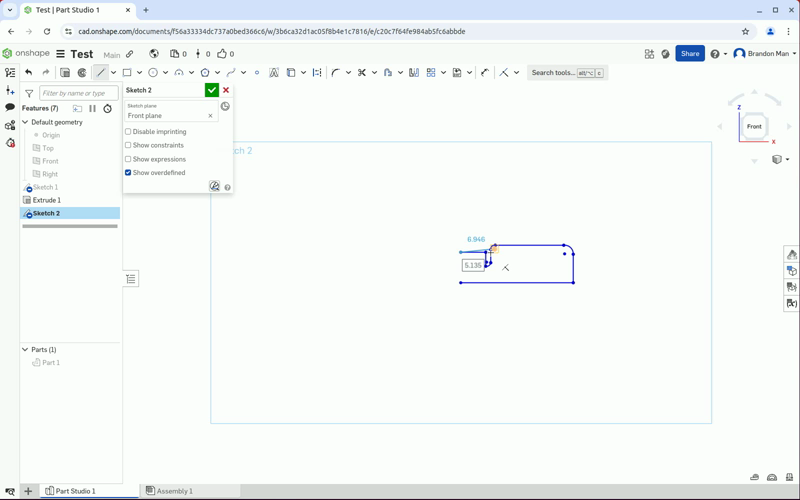
key_down(shift)
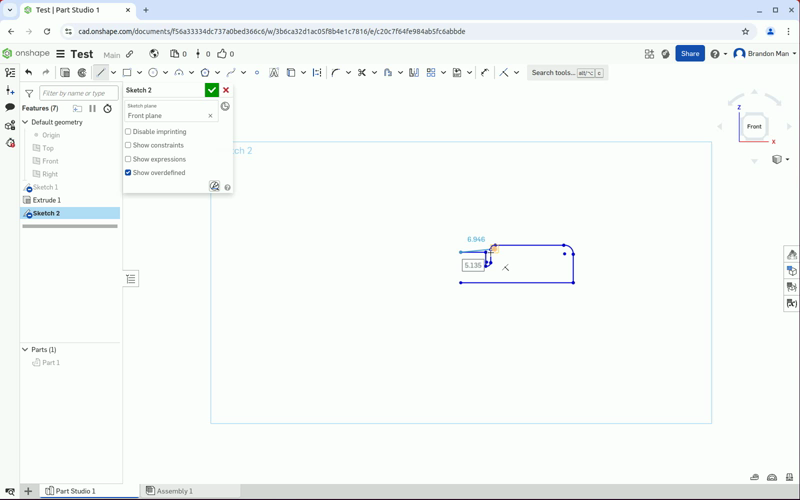
mouse_move(460, 282)
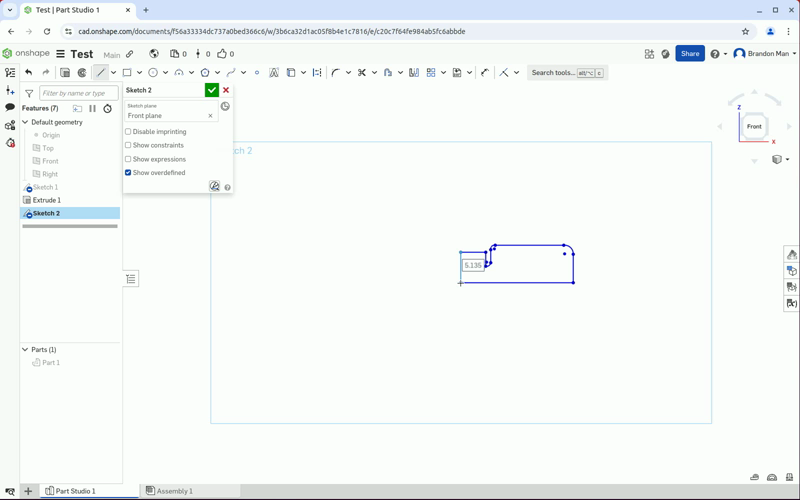
key_up(shift)
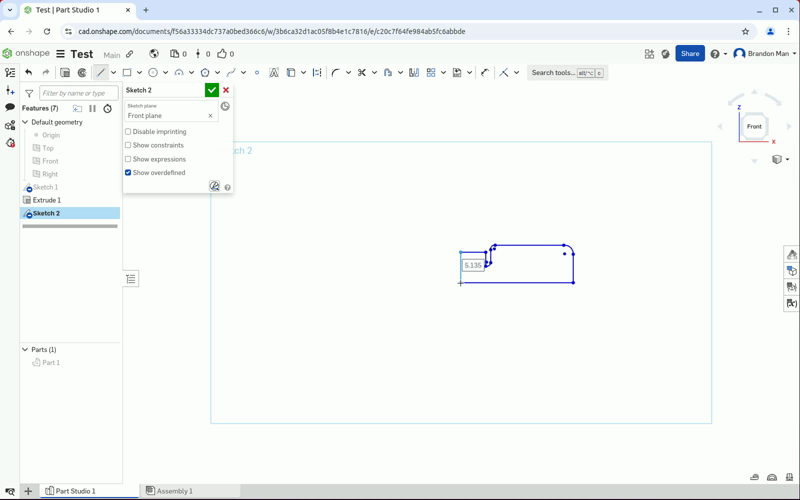
click(460, 282)
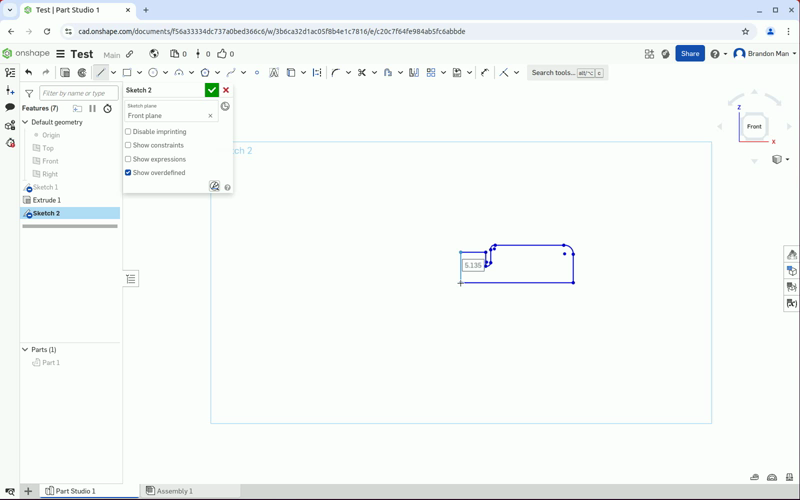
key(esc)
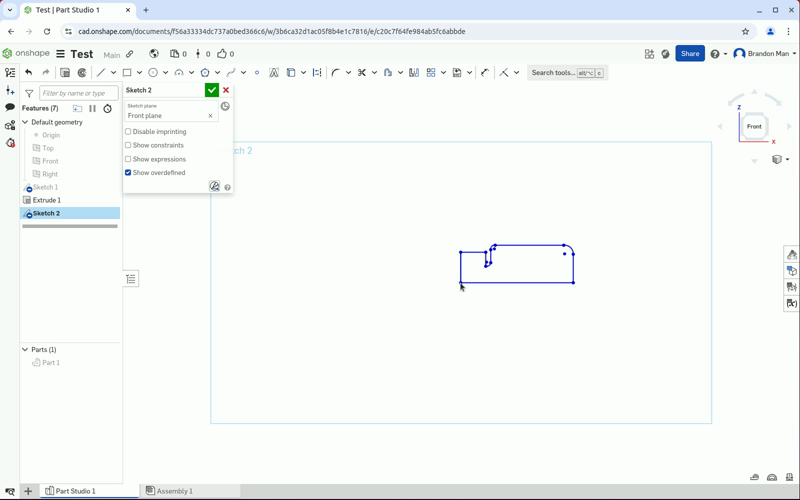
mouse_move(552, 265)
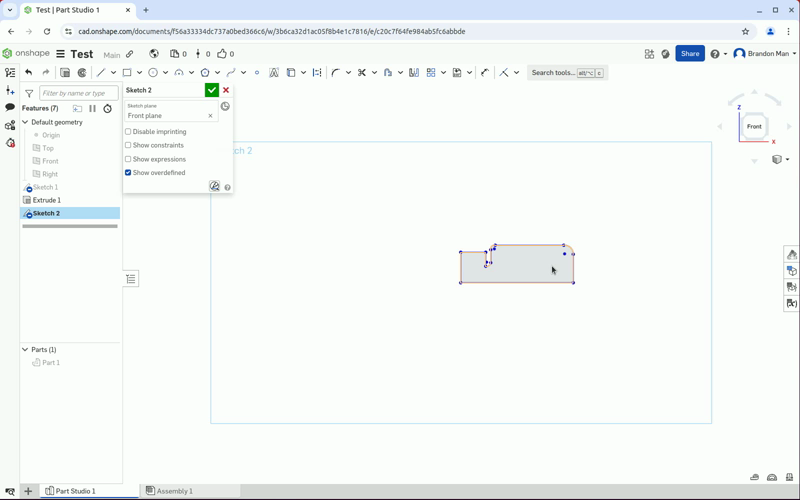
click(552, 265)
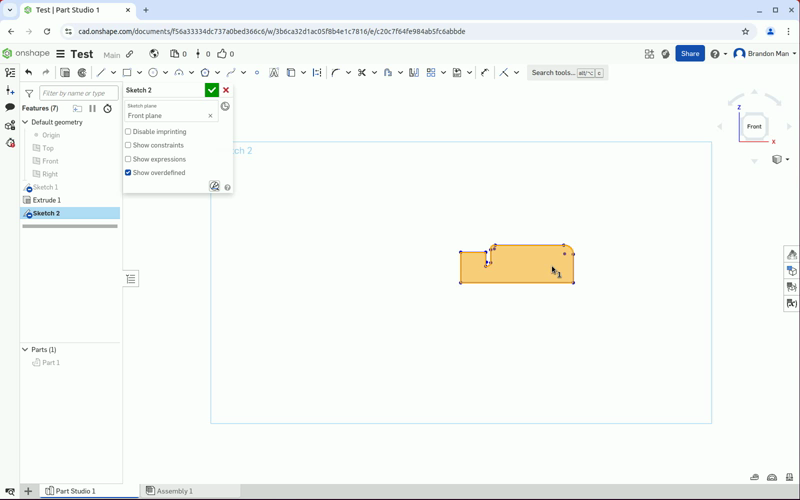
mouse_move(73, 352)
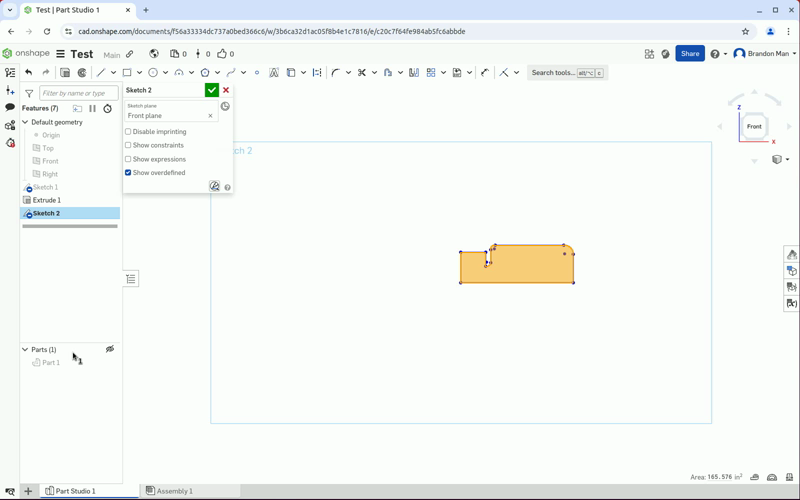
key(shift+y)
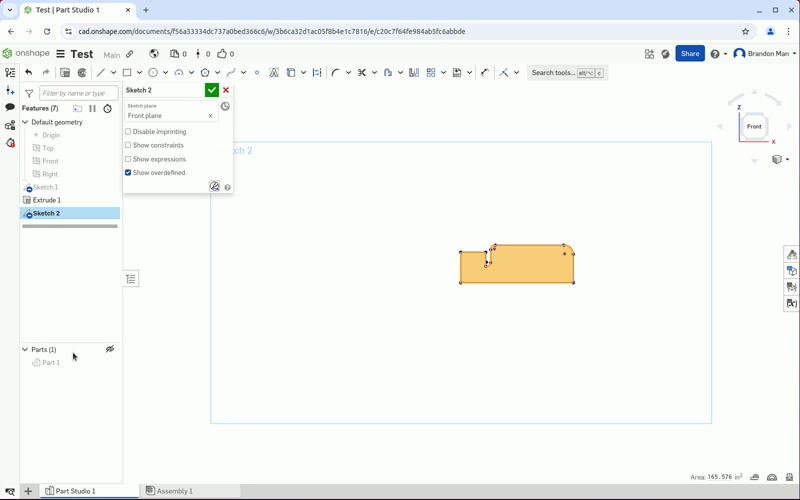
key(shift+e)
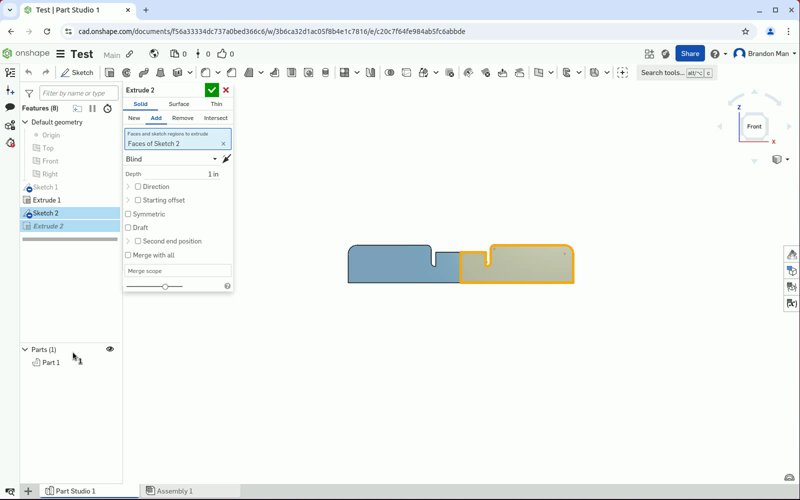
mouse_move(143, 106)
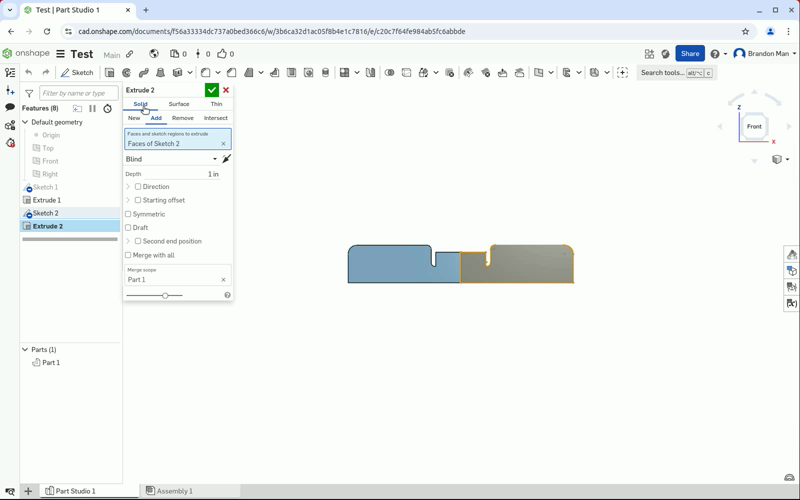
click(143, 106)
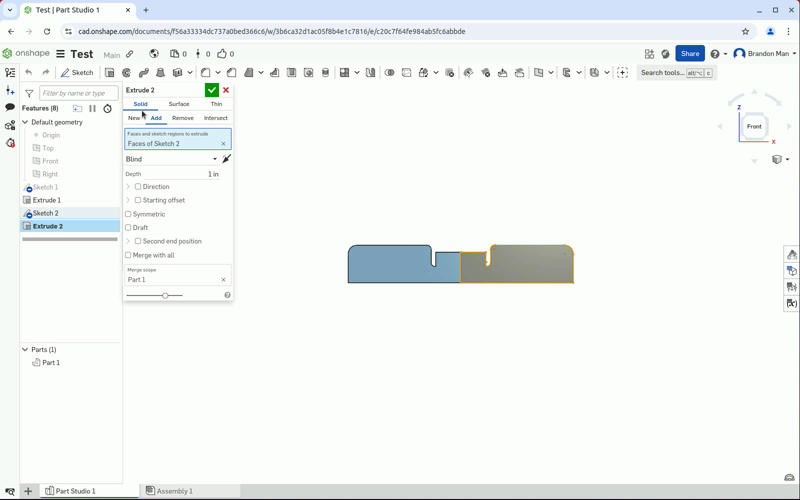
mouse_move(137, 120)
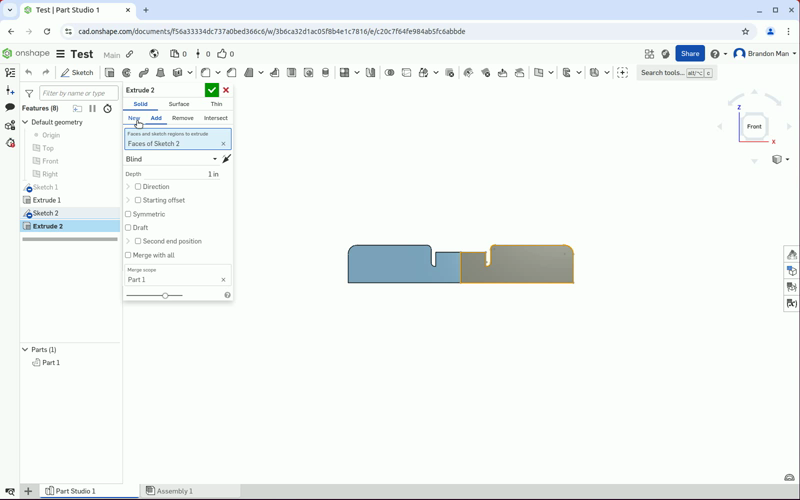
click(137, 120)
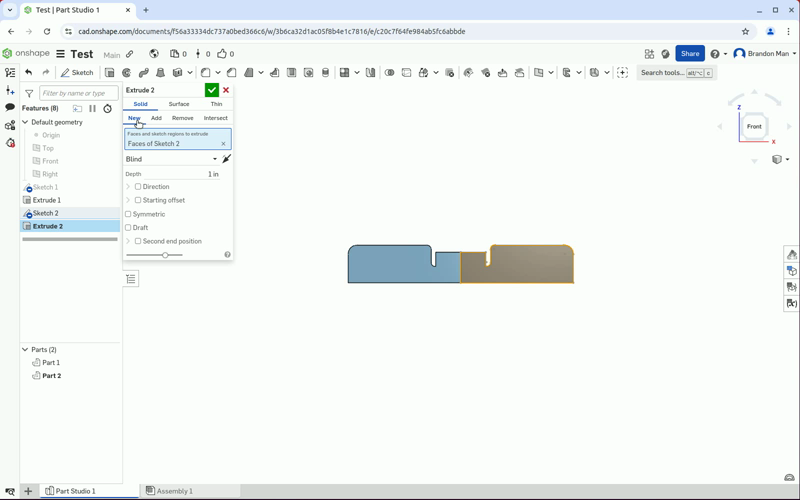
key(tab, 4)
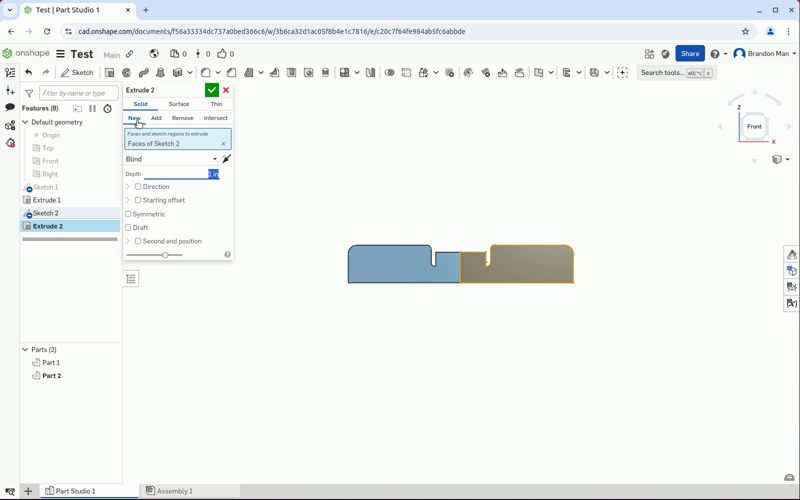
text(19.979)
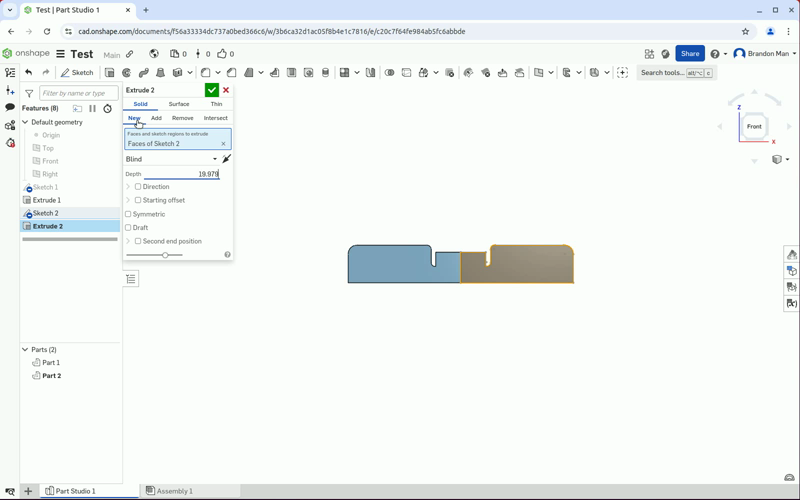
key(enter)
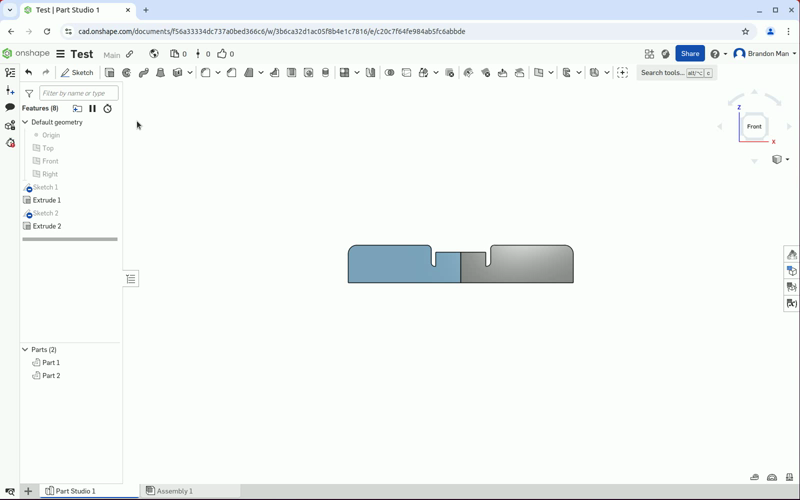
key(shift+h)
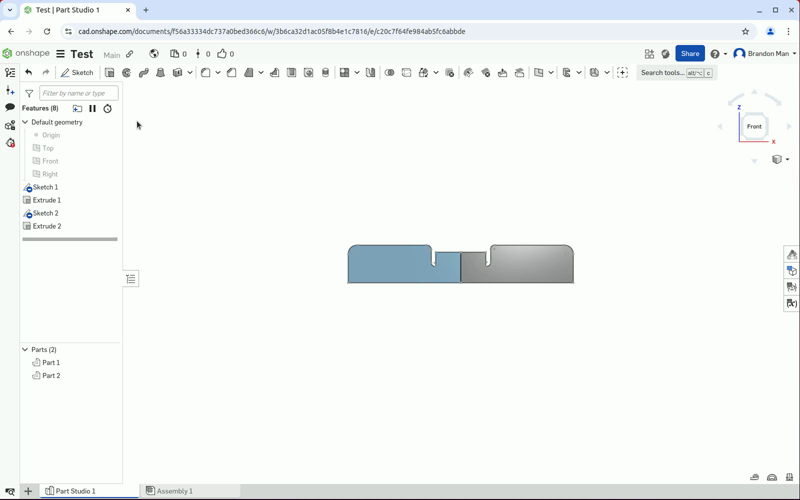
key(shift+h)
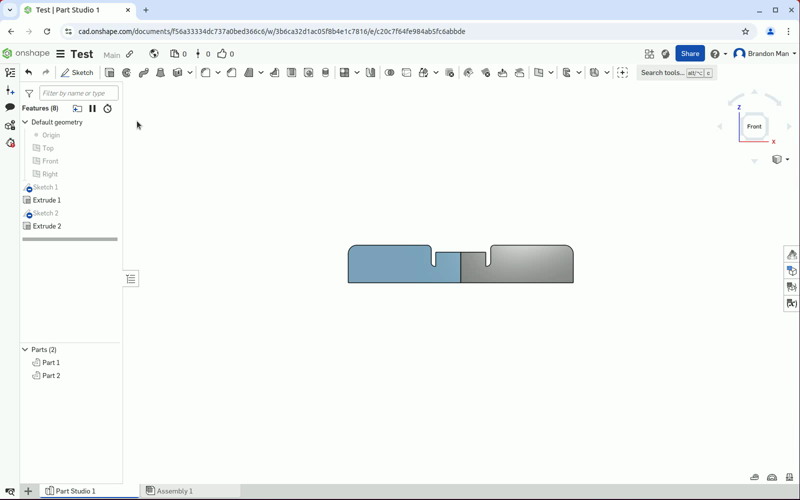
mouse_move(73, 189)
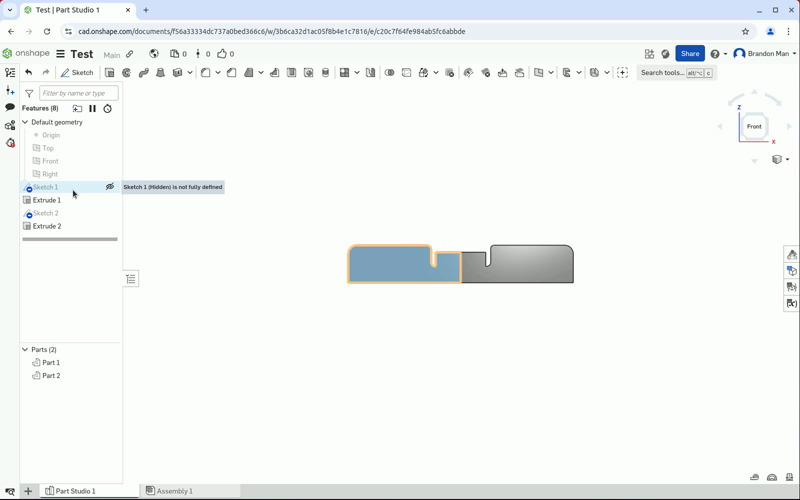
click(73, 189)
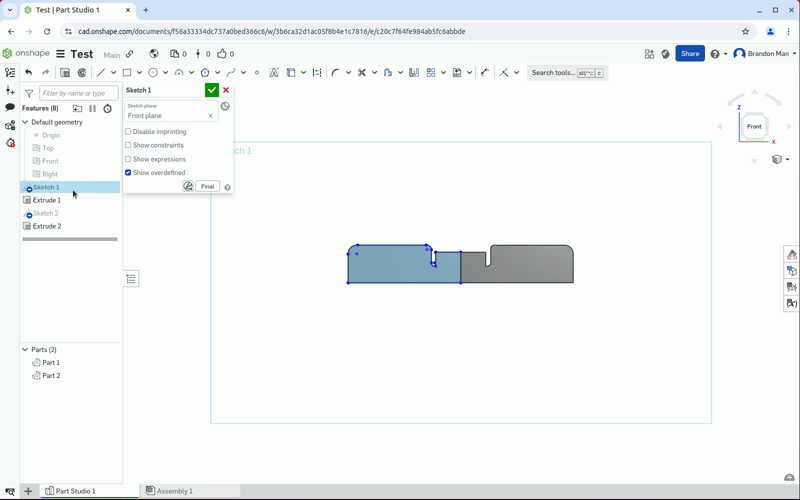
mouse_move(229, 92)
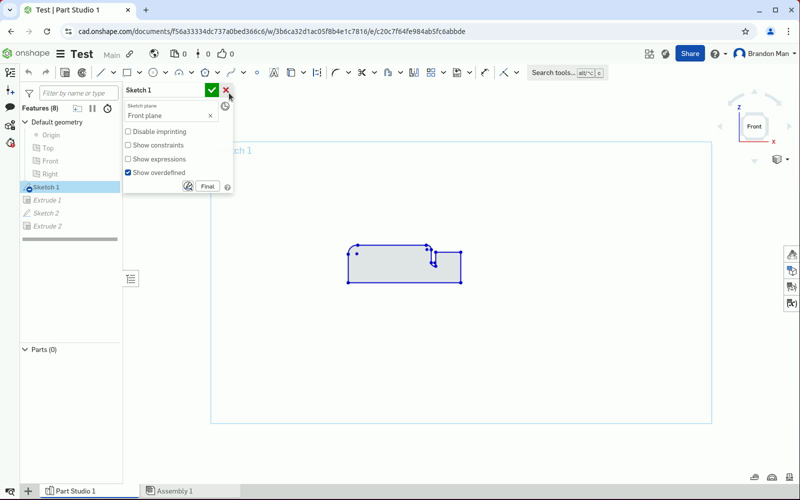
click(229, 92)
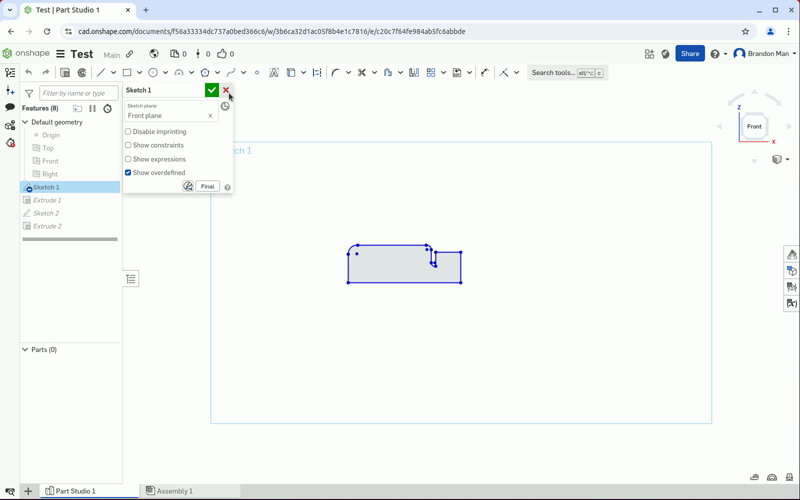
key(shift+s)
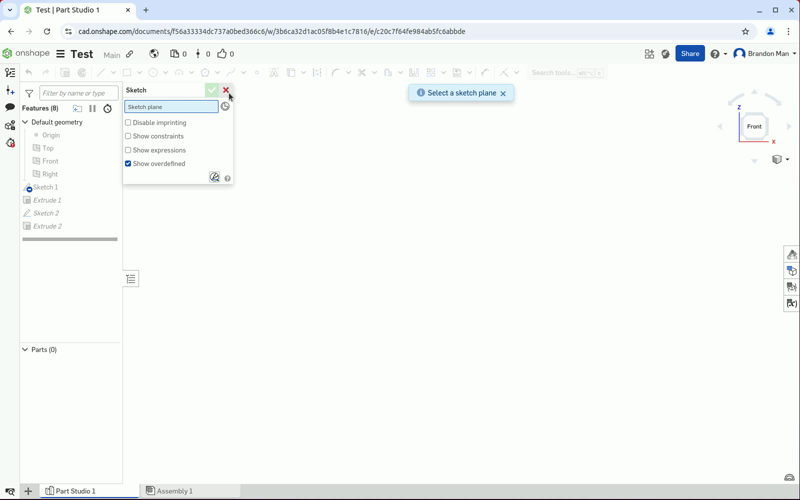
mouse_move(73, 163)
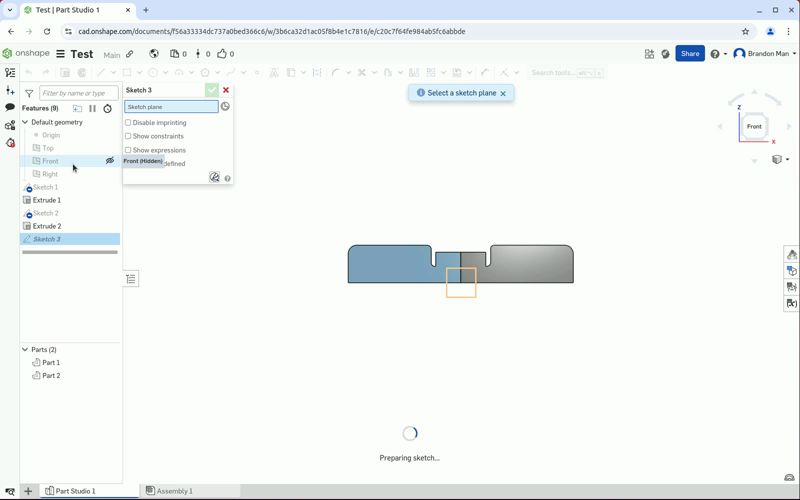
click(73, 163)
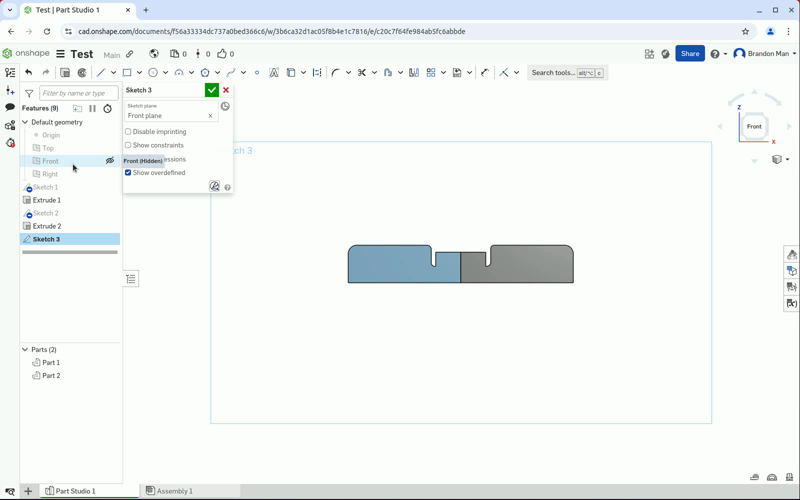
mouse_move(73, 352)
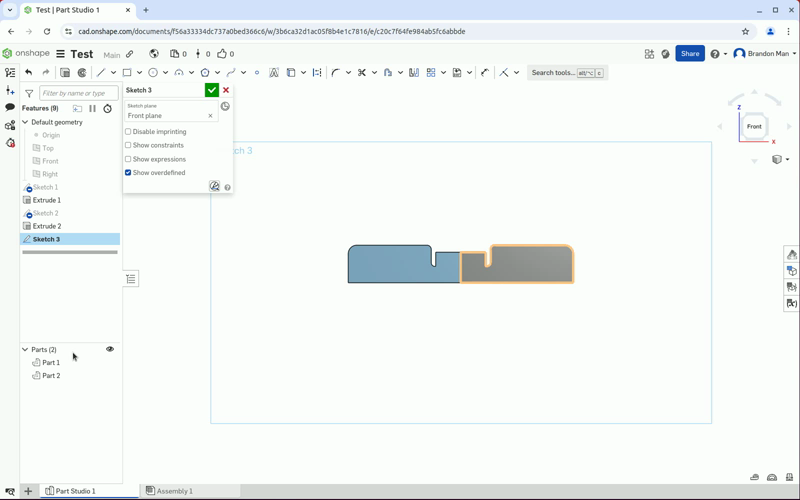
key(y)
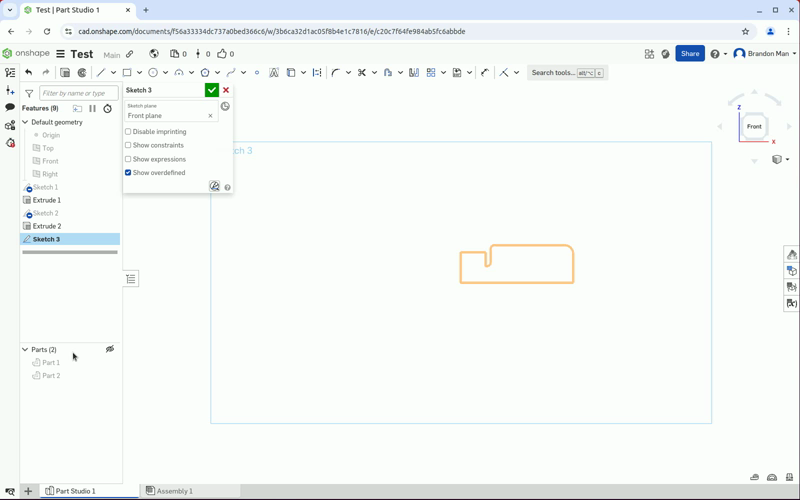
key(l)
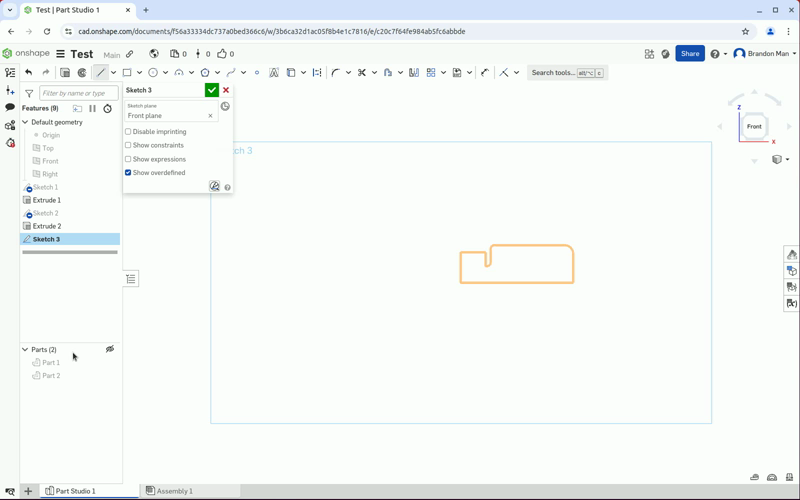
key_down(shift)
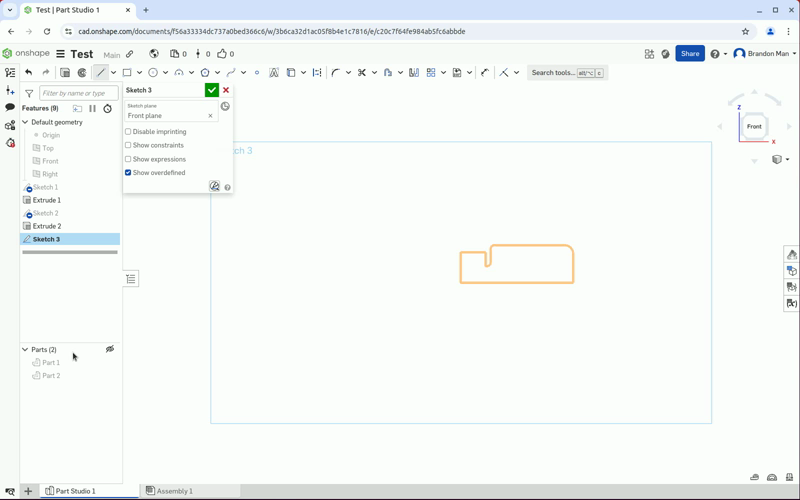
mouse_move(460, 314)
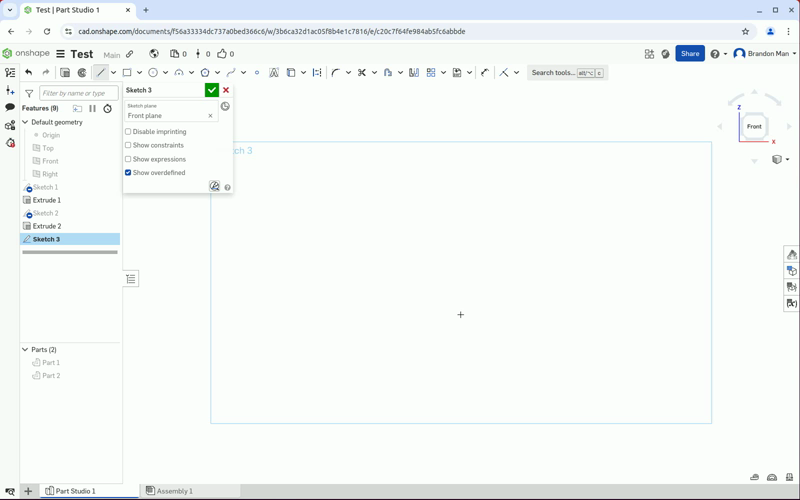
click(460, 314)
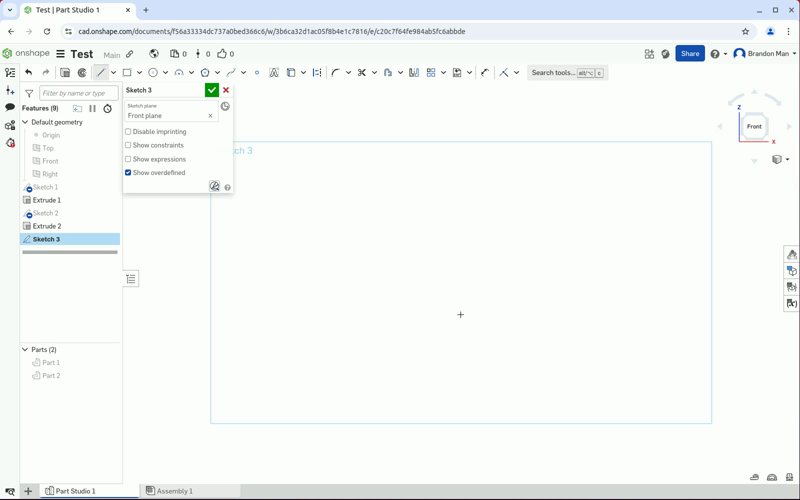
key_up(shift)
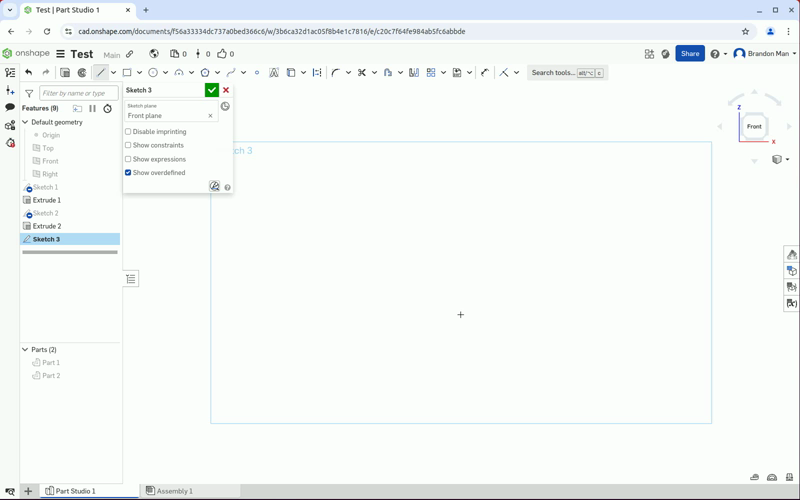
key_down(shift)
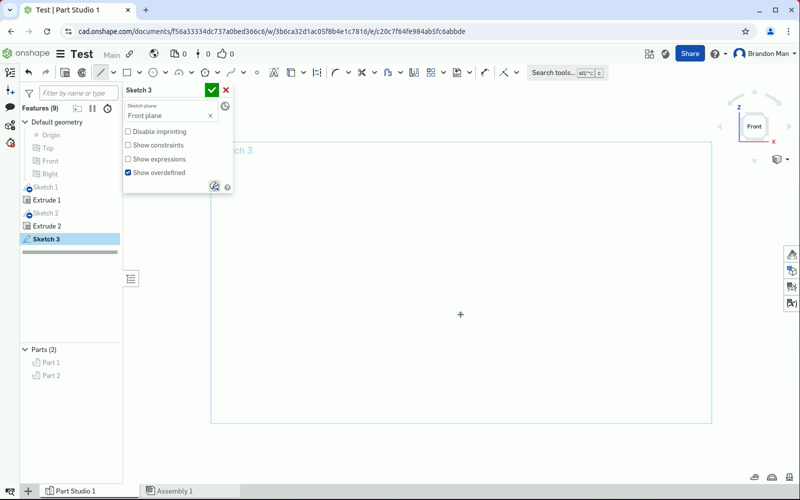
mouse_move(490, 314)
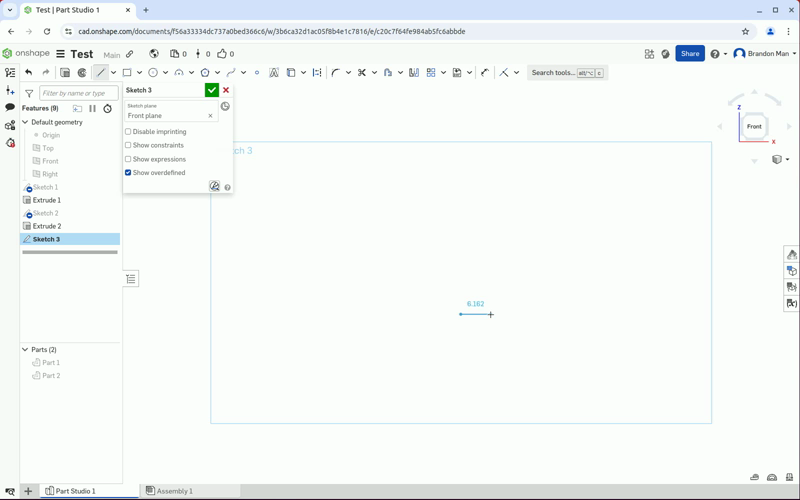
mouse_move(485, 314)
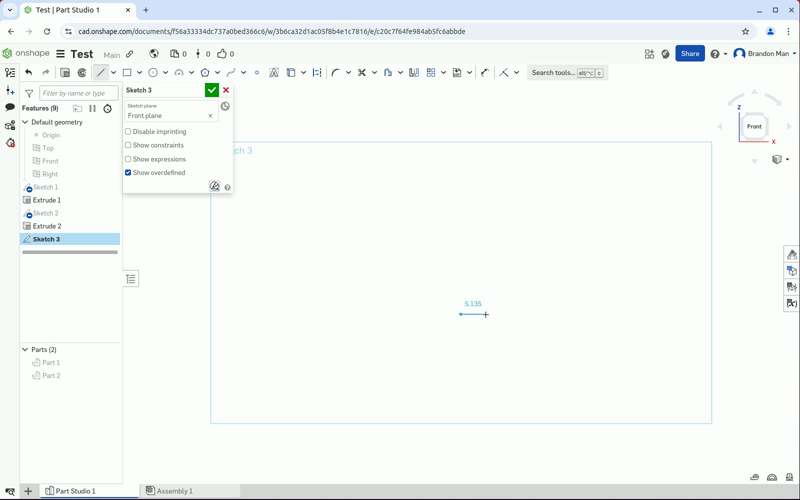
click(485, 314)
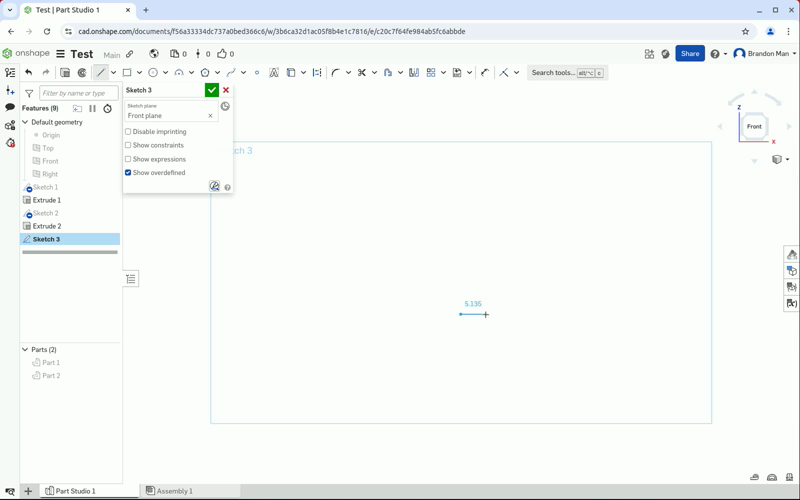
key_up(shift)
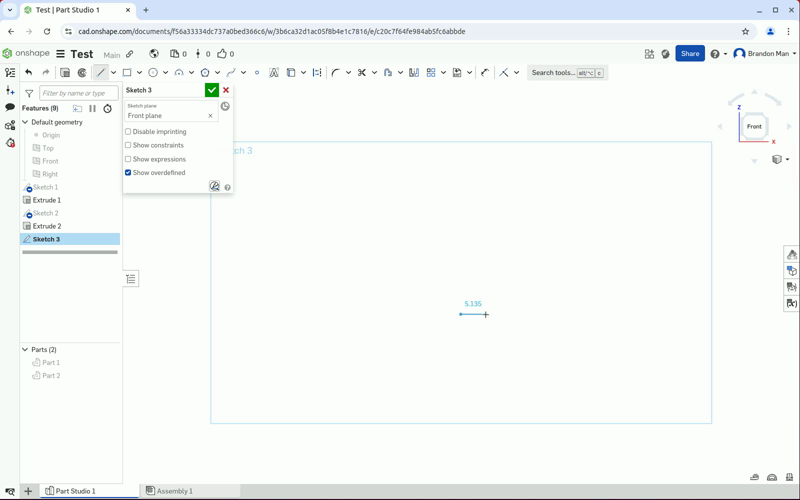
key_down(shift)
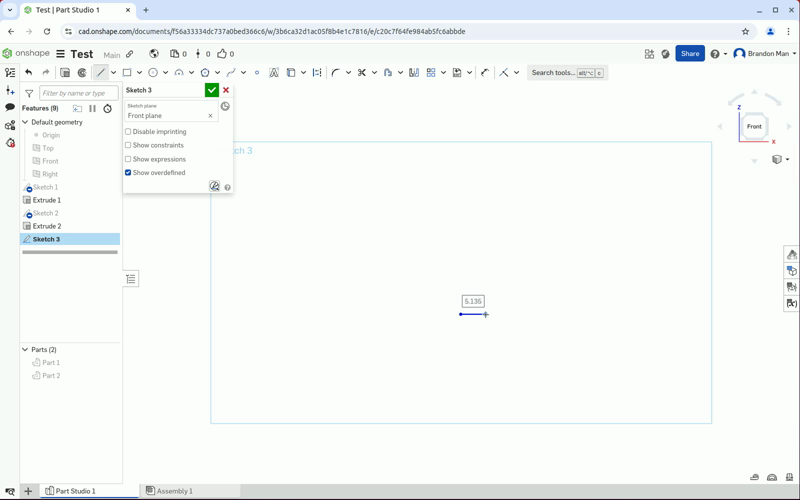
mouse_move(515, 314)
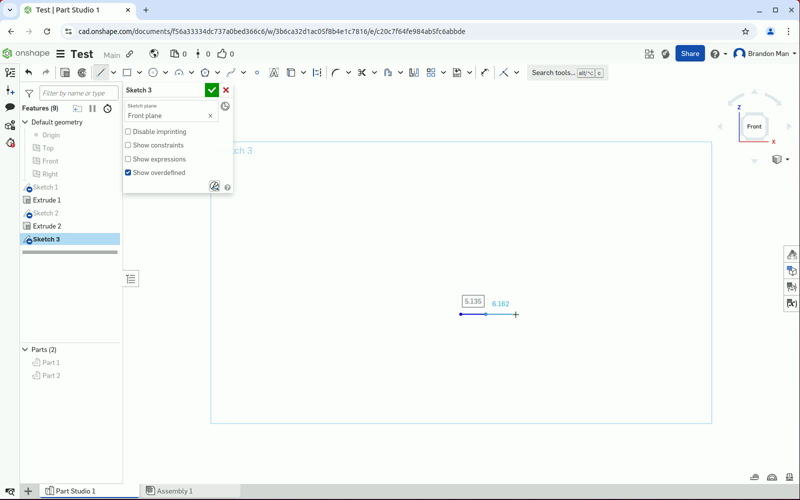
mouse_move(485, 300)
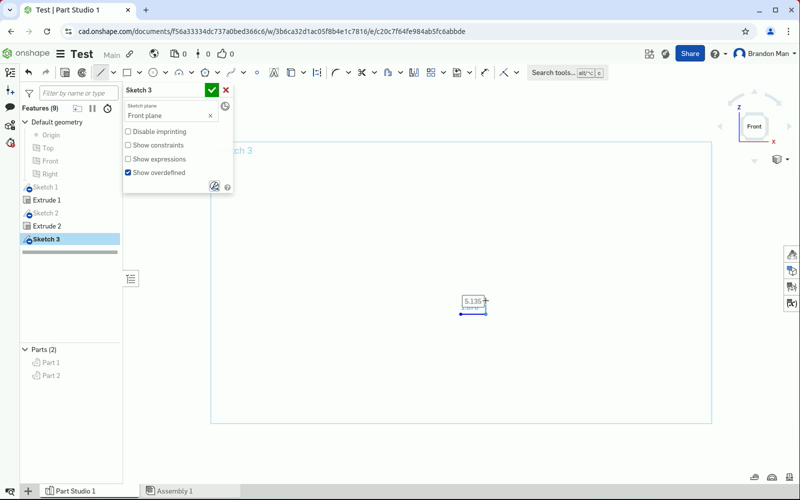
click(485, 300)
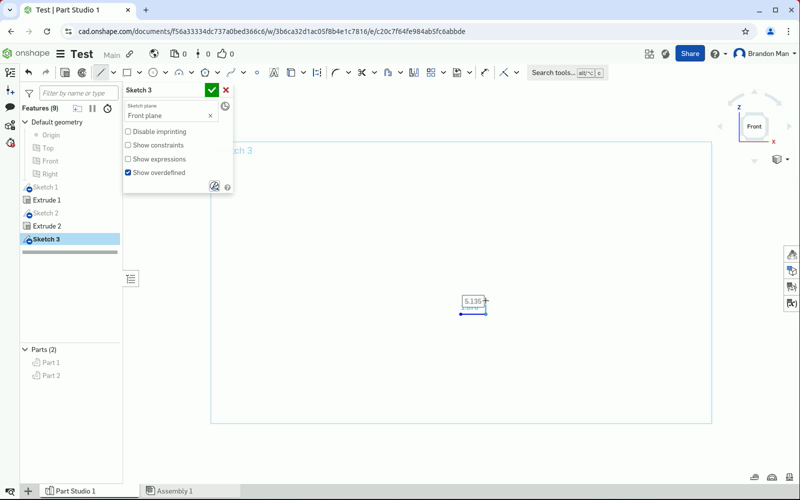
key_up(shift)
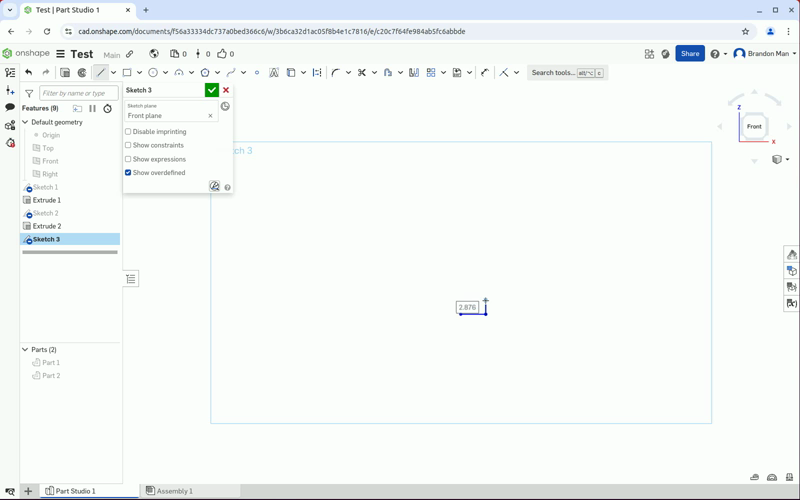
key(esc)
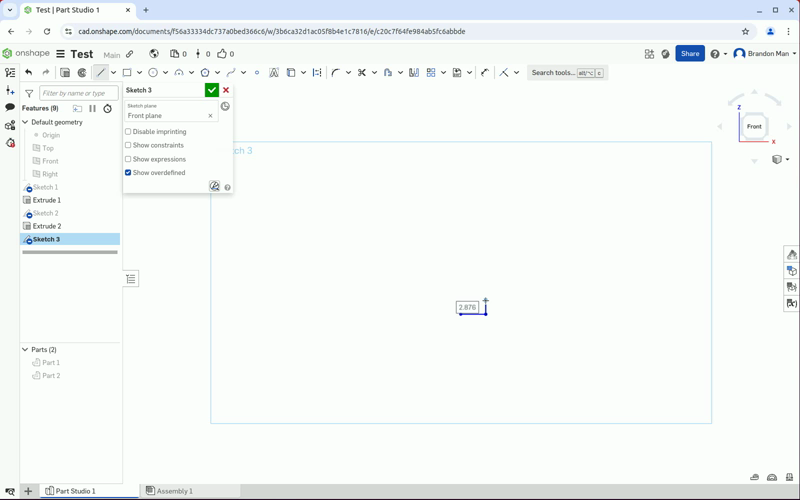
key(a)
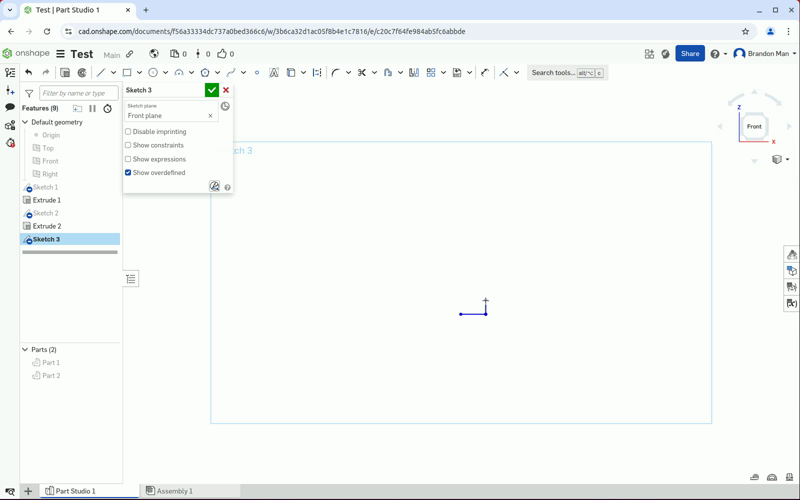
mouse_move(485, 300)
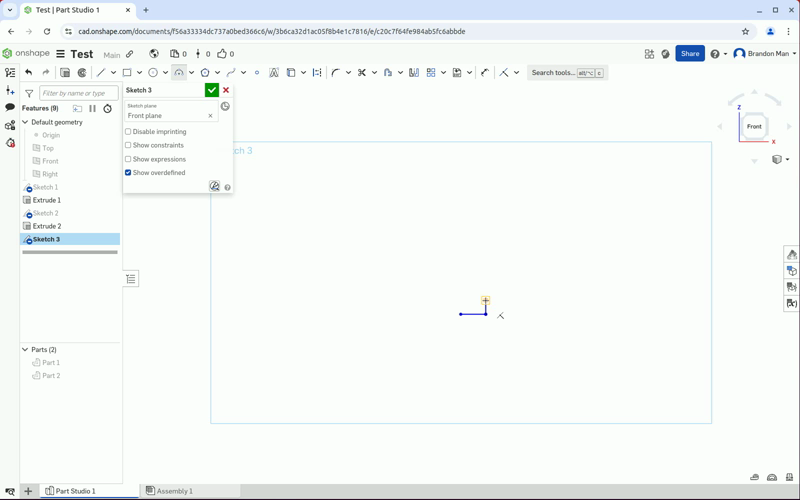
click(485, 300)
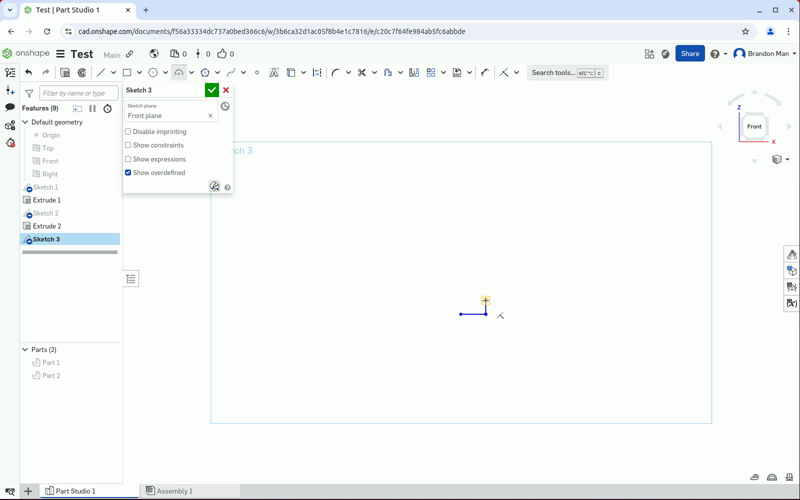
key_down(shift)
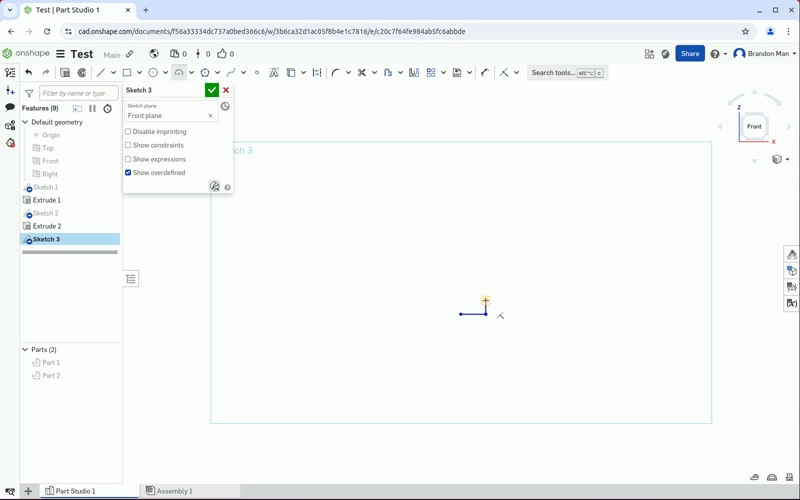
mouse_move(490, 303)
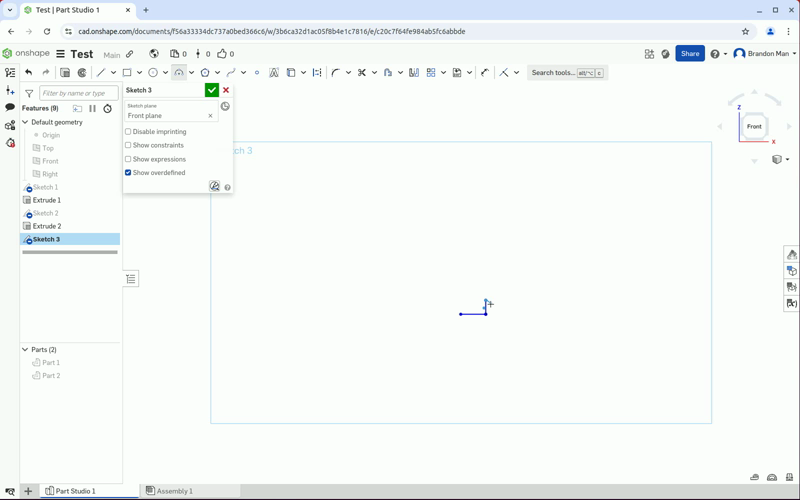
scroll(6)
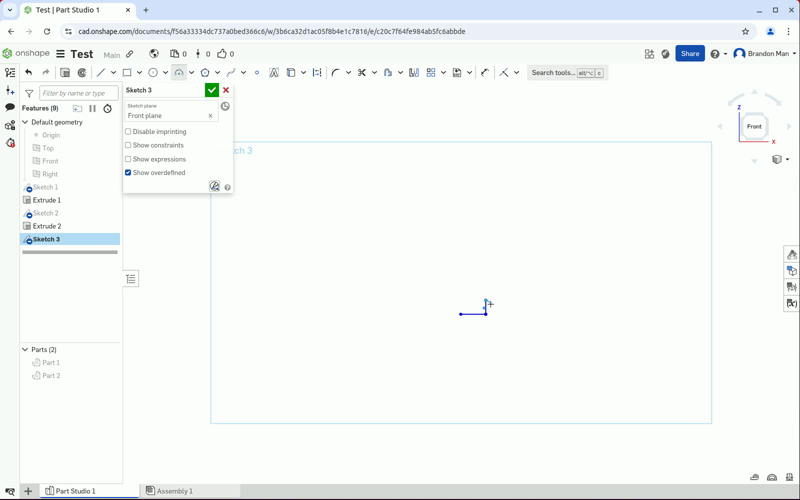
scroll(6)
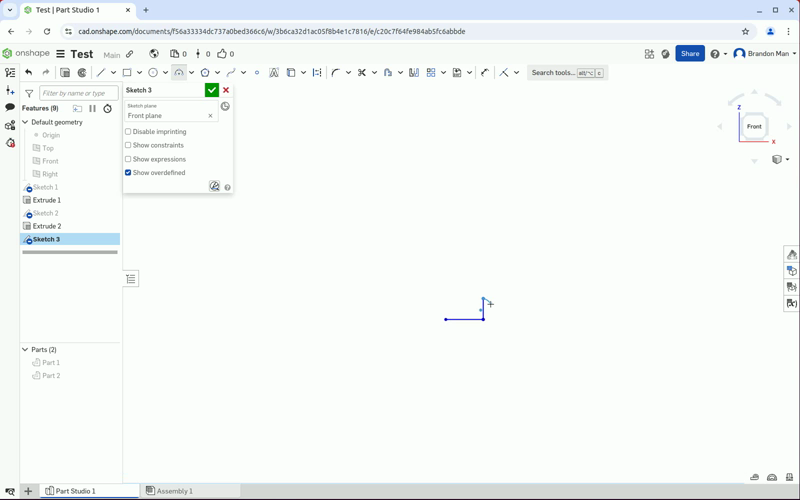
scroll(6)
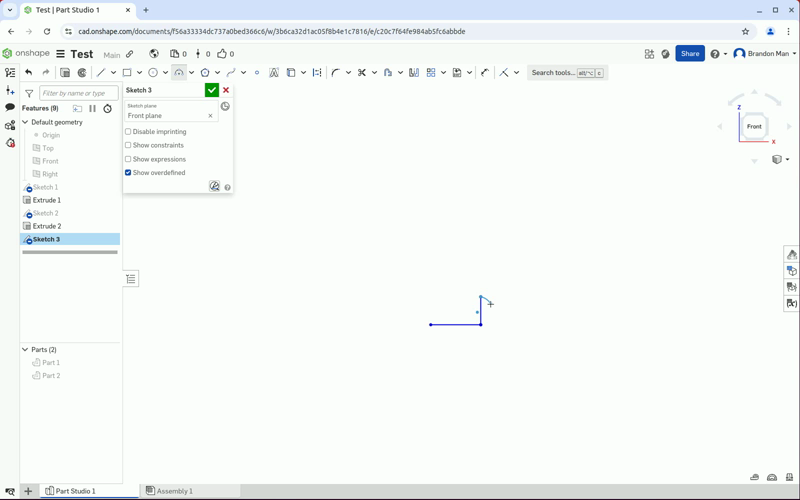
scroll(6)
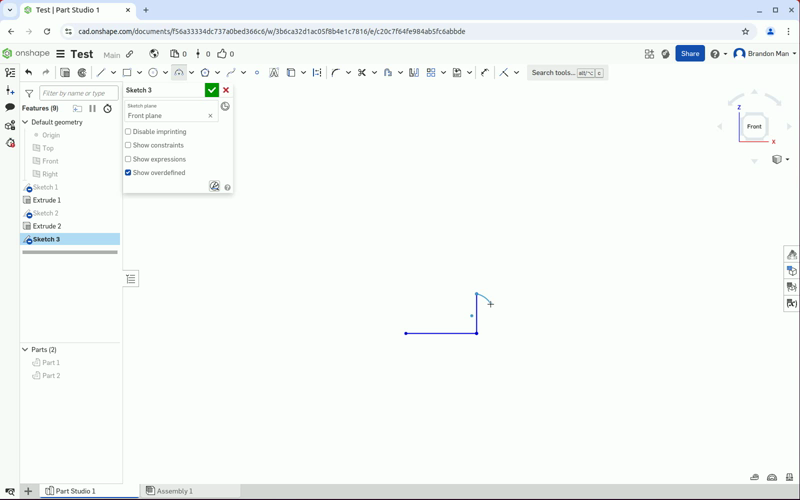
scroll(6)
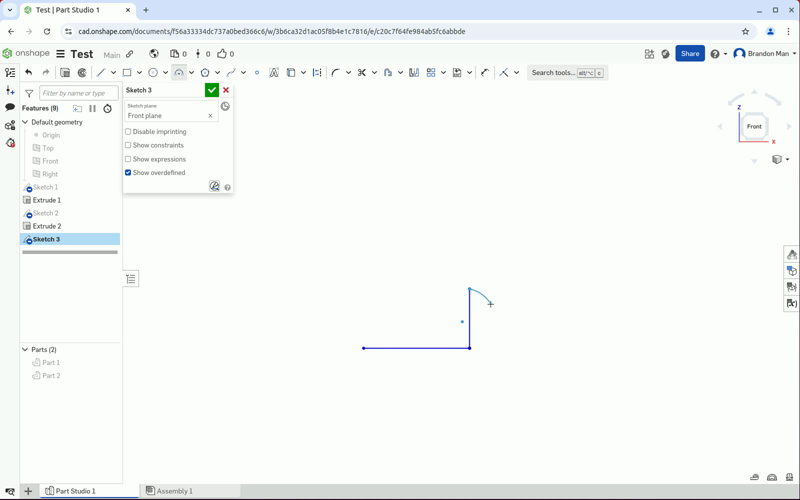
scroll(6)
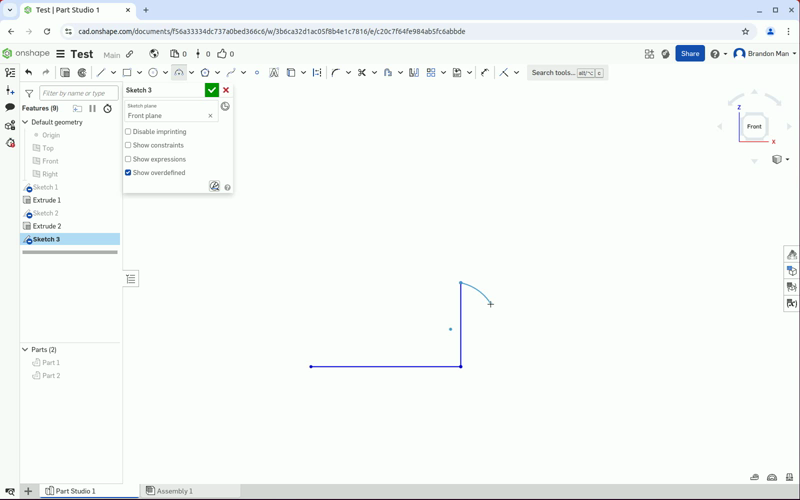
scroll(6)
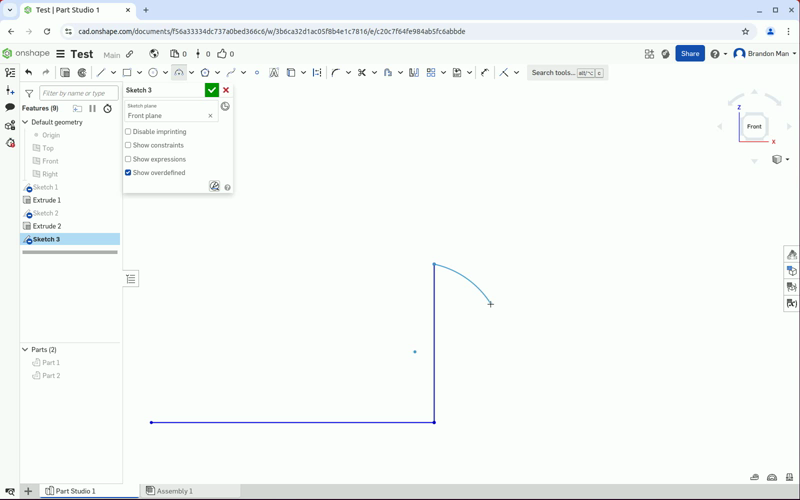
click(490, 303)
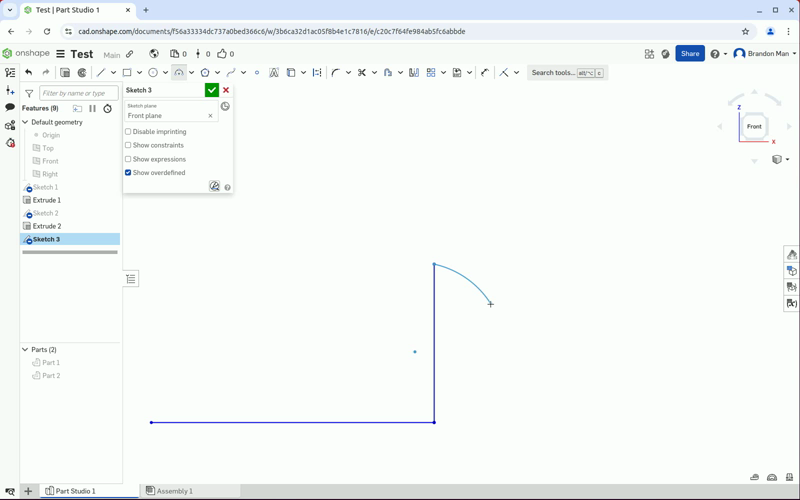
scroll(-6)
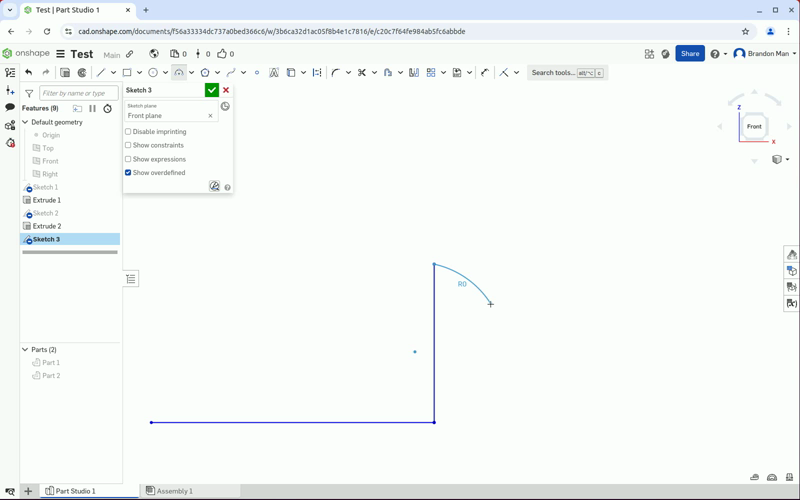
scroll(-6)
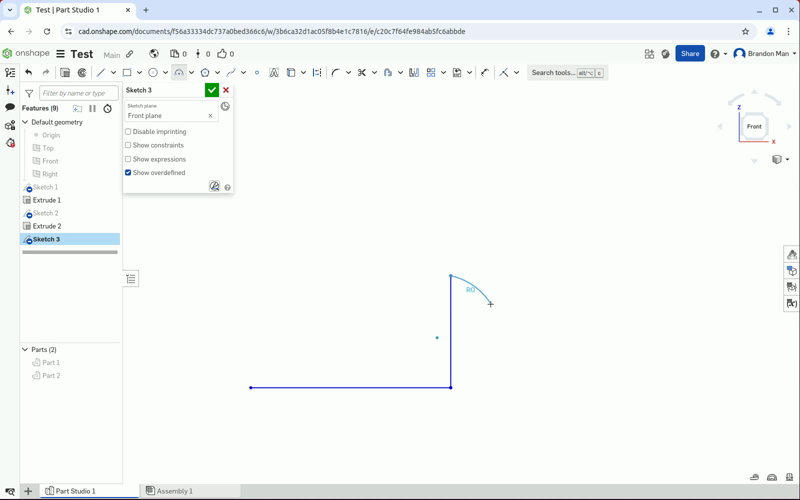
scroll(-6)
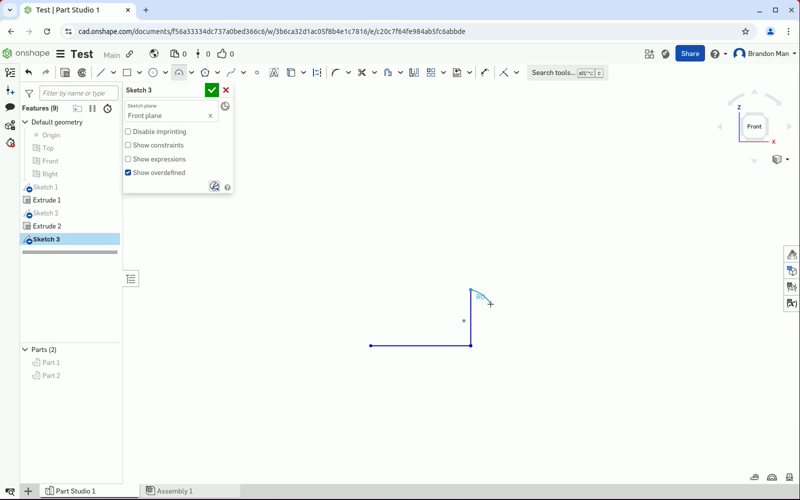
scroll(-6)
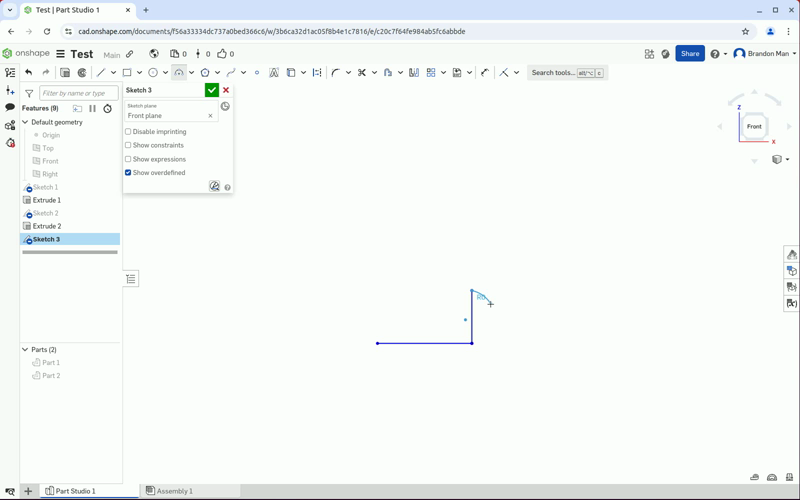
scroll(-6)
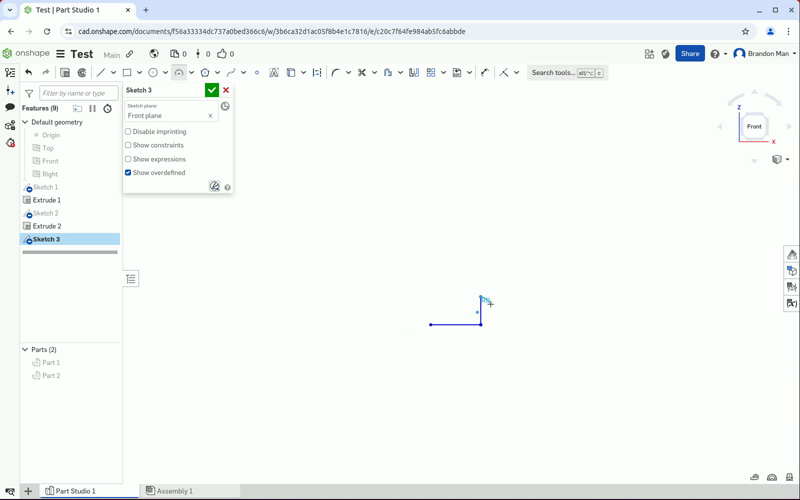
scroll(-6)
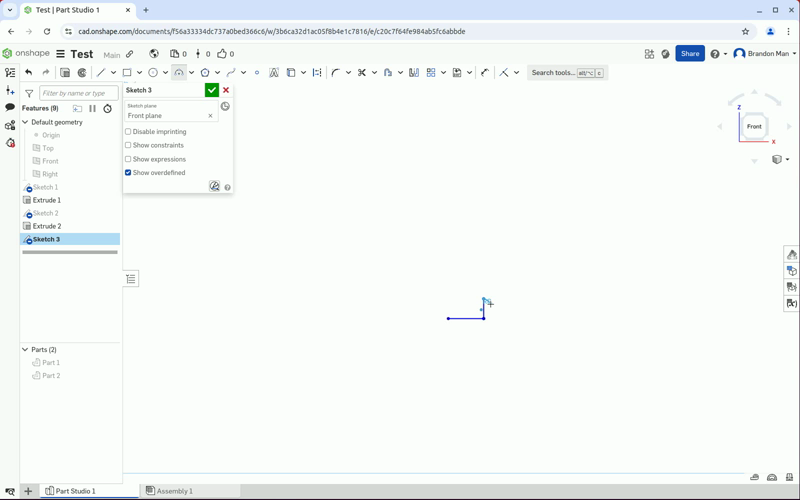
scroll(-6)
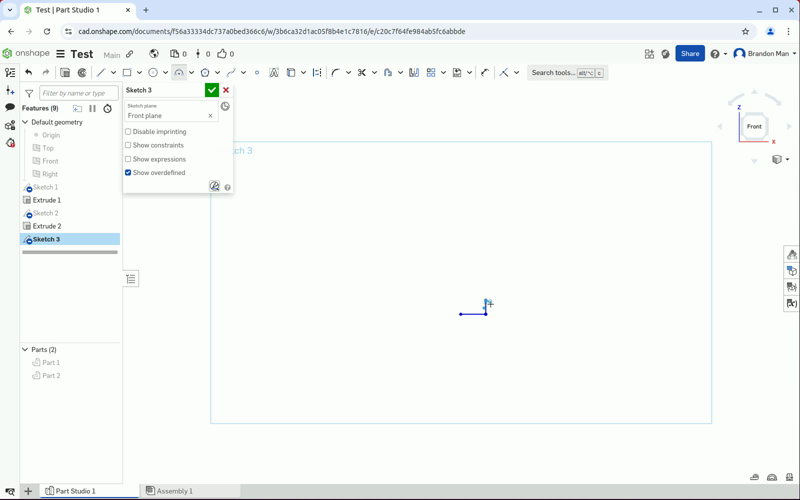
mouse_move(488, 301)
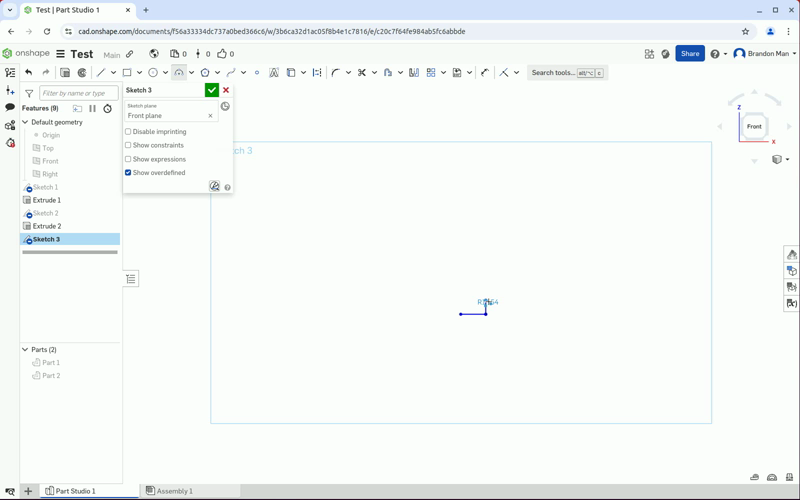
scroll(6)
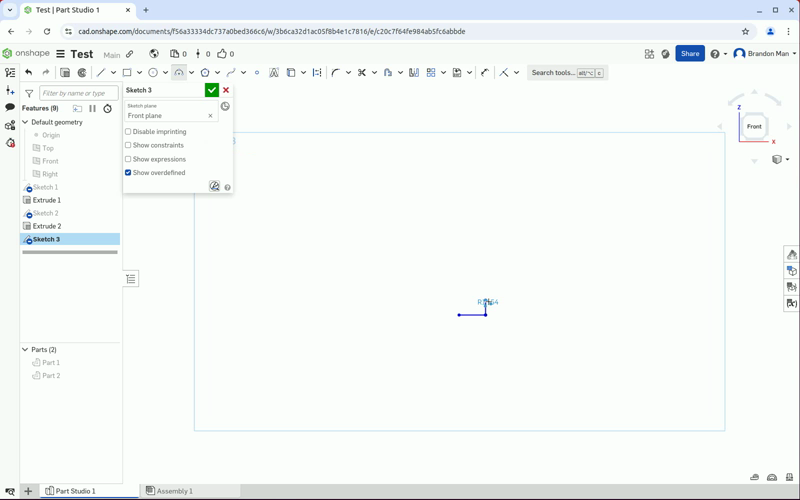
scroll(6)
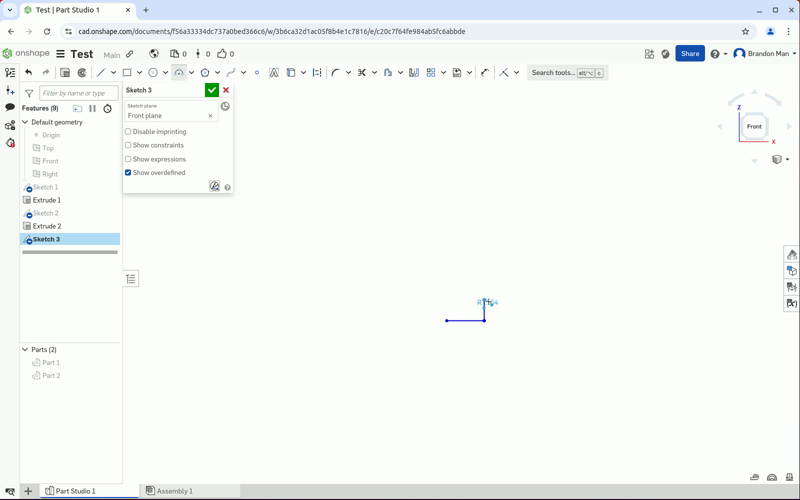
scroll(6)
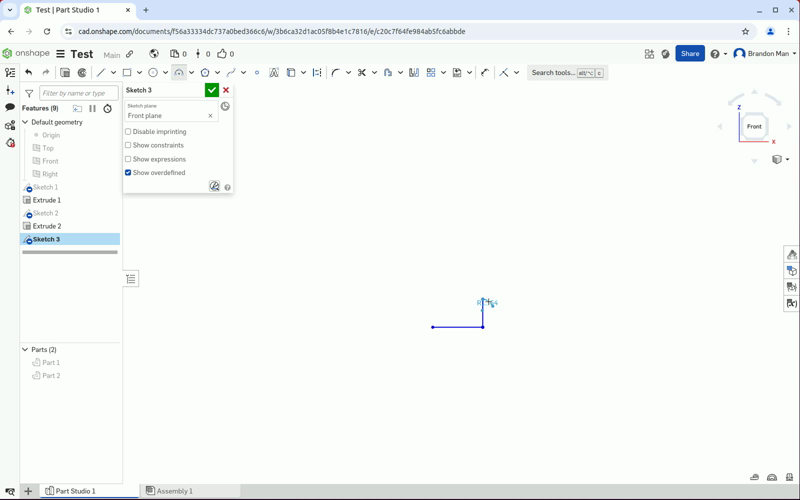
scroll(6)
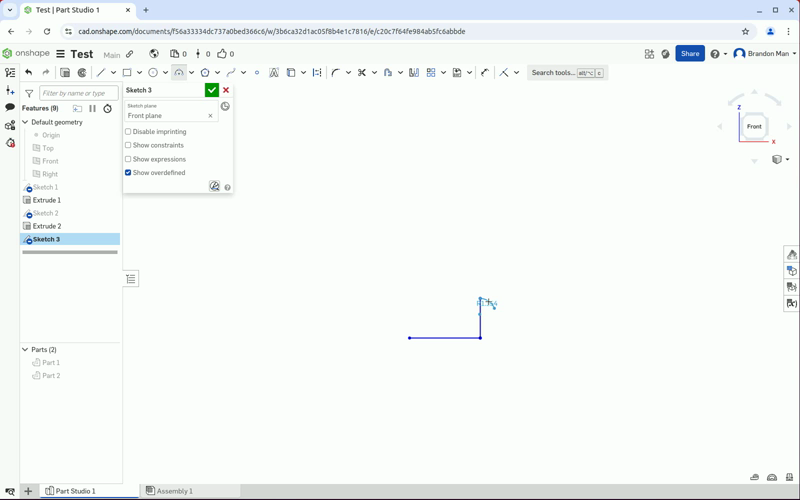
scroll(6)
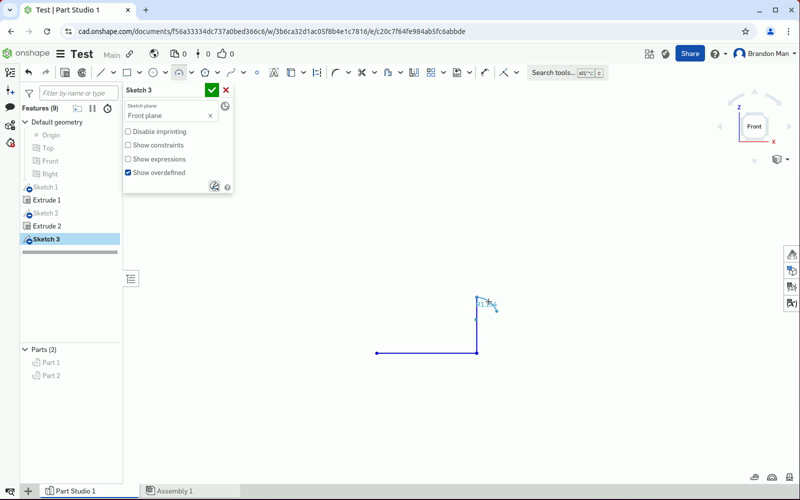
scroll(6)
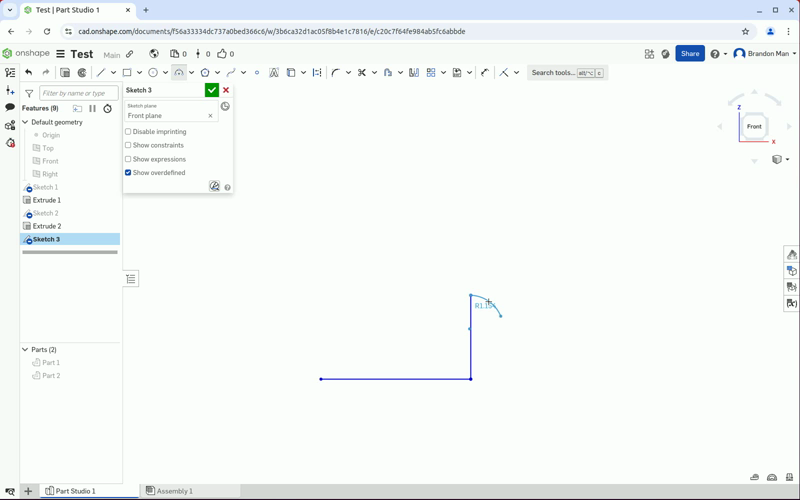
scroll(6)
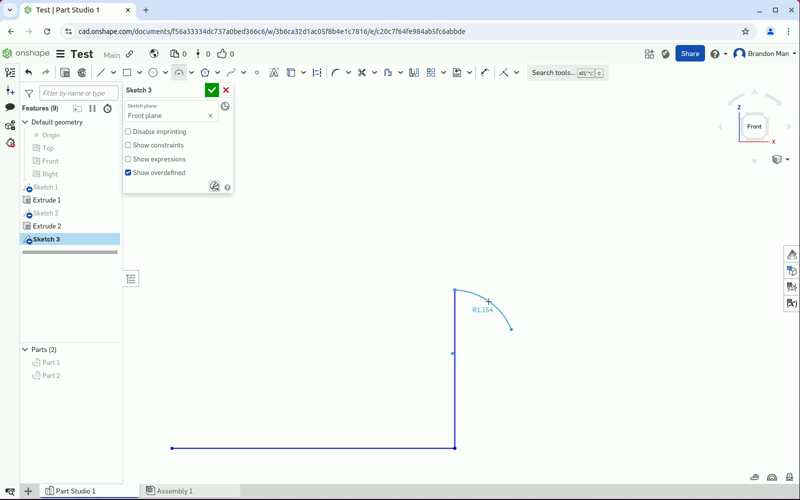
click(488, 301)
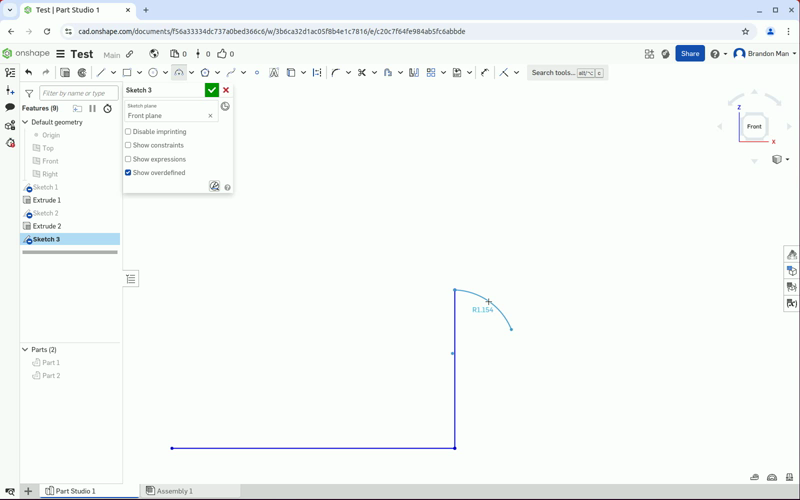
scroll(-6)
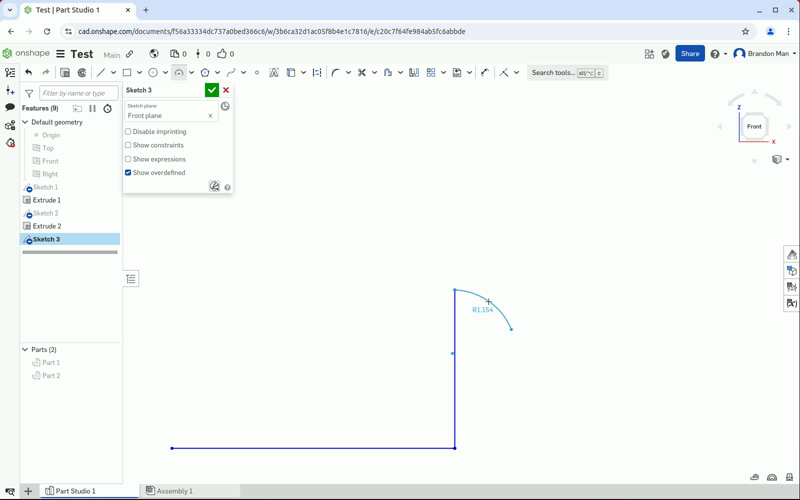
scroll(-6)
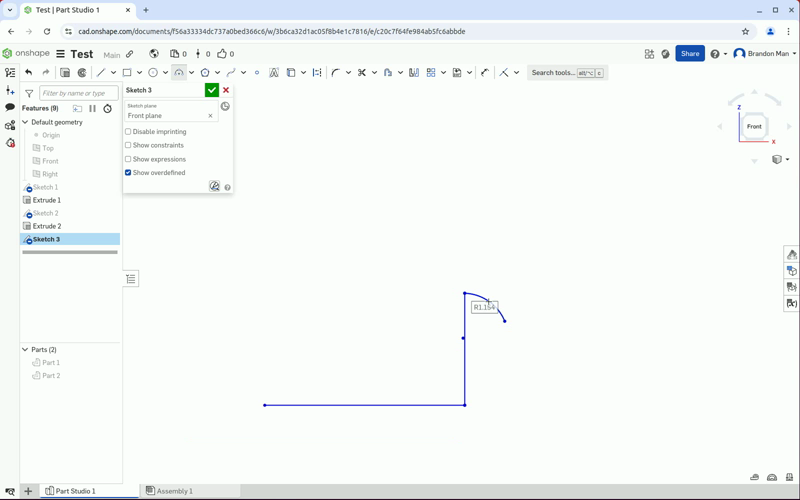
scroll(-6)
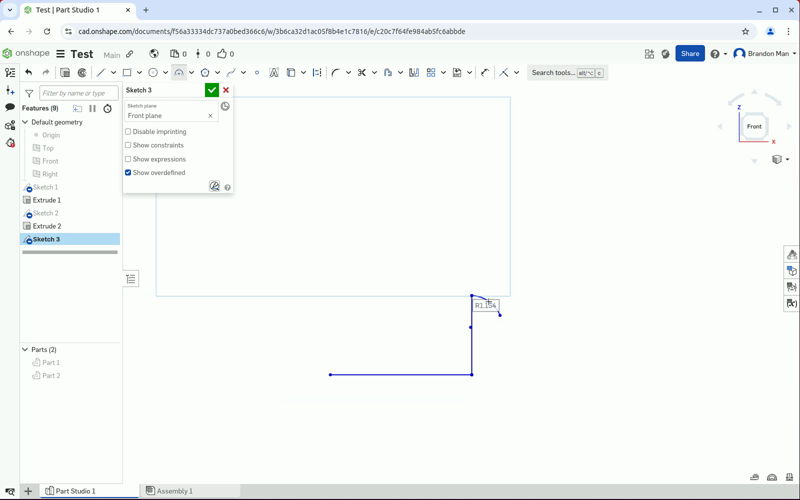
scroll(-6)
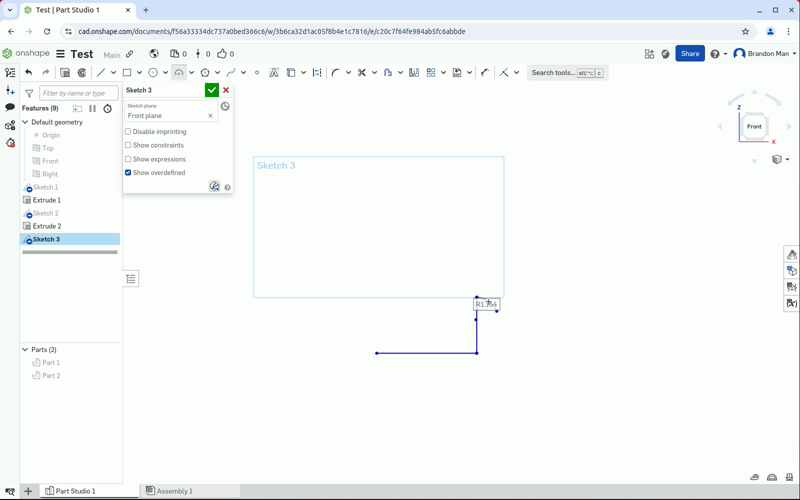
scroll(-6)
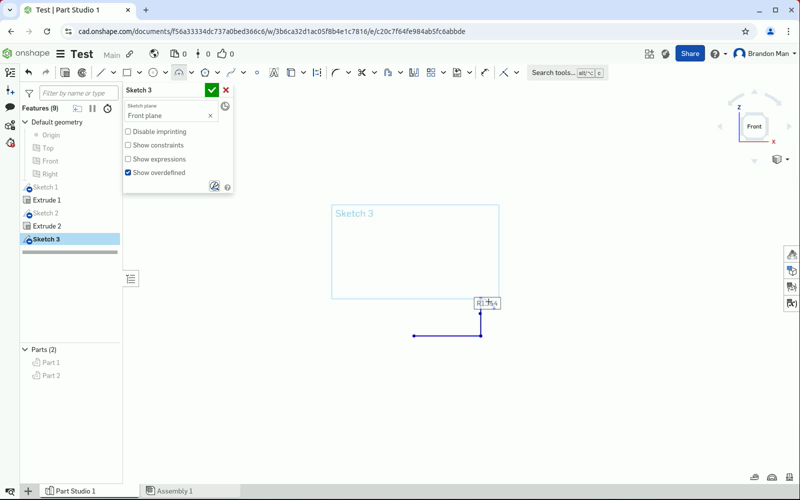
scroll(-6)
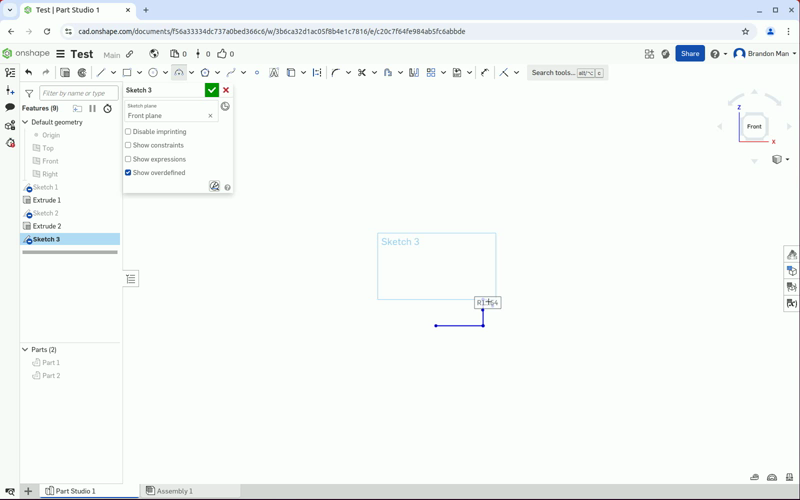
scroll(-6)
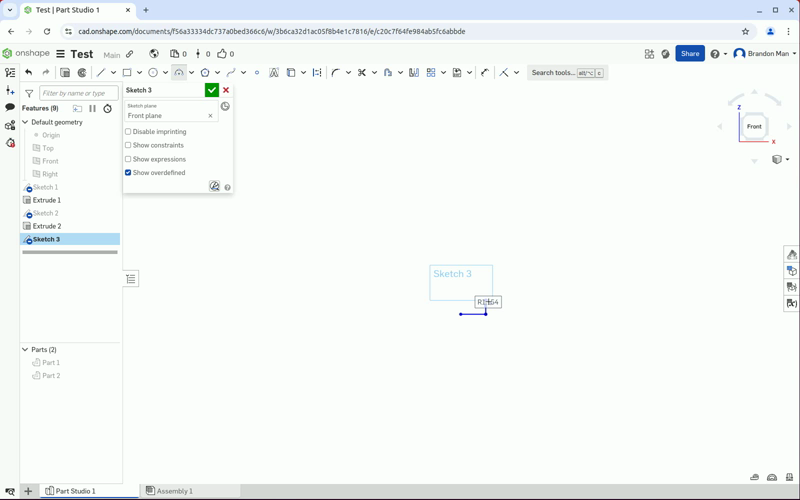
key_up(shift)
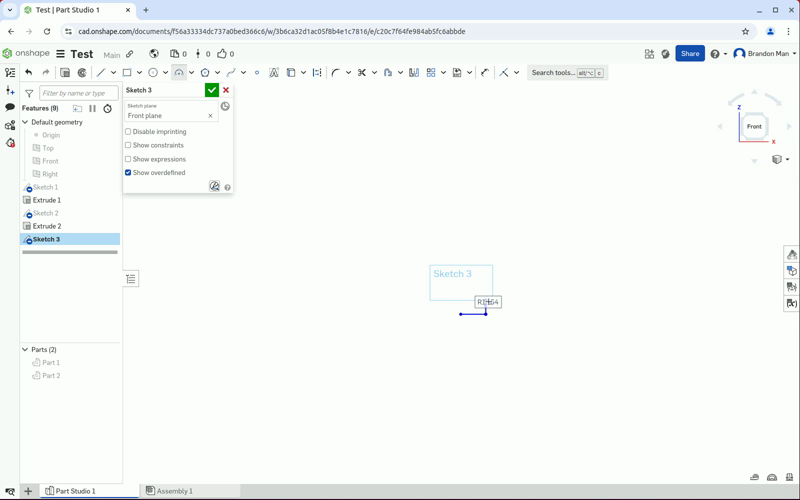
key(esc)
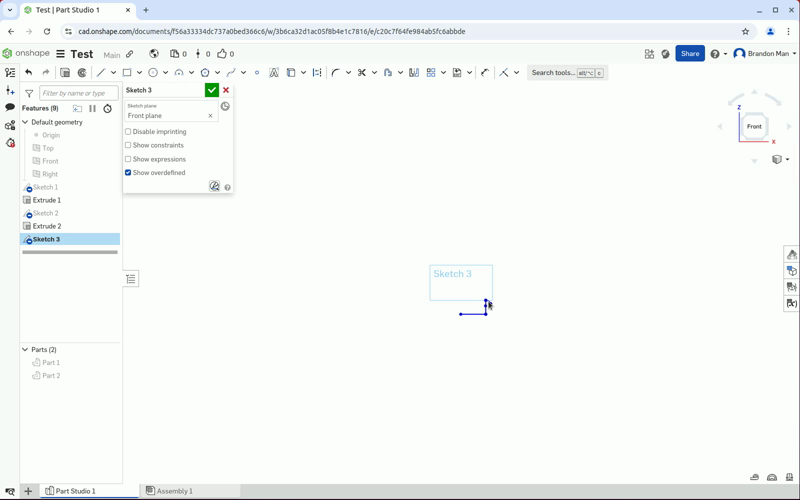
key(l)
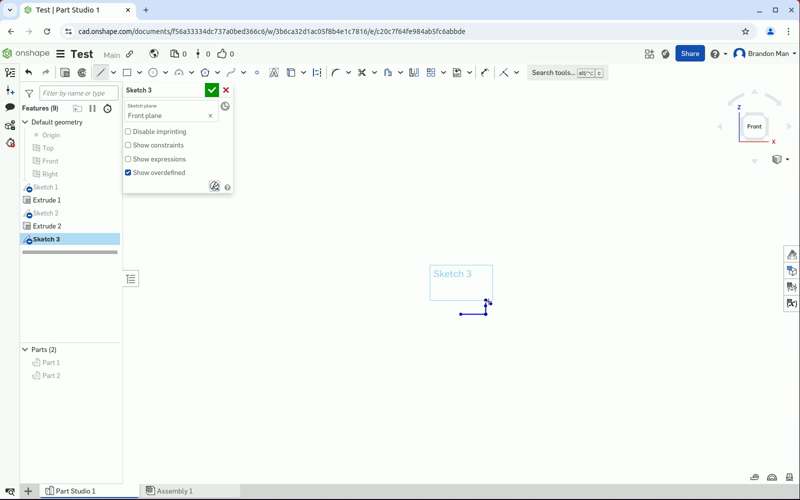
mouse_move(490, 303)
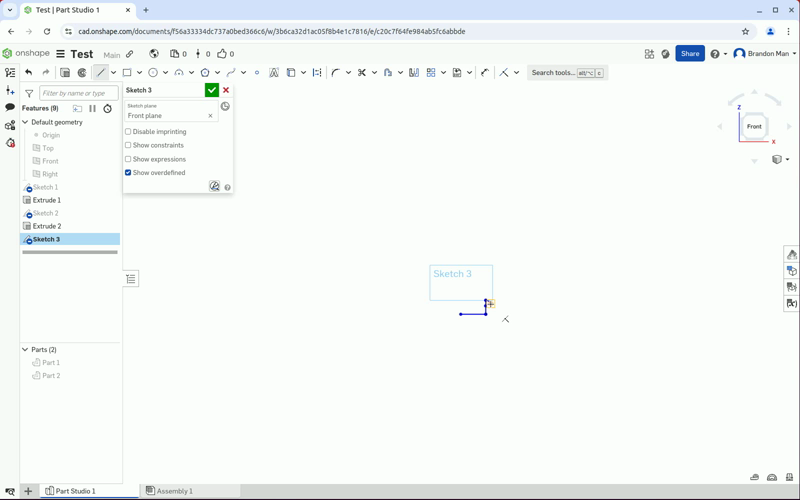
scroll(6)
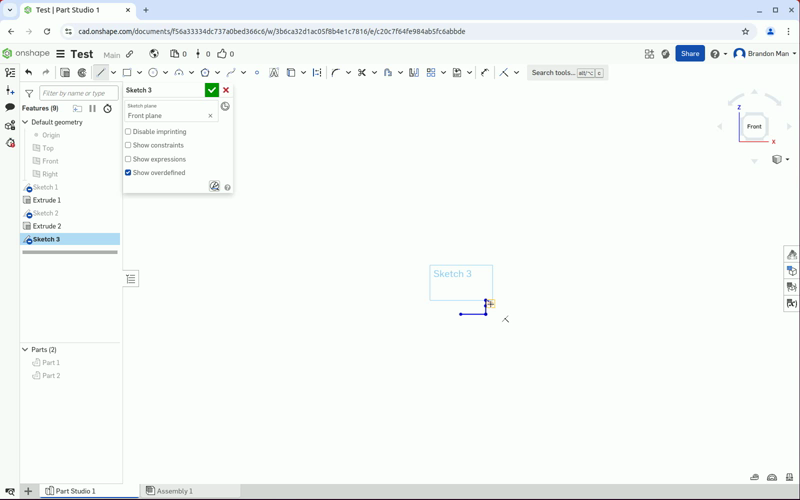
scroll(6)
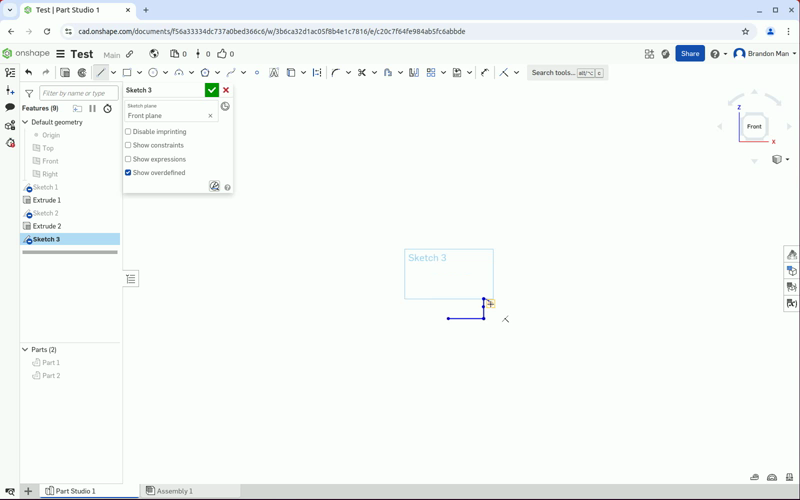
scroll(6)
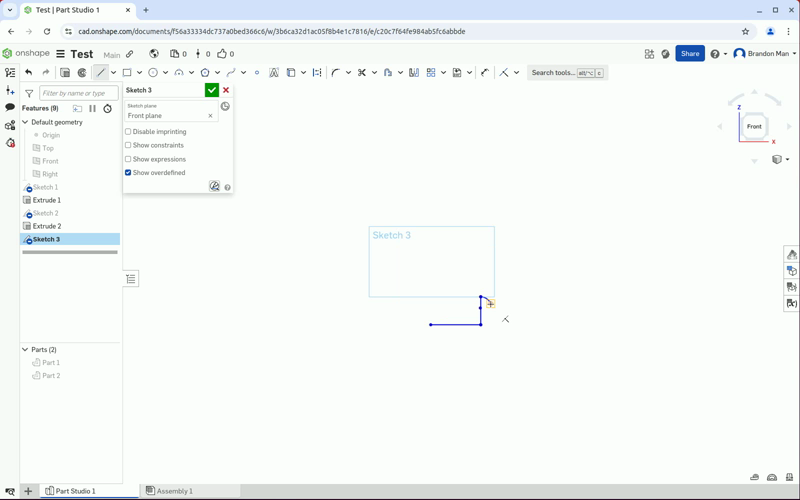
scroll(6)
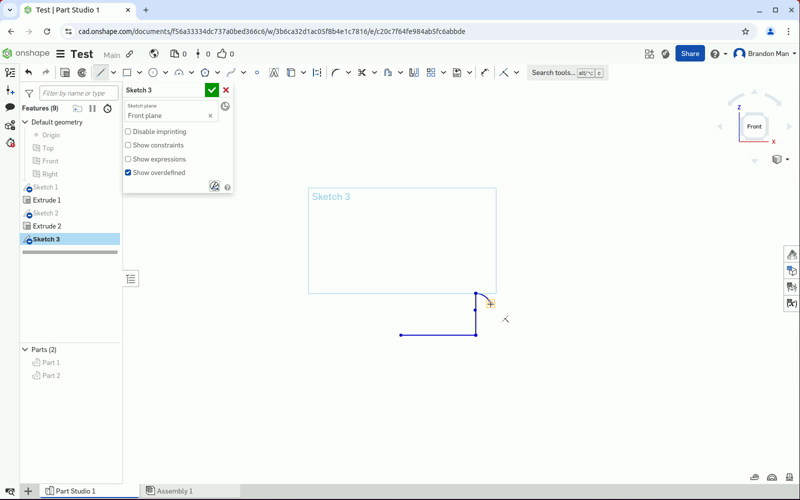
scroll(6)
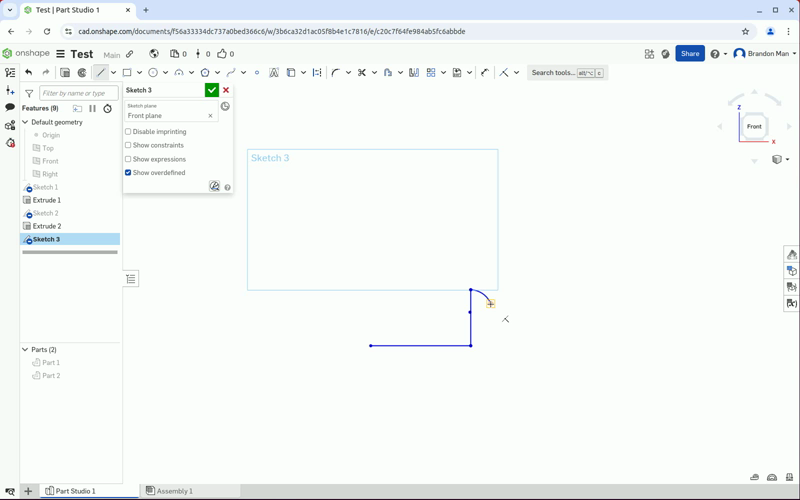
scroll(6)
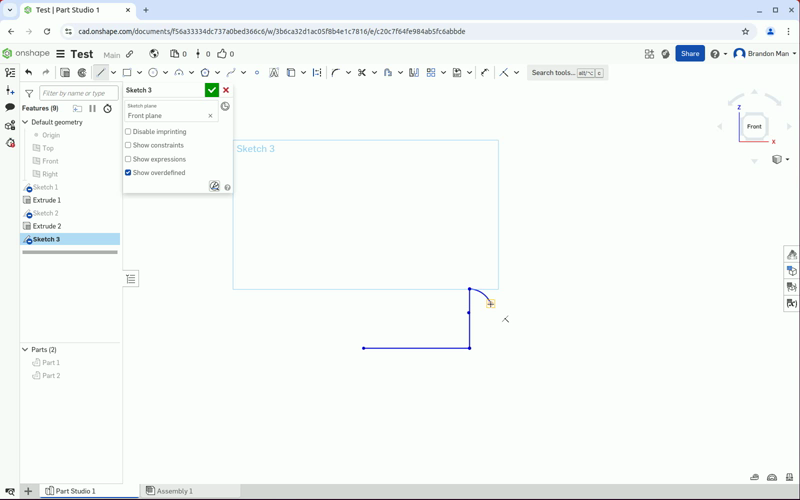
scroll(6)
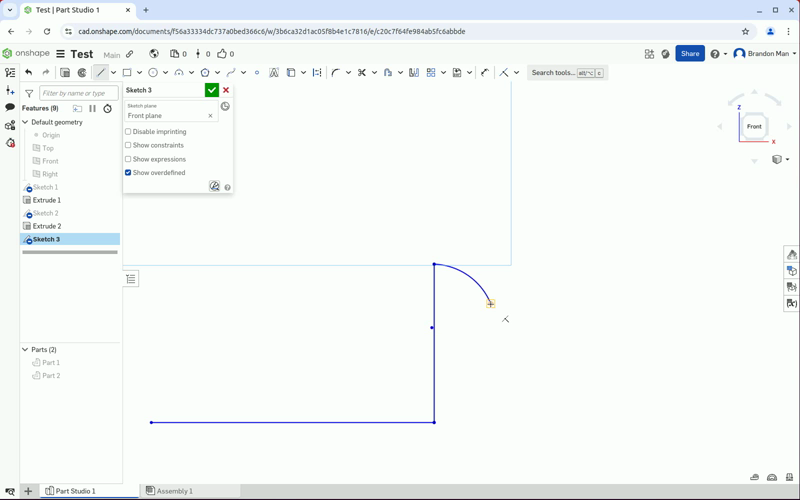
click(490, 303)
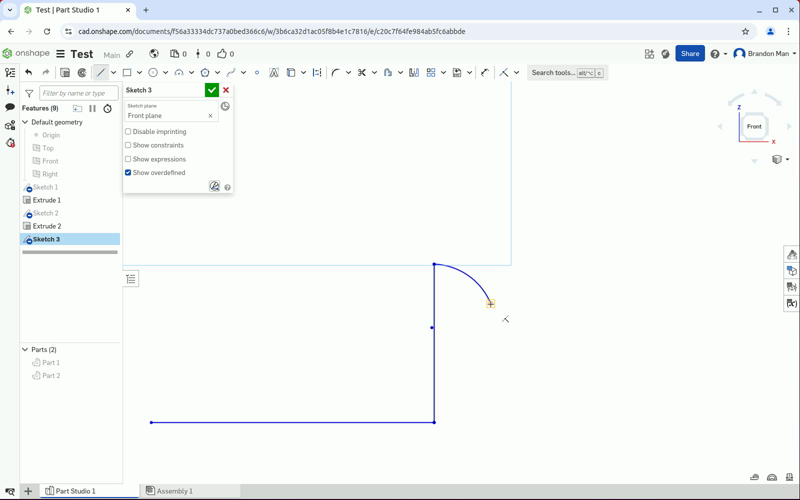
scroll(-6)
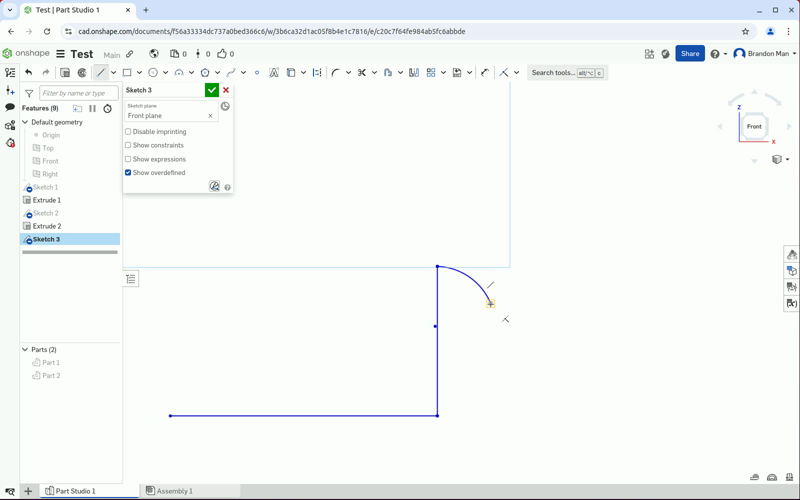
scroll(-6)
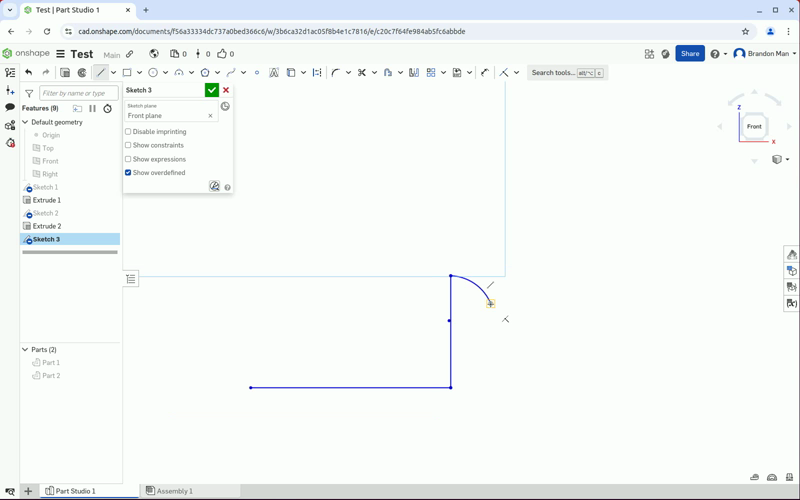
scroll(-6)
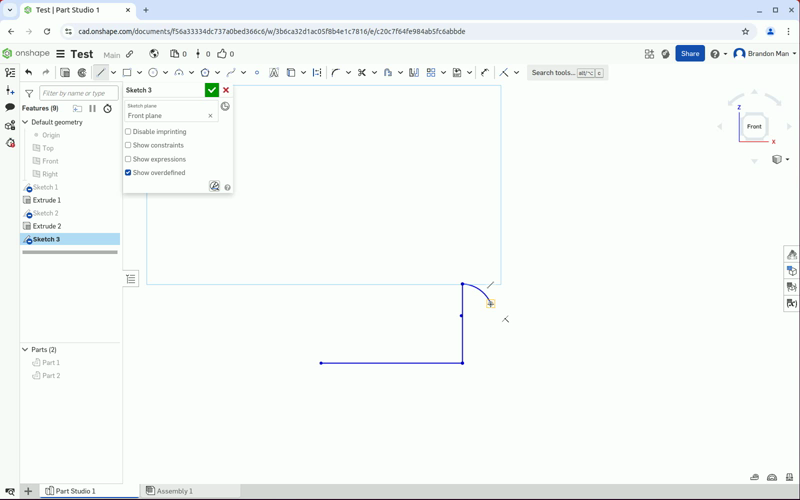
scroll(-6)
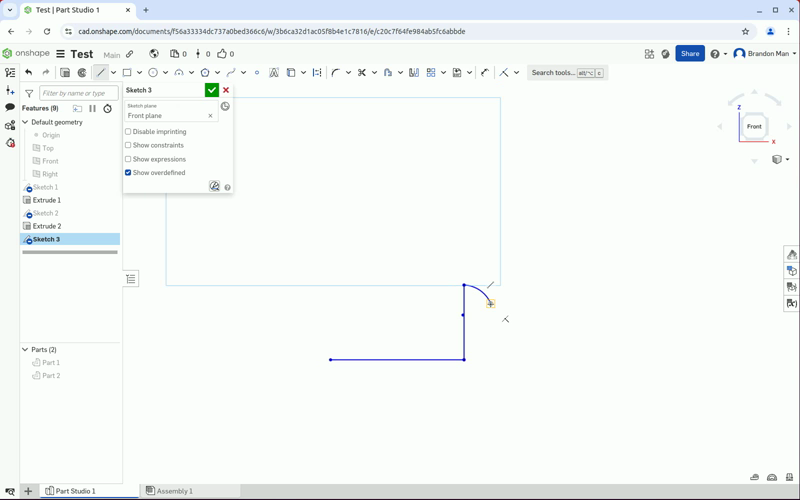
scroll(-6)
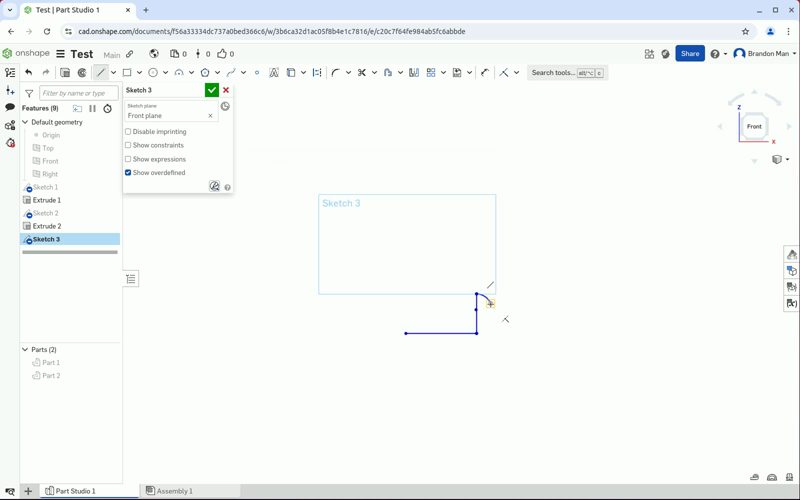
scroll(-6)
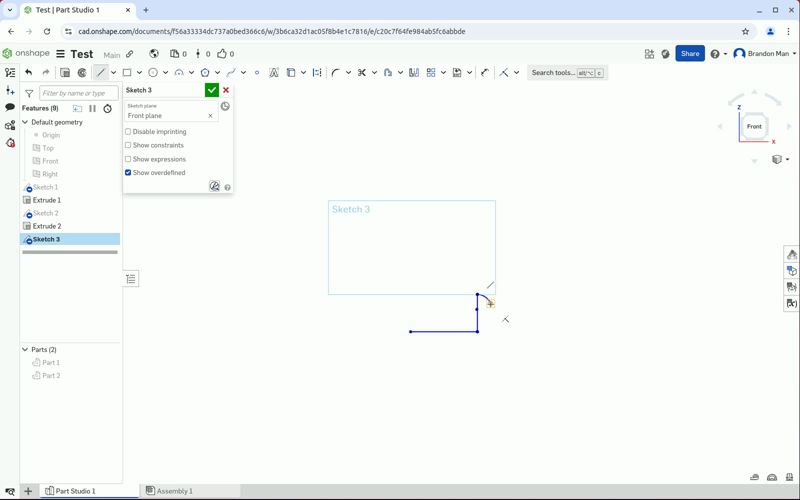
scroll(-6)
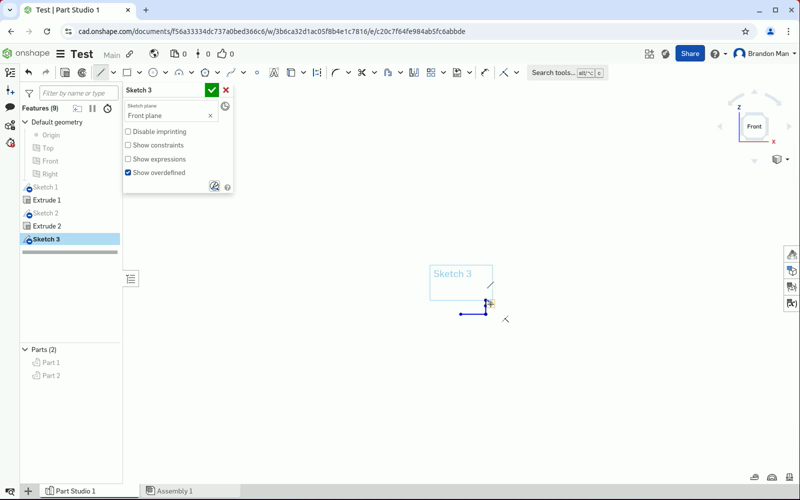
key_down(shift)
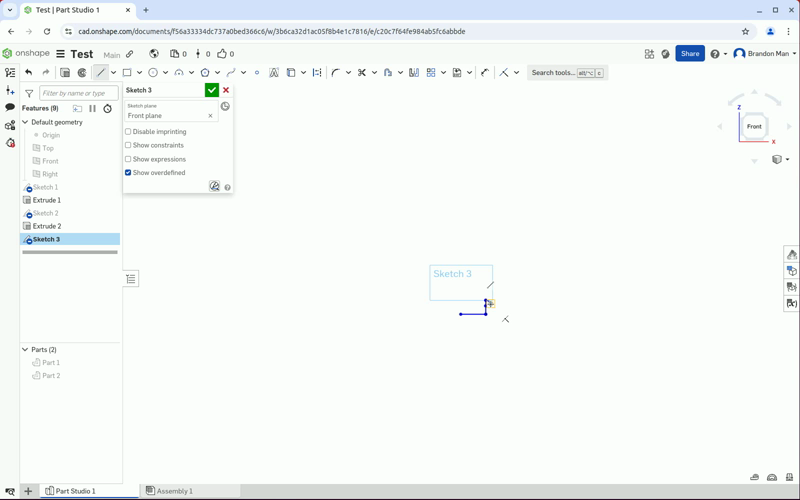
mouse_move(520, 303)
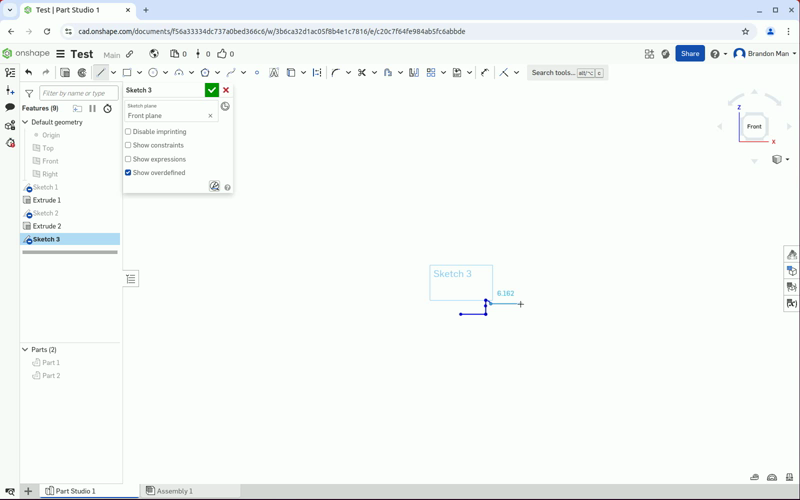
mouse_move(490, 316)
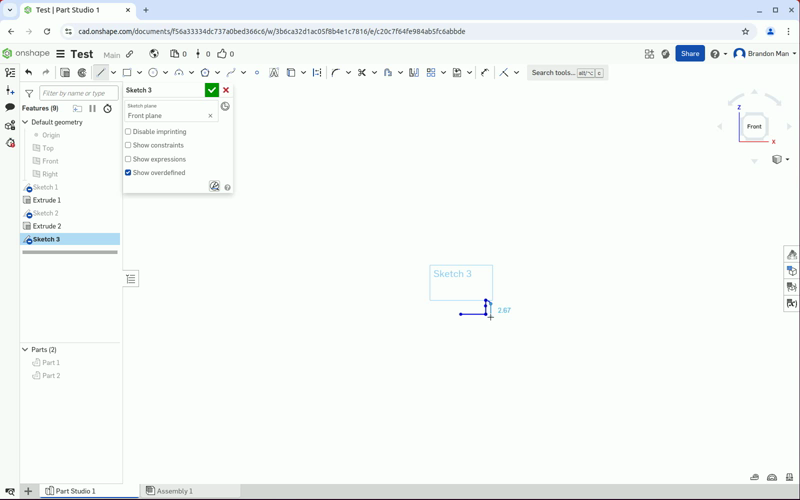
click(490, 316)
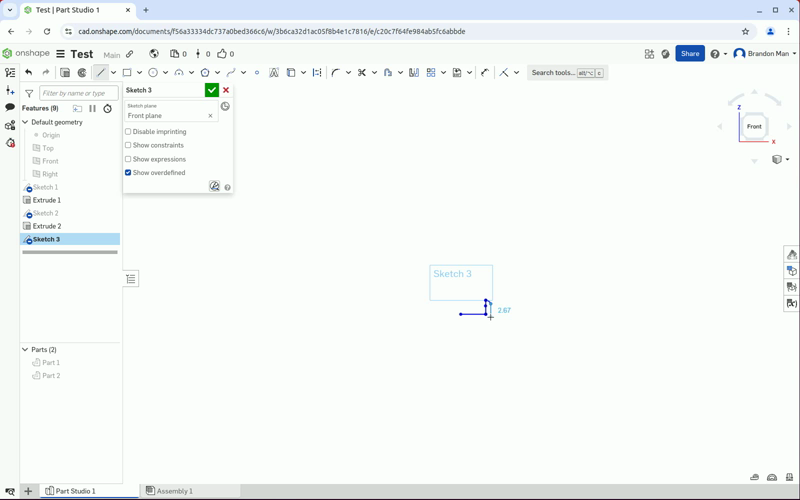
key_up(shift)
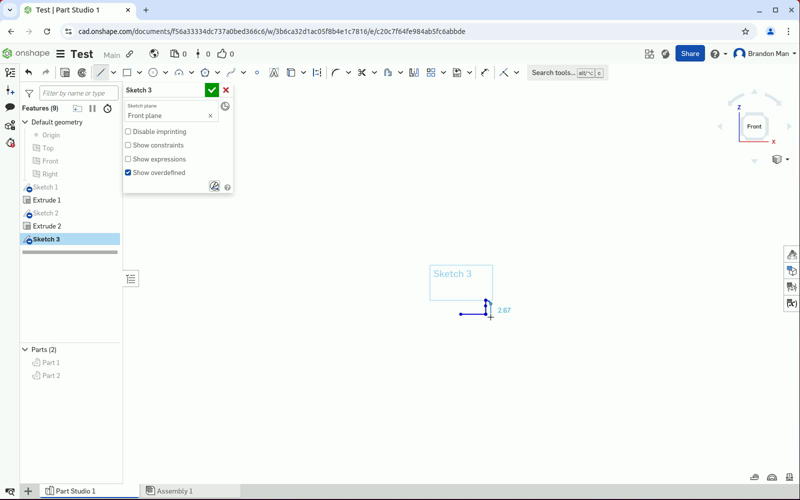
key(esc)
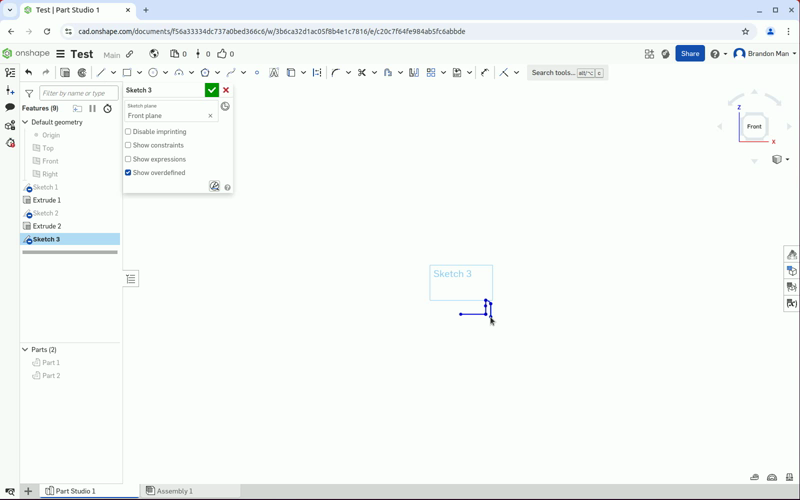
key(a)
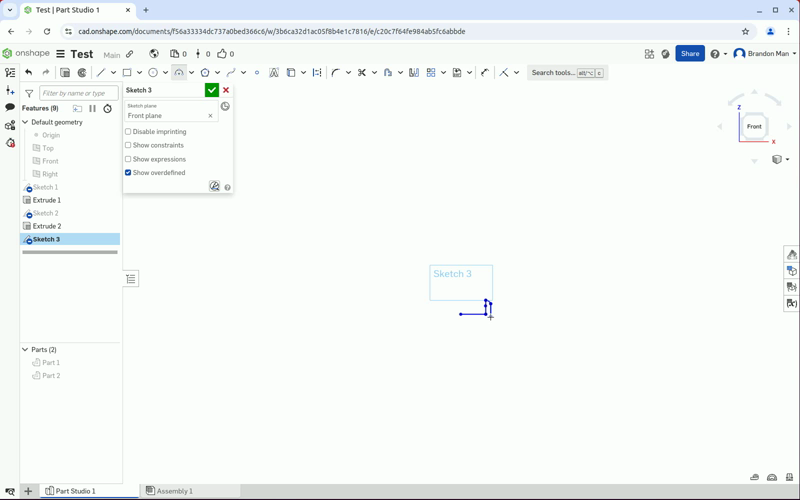
mouse_move(490, 316)
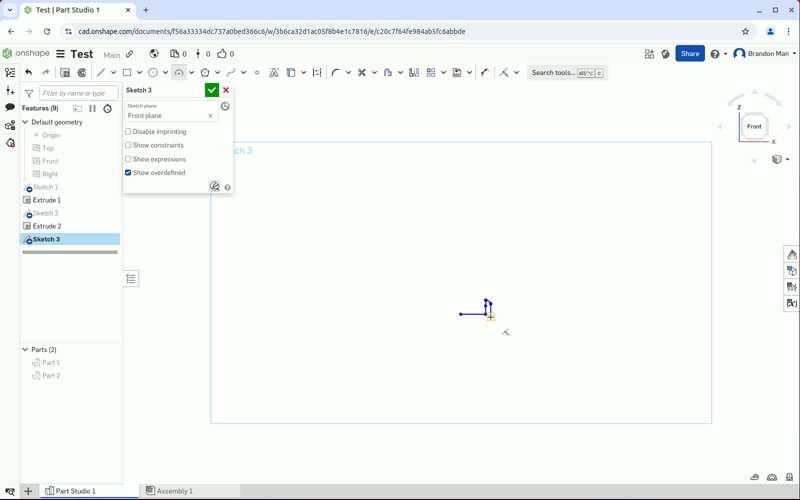
click(490, 316)
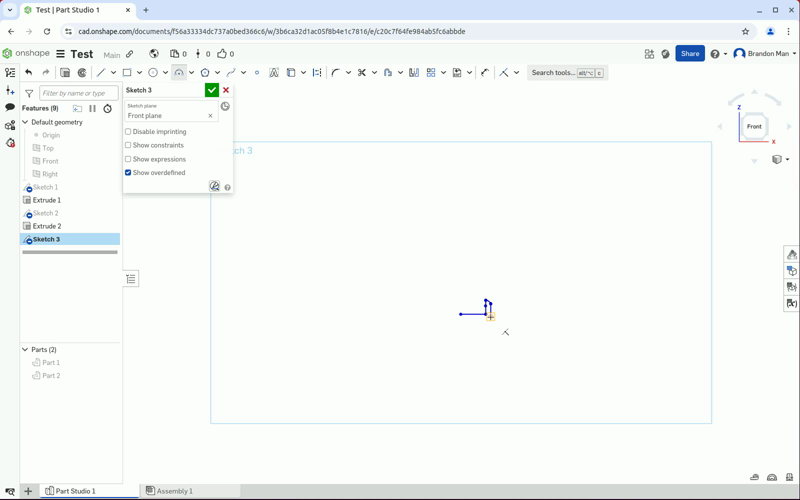
key_down(shift)
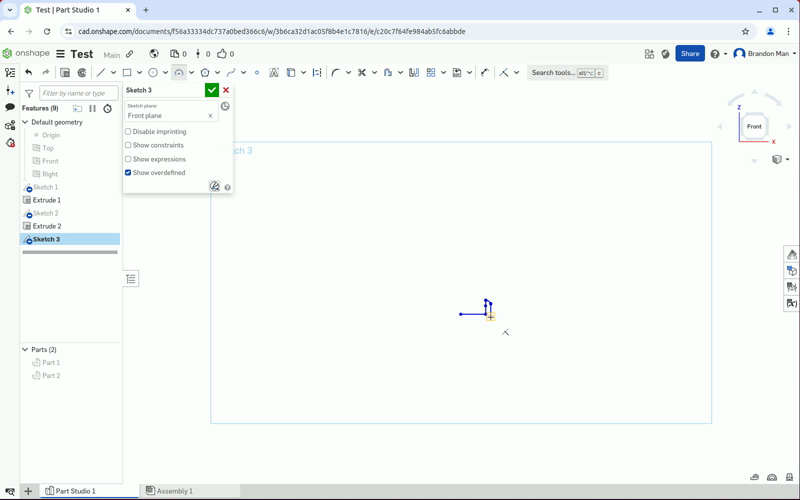
mouse_move(495, 321)
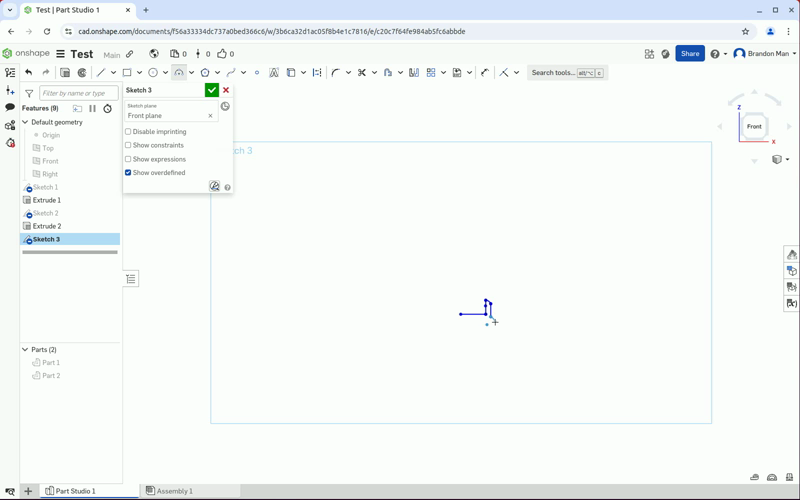
scroll(6)
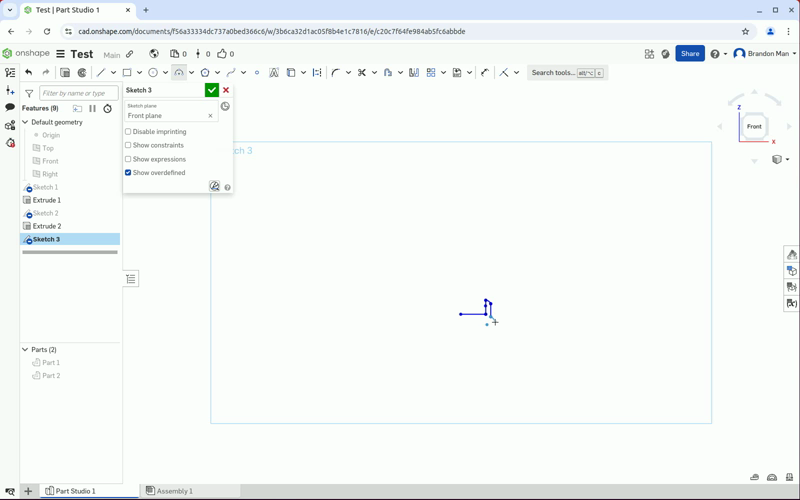
scroll(6)
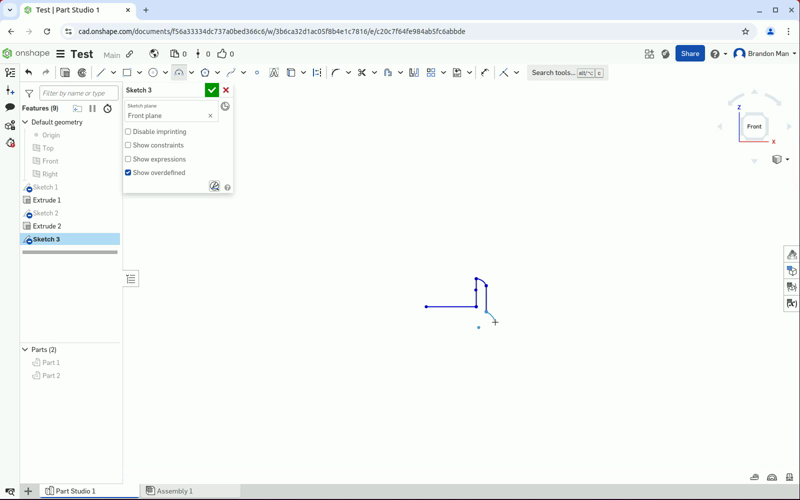
scroll(6)
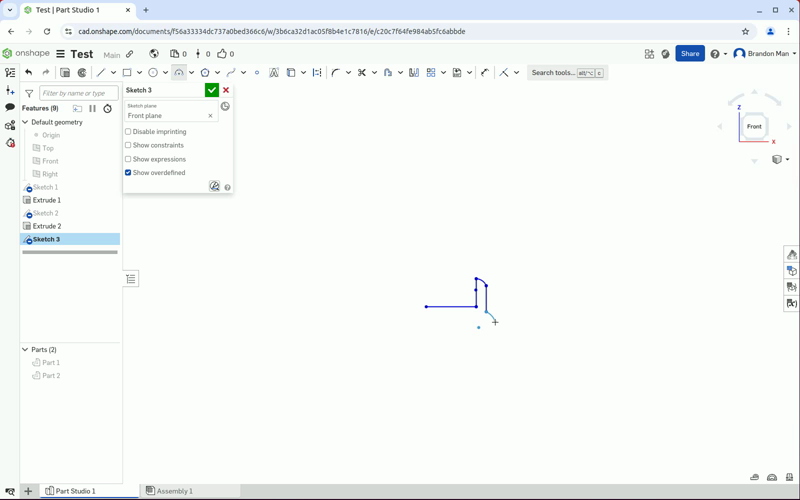
scroll(6)
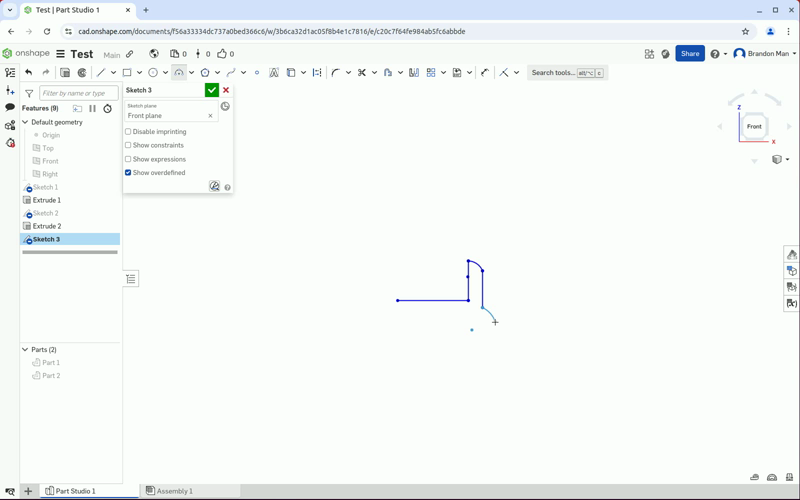
scroll(6)
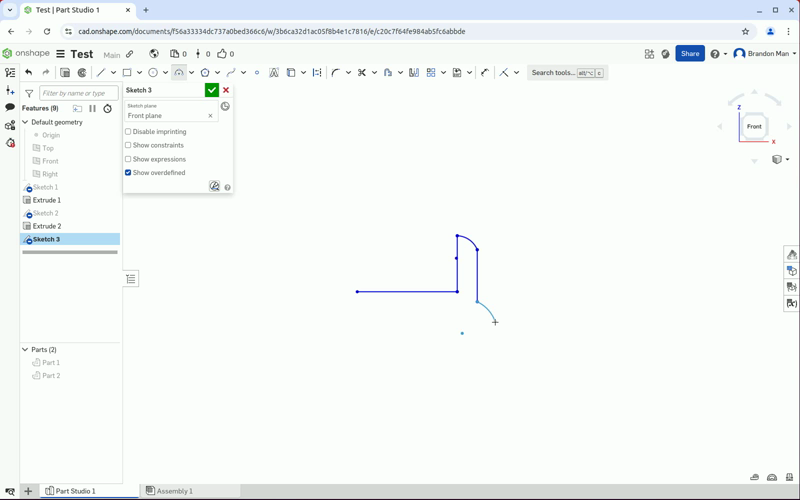
scroll(6)
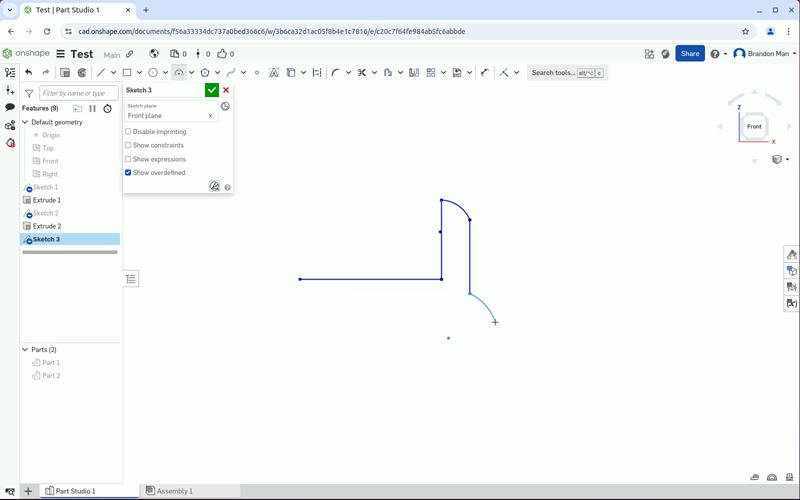
scroll(6)
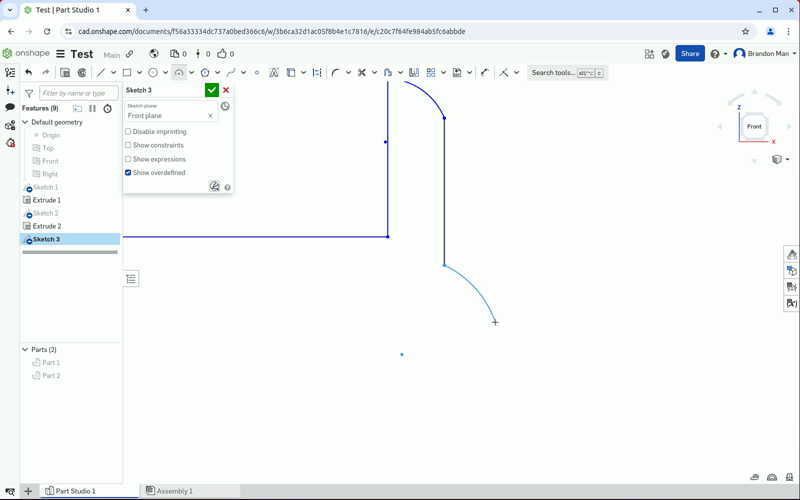
click(495, 321)
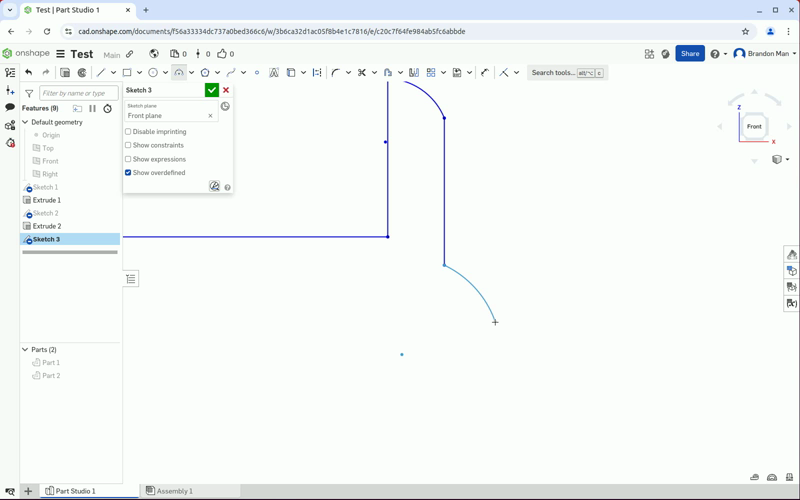
scroll(-6)
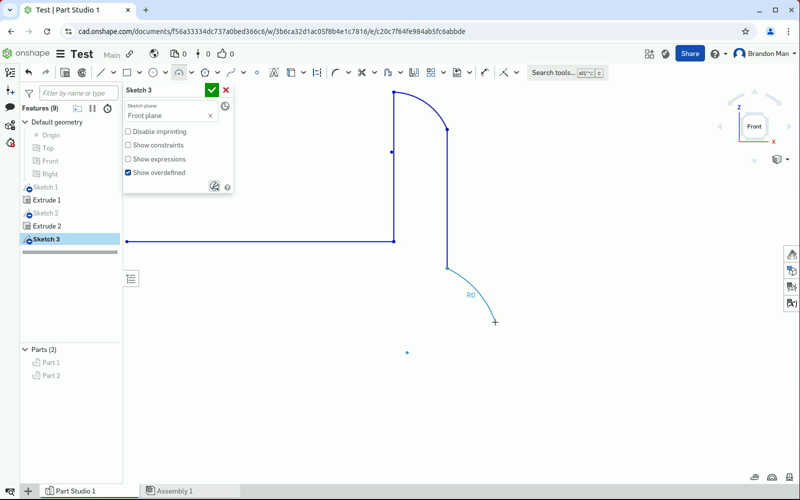
scroll(-6)
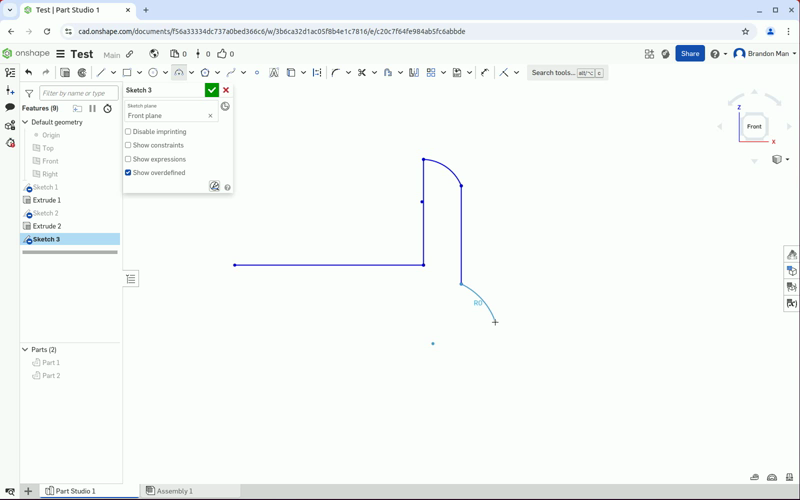
scroll(-6)
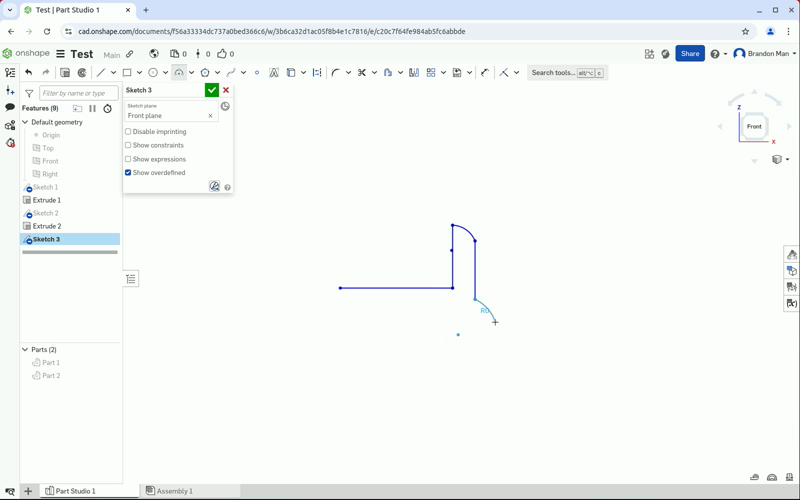
scroll(-6)
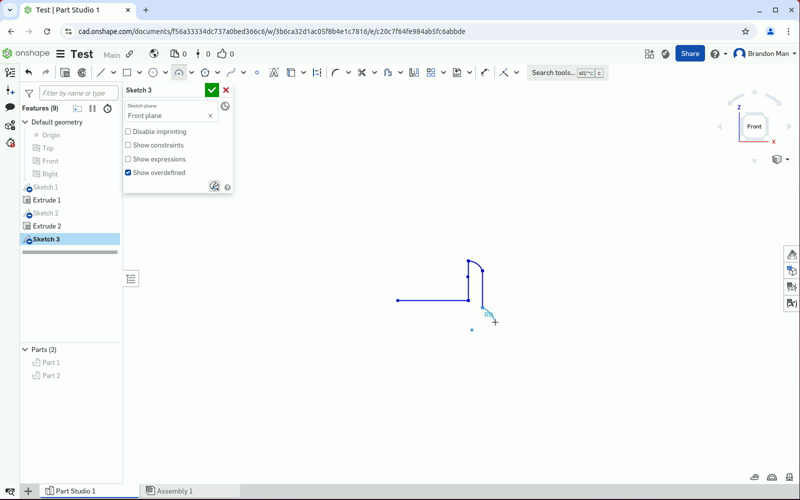
scroll(-6)
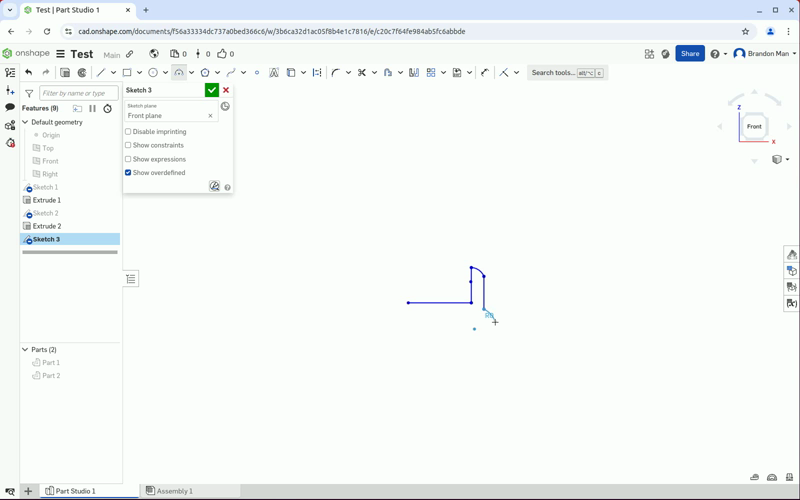
scroll(-6)
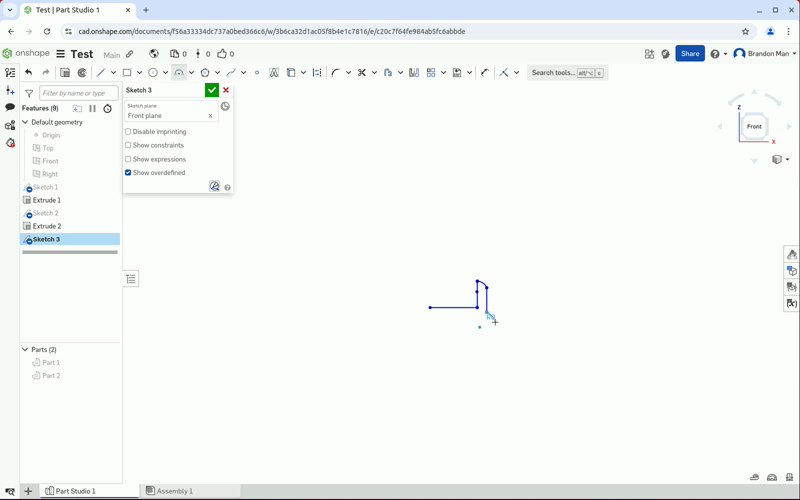
scroll(-6)
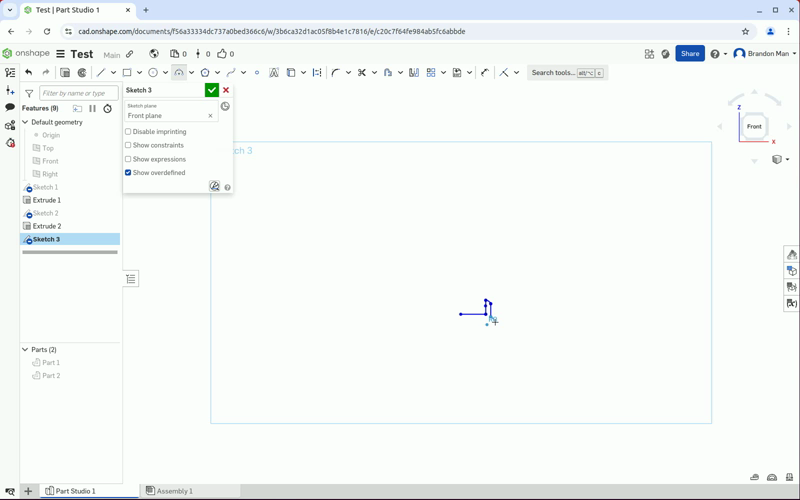
mouse_move(491, 320)
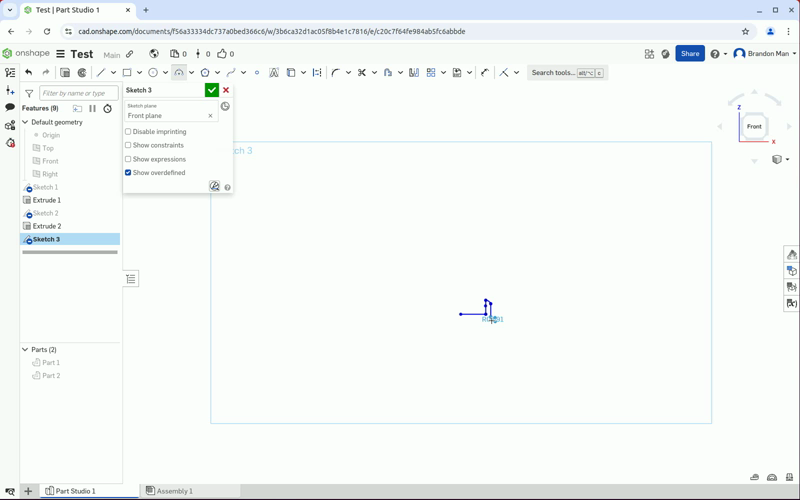
scroll(6)
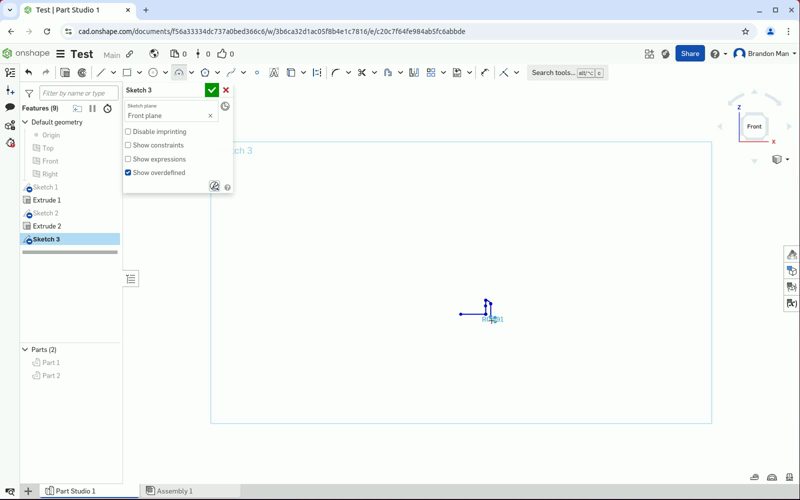
scroll(6)
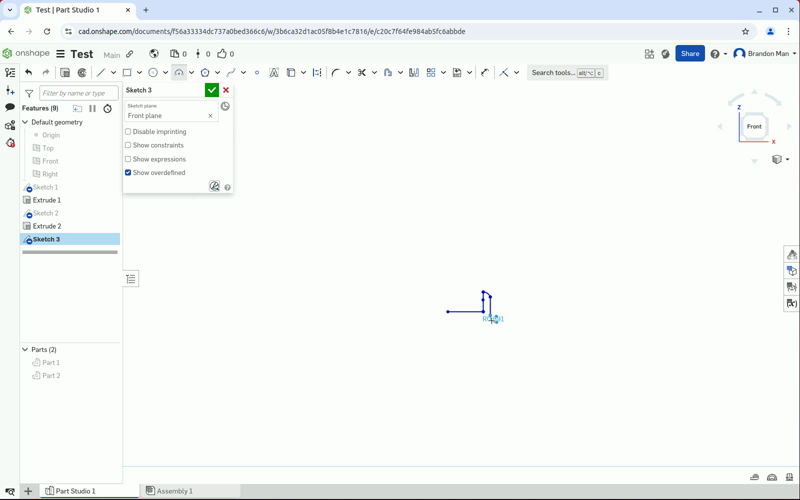
scroll(6)
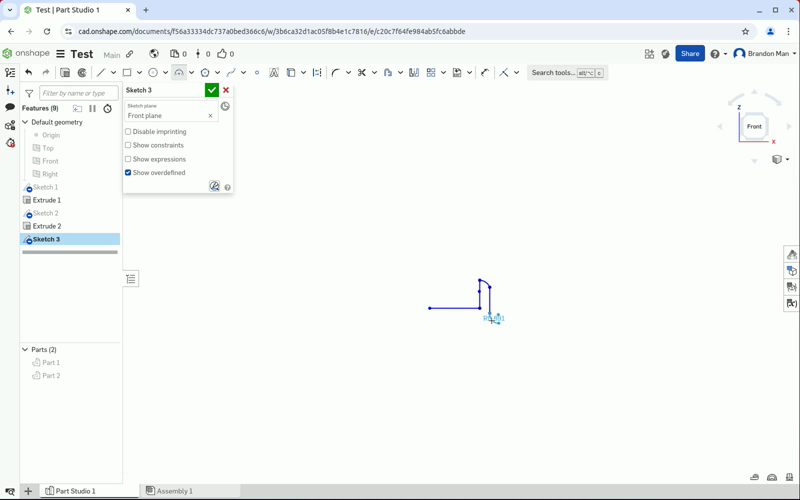
scroll(6)
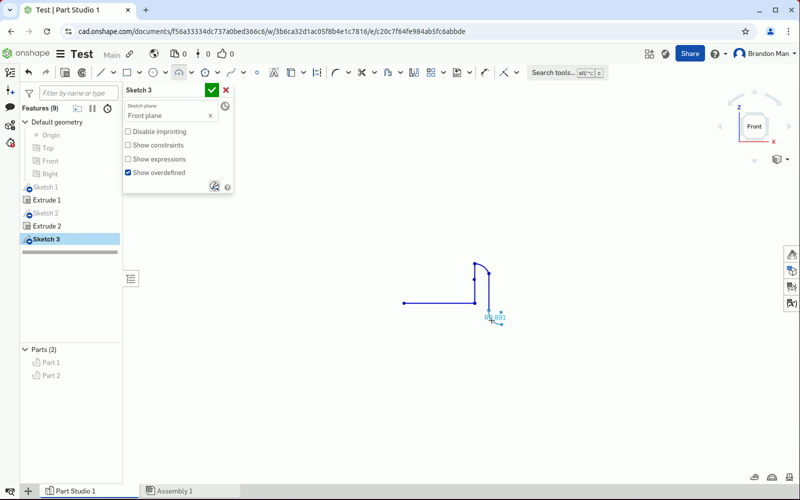
scroll(6)
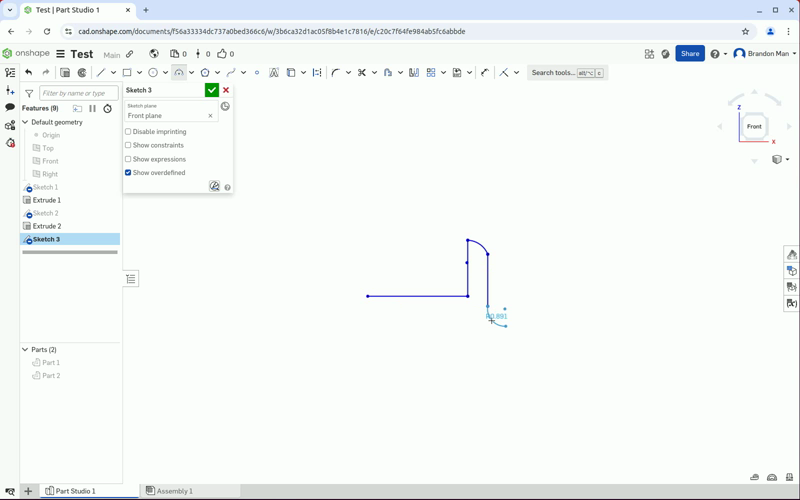
scroll(6)
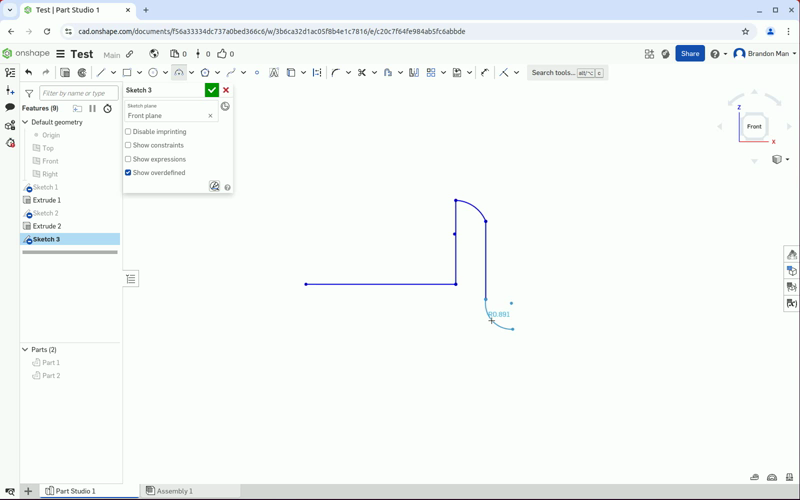
scroll(6)
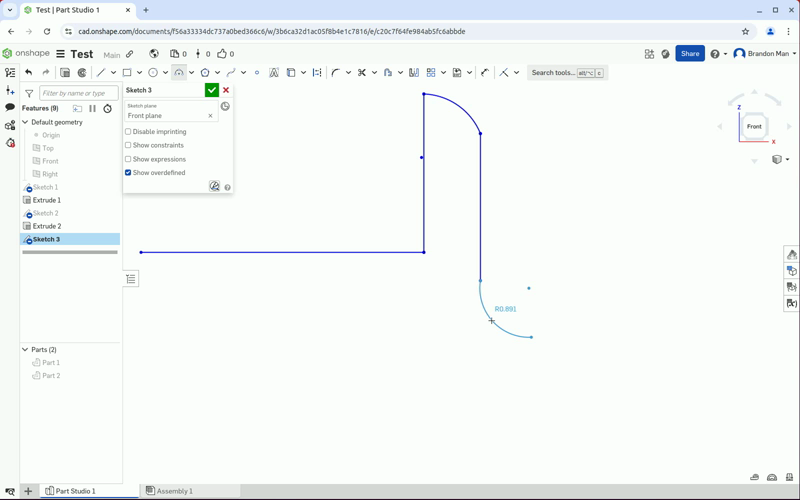
click(491, 320)
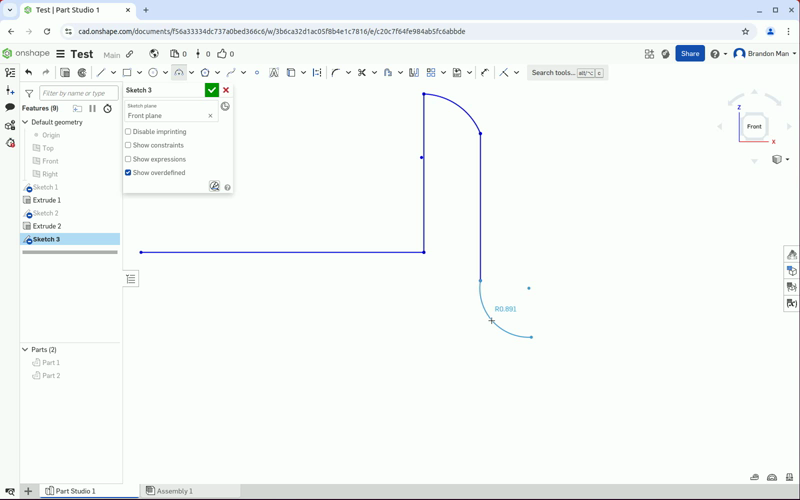
scroll(-6)
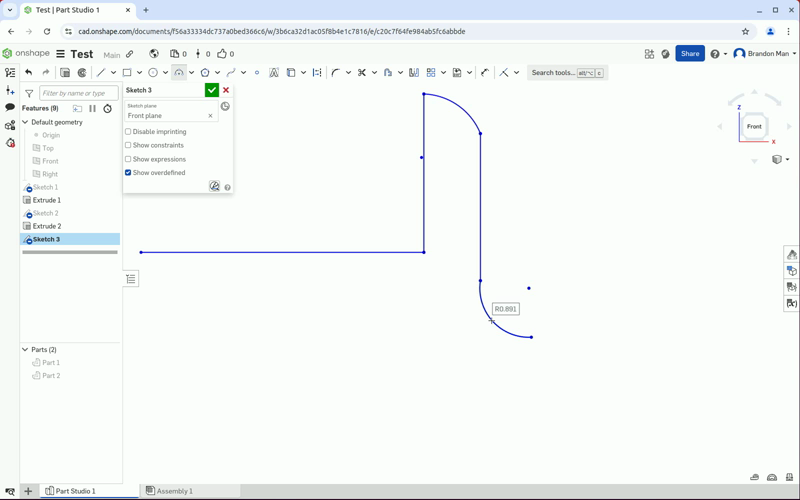
scroll(-6)
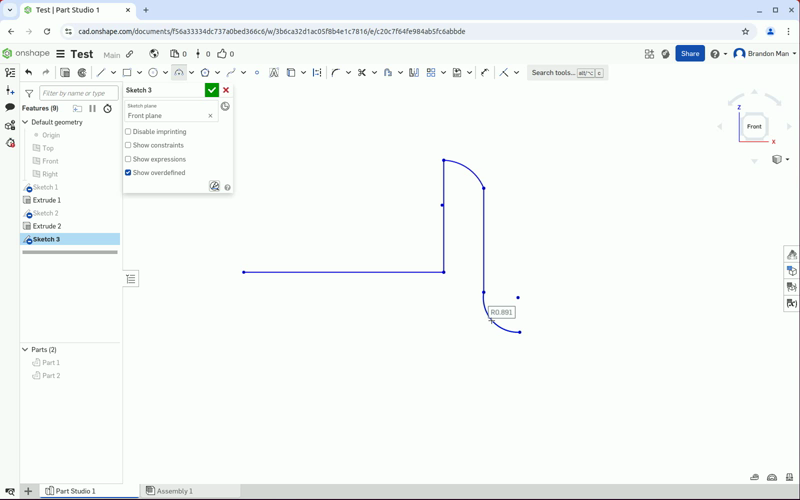
scroll(-6)
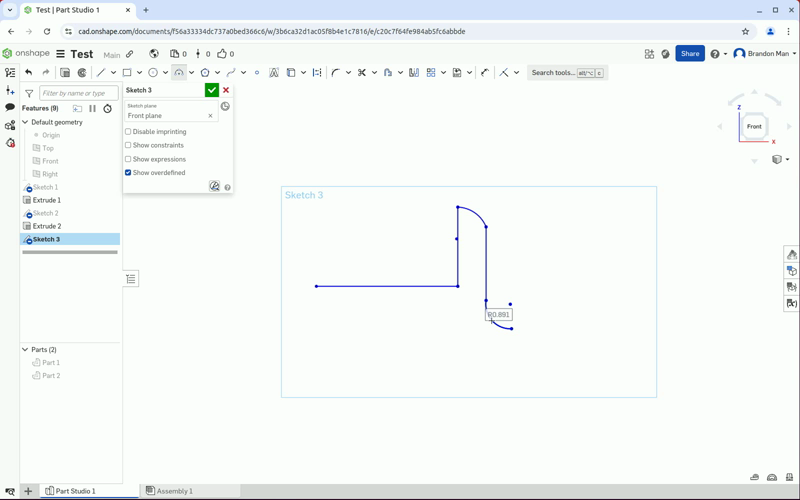
scroll(-6)
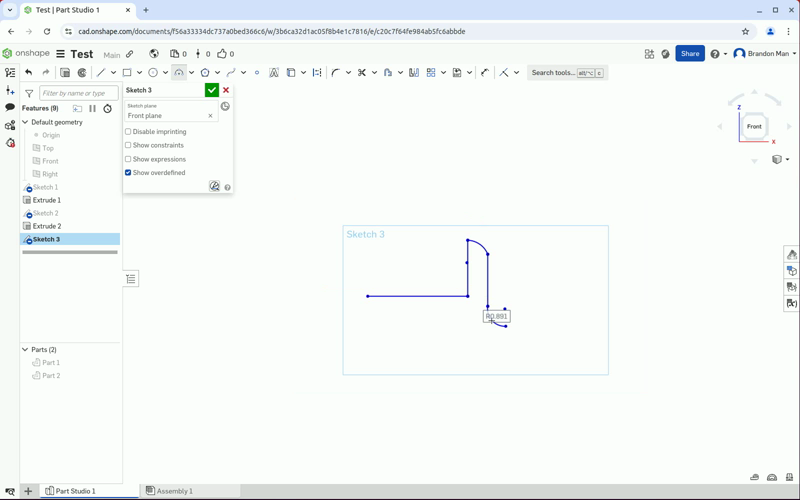
scroll(-6)
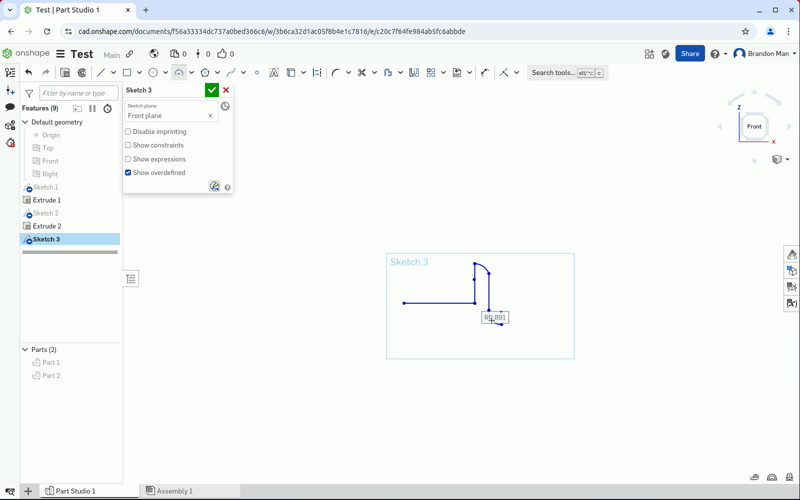
scroll(-6)
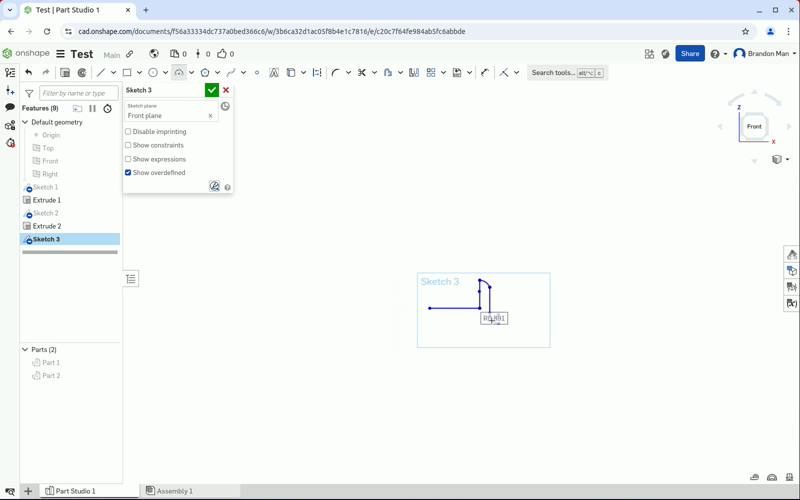
scroll(-6)
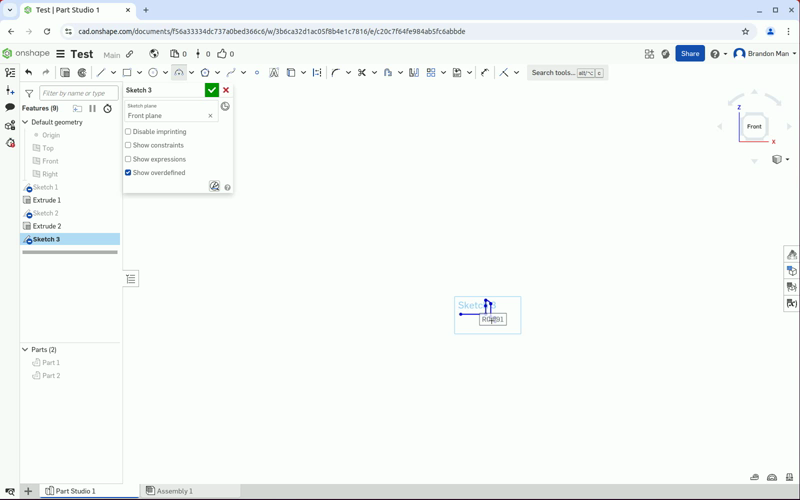
key_up(shift)
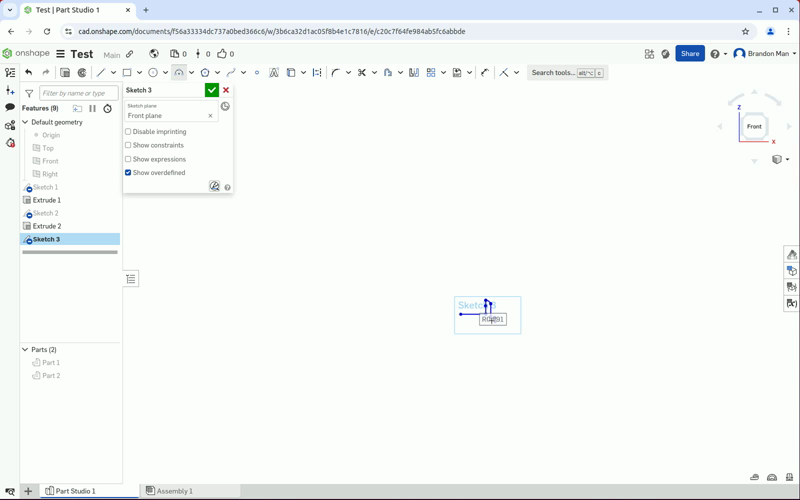
key(esc)
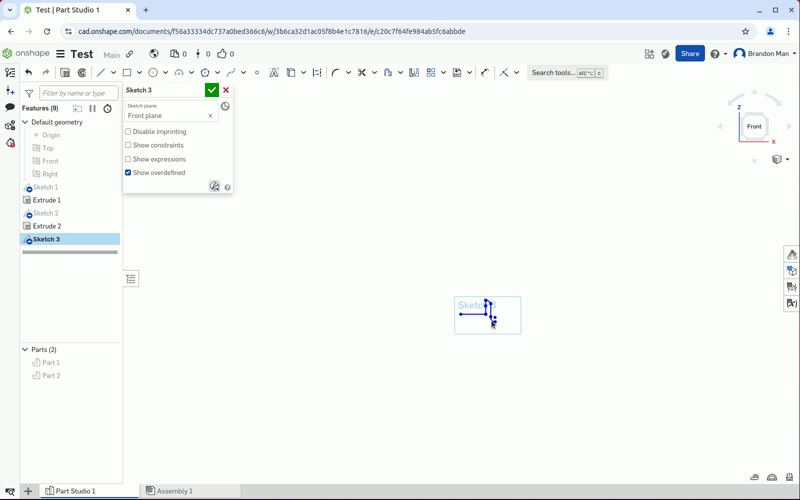
key(l)
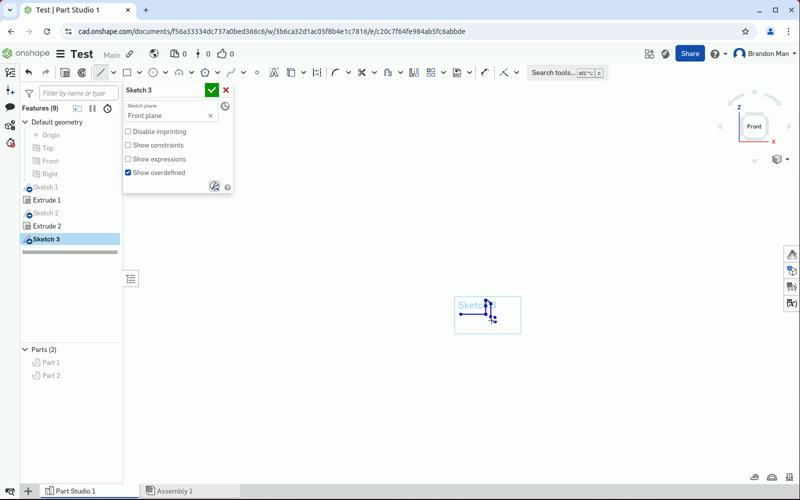
mouse_move(495, 321)
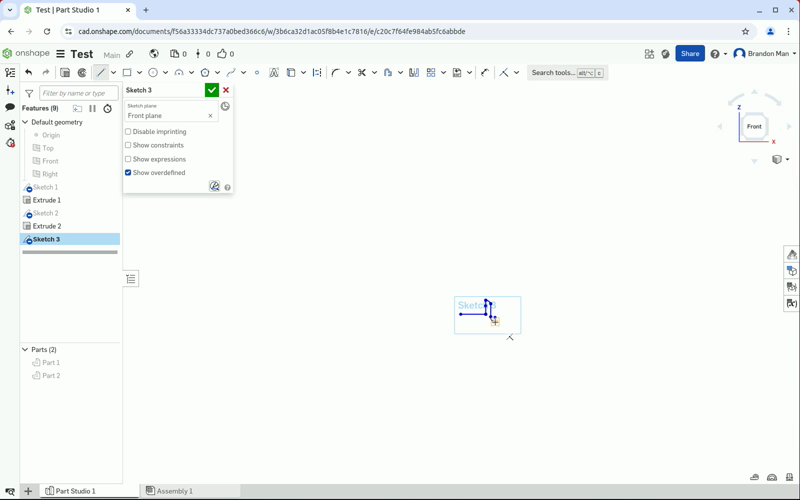
scroll(6)
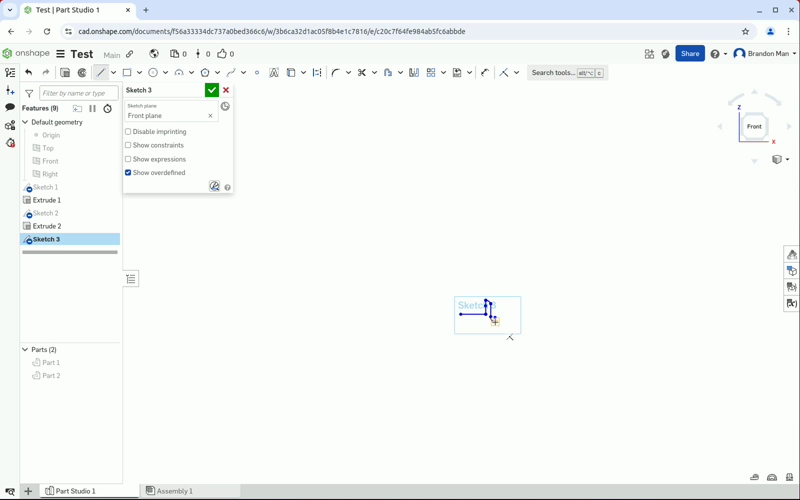
scroll(6)
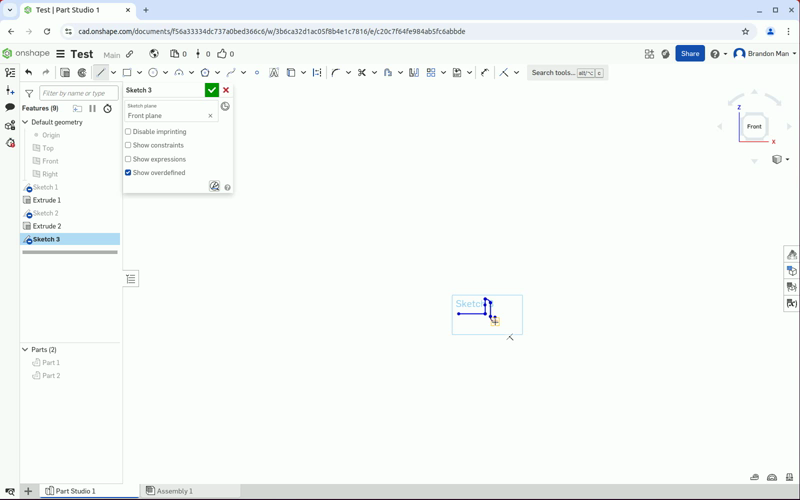
scroll(6)
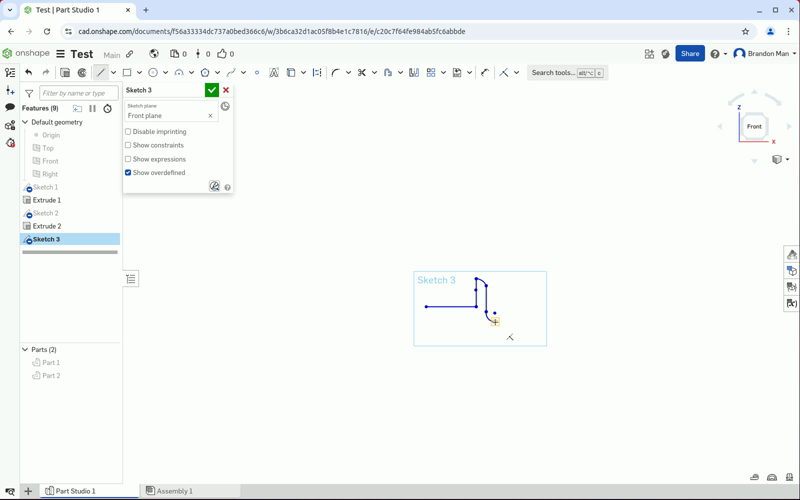
scroll(6)
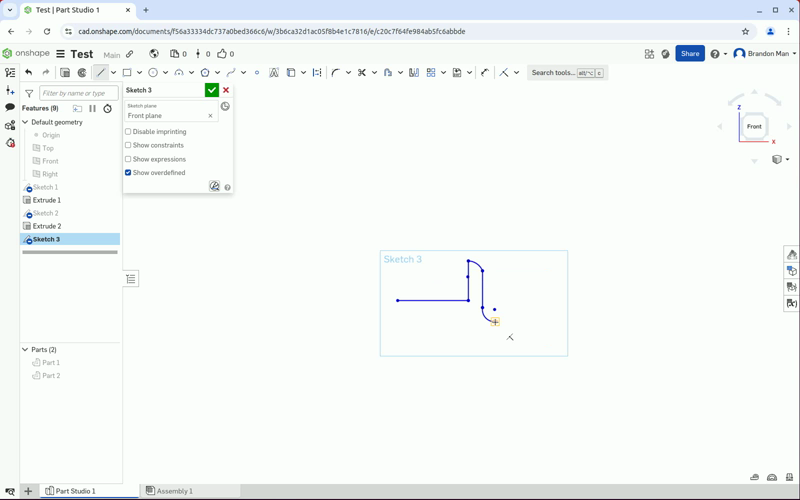
scroll(6)
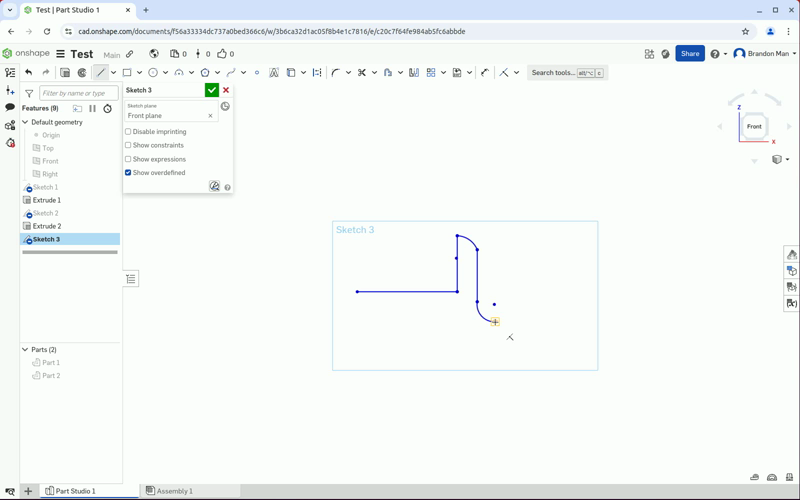
scroll(6)
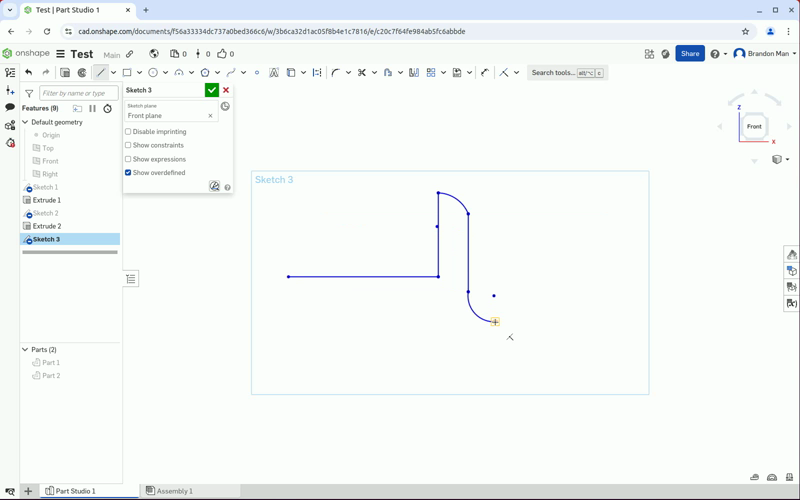
scroll(6)
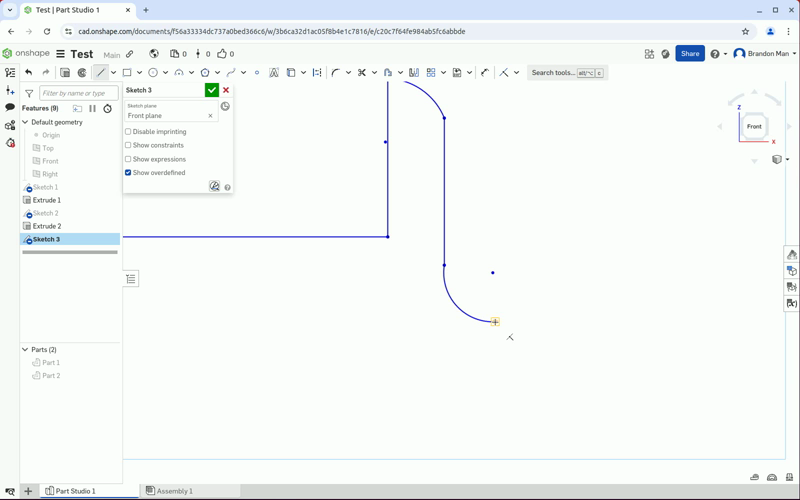
click(495, 321)
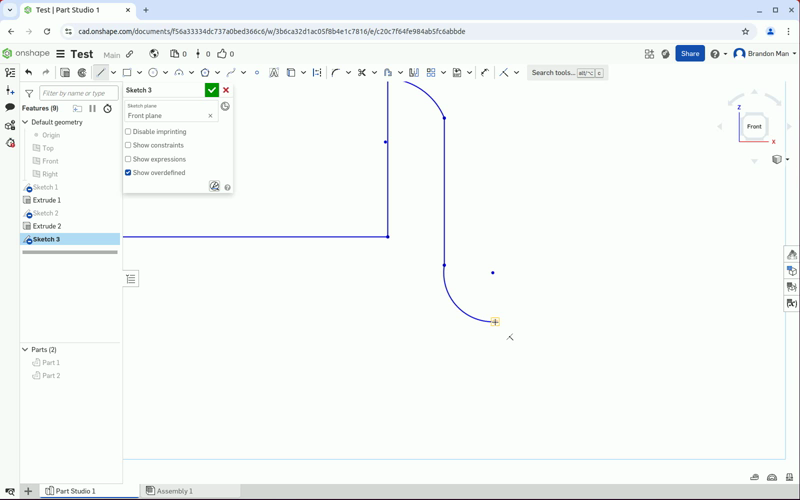
scroll(-6)
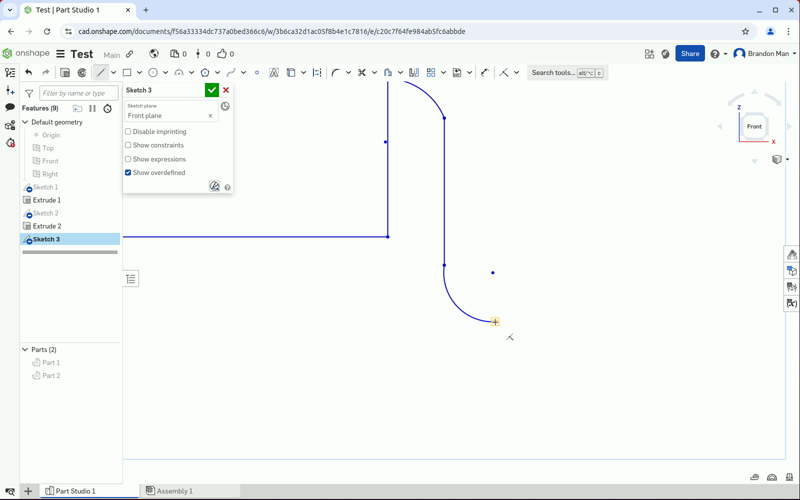
scroll(-6)
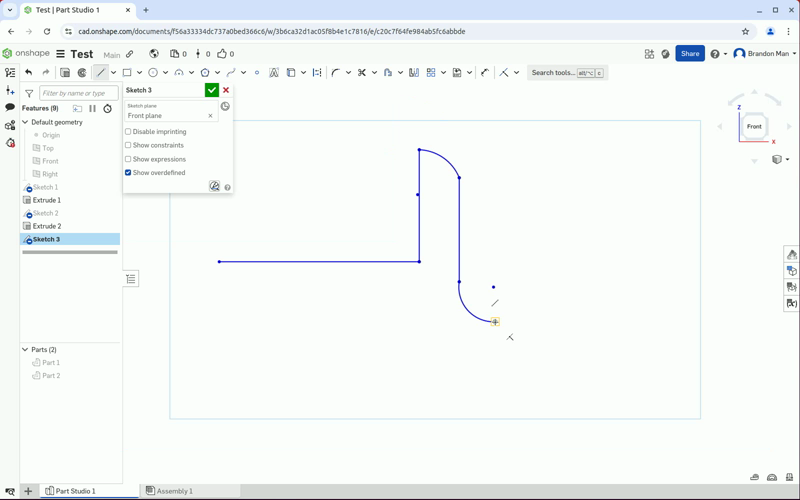
scroll(-6)
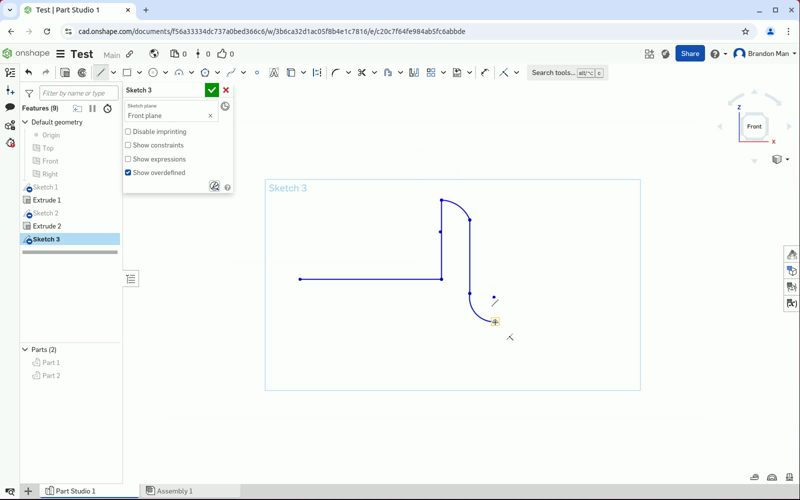
scroll(-6)
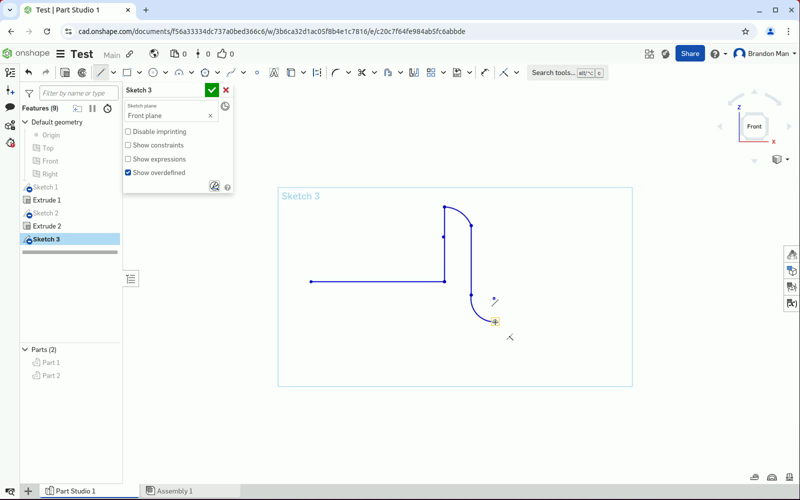
scroll(-6)
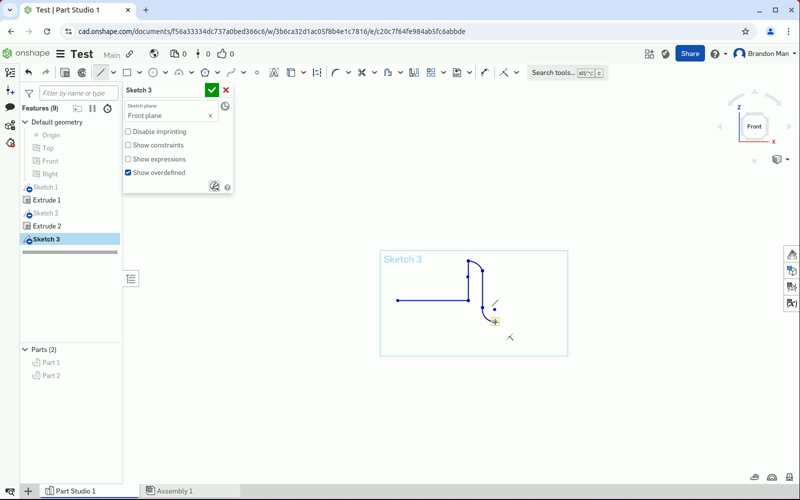
scroll(-6)
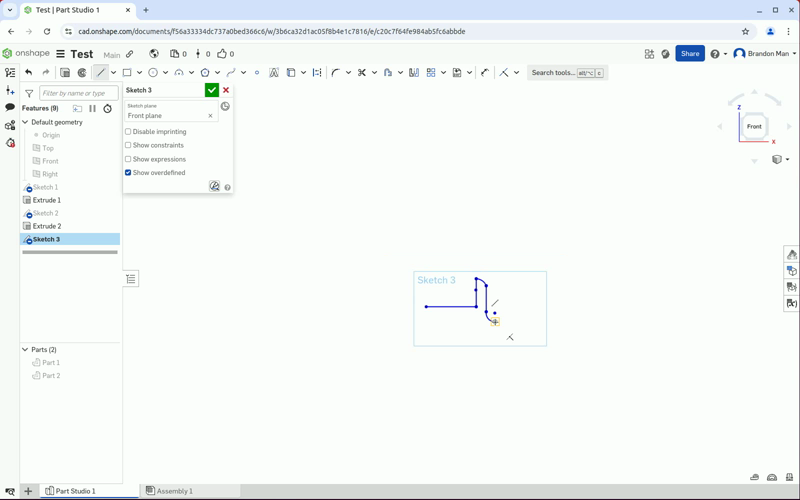
scroll(-6)
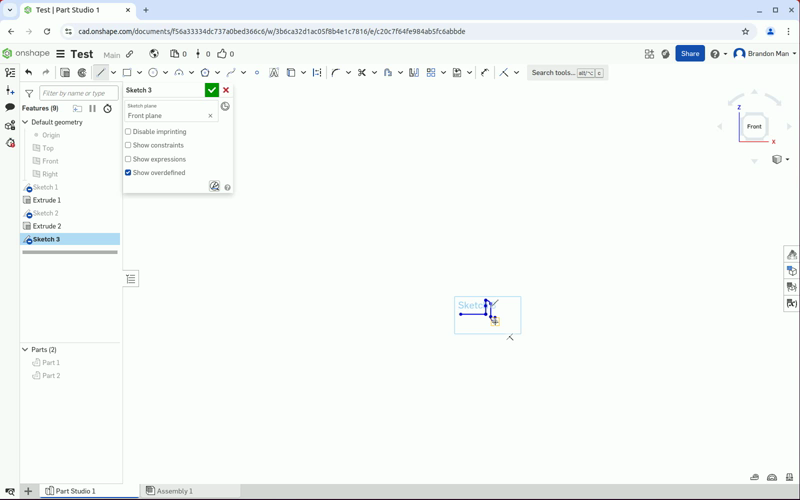
key_down(shift)
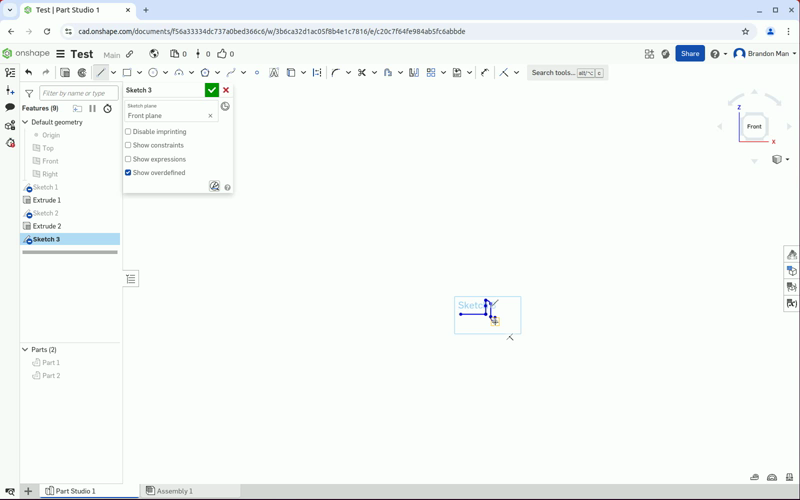
mouse_move(563, 321)
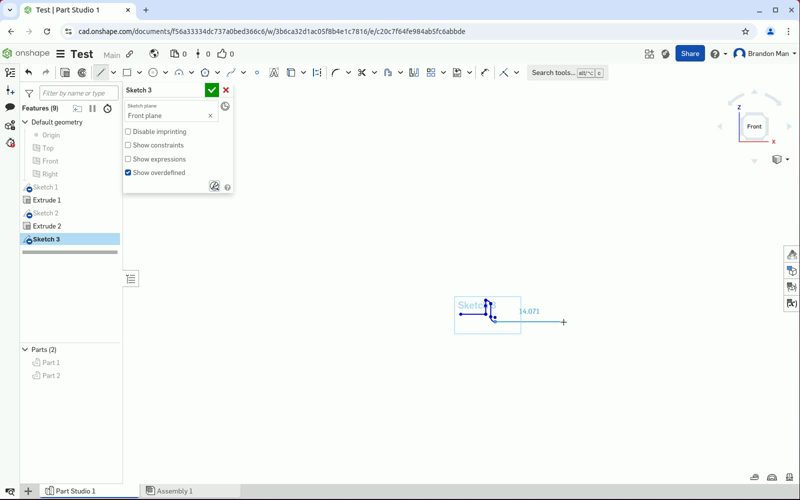
click(563, 321)
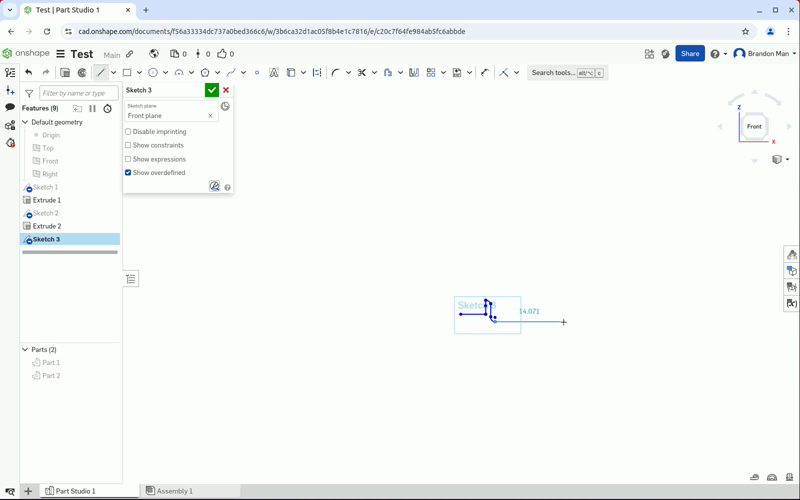
key_up(shift)
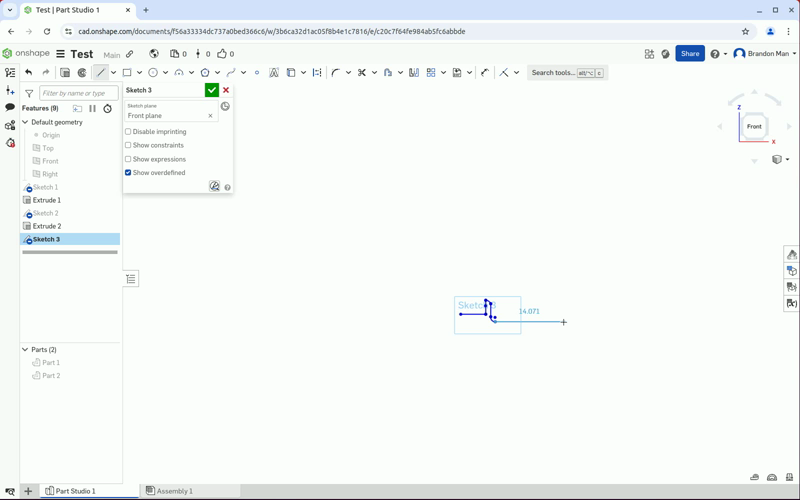
key(esc)
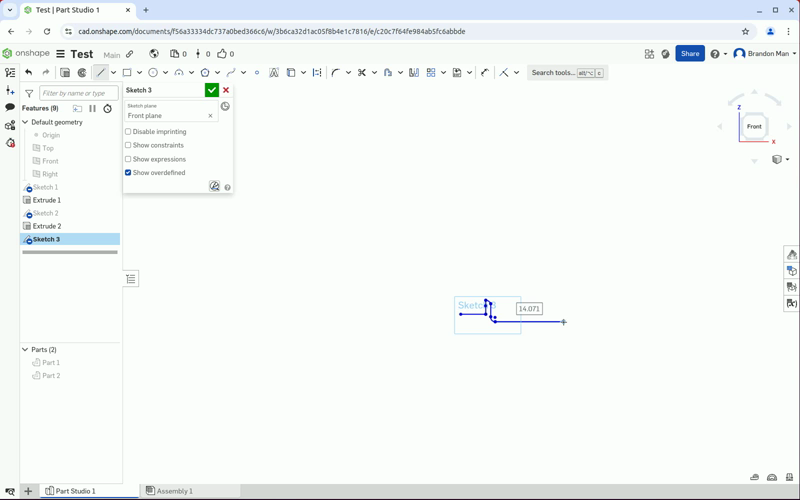
key(a)
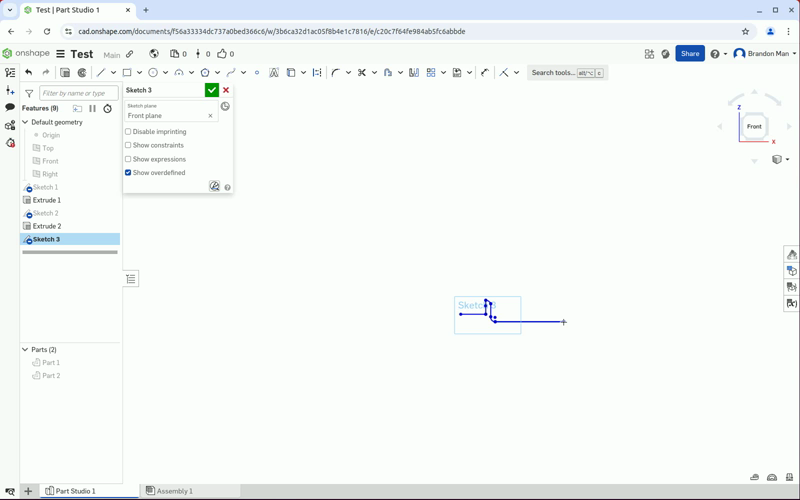
mouse_move(563, 321)
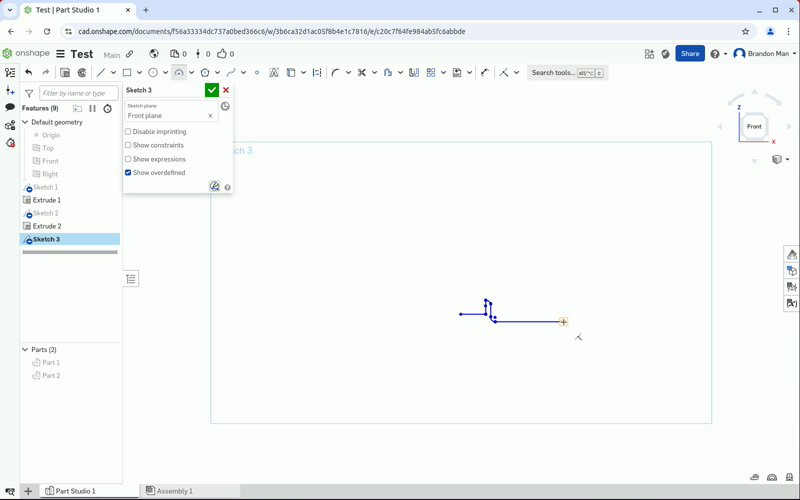
click(563, 321)
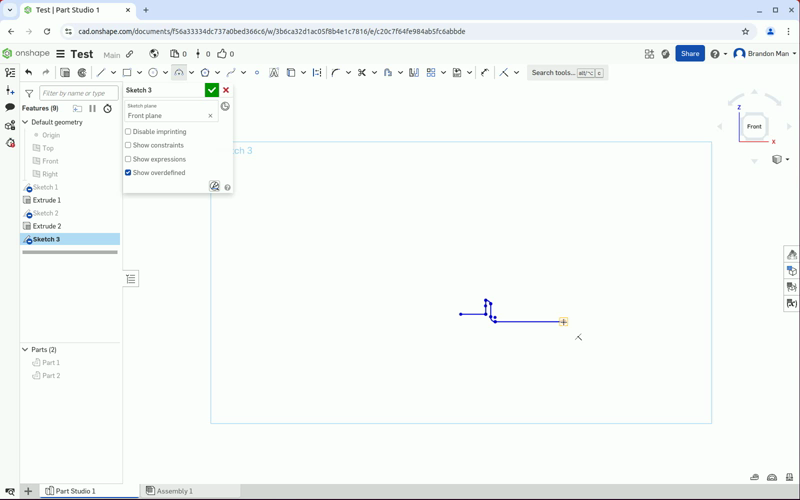
key_down(shift)
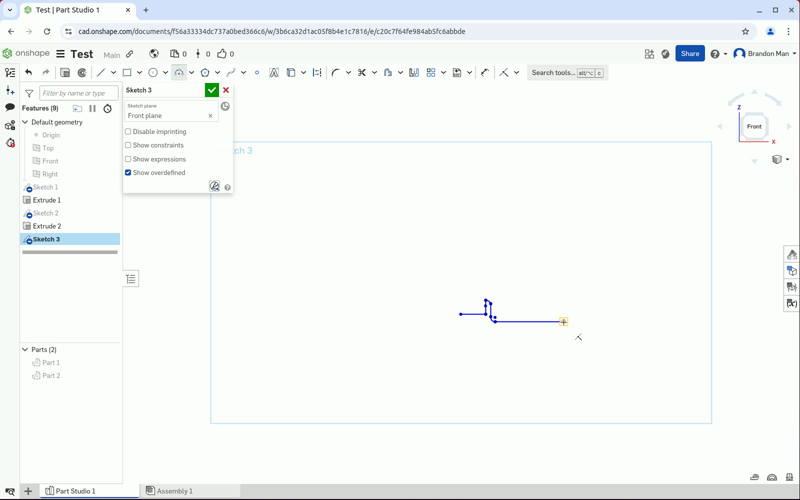
mouse_move(573, 312)
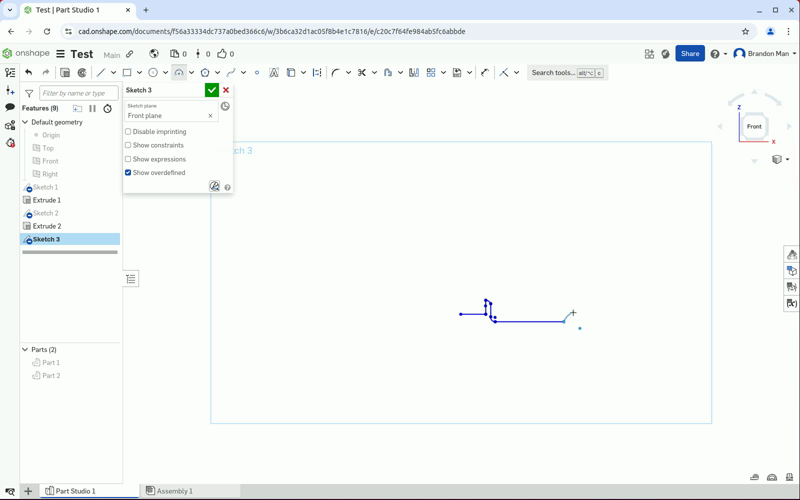
click(573, 312)
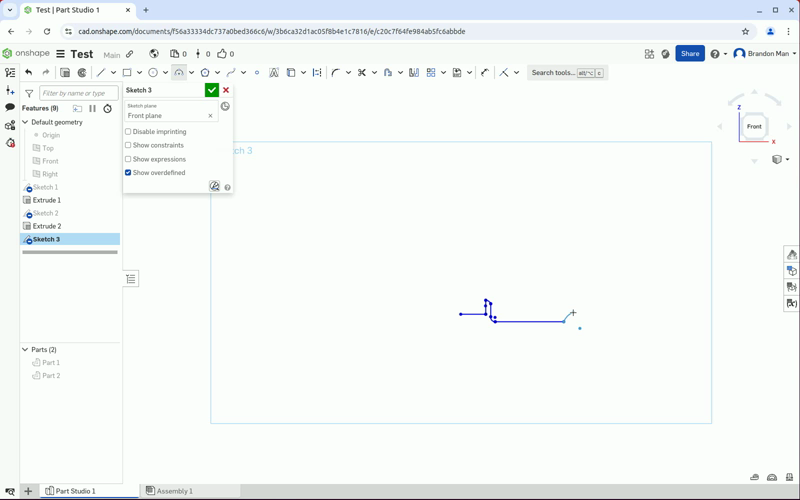
mouse_move(570, 318)
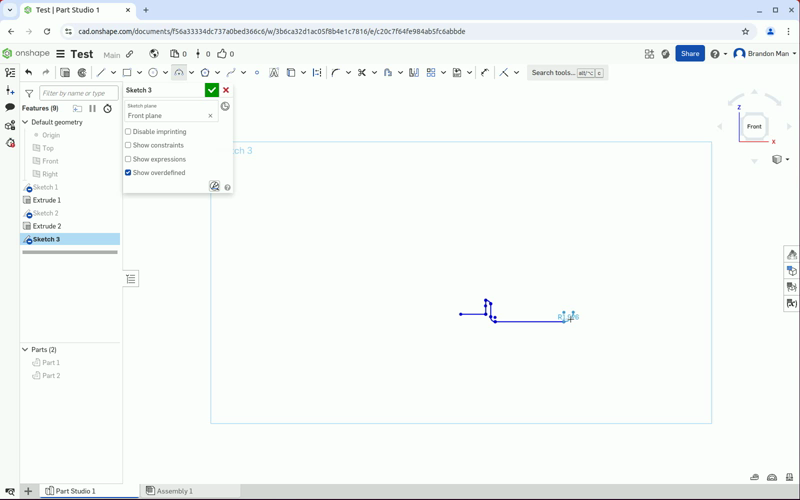
click(570, 318)
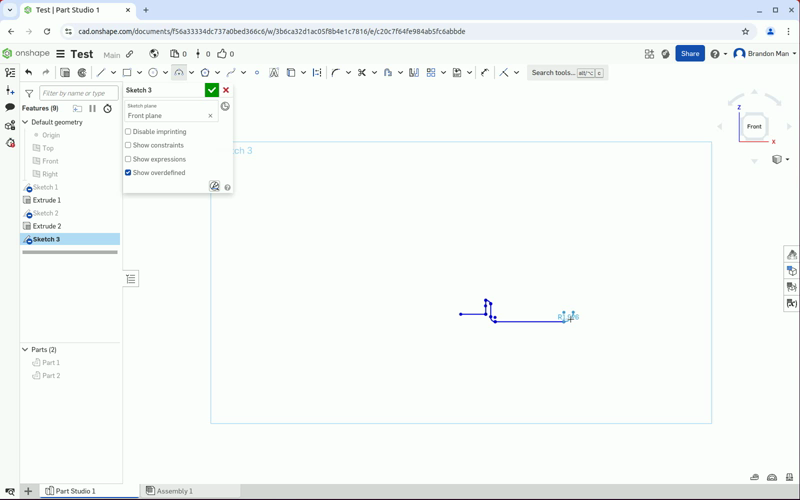
key_up(shift)
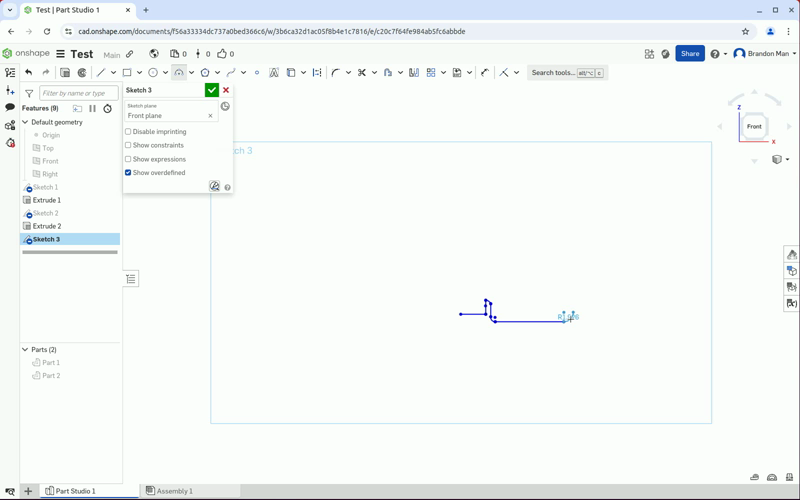
key(esc)
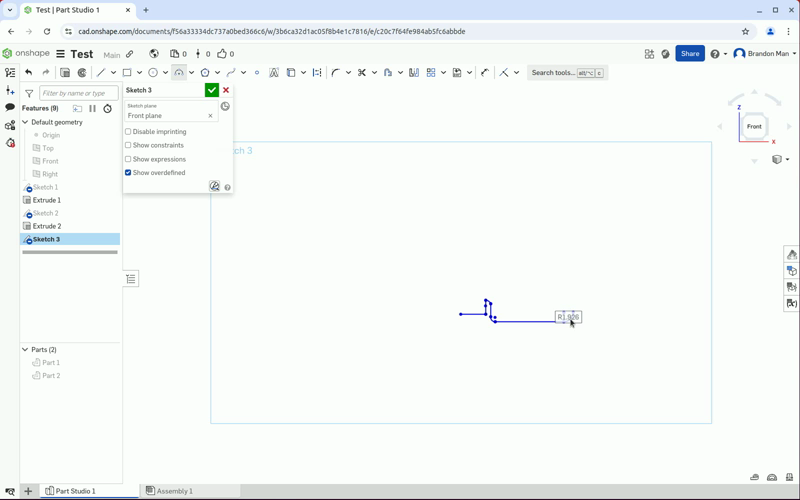
key(l)
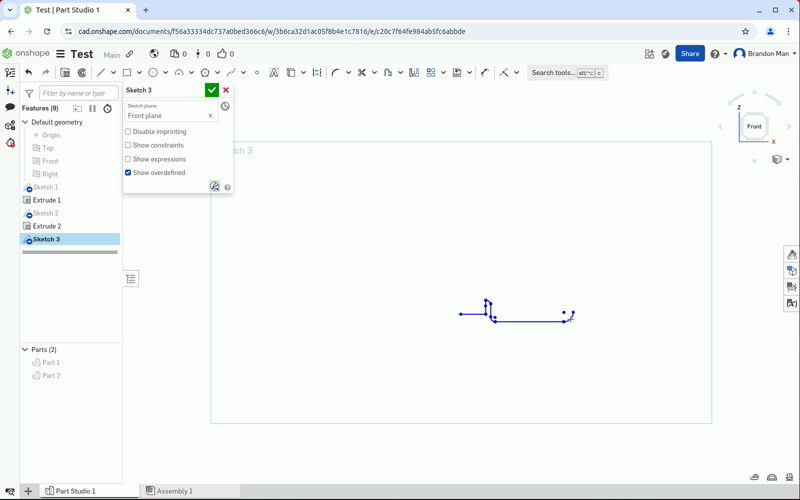
mouse_move(573, 312)
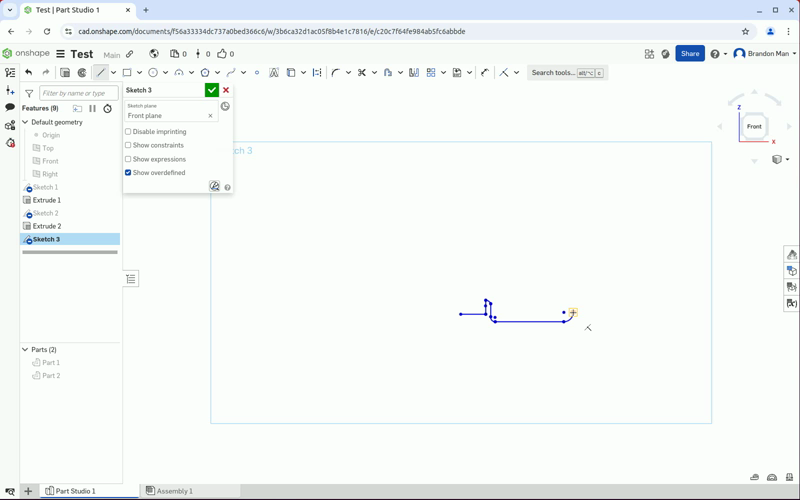
click(573, 312)
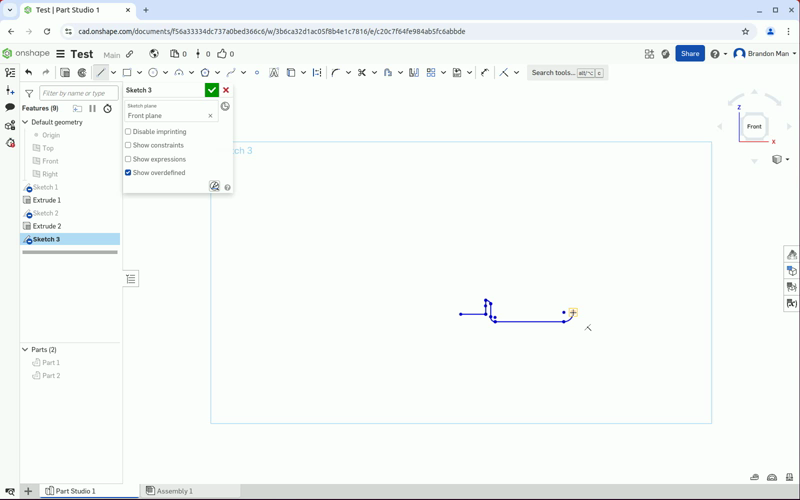
key_down(shift)
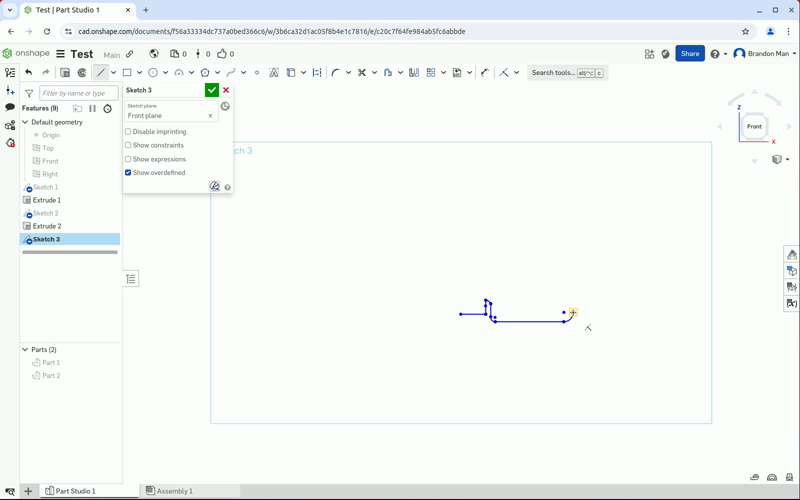
mouse_move(589, 312)
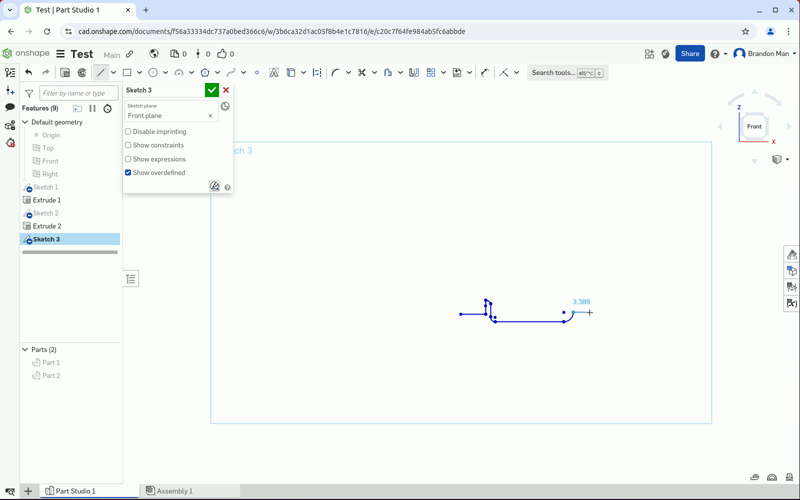
mouse_move(573, 283)
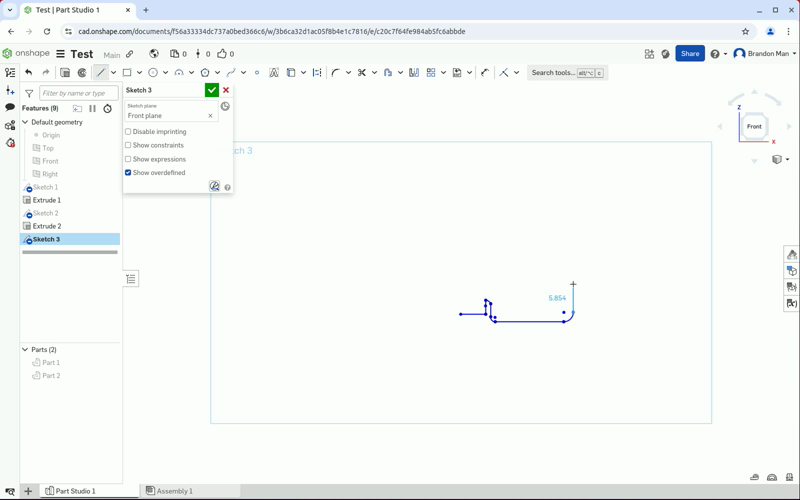
click(573, 283)
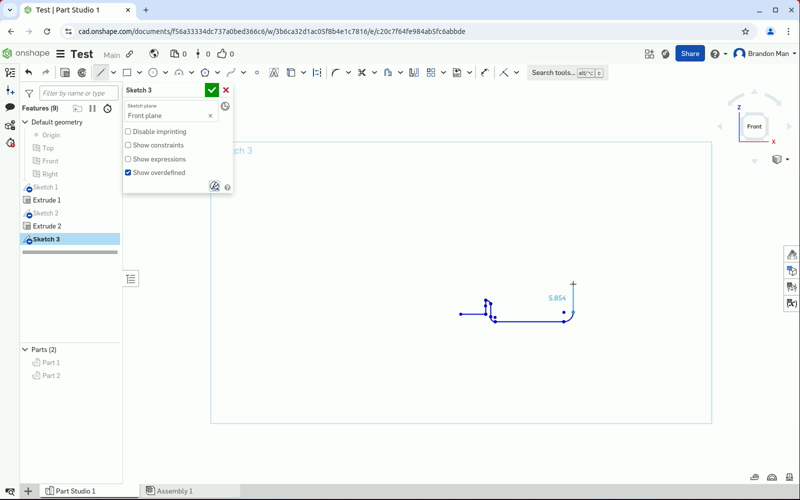
key_up(shift)
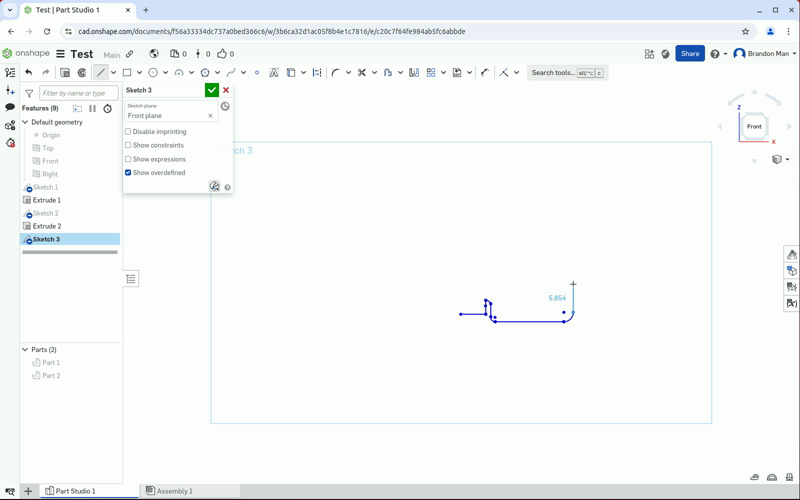
key_down(shift)
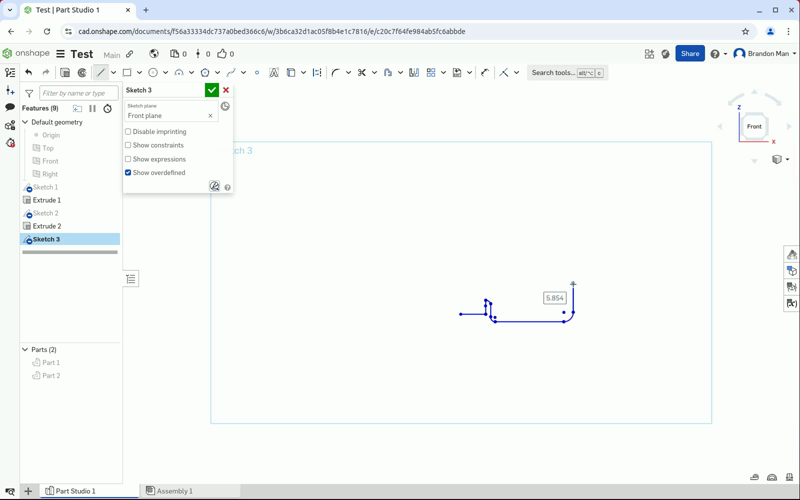
mouse_move(460, 283)
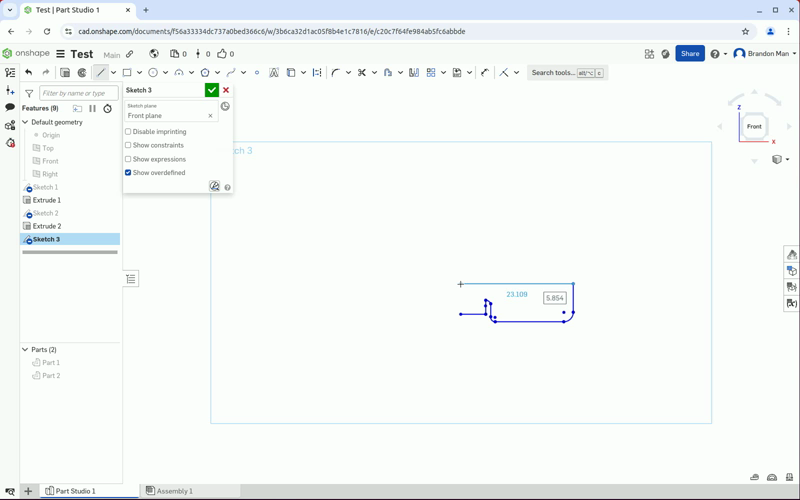
click(460, 283)
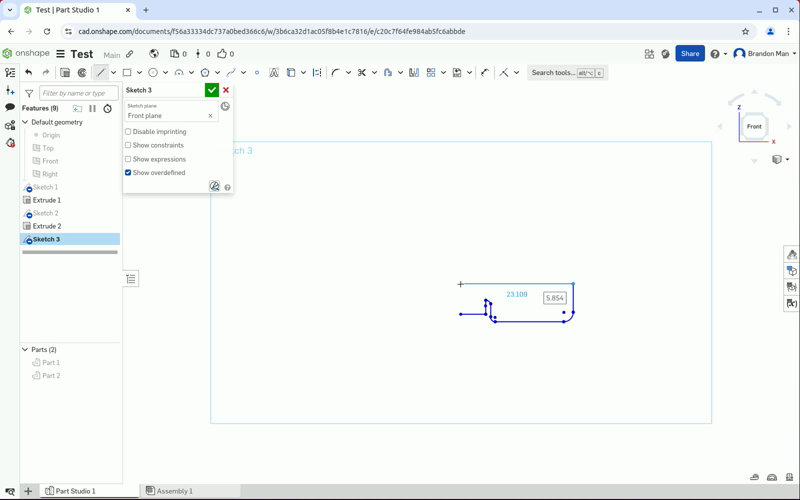
key_up(shift)
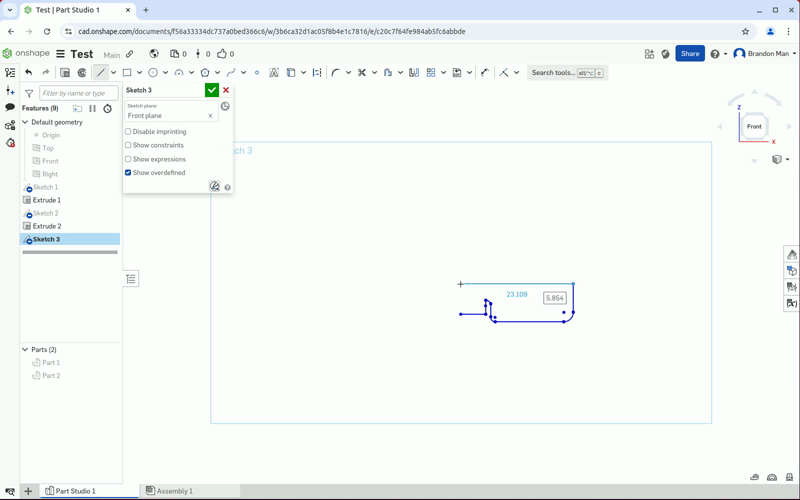
mouse_move(490, 283)
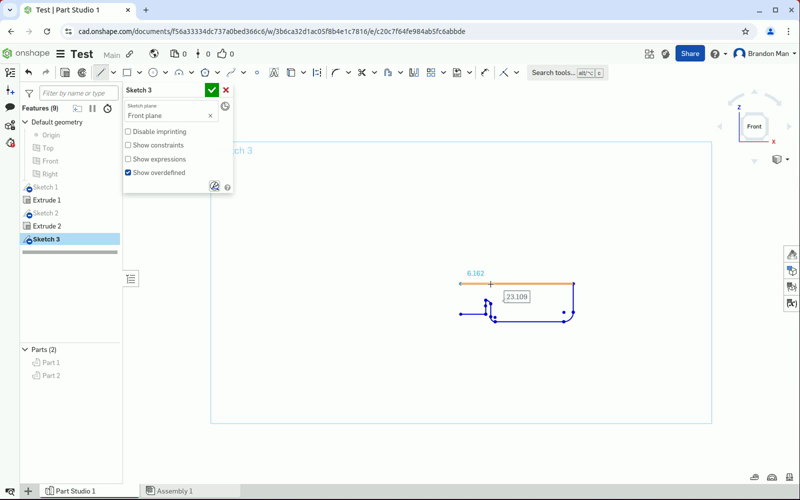
key_down(shift)
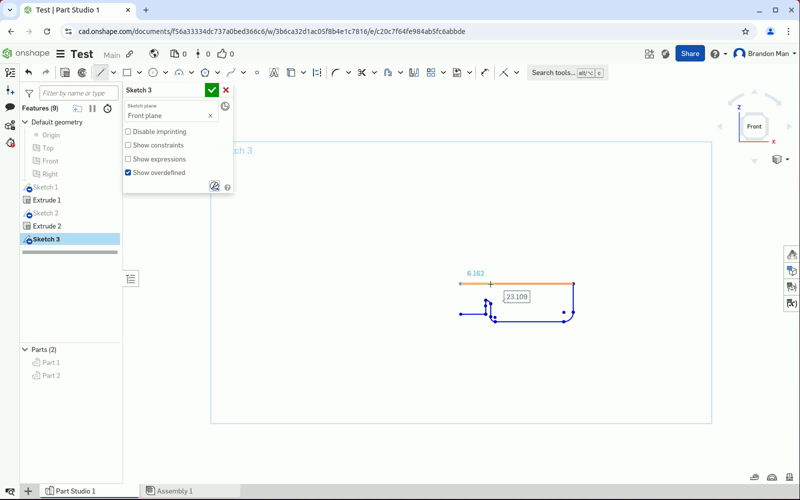
mouse_move(460, 314)
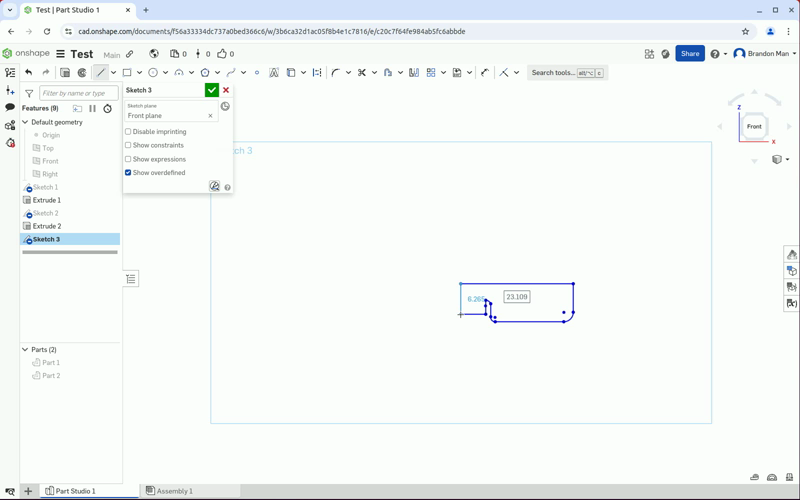
key_up(shift)
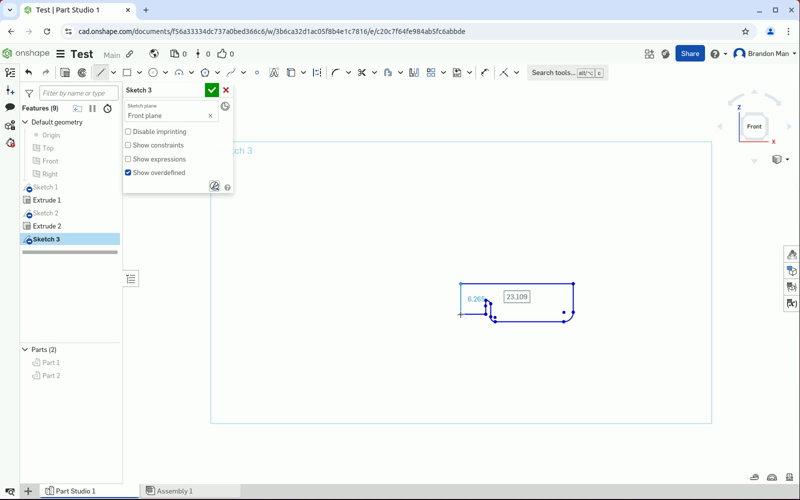
click(460, 314)
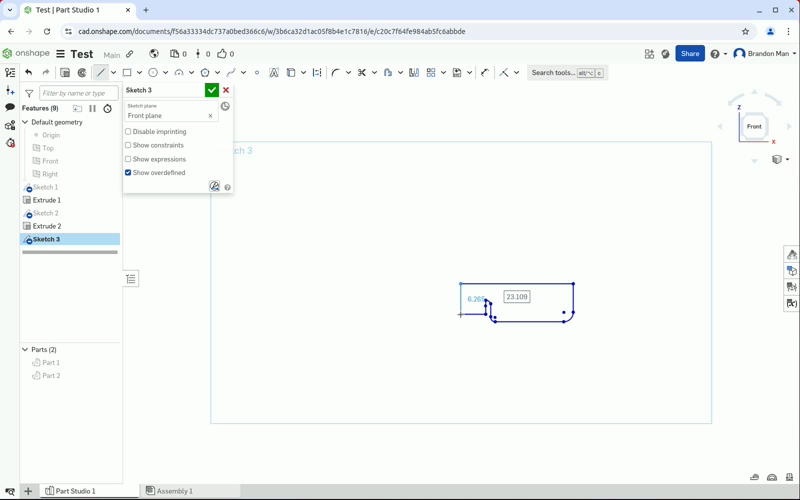
key(esc)
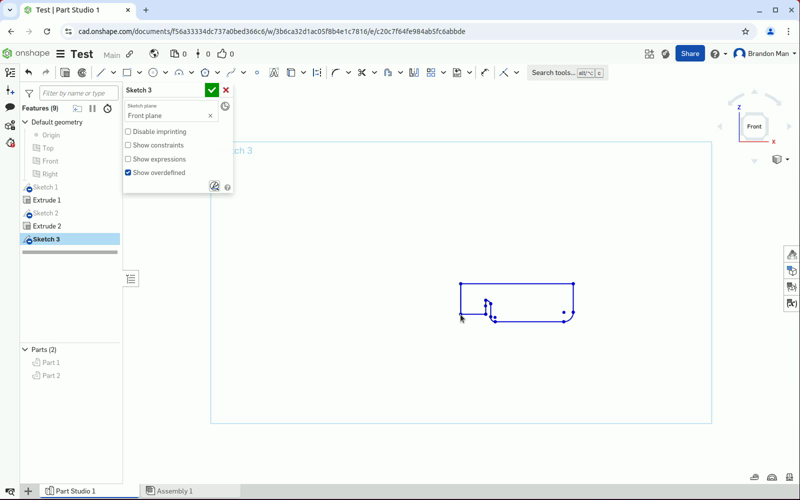
mouse_move(522, 288)
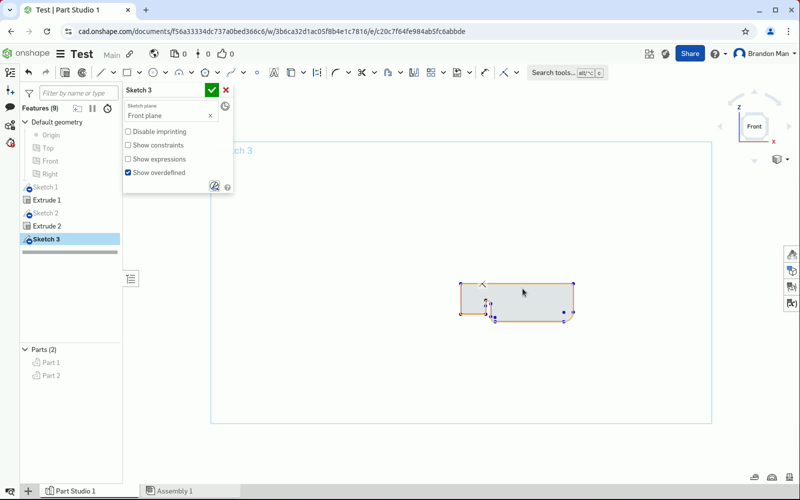
click(522, 288)
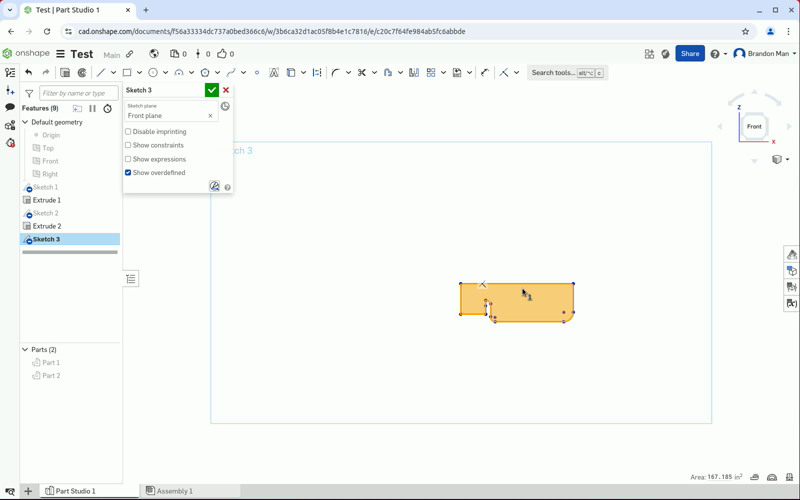
mouse_move(73, 352)
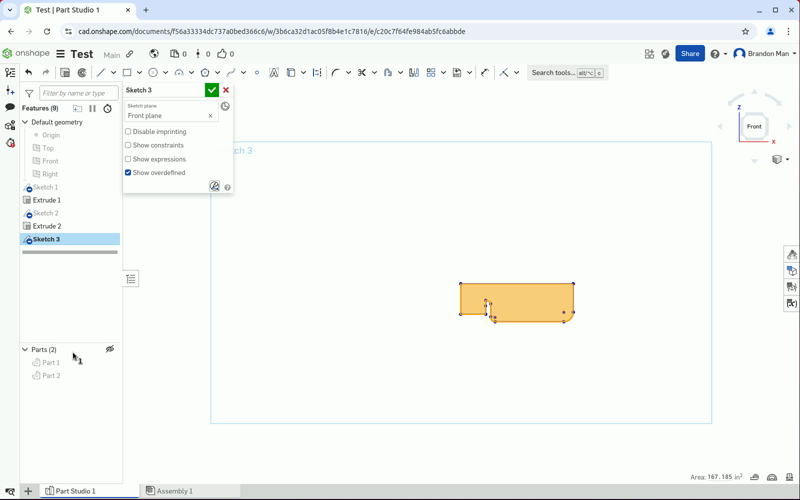
key(shift+y)
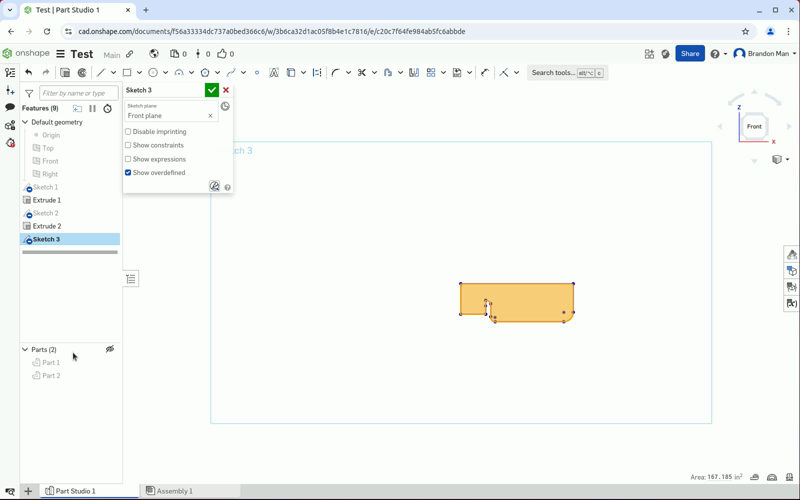
key(shift+e)
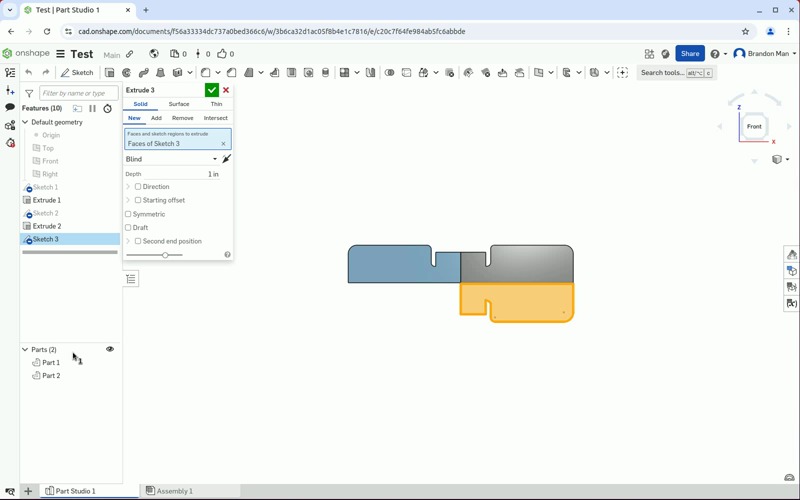
mouse_move(143, 106)
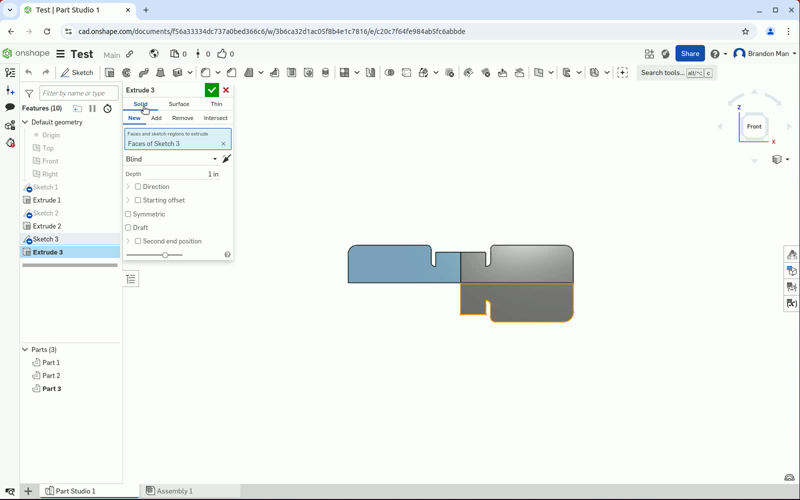
click(143, 106)
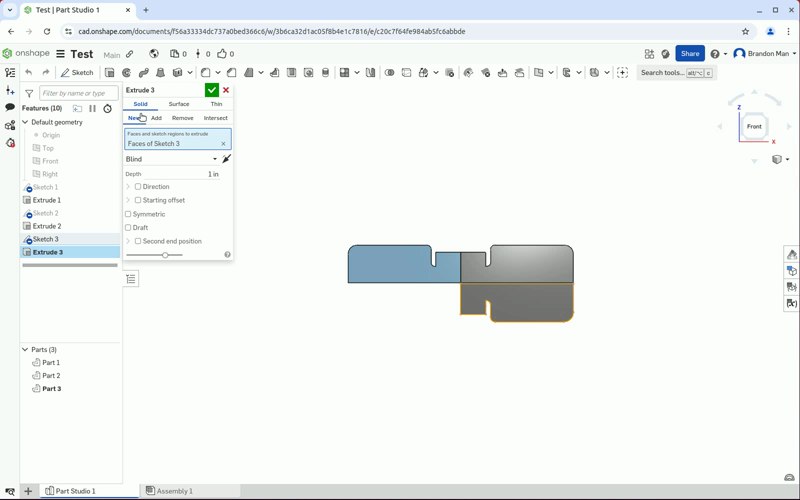
mouse_move(137, 120)
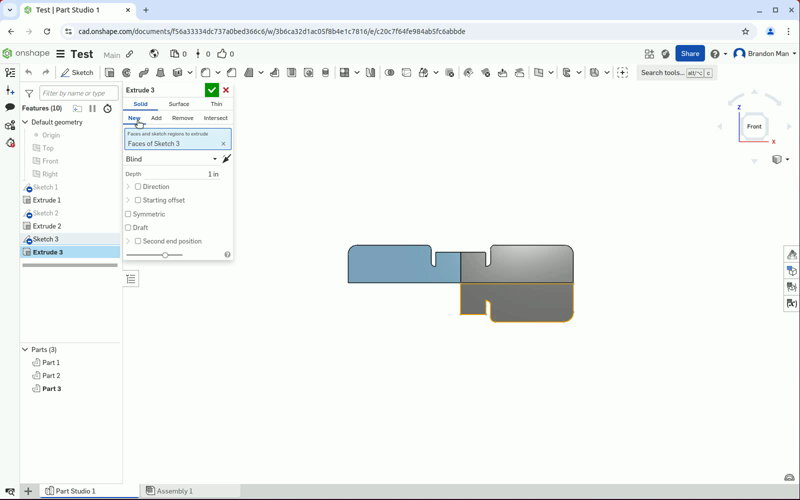
click(137, 120)
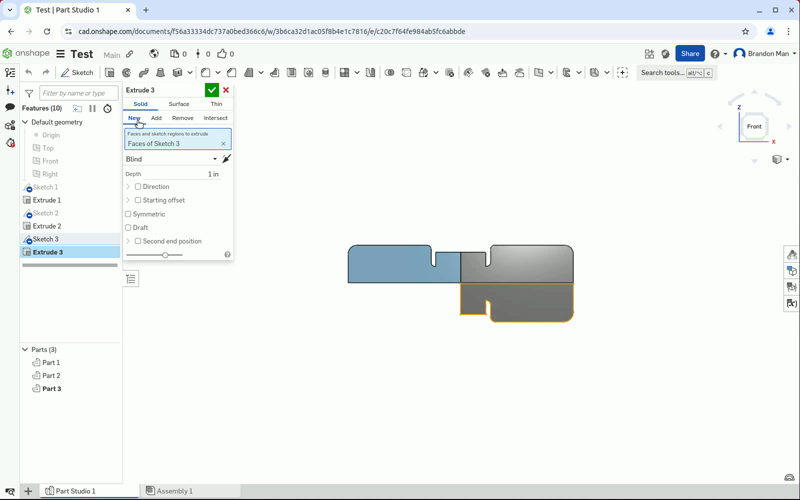
key(tab, 4)
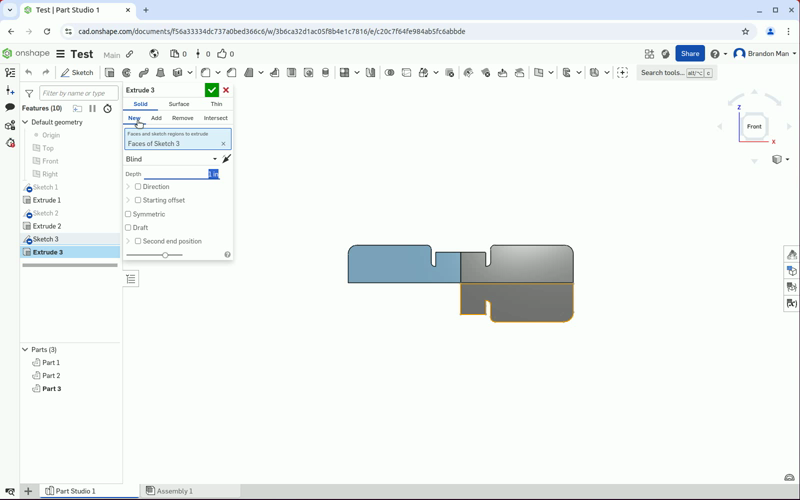
text(19.979)
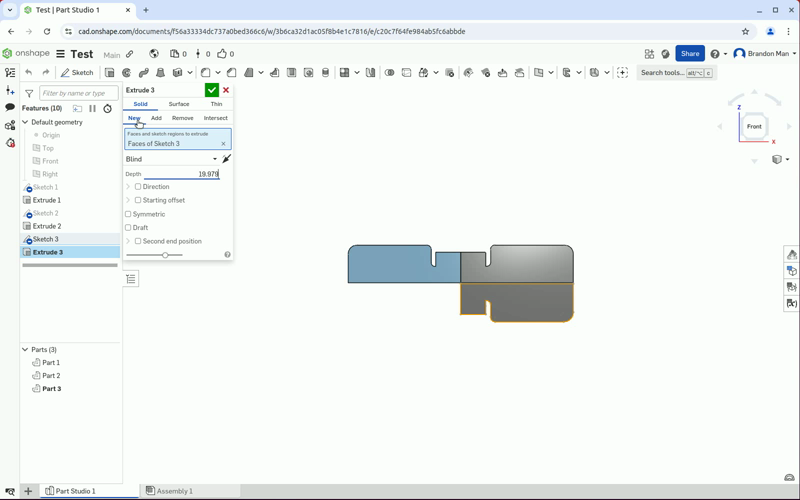
key(enter)
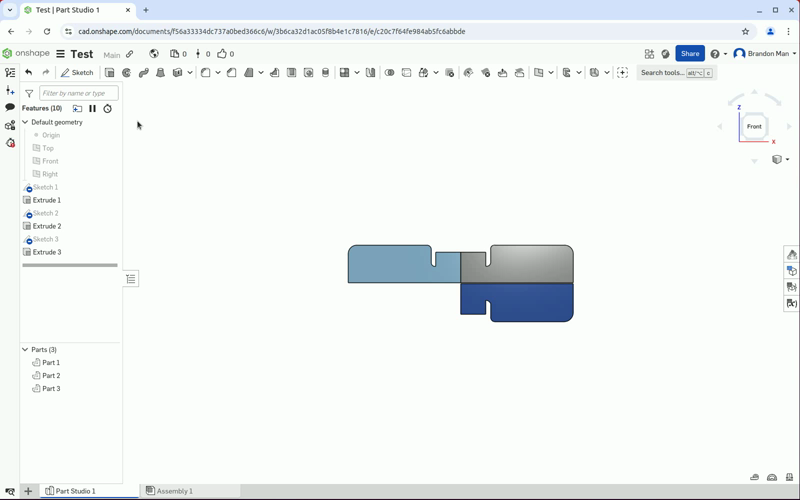
key(shift+h)
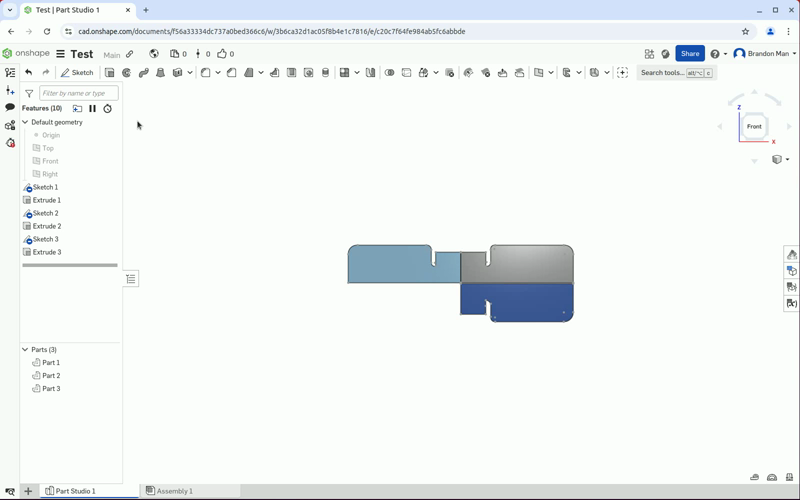
key(shift+h)
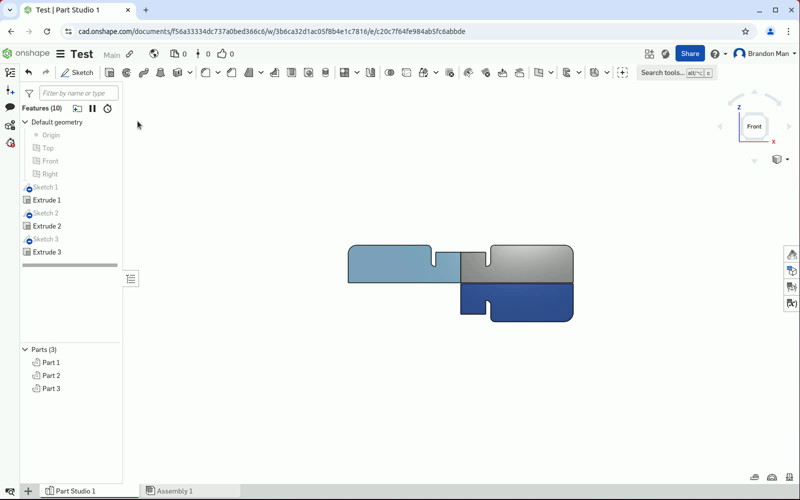
mouse_move(73, 189)
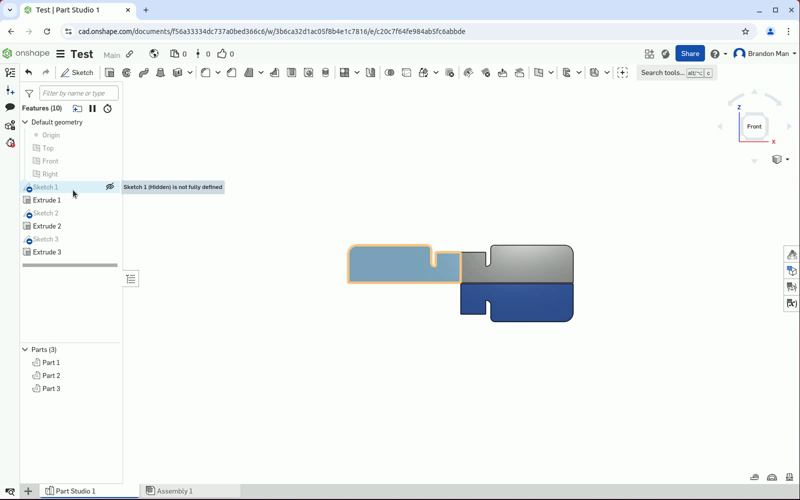
click(73, 189)
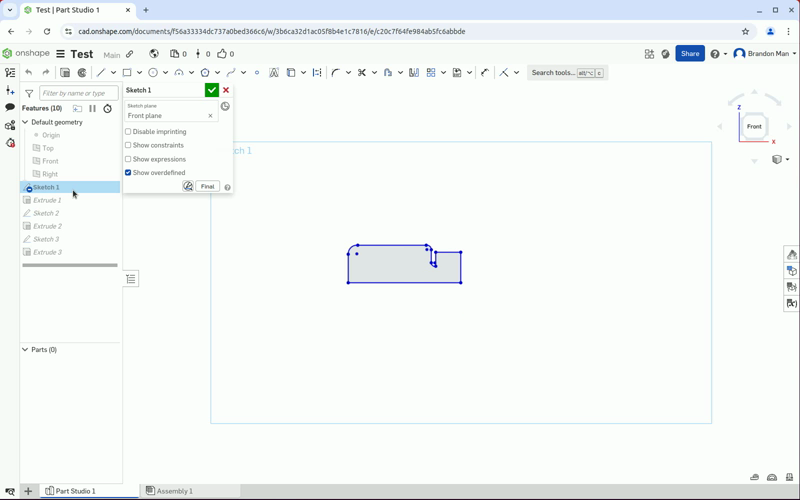
mouse_move(229, 92)
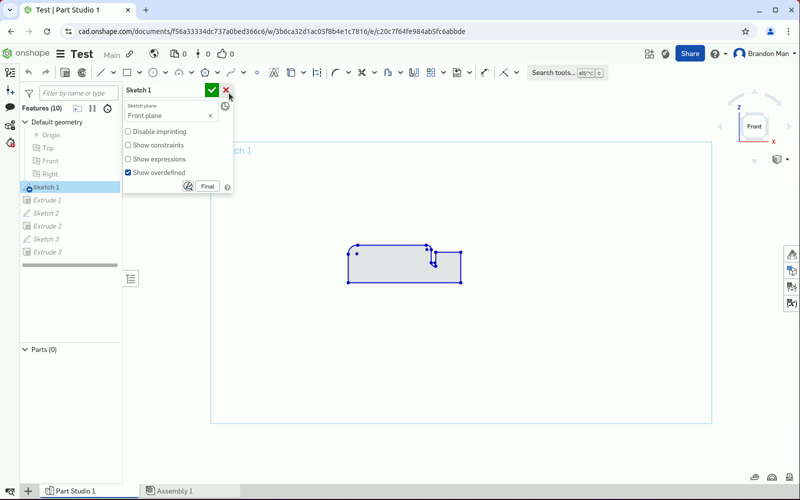
click(229, 92)
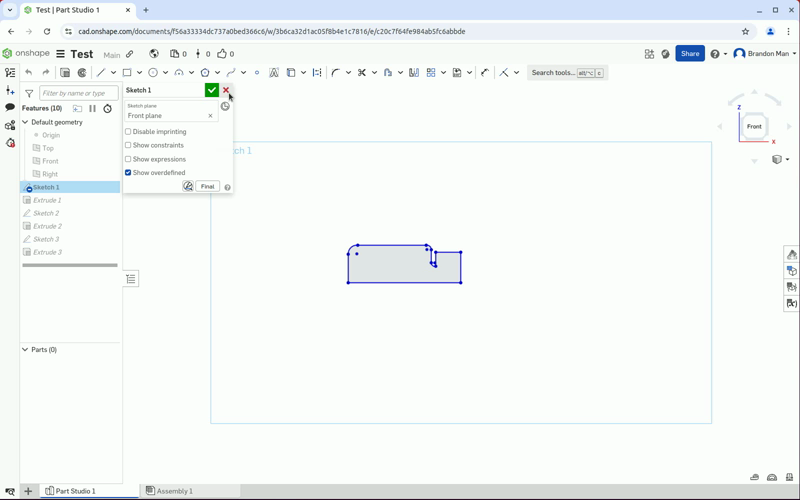
key(shift+s)
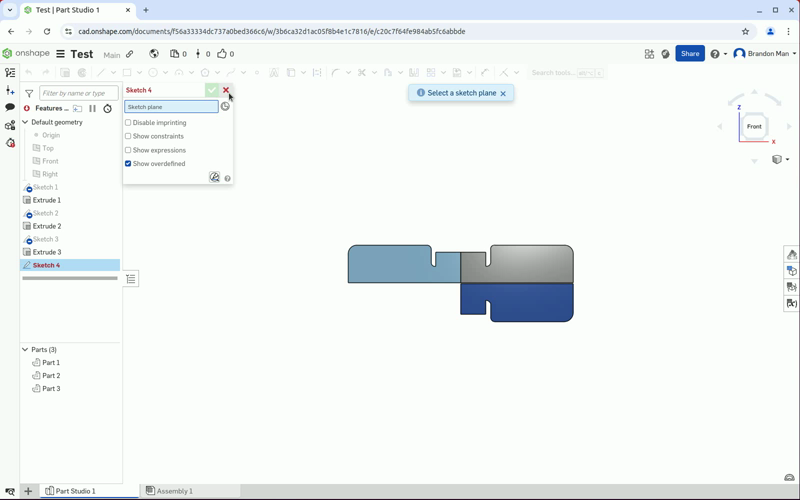
mouse_move(73, 163)
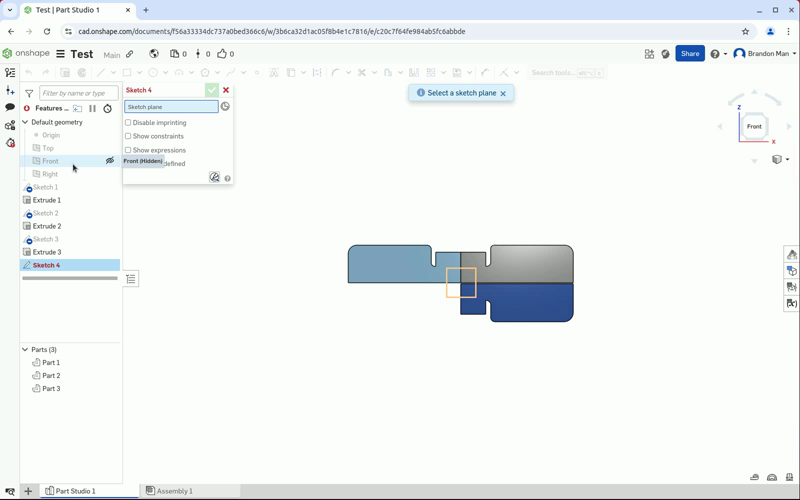
click(73, 163)
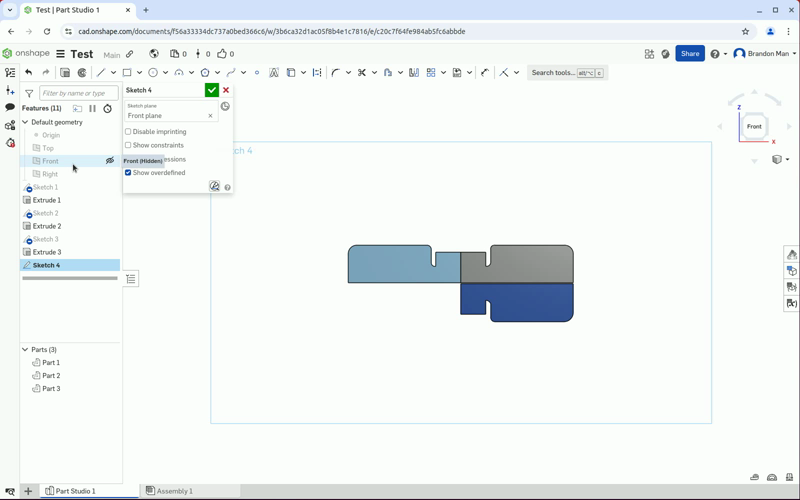
mouse_move(73, 352)
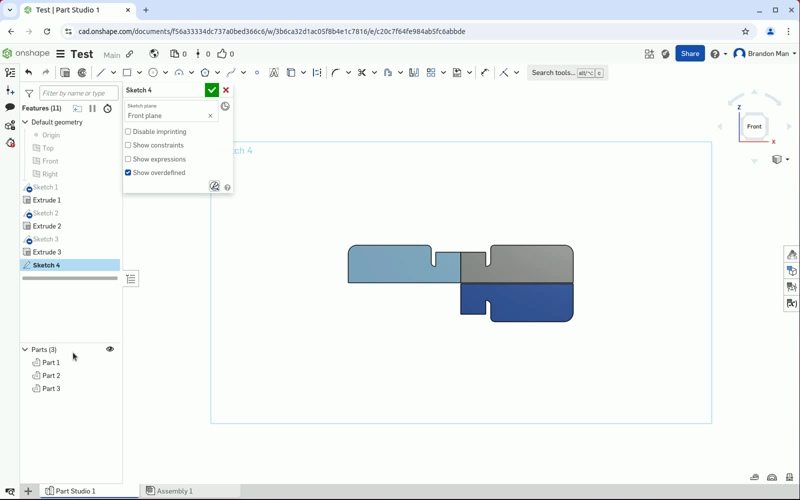
key(y)
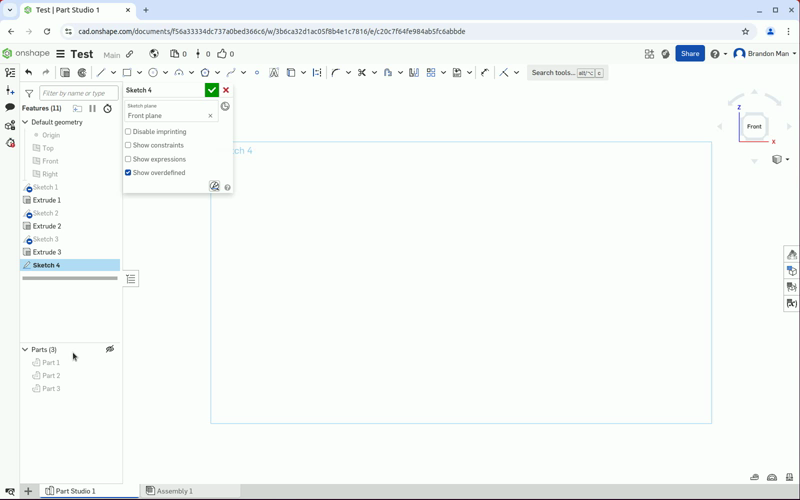
key(a)
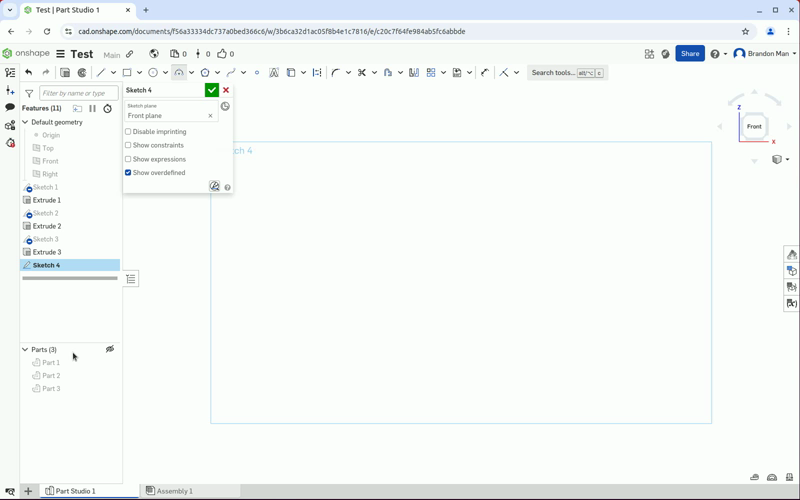
key_down(shift)
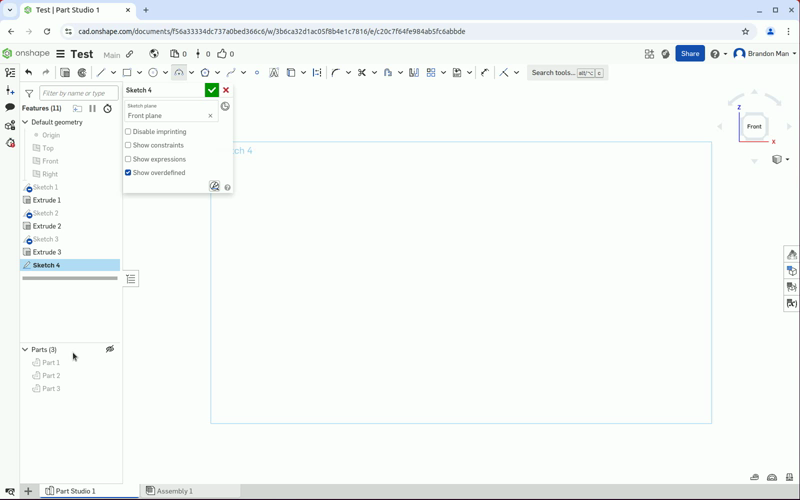
mouse_move(348, 311)
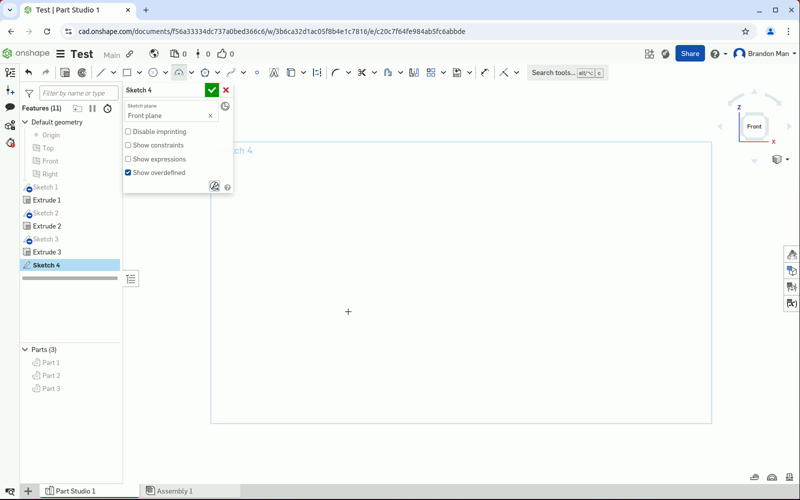
click(348, 311)
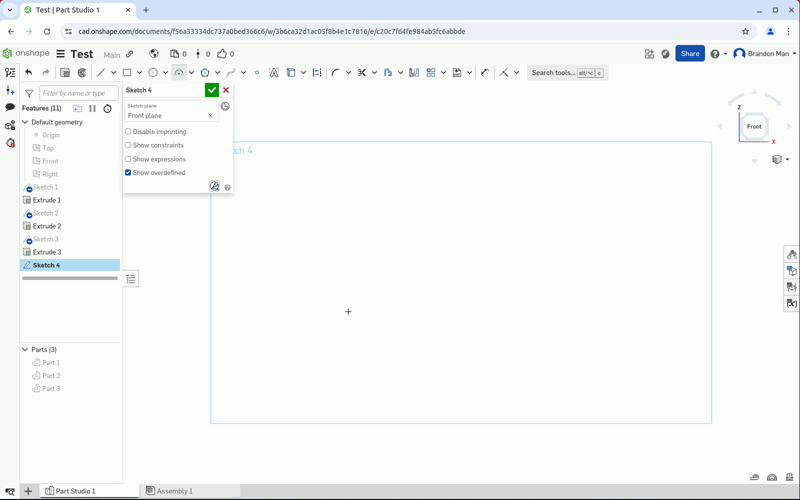
key_up(shift)
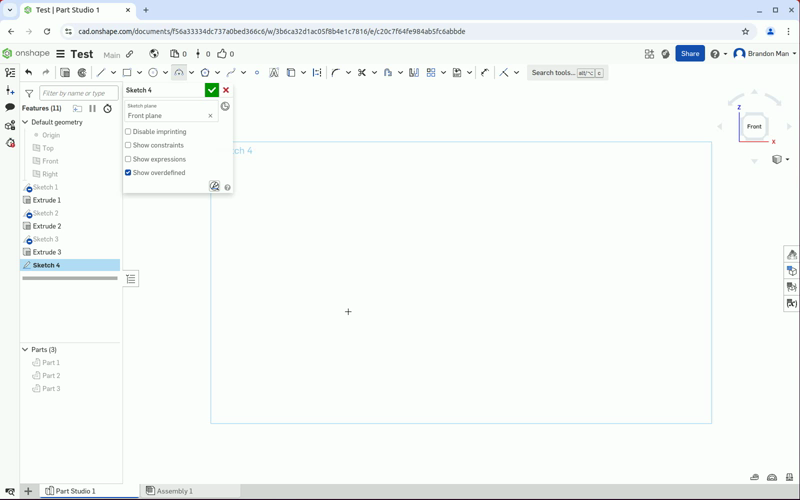
key_down(shift)
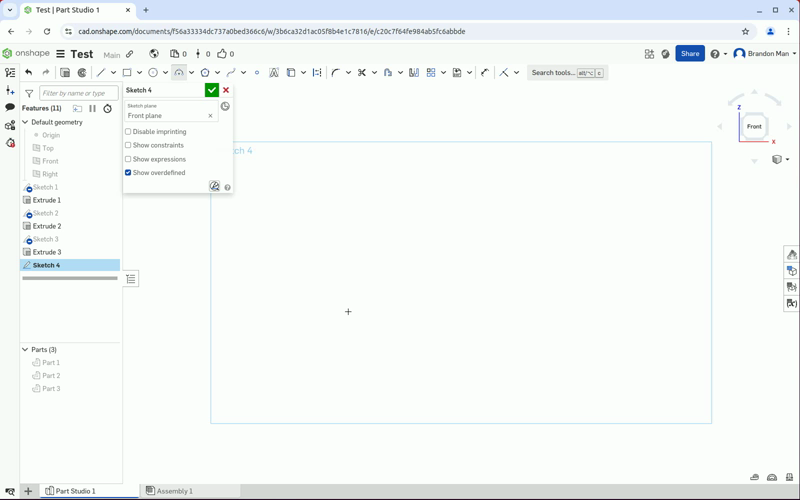
mouse_move(357, 320)
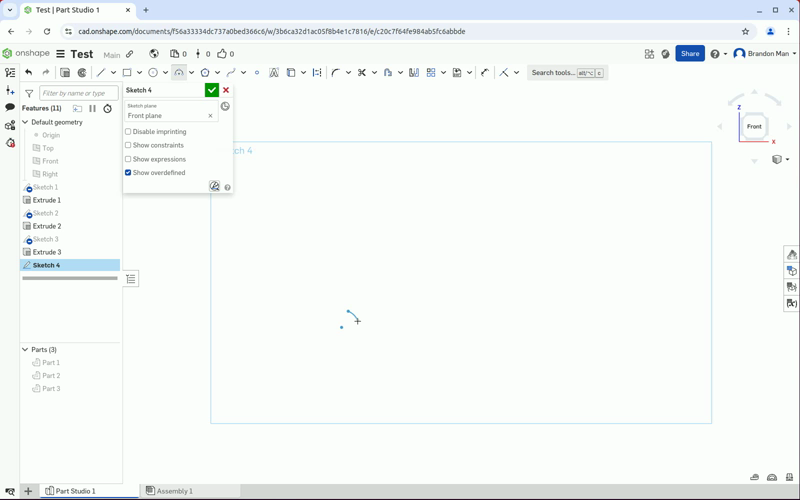
click(357, 320)
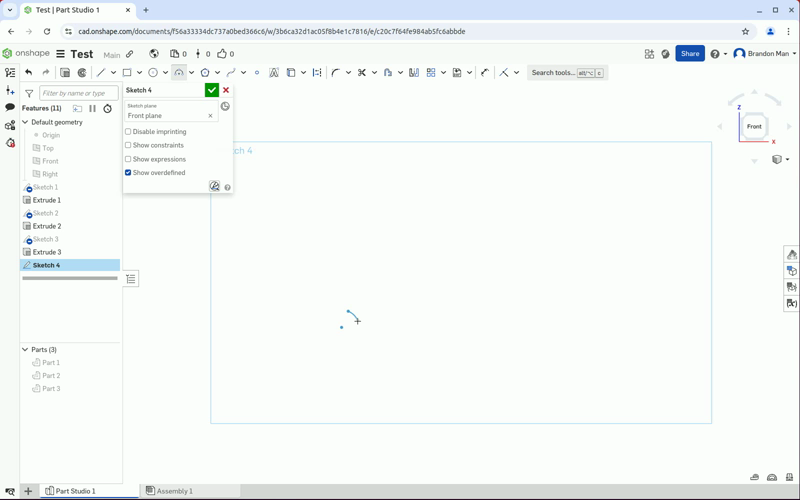
mouse_move(350, 317)
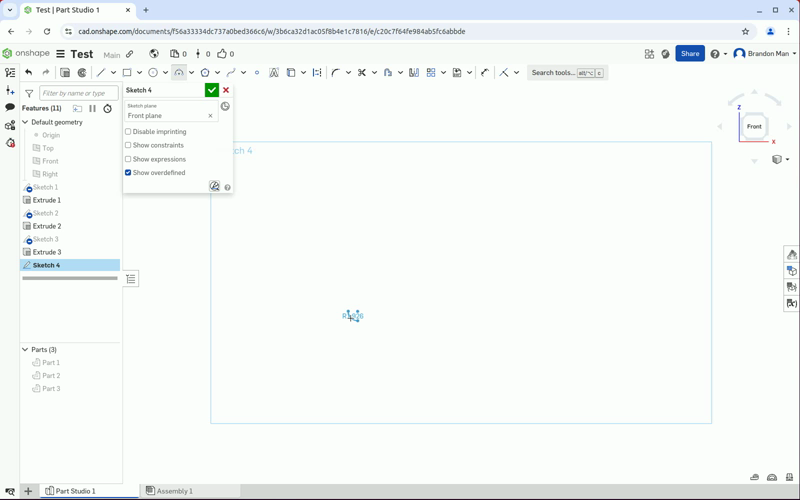
click(350, 317)
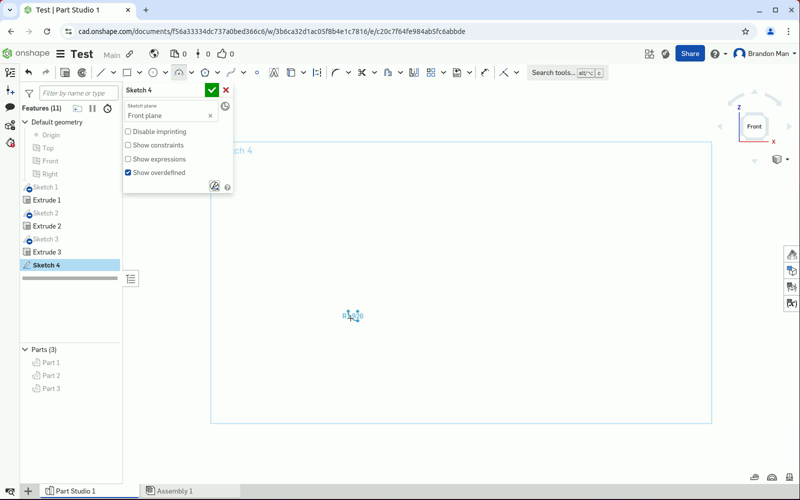
key_up(shift)
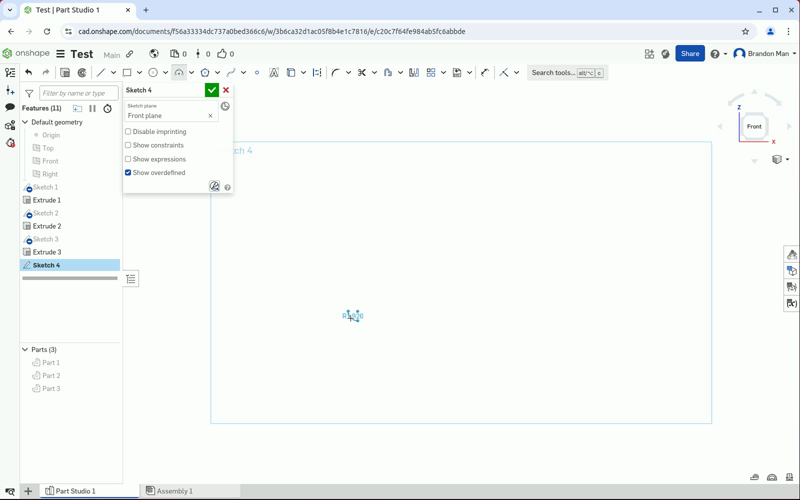
key(esc)
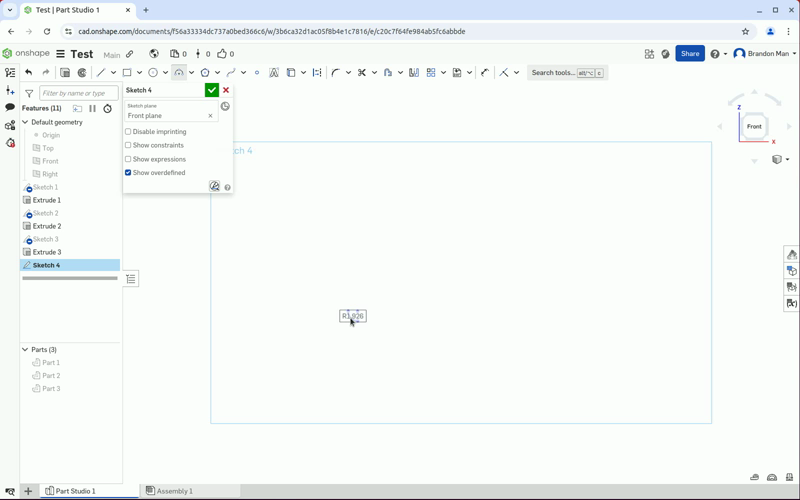
key(l)
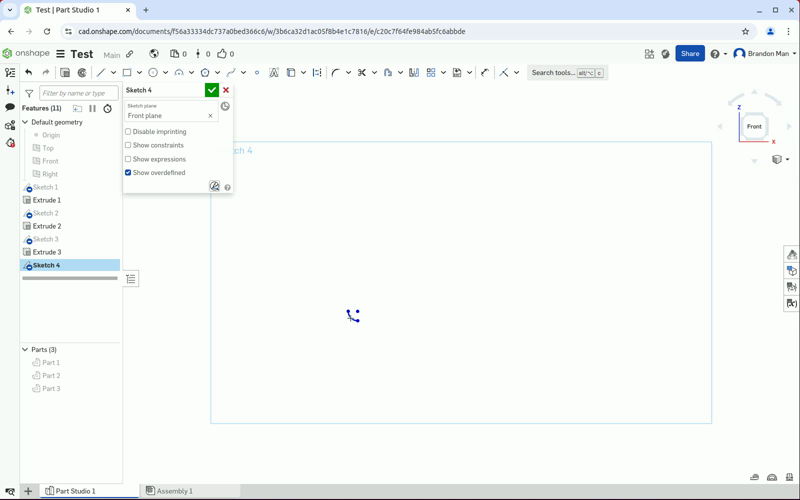
mouse_move(357, 320)
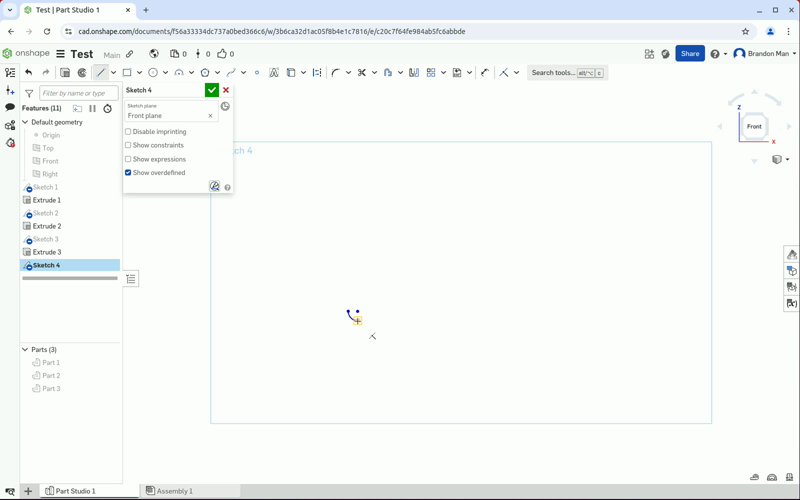
click(357, 320)
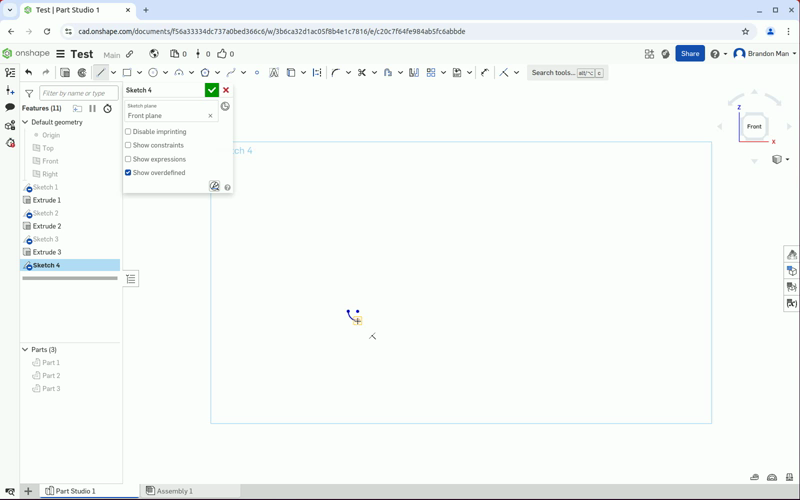
key_down(shift)
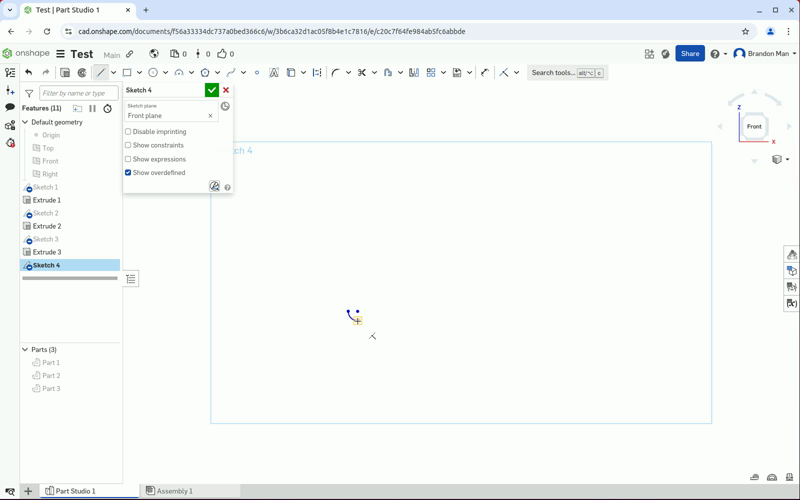
mouse_move(426, 320)
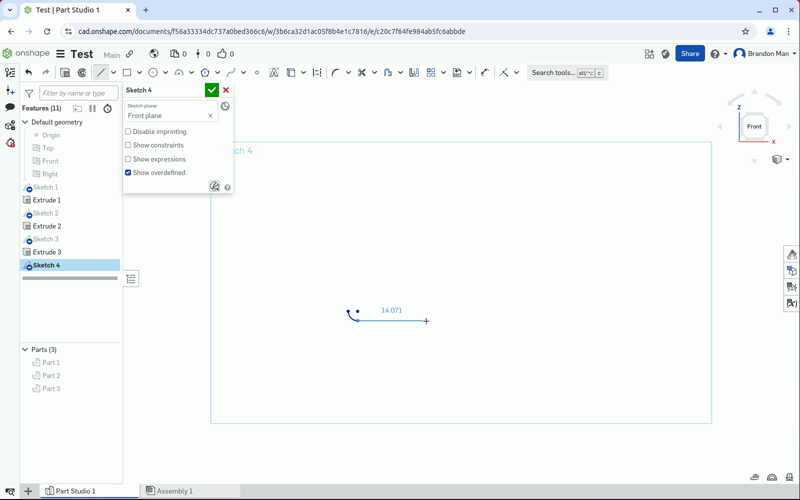
click(426, 320)
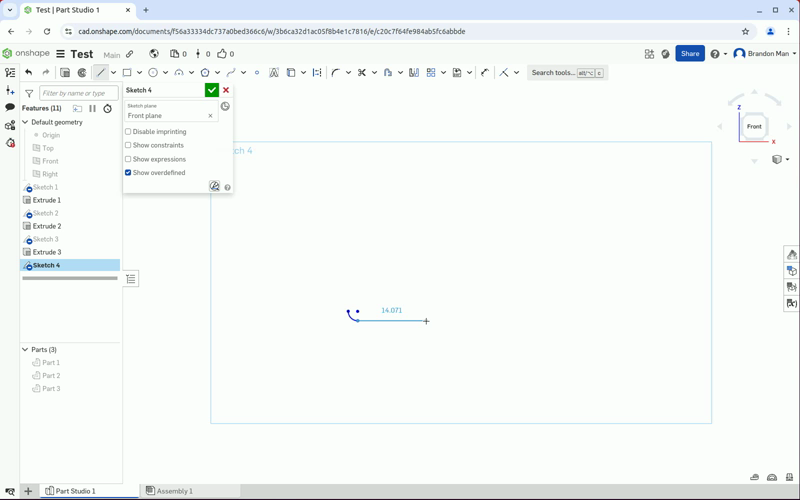
key_up(shift)
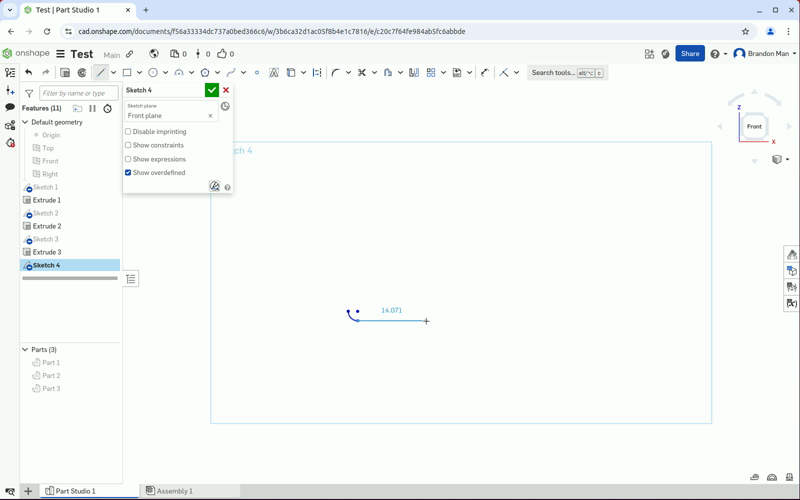
key(esc)
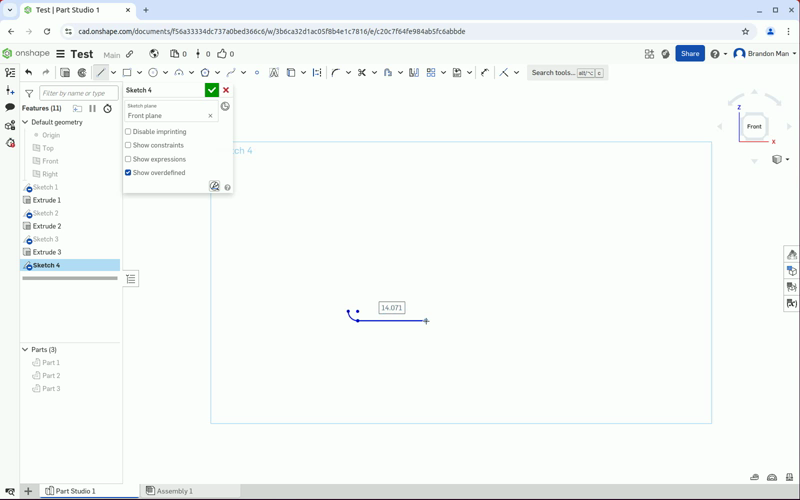
key(a)
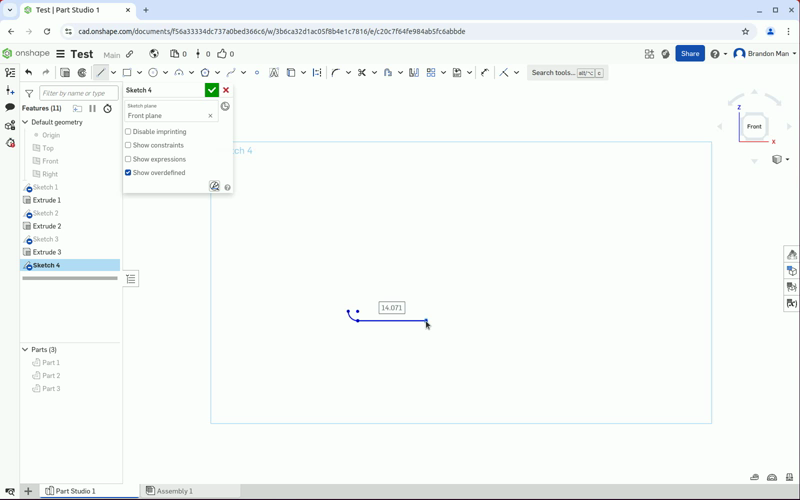
mouse_move(426, 320)
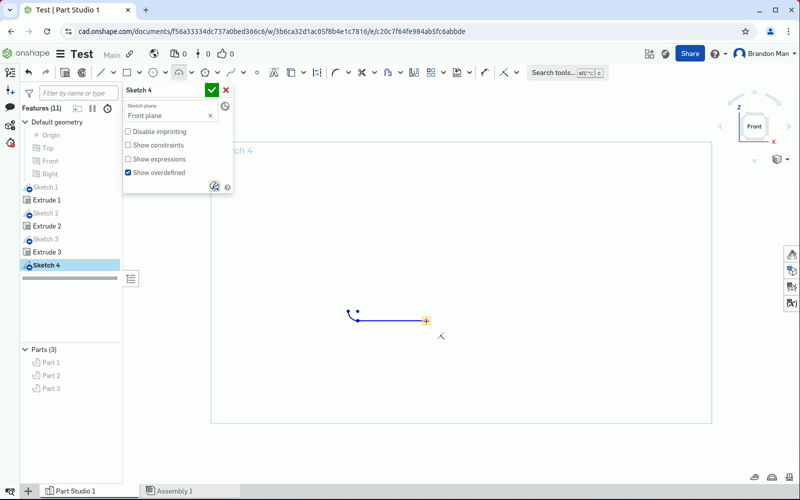
click(426, 320)
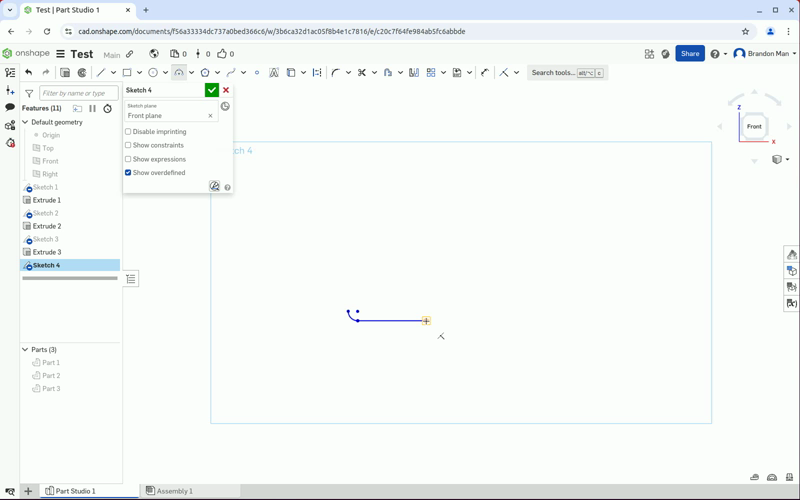
key_down(shift)
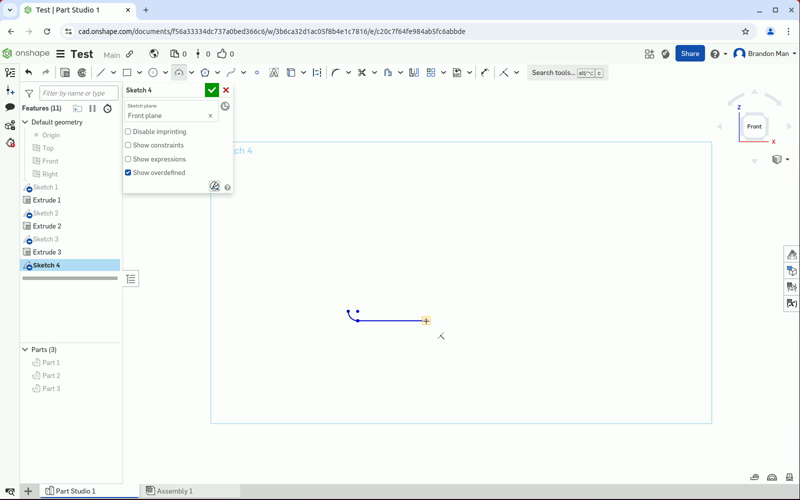
mouse_move(431, 315)
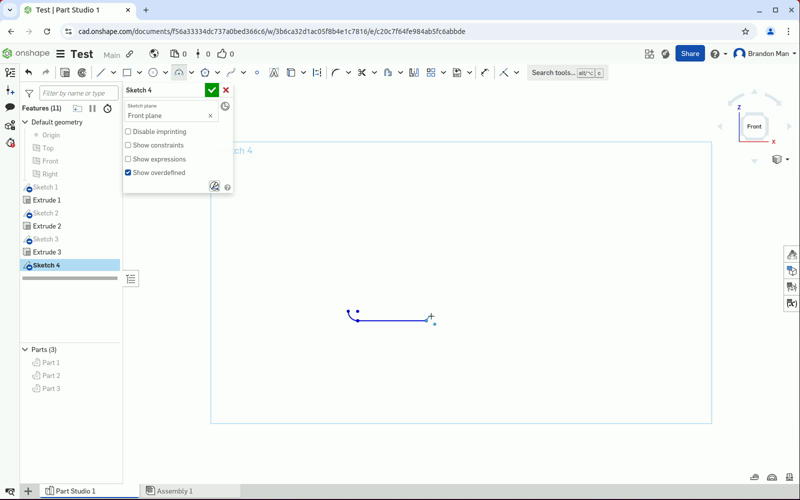
scroll(6)
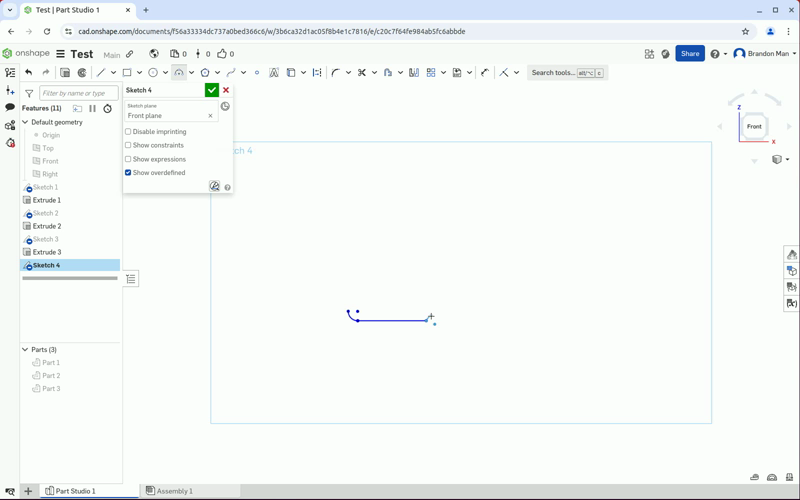
scroll(6)
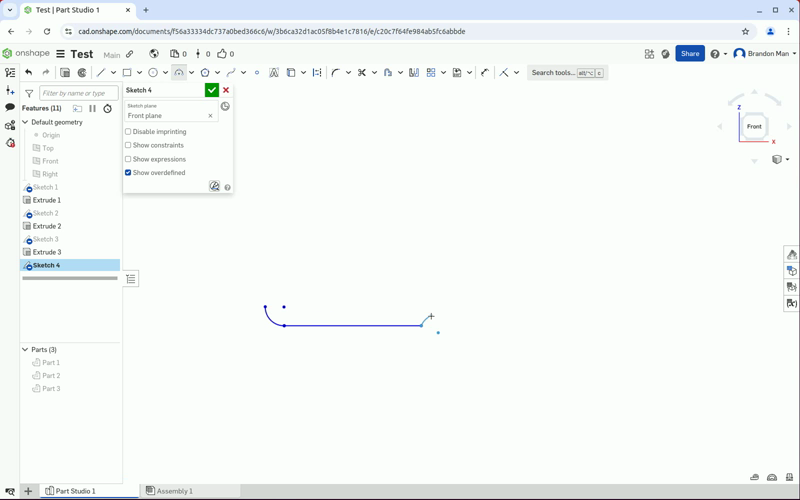
scroll(6)
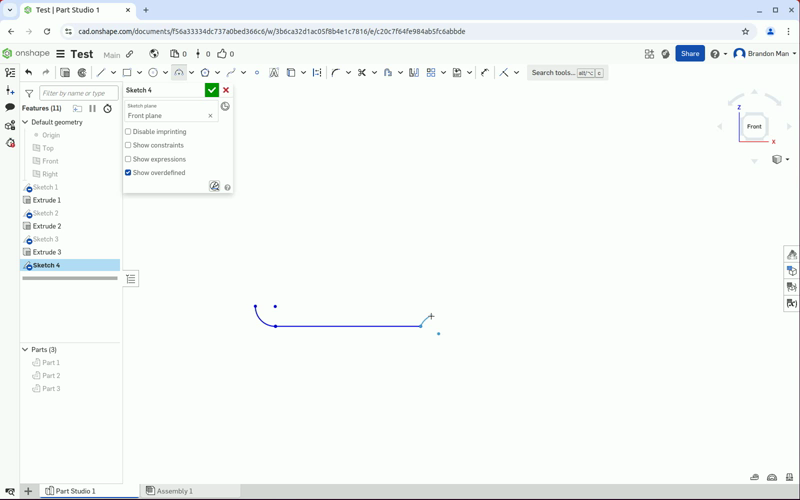
scroll(6)
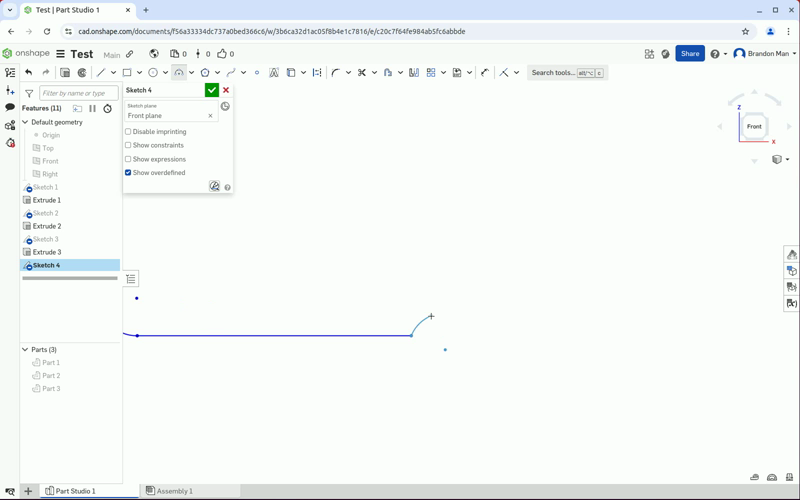
scroll(6)
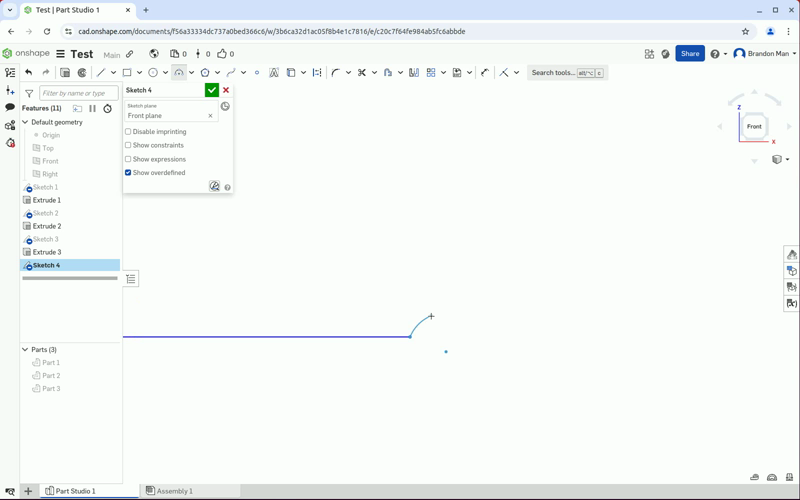
scroll(6)
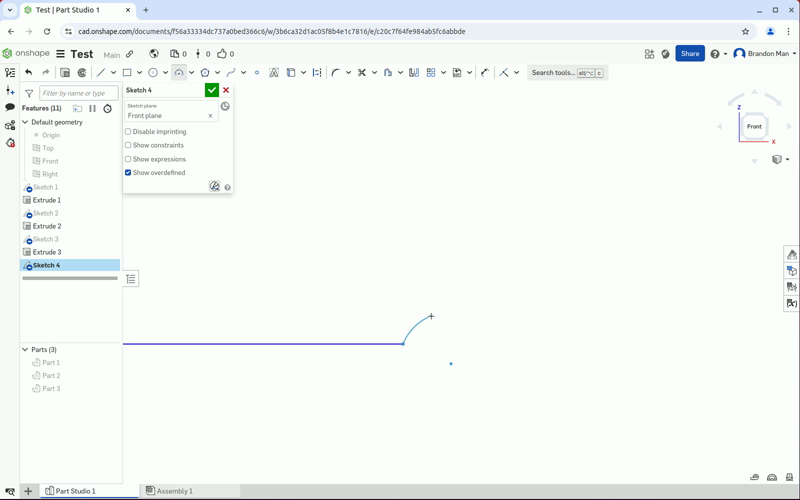
scroll(6)
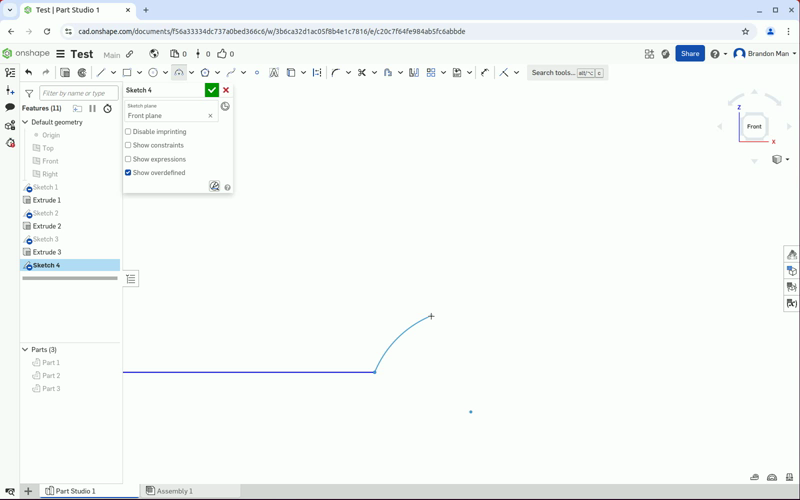
click(431, 315)
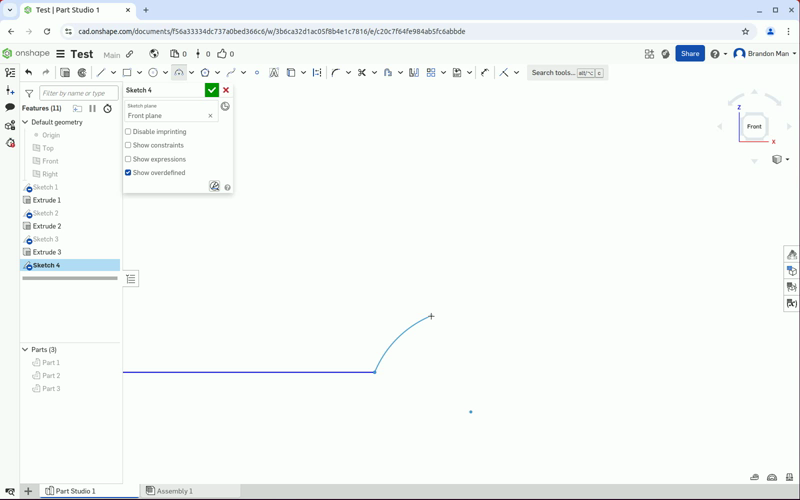
scroll(-6)
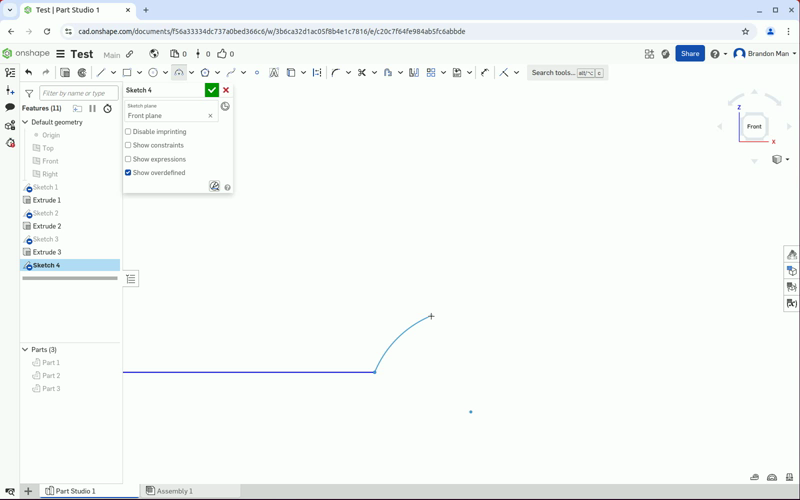
scroll(-6)
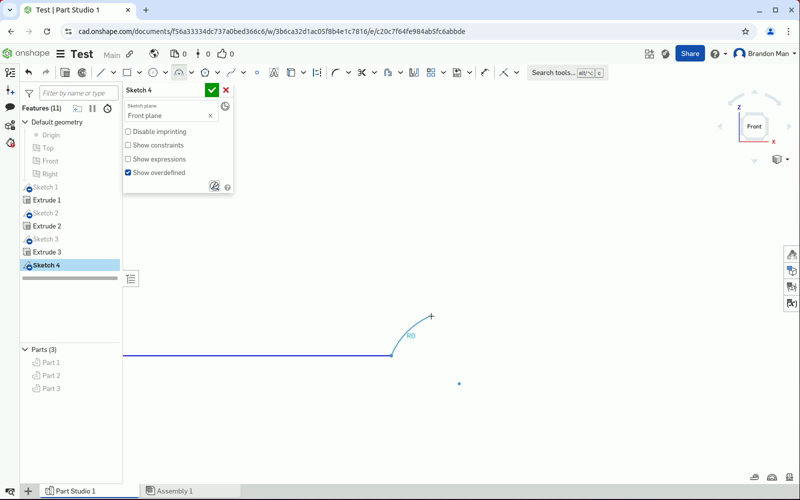
scroll(-6)
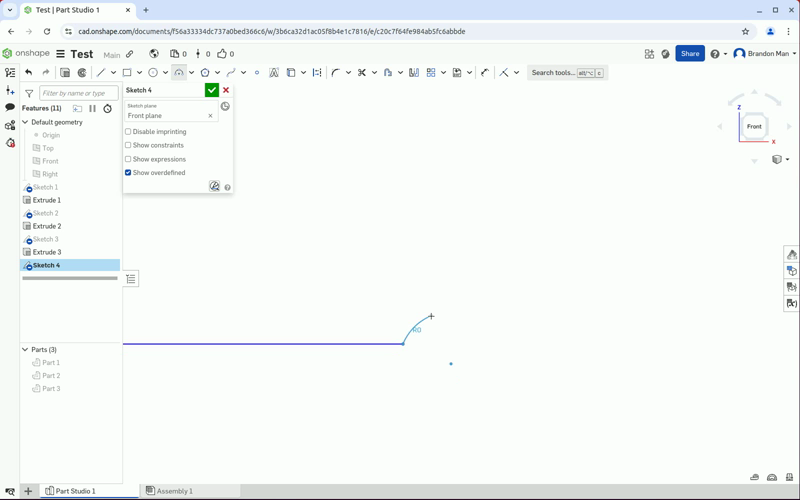
scroll(-6)
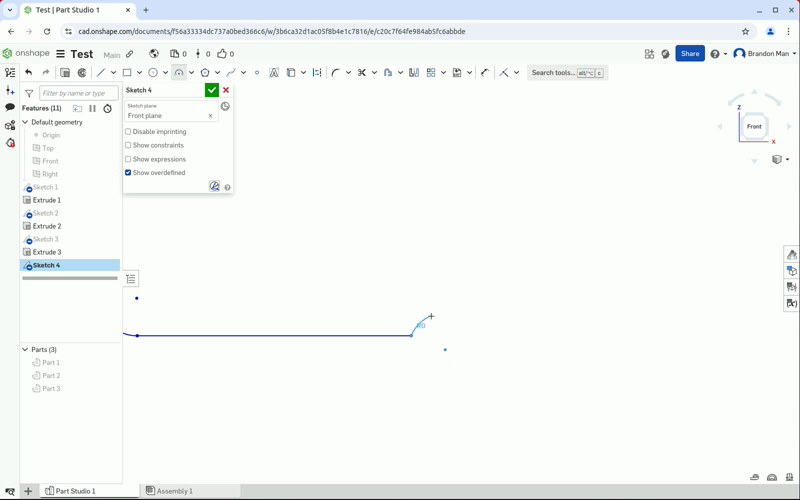
scroll(-6)
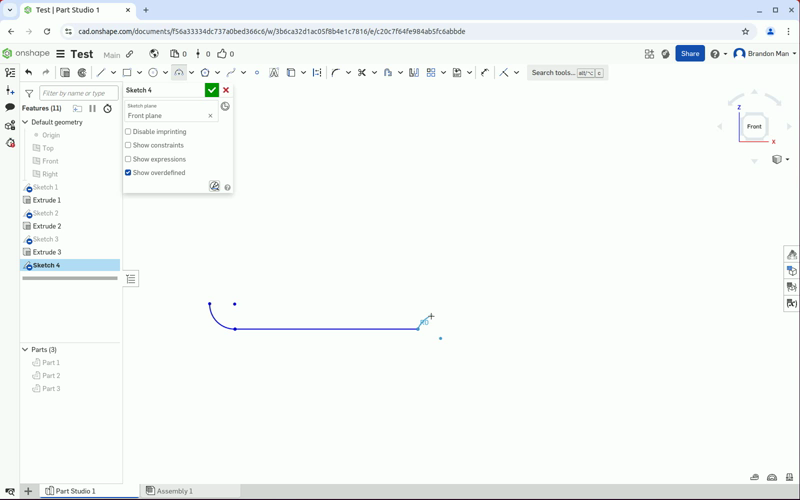
scroll(-6)
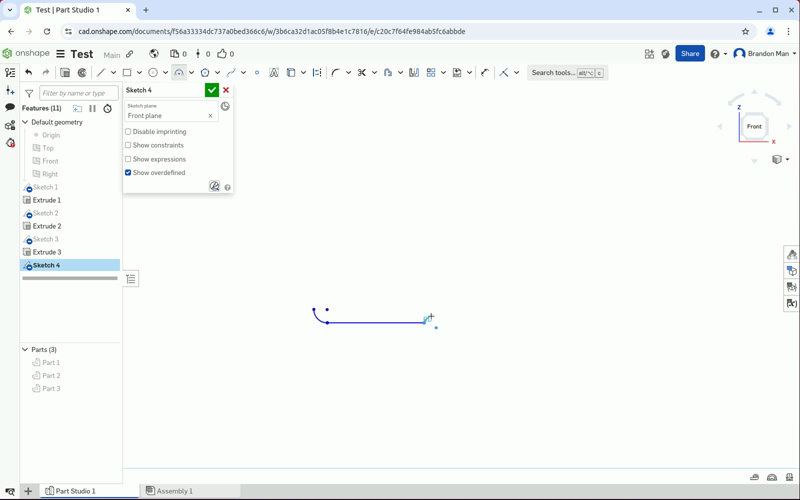
scroll(-6)
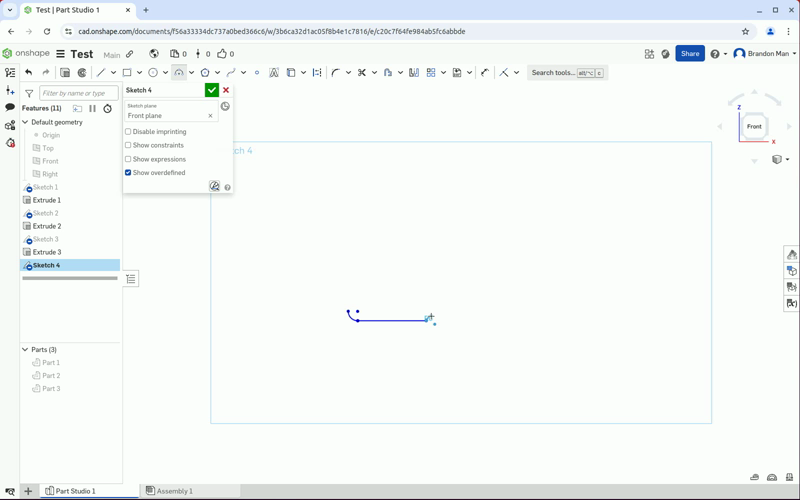
mouse_move(429, 319)
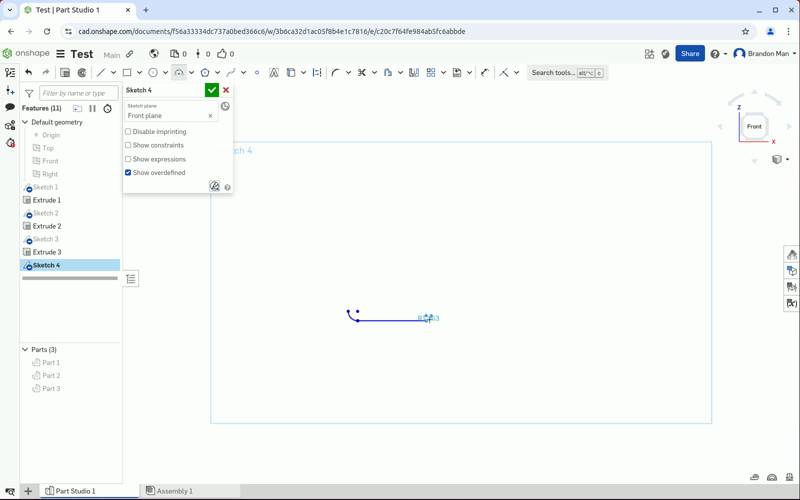
scroll(6)
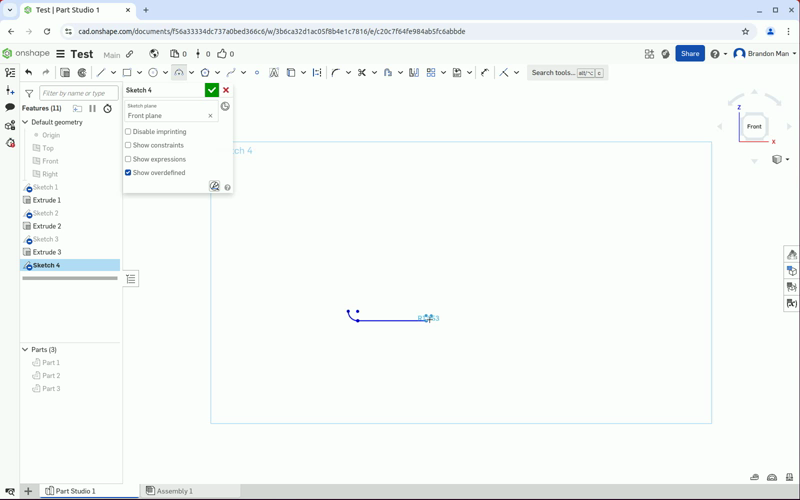
scroll(6)
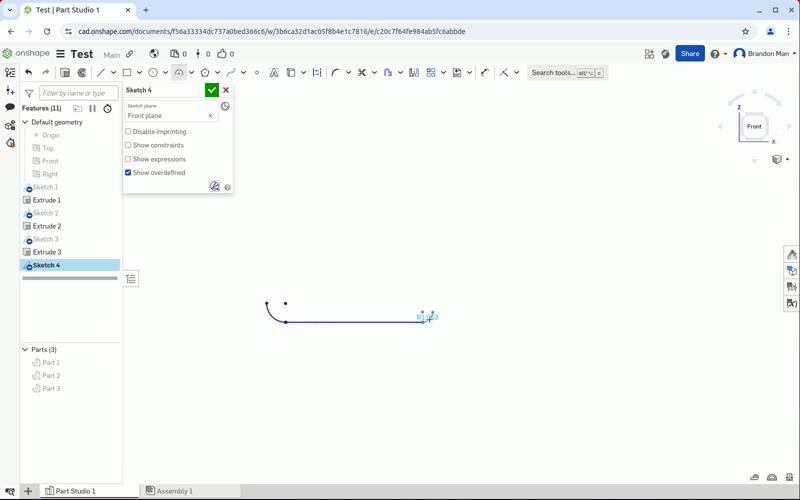
scroll(6)
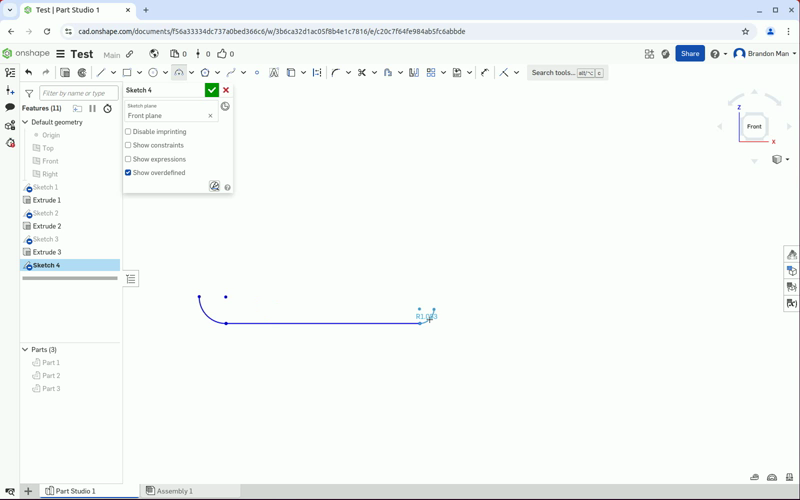
scroll(6)
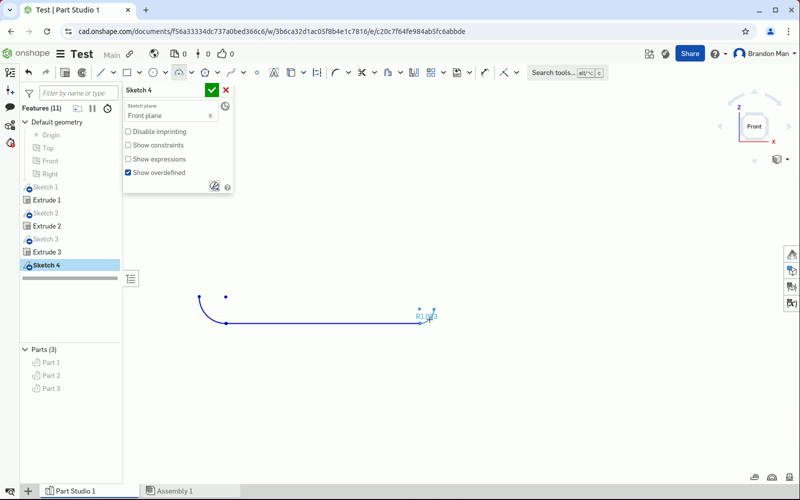
scroll(6)
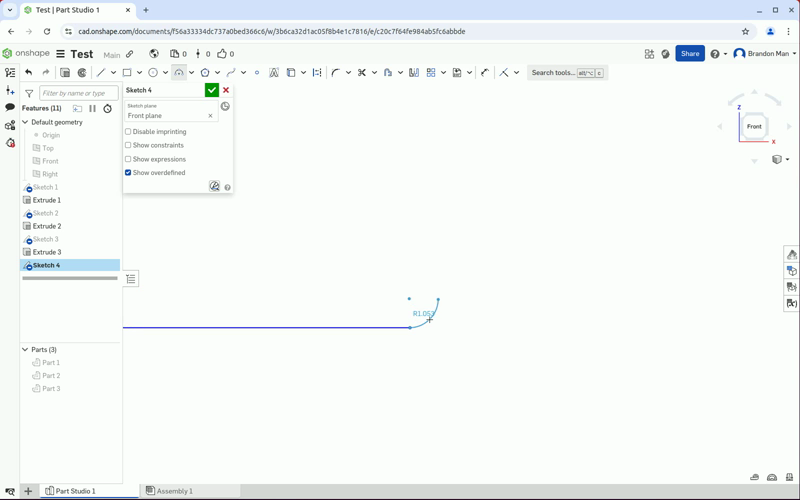
scroll(6)
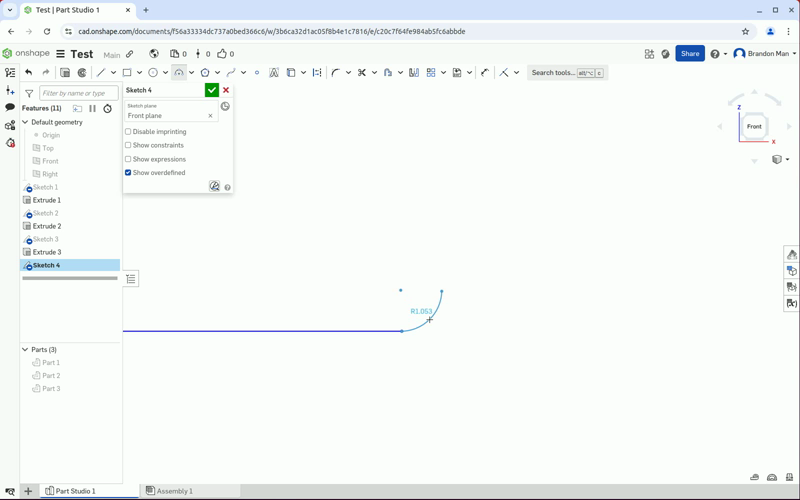
scroll(6)
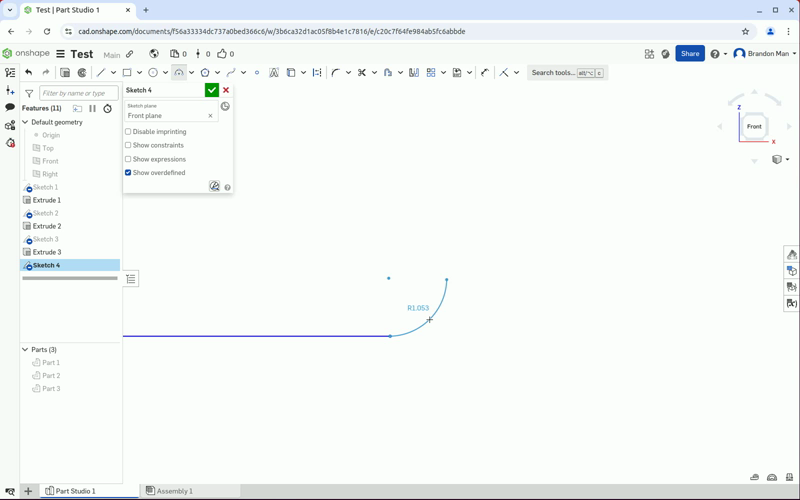
click(429, 319)
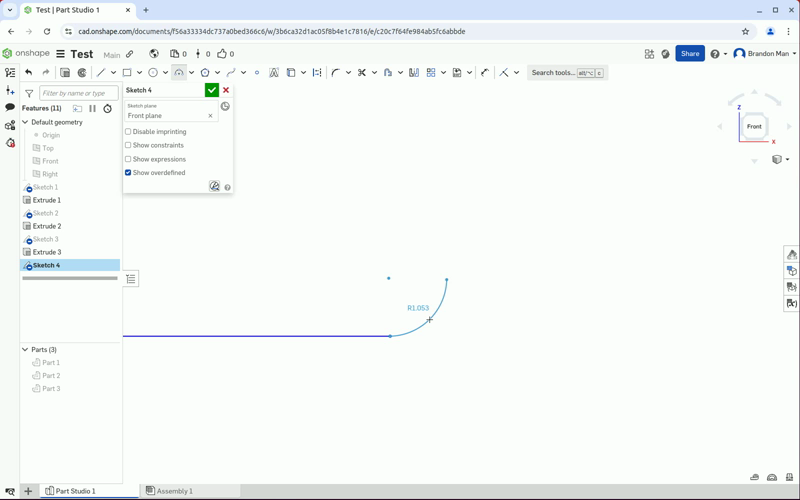
scroll(-6)
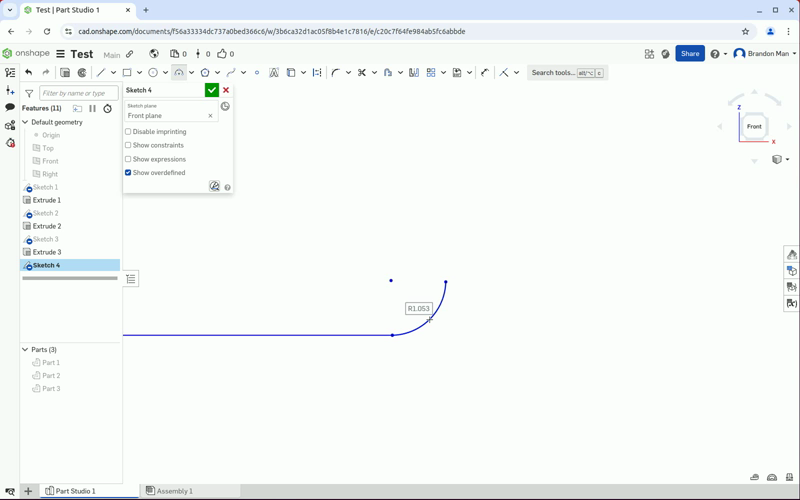
scroll(-6)
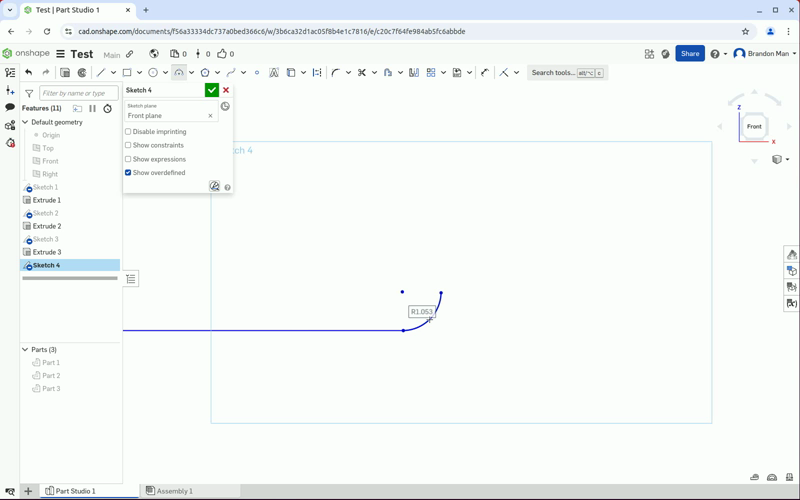
scroll(-6)
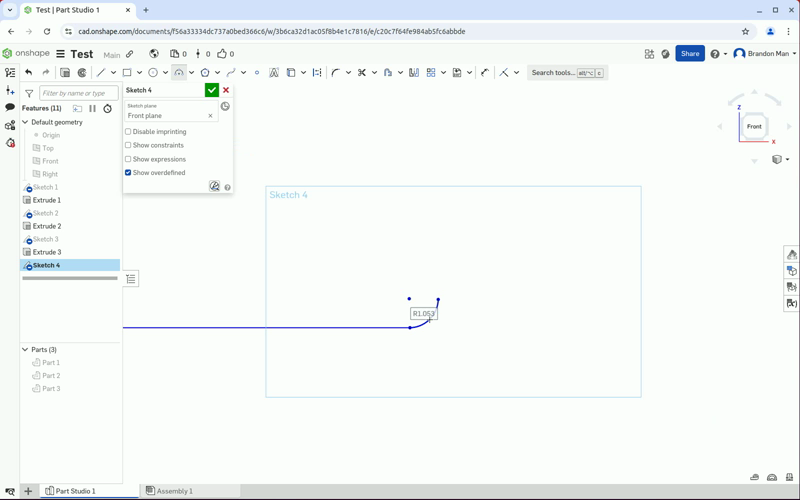
scroll(-6)
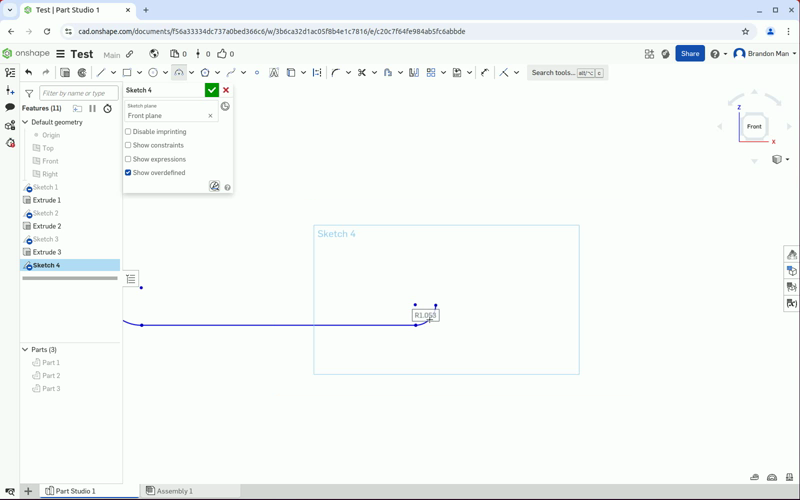
scroll(-6)
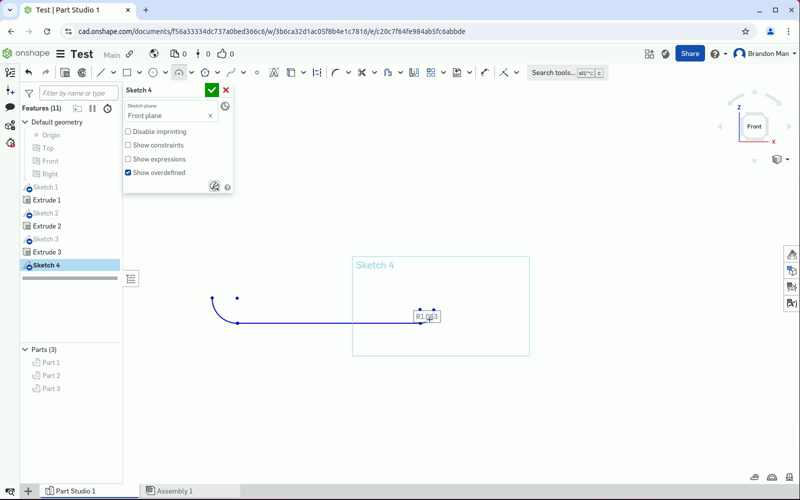
scroll(-6)
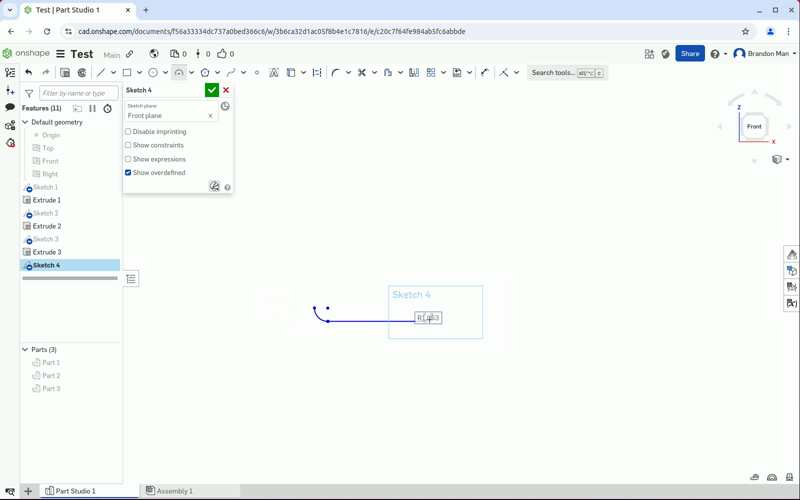
scroll(-6)
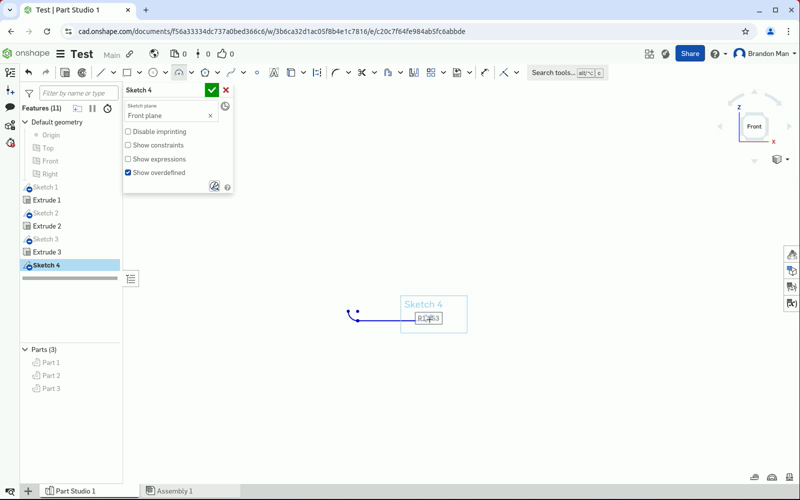
key_up(shift)
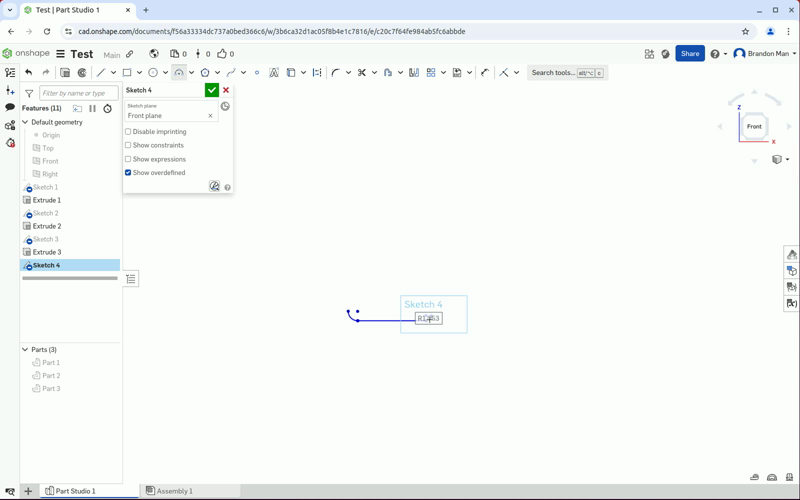
key(esc)
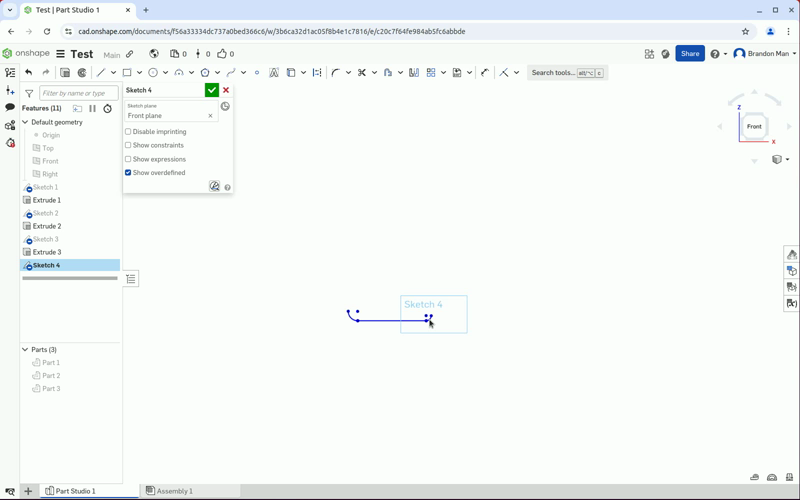
key(l)
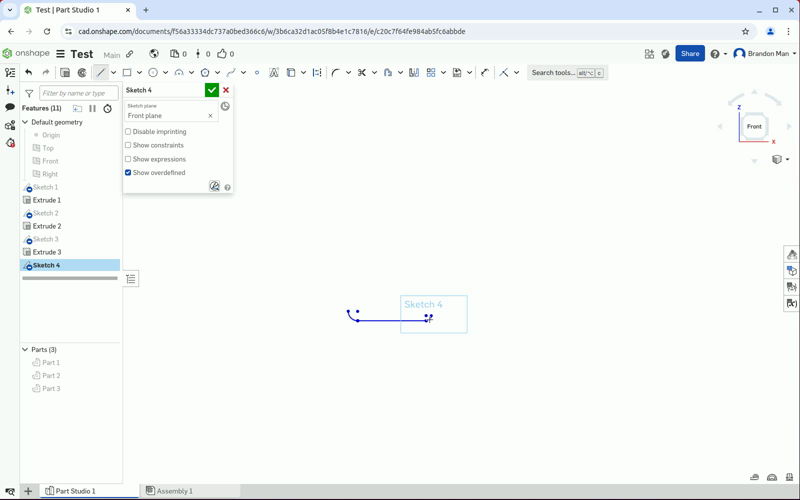
mouse_move(431, 315)
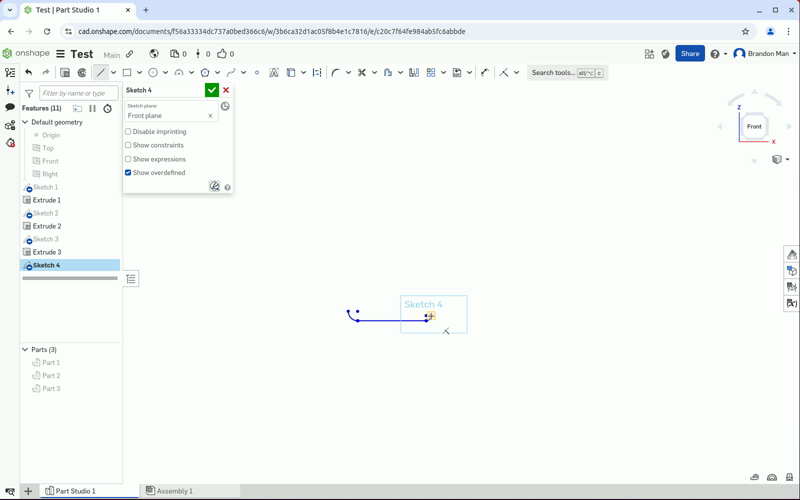
scroll(6)
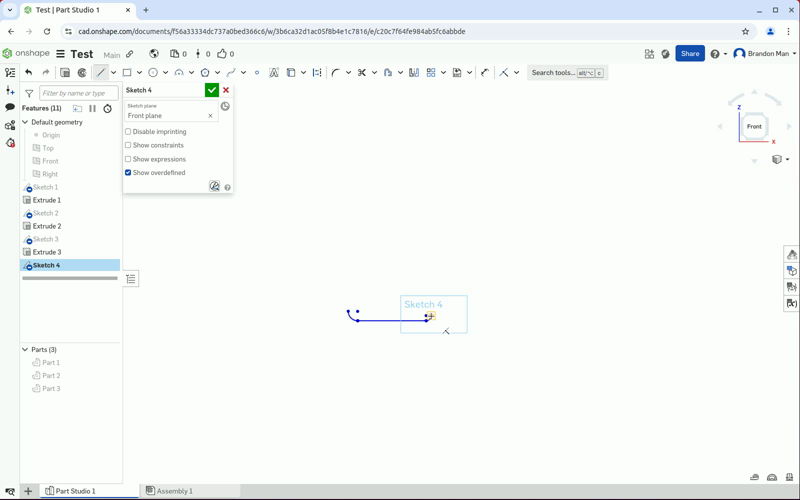
scroll(6)
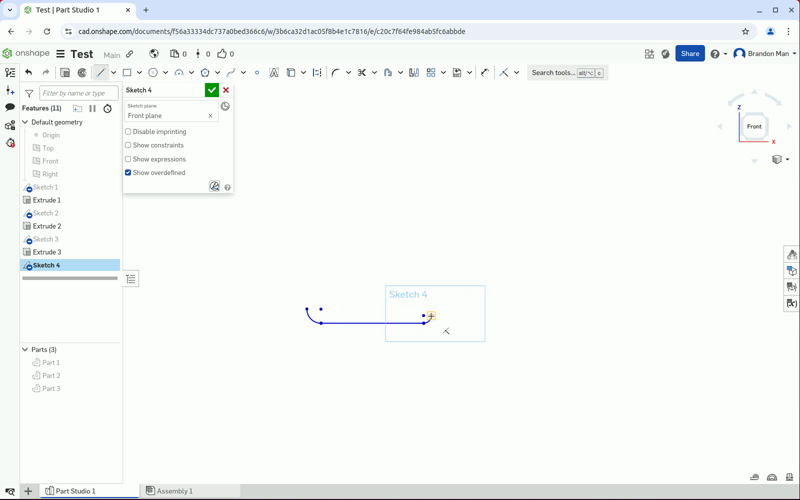
scroll(6)
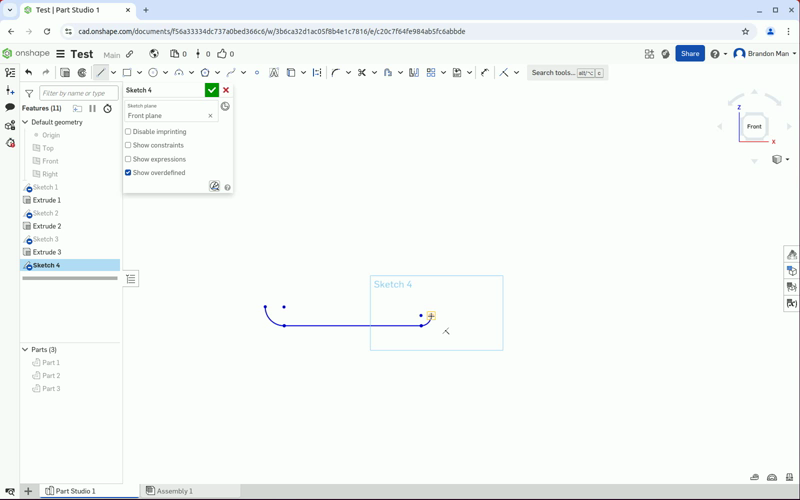
scroll(6)
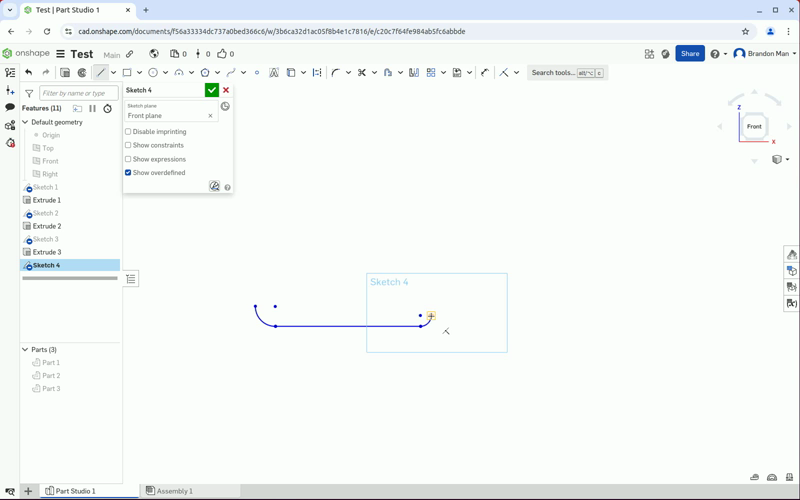
scroll(6)
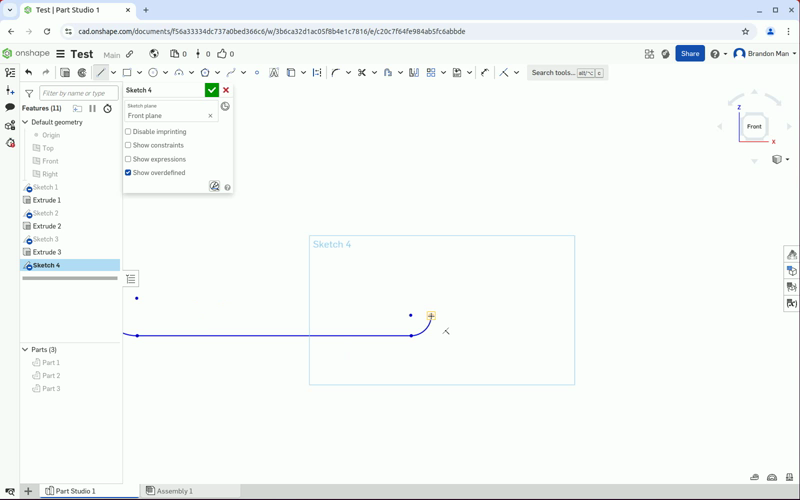
scroll(6)
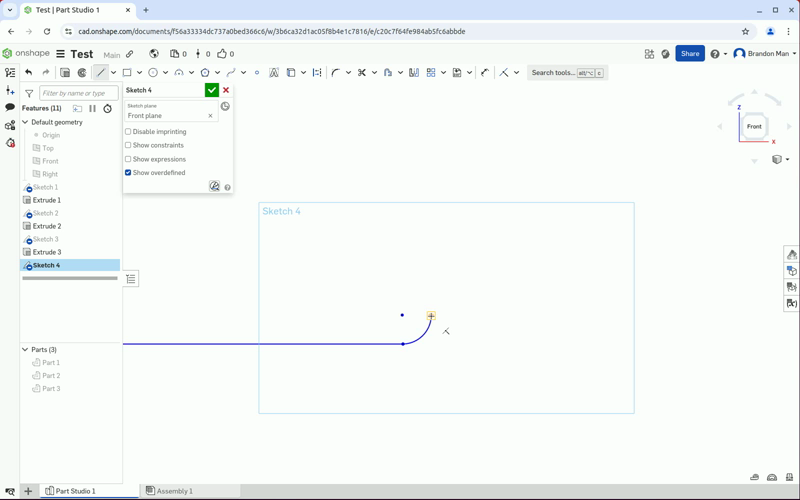
scroll(6)
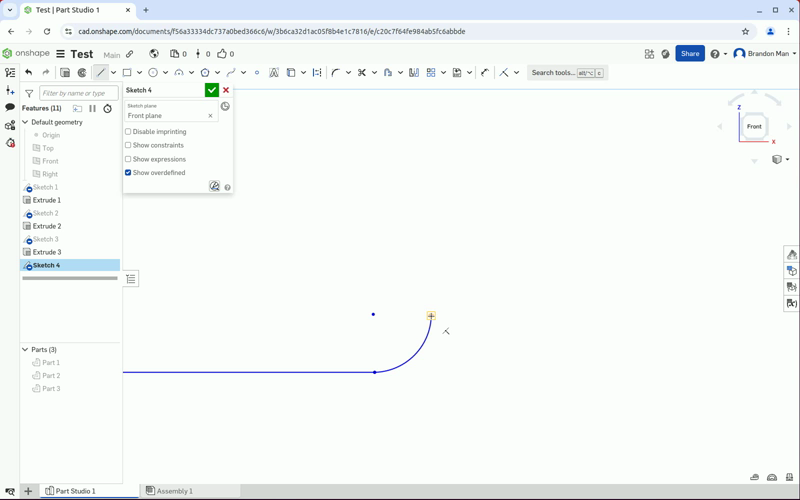
click(431, 315)
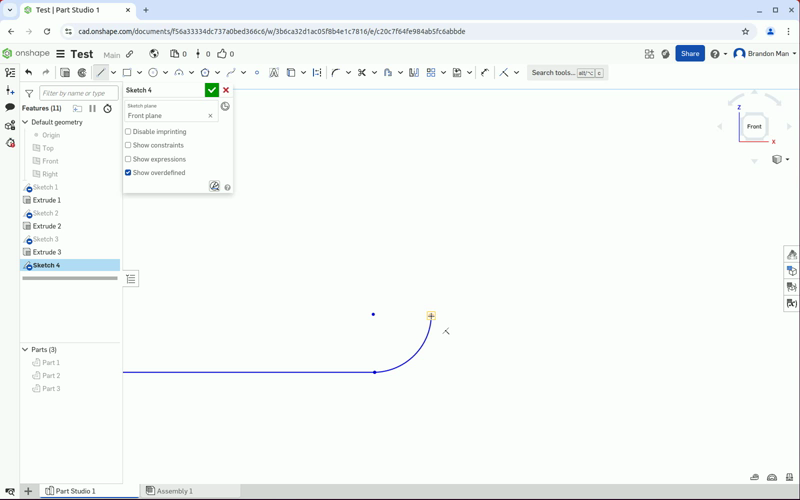
scroll(-6)
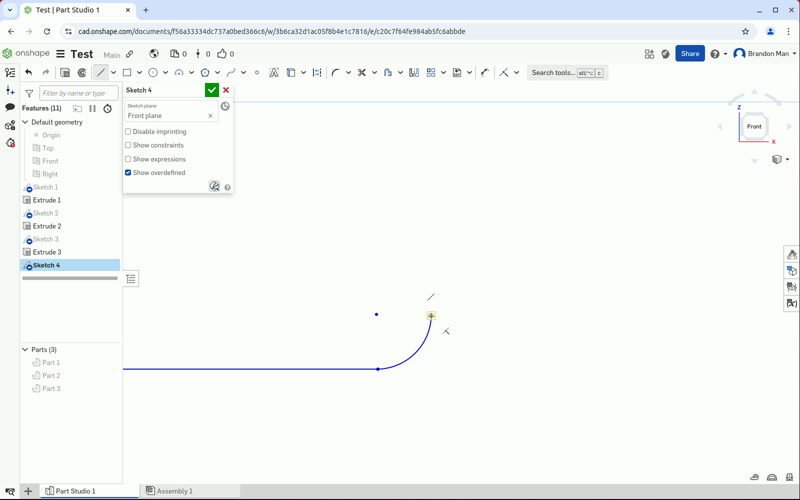
scroll(-6)
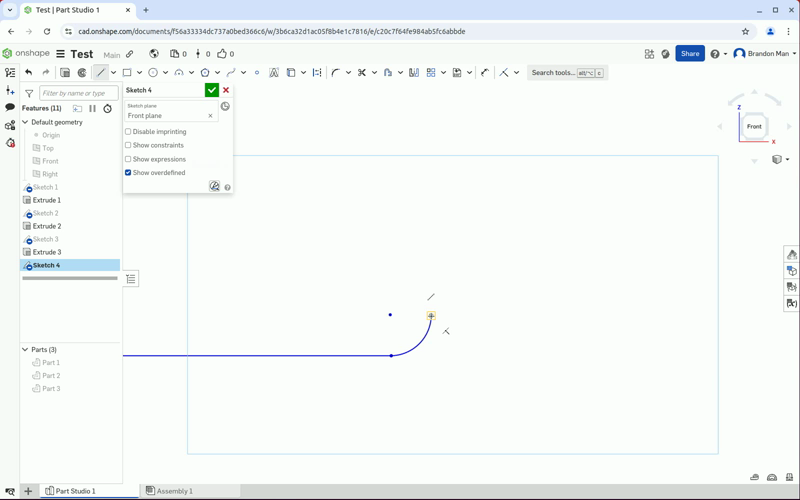
scroll(-6)
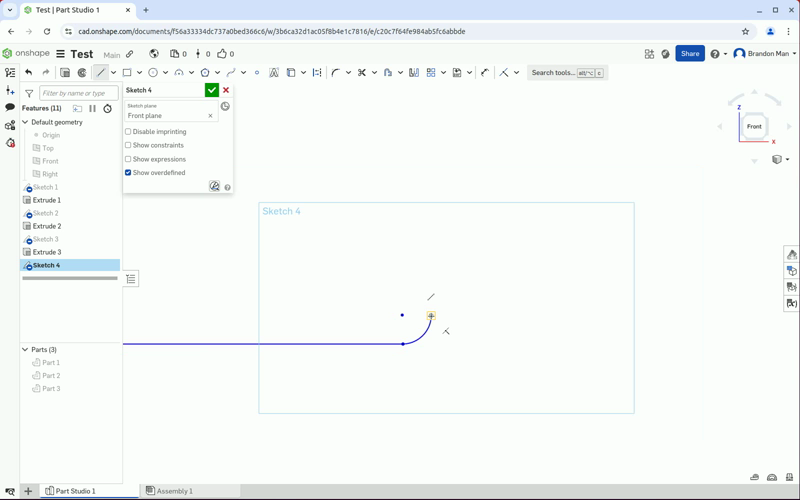
scroll(-6)
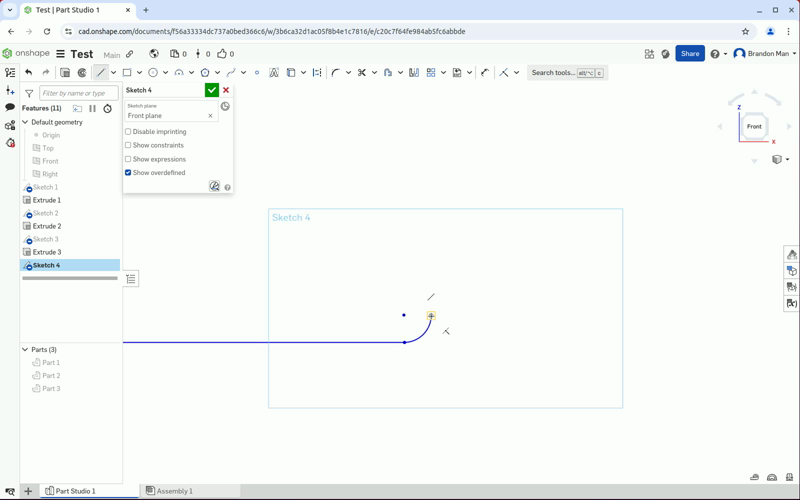
scroll(-6)
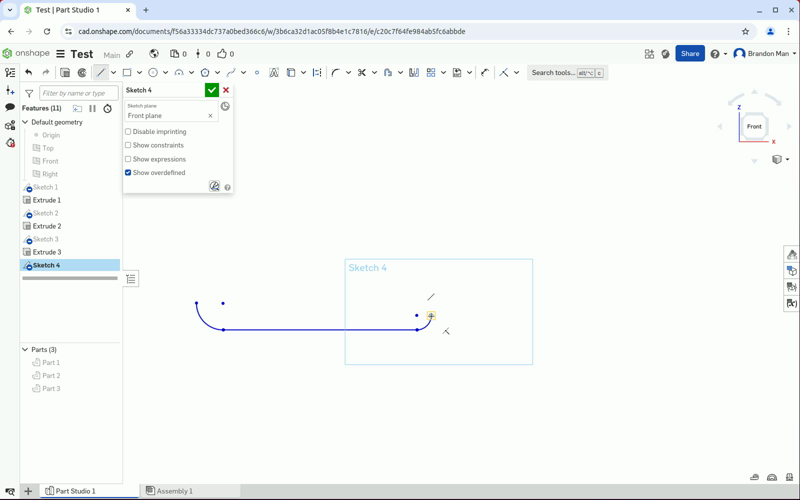
scroll(-6)
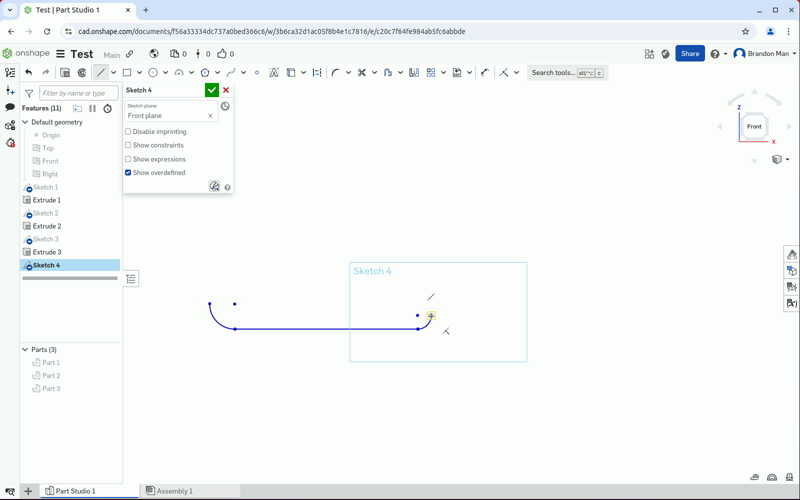
scroll(-6)
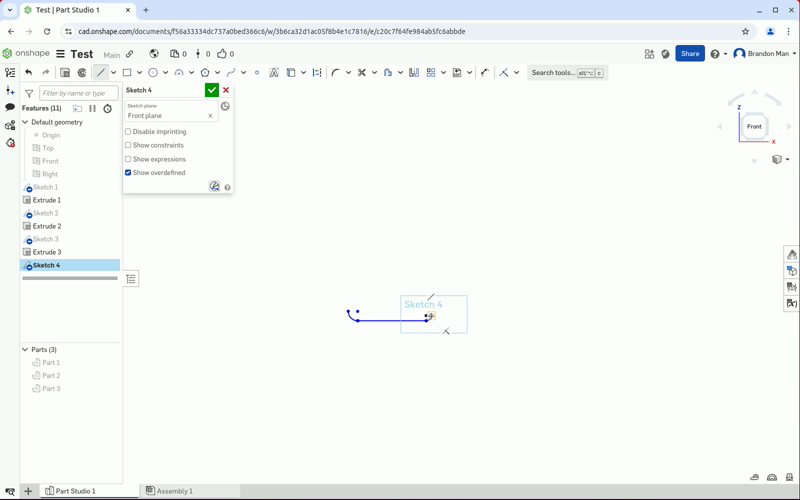
key_down(shift)
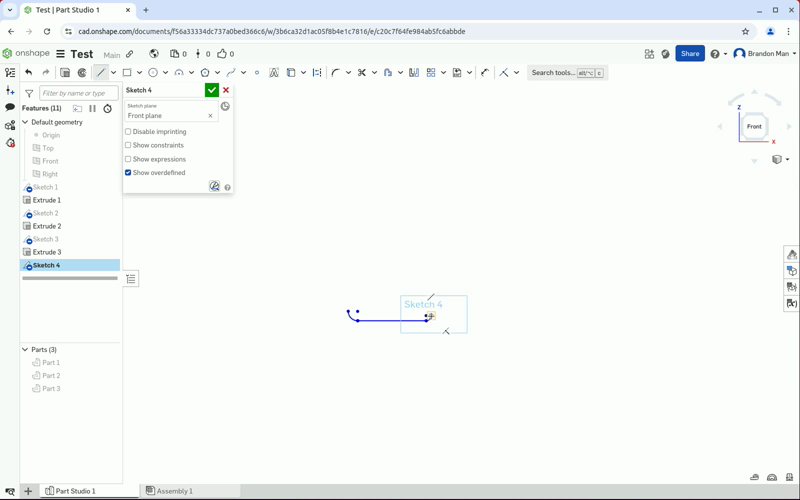
mouse_move(461, 315)
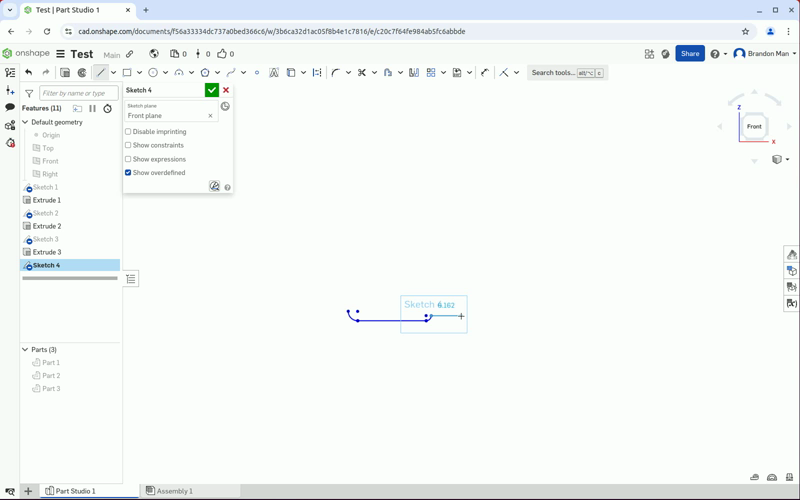
mouse_move(431, 302)
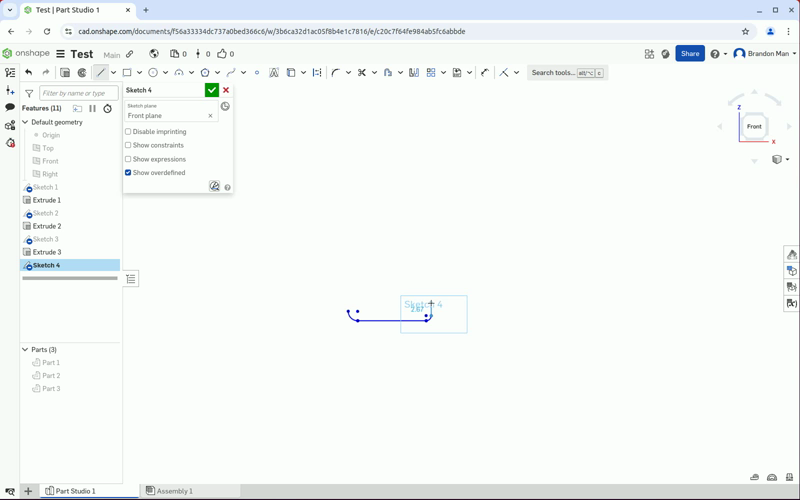
click(431, 302)
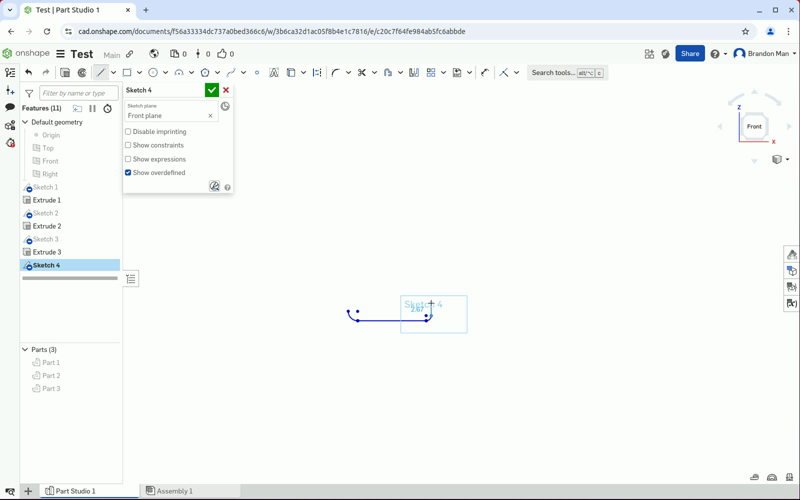
key_up(shift)
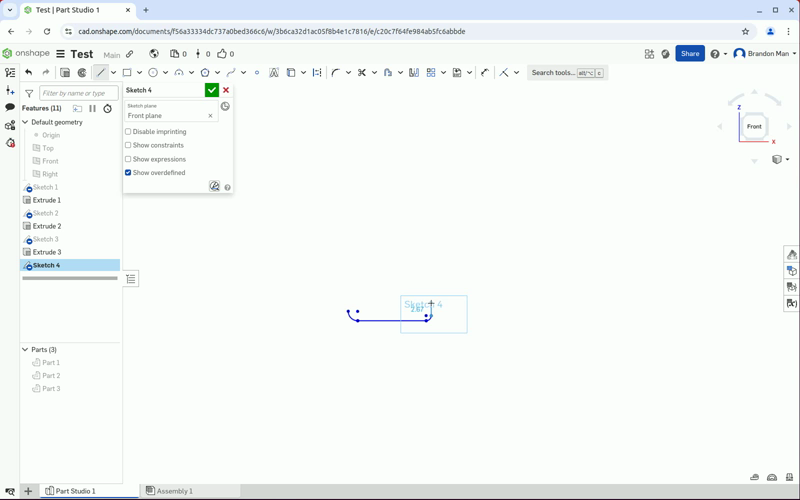
key(esc)
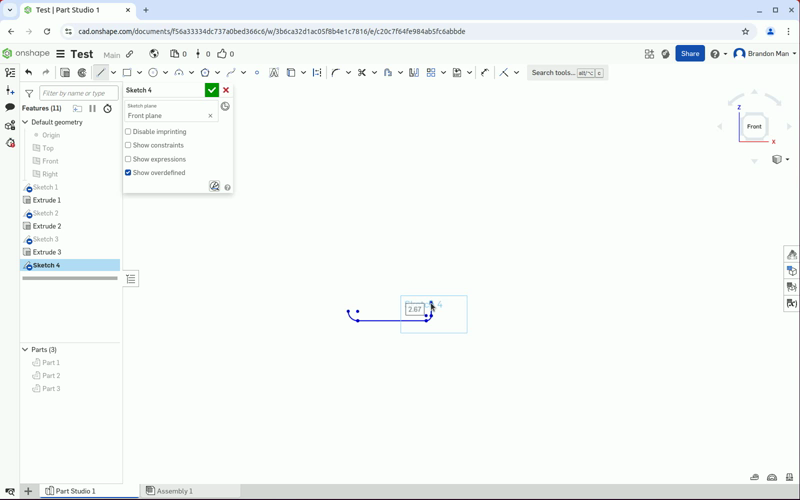
key(a)
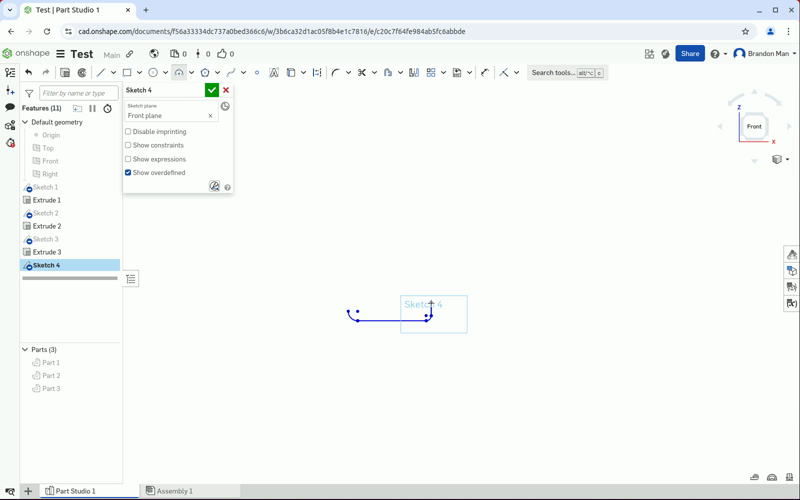
mouse_move(431, 302)
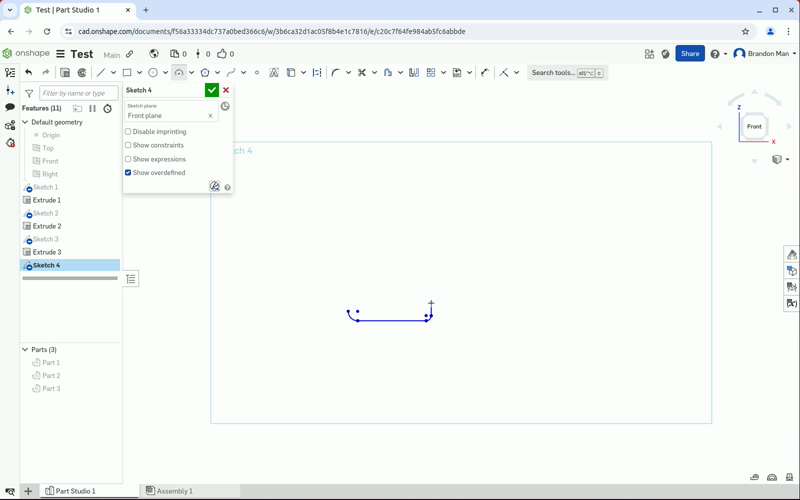
click(431, 302)
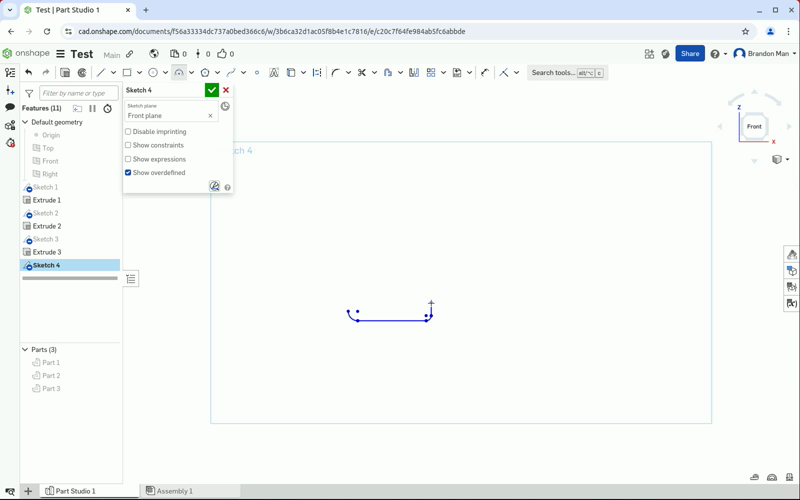
key_down(shift)
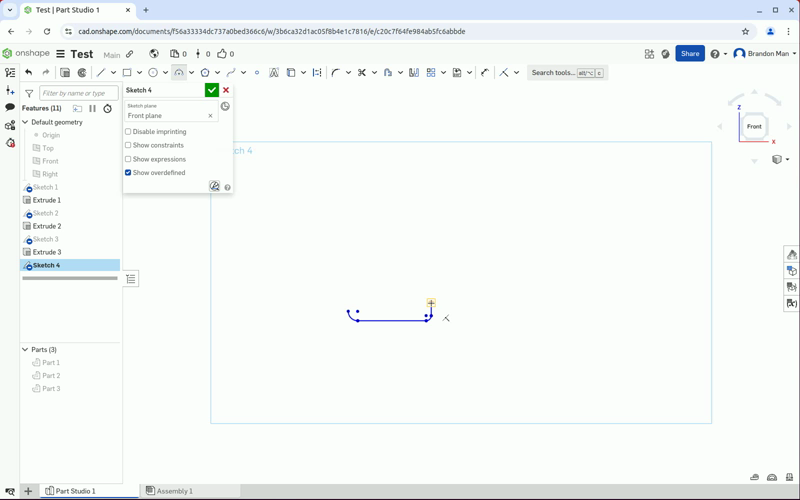
mouse_move(435, 299)
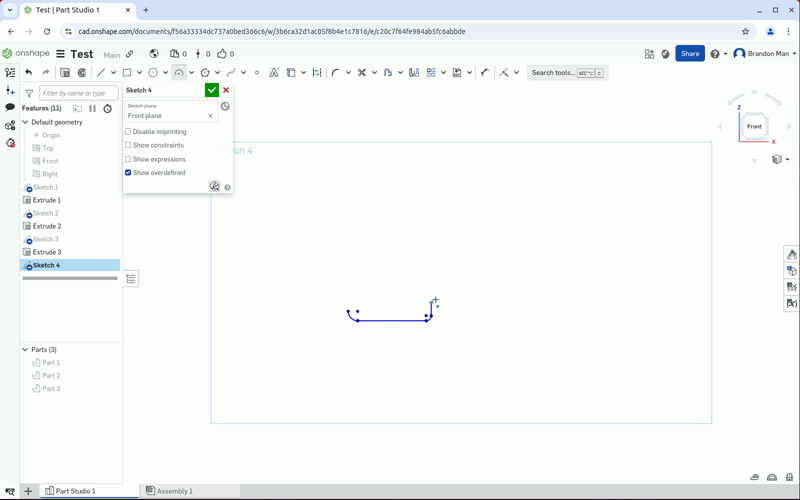
scroll(6)
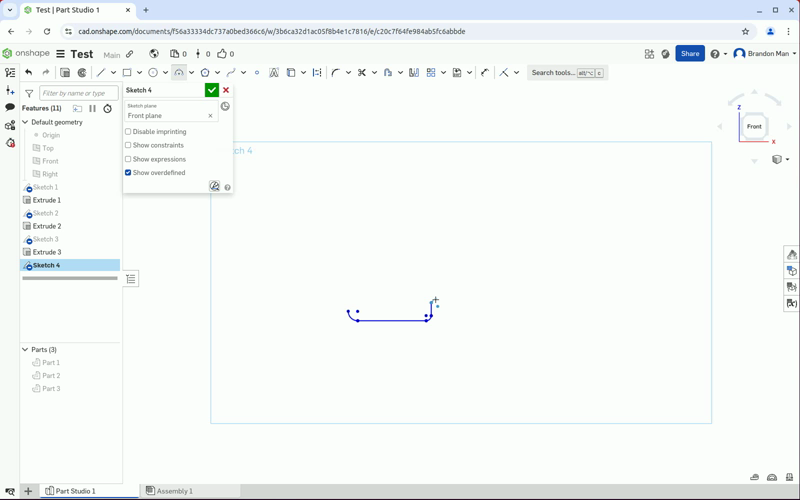
scroll(6)
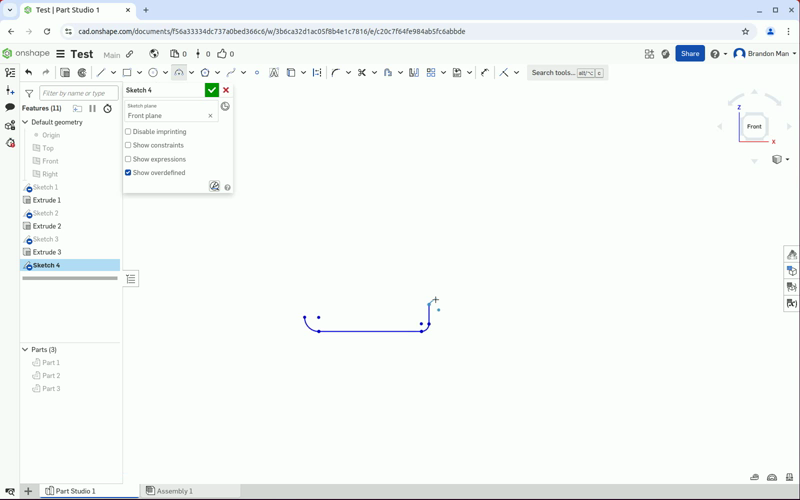
scroll(6)
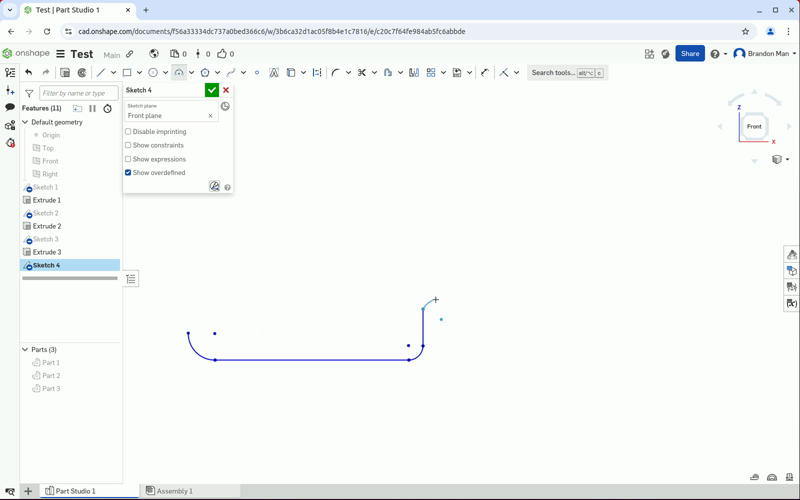
scroll(6)
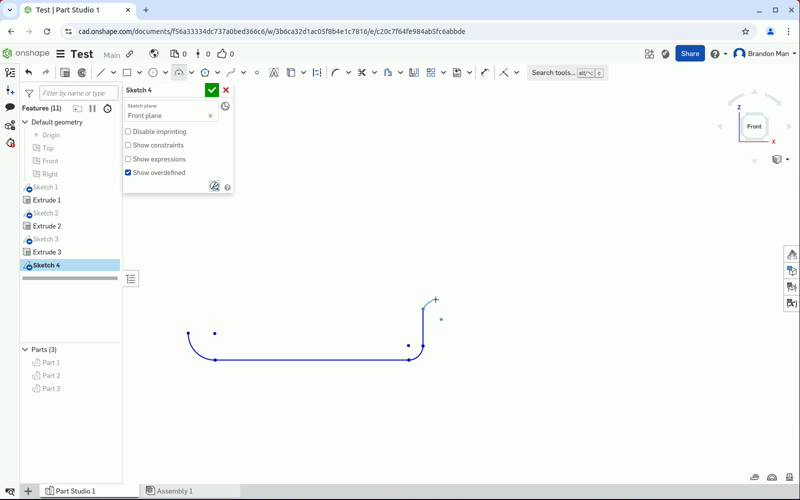
scroll(6)
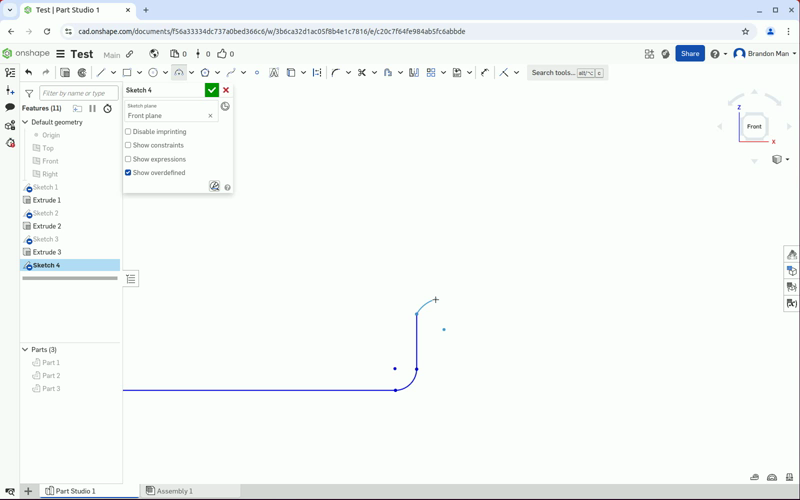
scroll(6)
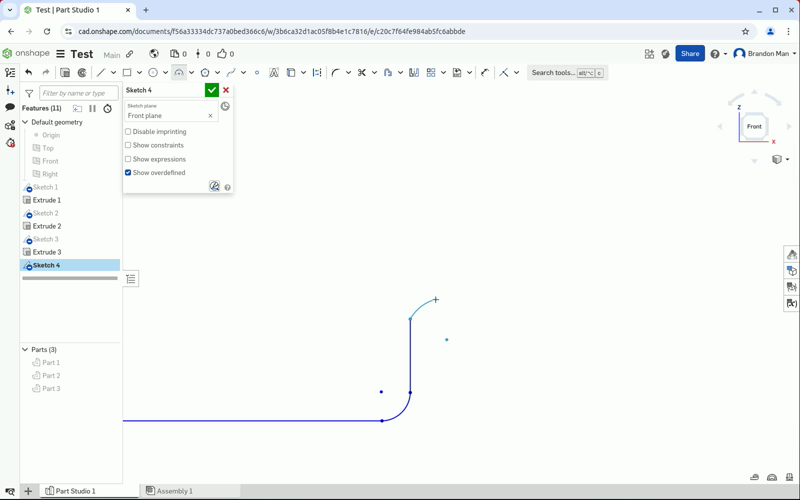
scroll(6)
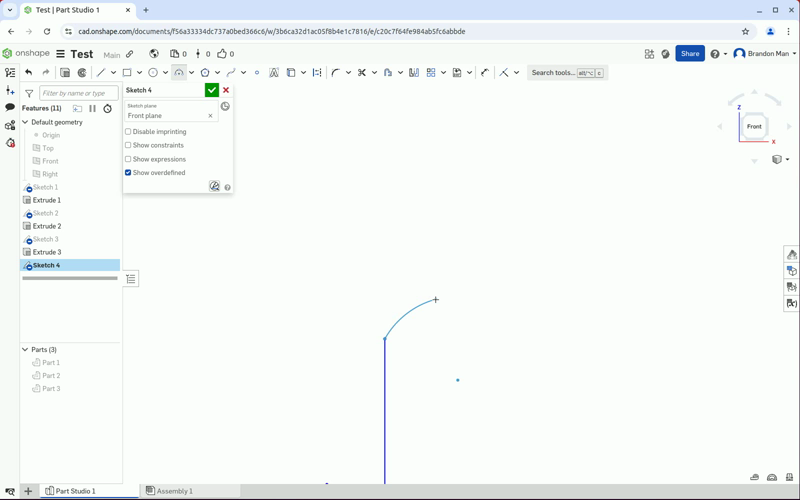
click(435, 299)
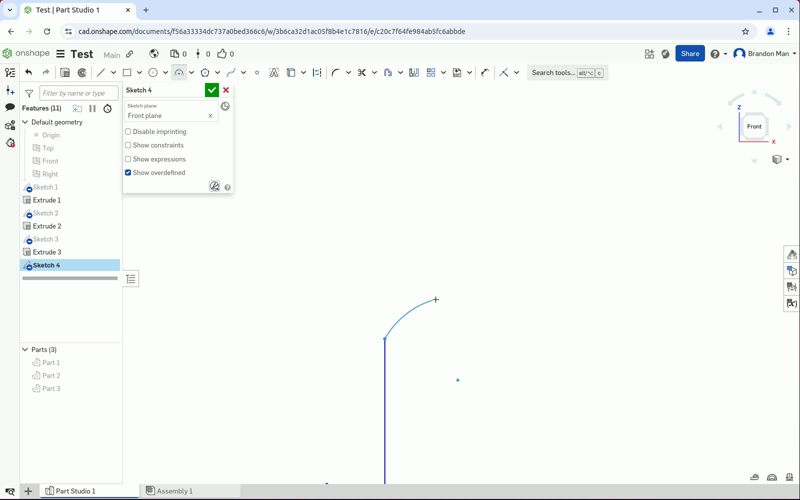
scroll(-6)
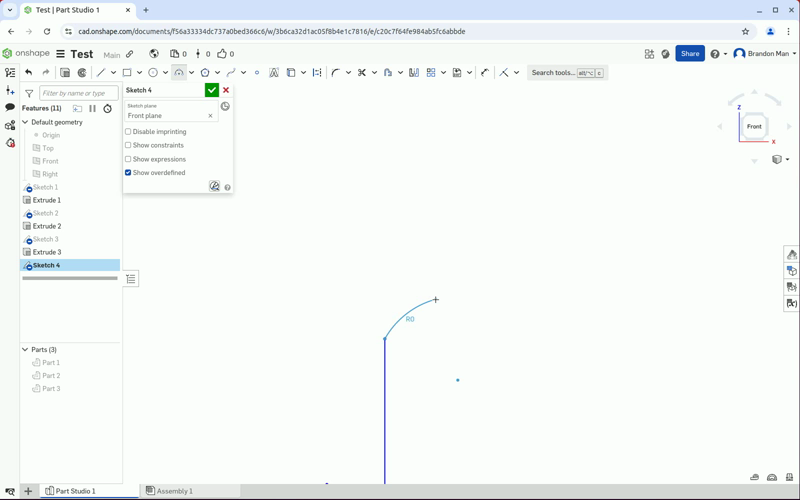
scroll(-6)
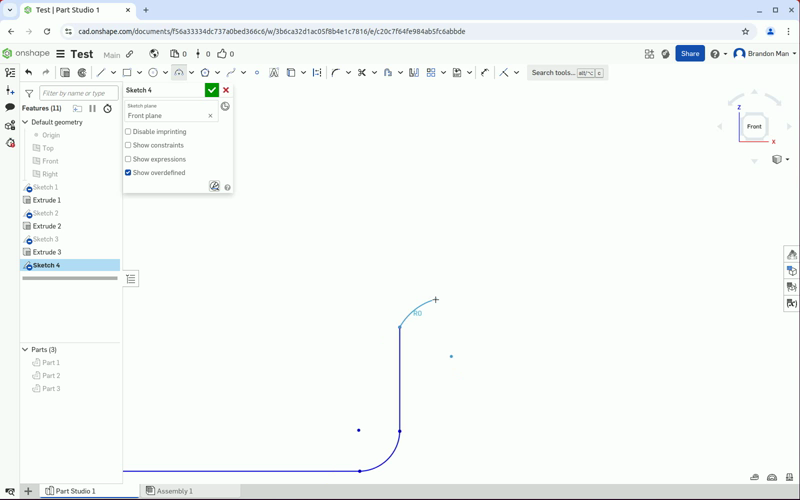
scroll(-6)
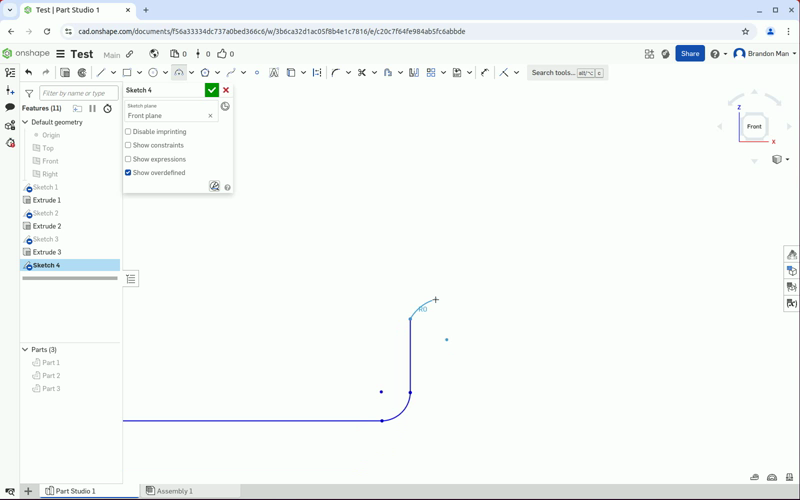
scroll(-6)
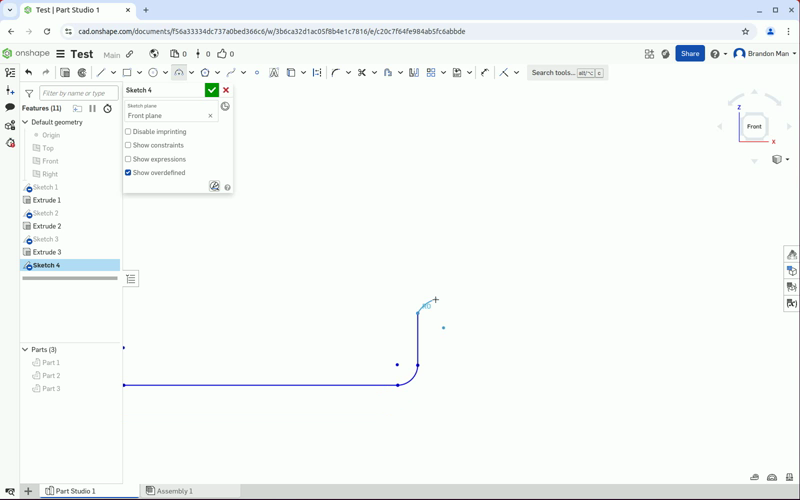
scroll(-6)
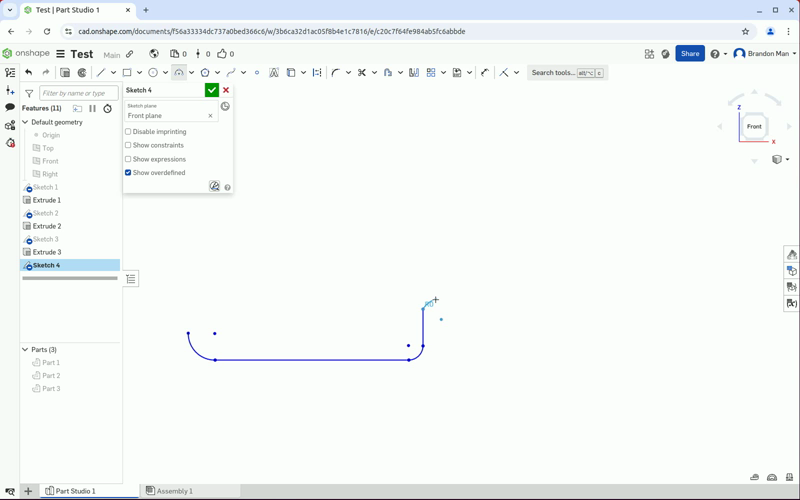
scroll(-6)
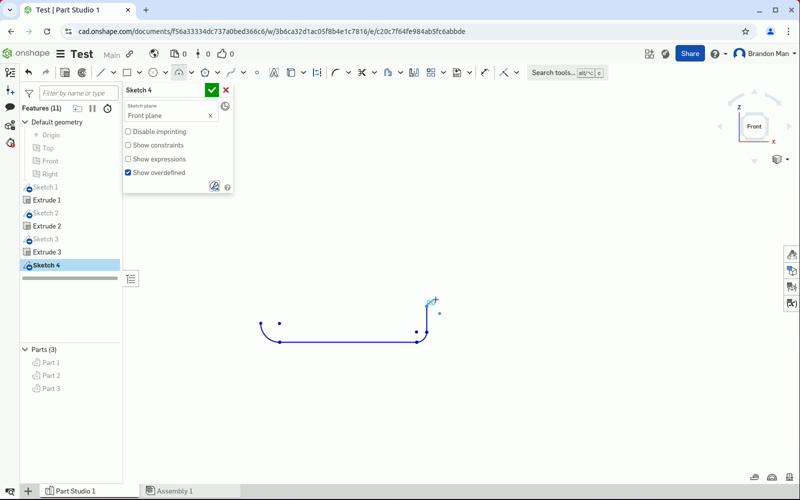
scroll(-6)
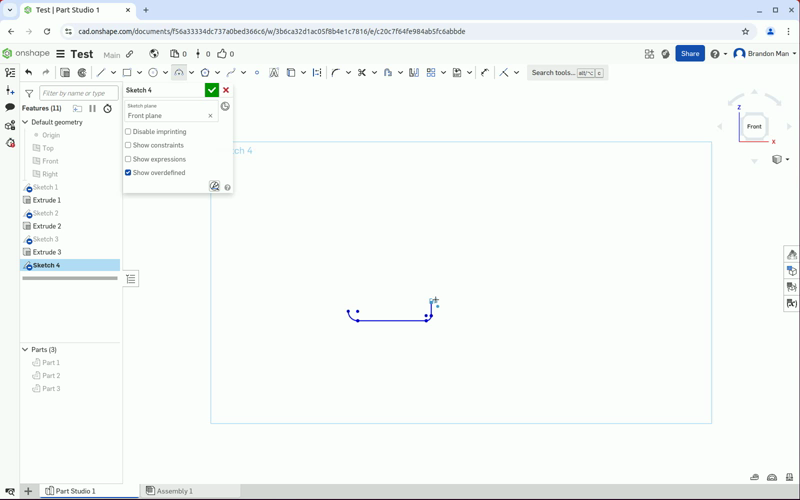
mouse_move(432, 300)
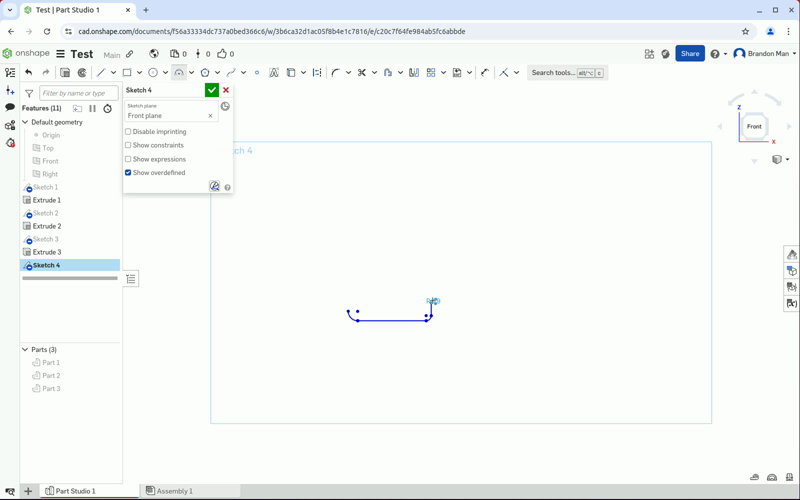
scroll(6)
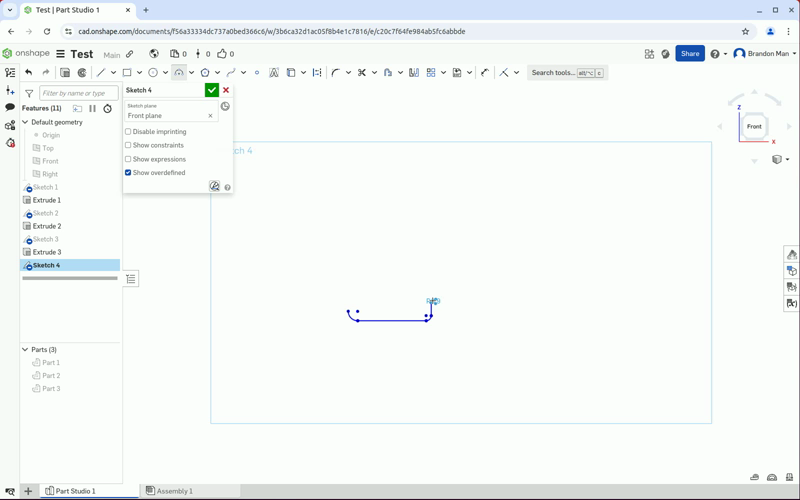
scroll(6)
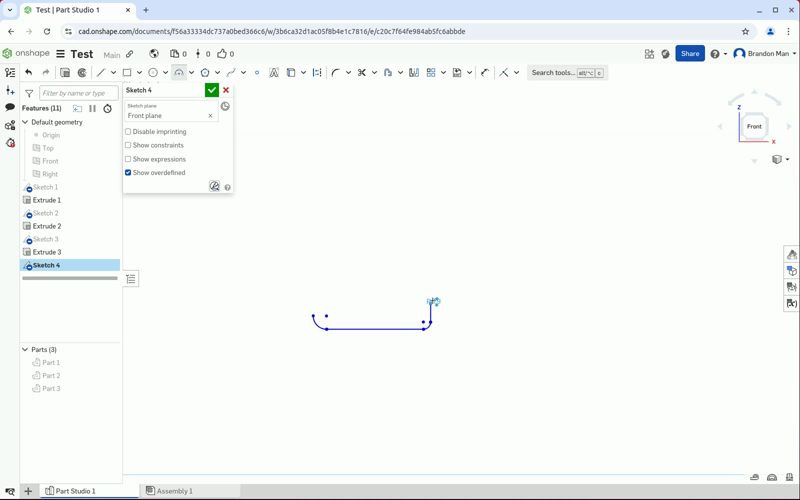
scroll(6)
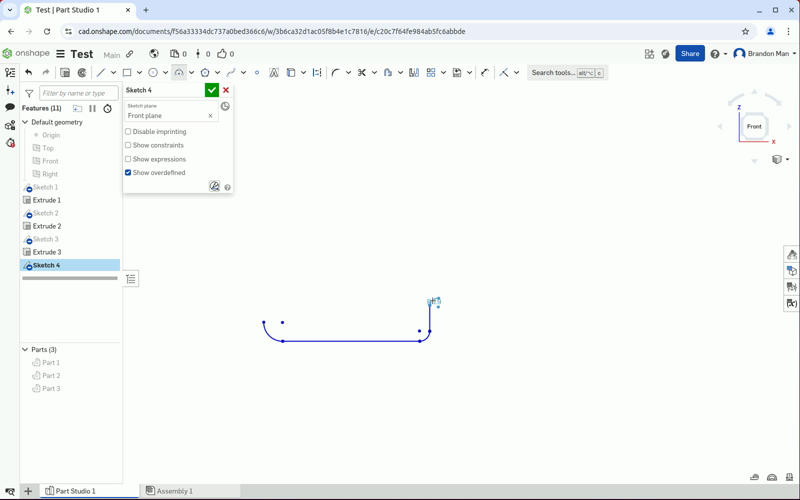
scroll(6)
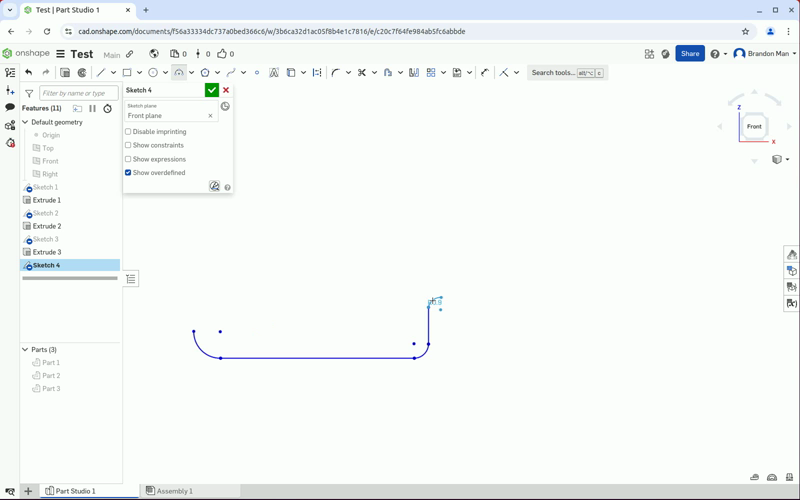
scroll(6)
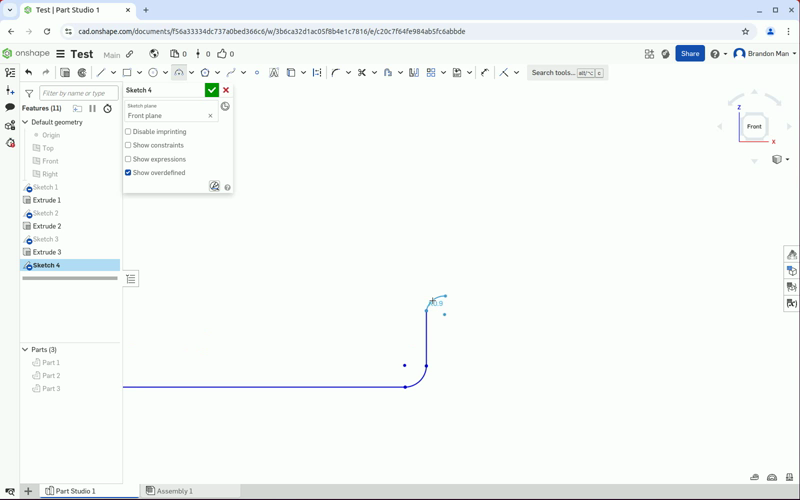
scroll(6)
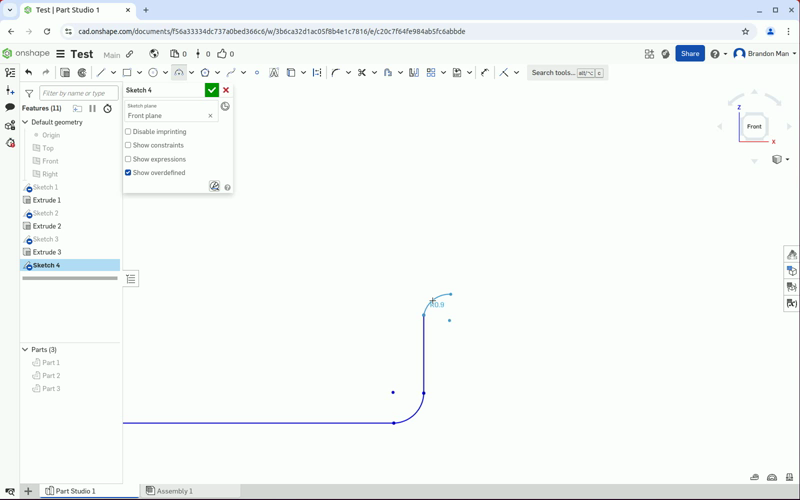
scroll(6)
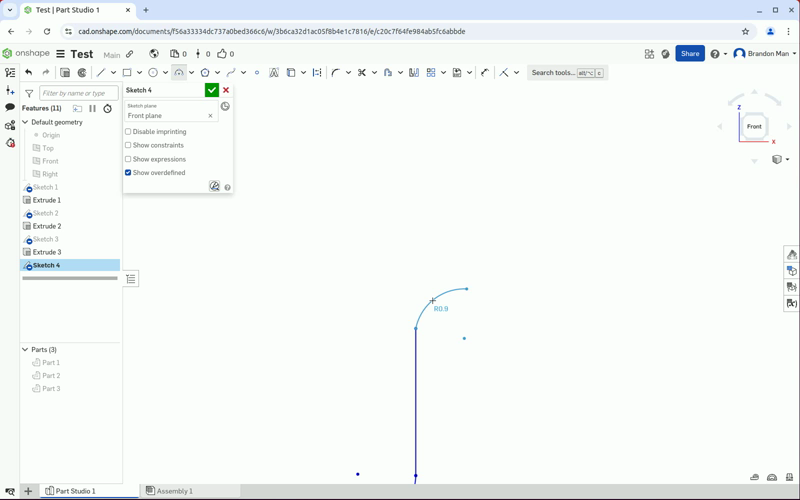
click(432, 300)
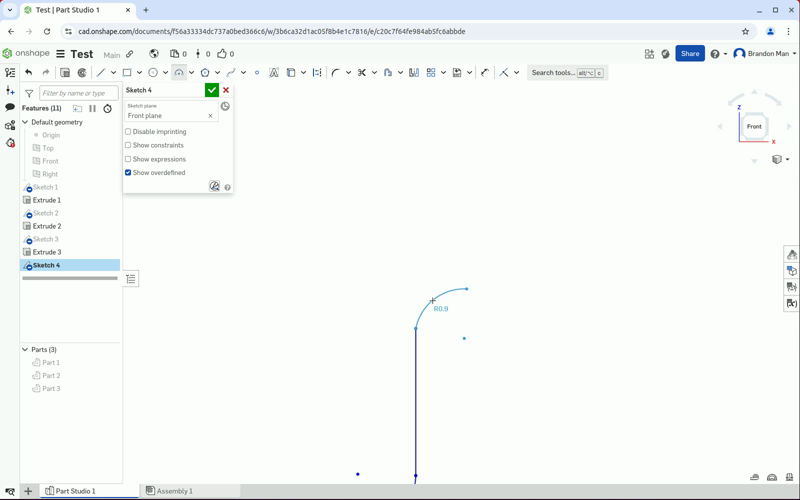
scroll(-6)
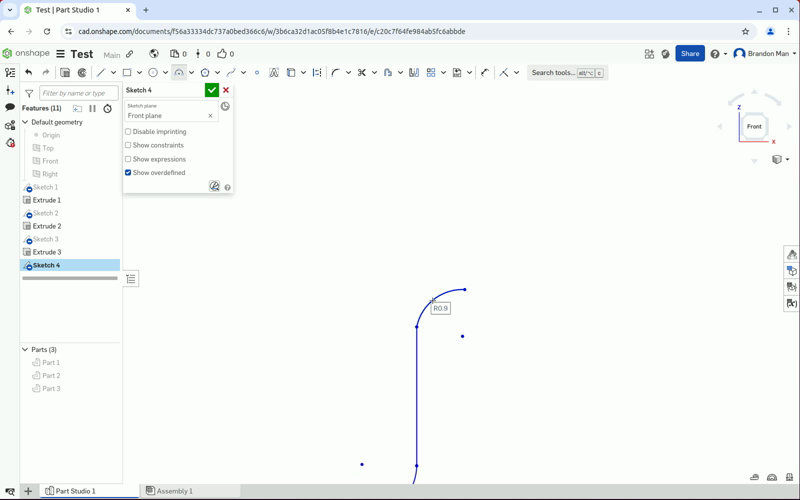
scroll(-6)
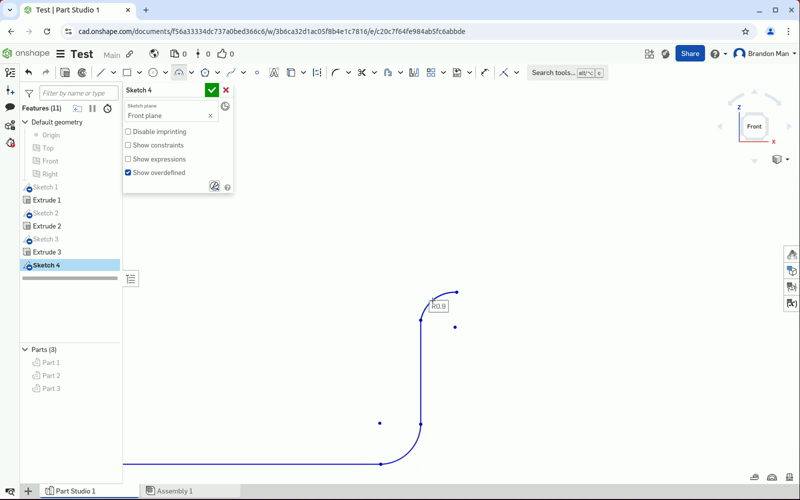
scroll(-6)
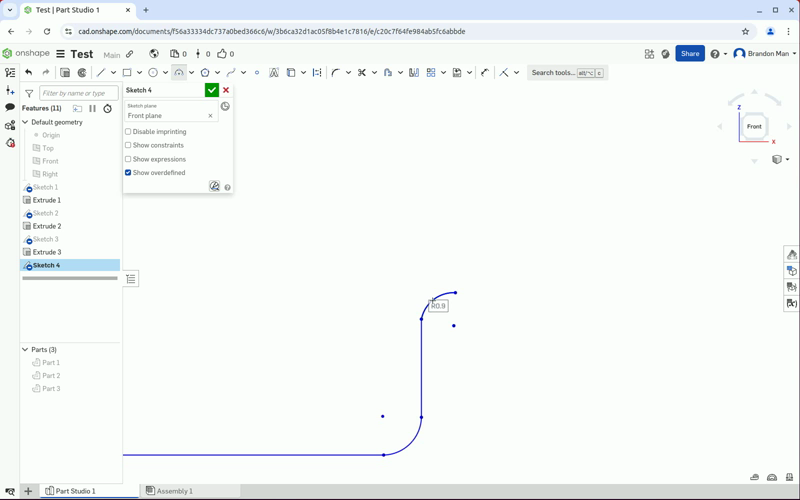
scroll(-6)
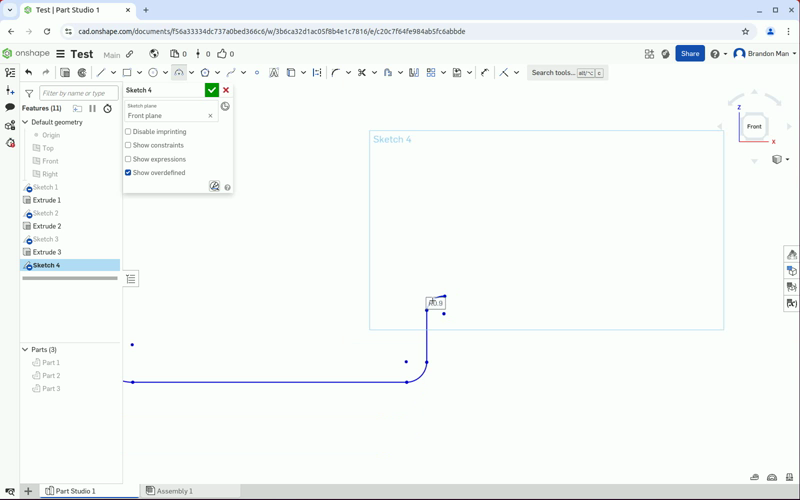
scroll(-6)
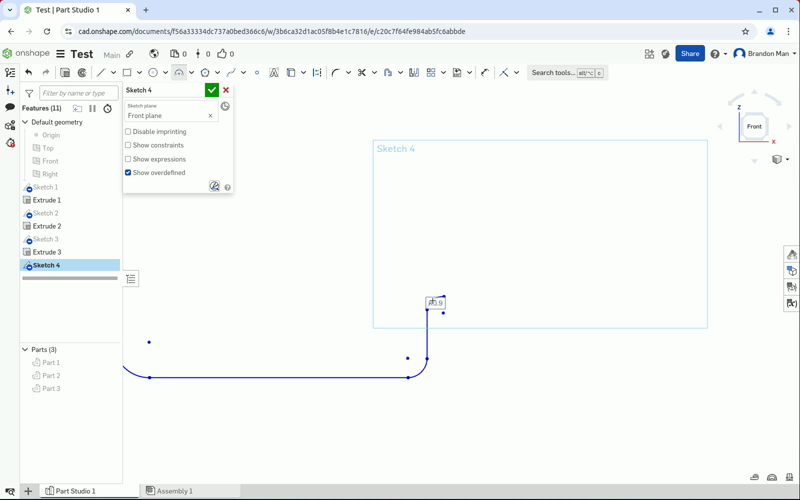
scroll(-6)
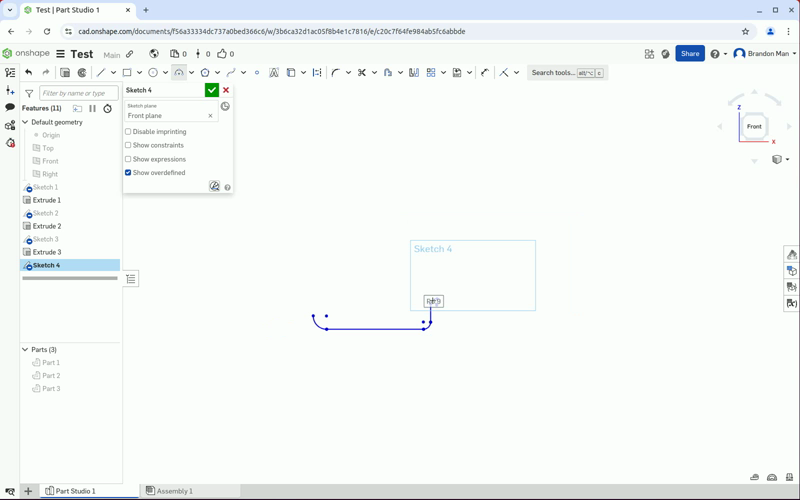
scroll(-6)
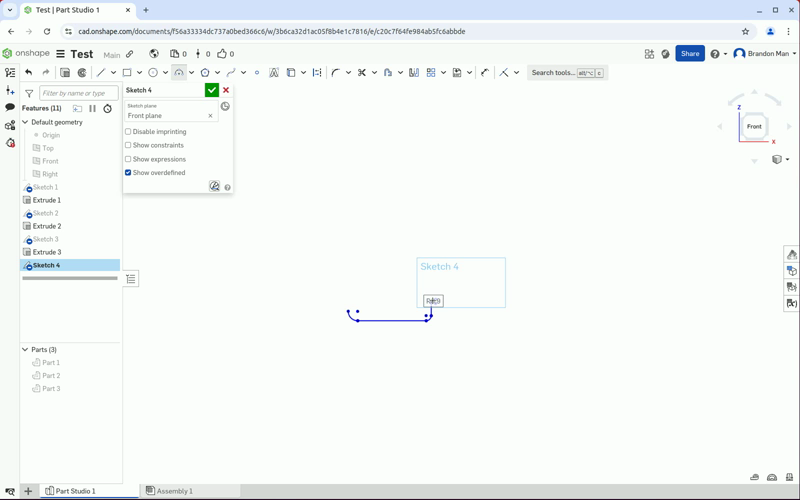
key_up(shift)
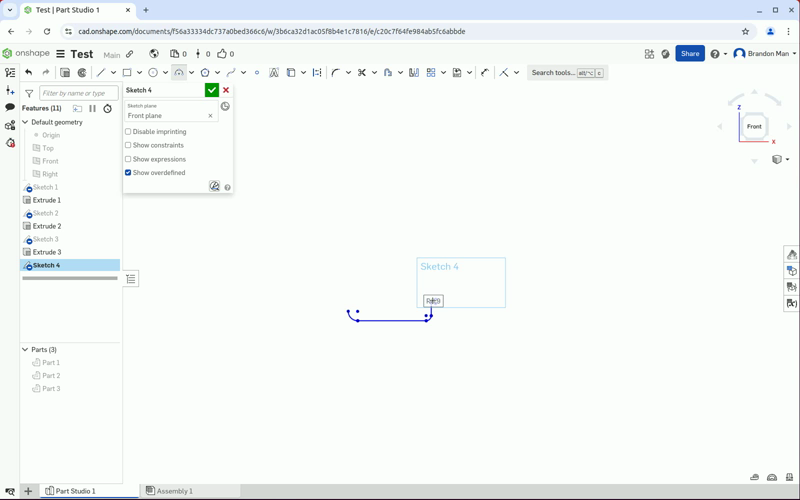
key(esc)
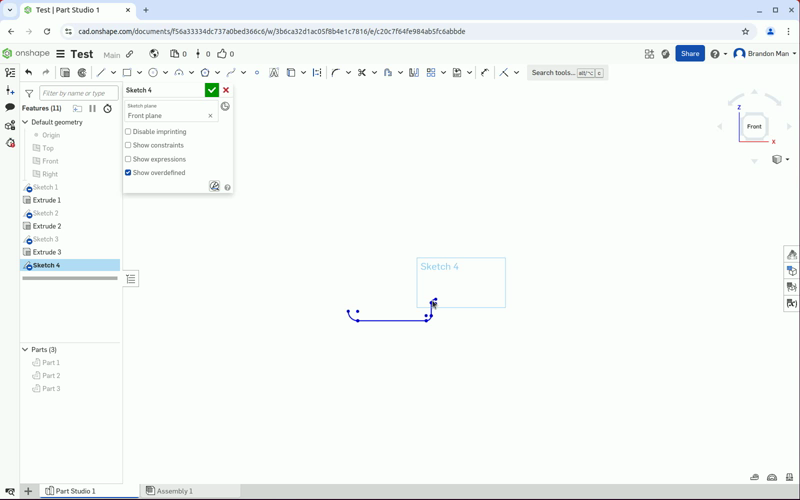
key(l)
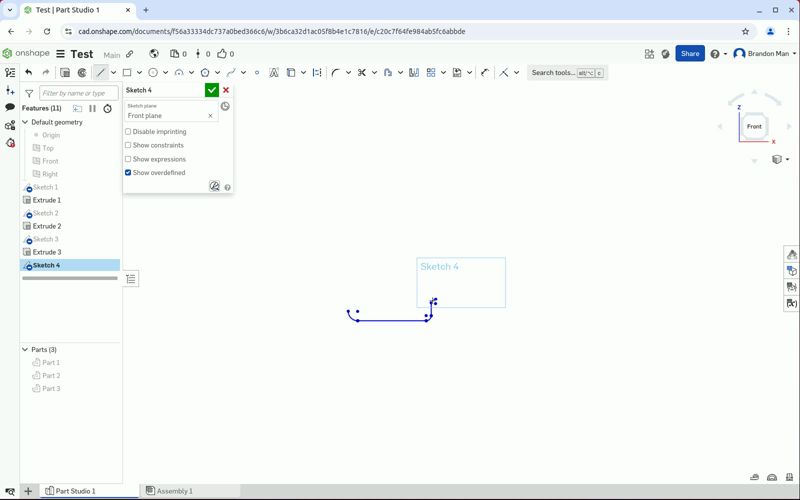
mouse_move(435, 299)
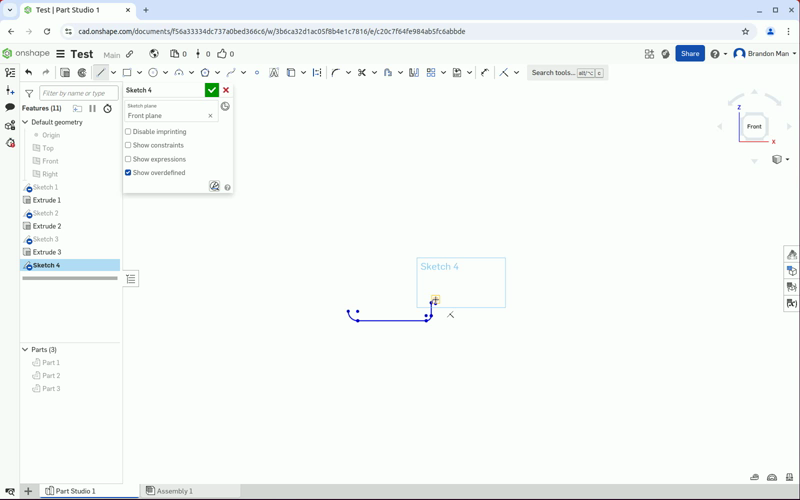
scroll(6)
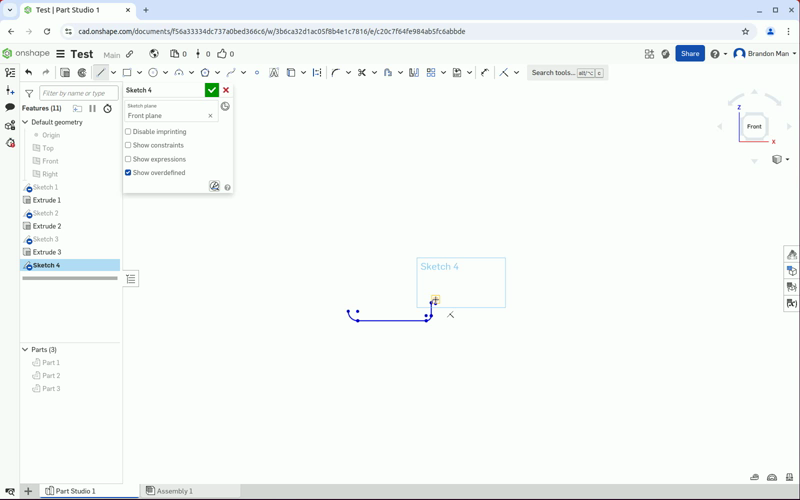
scroll(6)
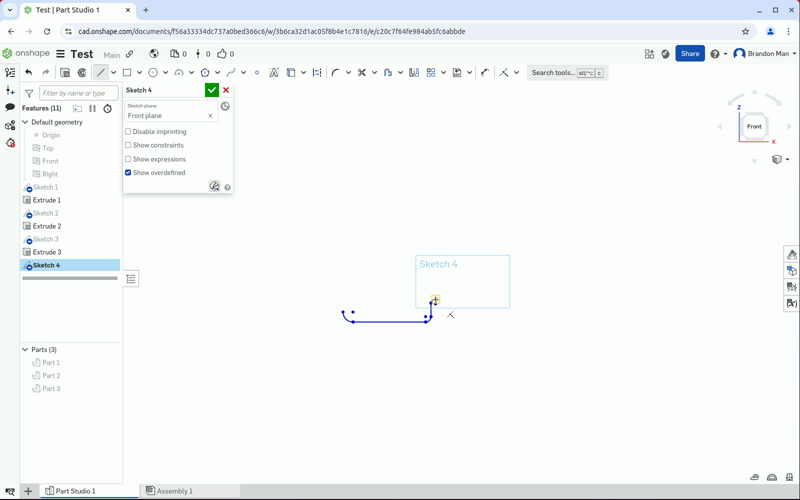
scroll(6)
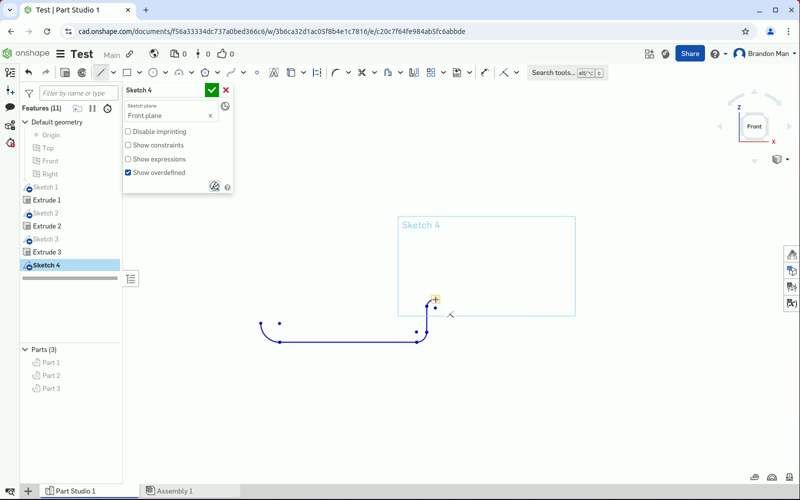
scroll(6)
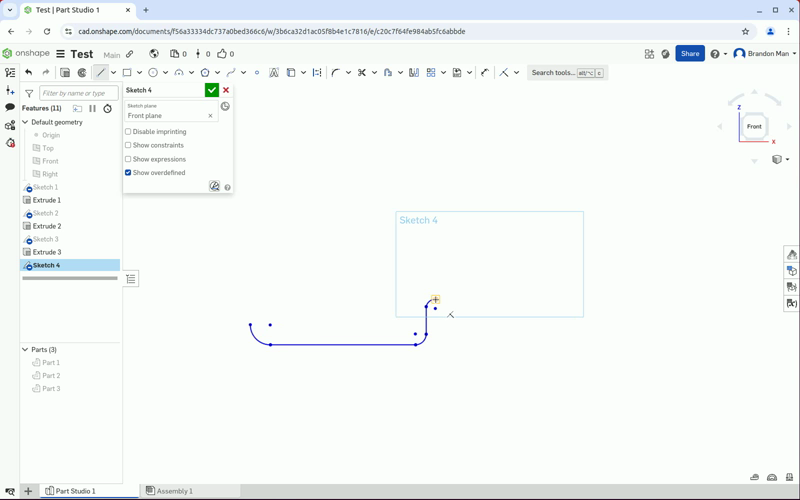
scroll(6)
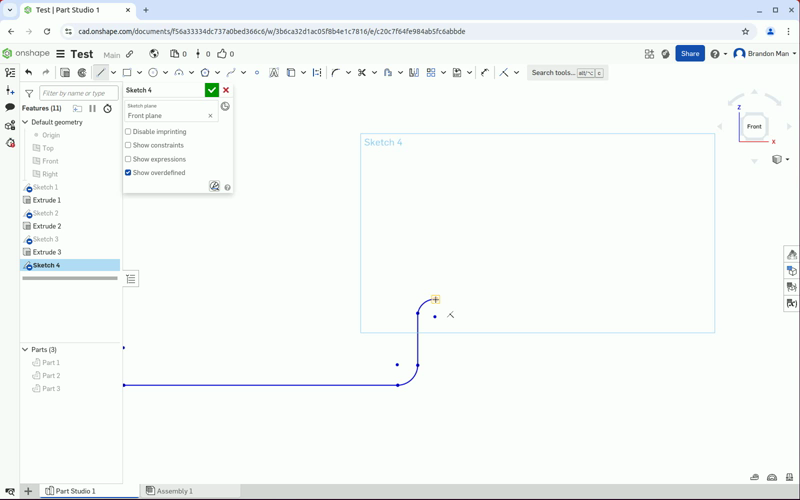
scroll(6)
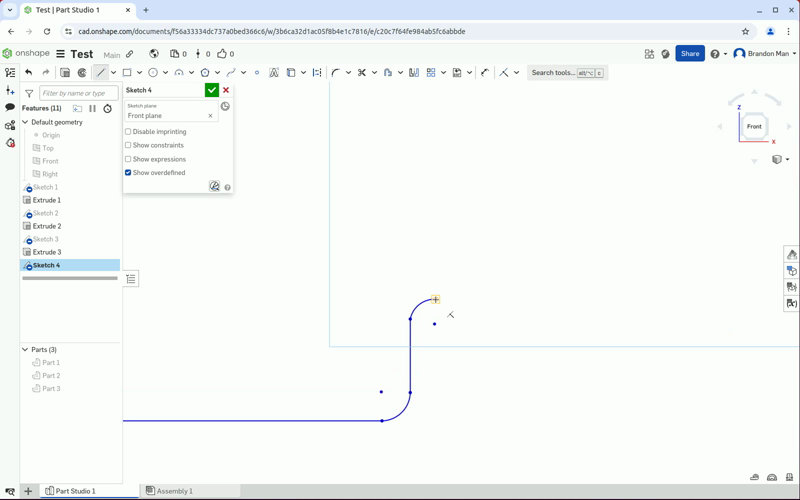
scroll(6)
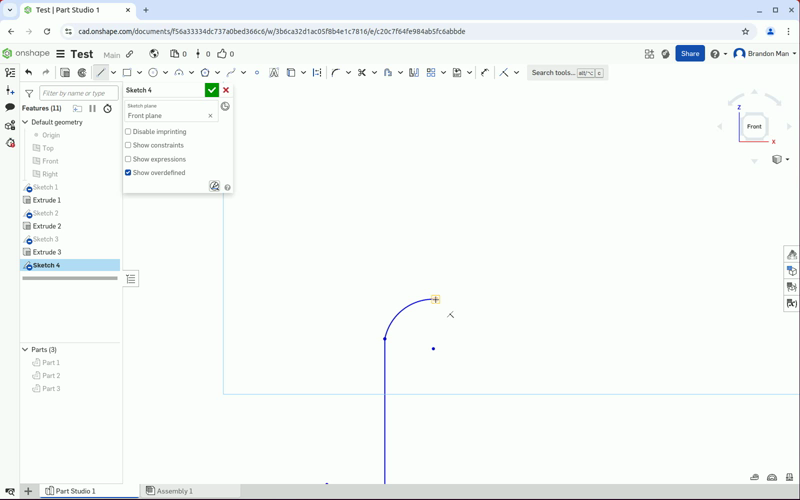
click(435, 299)
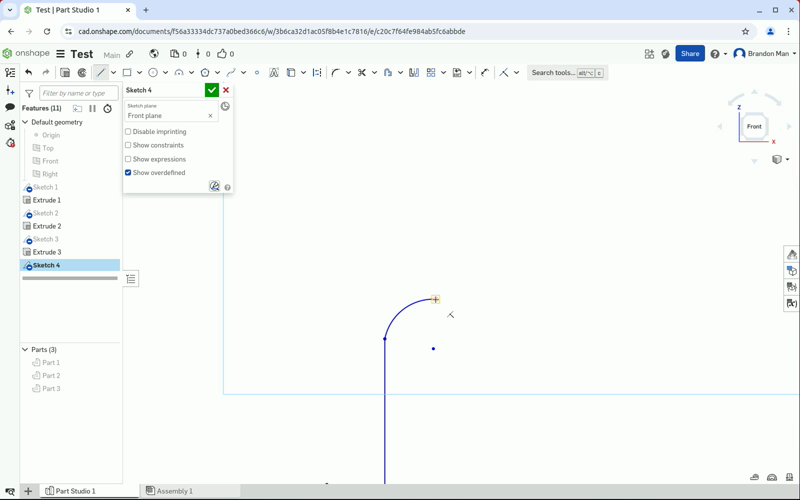
scroll(-6)
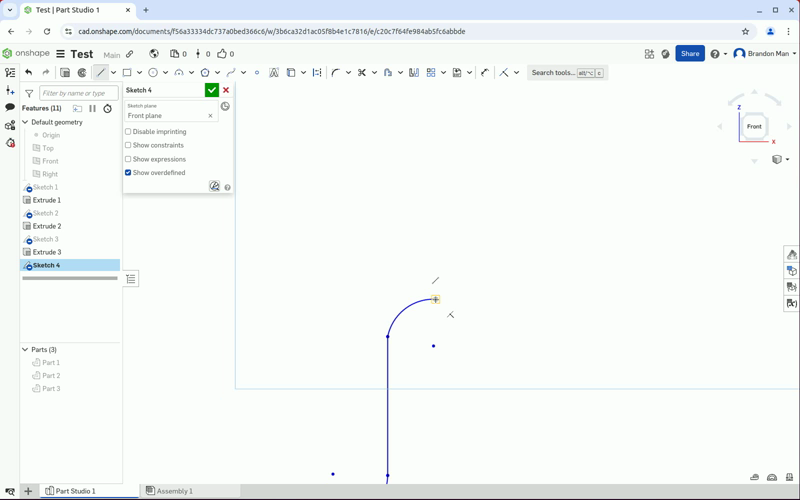
scroll(-6)
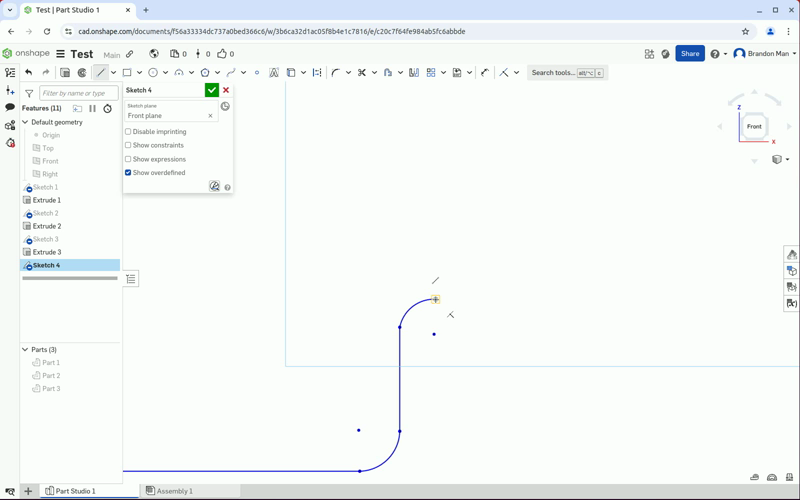
scroll(-6)
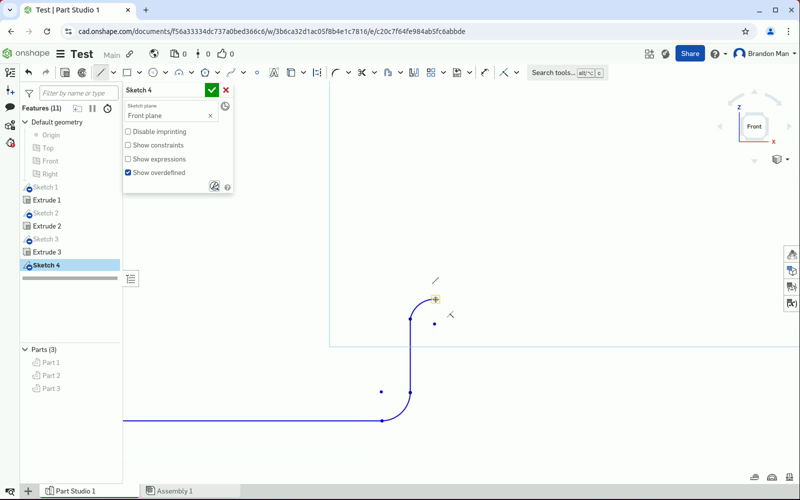
scroll(-6)
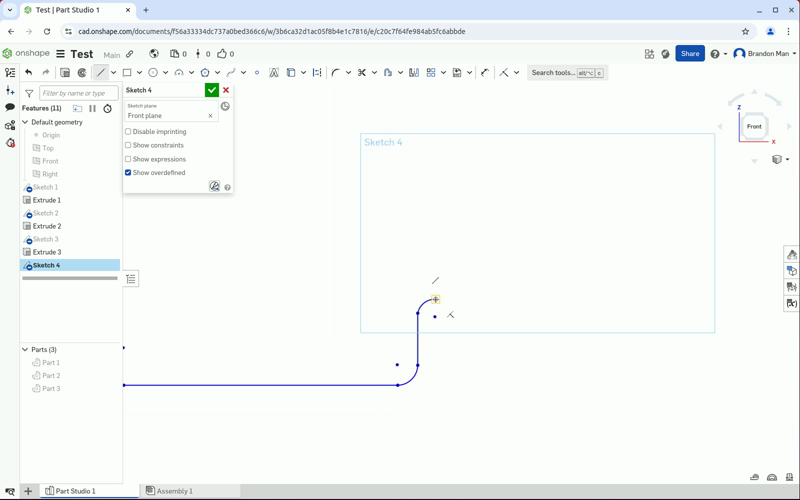
scroll(-6)
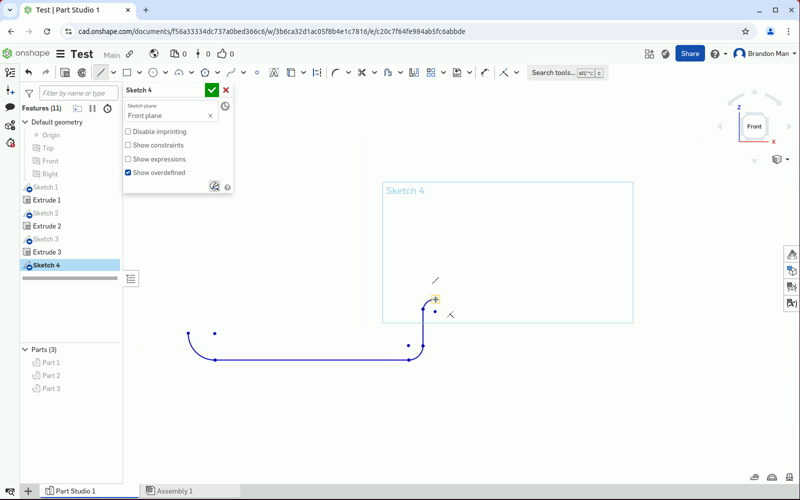
scroll(-6)
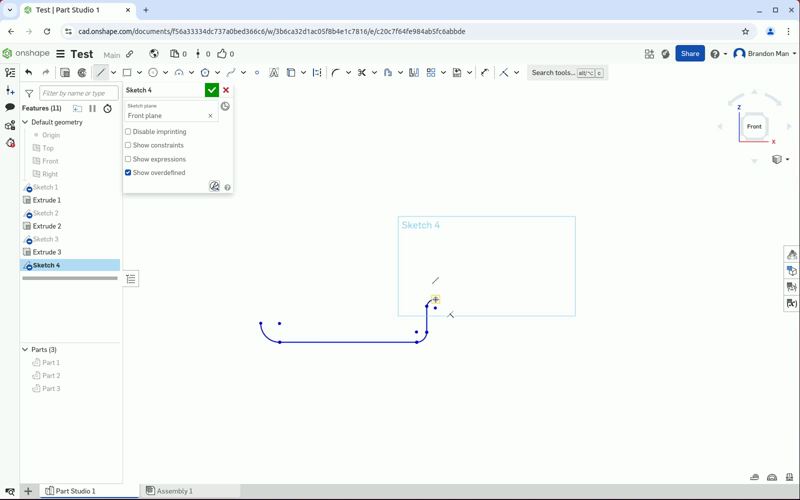
scroll(-6)
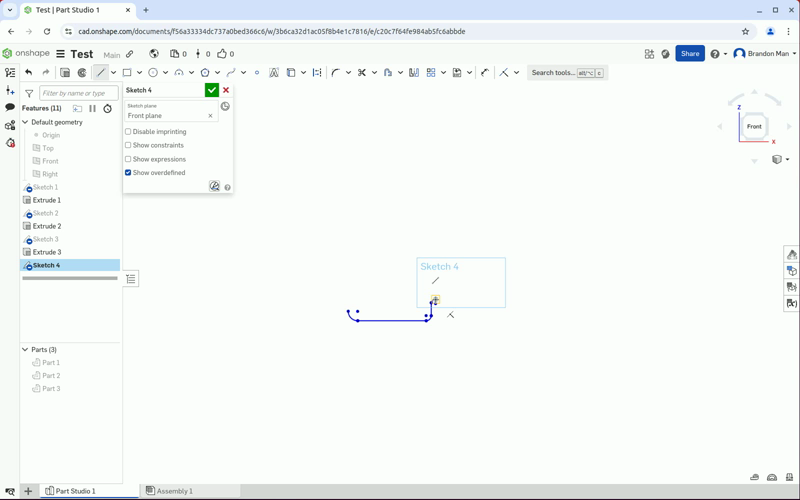
key_down(shift)
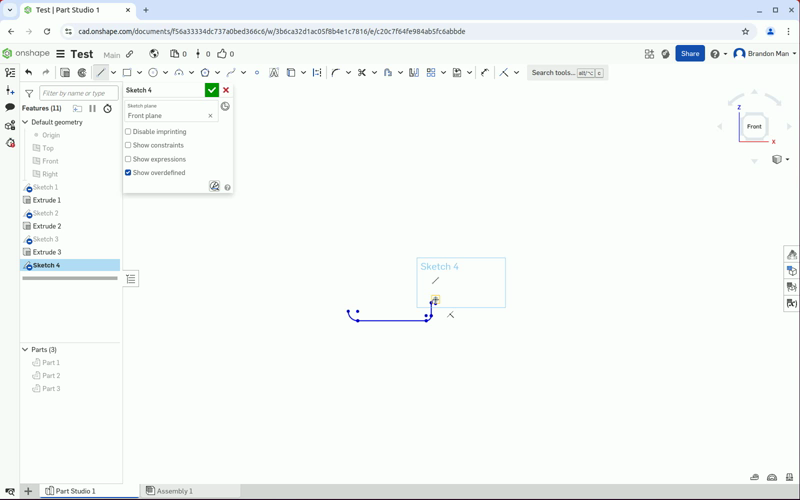
mouse_move(465, 299)
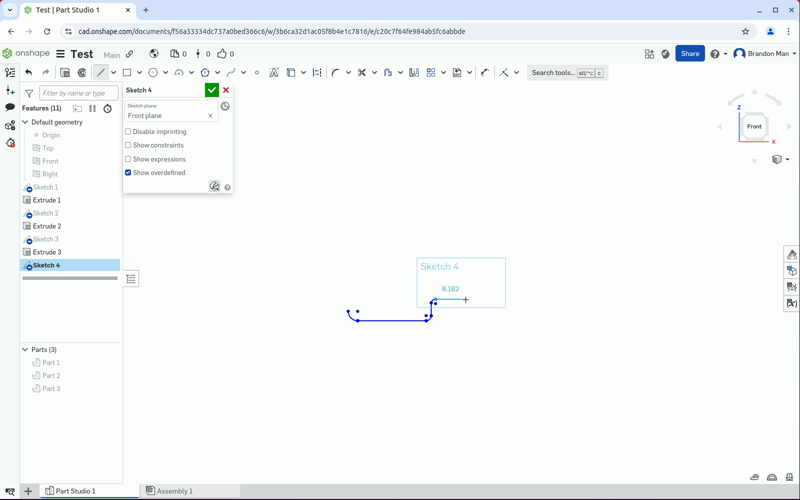
mouse_move(435, 313)
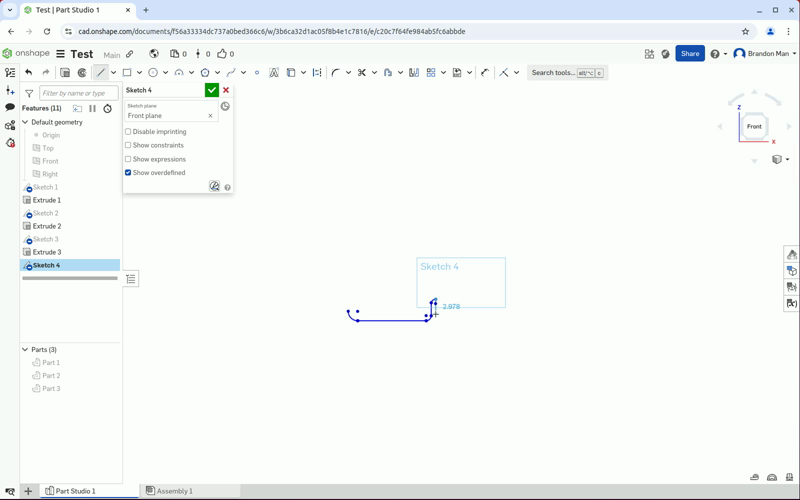
click(435, 313)
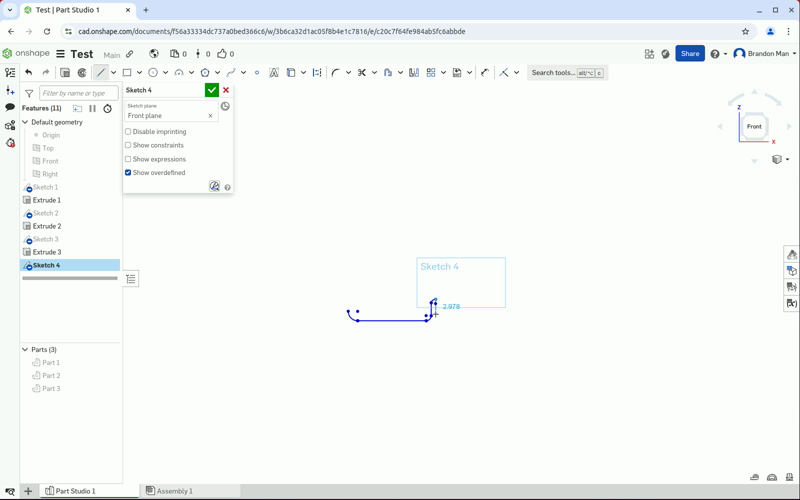
key_up(shift)
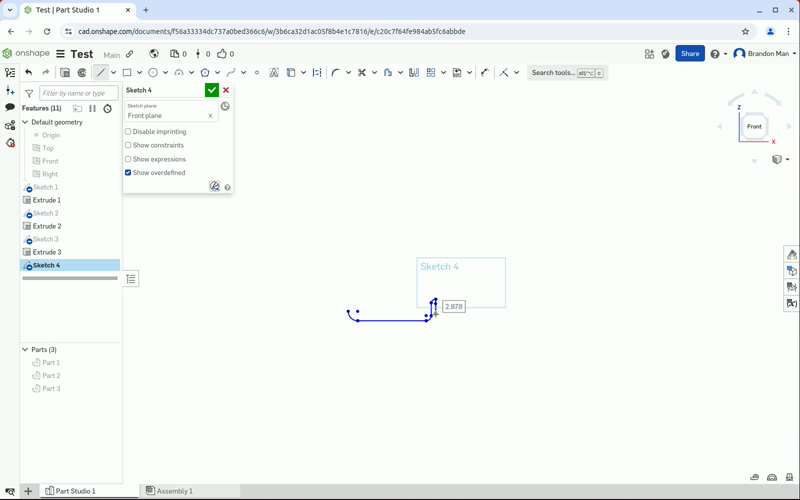
key_down(shift)
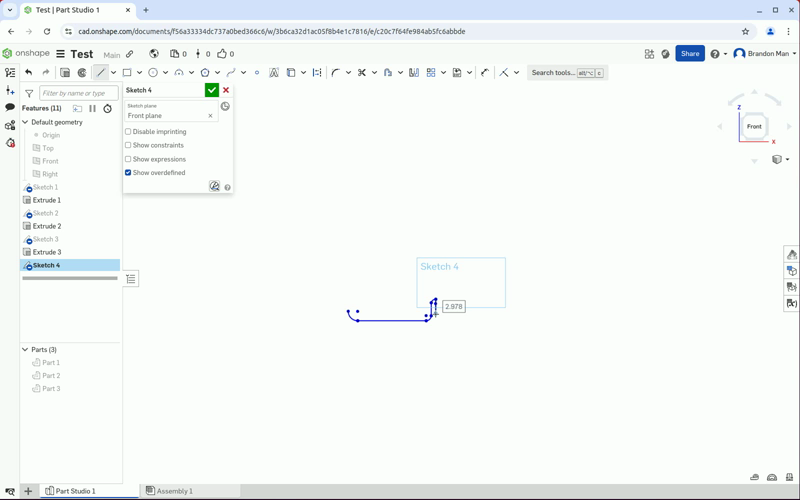
mouse_move(465, 313)
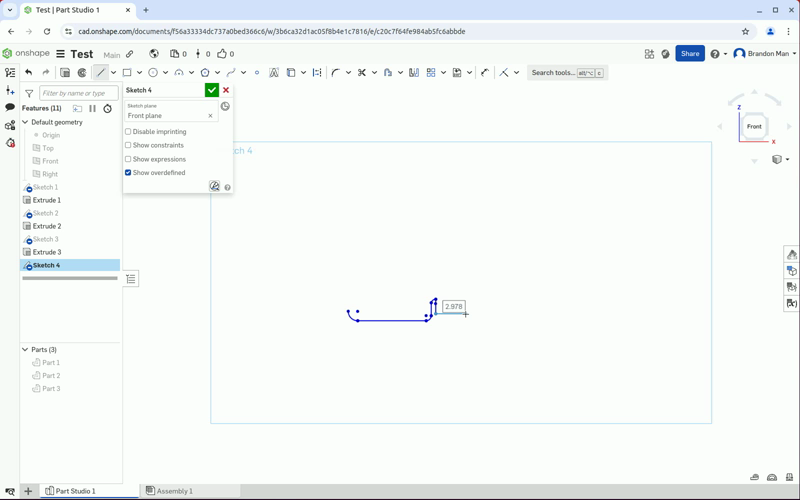
mouse_move(460, 313)
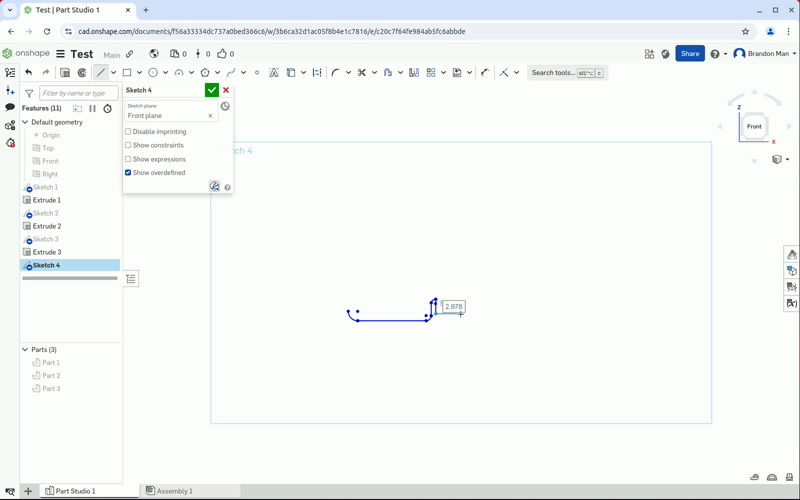
click(460, 313)
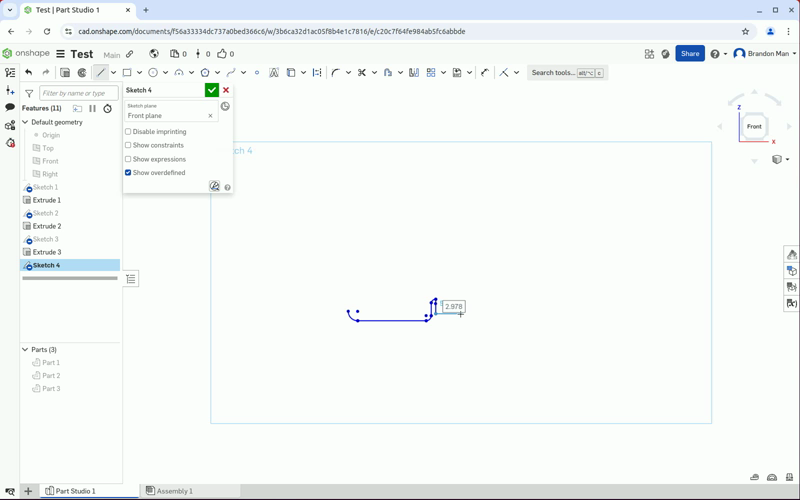
key_up(shift)
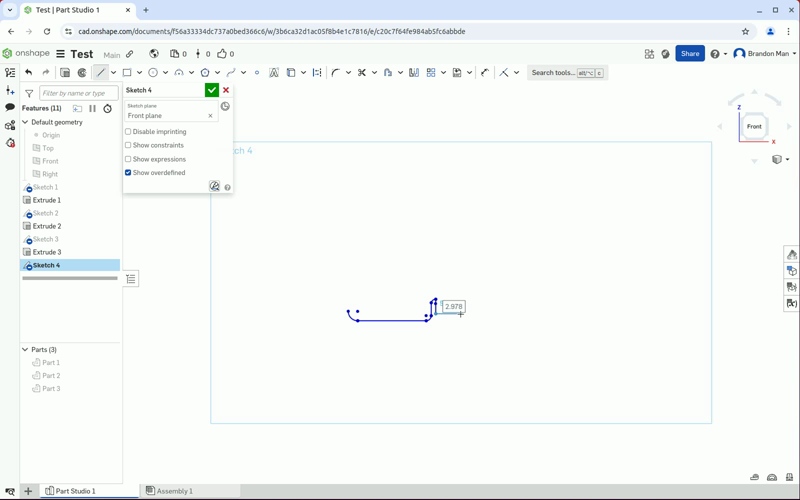
key_down(shift)
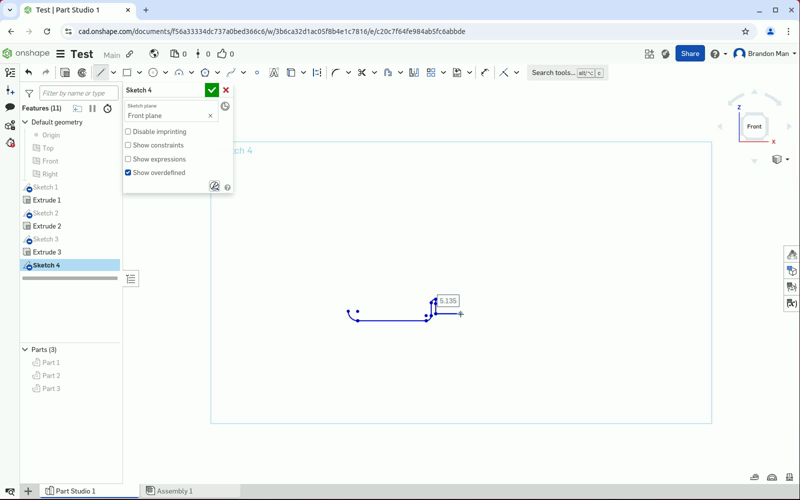
mouse_move(490, 313)
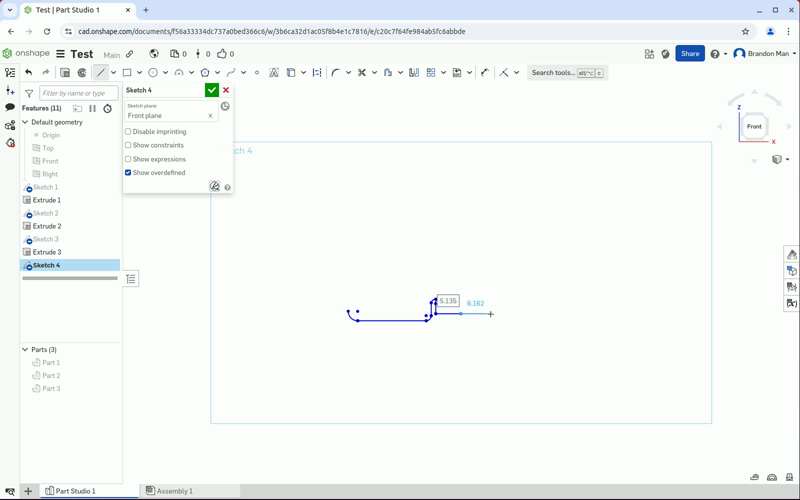
mouse_move(460, 282)
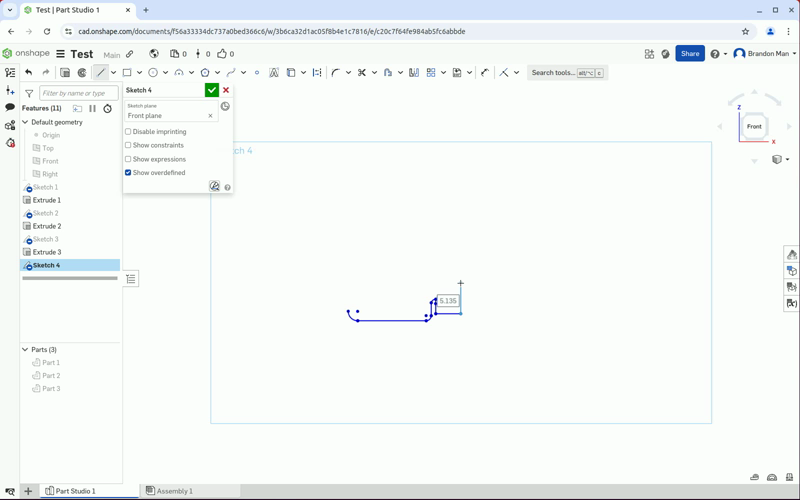
click(460, 282)
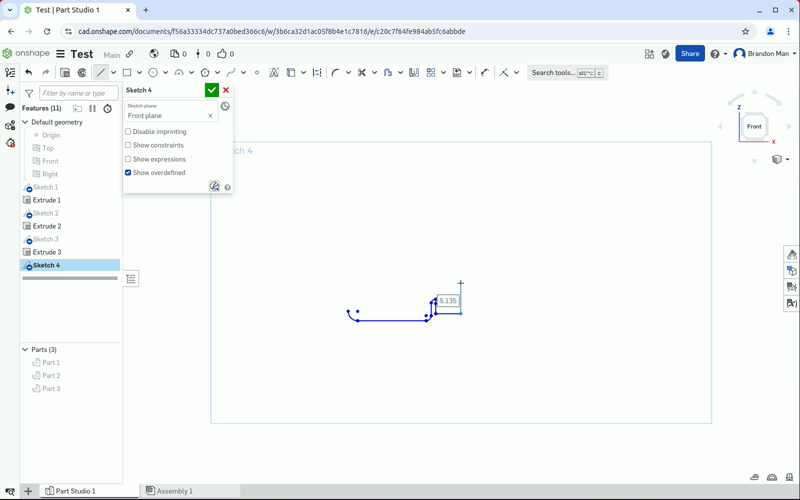
key_up(shift)
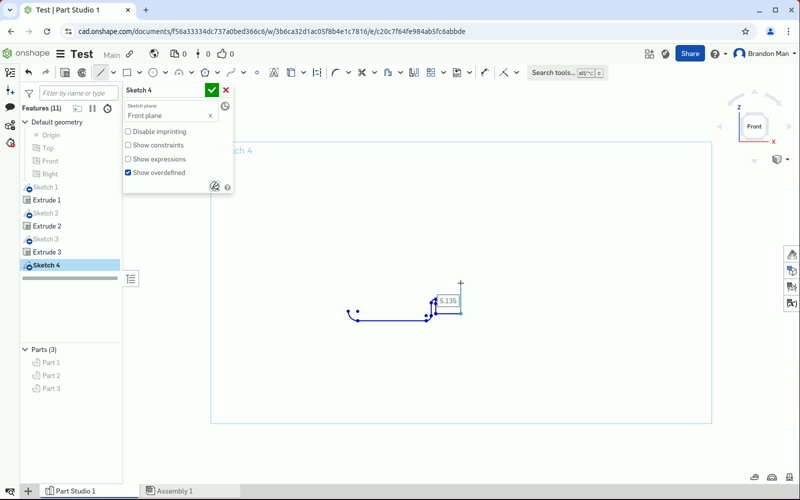
key_down(shift)
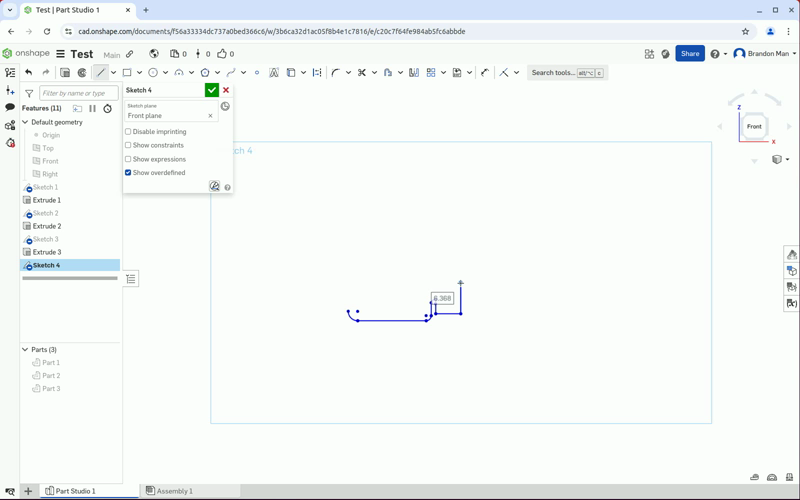
mouse_move(348, 282)
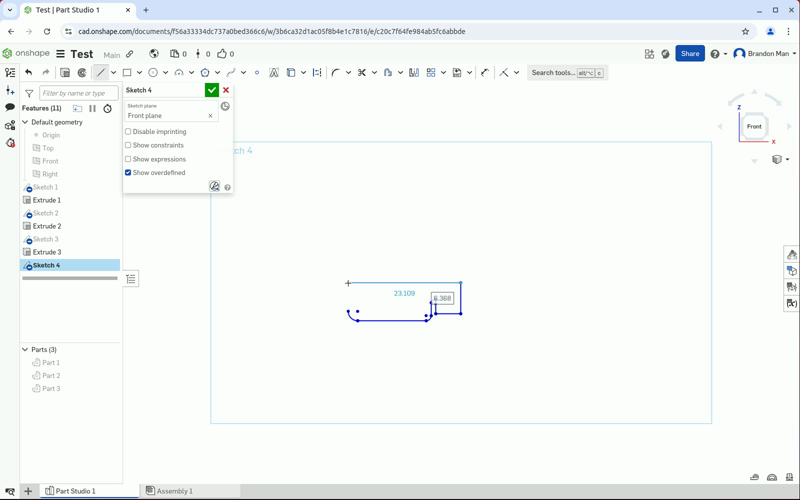
click(348, 282)
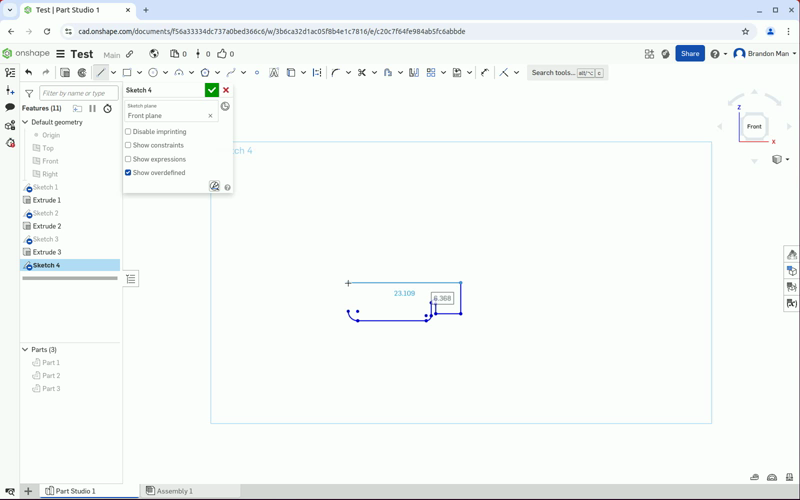
key_up(shift)
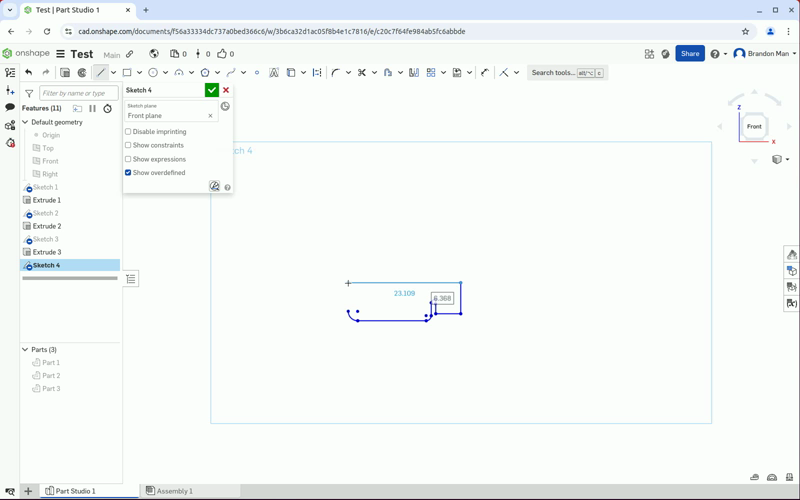
mouse_move(378, 282)
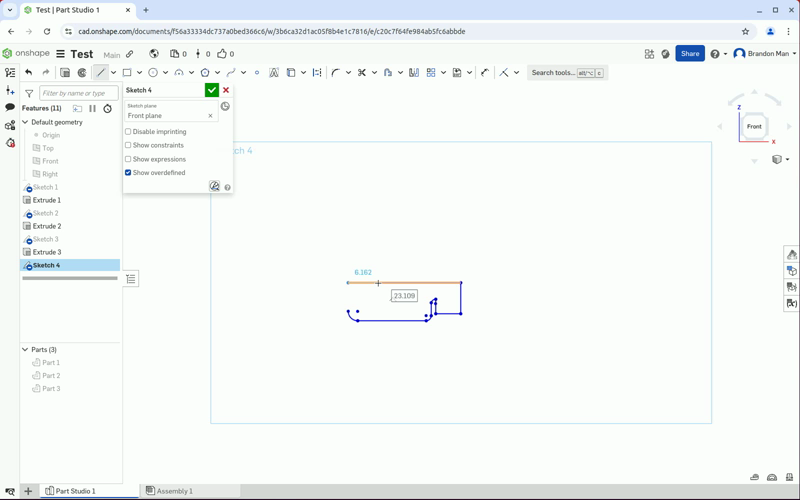
key_down(shift)
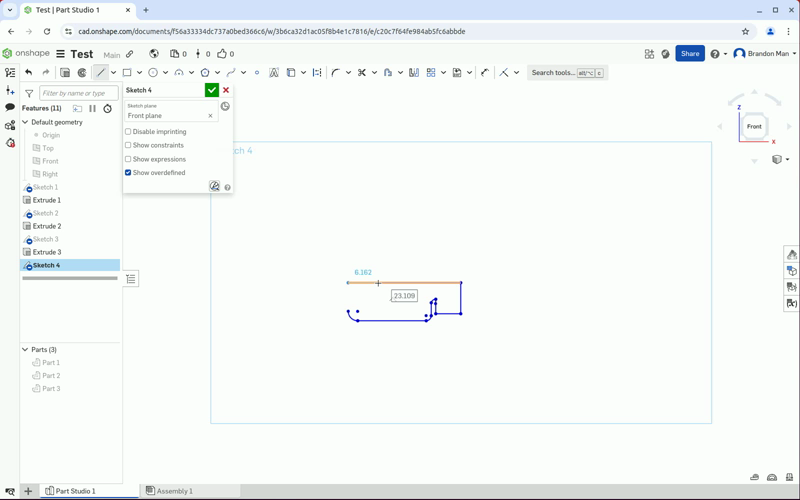
mouse_move(348, 311)
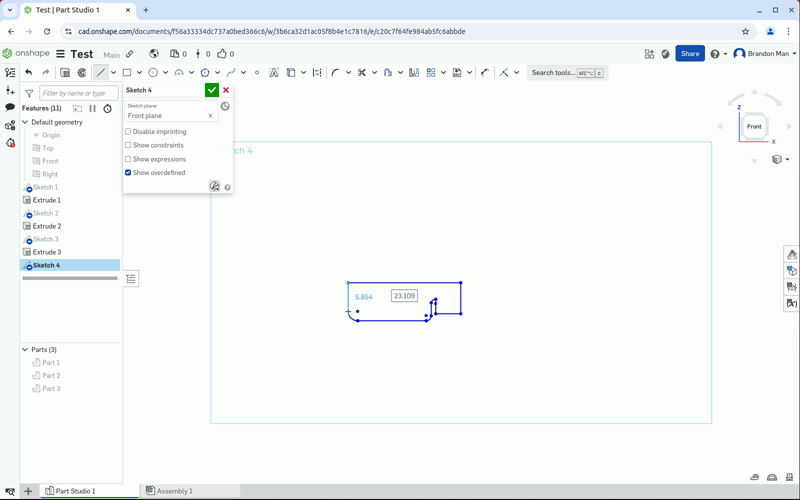
key_up(shift)
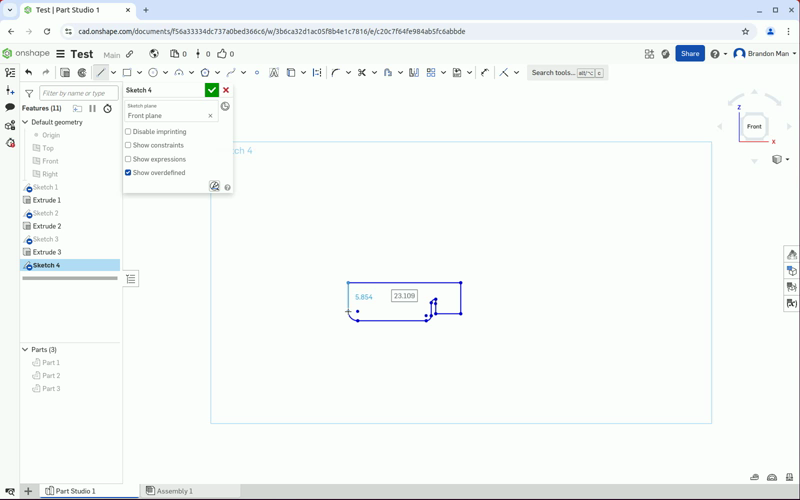
click(348, 311)
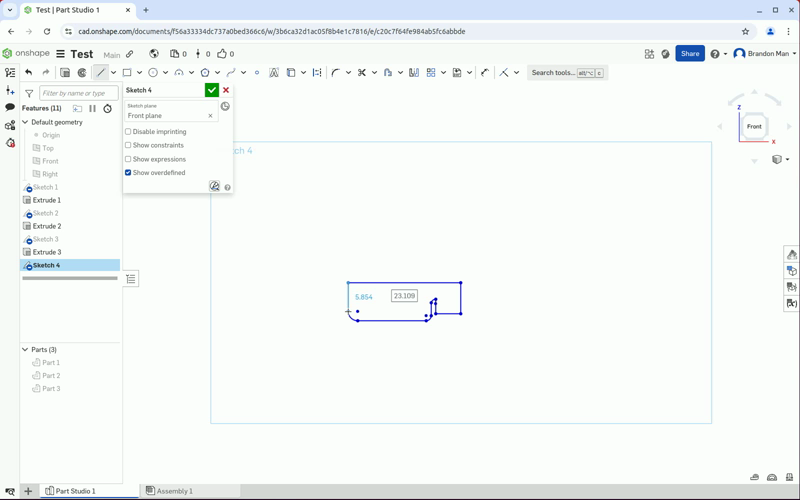
key(esc)
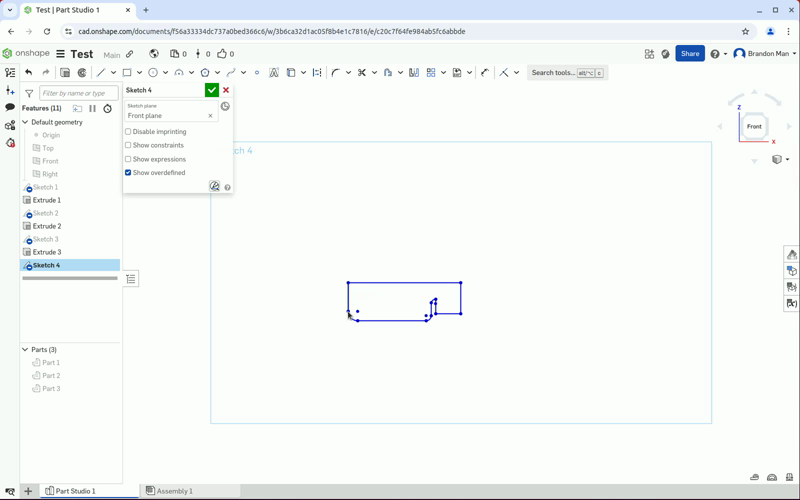
mouse_move(403, 309)
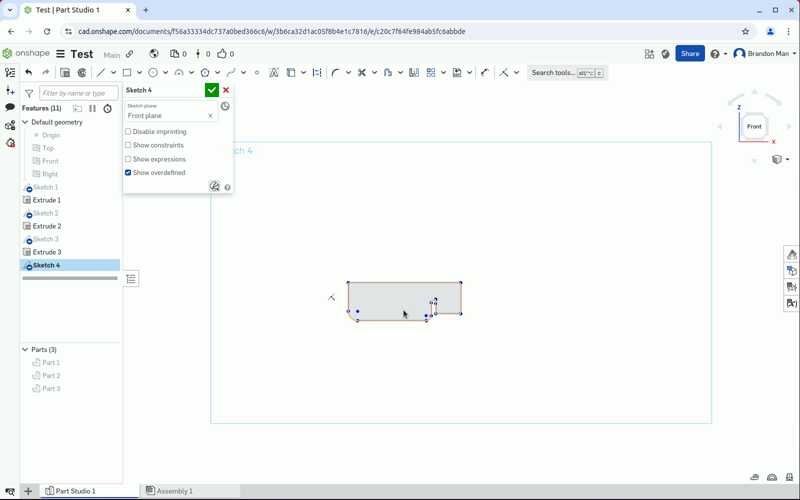
click(403, 309)
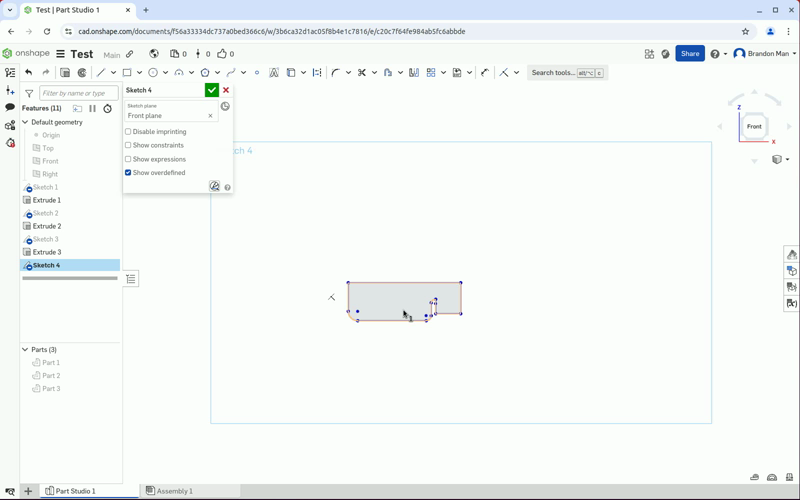
mouse_move(73, 352)
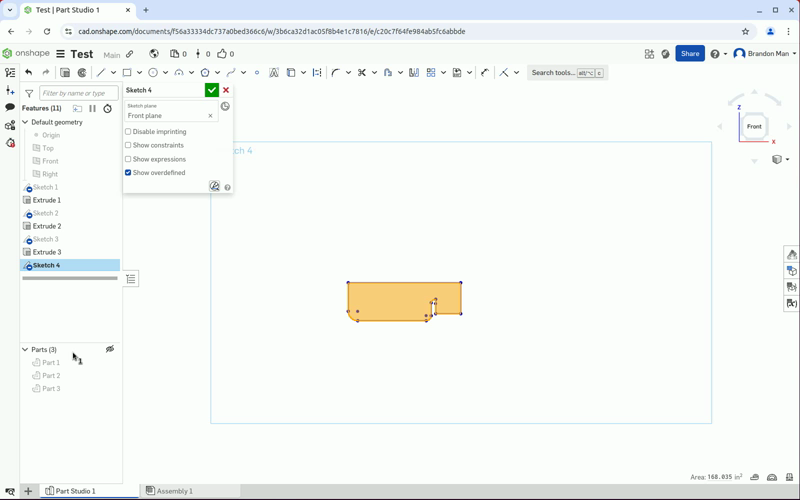
key(shift+y)
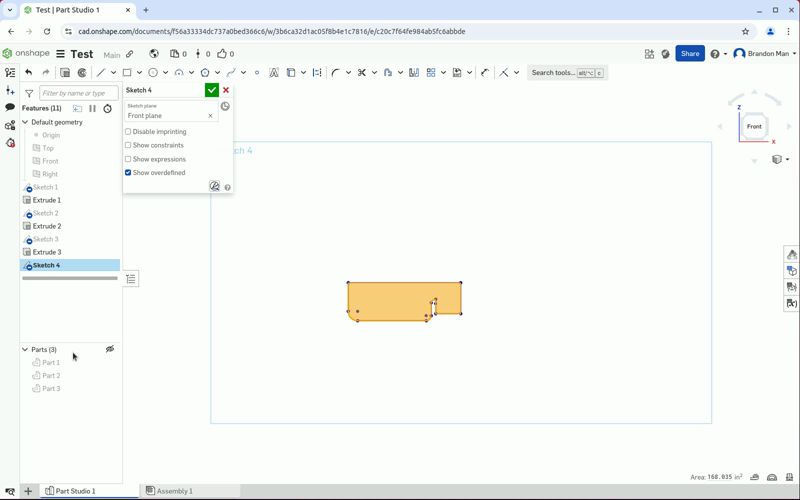
key(shift+e)
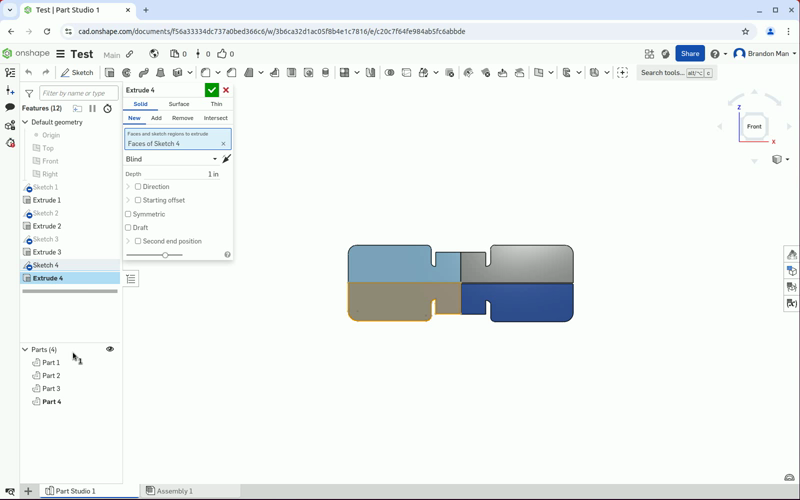
mouse_move(143, 106)
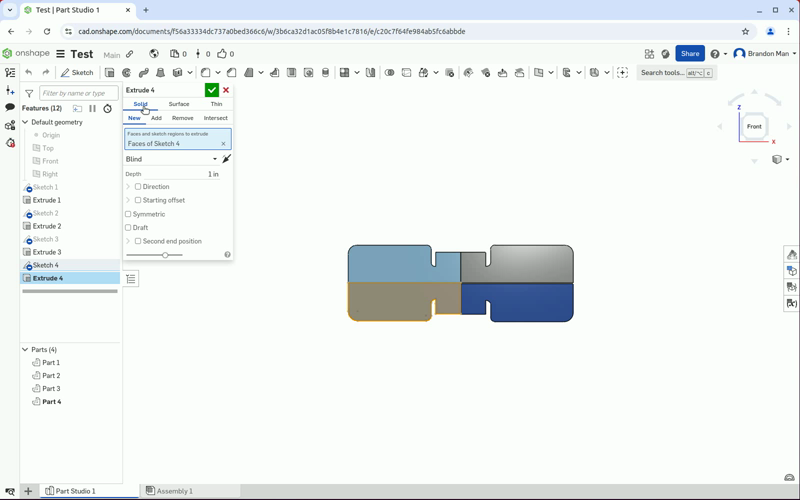
click(143, 106)
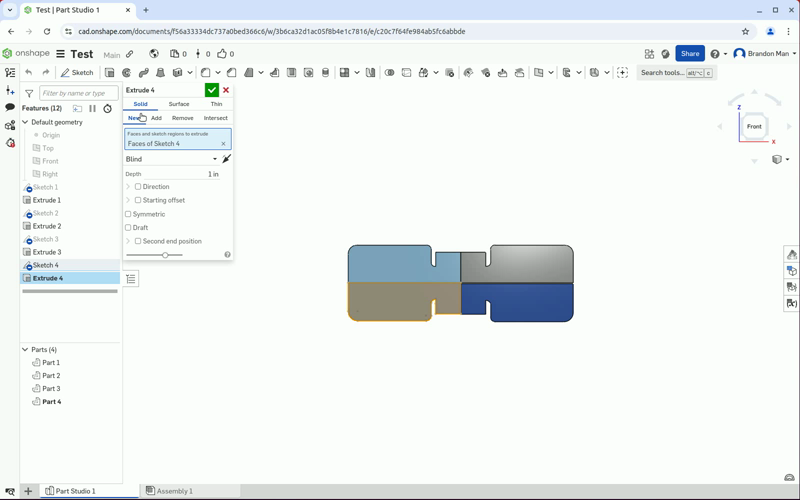
mouse_move(137, 120)
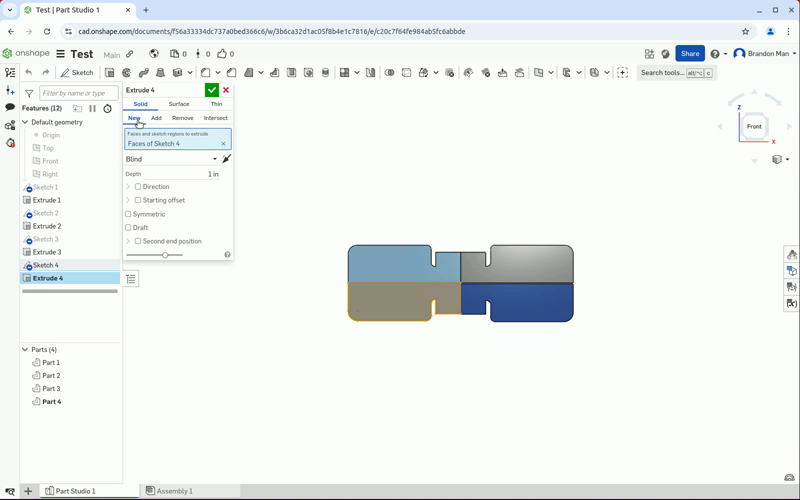
click(137, 120)
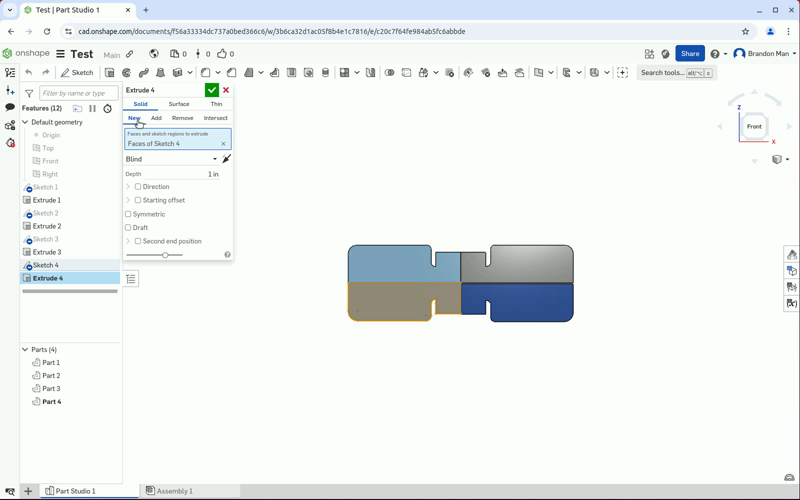
key(tab, 4)
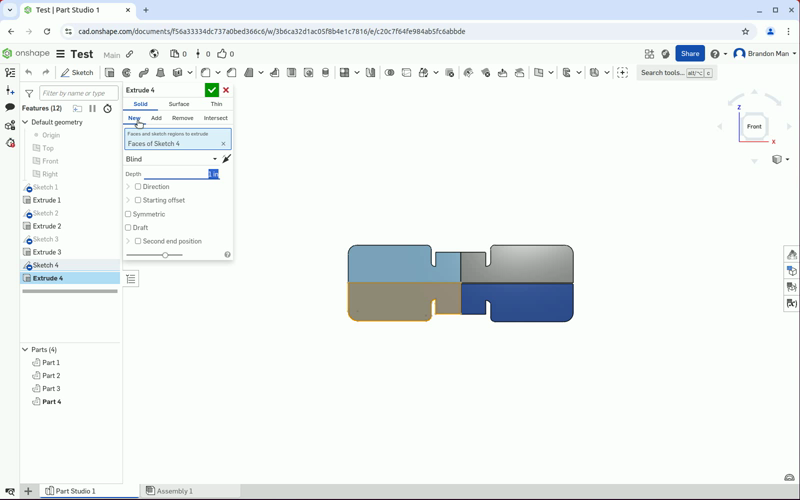
text(19.979)
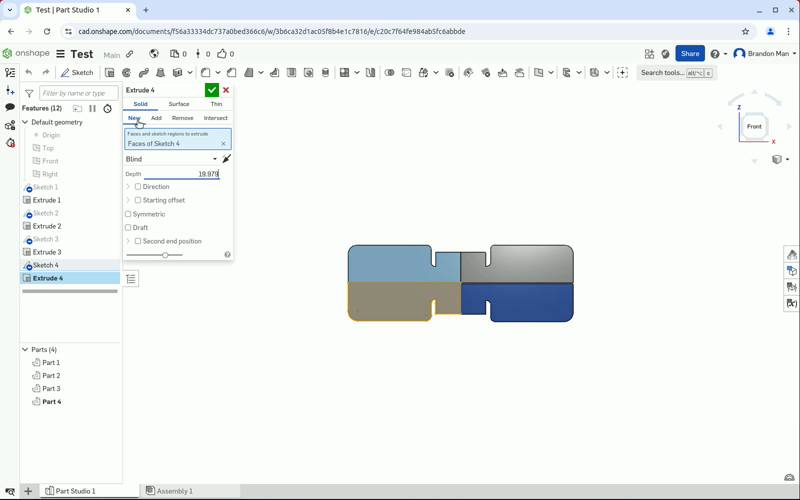
key(enter)
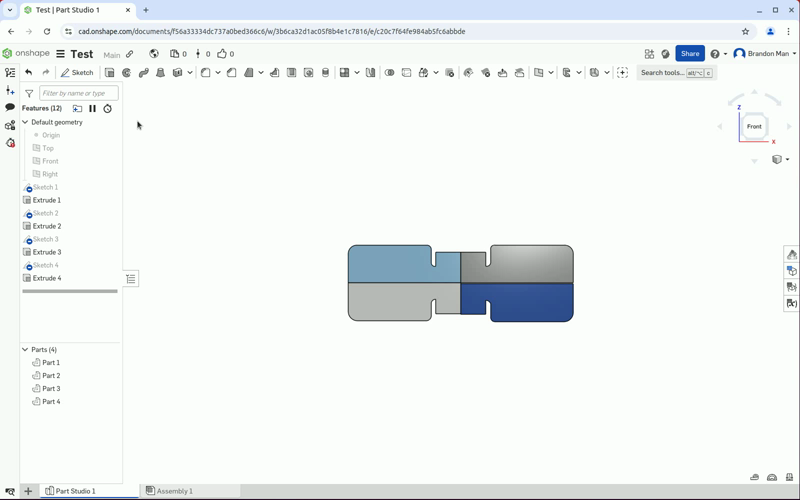
key(shift+h)
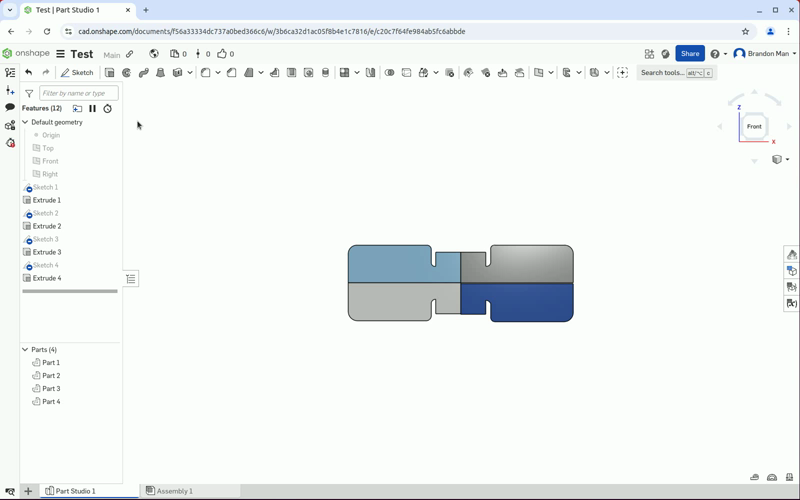
key(shift+h)
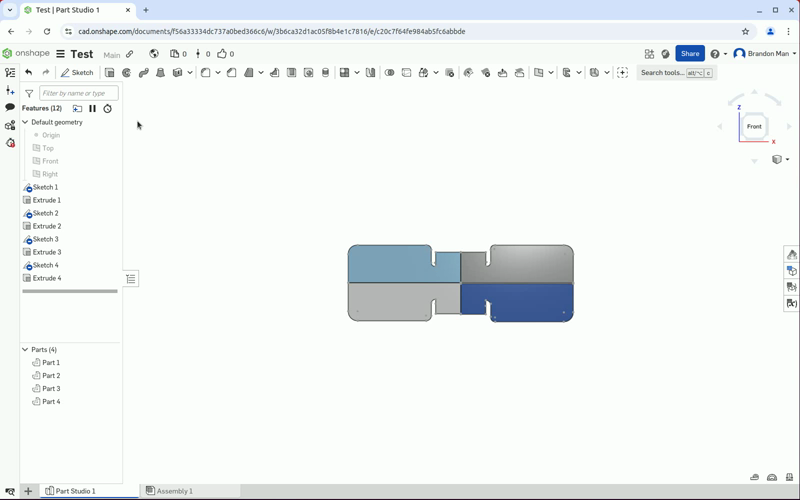
key(shift+7)
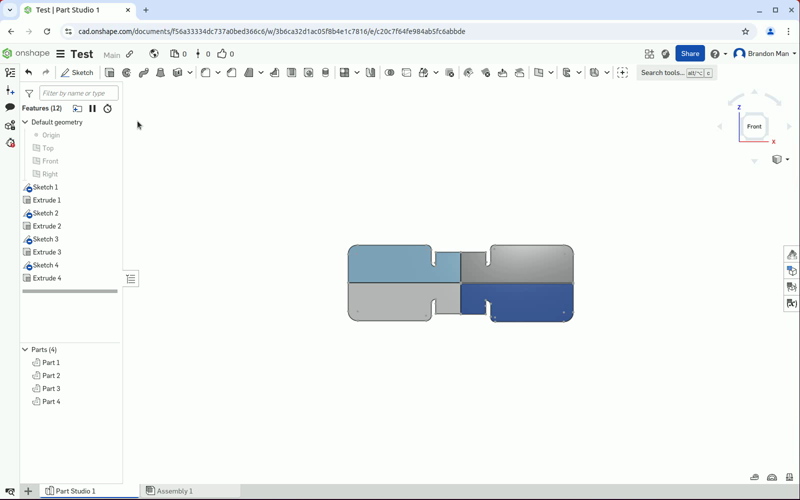
key(left, 2)
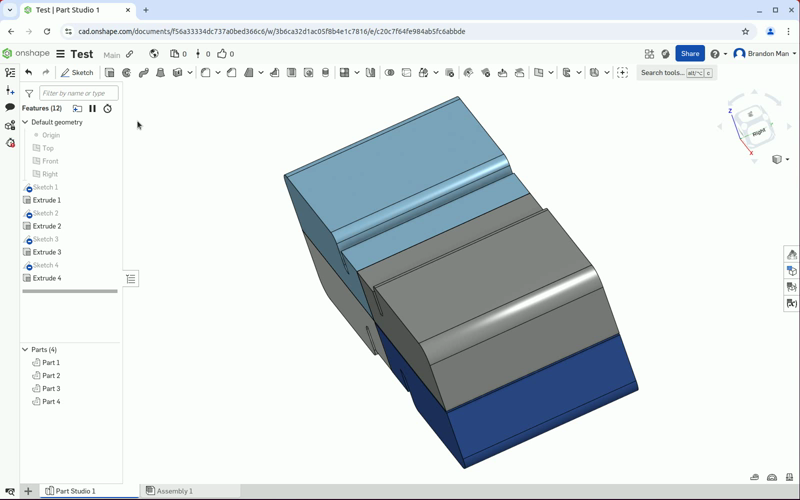
key(down, 2)
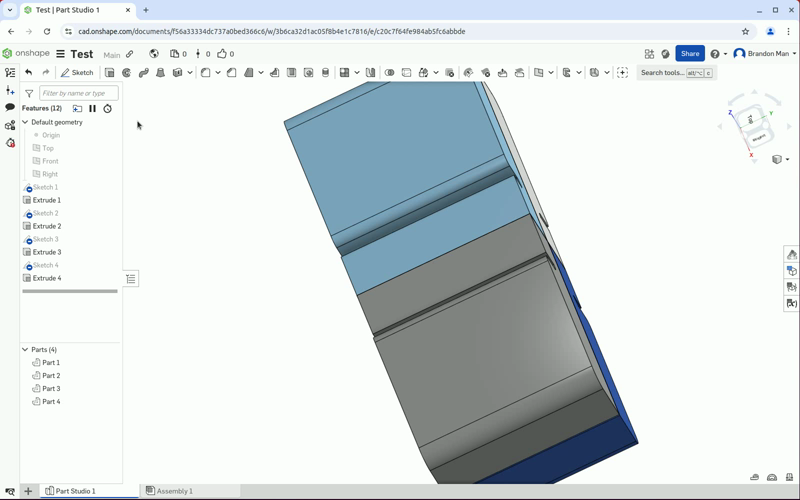
key(up, 2)
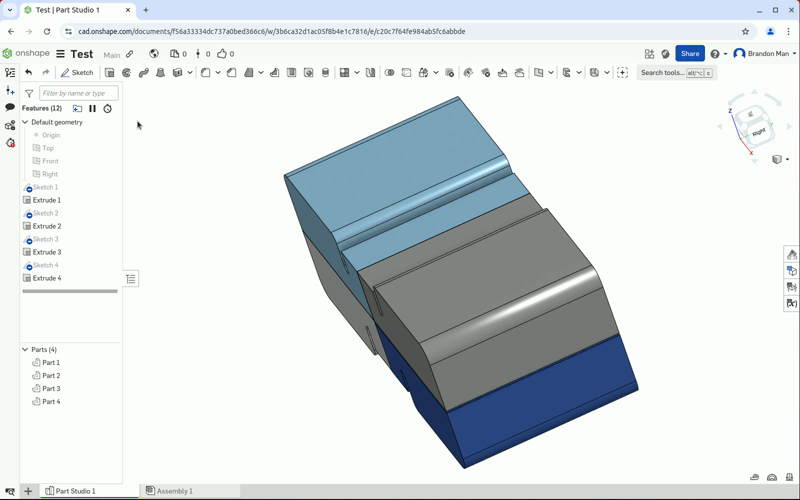
key(right, 2)
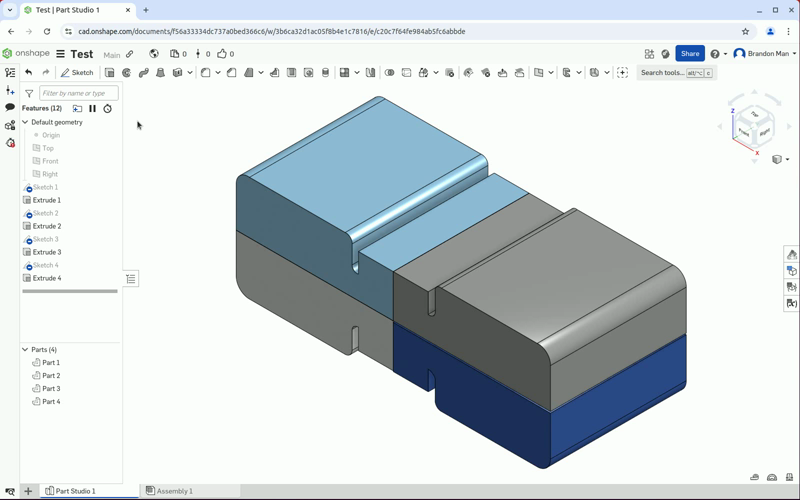
mouse_move(73, 189)
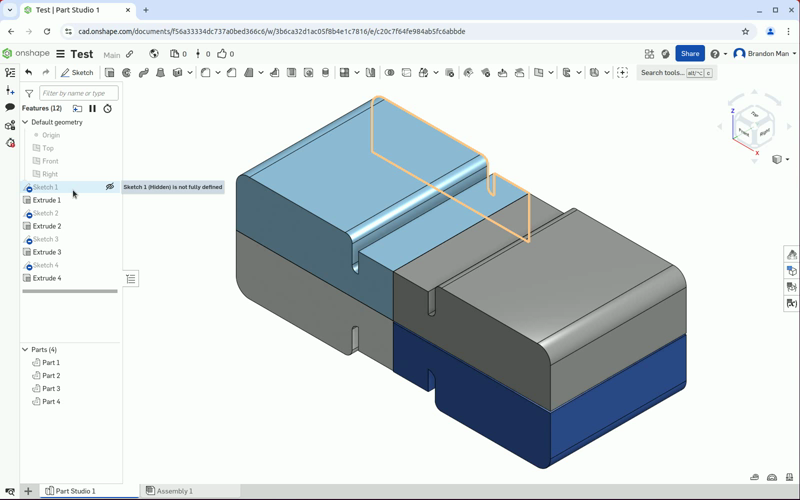
click(73, 189)